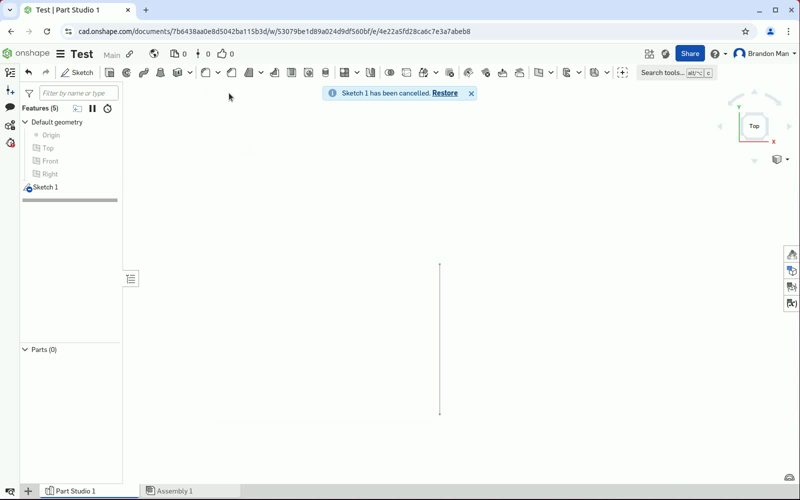
key(shift+h)
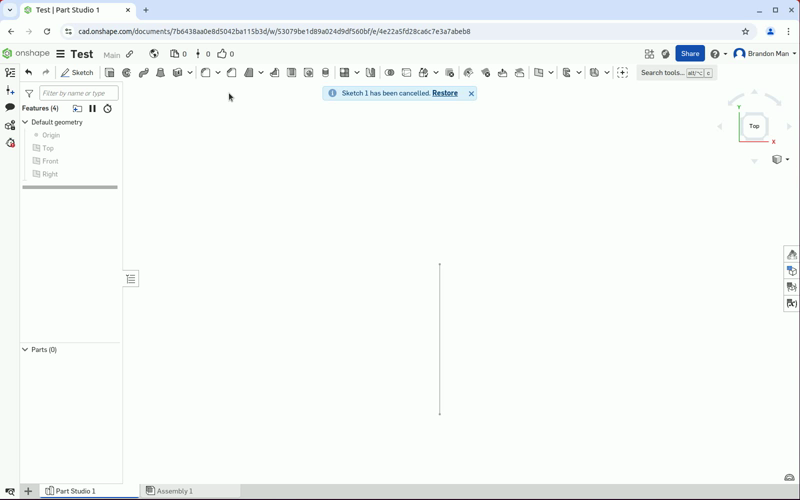
mouse_move(73, 352)
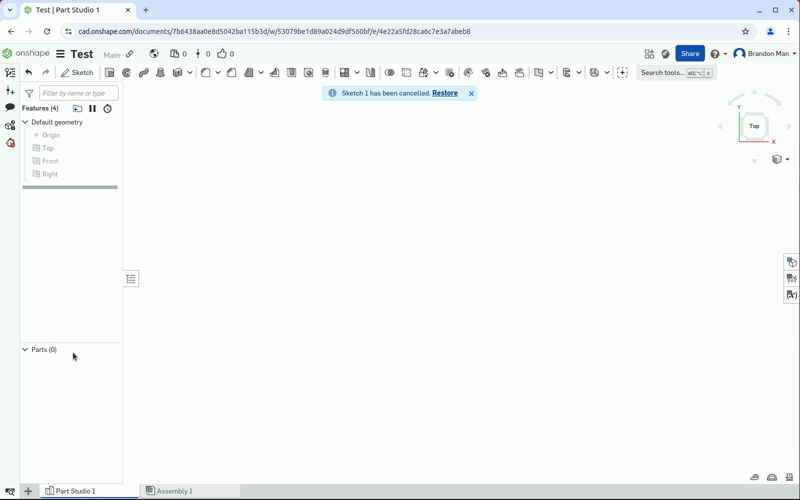
key(y)
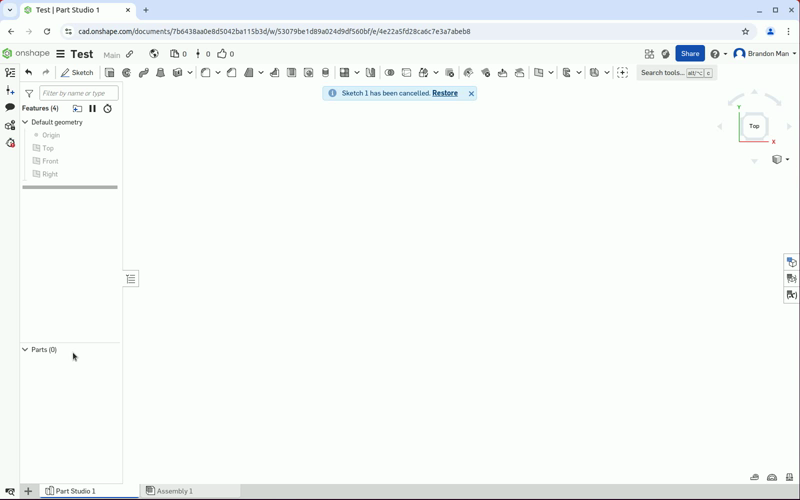
key(shift+p)
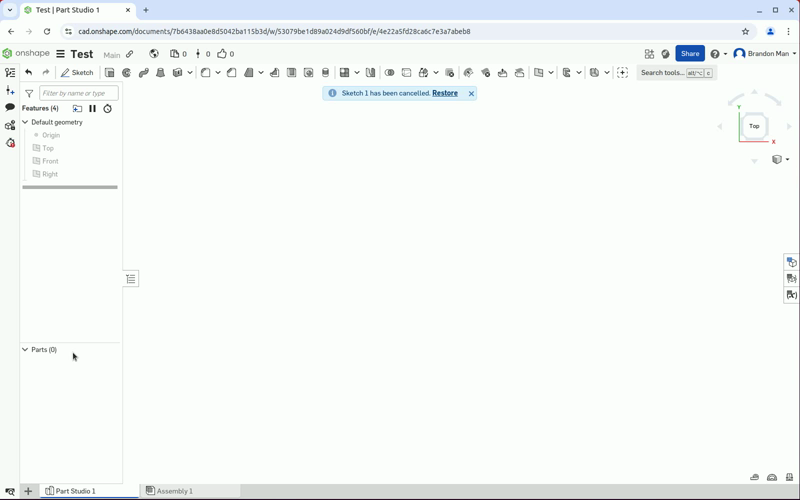
key(space)
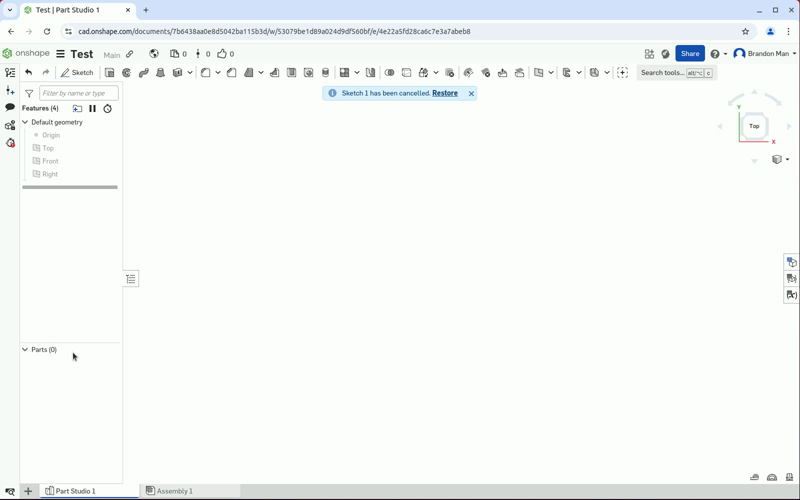
key_down(shift)
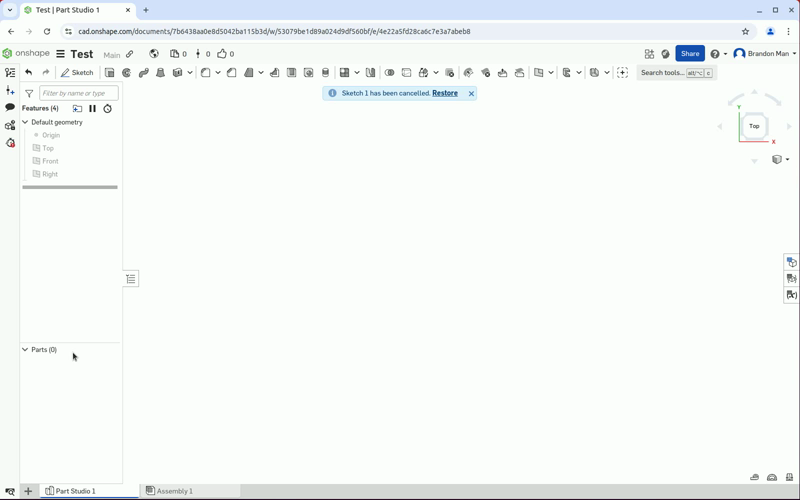
key(up)
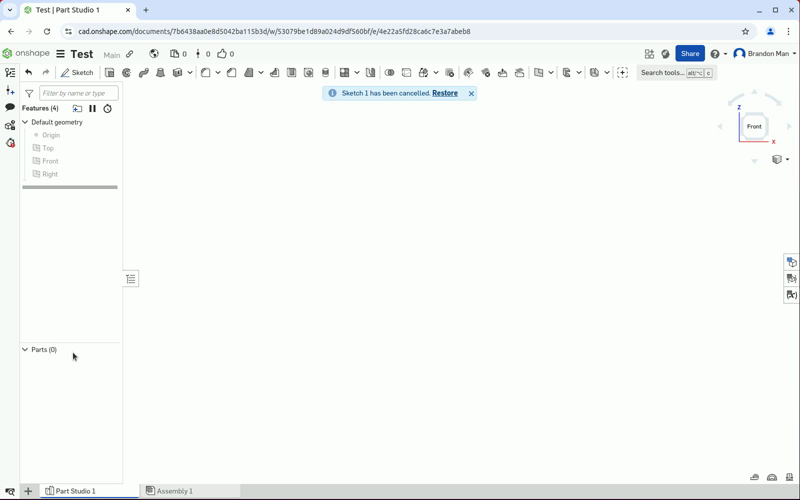
key_up(shift)
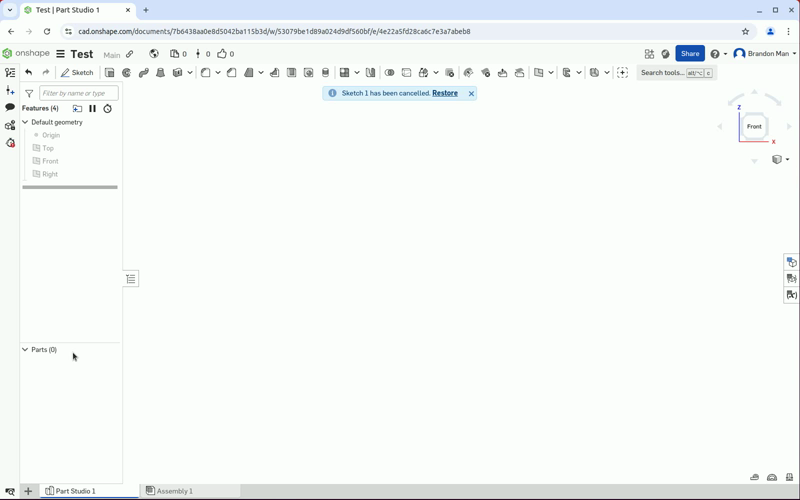
mouse_move(73, 352)
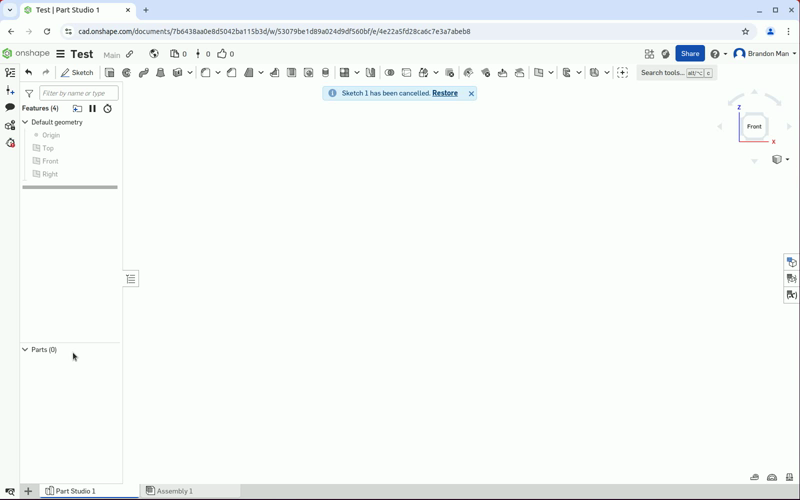
key(shift+y)
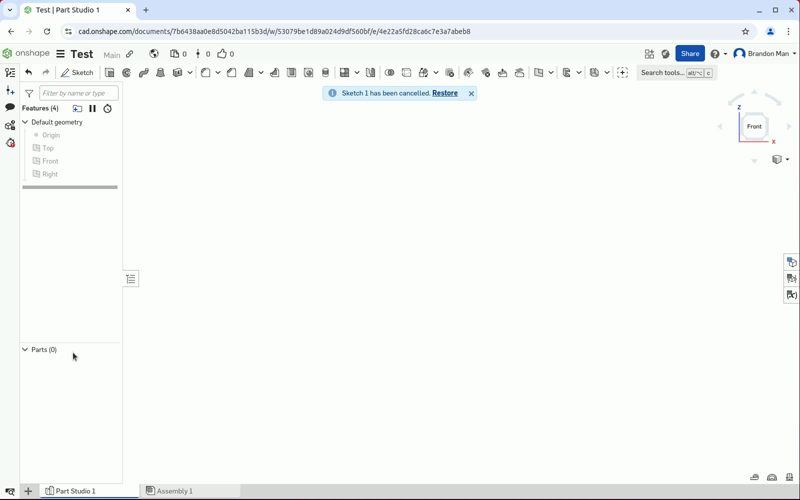
key(shift+s)
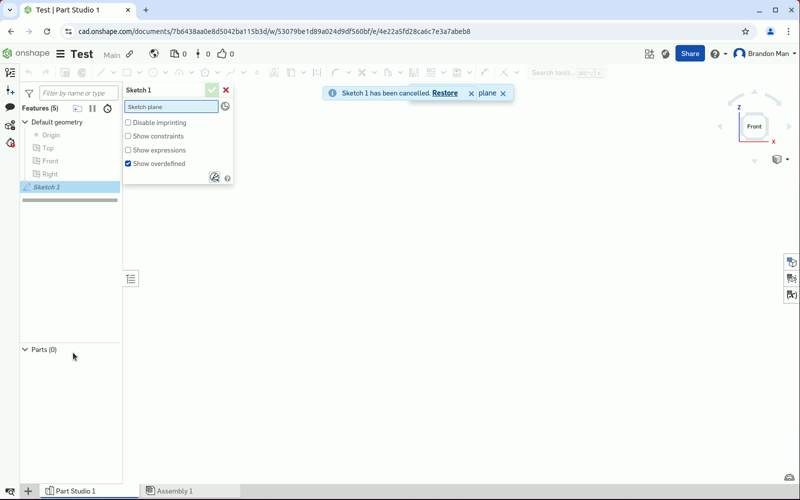
mouse_move(73, 163)
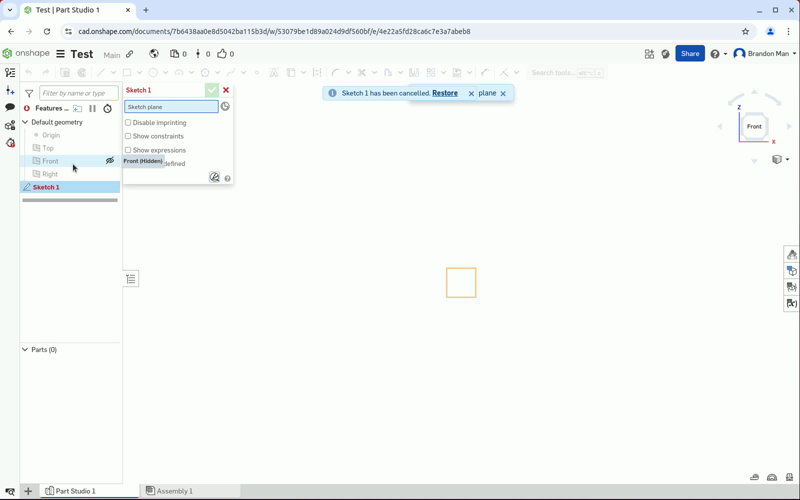
click(73, 163)
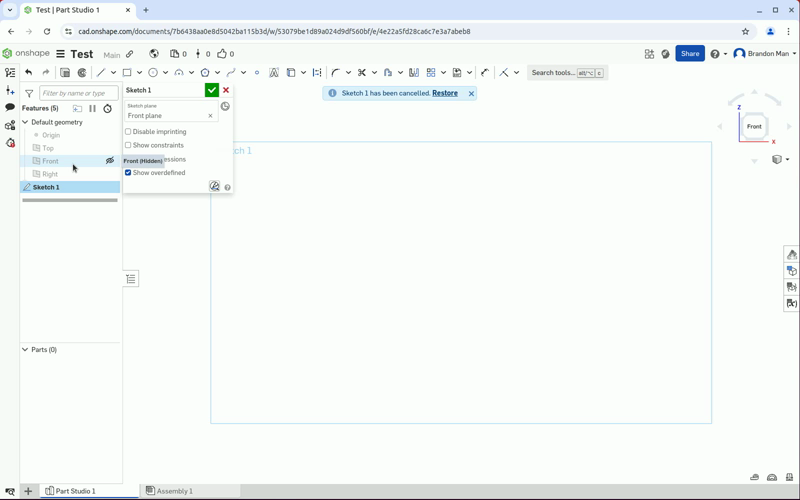
mouse_move(73, 352)
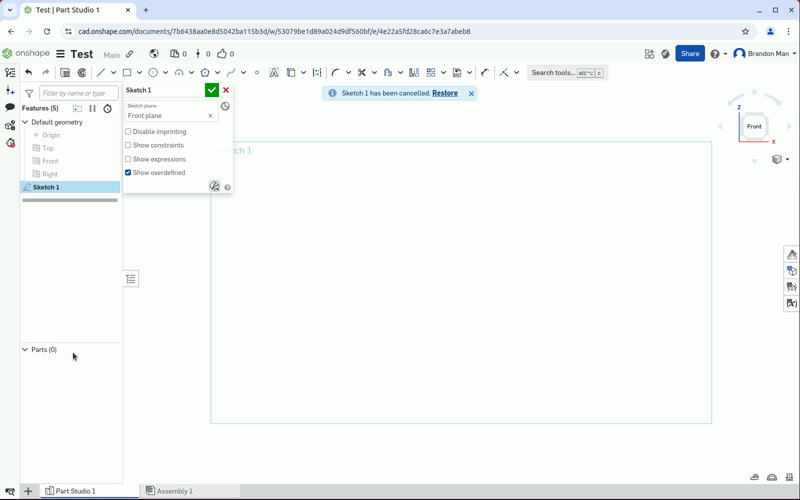
key(y)
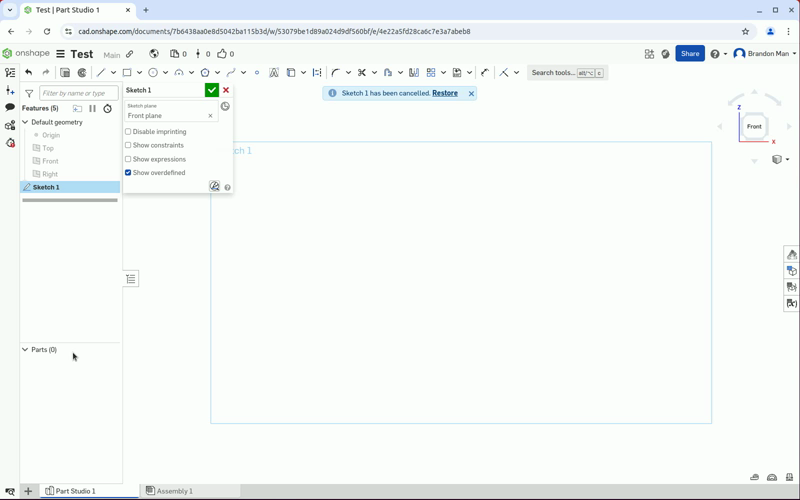
key(l)
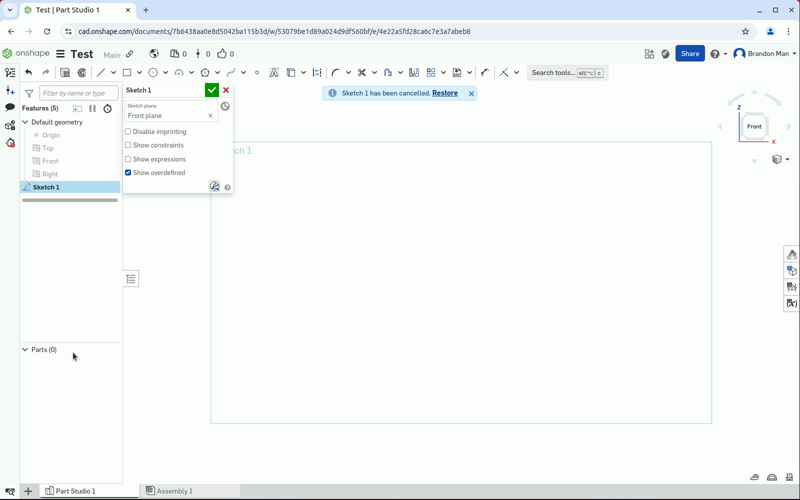
key_down(shift)
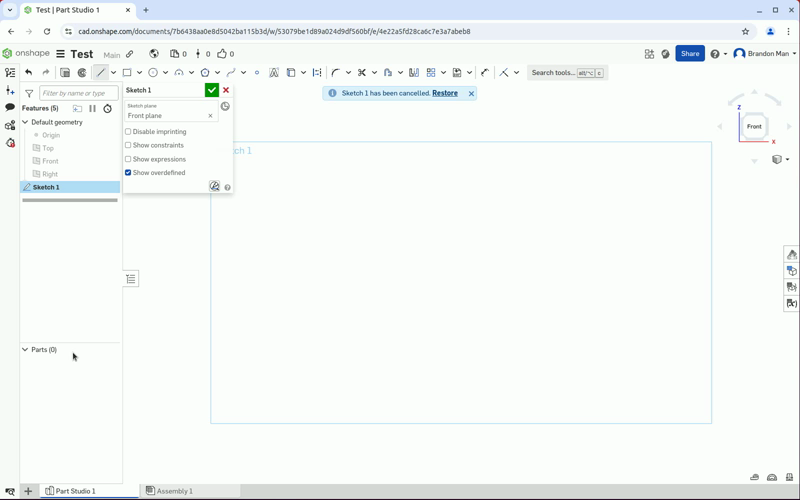
mouse_move(460, 345)
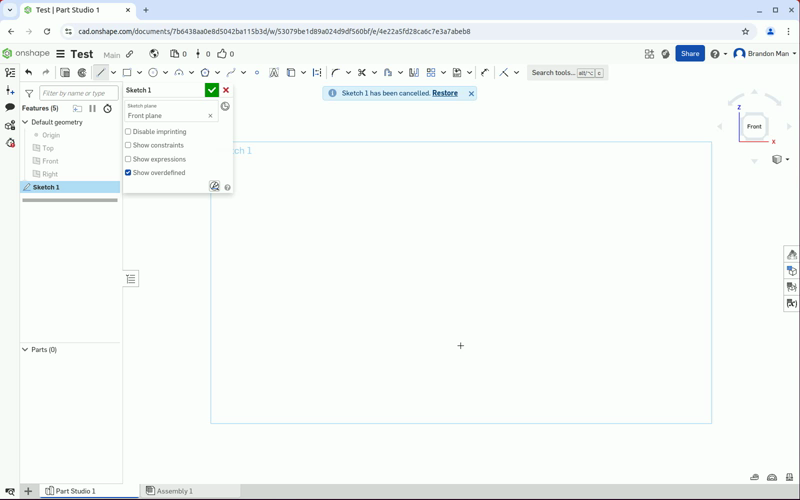
click(460, 345)
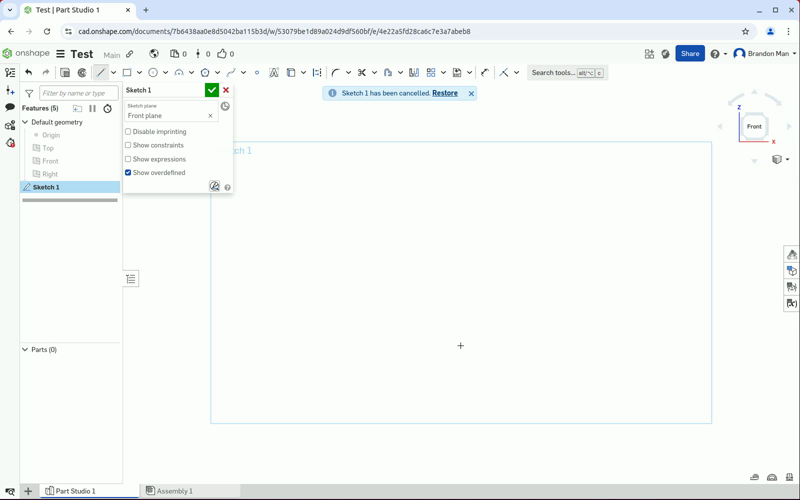
key_up(shift)
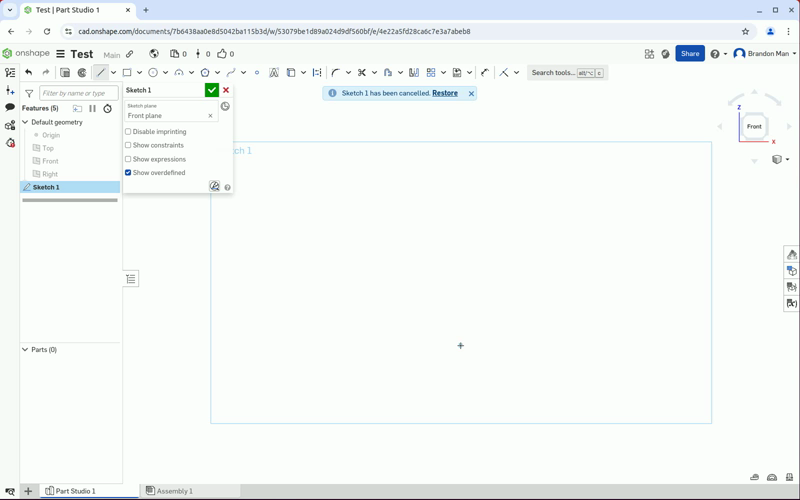
key_down(shift)
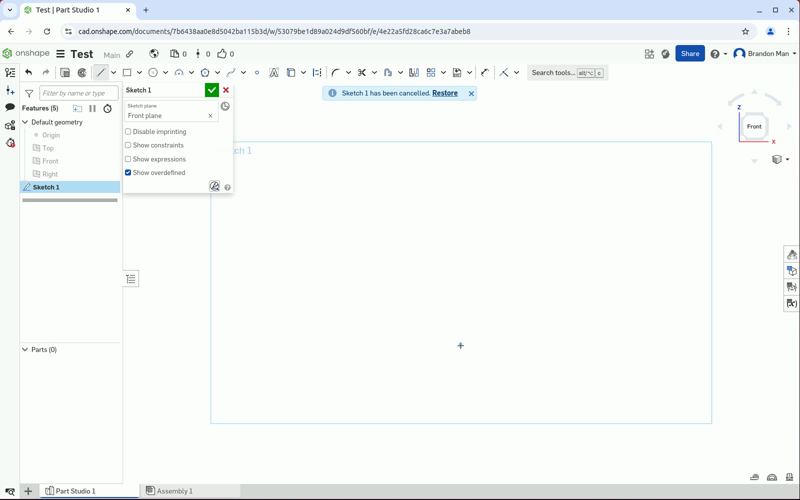
mouse_move(490, 345)
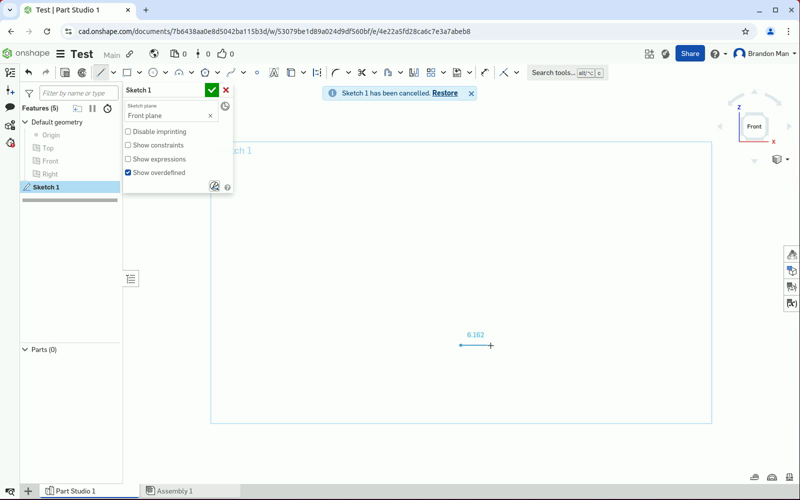
mouse_move(463, 345)
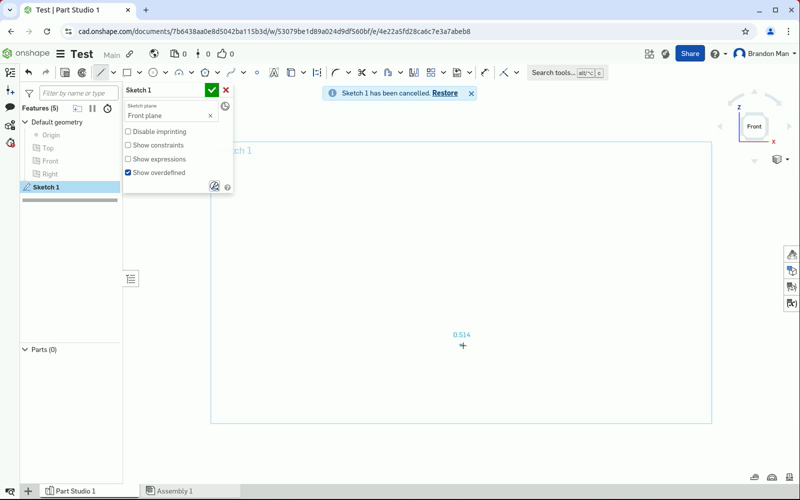
scroll(6)
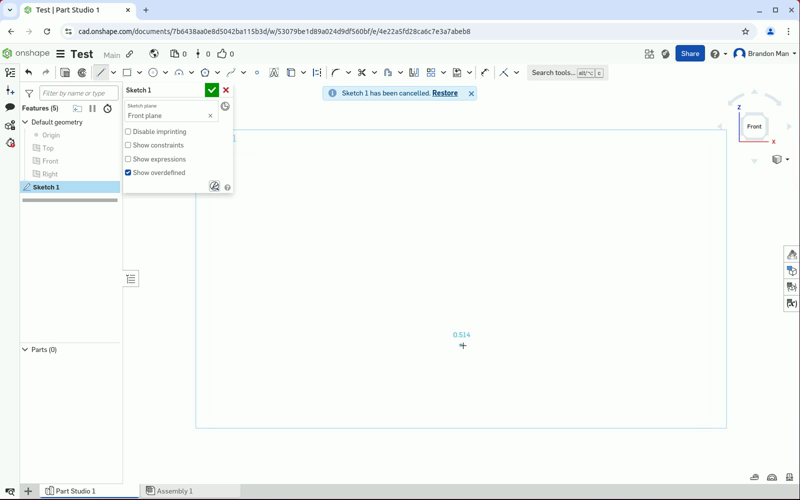
scroll(6)
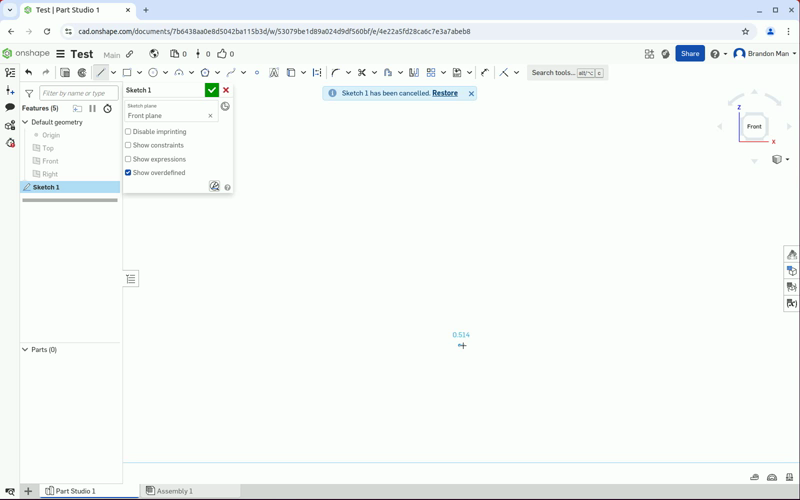
scroll(6)
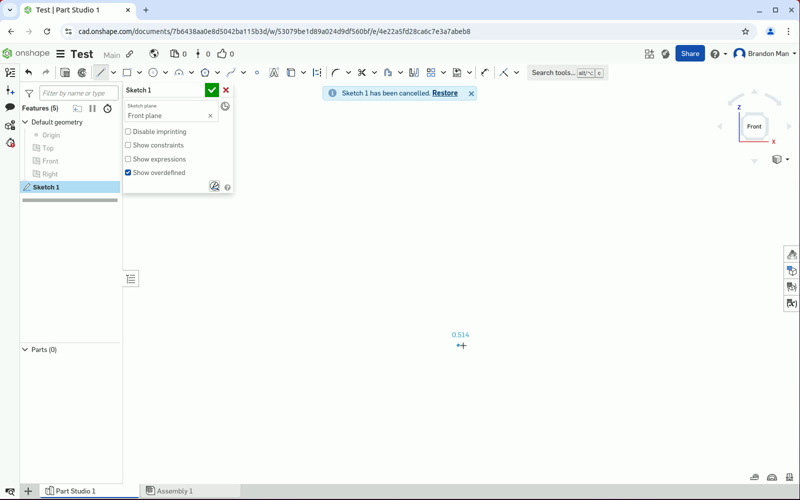
scroll(6)
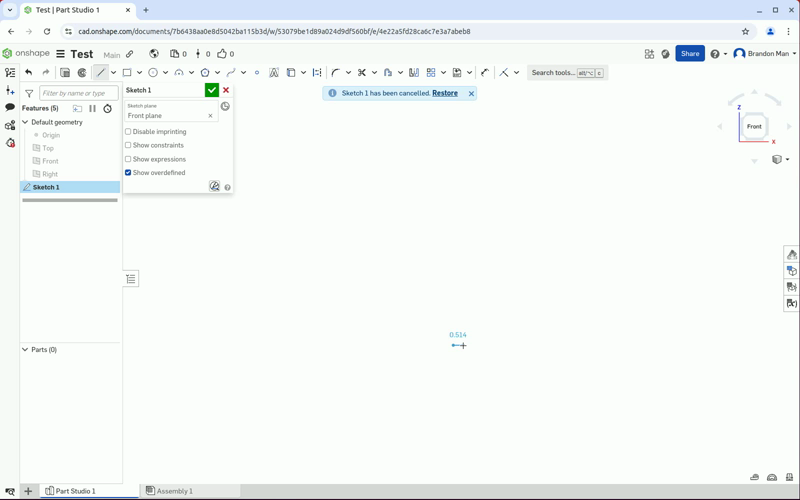
scroll(6)
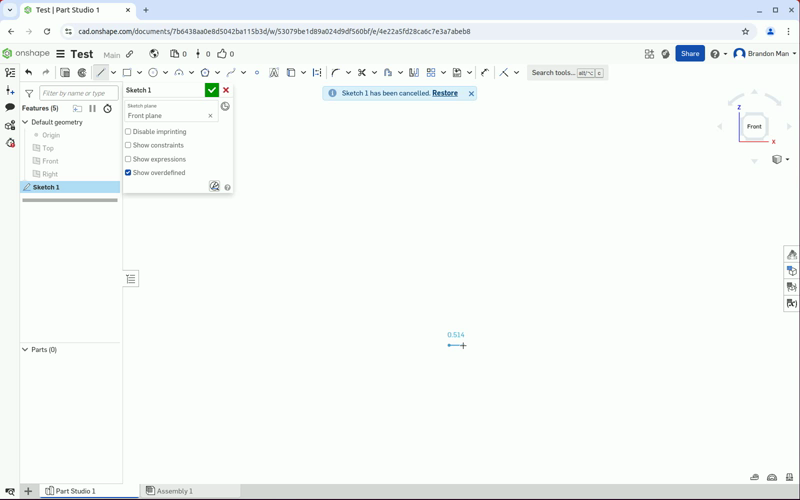
scroll(6)
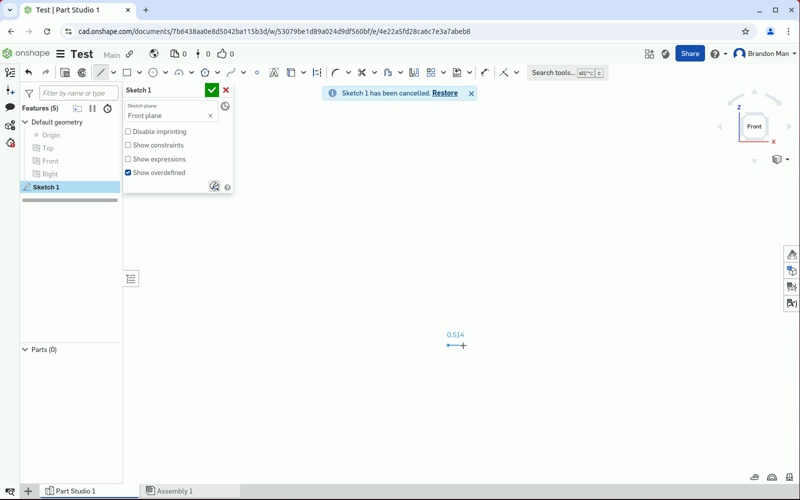
scroll(6)
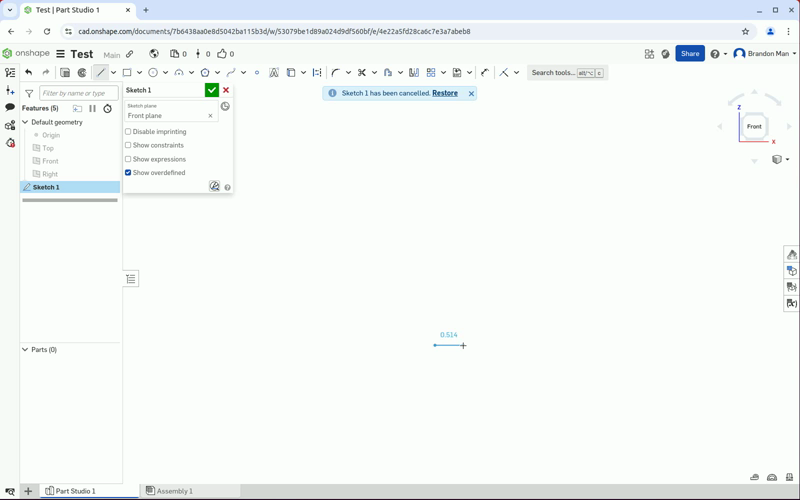
click(463, 345)
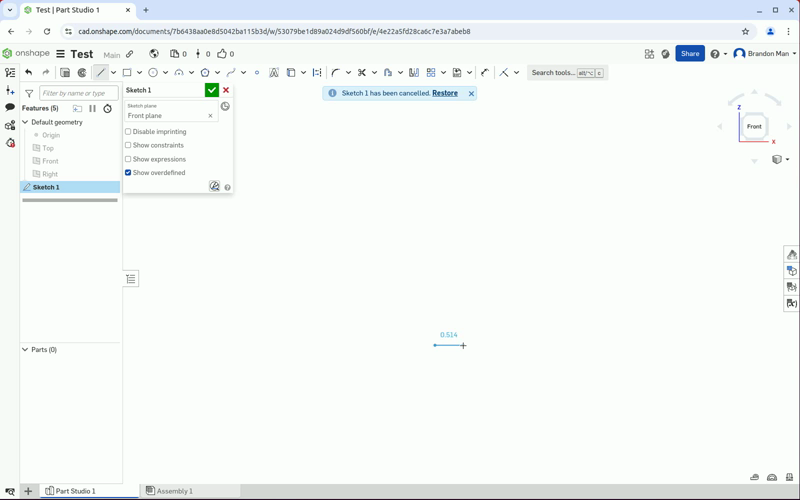
scroll(-6)
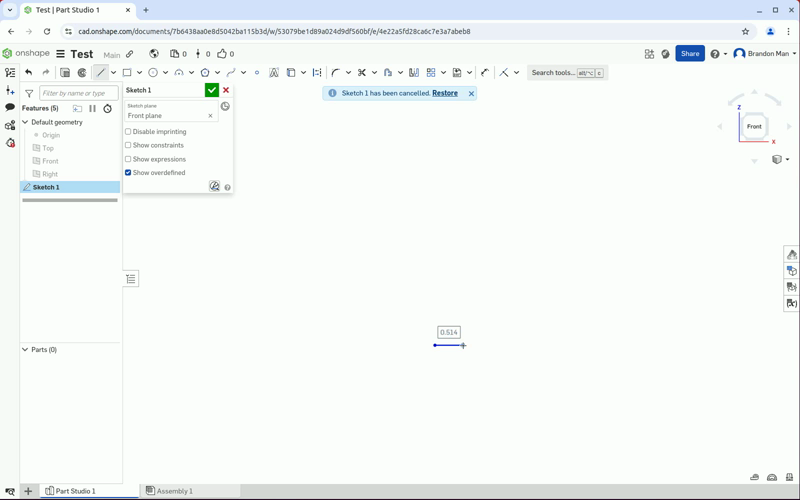
scroll(-6)
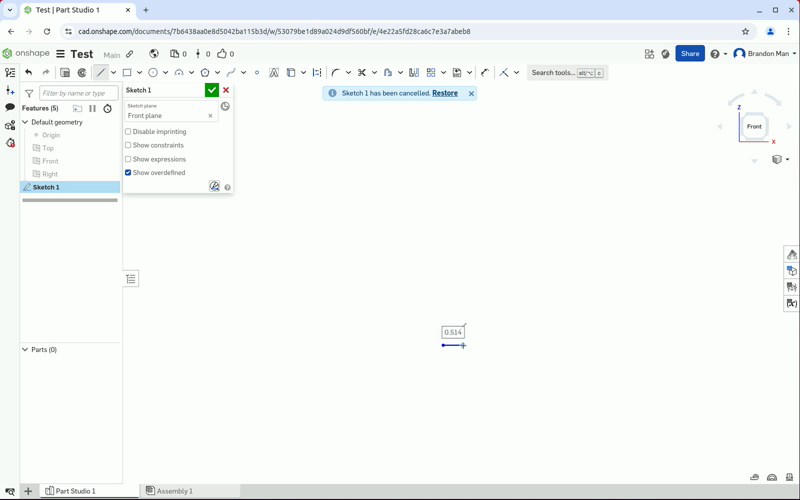
scroll(-6)
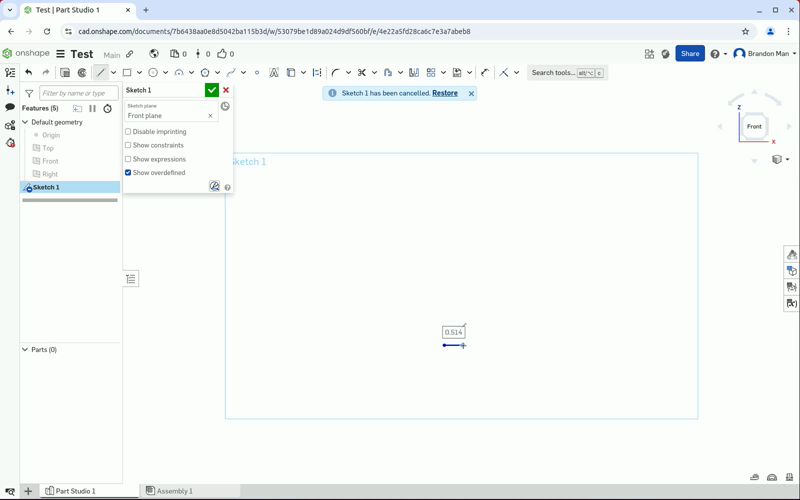
scroll(-6)
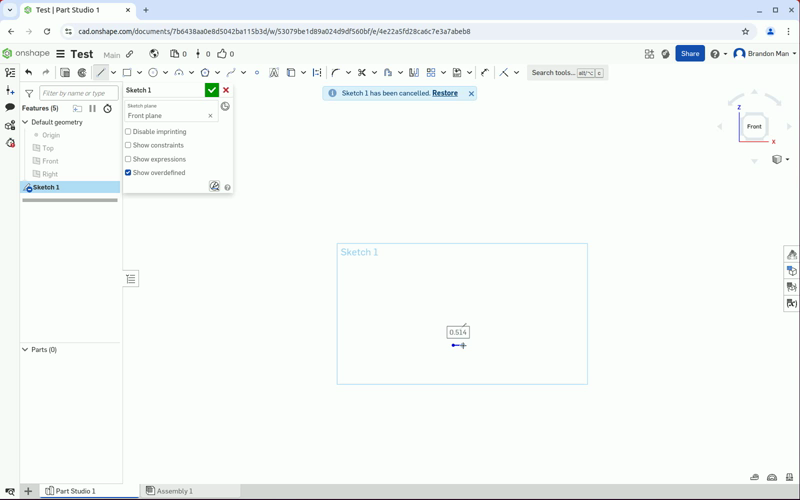
scroll(-6)
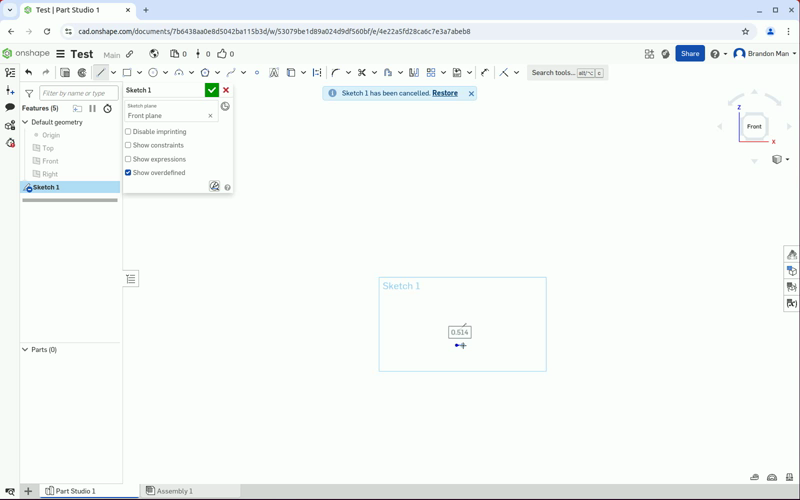
scroll(-6)
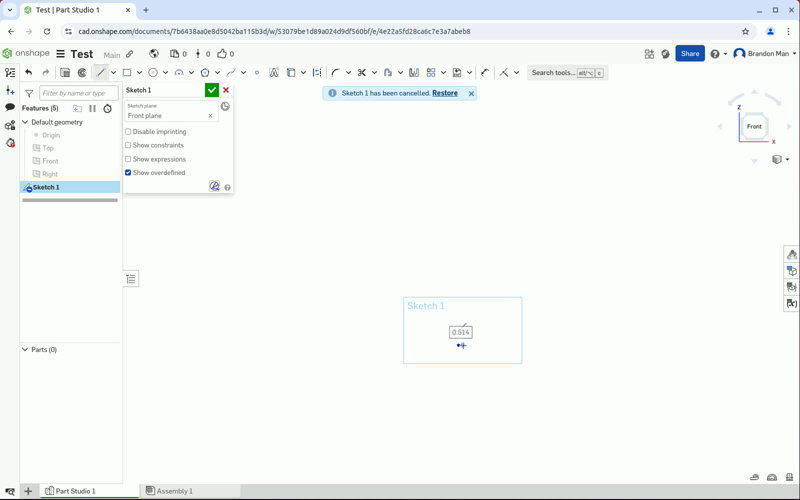
scroll(-6)
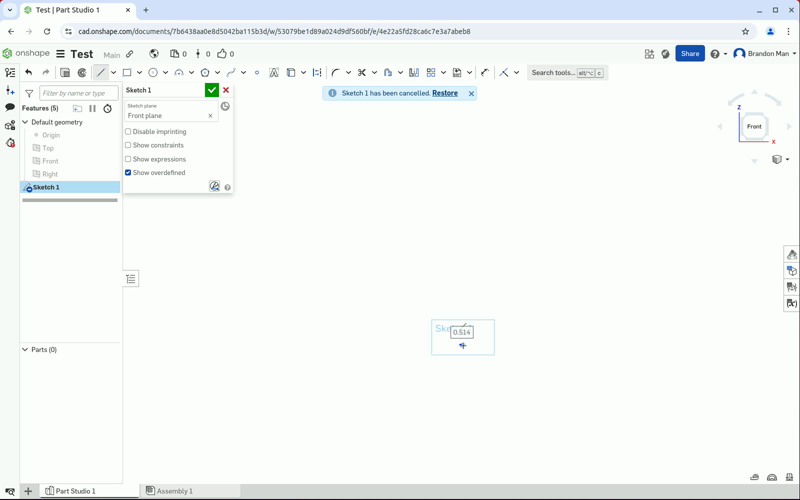
key_up(shift)
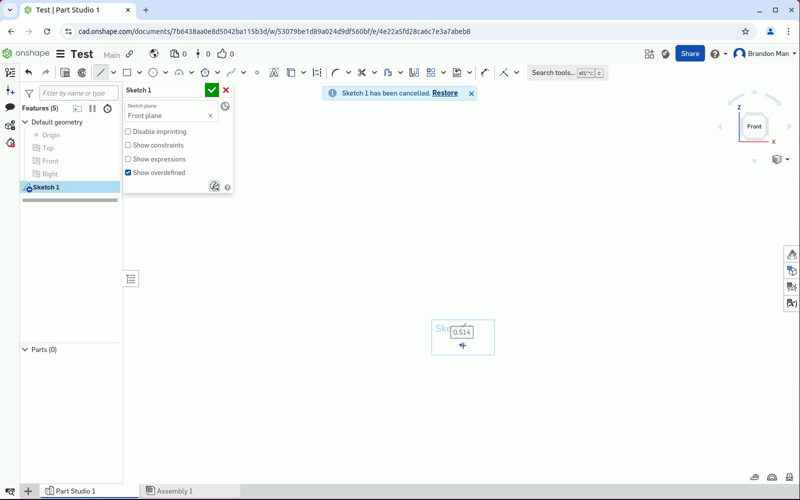
key_down(shift)
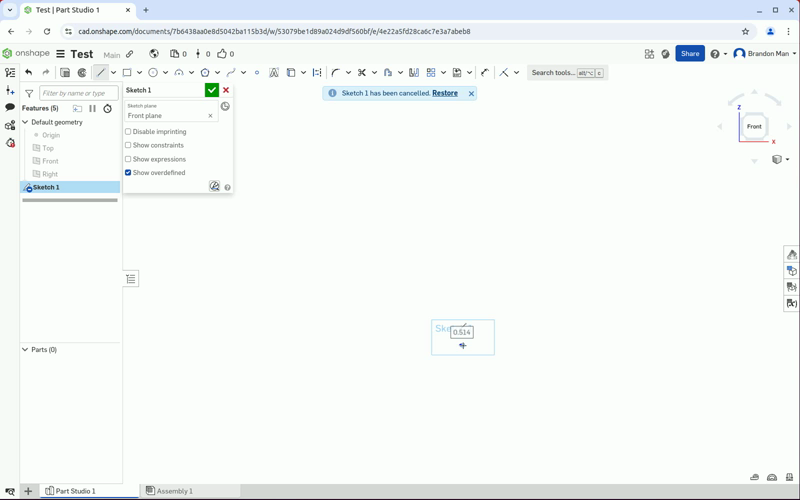
mouse_move(568, 345)
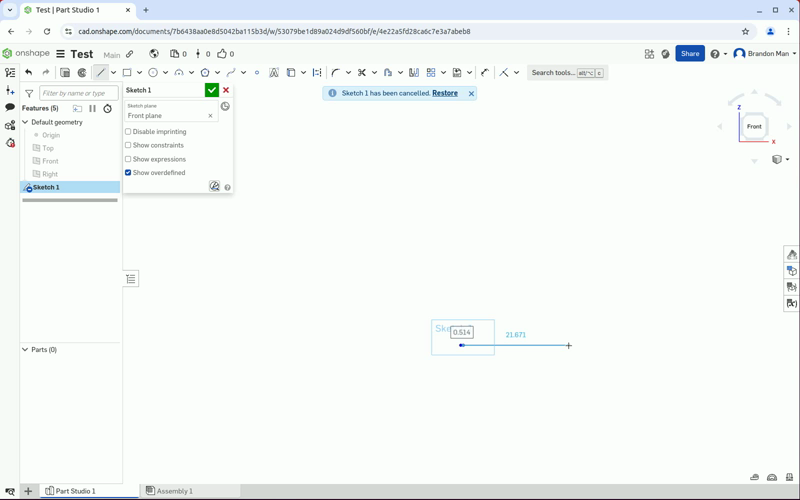
click(568, 345)
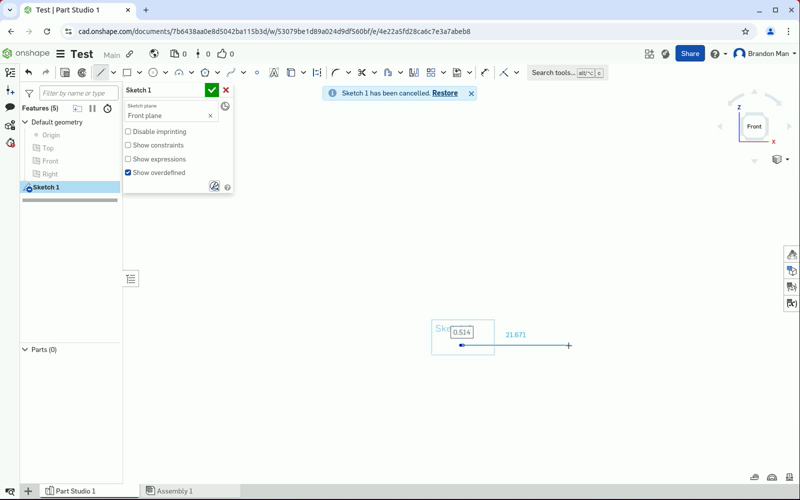
key_up(shift)
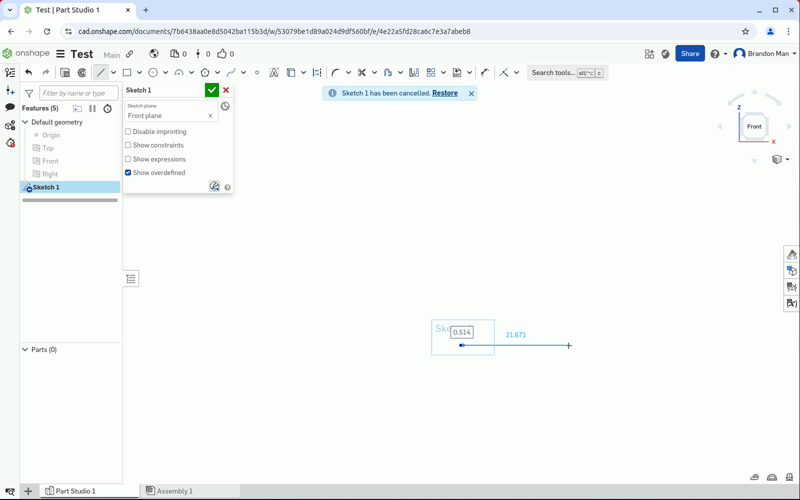
key_down(shift)
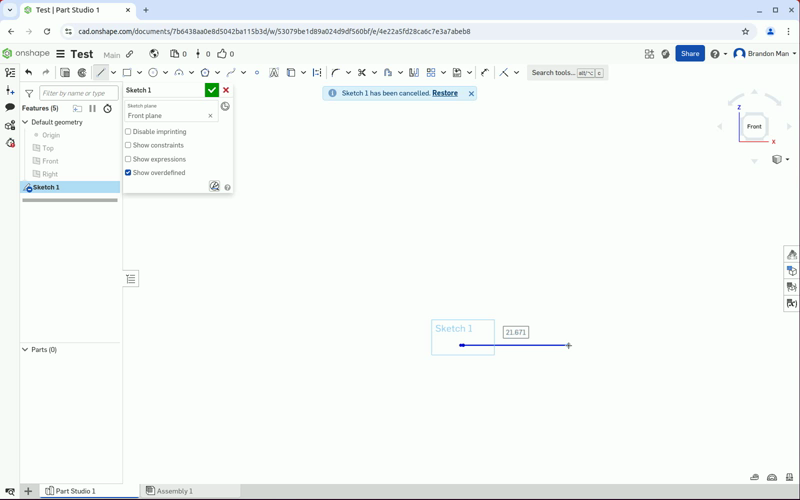
mouse_move(589, 345)
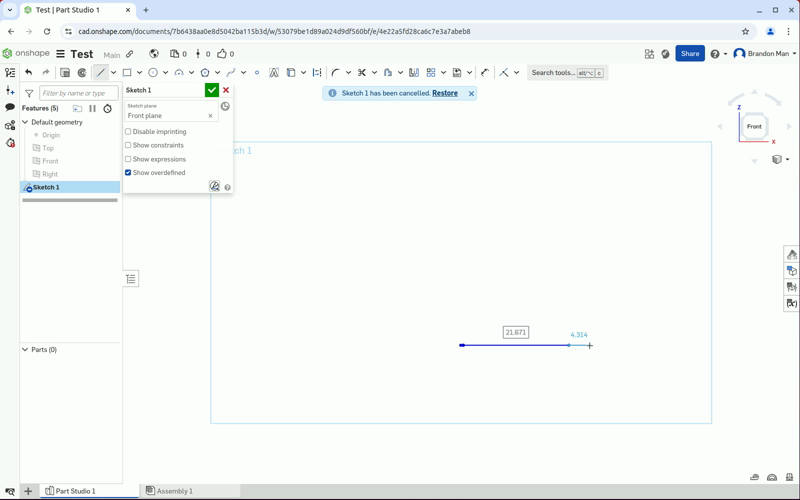
mouse_move(570, 345)
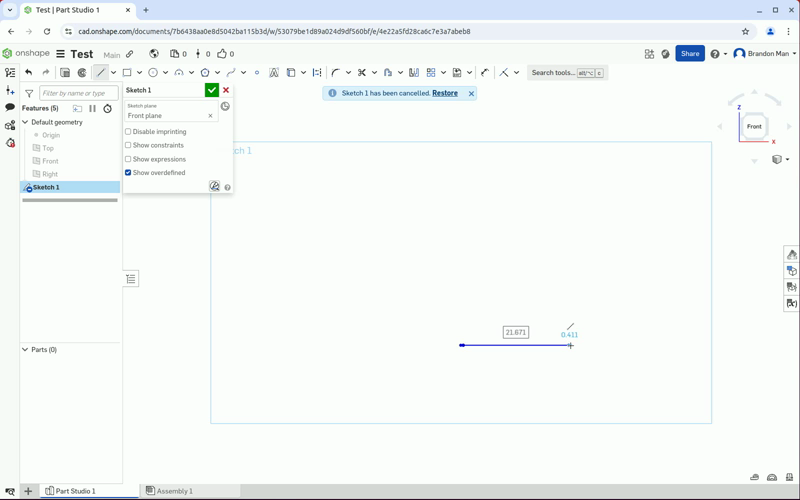
scroll(6)
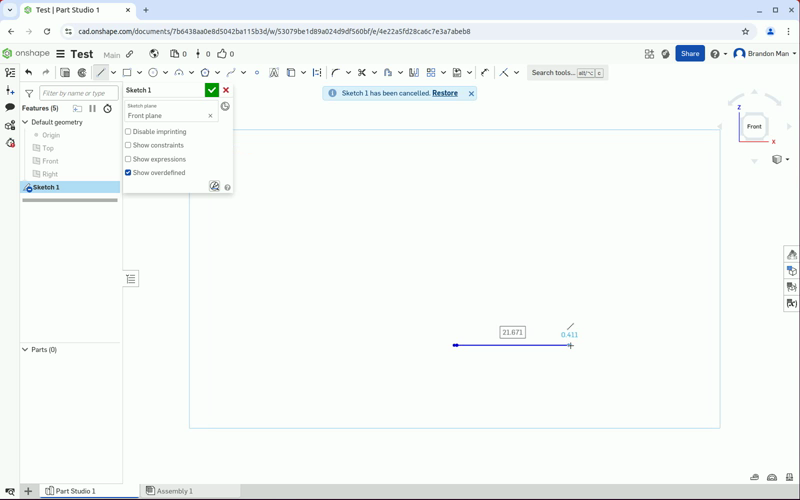
scroll(6)
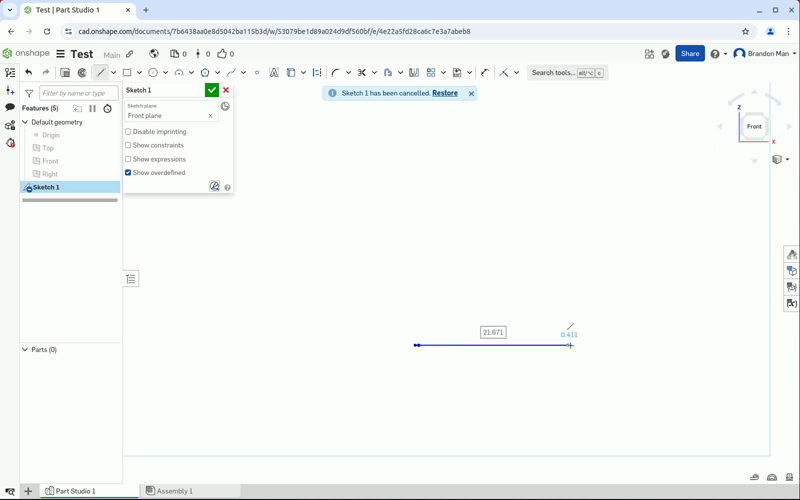
scroll(6)
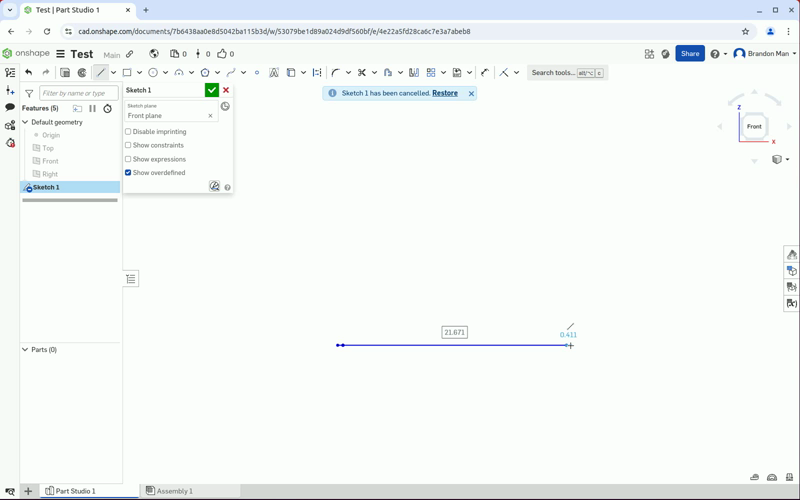
scroll(6)
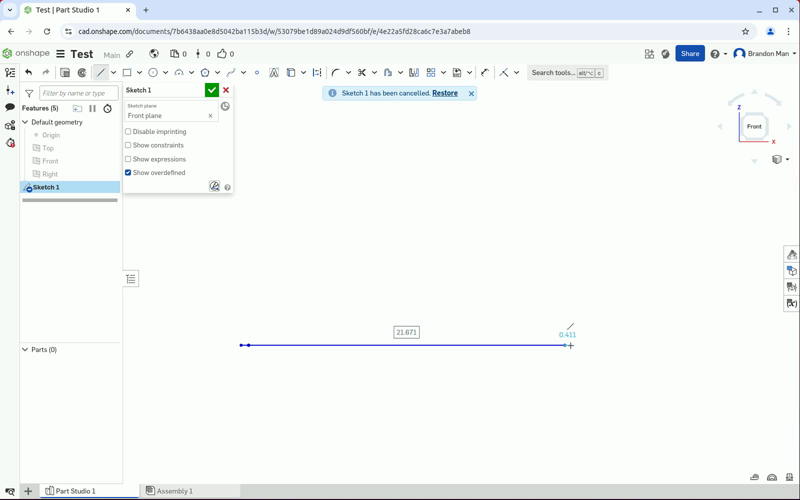
scroll(6)
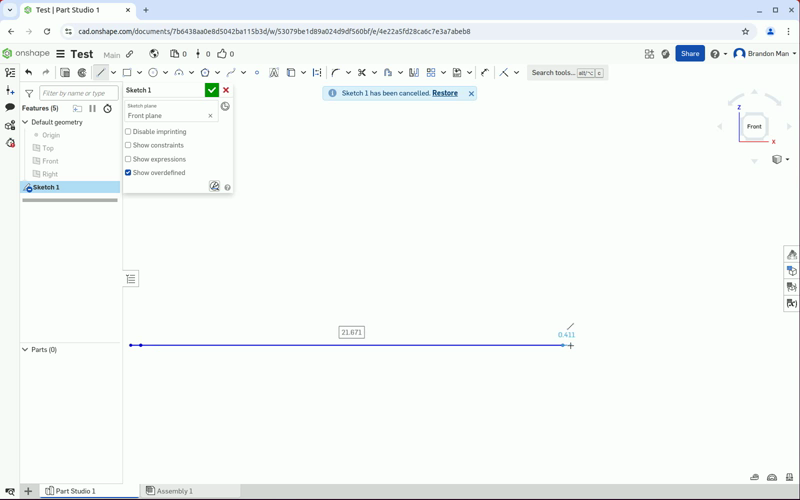
scroll(6)
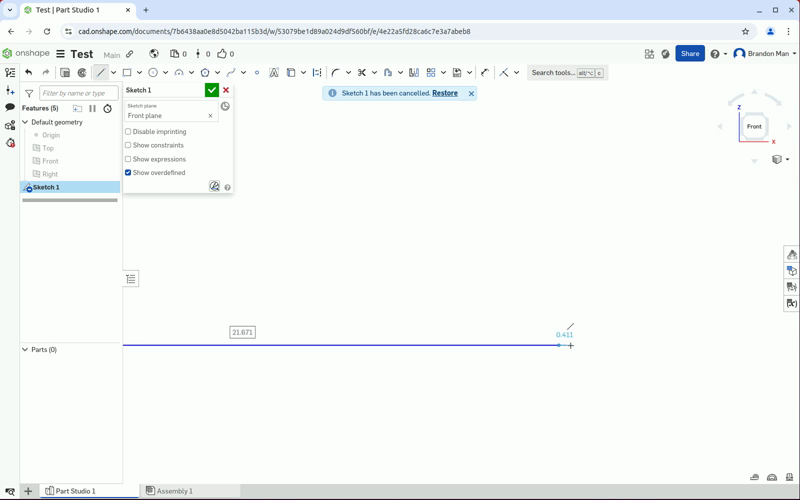
scroll(6)
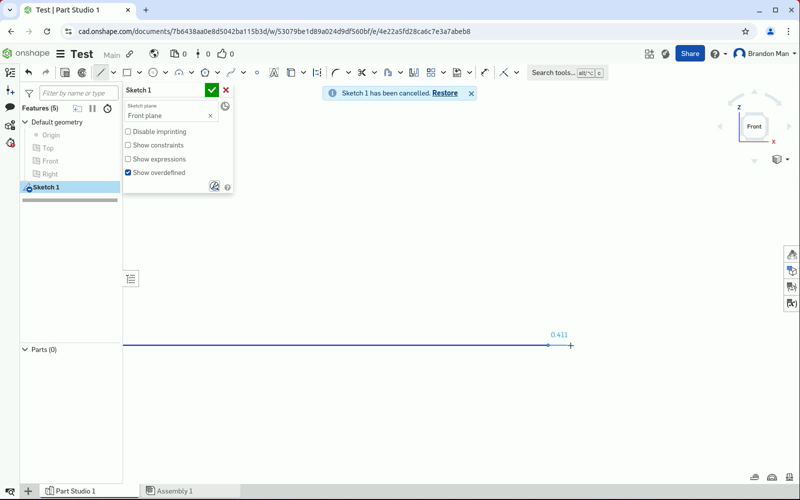
click(570, 345)
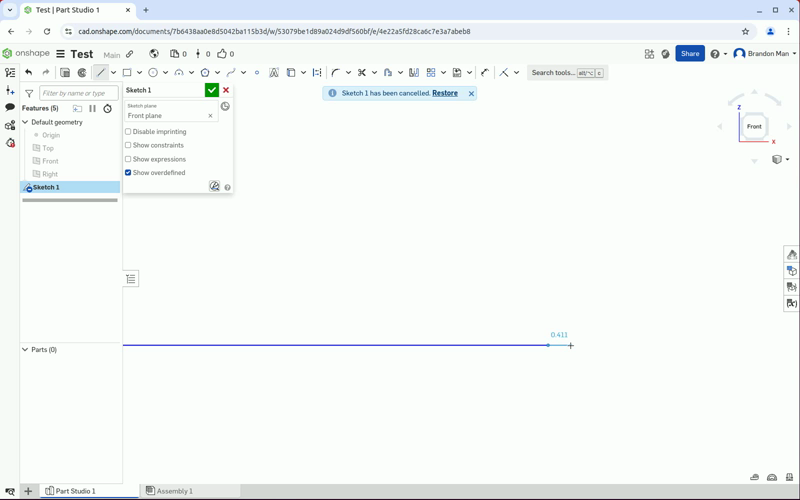
scroll(-6)
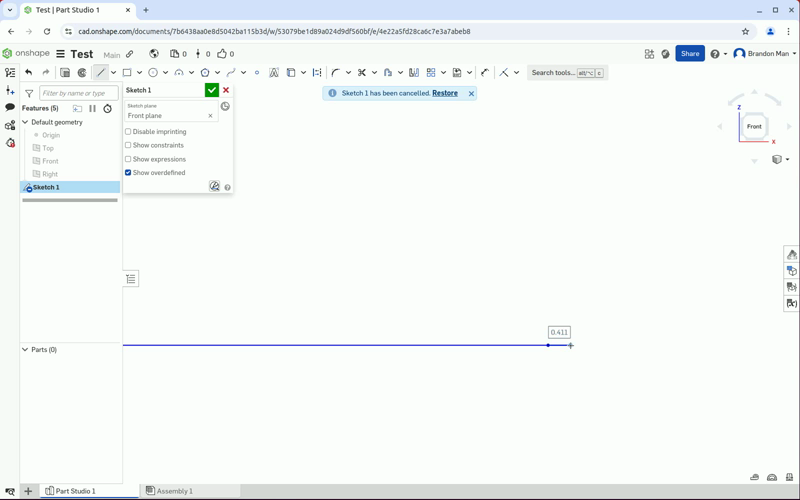
scroll(-6)
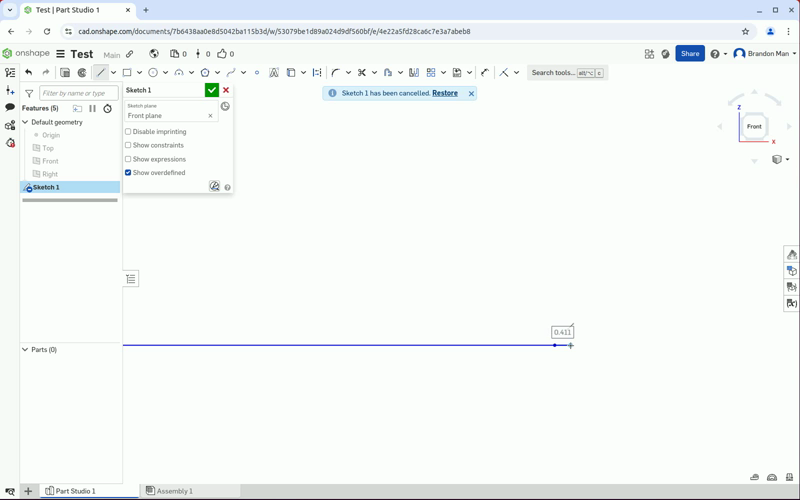
scroll(-6)
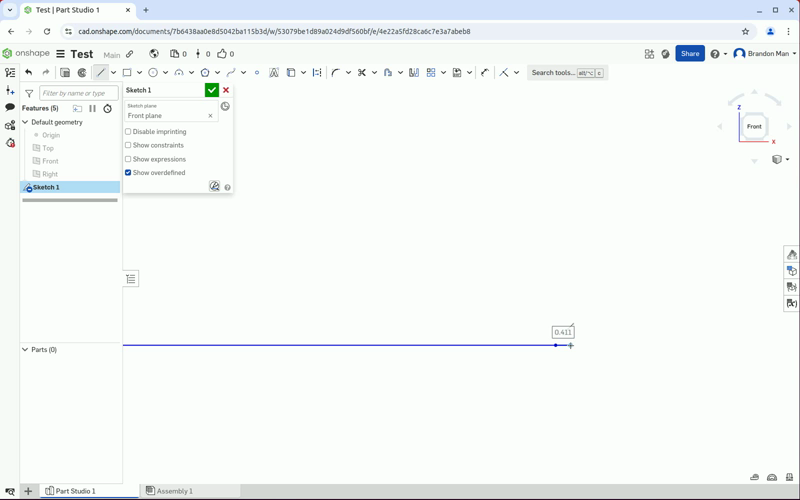
scroll(-6)
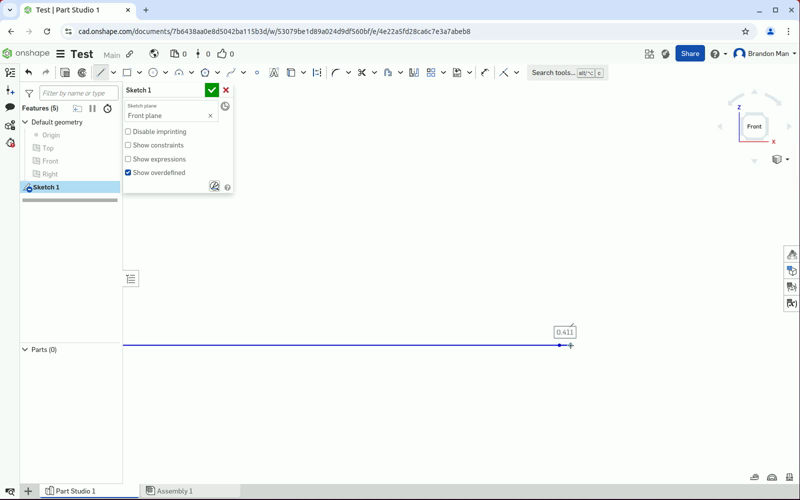
scroll(-6)
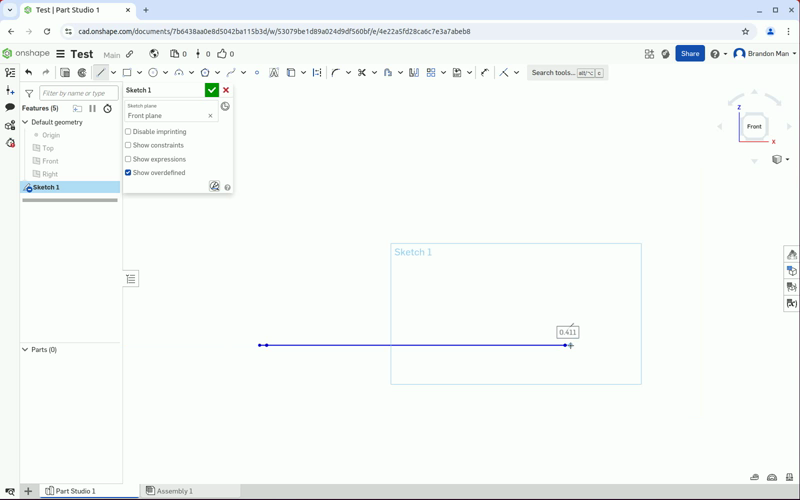
scroll(-6)
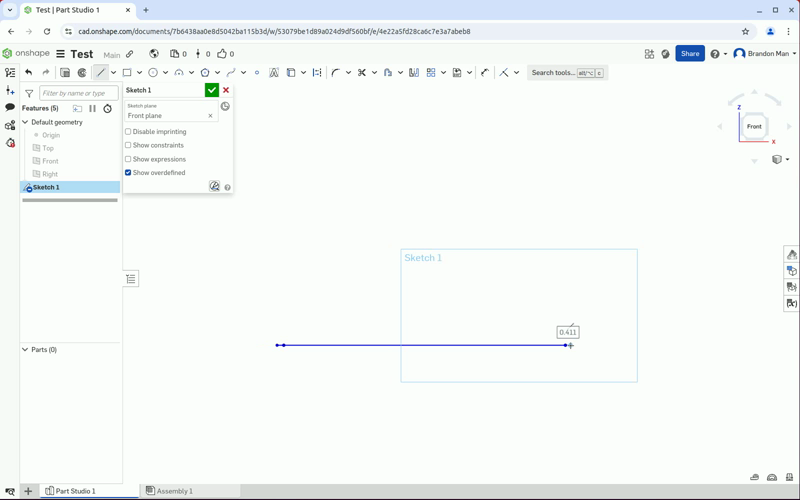
scroll(-6)
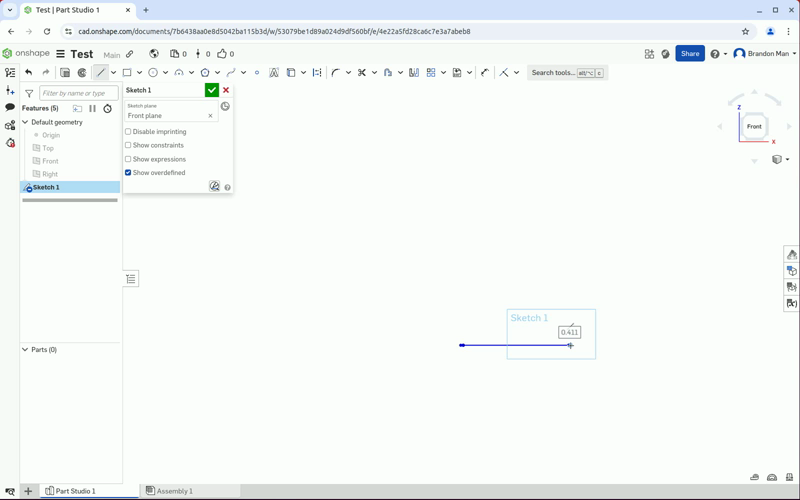
key_up(shift)
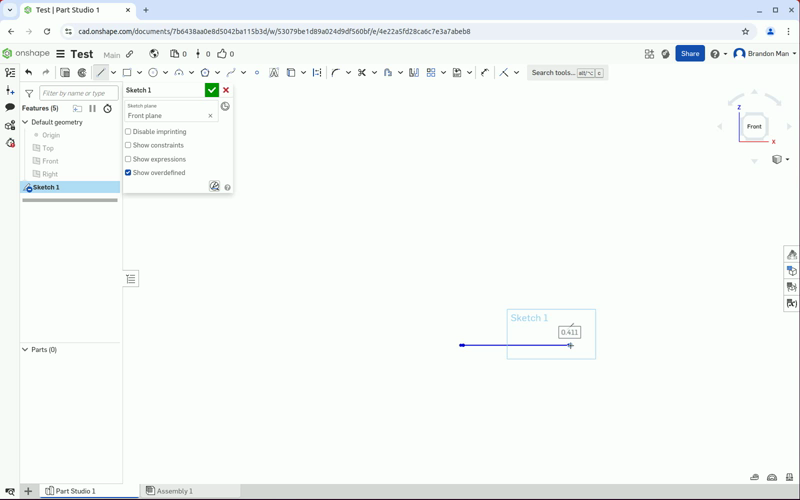
key_down(shift)
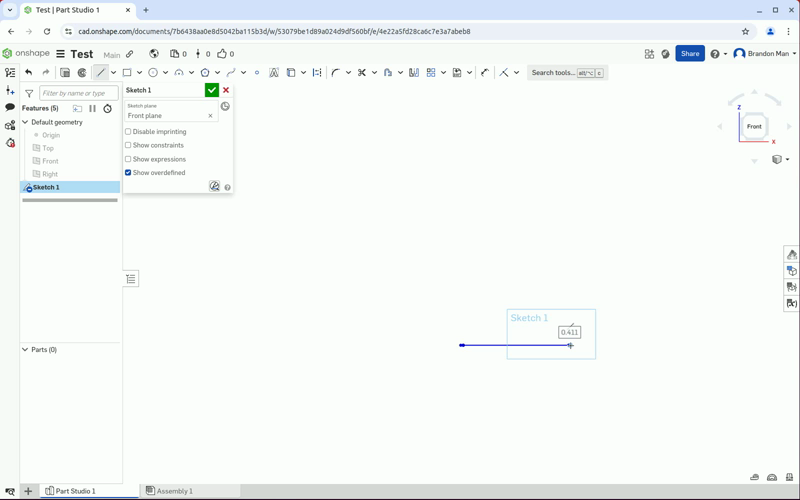
mouse_move(570, 282)
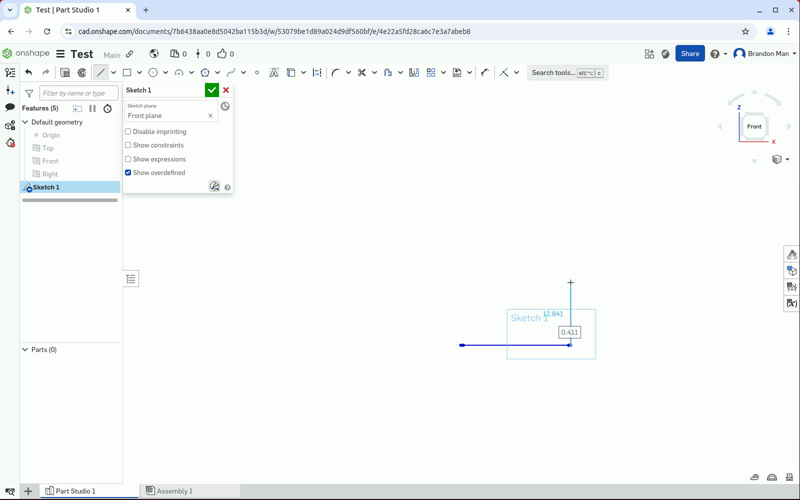
click(570, 282)
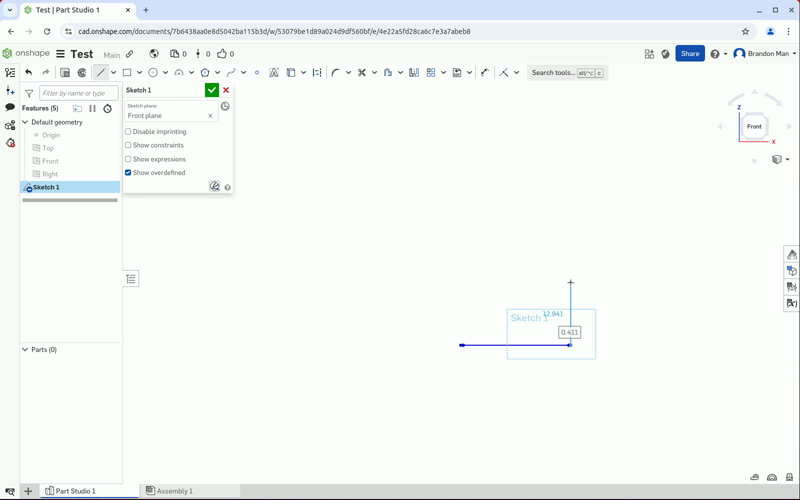
key_up(shift)
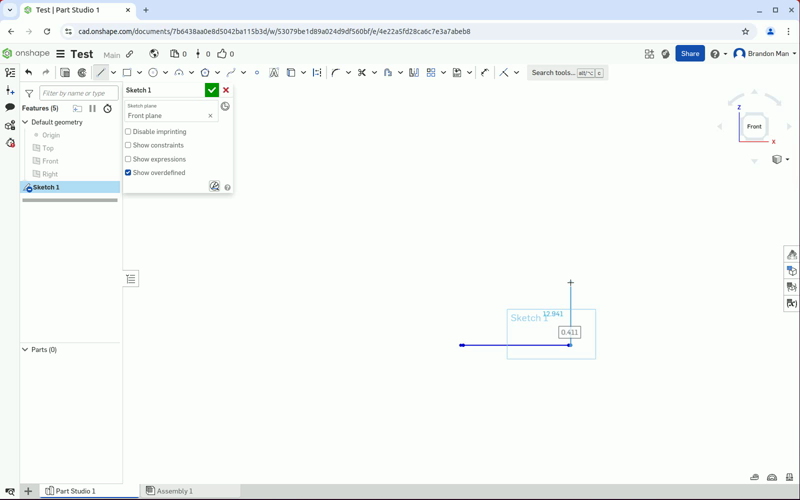
key_down(shift)
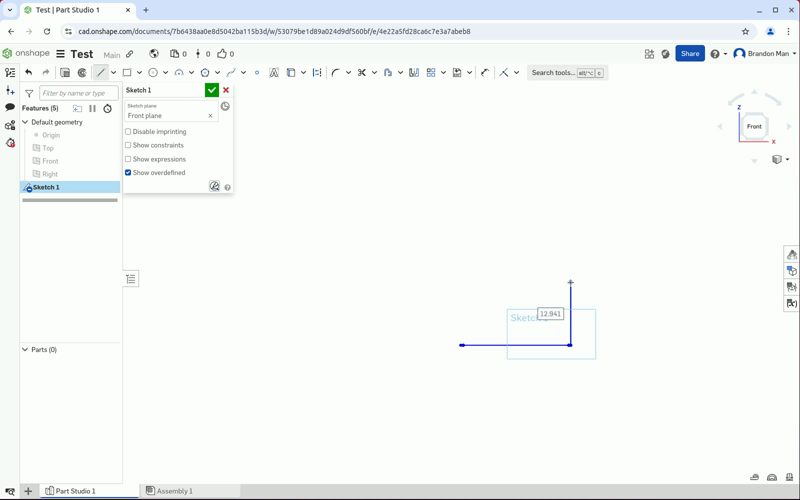
mouse_move(460, 282)
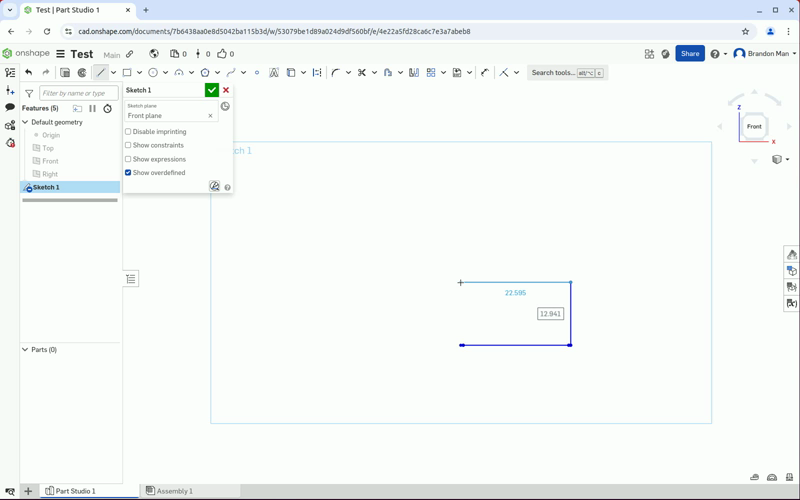
click(460, 282)
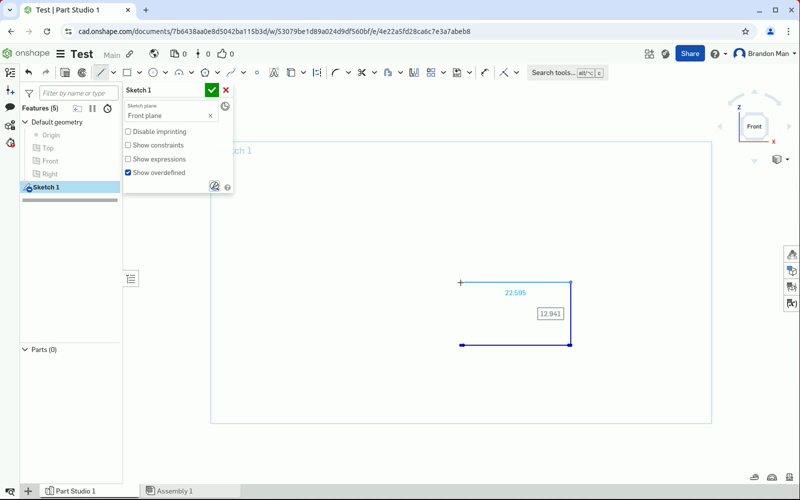
key_up(shift)
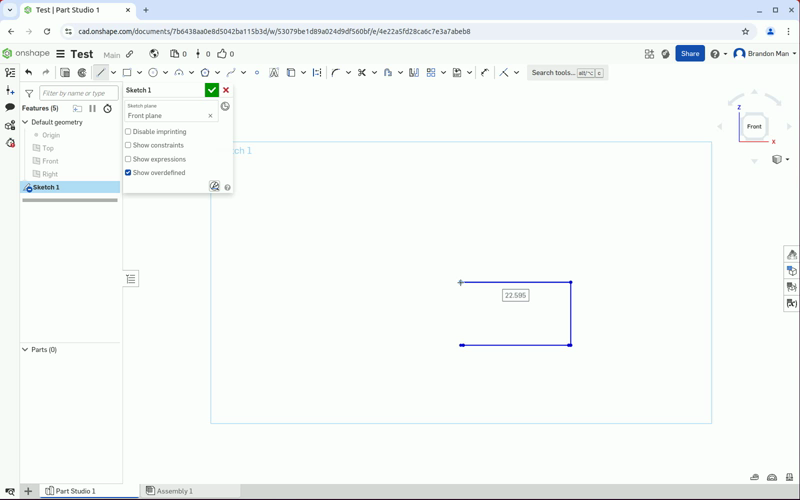
key_down(shift)
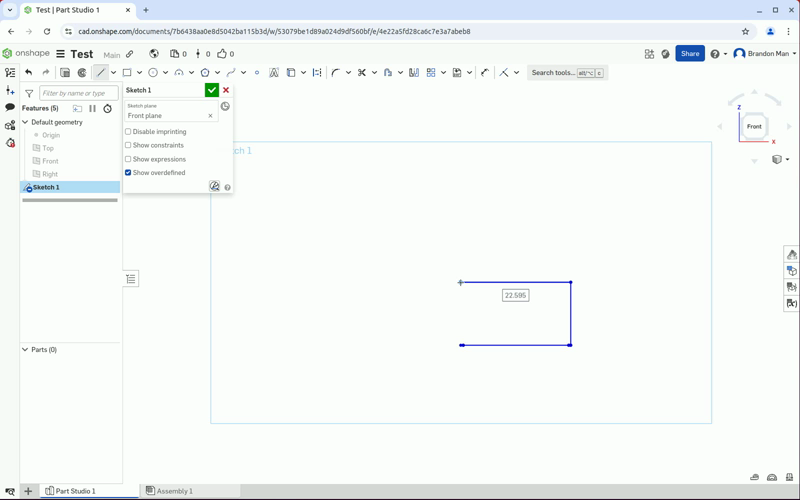
mouse_move(460, 345)
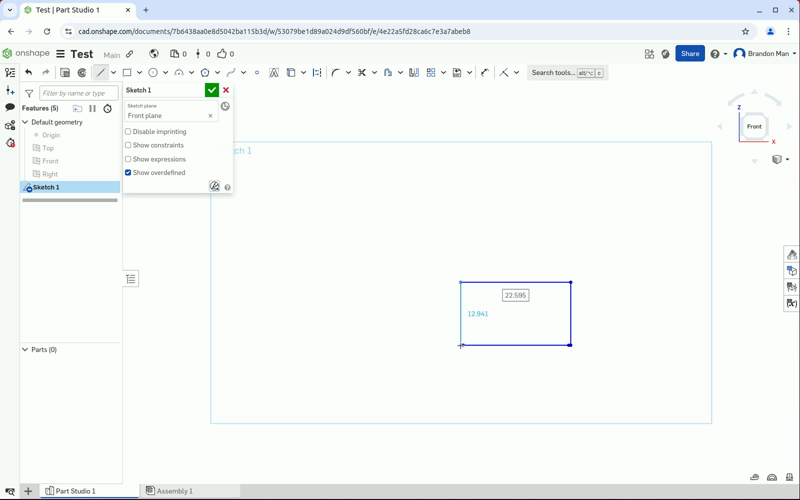
scroll(6)
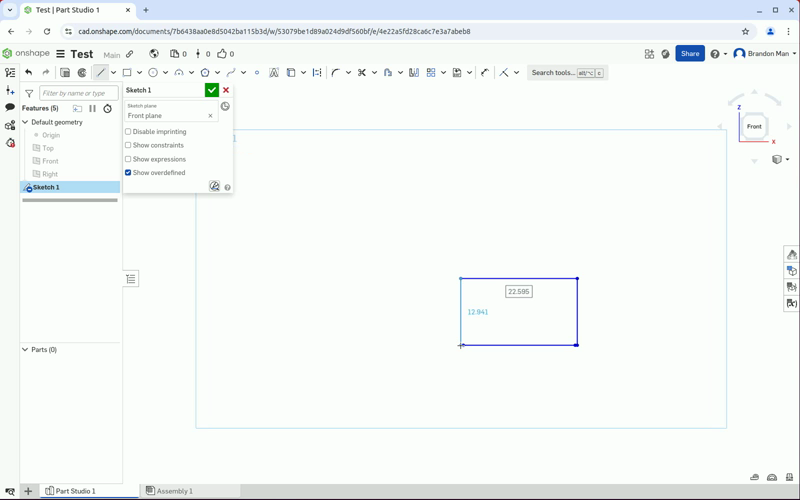
scroll(6)
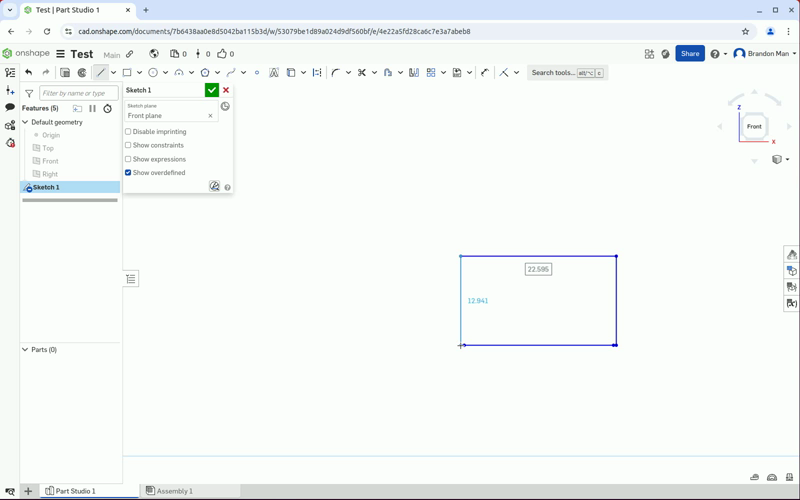
scroll(6)
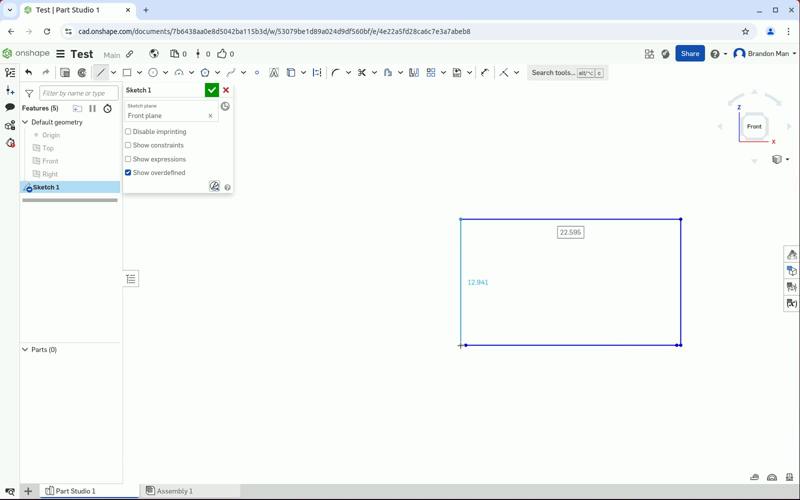
scroll(6)
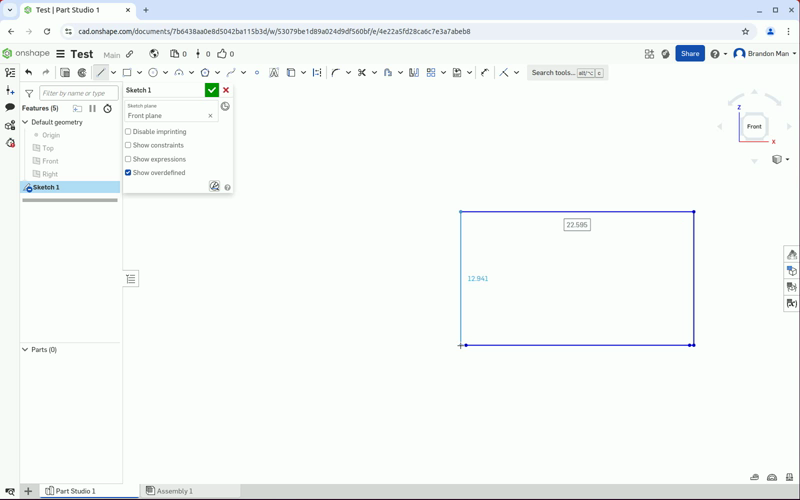
scroll(6)
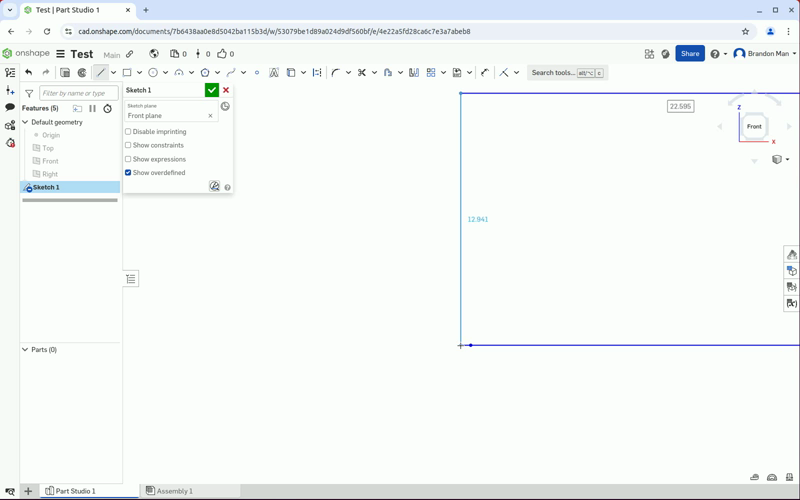
scroll(6)
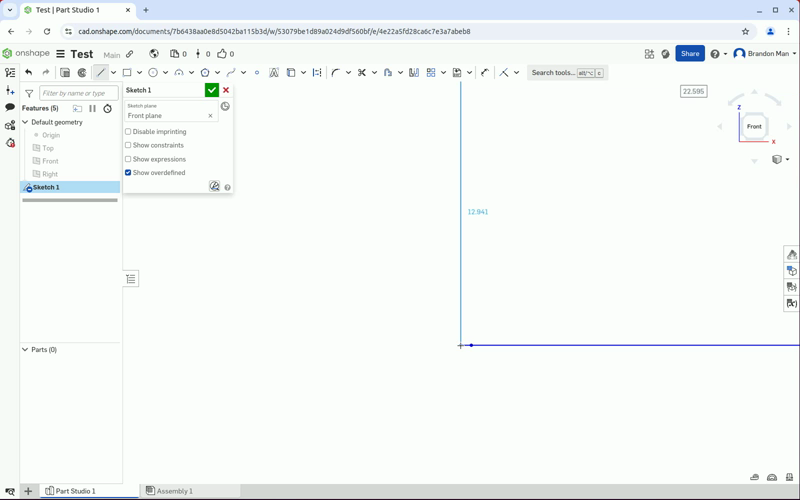
scroll(6)
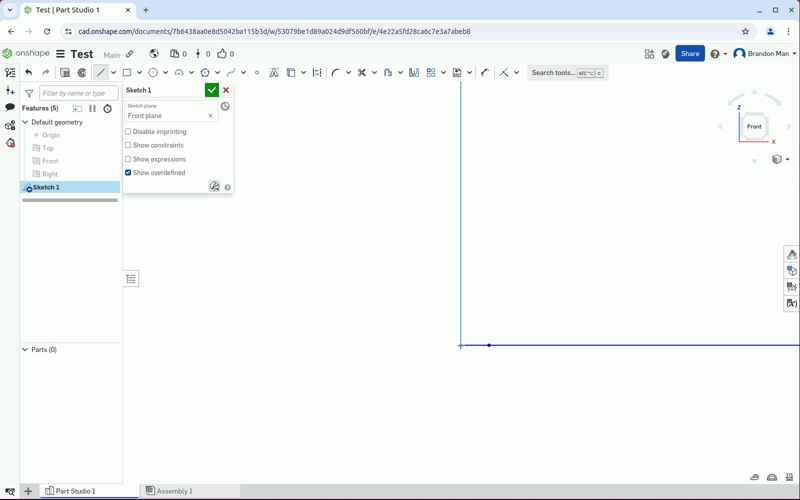
key_up(shift)
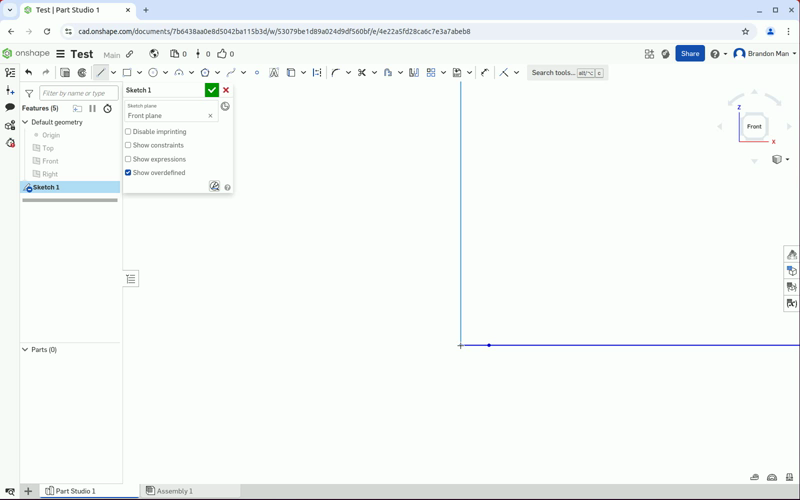
click(460, 345)
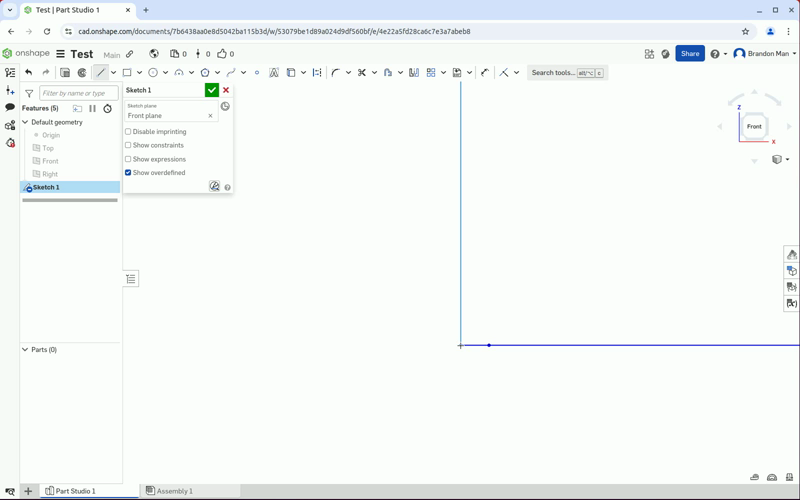
scroll(-6)
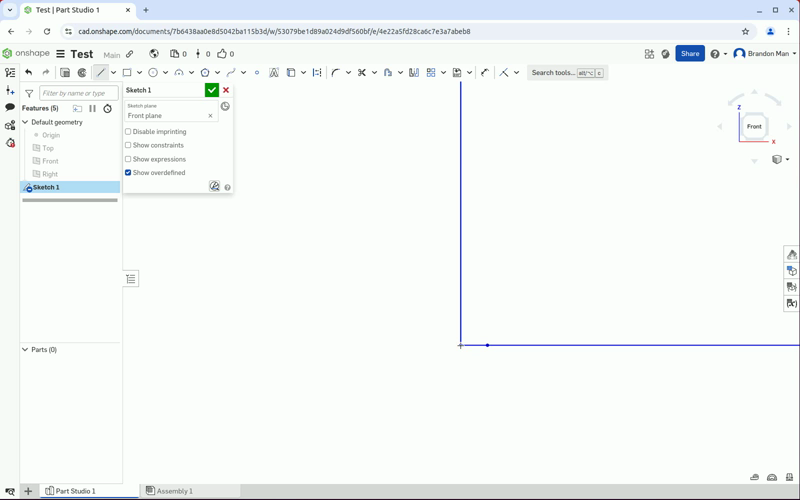
scroll(-6)
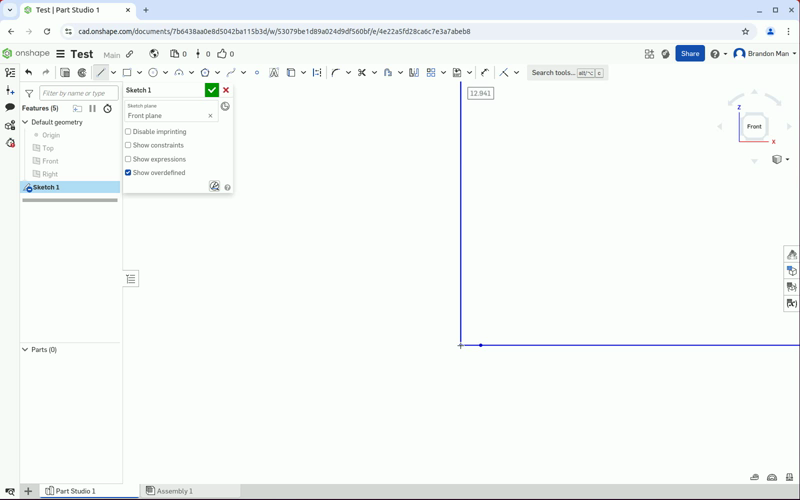
scroll(-6)
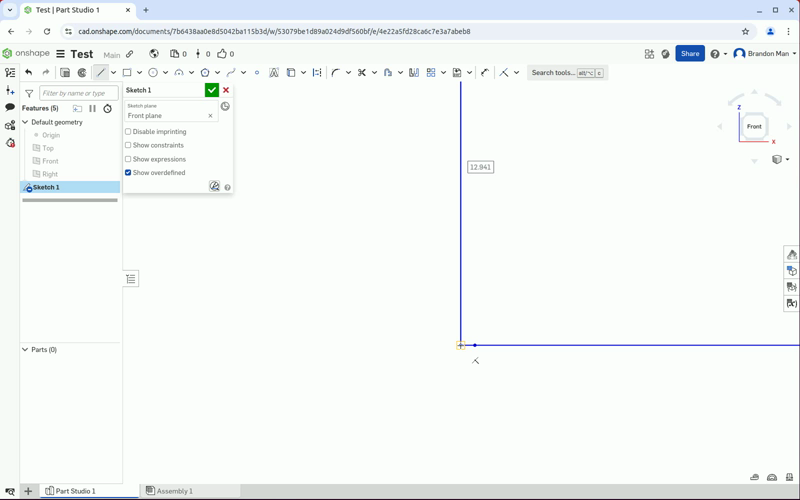
scroll(-6)
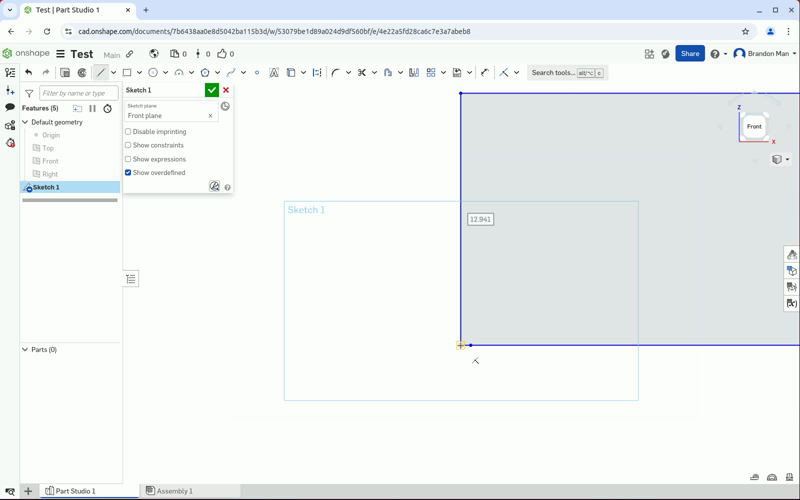
scroll(-6)
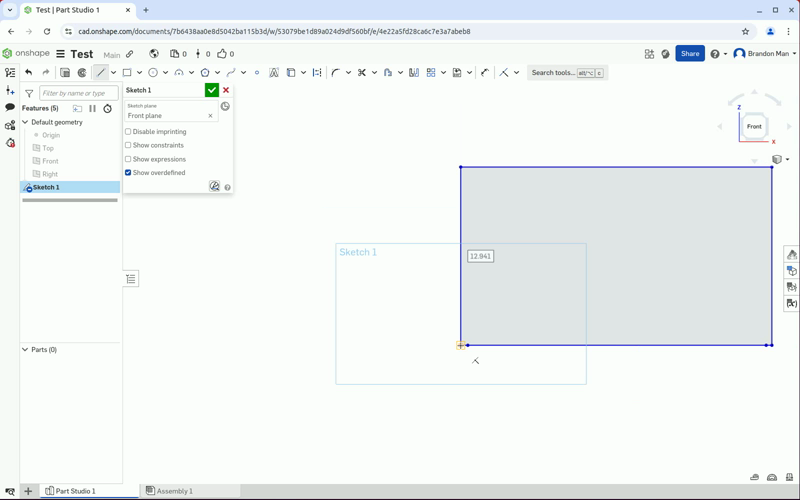
scroll(-6)
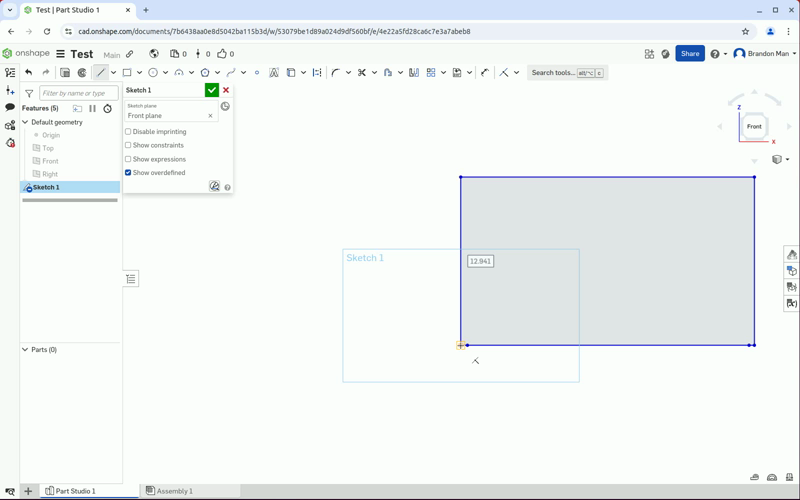
scroll(-6)
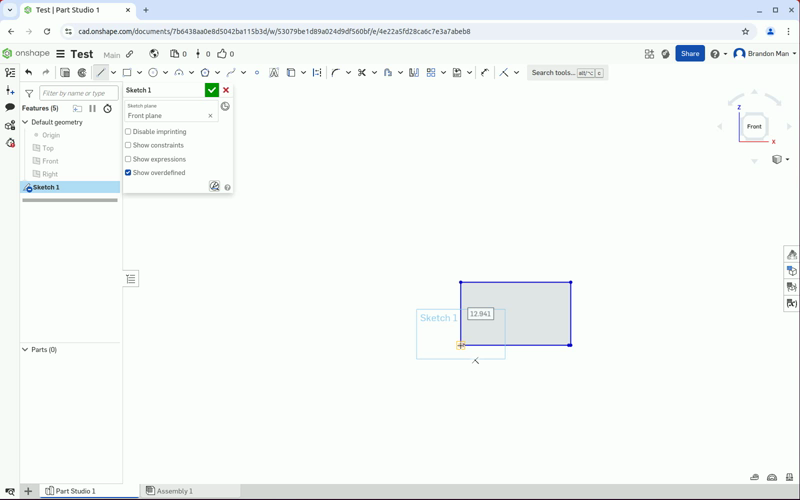
key(esc)
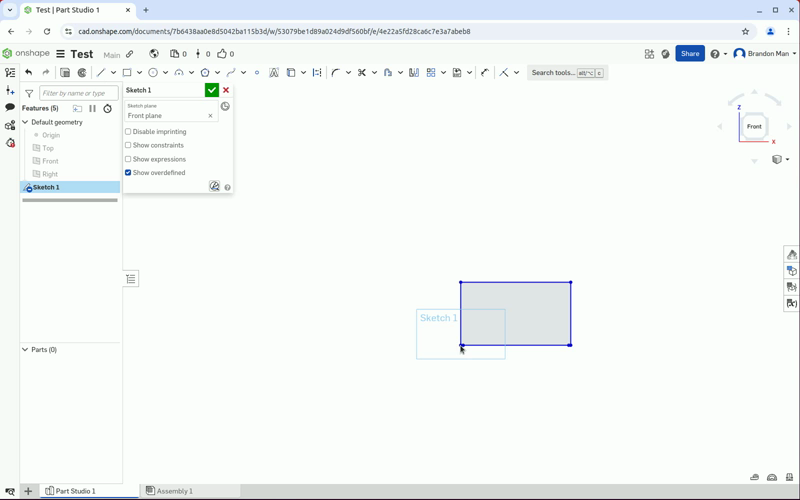
key(l)
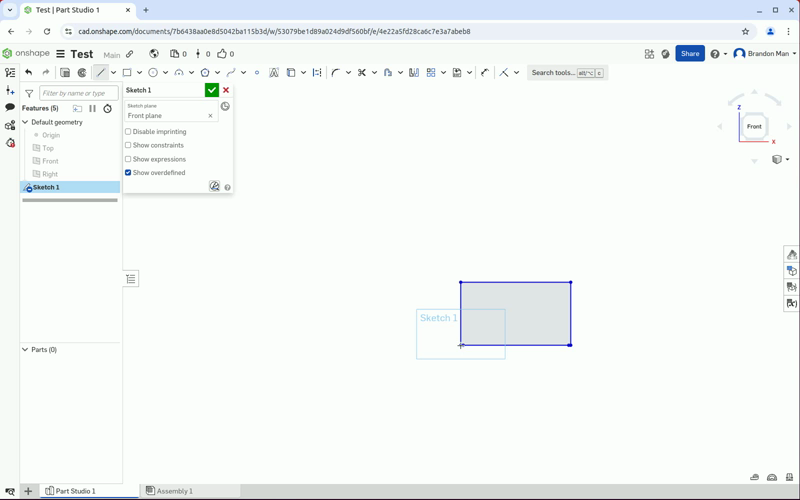
key_down(shift)
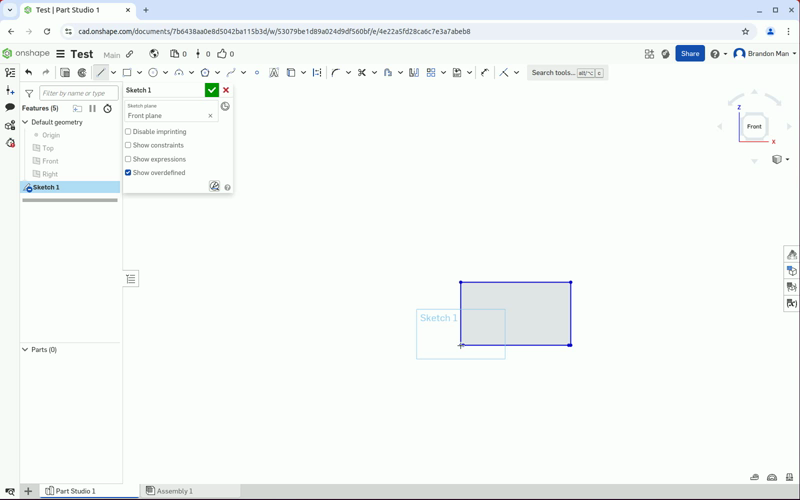
mouse_move(463, 342)
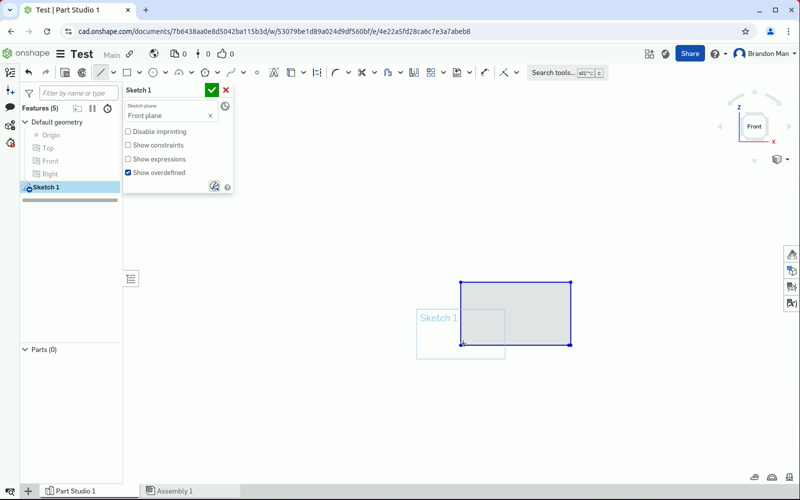
scroll(6)
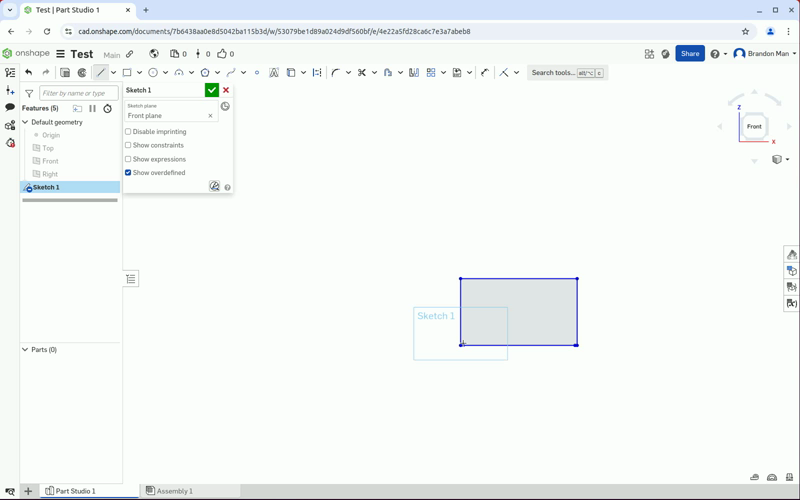
scroll(6)
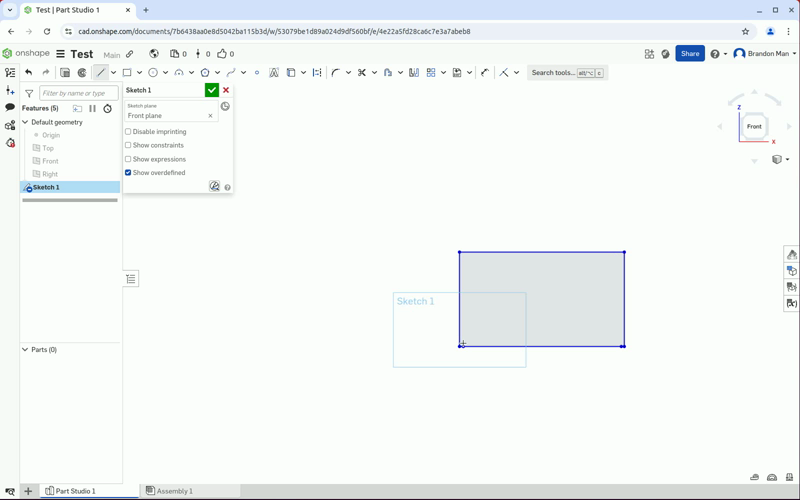
scroll(6)
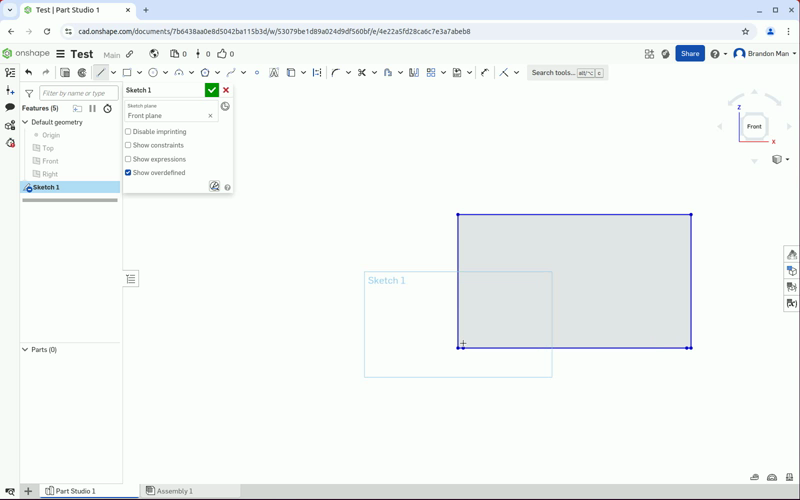
scroll(6)
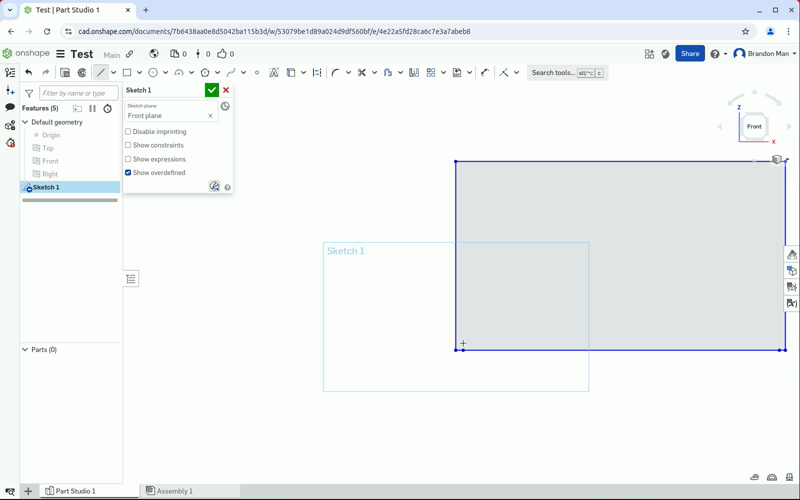
scroll(6)
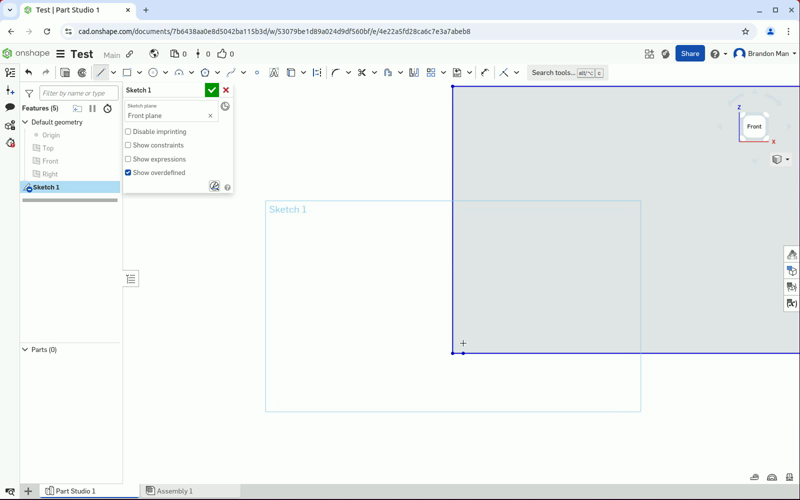
scroll(6)
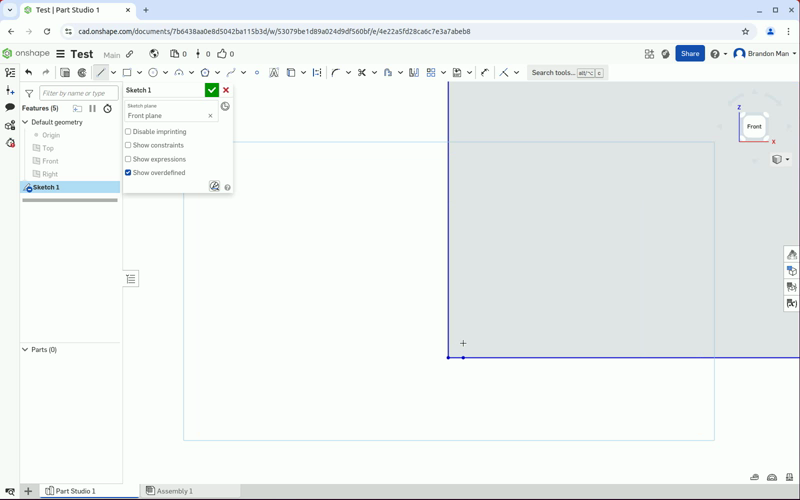
scroll(6)
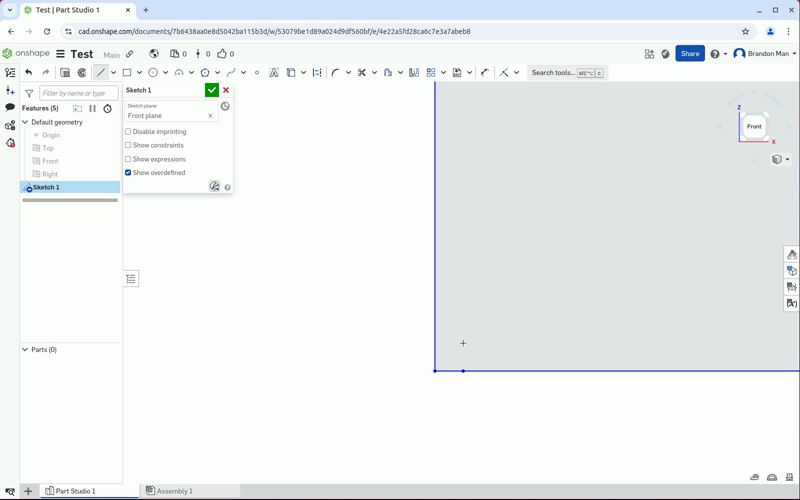
click(463, 342)
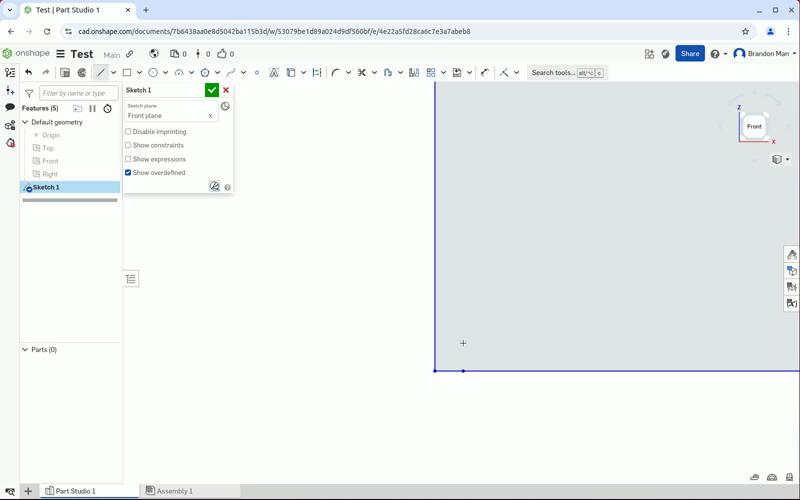
scroll(-6)
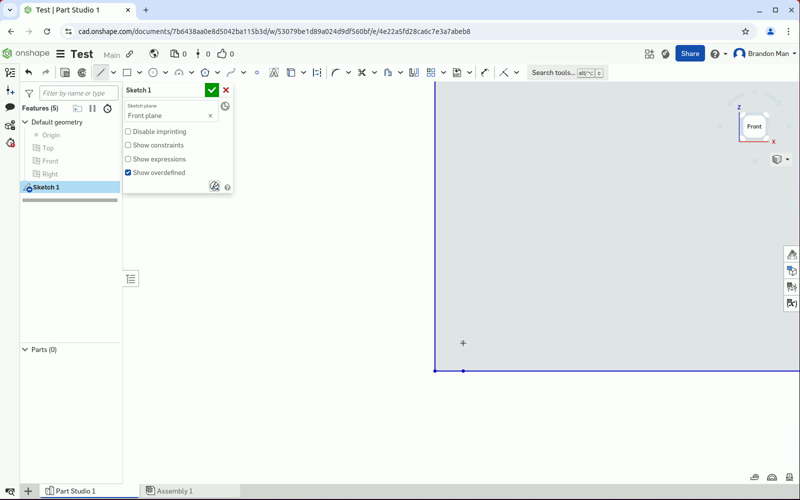
scroll(-6)
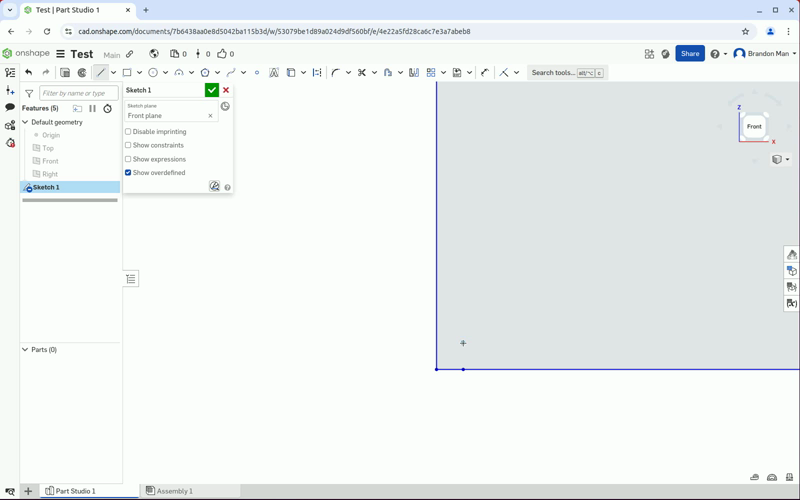
scroll(-6)
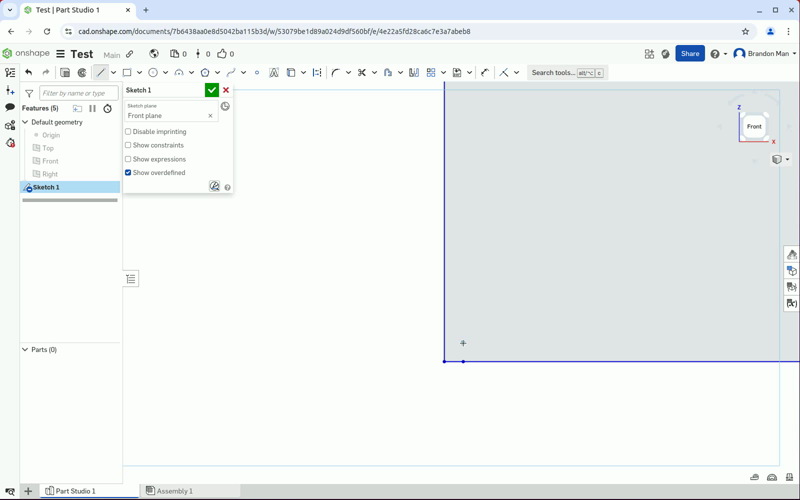
scroll(-6)
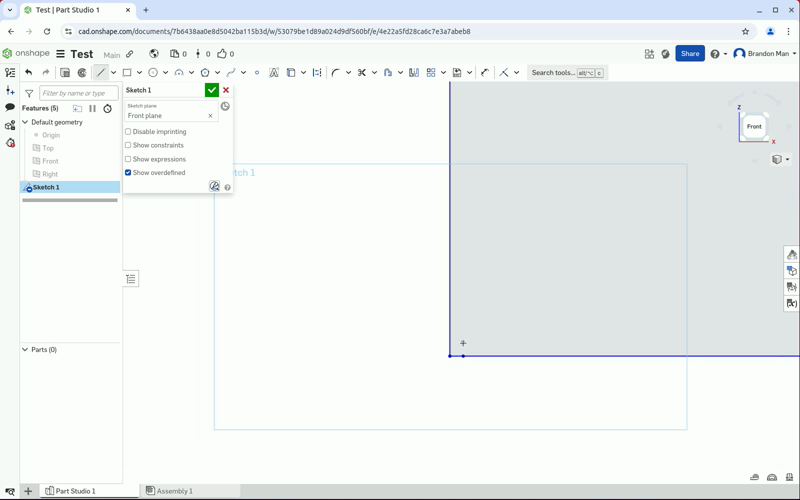
scroll(-6)
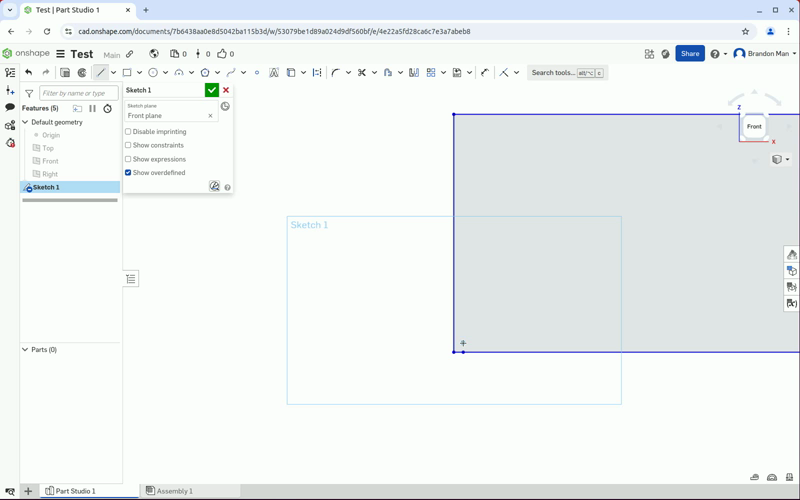
scroll(-6)
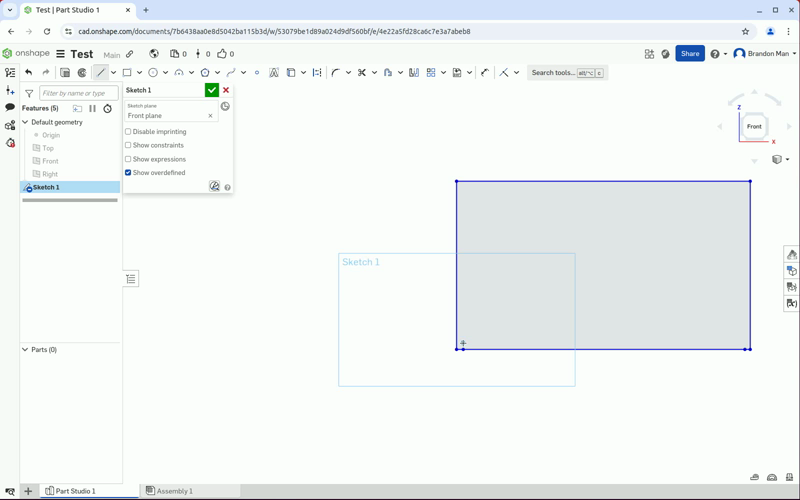
scroll(-6)
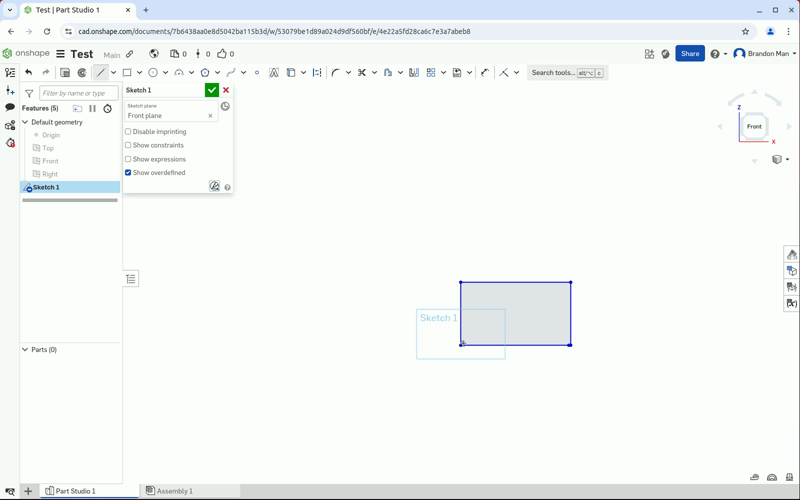
key_up(shift)
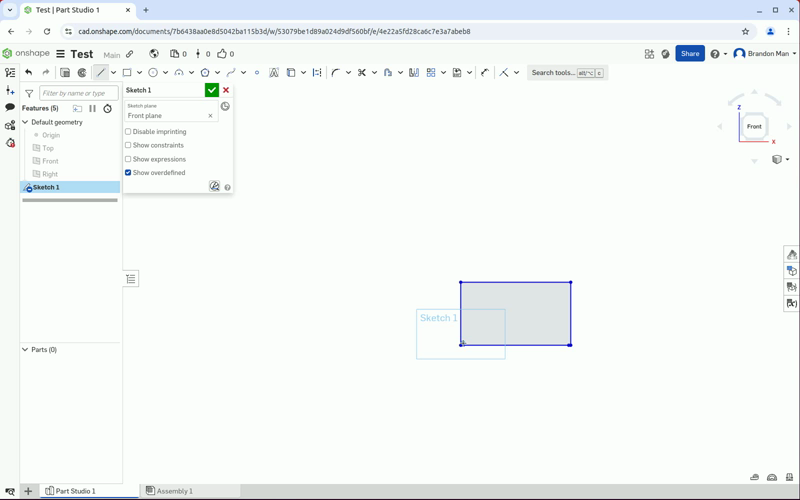
key_down(shift)
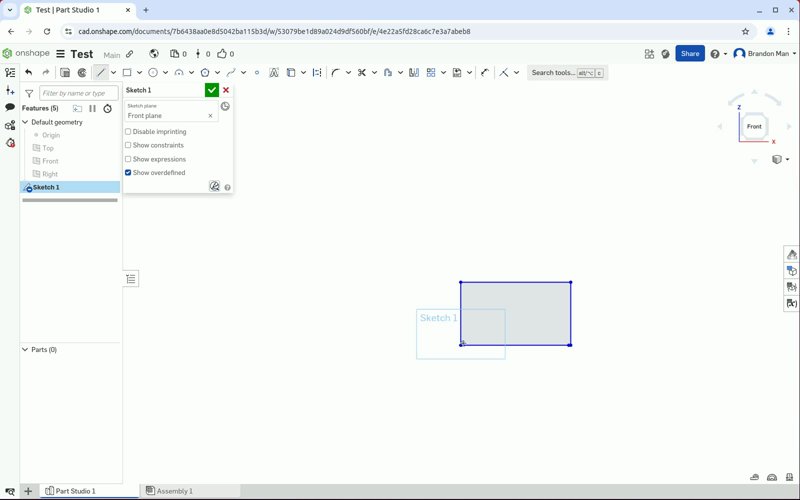
mouse_move(568, 342)
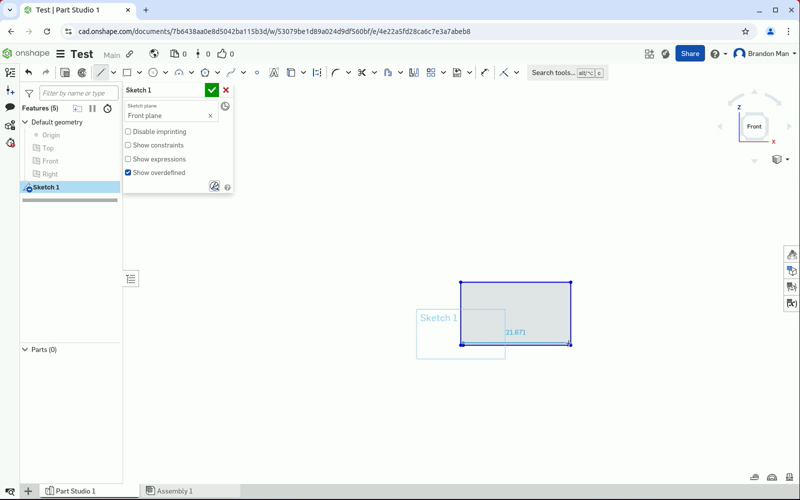
scroll(6)
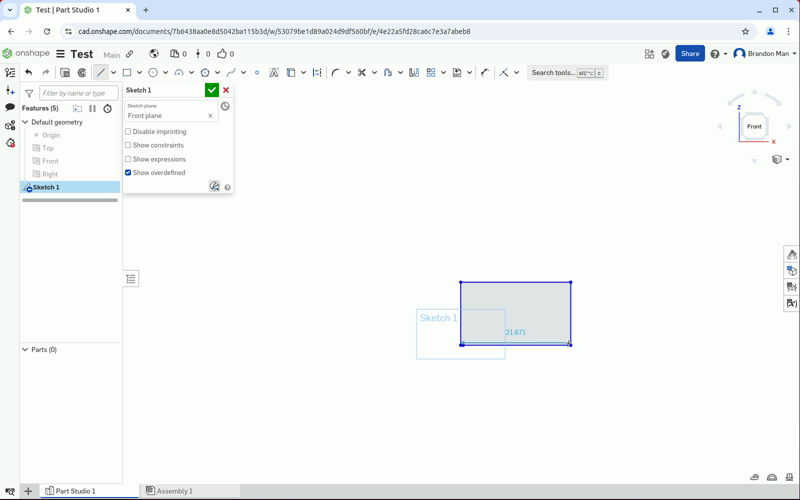
scroll(6)
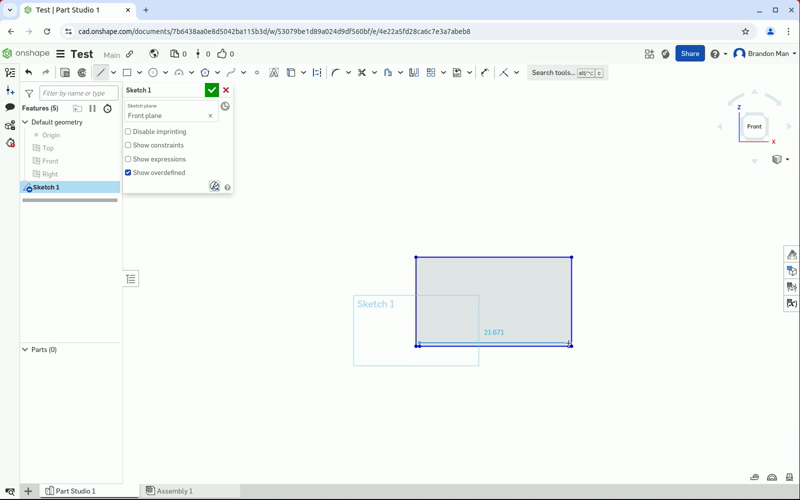
scroll(6)
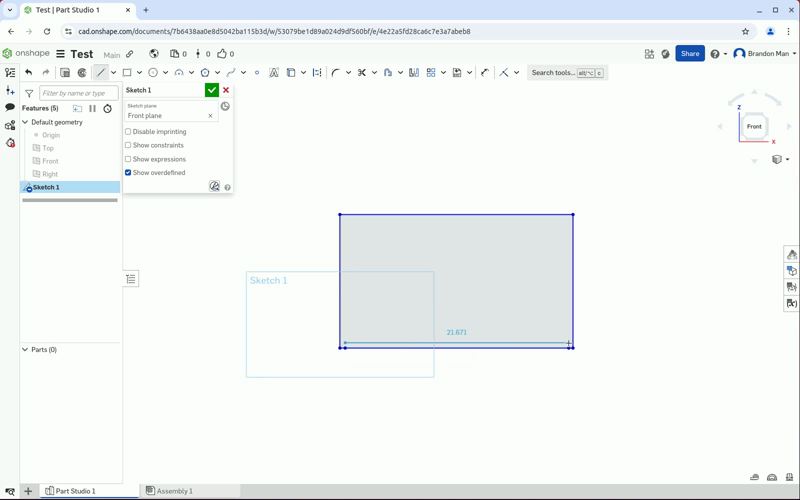
scroll(6)
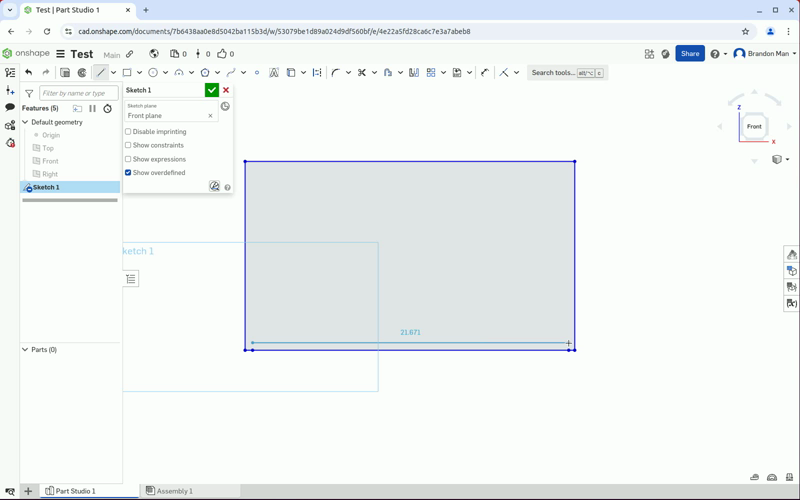
scroll(6)
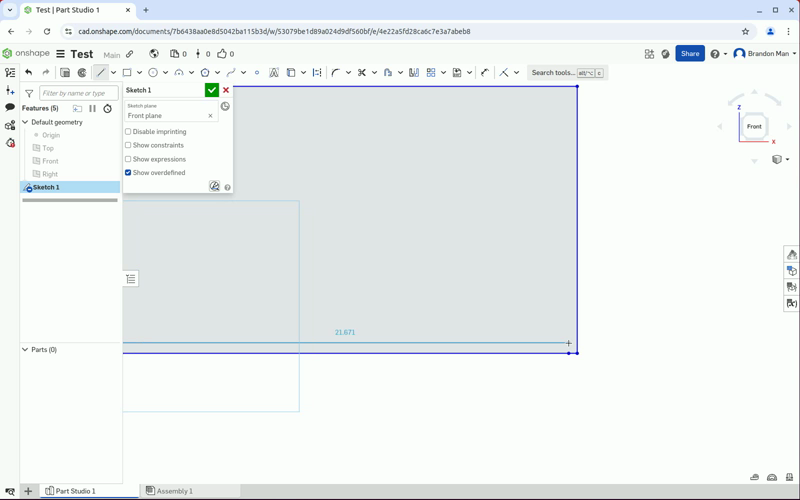
scroll(6)
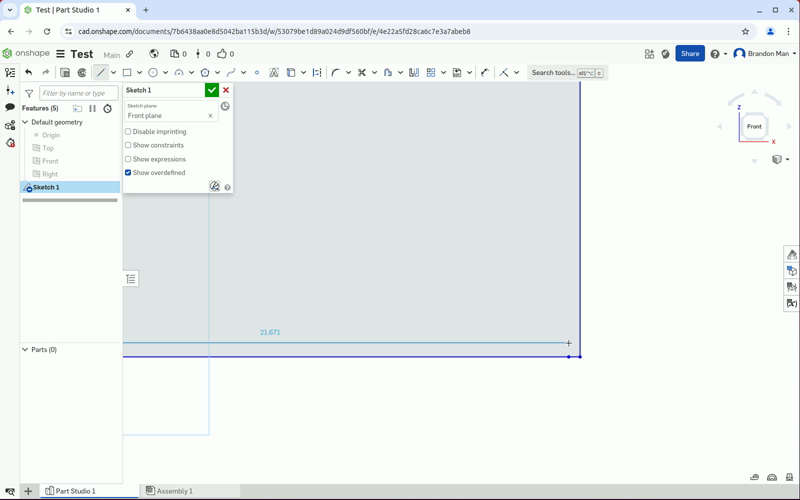
scroll(6)
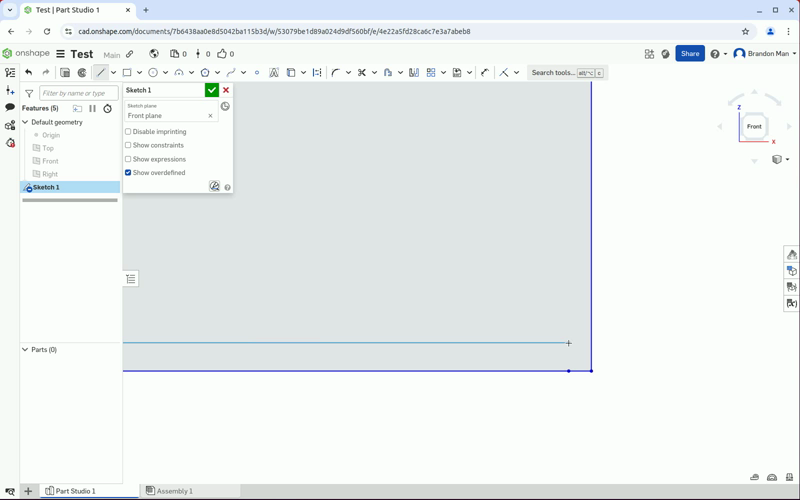
click(568, 342)
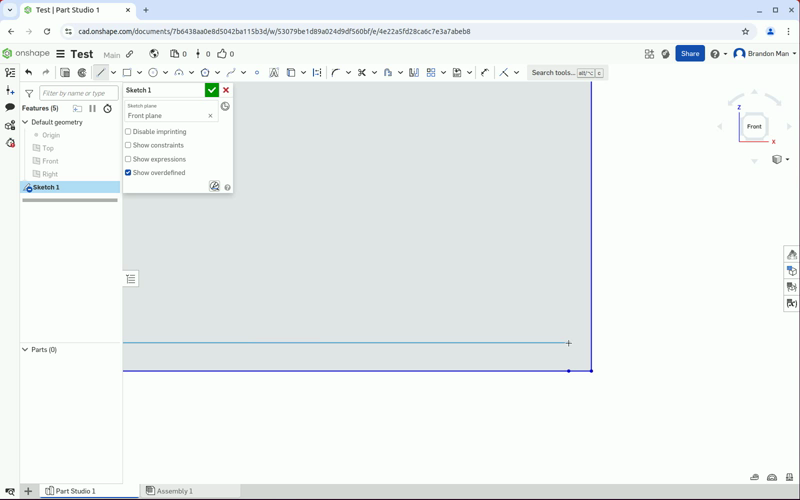
scroll(-6)
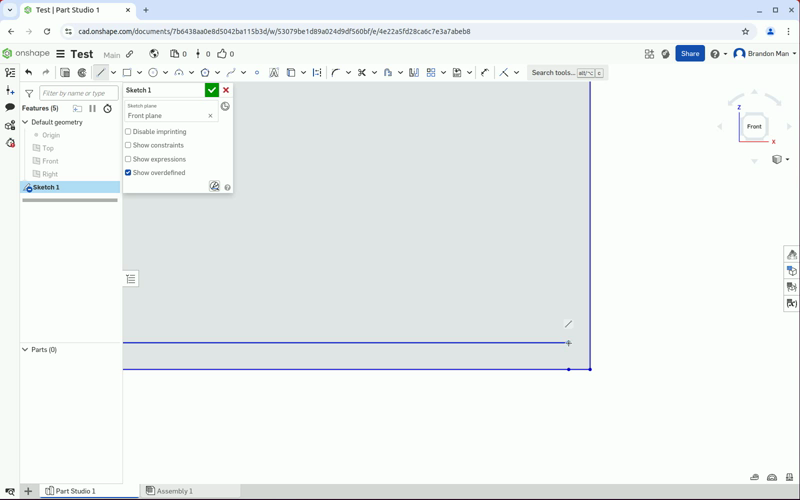
scroll(-6)
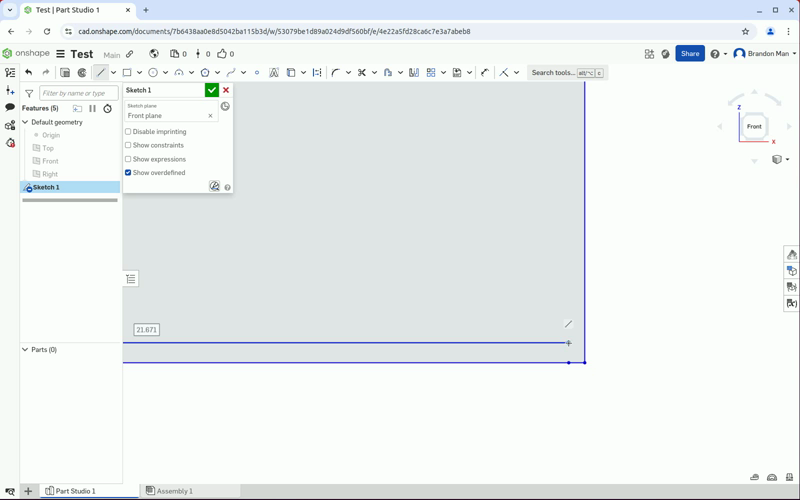
scroll(-6)
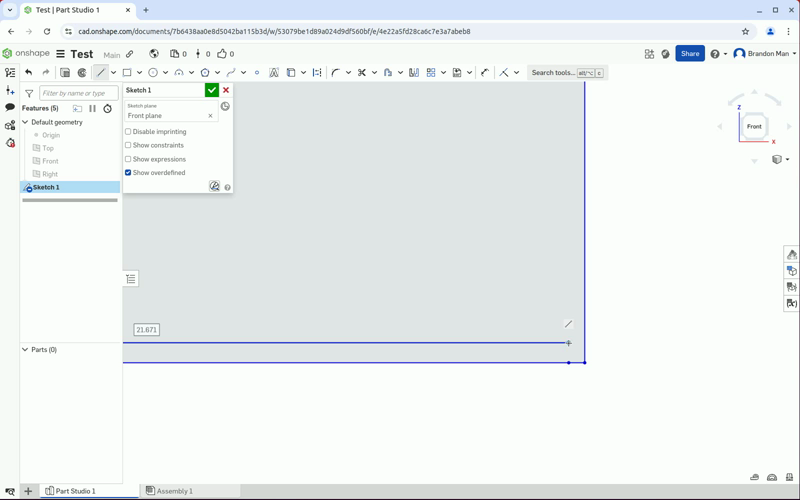
scroll(-6)
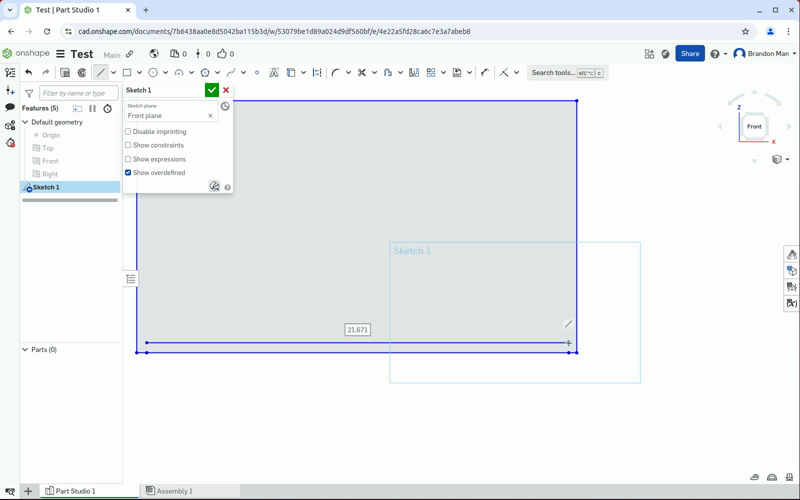
scroll(-6)
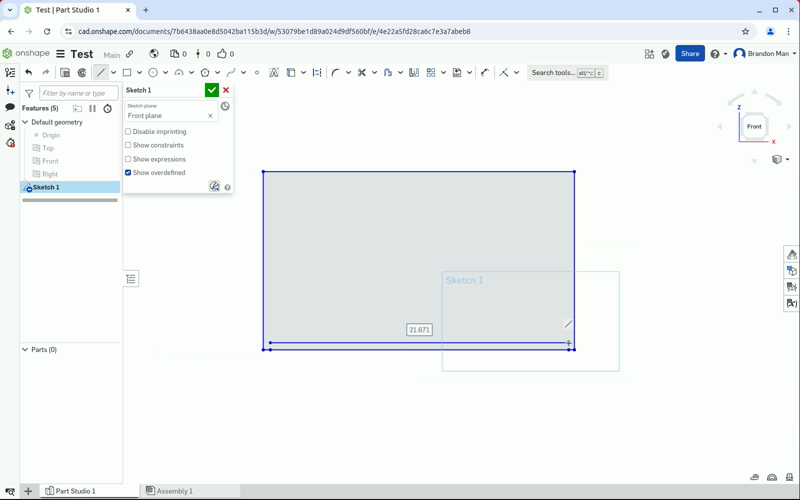
scroll(-6)
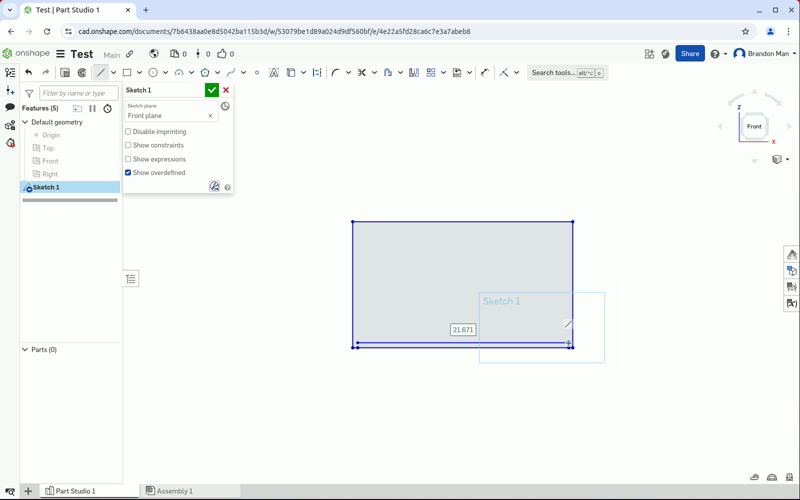
scroll(-6)
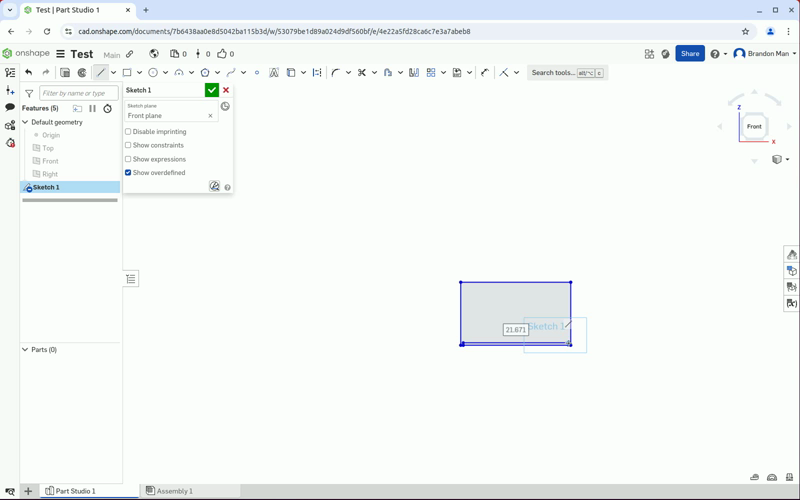
key_up(shift)
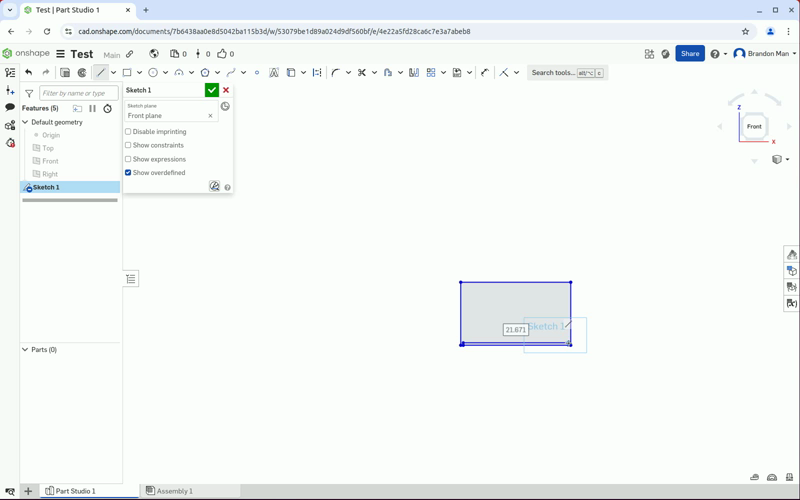
key_down(shift)
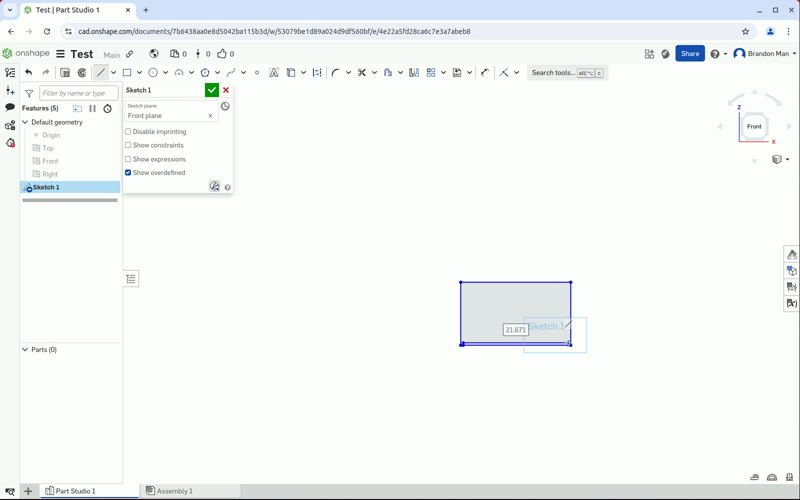
mouse_move(589, 342)
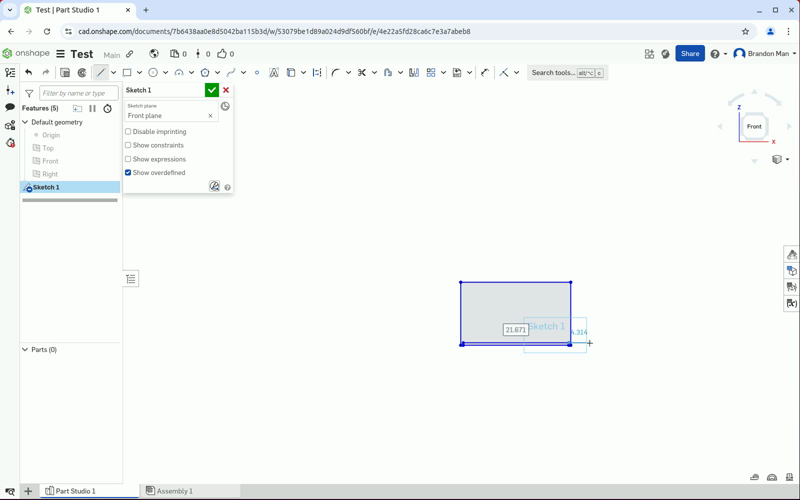
mouse_move(568, 284)
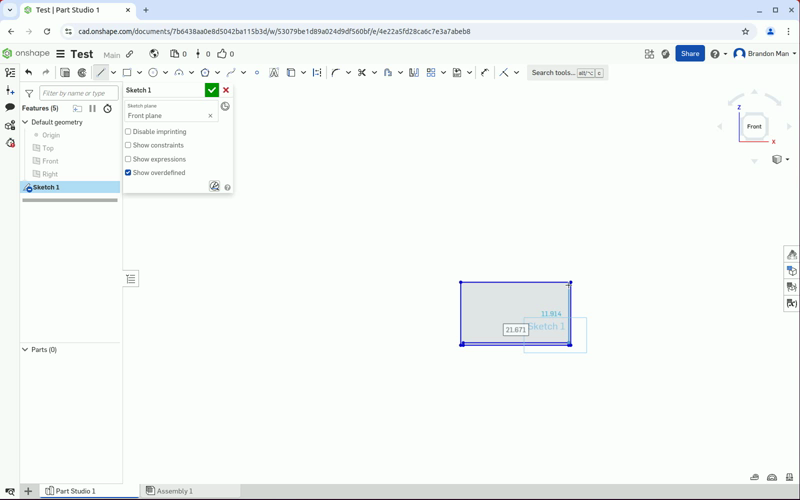
scroll(6)
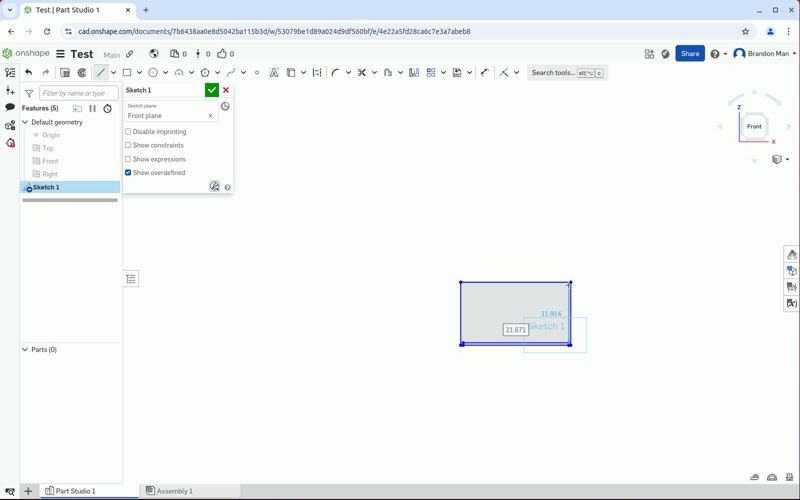
scroll(6)
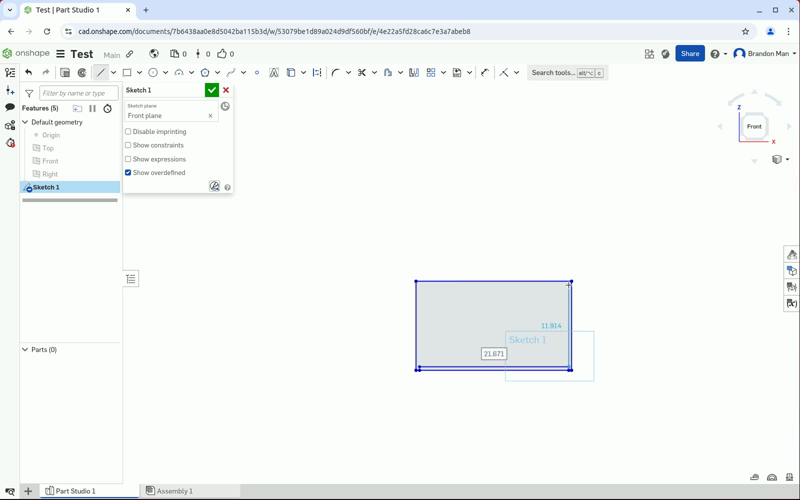
scroll(6)
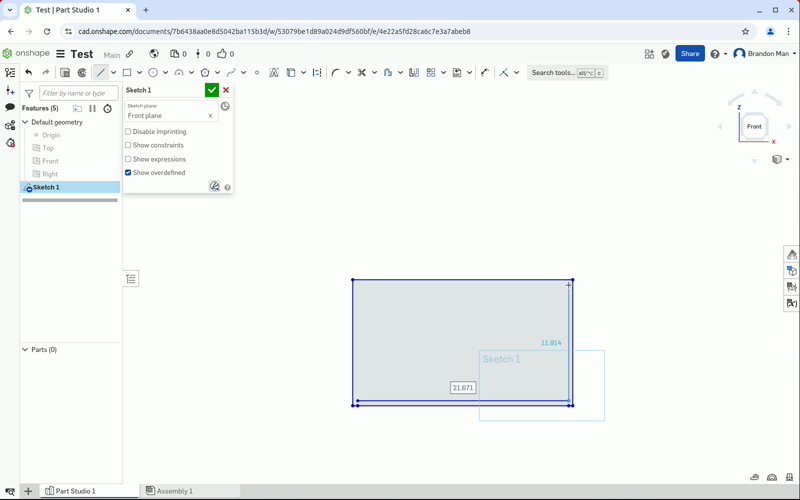
scroll(6)
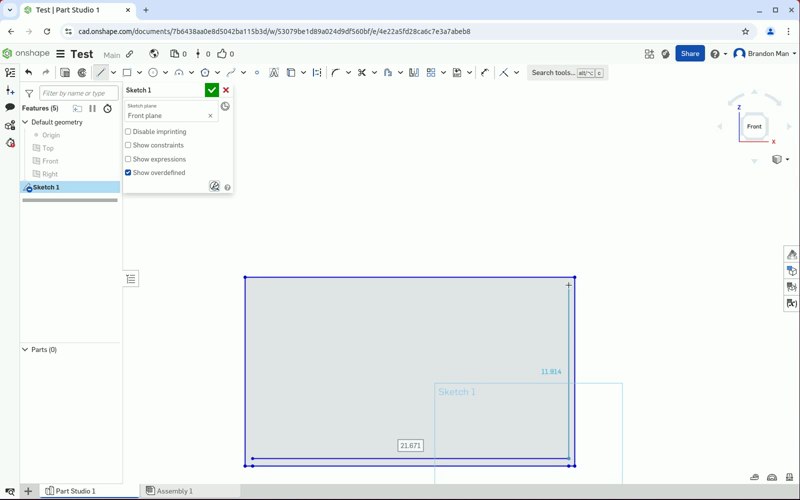
scroll(6)
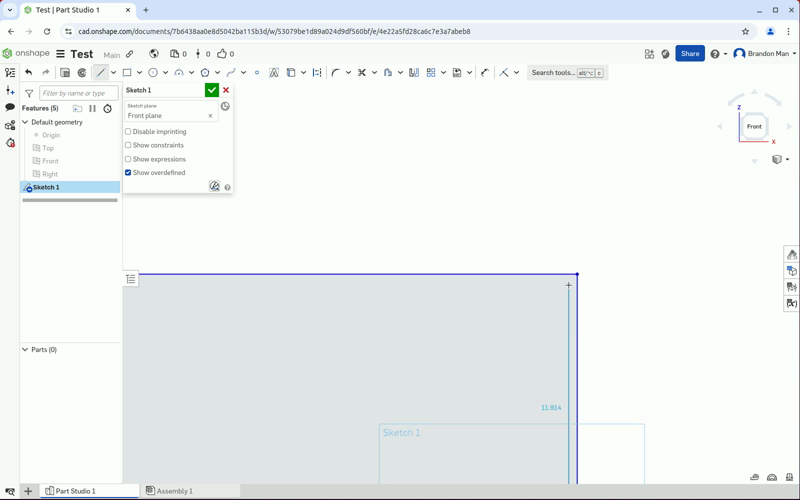
scroll(6)
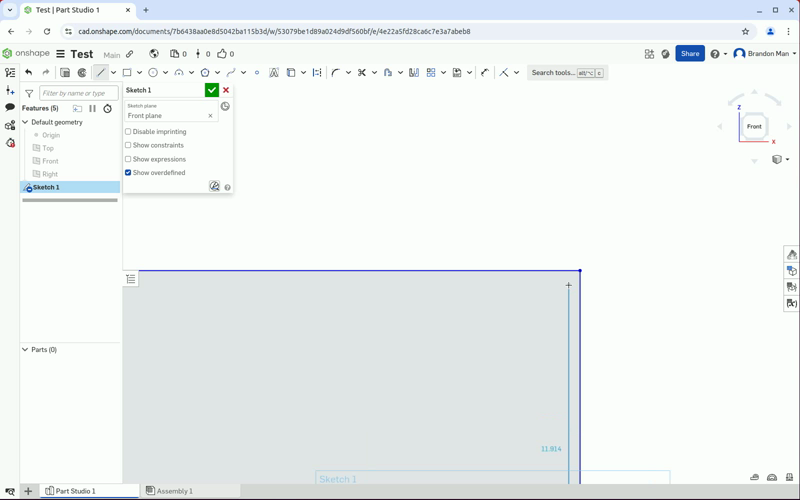
scroll(6)
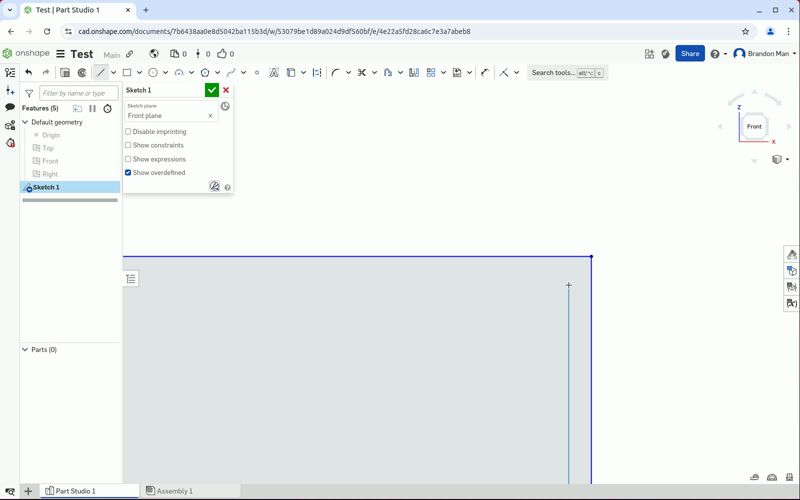
click(568, 284)
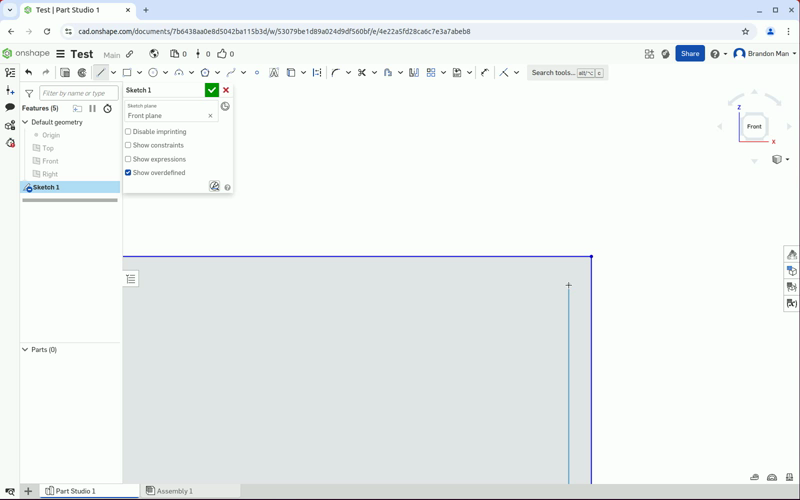
scroll(-6)
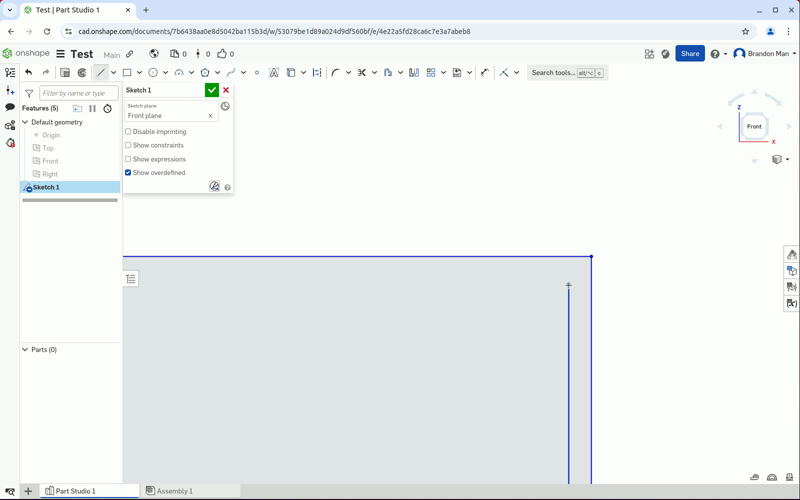
scroll(-6)
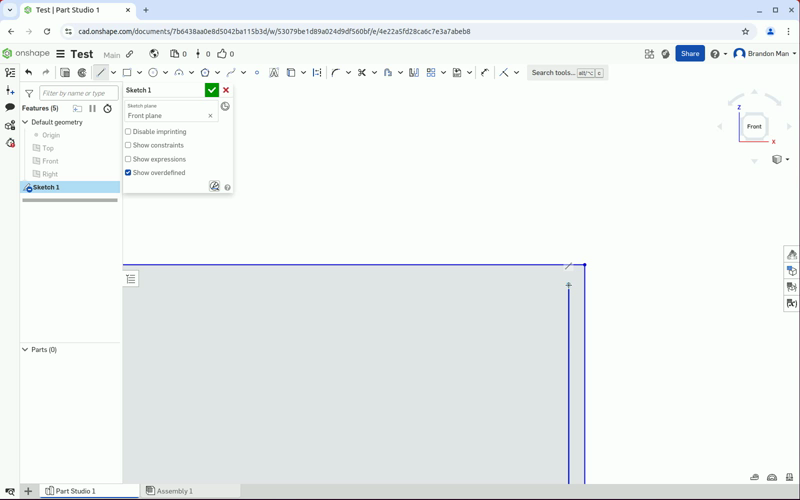
scroll(-6)
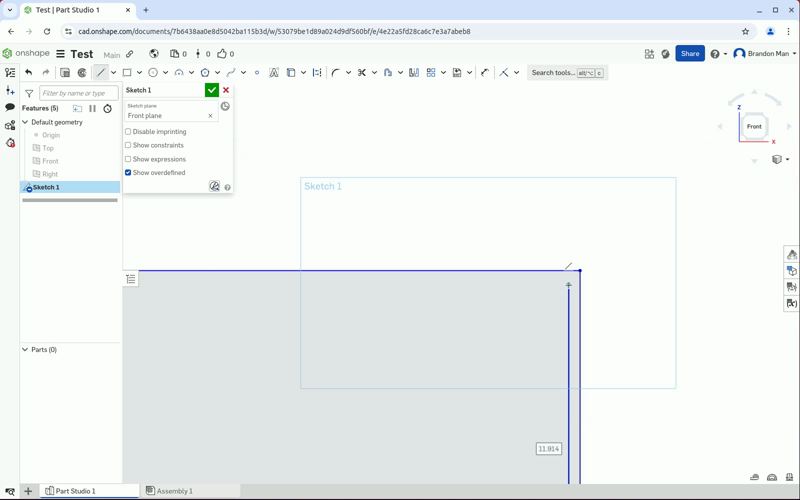
scroll(-6)
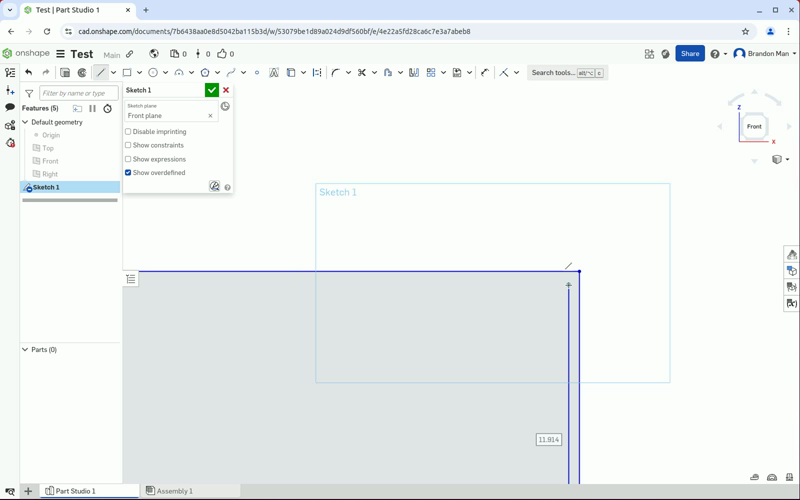
scroll(-6)
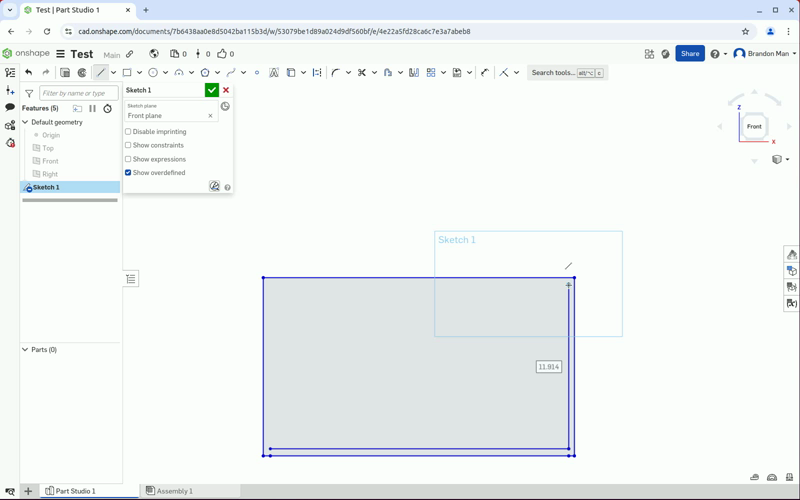
scroll(-6)
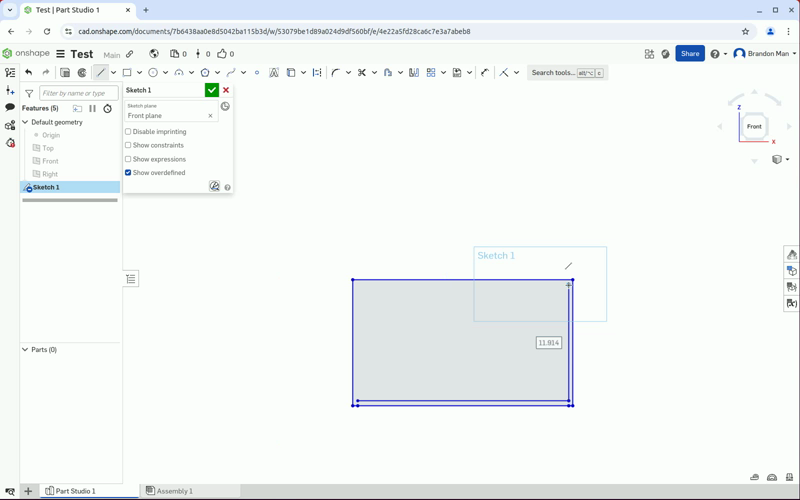
scroll(-6)
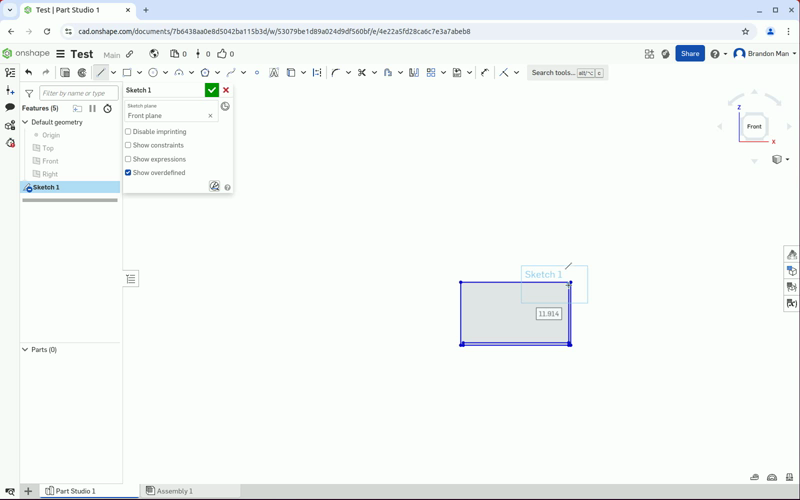
key_up(shift)
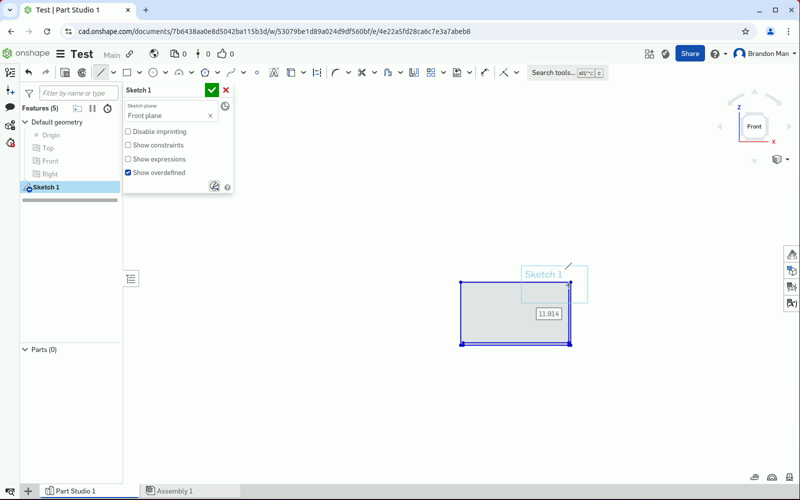
key_down(shift)
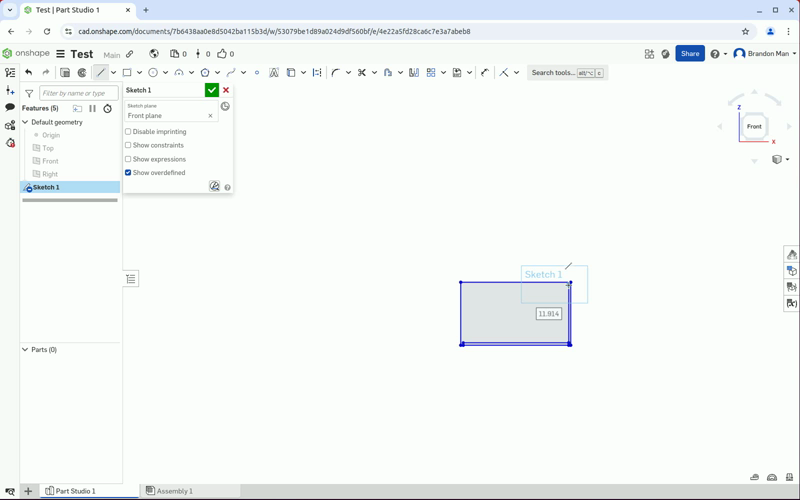
mouse_move(463, 284)
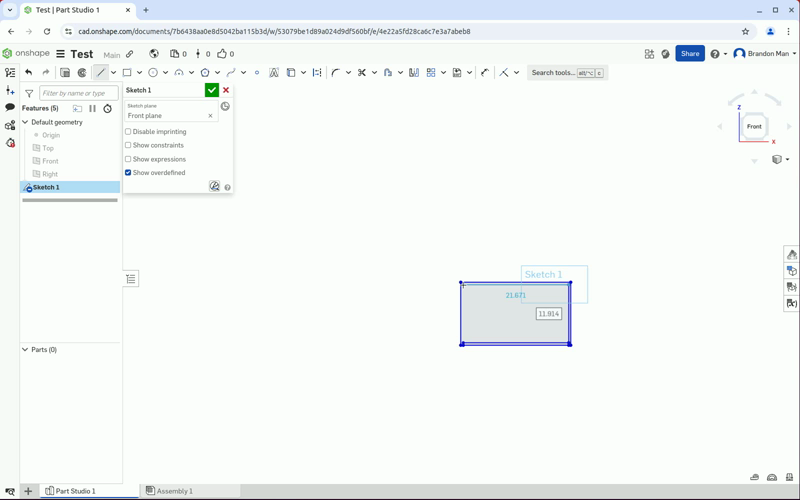
scroll(6)
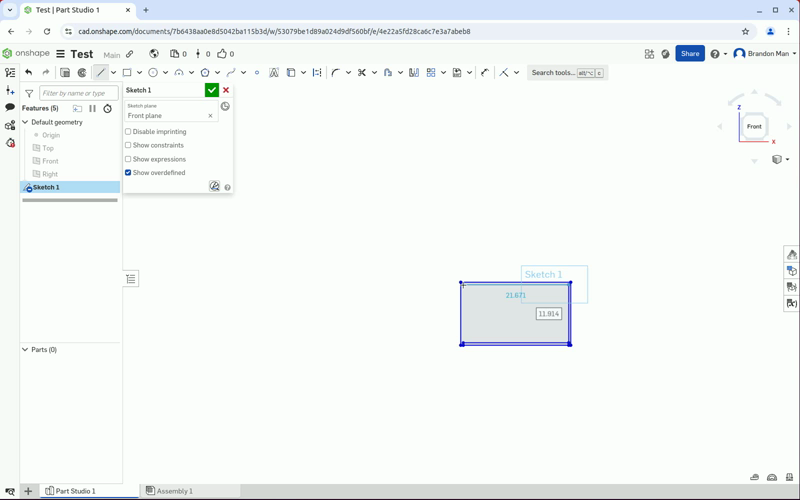
scroll(6)
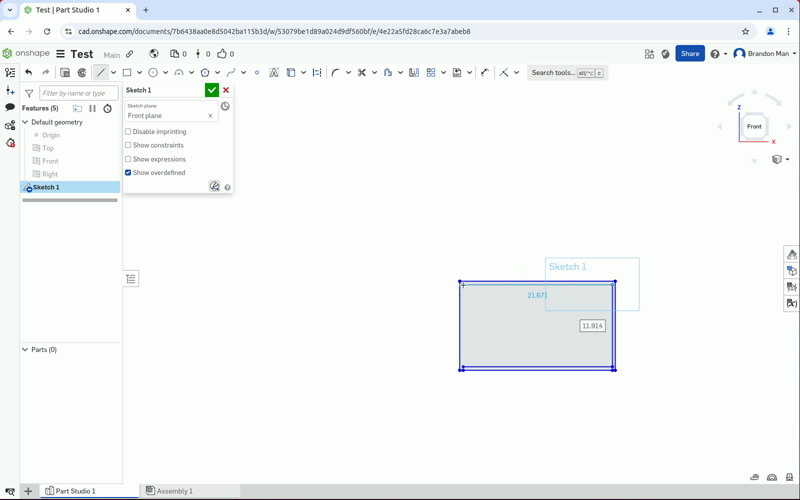
scroll(6)
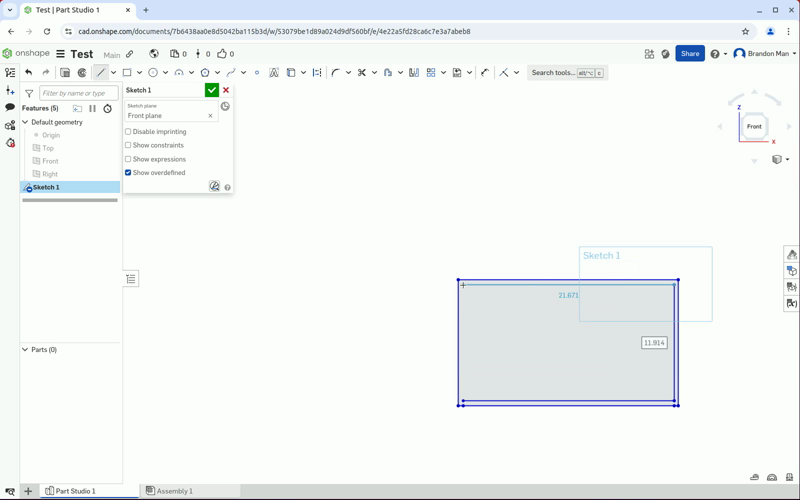
scroll(6)
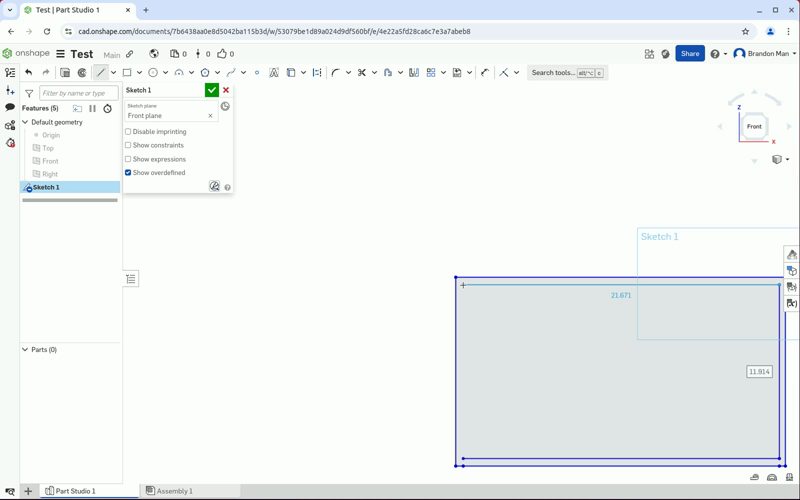
scroll(6)
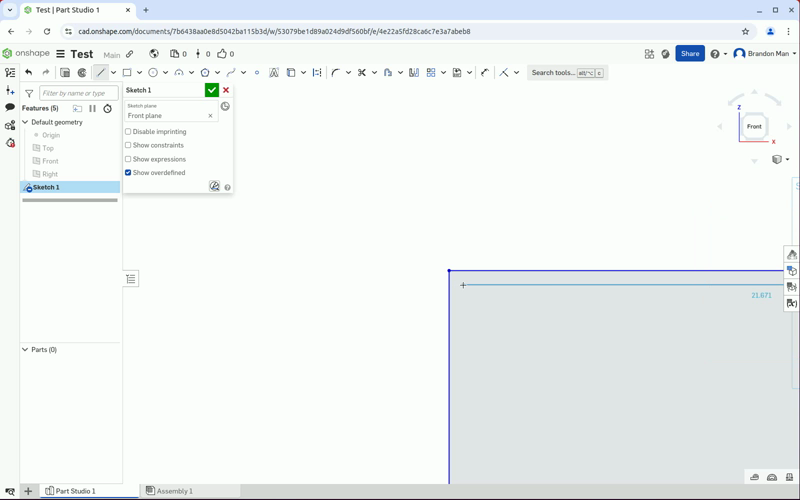
scroll(6)
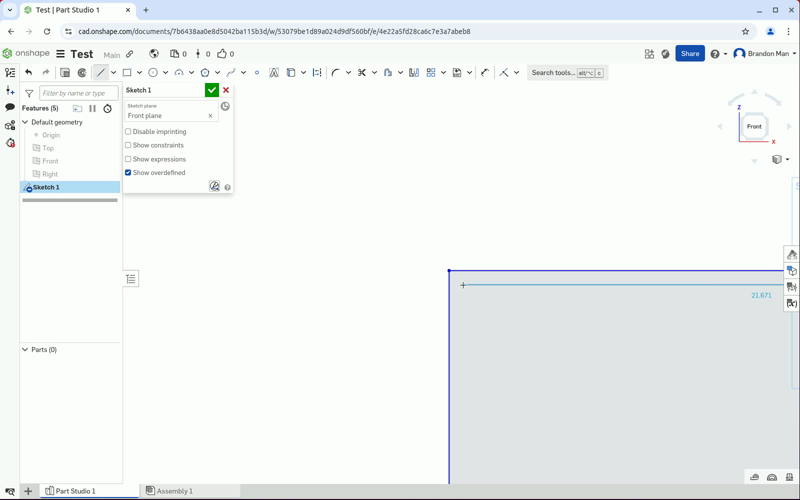
scroll(6)
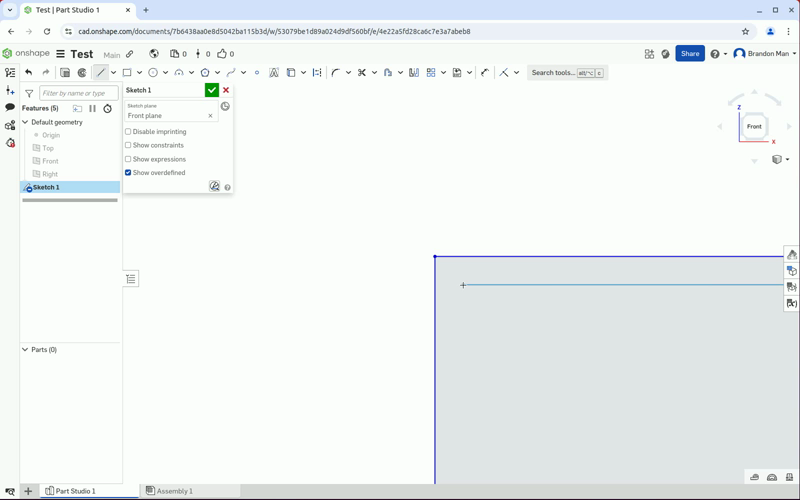
click(463, 284)
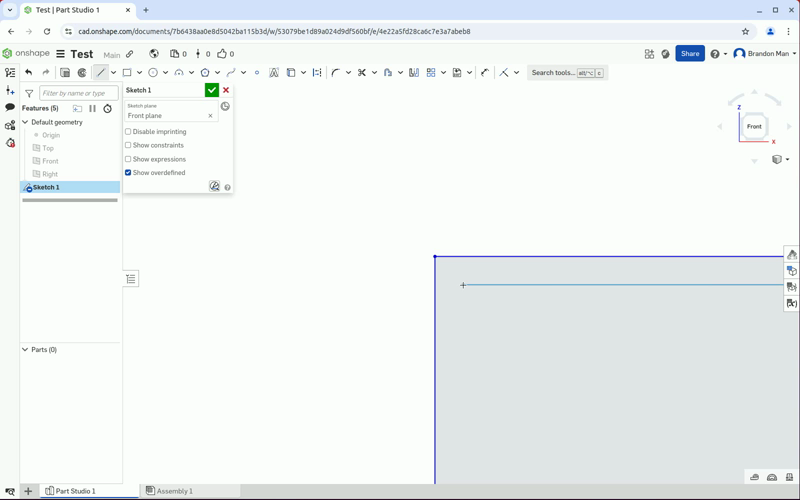
scroll(-6)
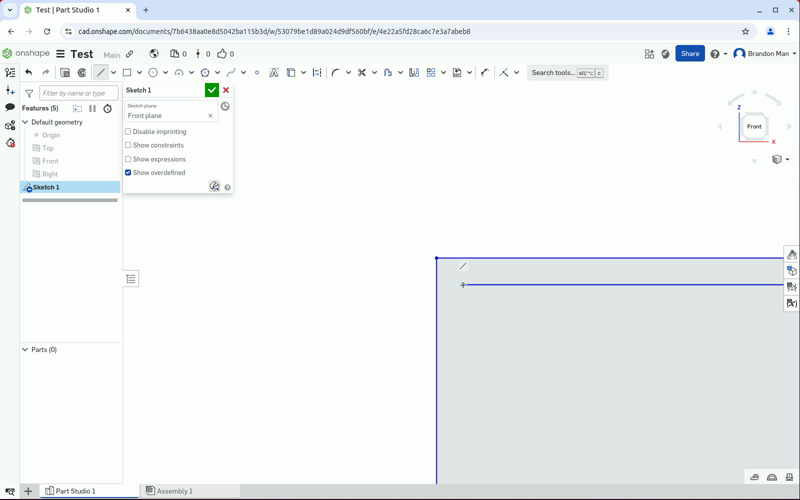
scroll(-6)
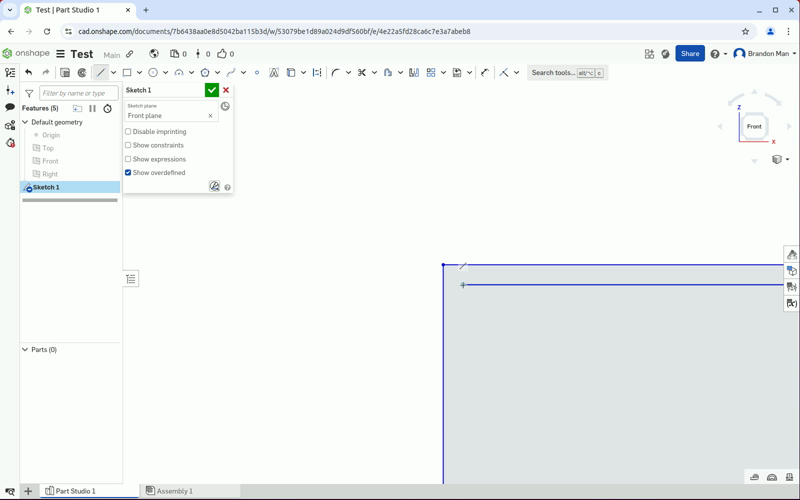
scroll(-6)
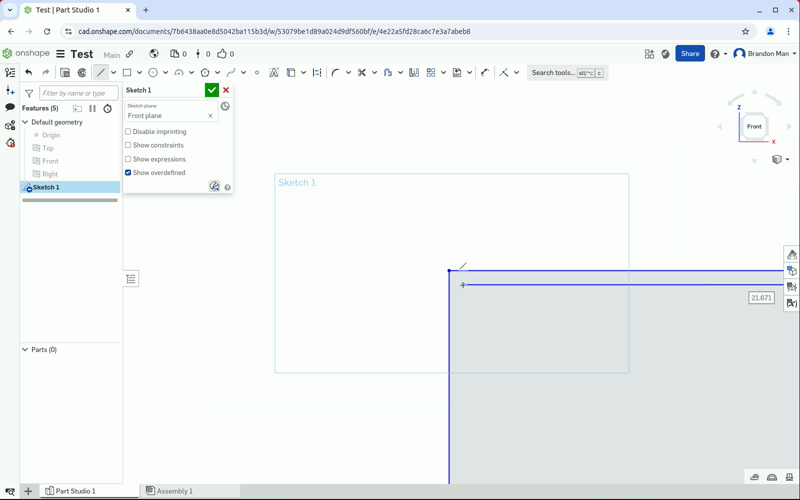
scroll(-6)
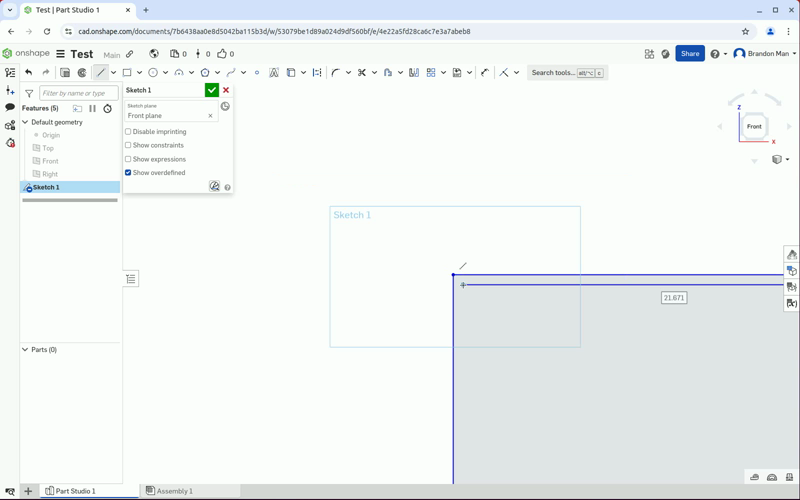
scroll(-6)
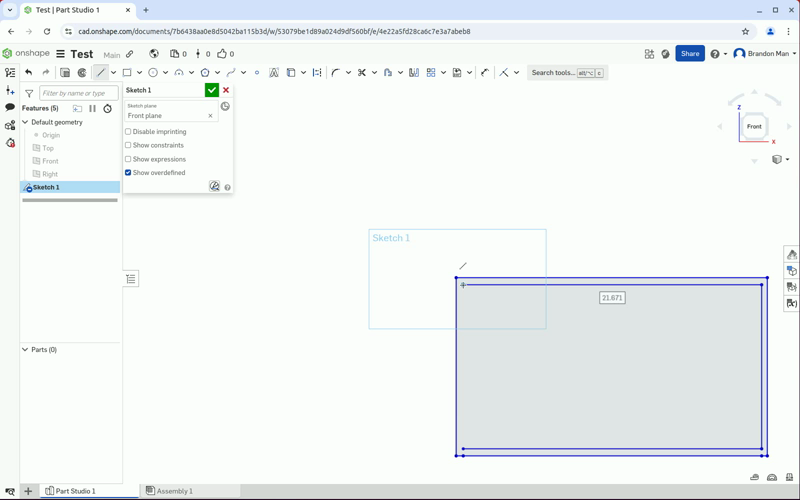
scroll(-6)
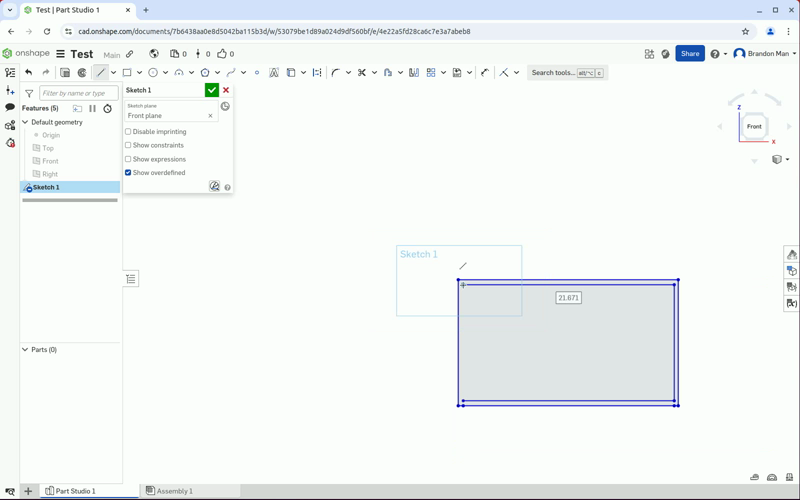
scroll(-6)
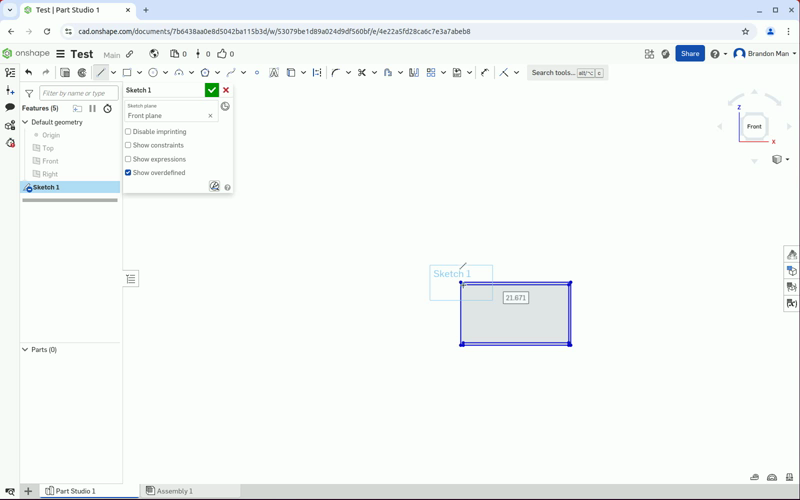
key_up(shift)
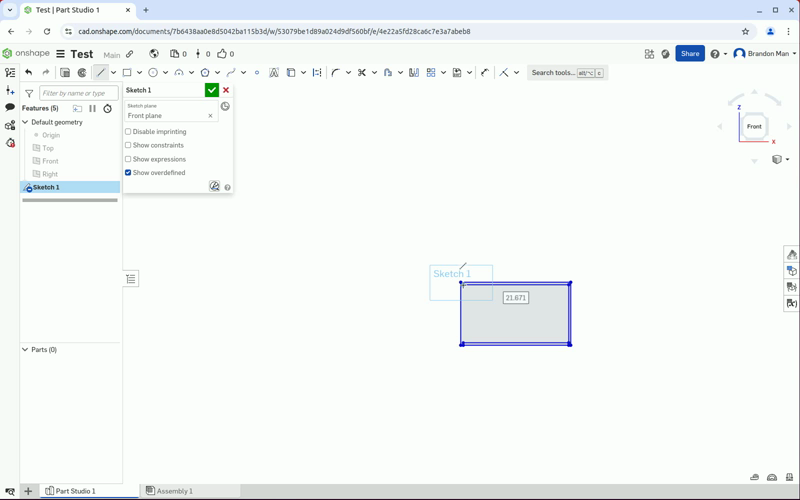
mouse_move(493, 284)
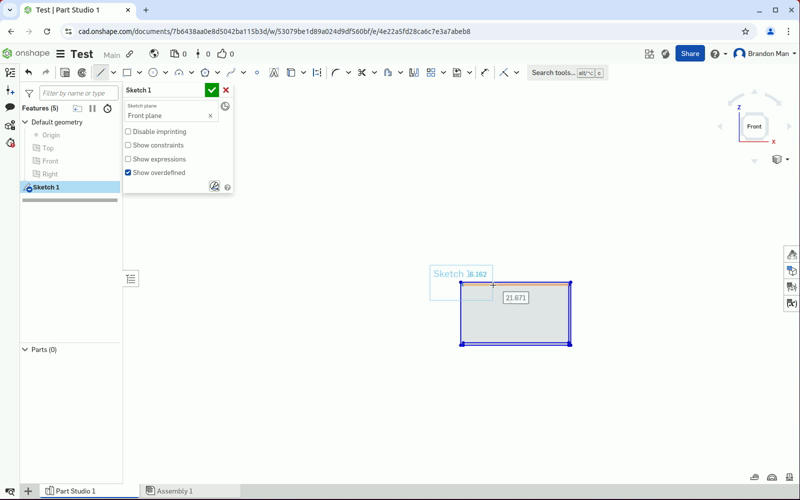
key_down(shift)
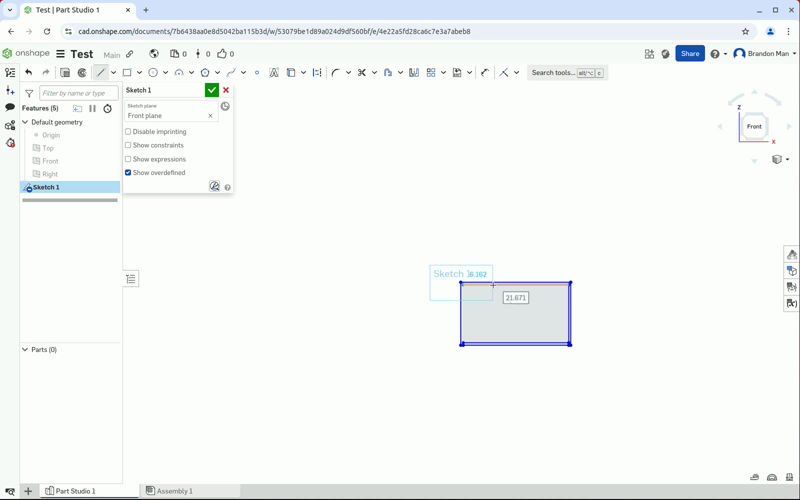
mouse_move(463, 342)
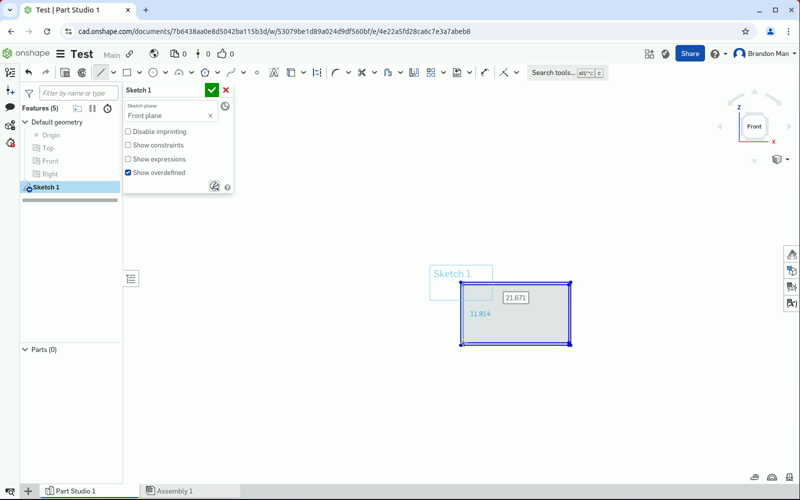
scroll(6)
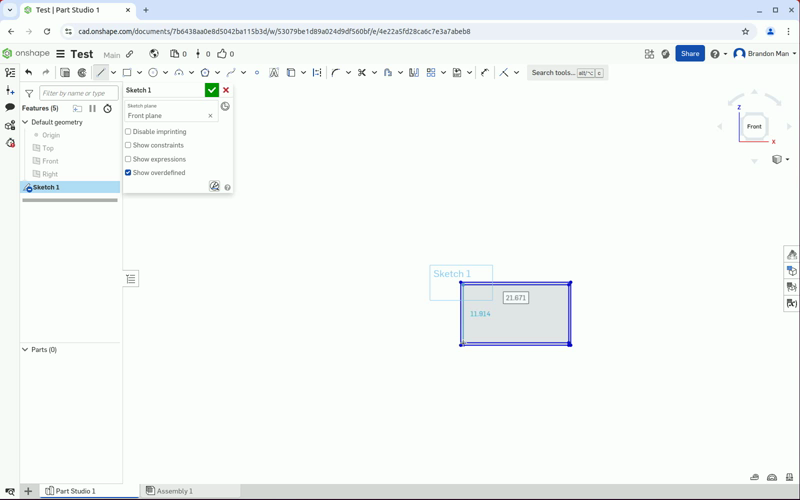
scroll(6)
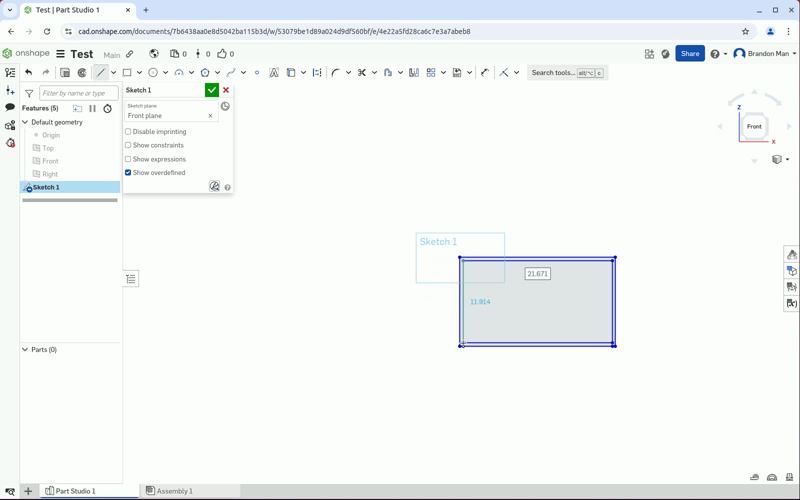
scroll(6)
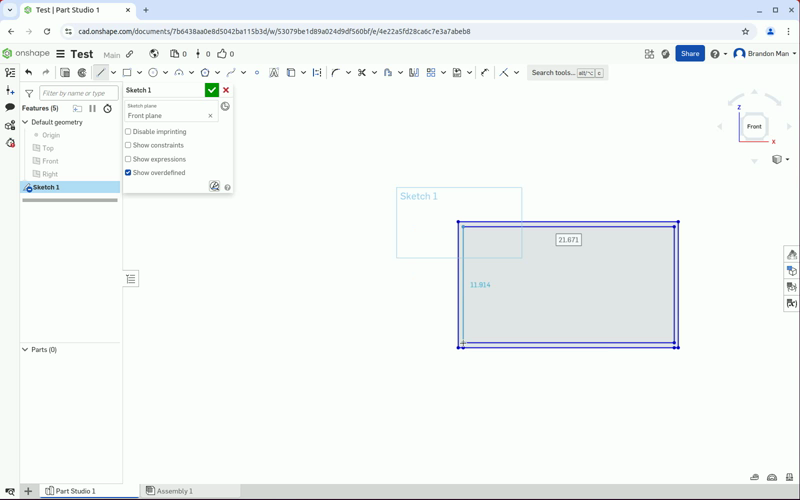
scroll(6)
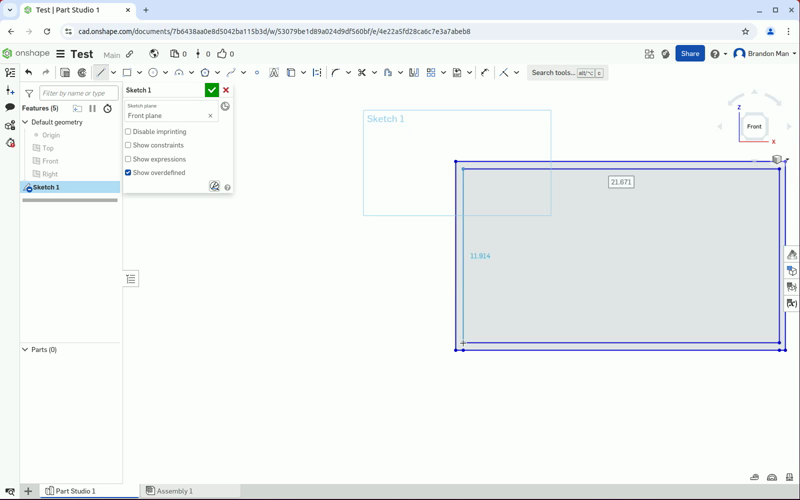
scroll(6)
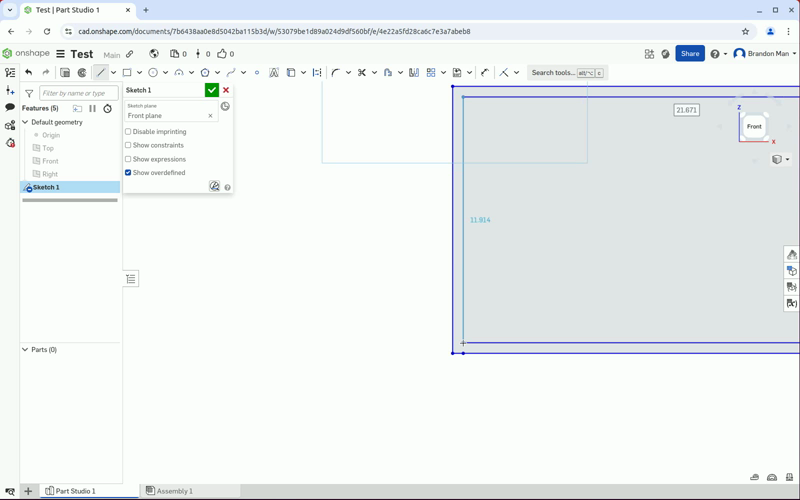
scroll(6)
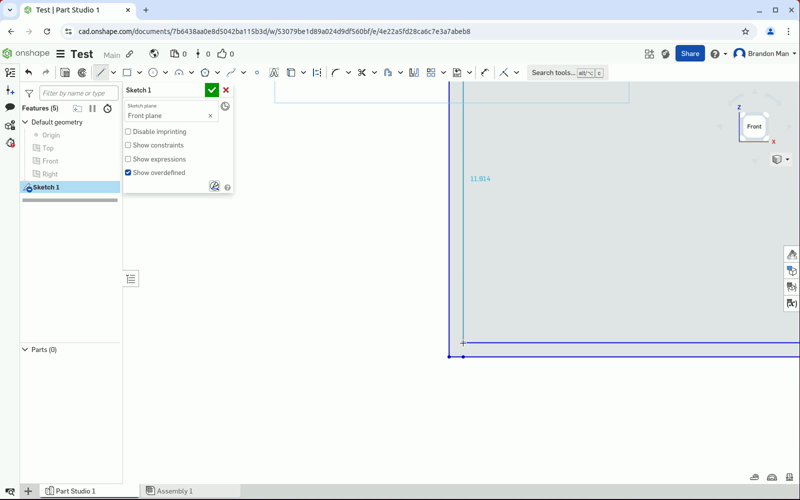
scroll(6)
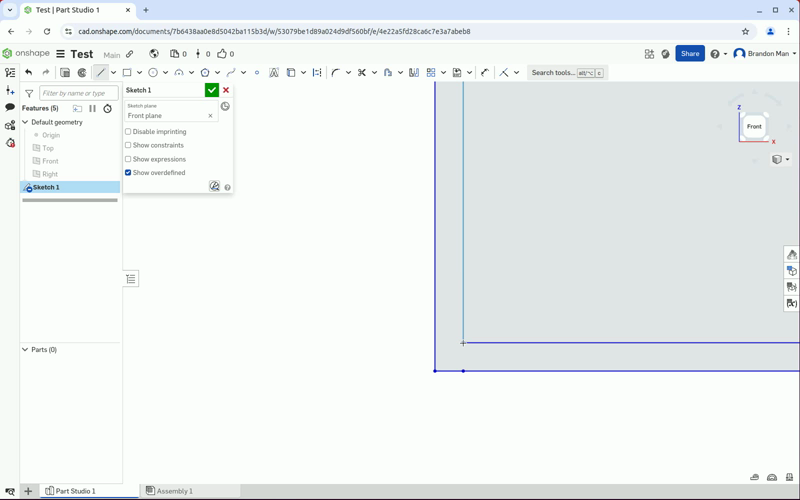
key_up(shift)
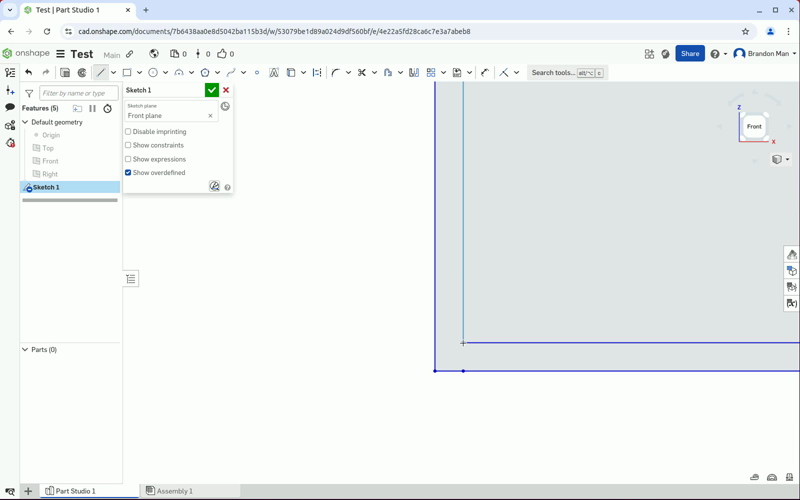
click(463, 342)
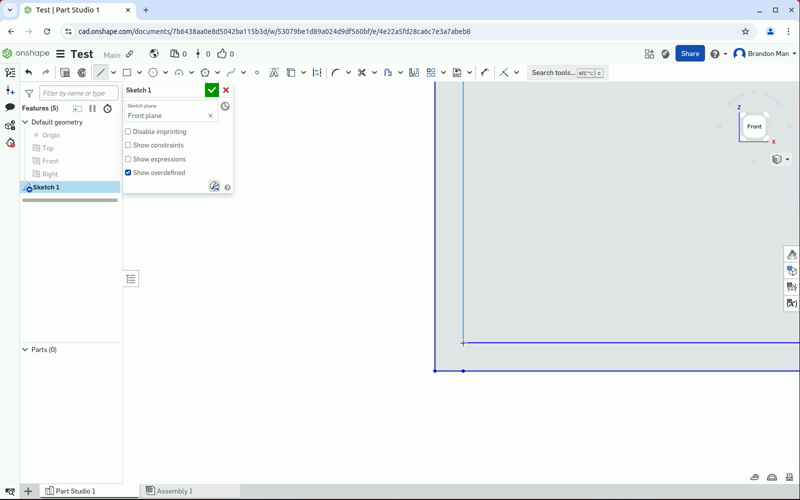
scroll(-6)
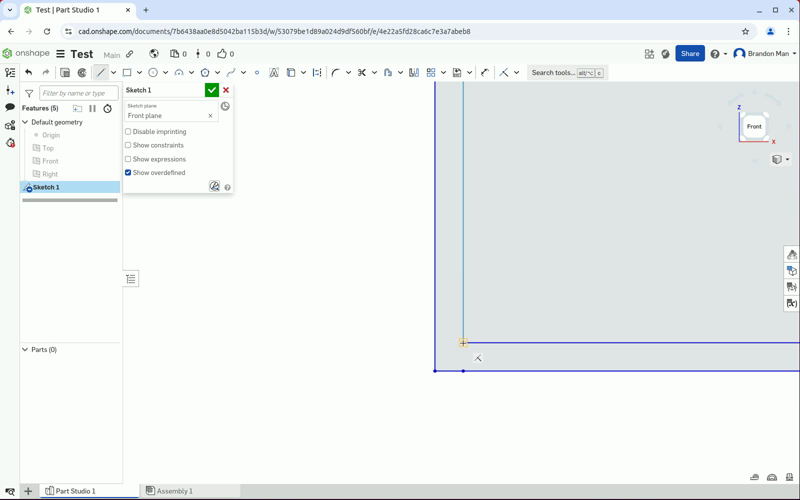
scroll(-6)
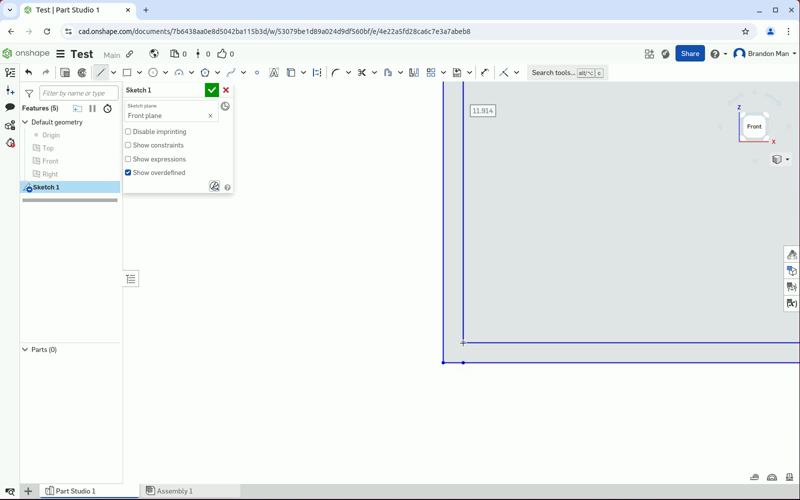
scroll(-6)
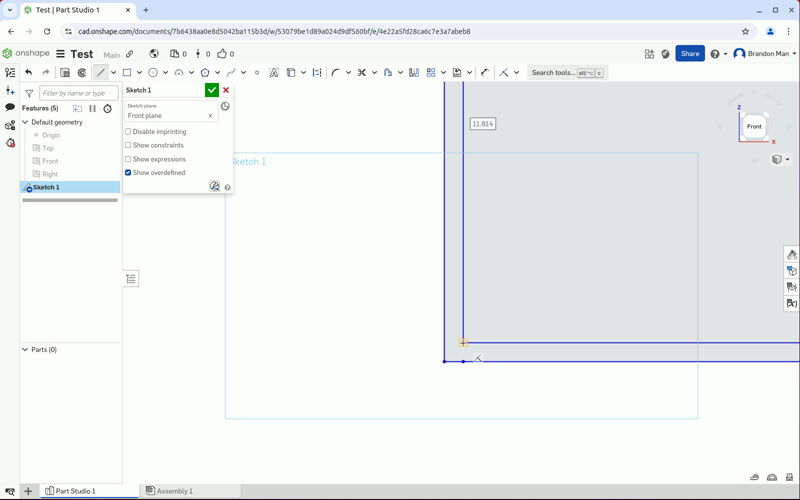
scroll(-6)
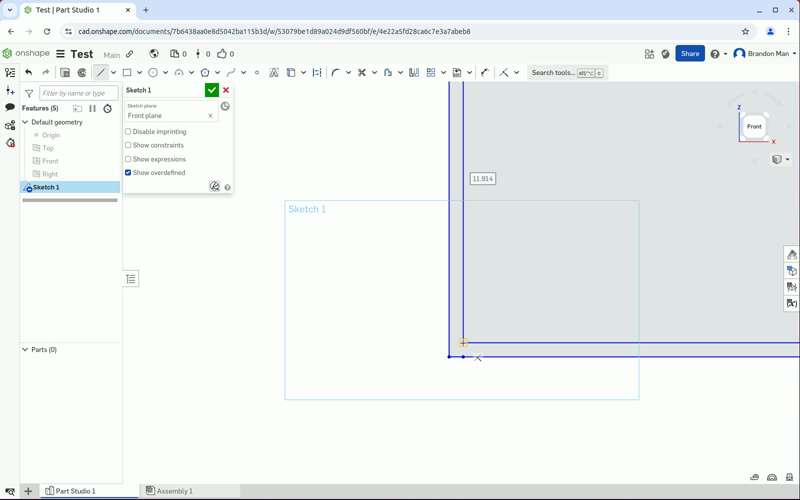
scroll(-6)
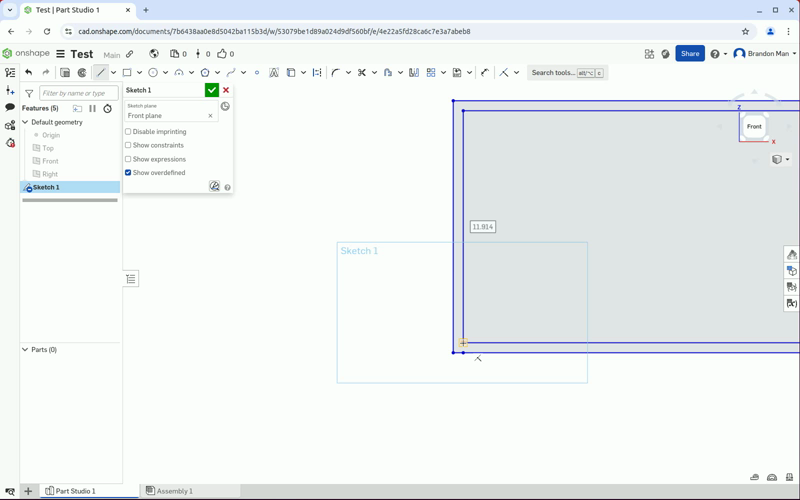
scroll(-6)
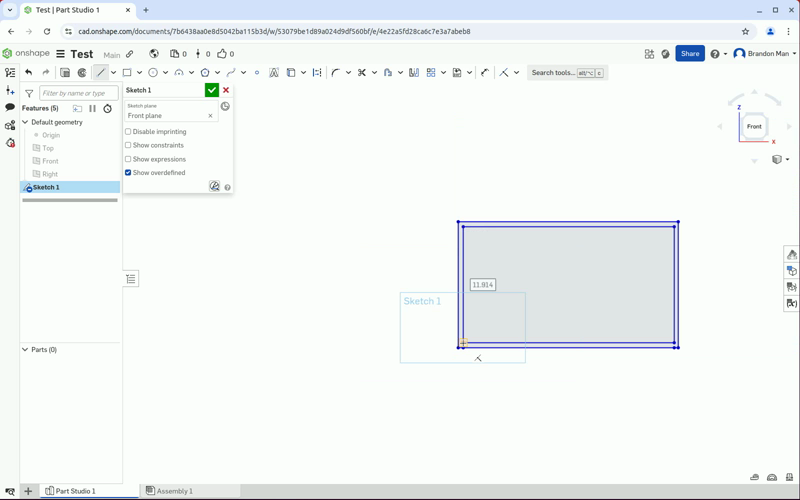
scroll(-6)
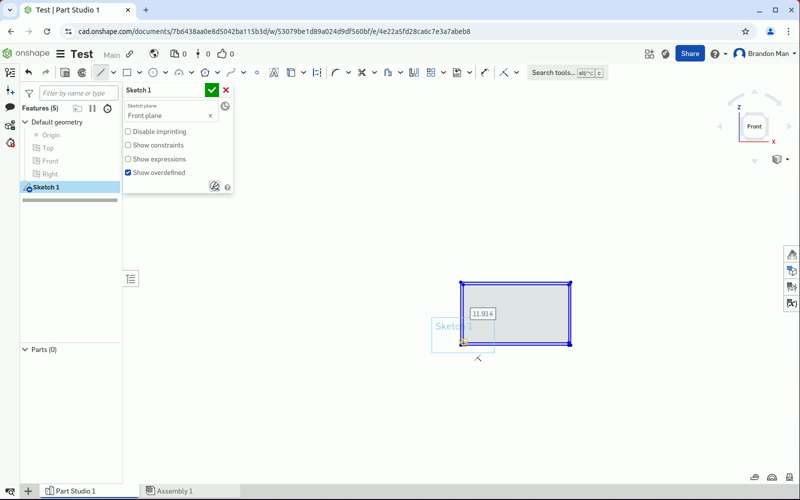
key(esc)
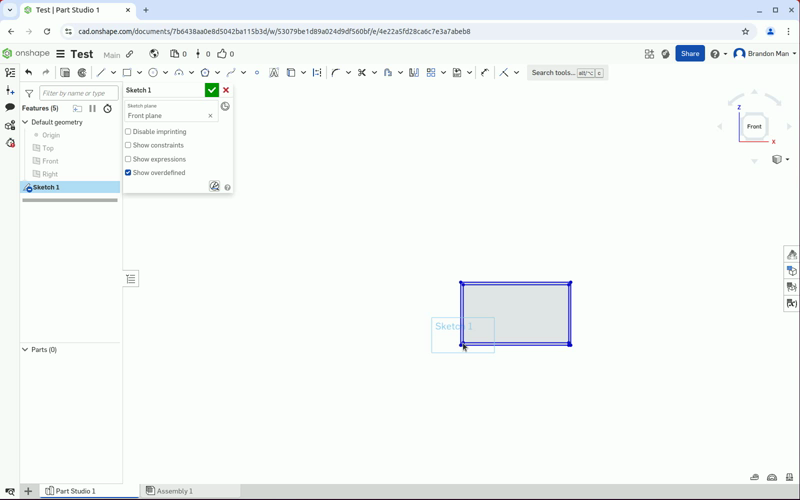
mouse_move(463, 343)
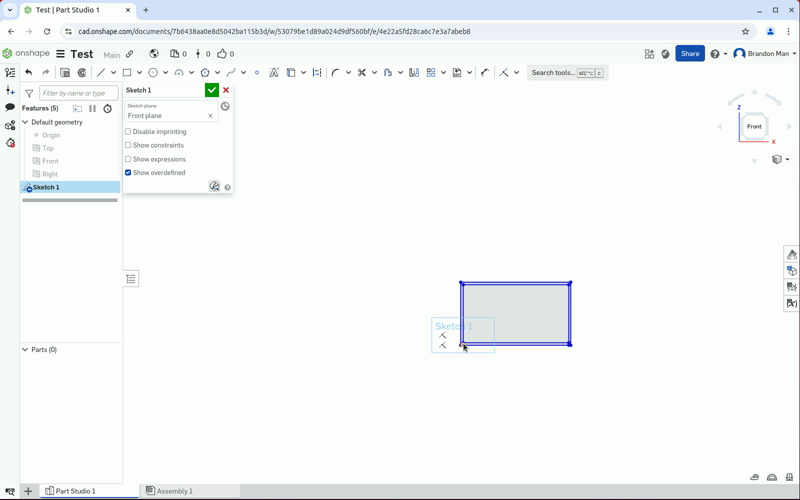
scroll(6)
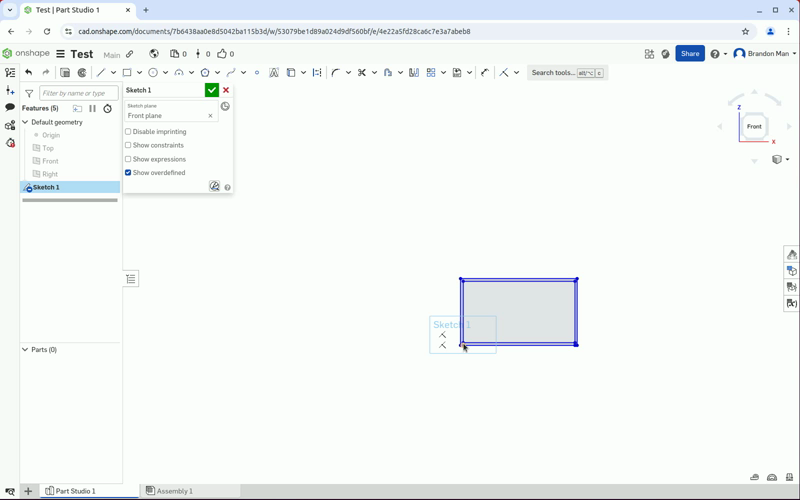
scroll(6)
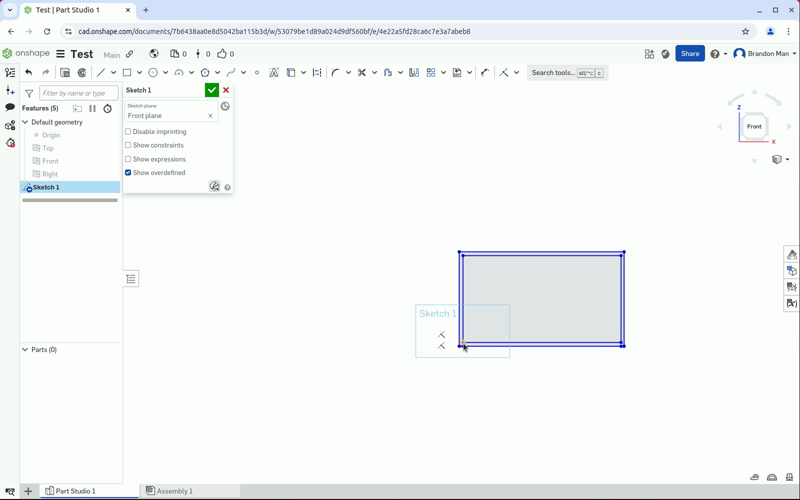
scroll(6)
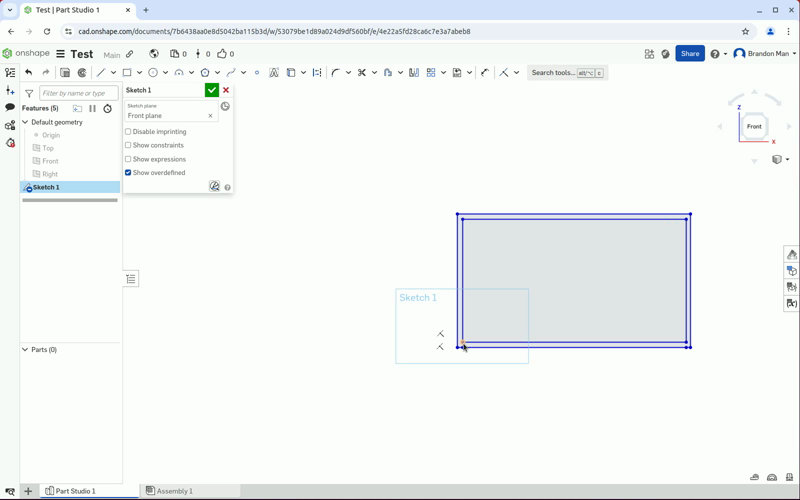
scroll(6)
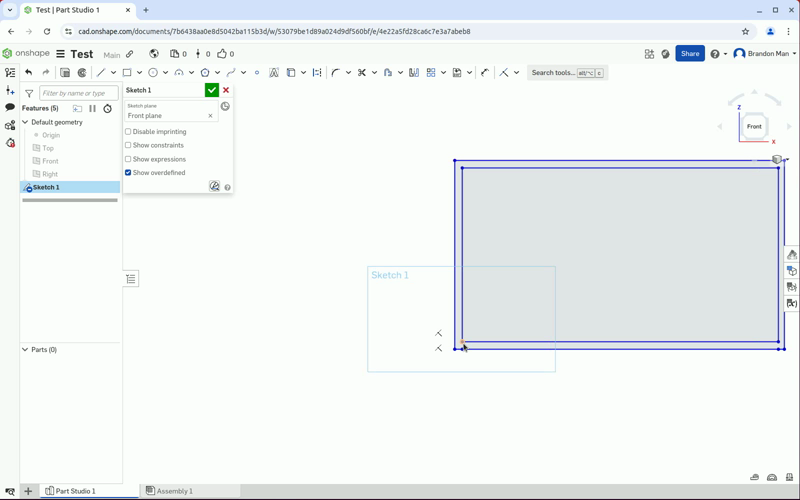
scroll(6)
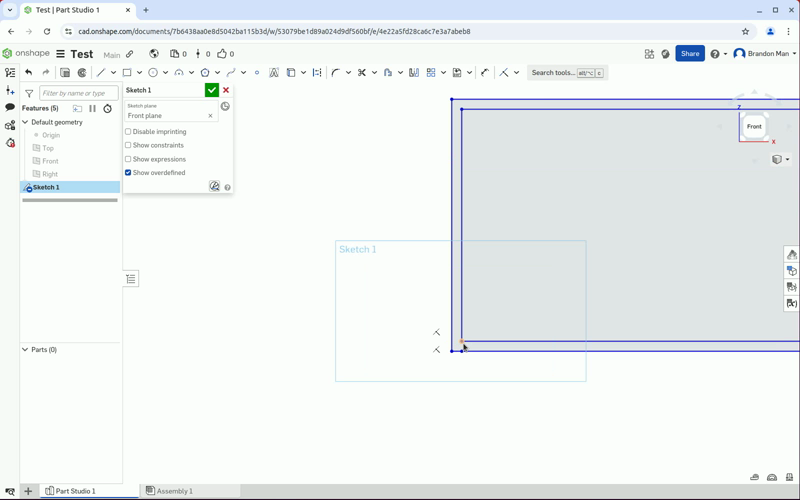
scroll(6)
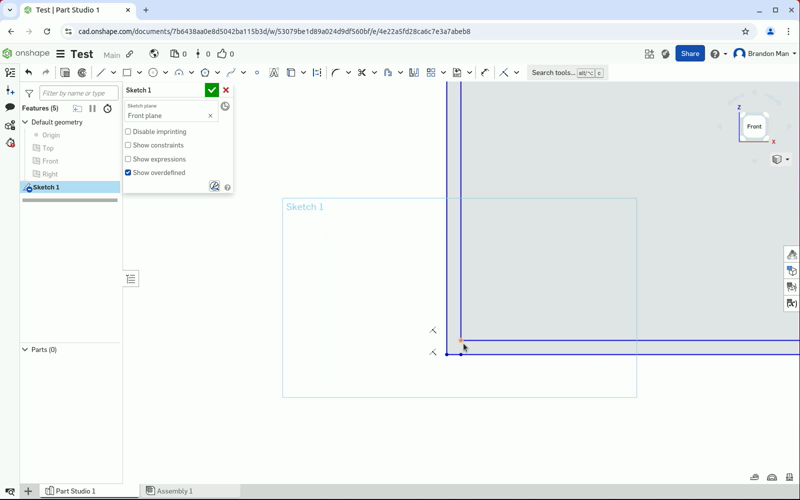
scroll(6)
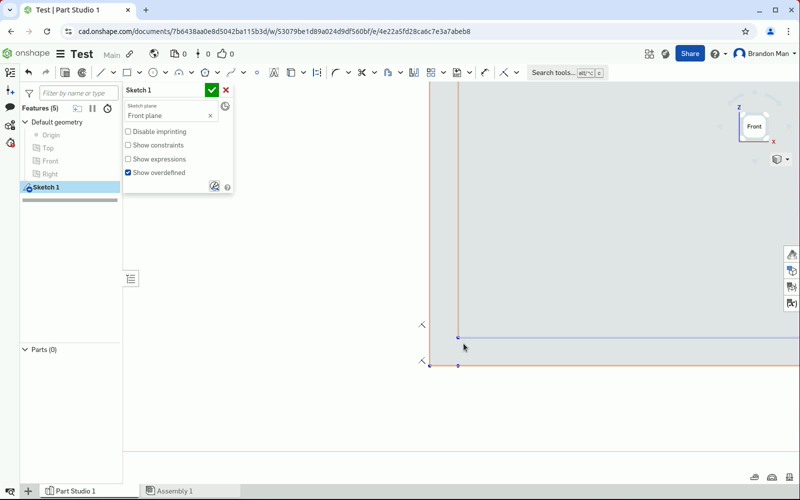
click(463, 343)
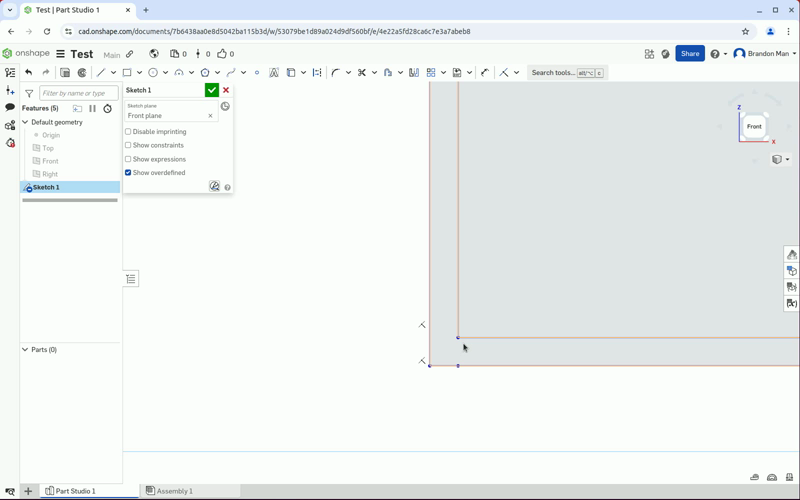
scroll(-6)
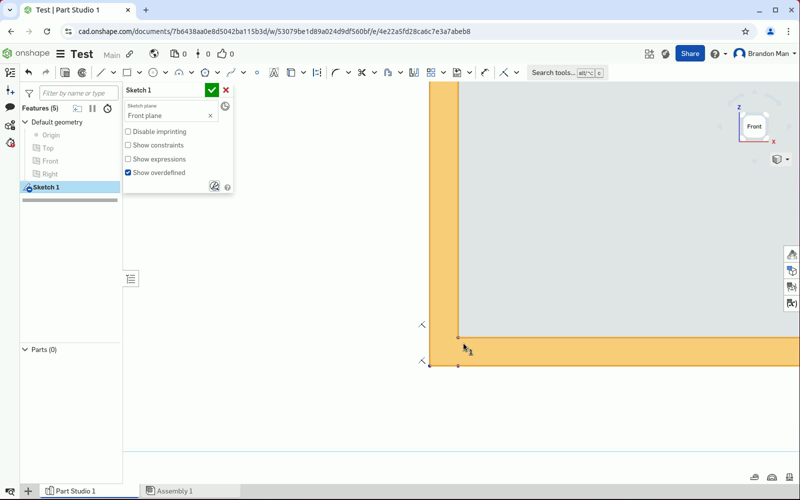
scroll(-6)
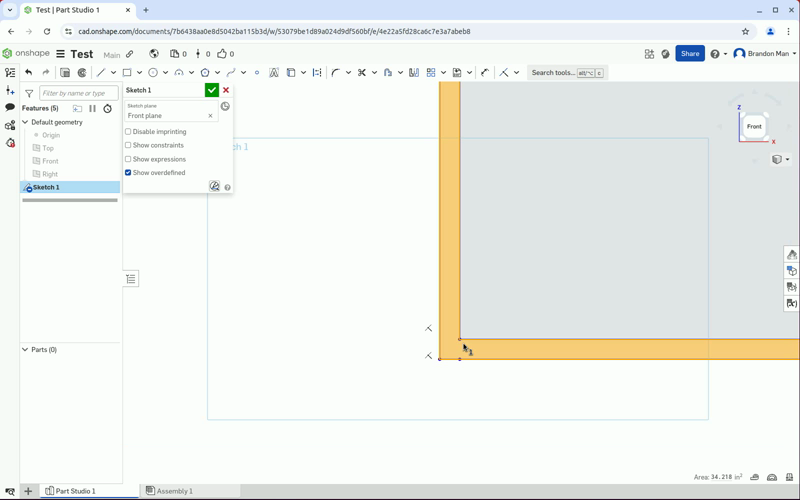
scroll(-6)
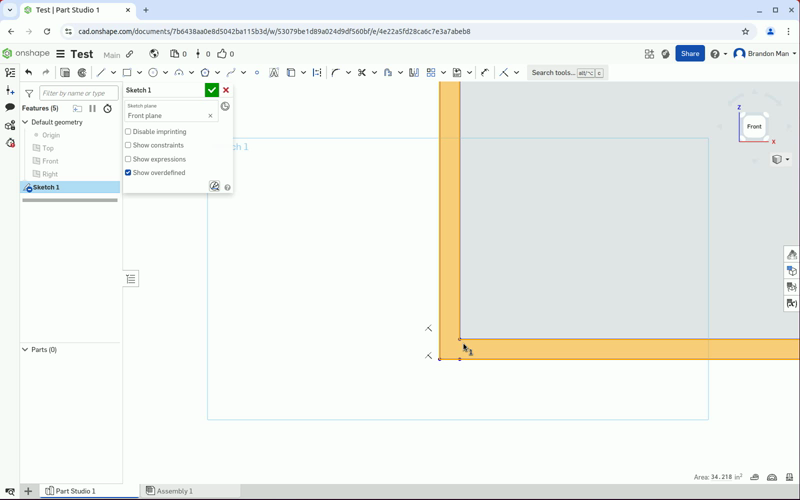
scroll(-6)
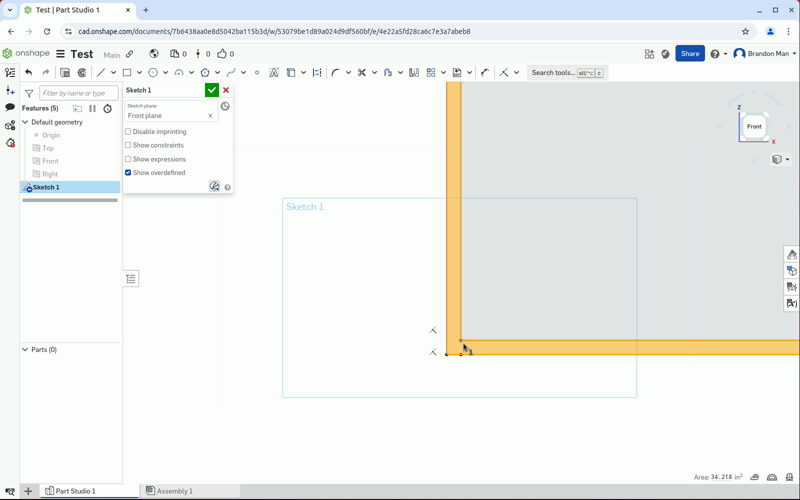
scroll(-6)
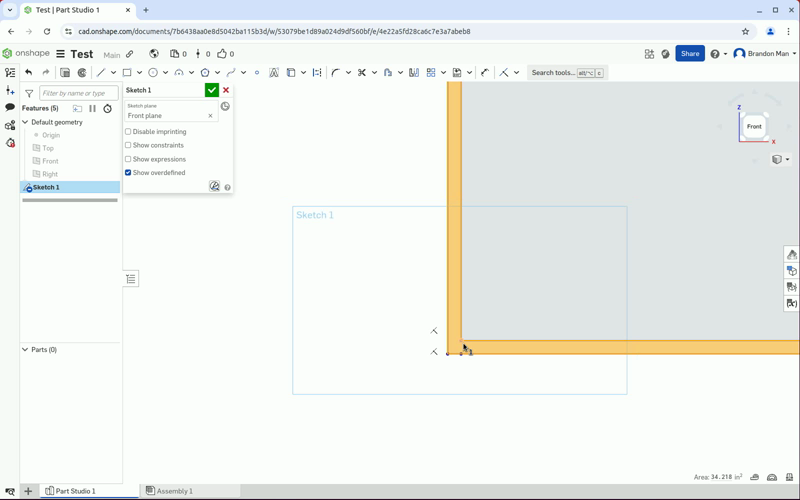
scroll(-6)
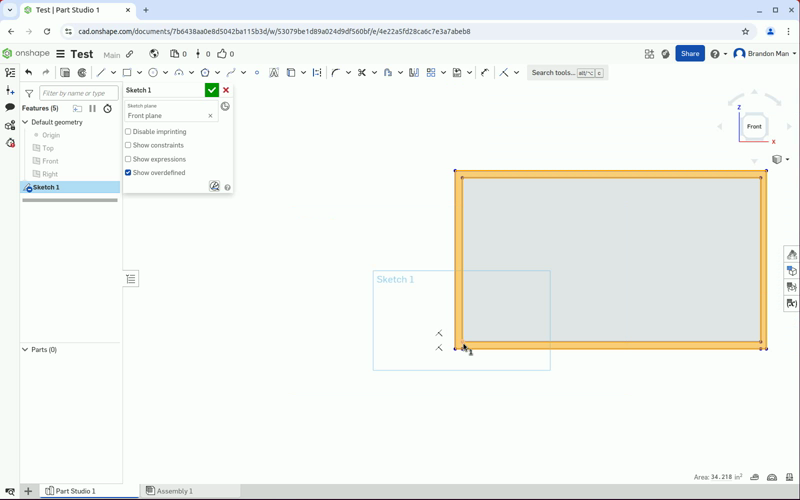
scroll(-6)
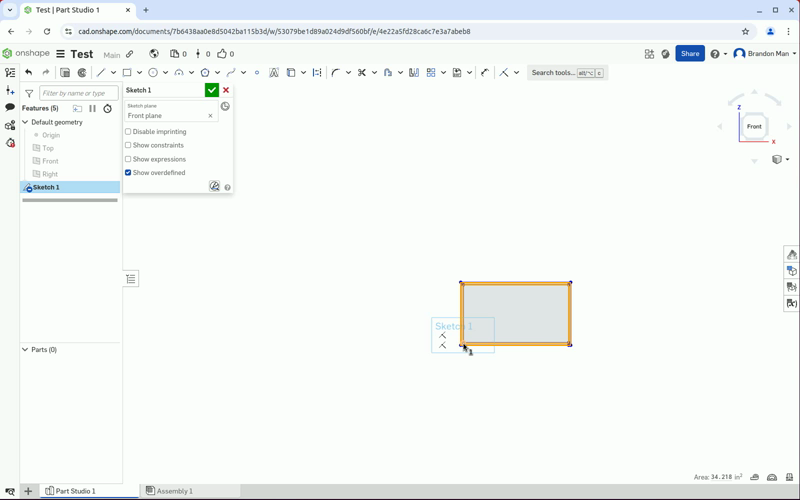
mouse_move(73, 352)
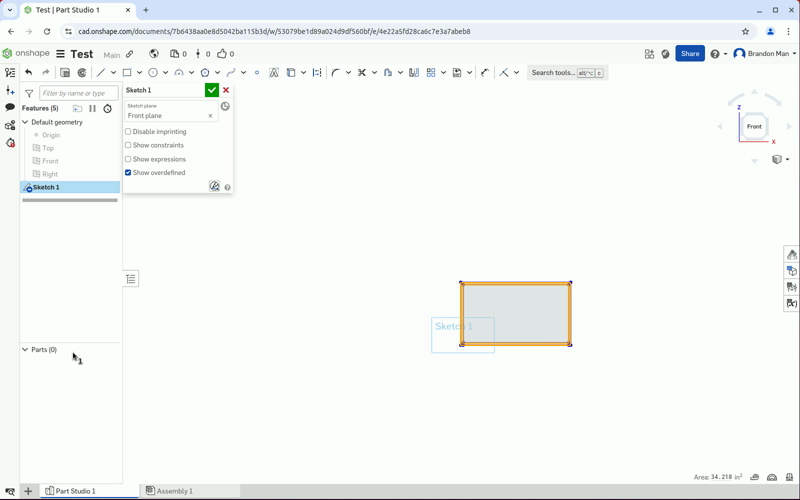
key(shift+y)
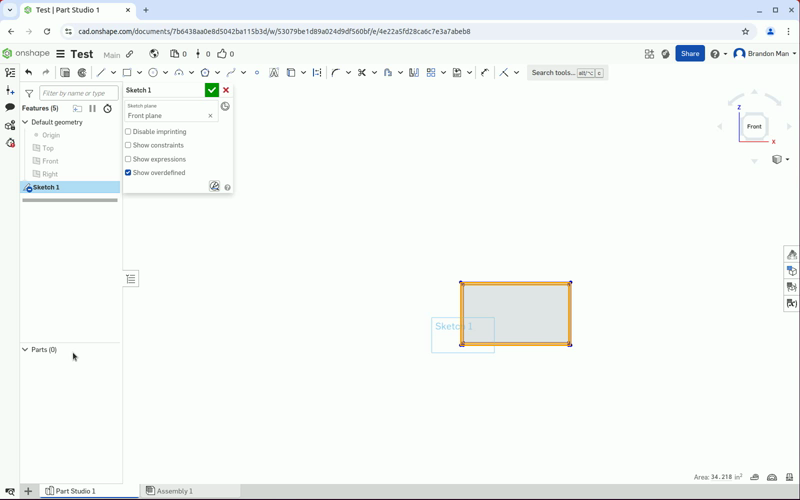
key(shift+e)
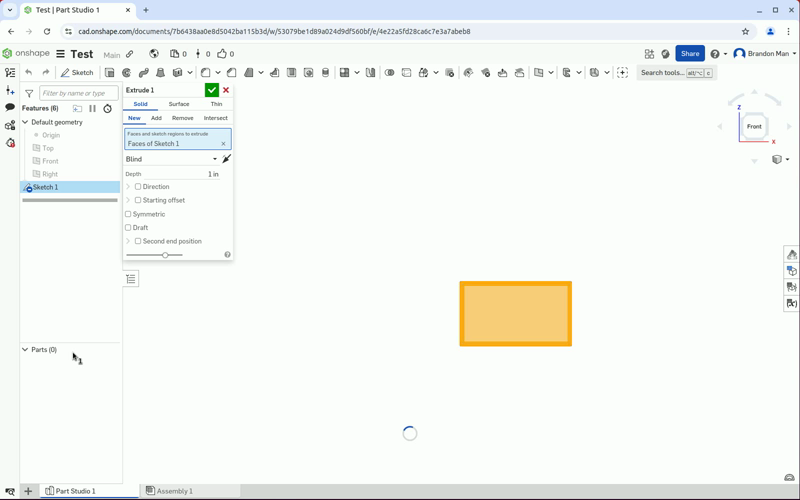
mouse_move(143, 106)
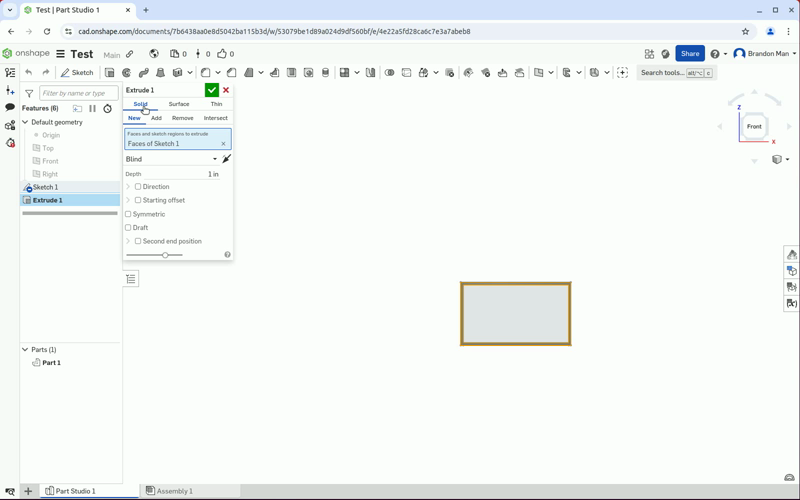
click(143, 106)
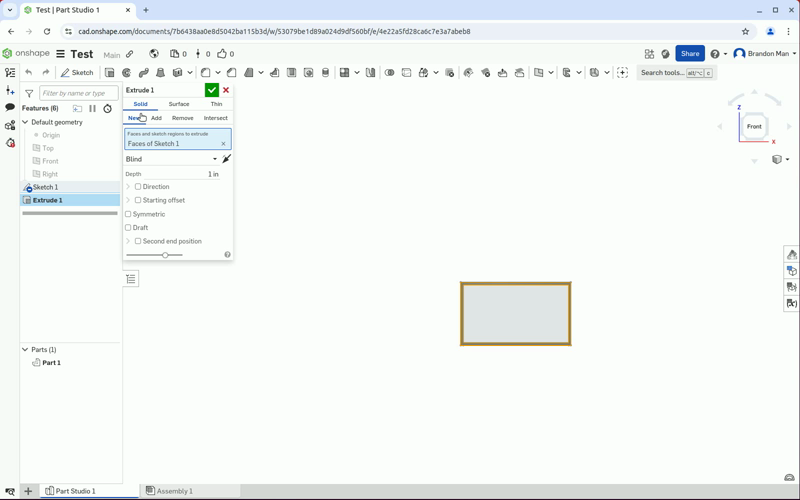
mouse_move(137, 120)
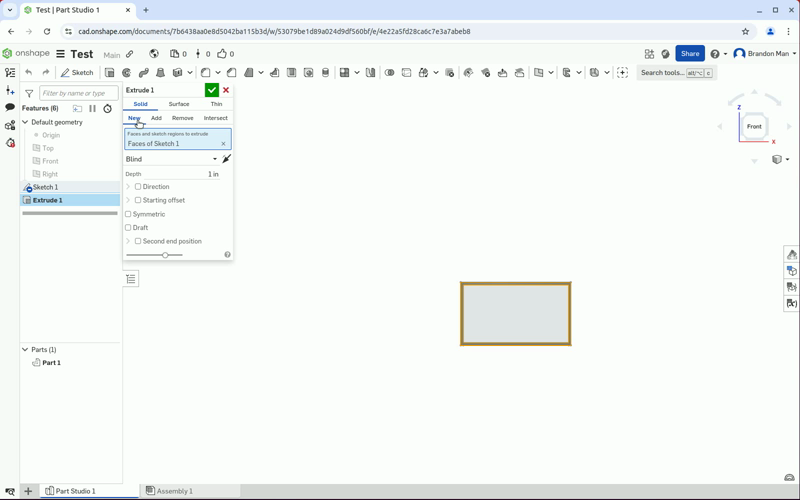
click(137, 120)
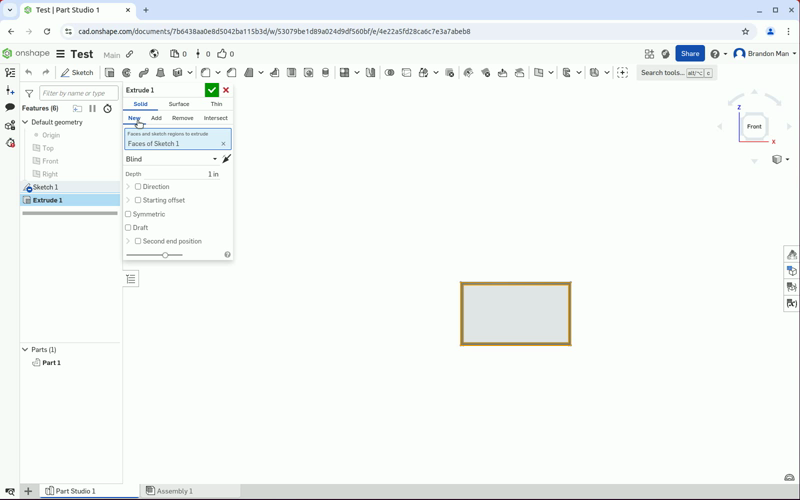
key(tab, 4)
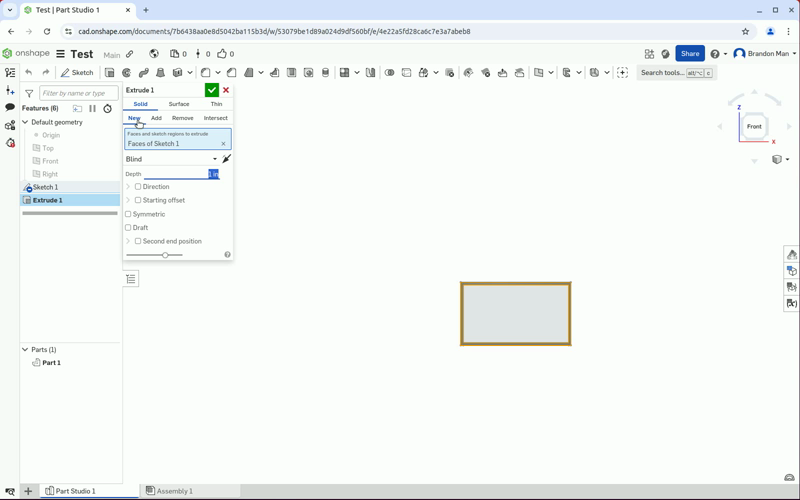
text(0.481)
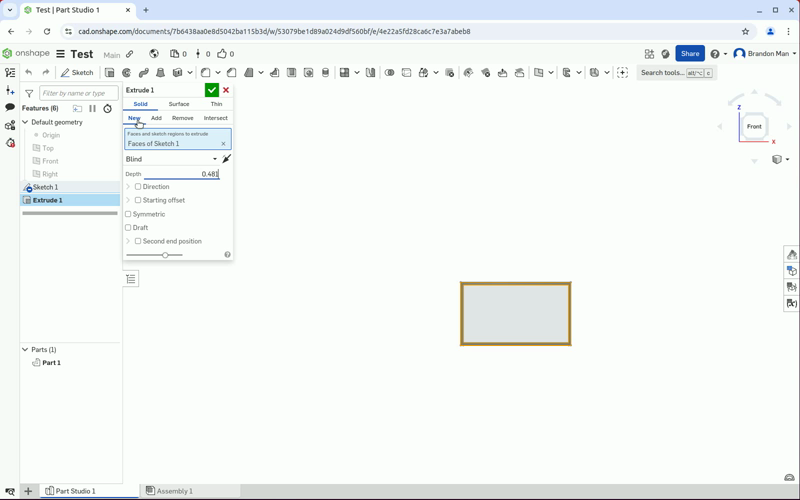
key(enter)
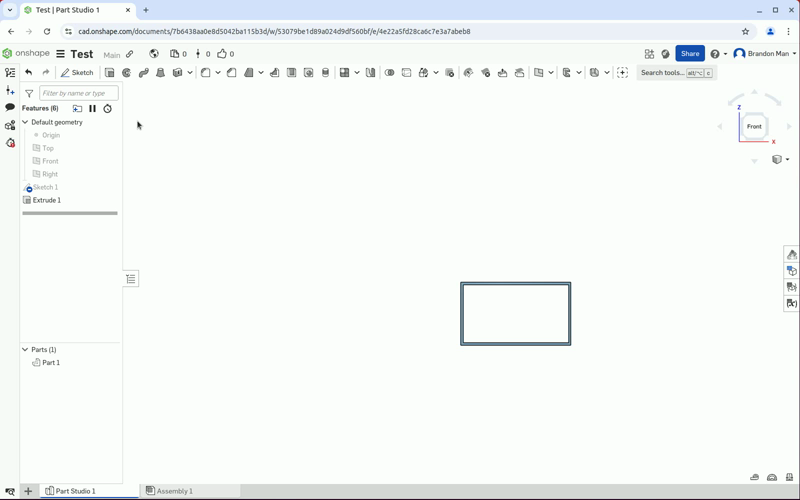
key(shift+h)
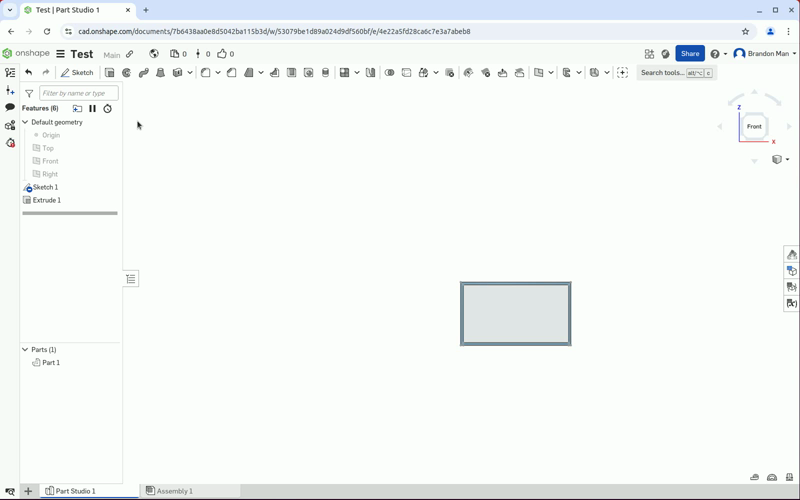
key(shift+h)
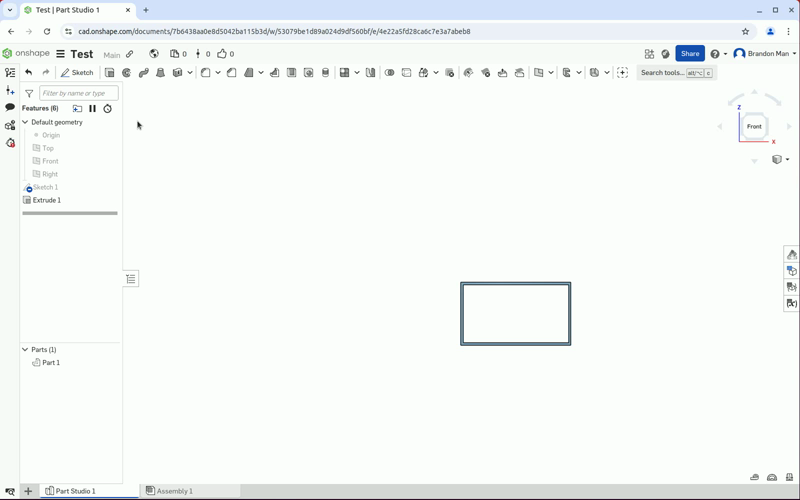
mouse_move(73, 189)
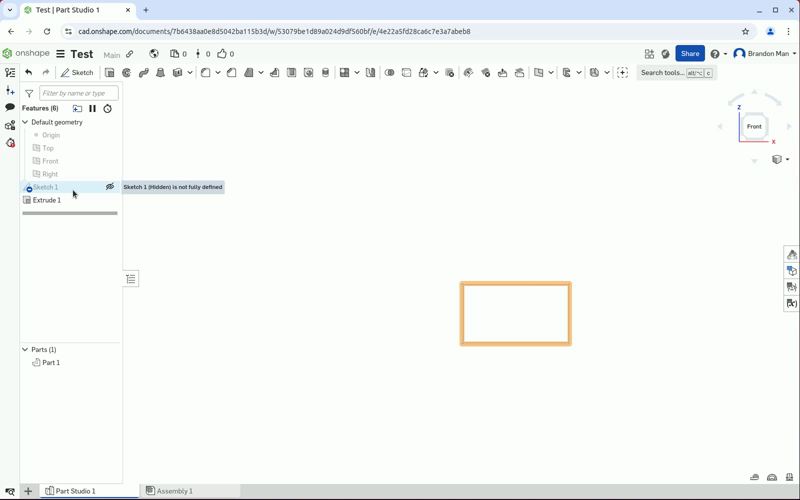
click(73, 189)
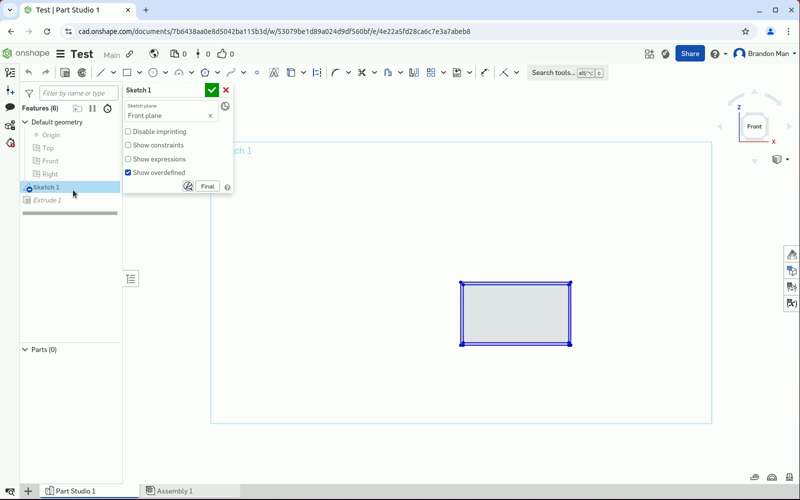
mouse_move(229, 92)
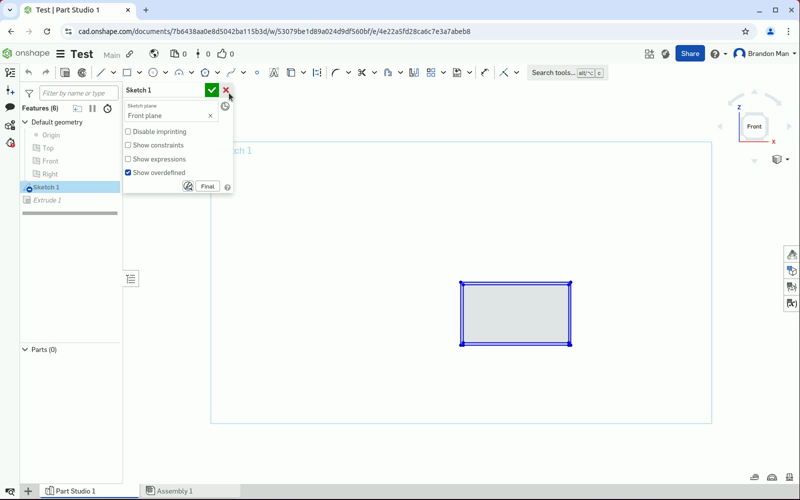
click(229, 92)
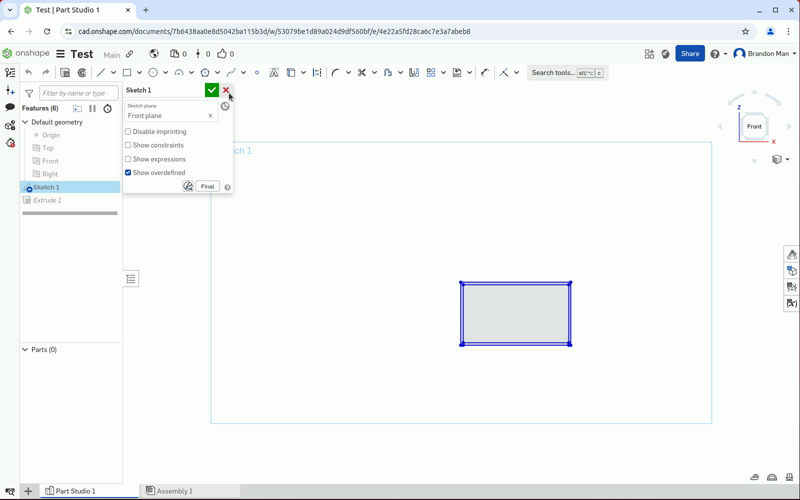
key(shift+s)
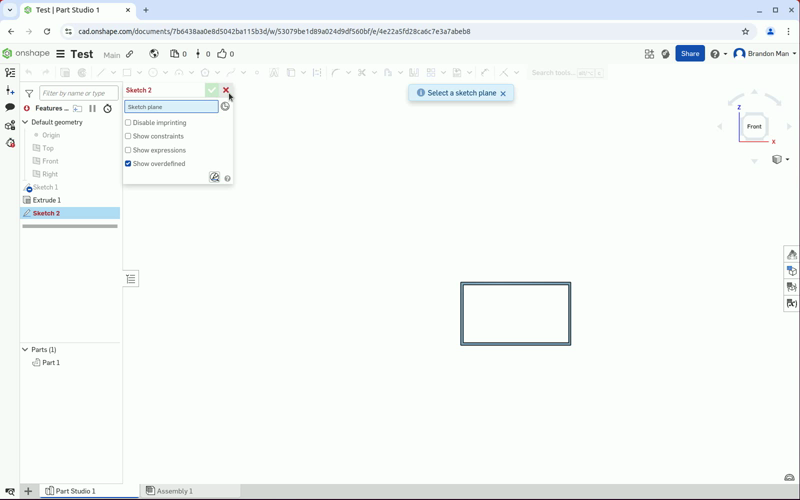
mouse_move(73, 163)
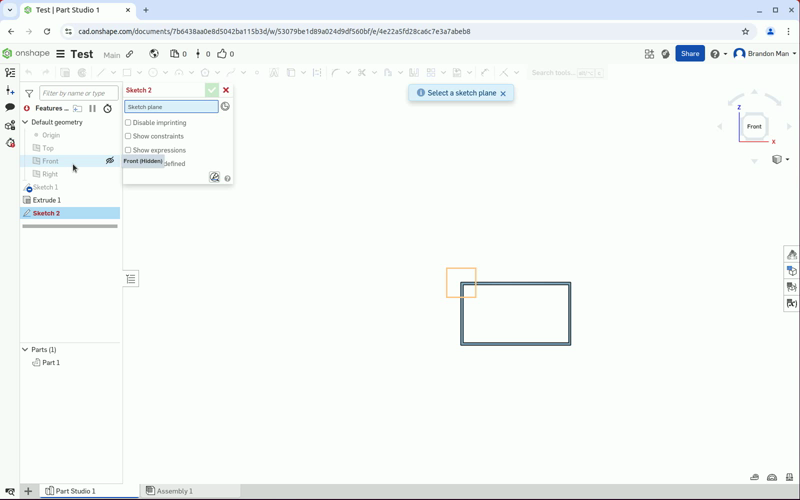
click(73, 163)
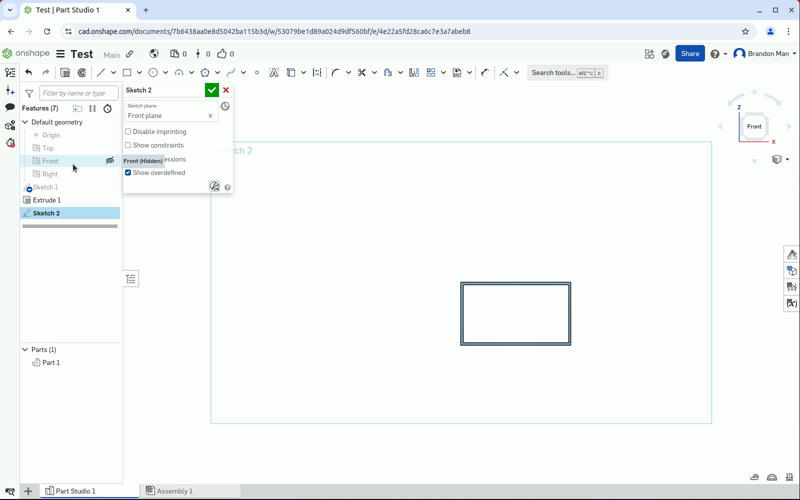
mouse_move(73, 352)
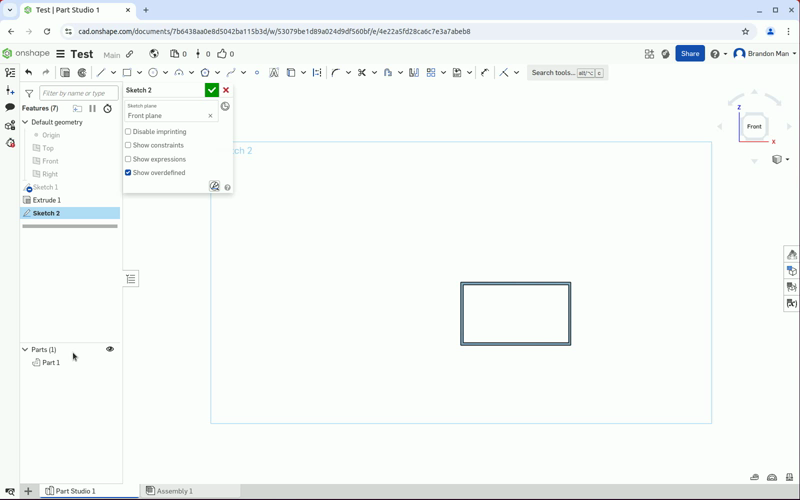
key(y)
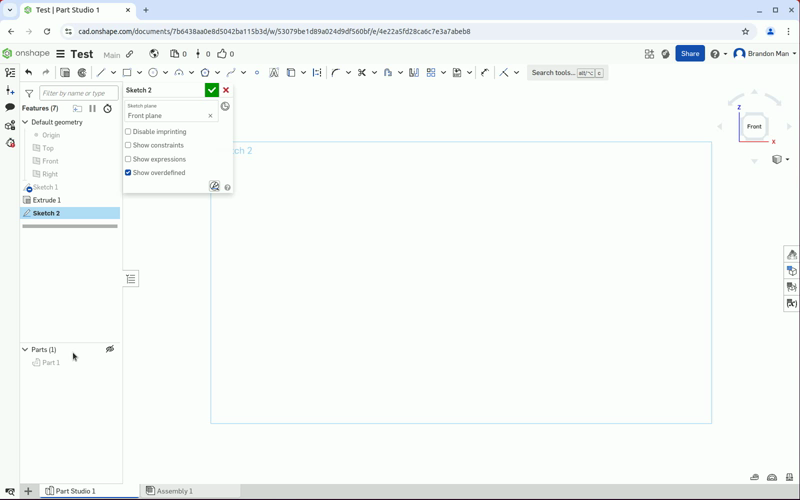
key(l)
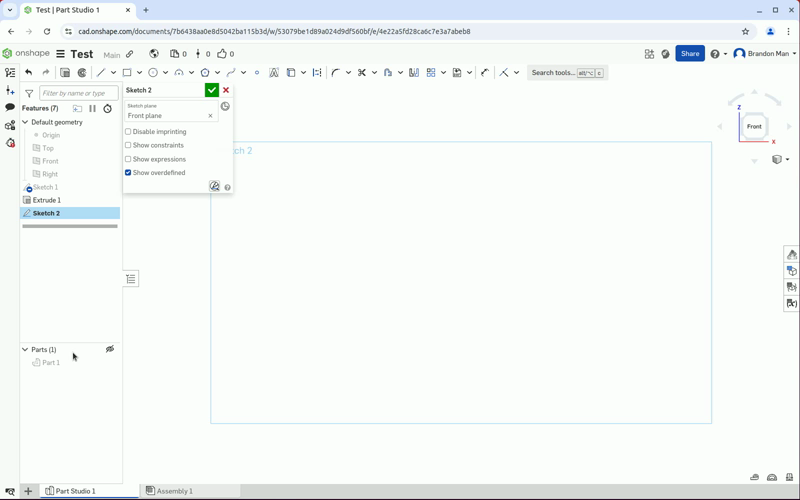
key_down(shift)
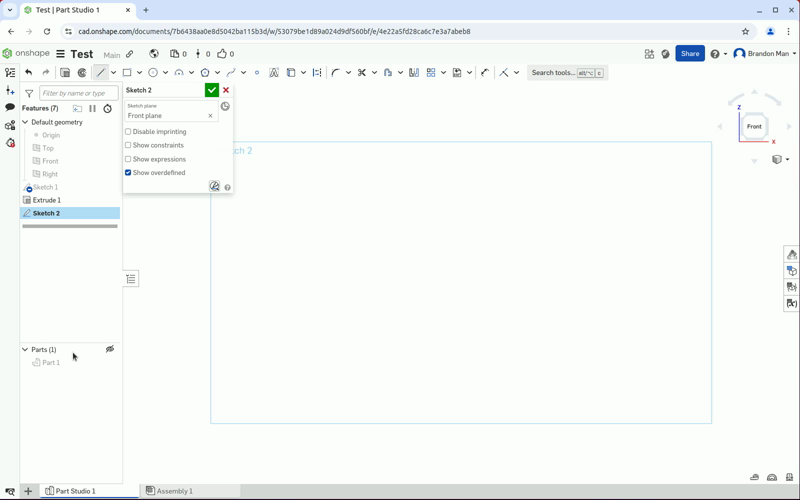
mouse_move(460, 354)
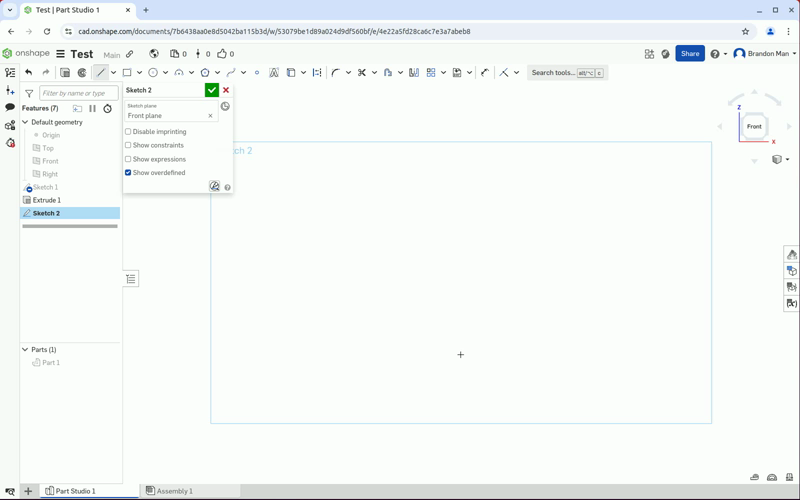
click(460, 354)
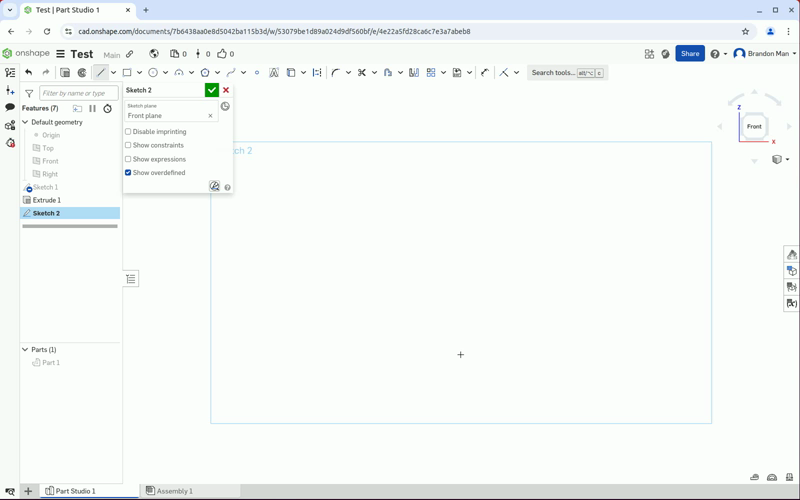
key_up(shift)
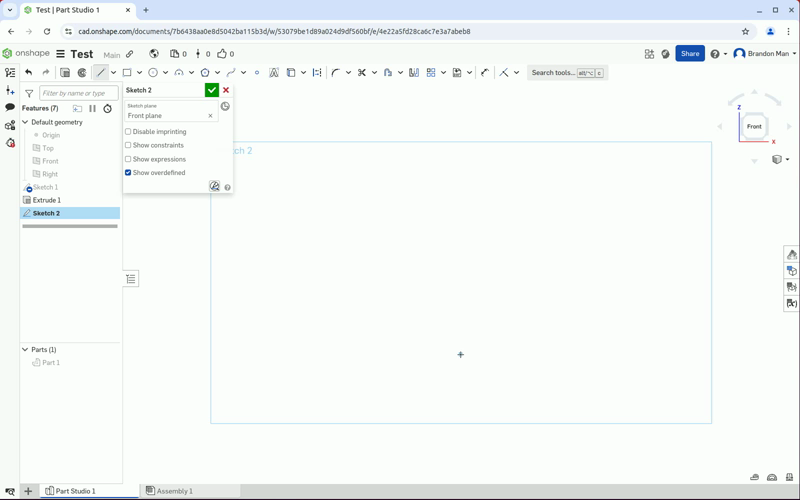
key_down(shift)
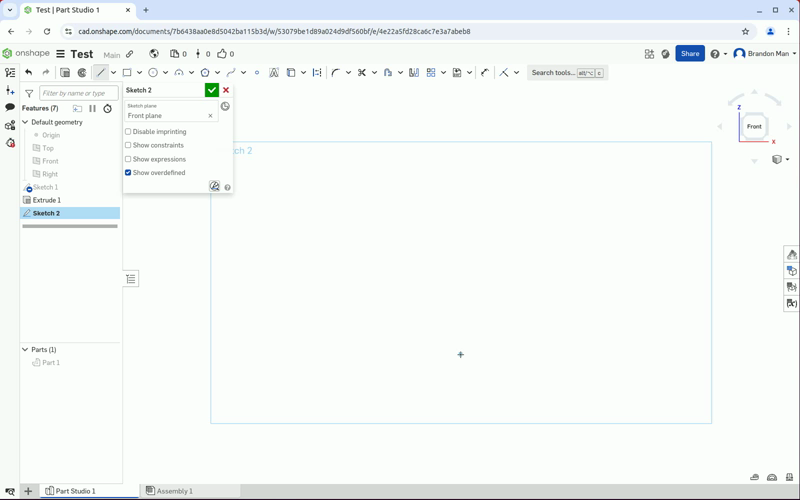
mouse_move(490, 354)
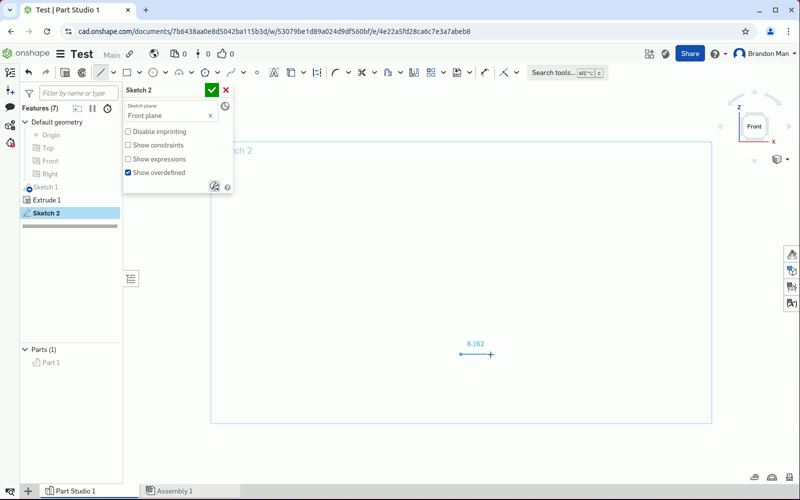
mouse_move(462, 354)
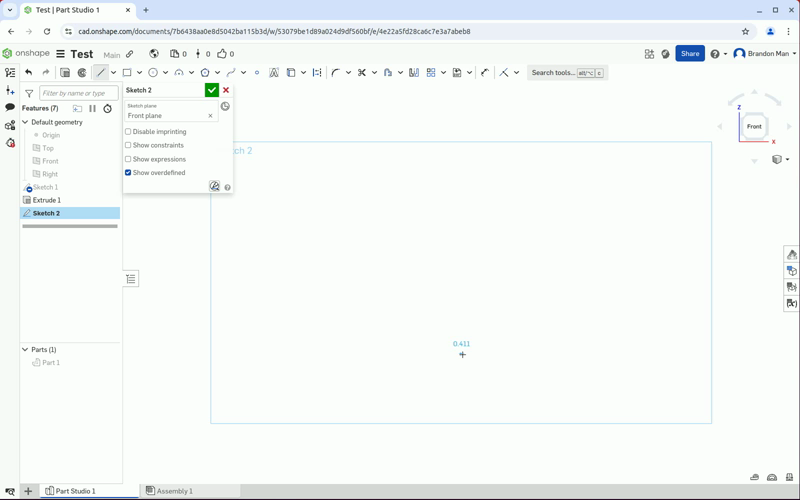
scroll(6)
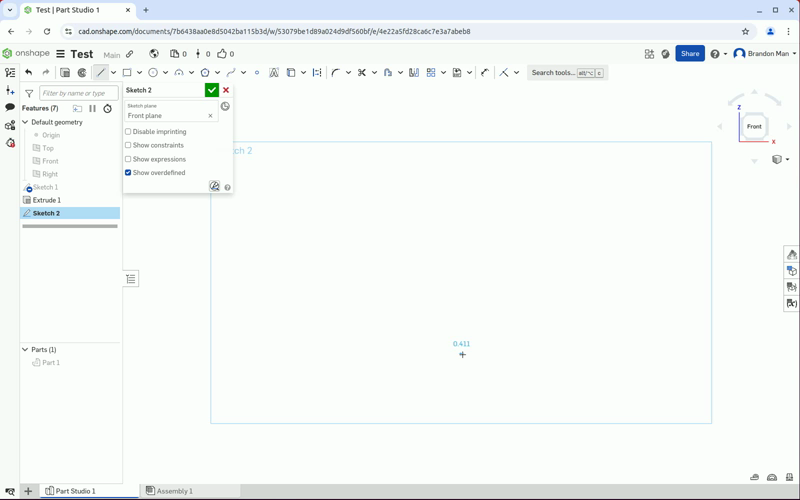
scroll(6)
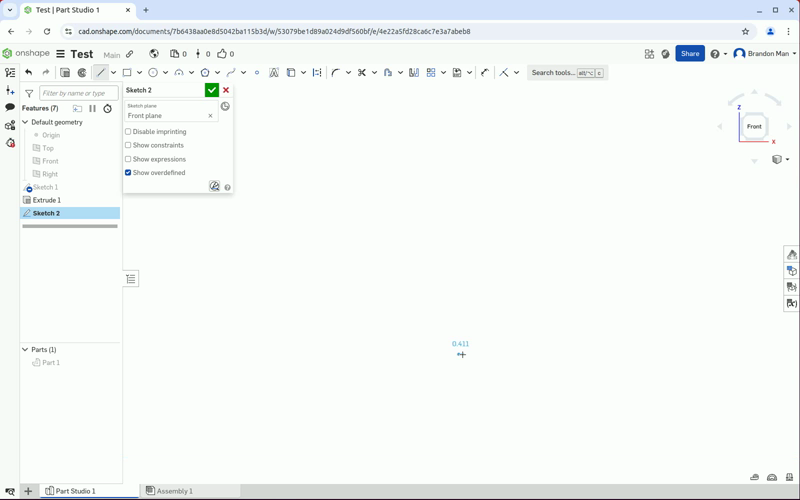
scroll(6)
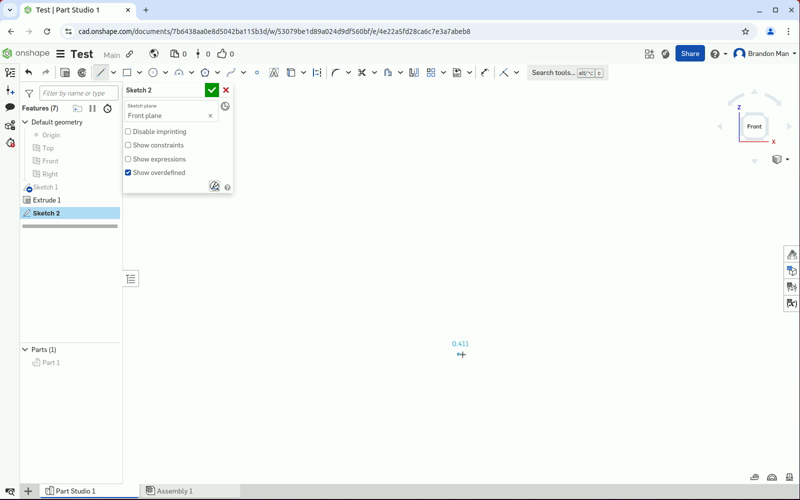
scroll(6)
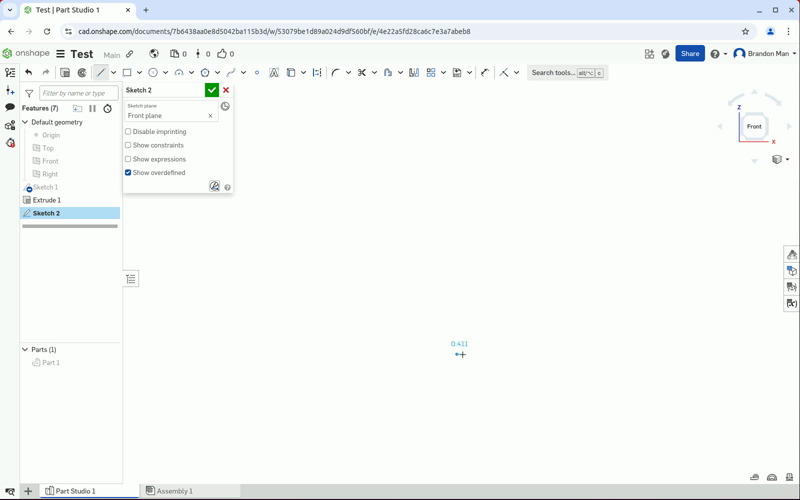
scroll(6)
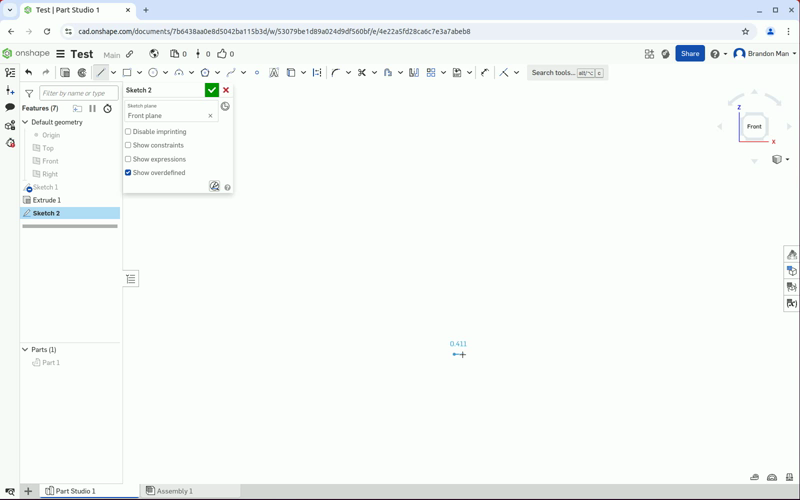
scroll(6)
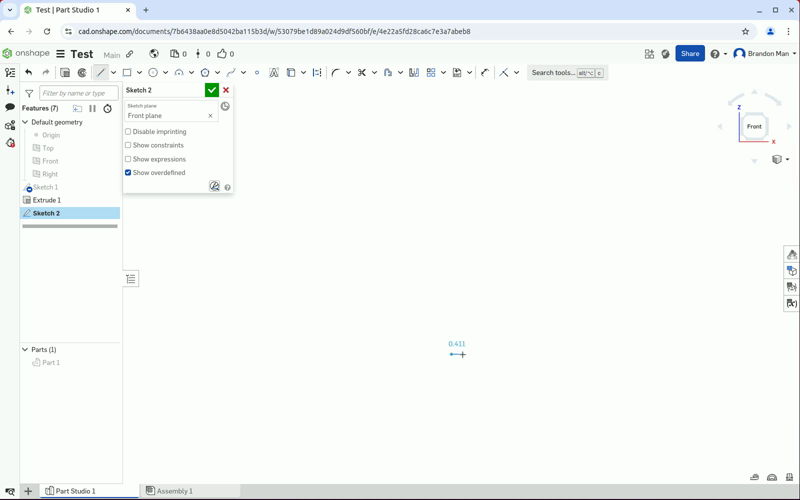
scroll(6)
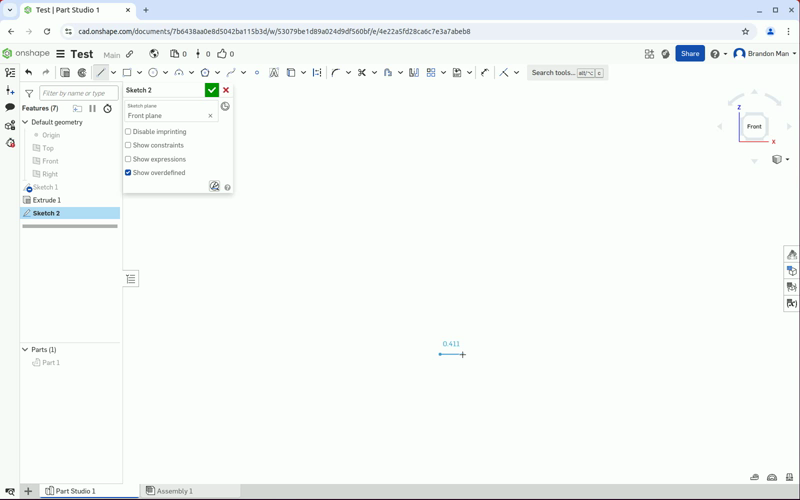
click(462, 354)
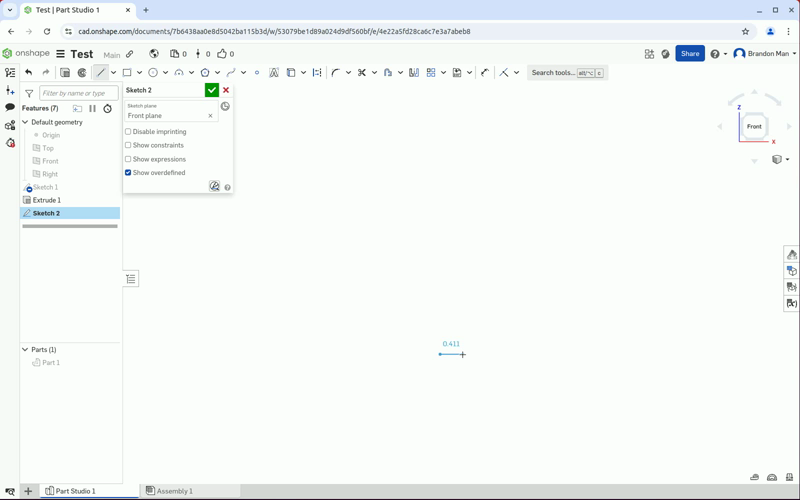
scroll(-6)
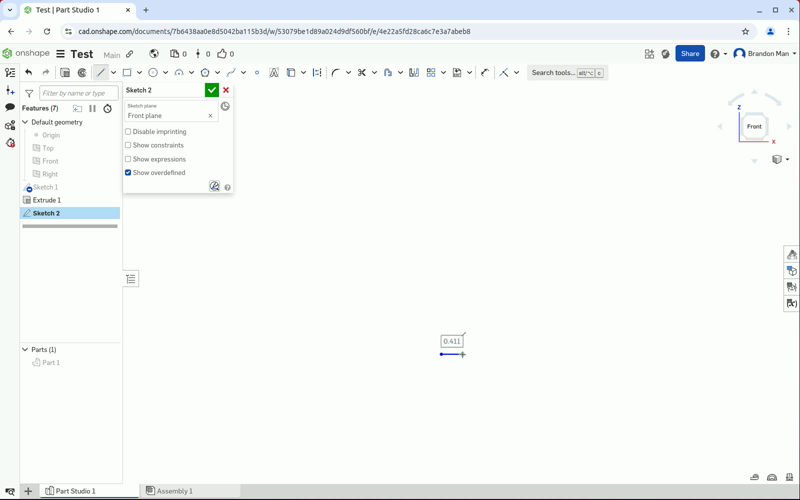
scroll(-6)
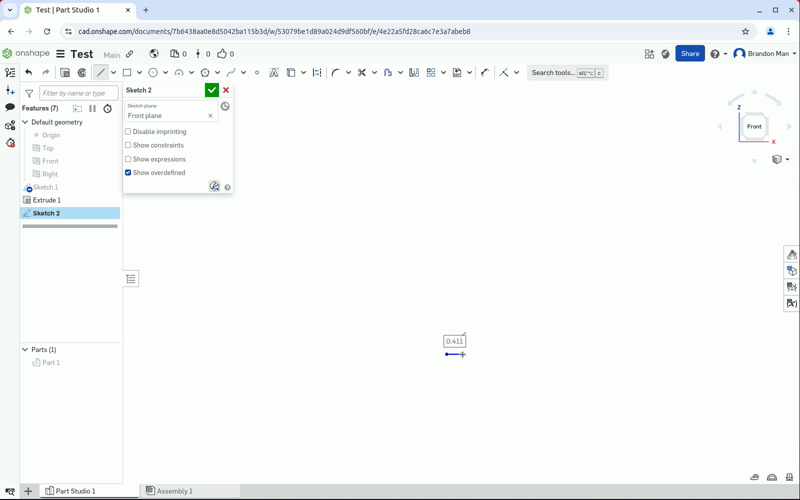
scroll(-6)
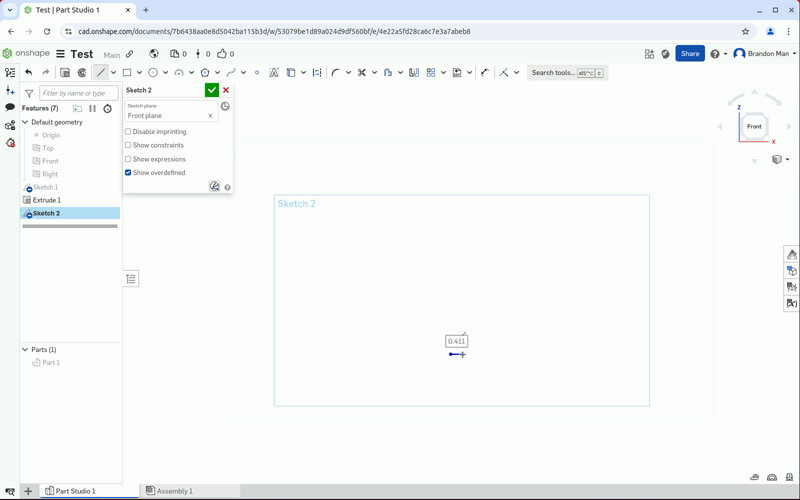
scroll(-6)
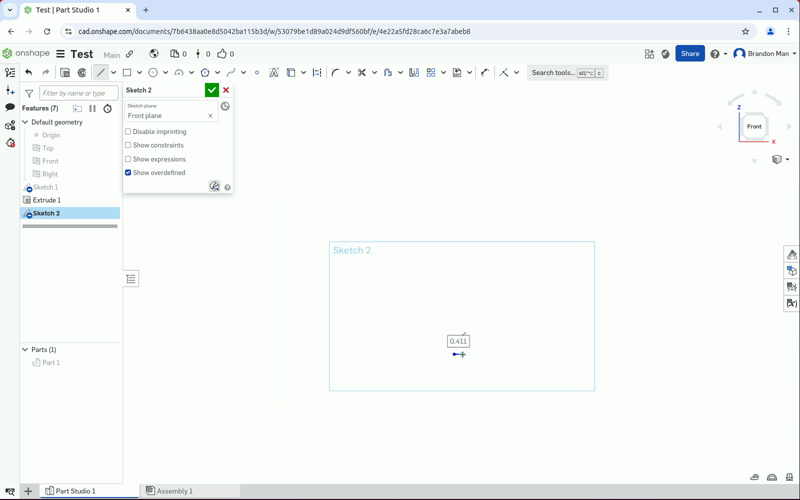
scroll(-6)
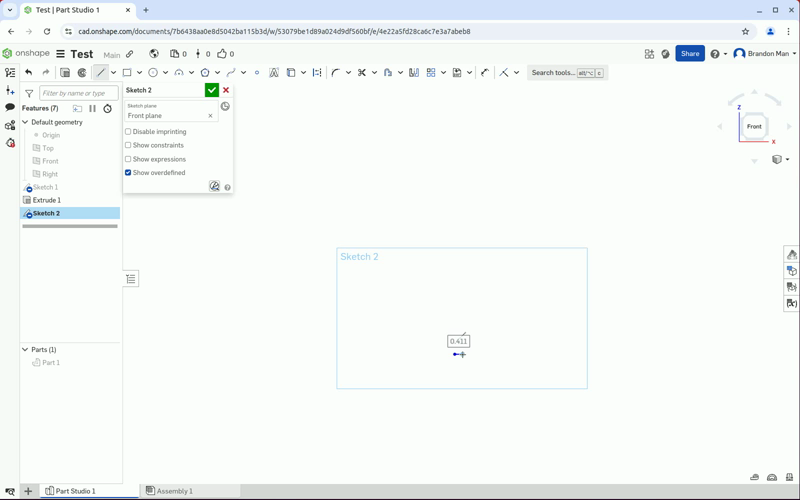
scroll(-6)
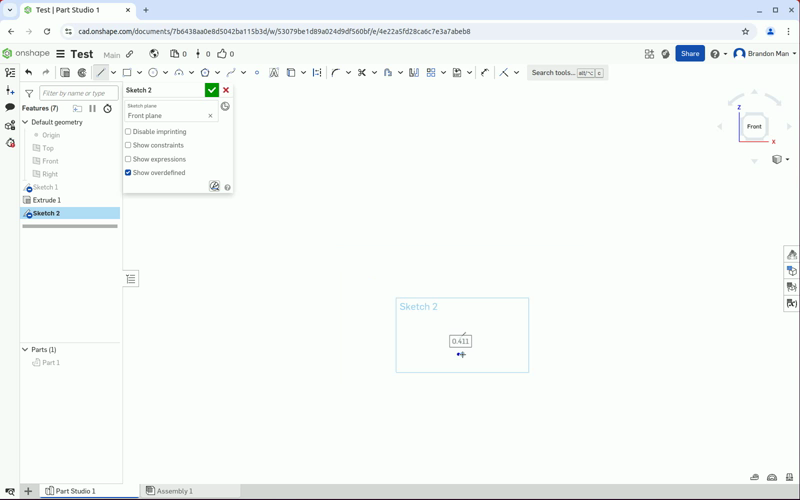
scroll(-6)
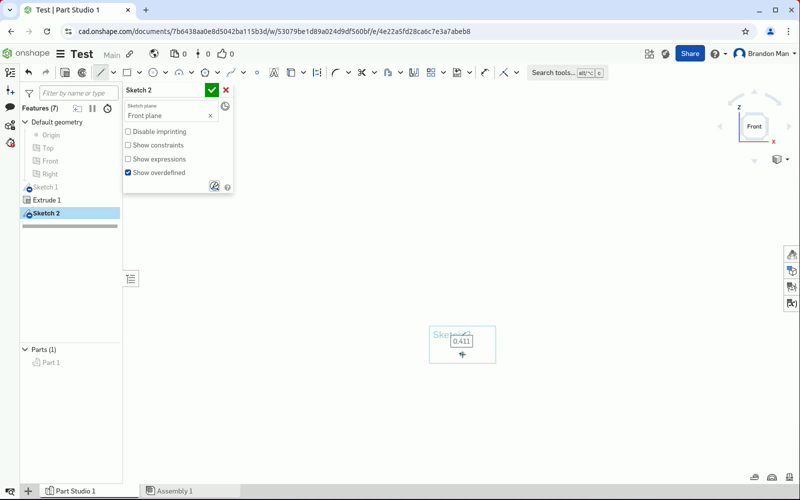
key_up(shift)
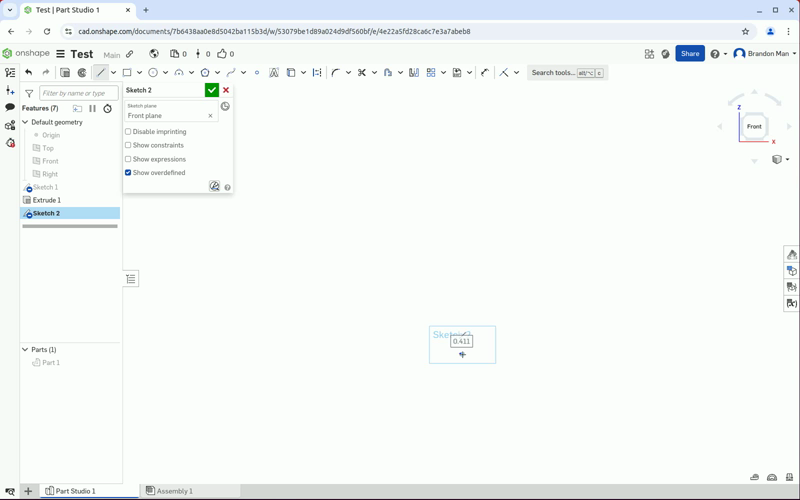
key_down(shift)
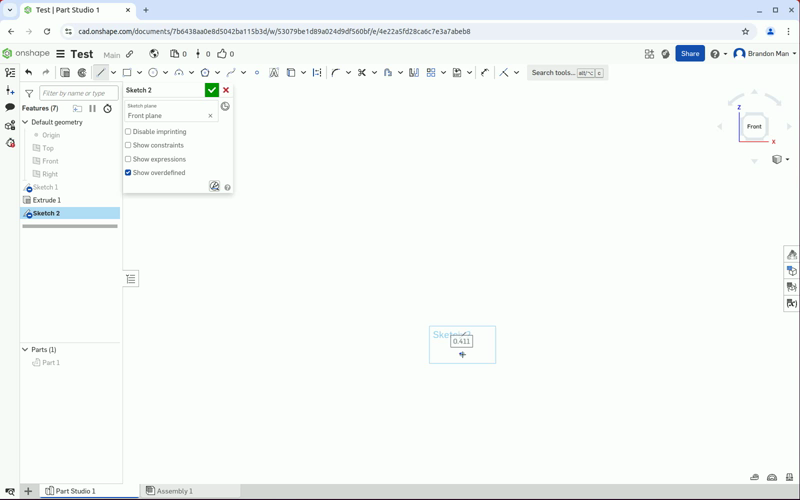
mouse_move(492, 354)
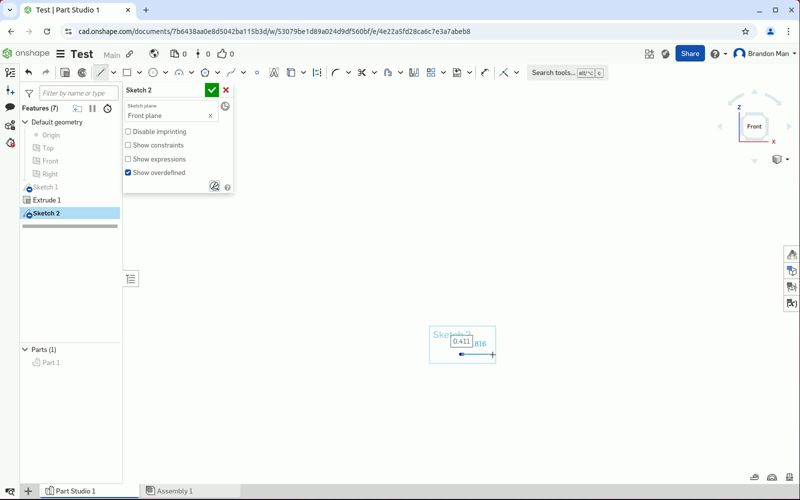
mouse_move(462, 344)
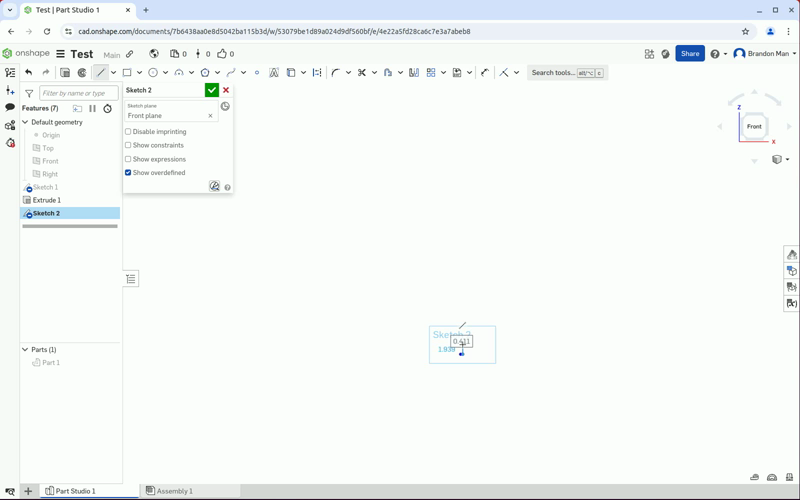
click(462, 344)
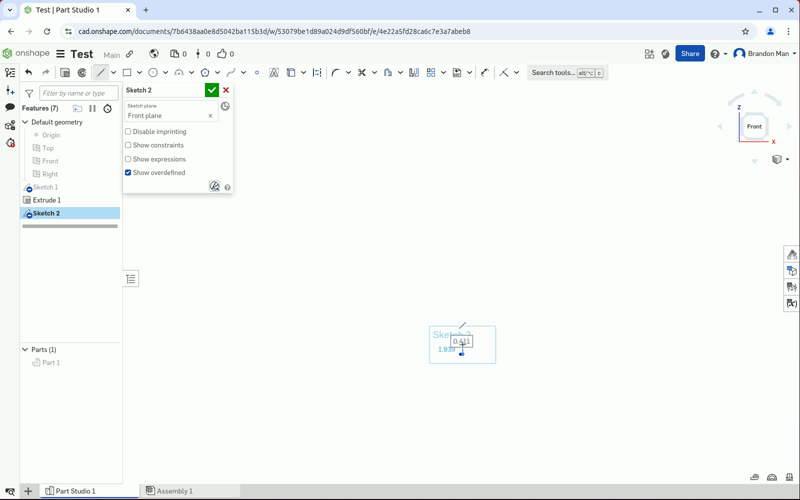
key_up(shift)
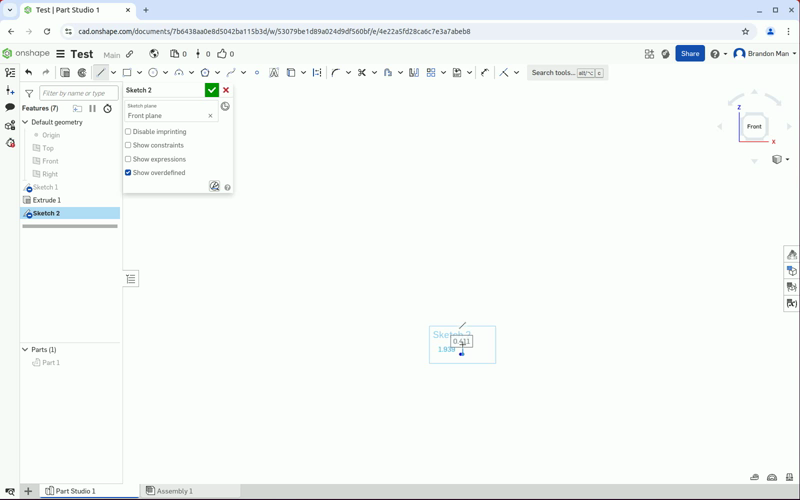
key_down(shift)
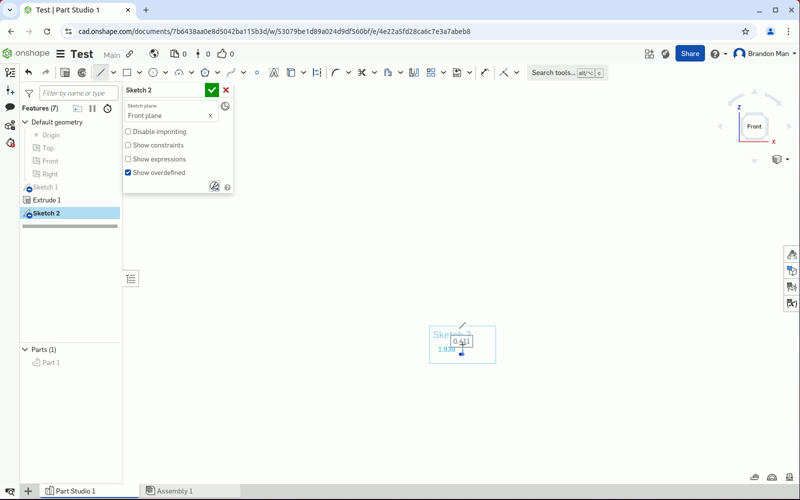
mouse_move(492, 344)
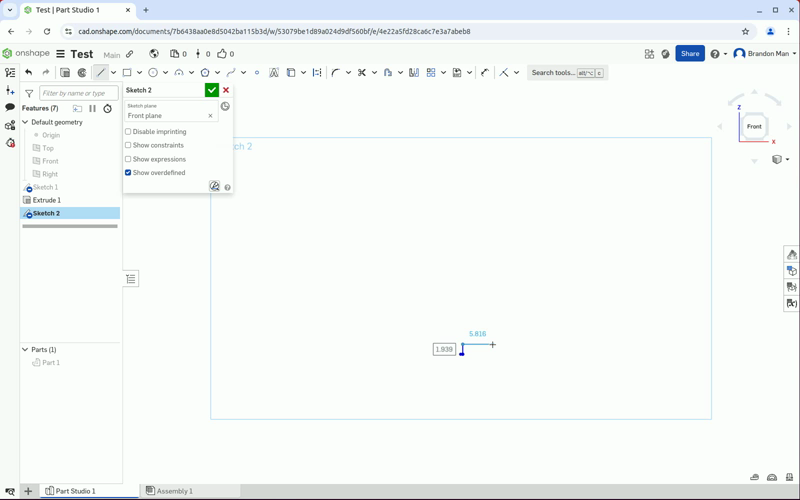
mouse_move(460, 344)
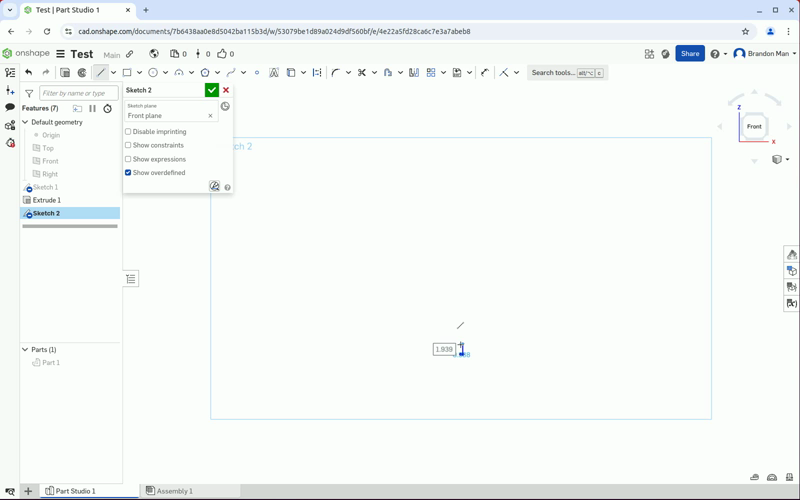
scroll(6)
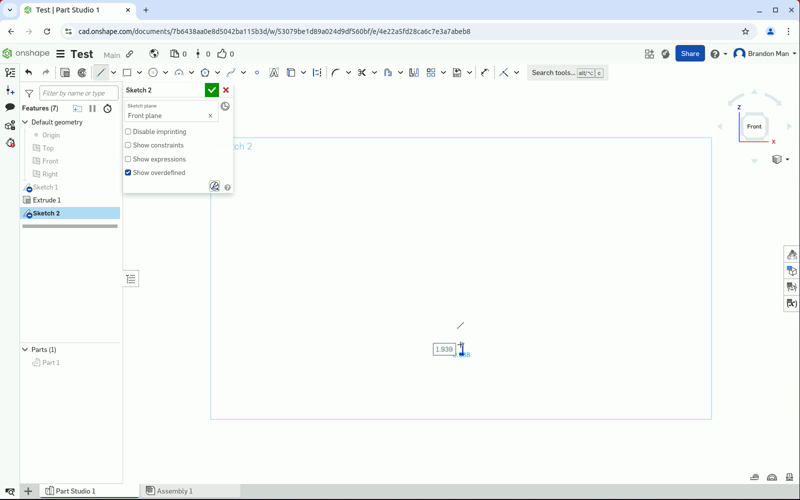
scroll(6)
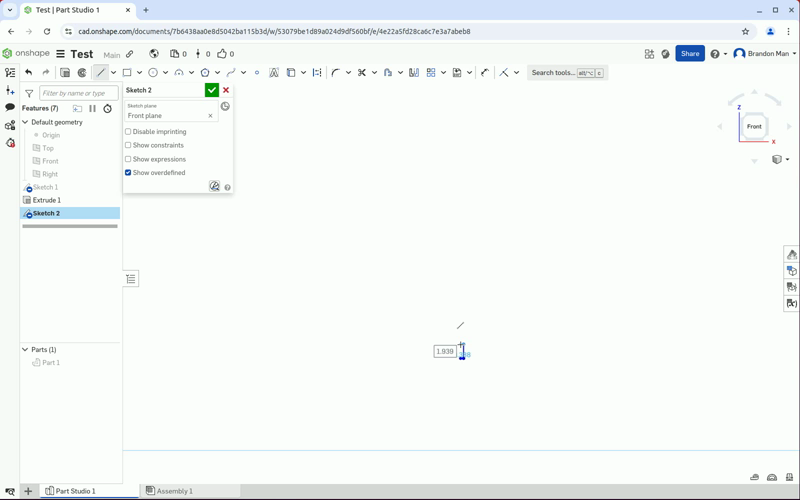
scroll(6)
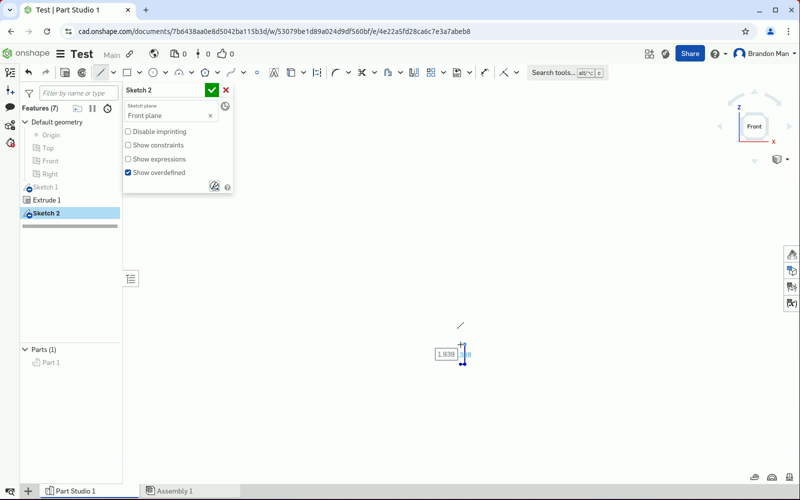
scroll(6)
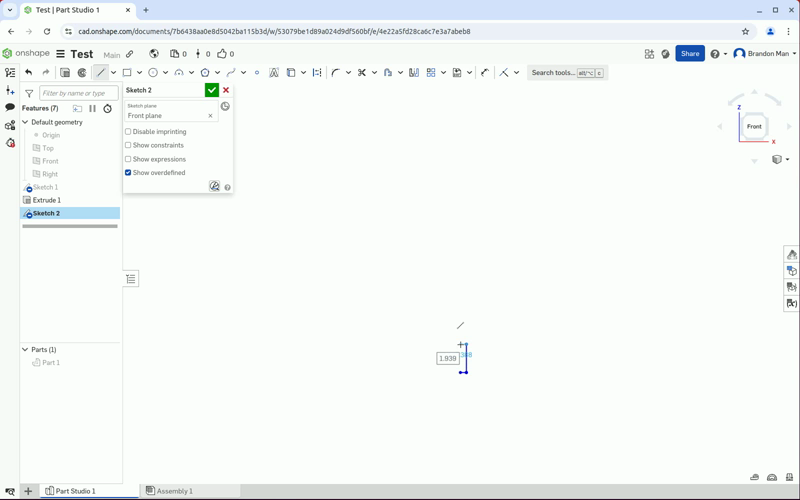
scroll(6)
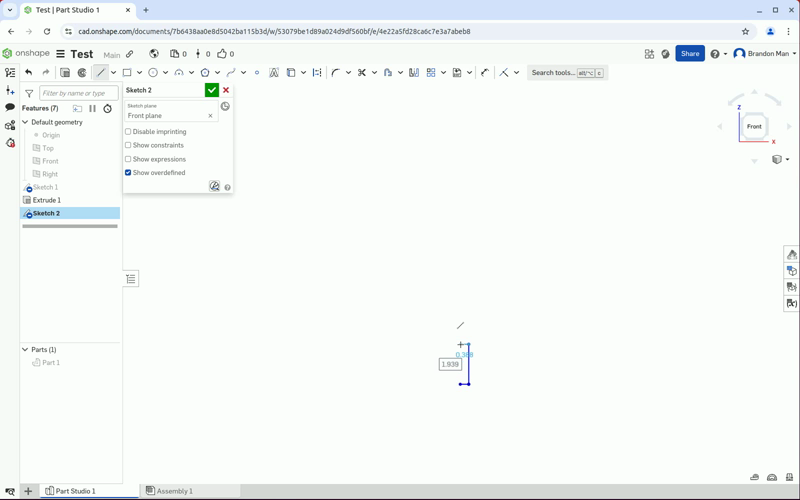
scroll(6)
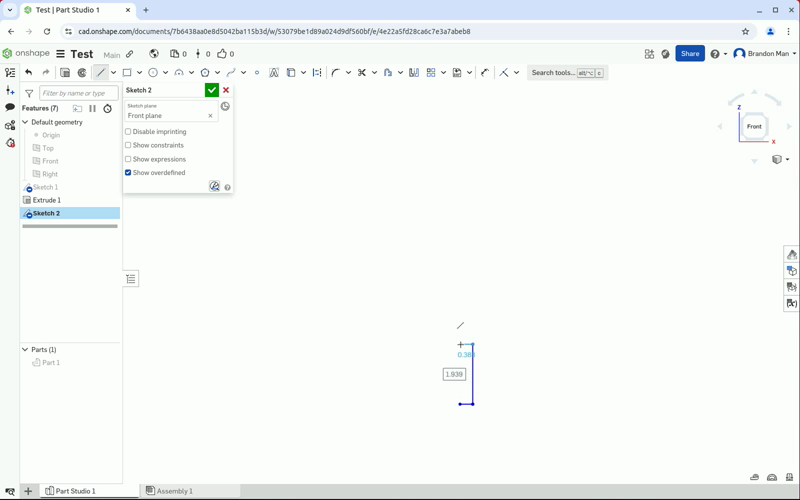
scroll(6)
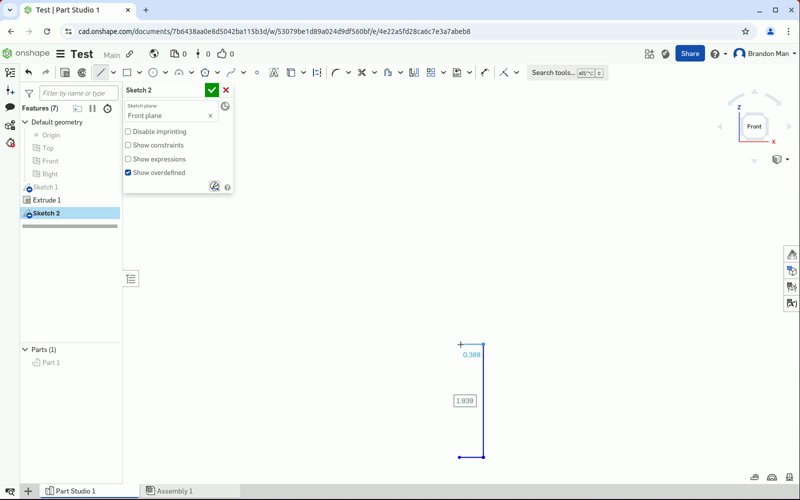
click(460, 344)
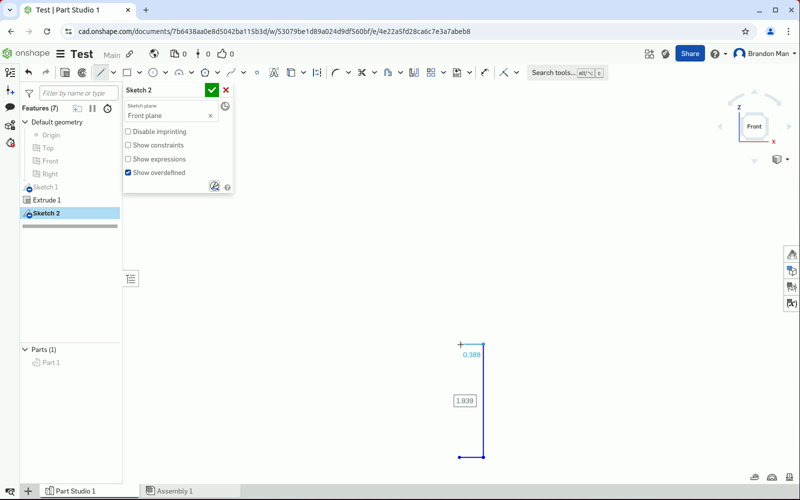
scroll(-6)
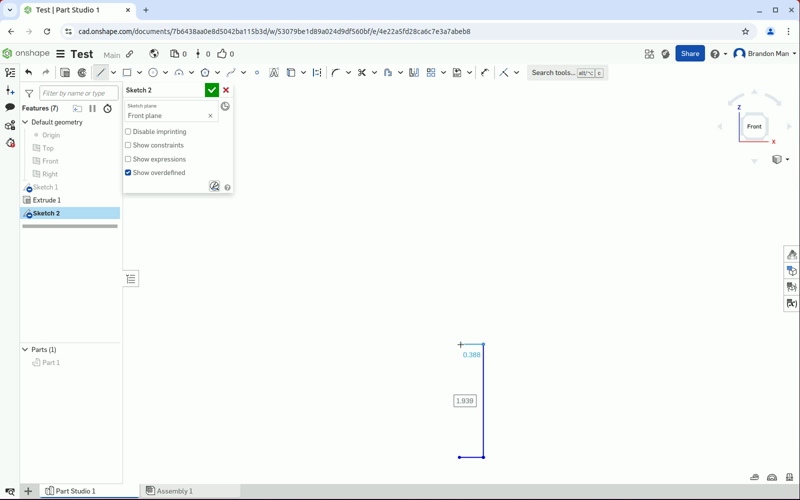
scroll(-6)
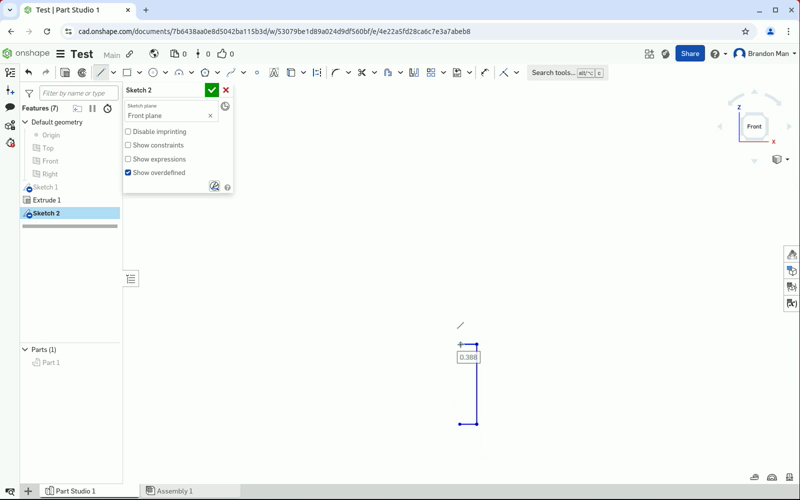
scroll(-6)
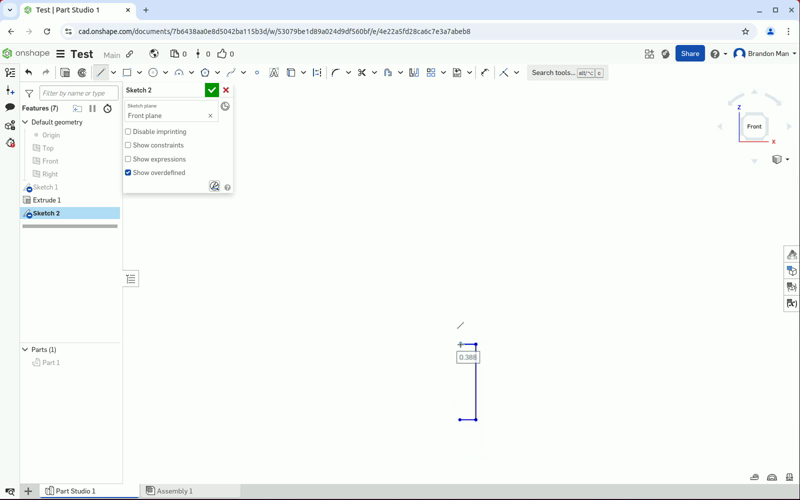
scroll(-6)
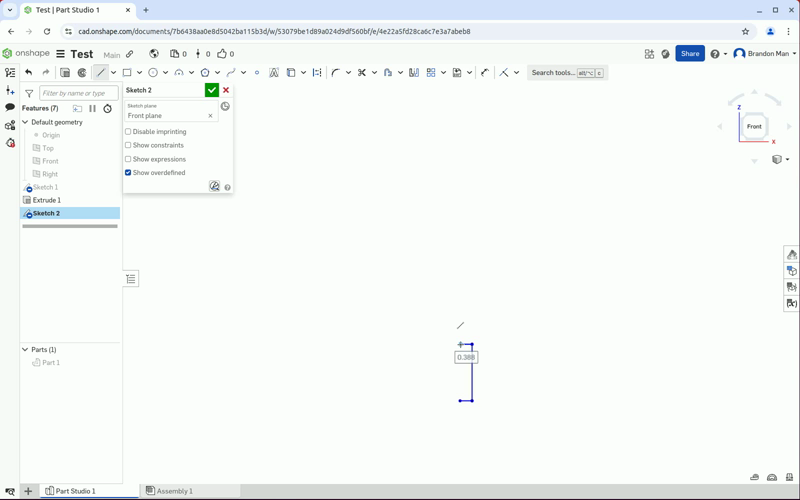
scroll(-6)
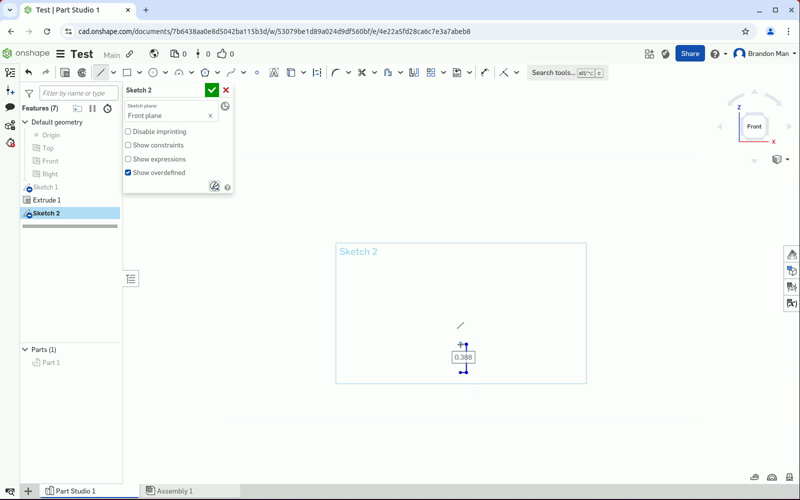
scroll(-6)
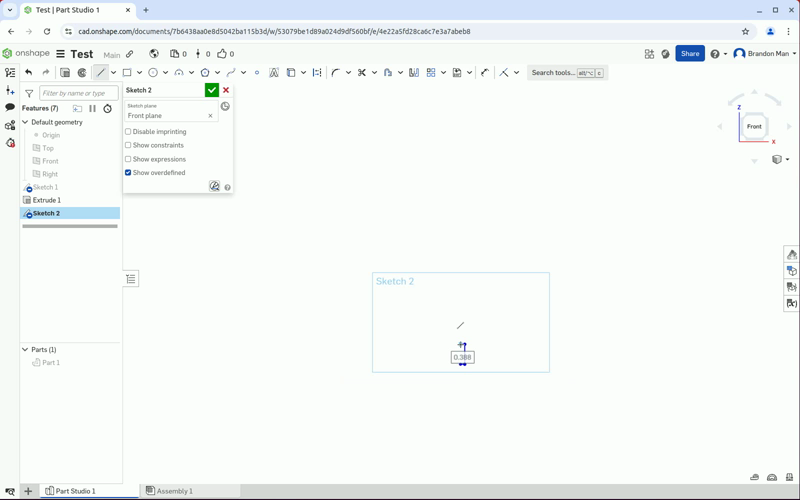
scroll(-6)
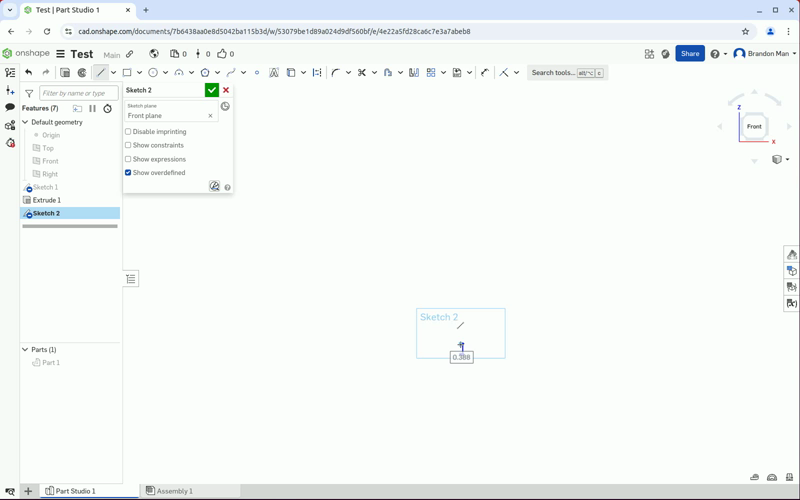
key_up(shift)
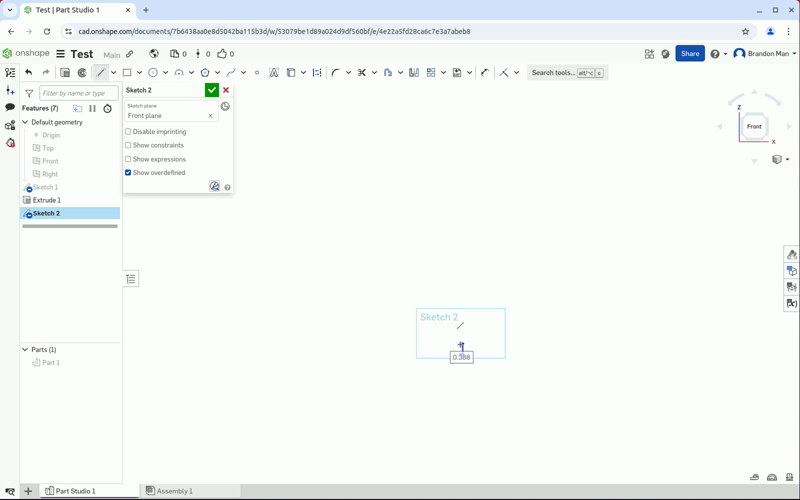
mouse_move(490, 344)
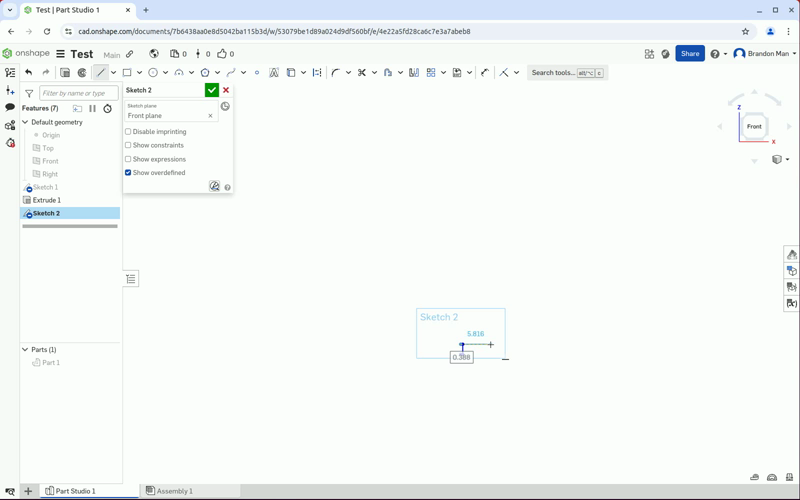
key_down(shift)
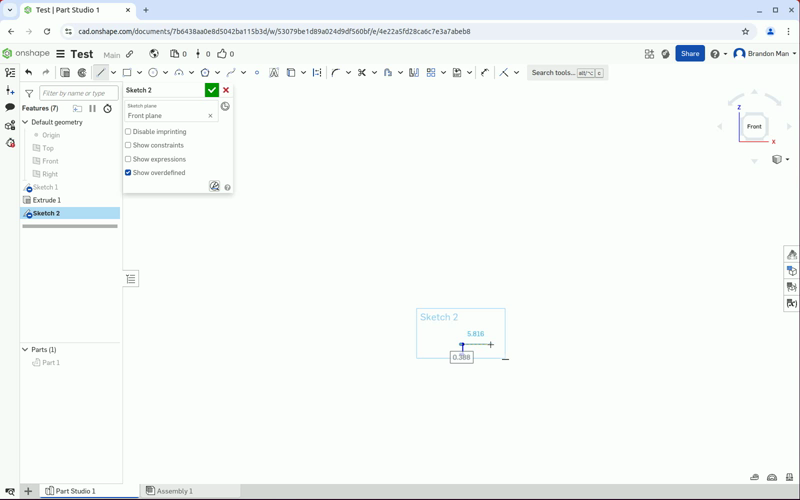
mouse_move(460, 354)
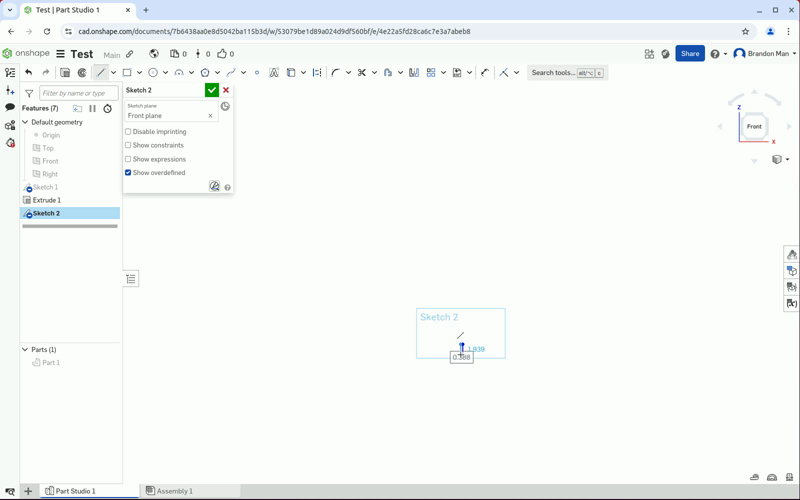
scroll(6)
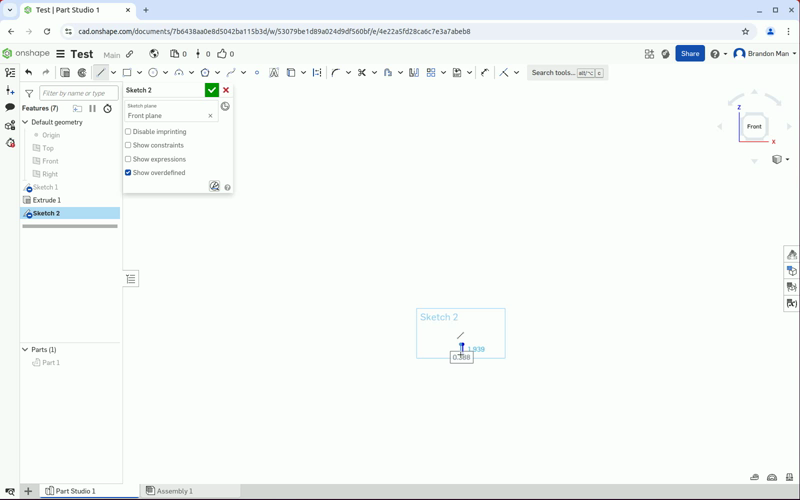
scroll(6)
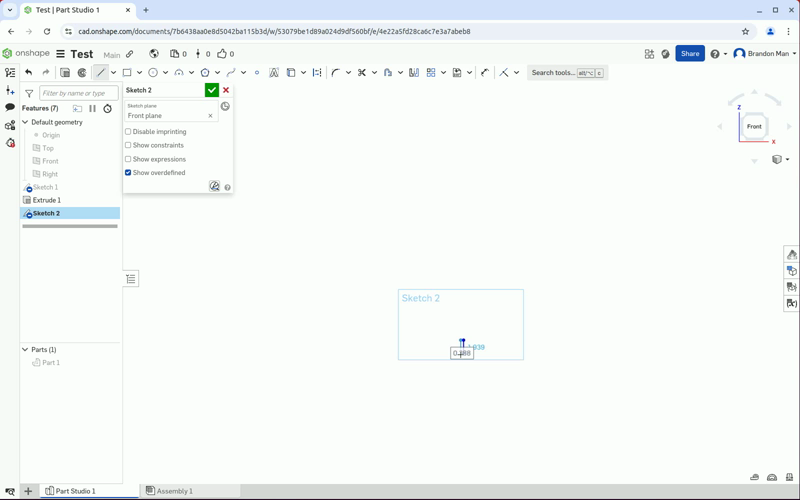
scroll(6)
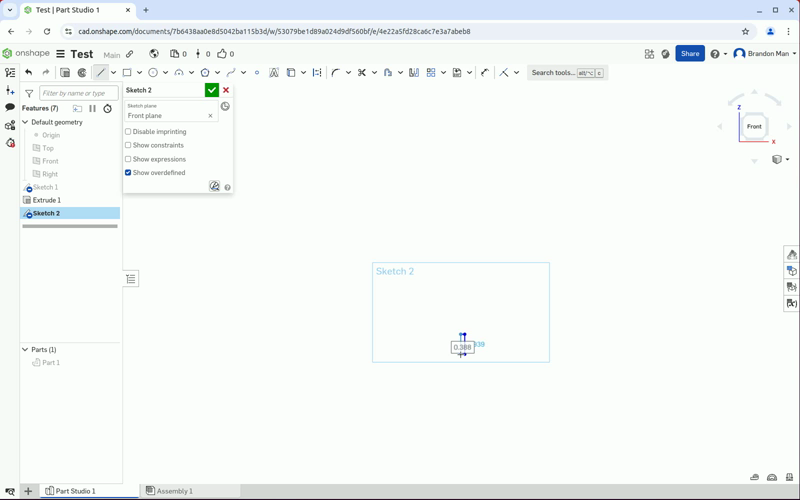
scroll(6)
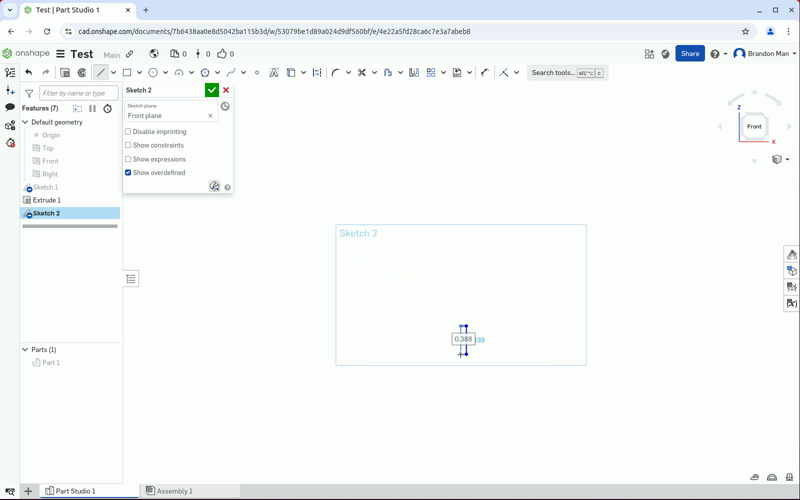
scroll(6)
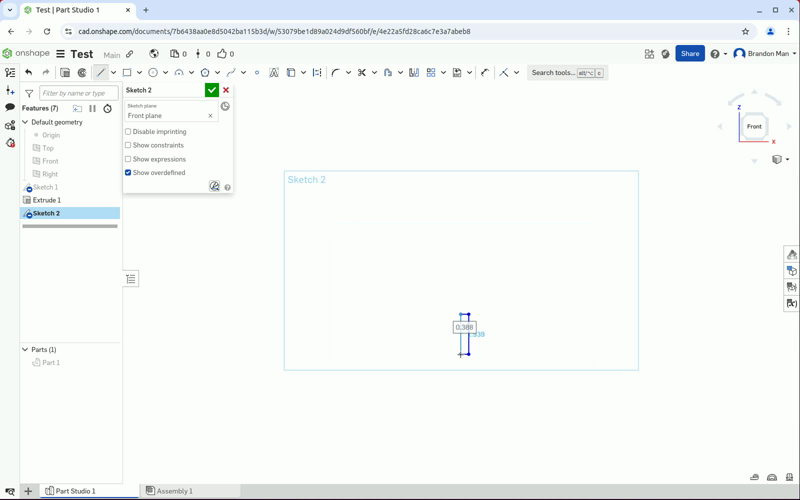
scroll(6)
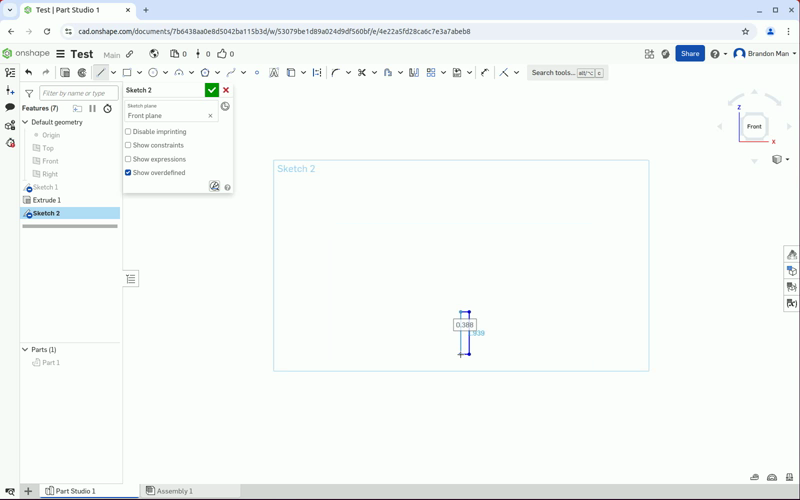
scroll(6)
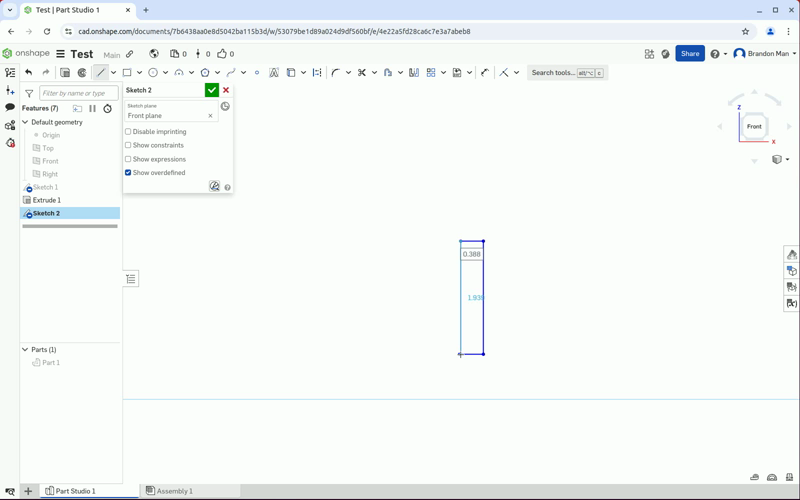
key_up(shift)
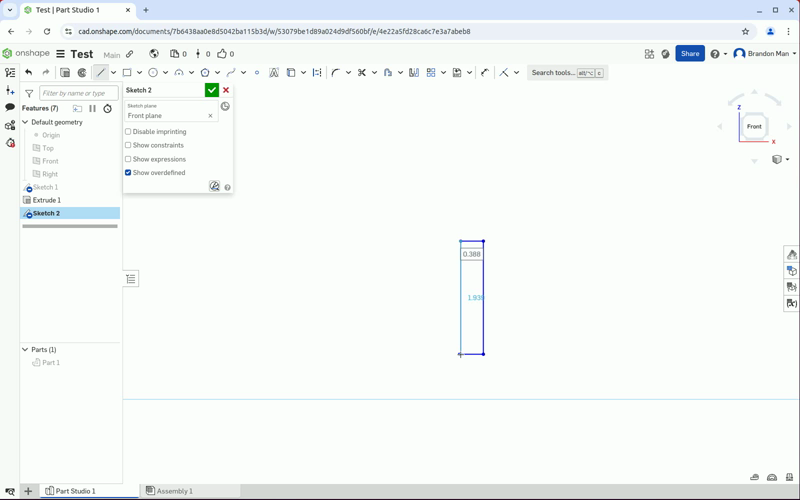
click(460, 354)
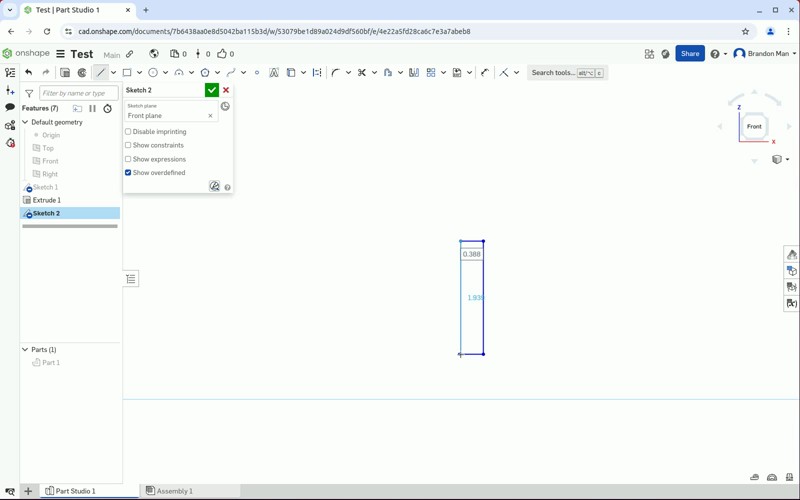
scroll(-6)
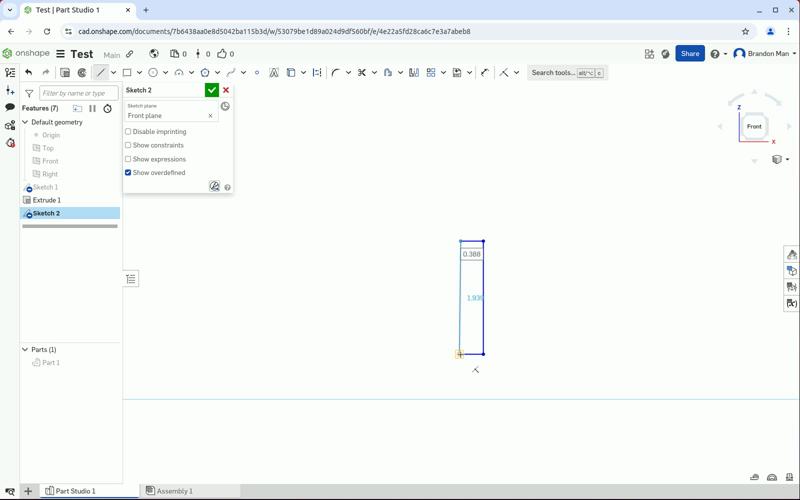
scroll(-6)
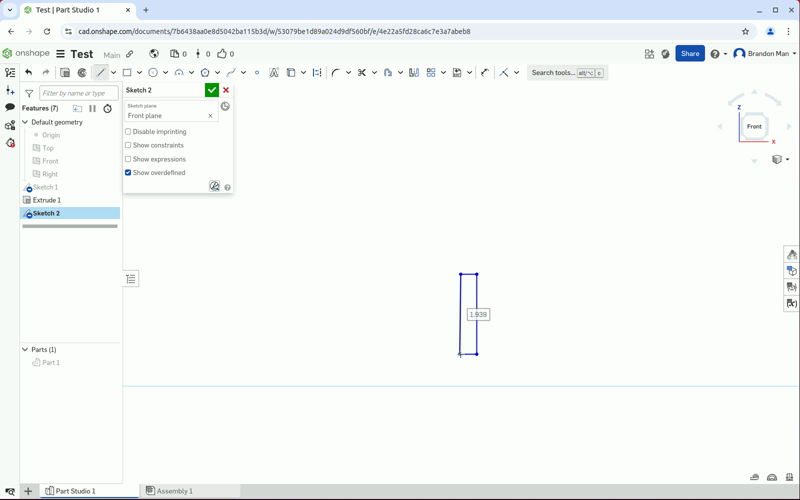
scroll(-6)
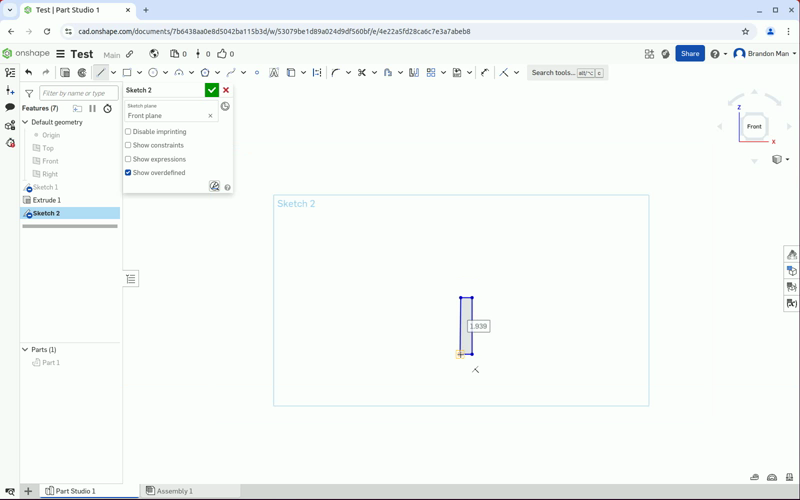
scroll(-6)
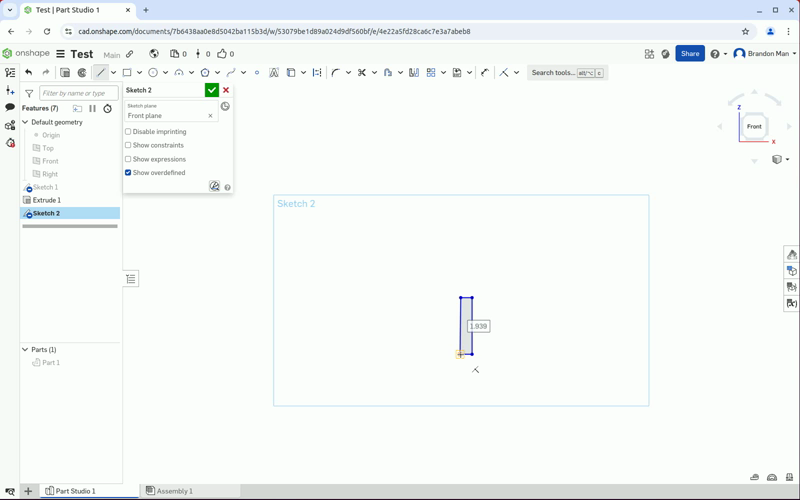
scroll(-6)
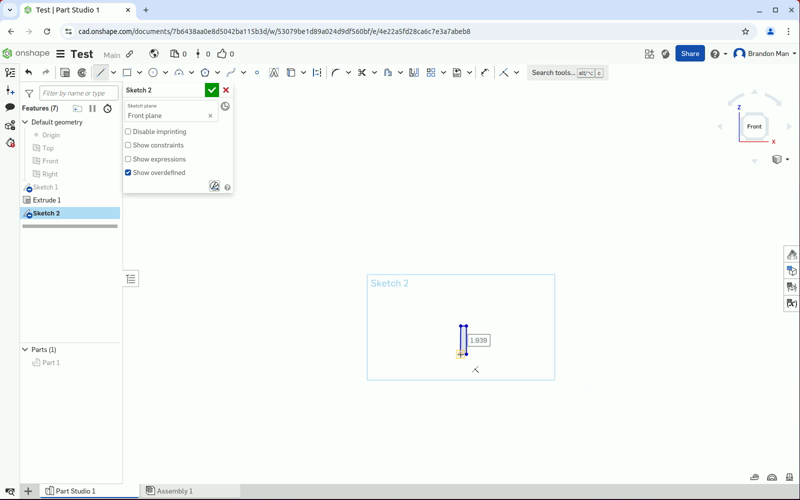
scroll(-6)
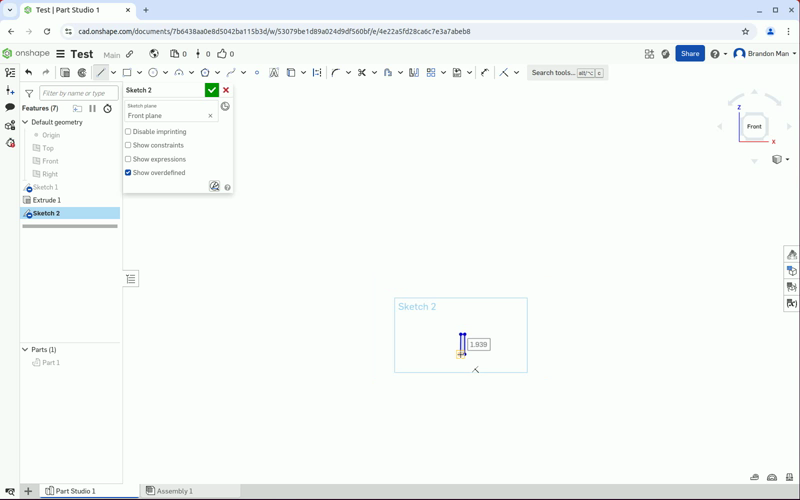
scroll(-6)
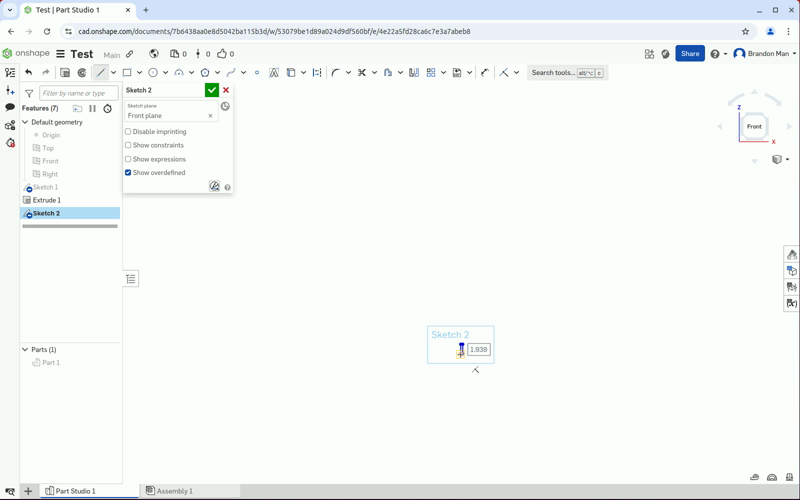
key(esc)
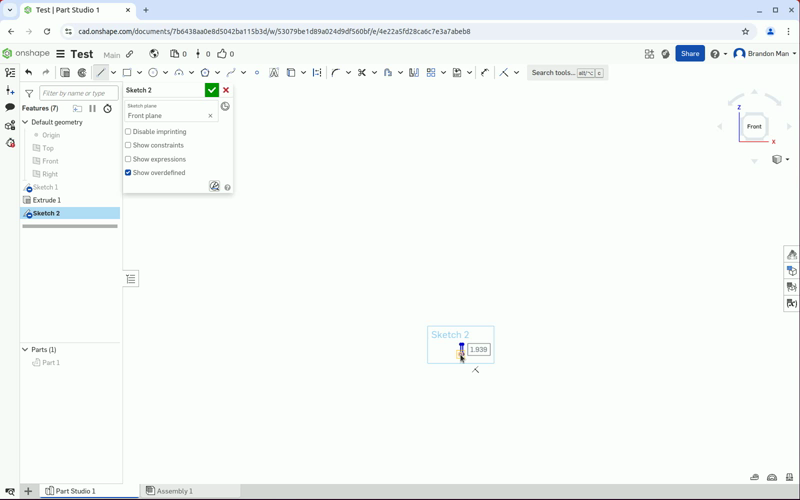
mouse_move(462, 350)
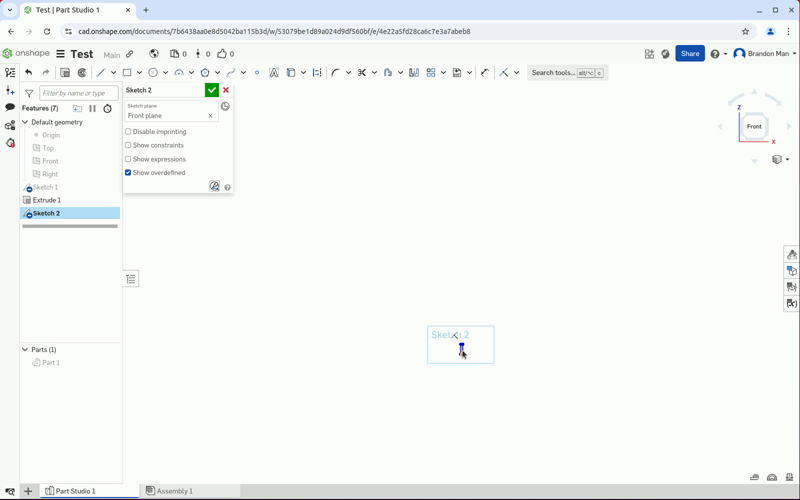
scroll(6)
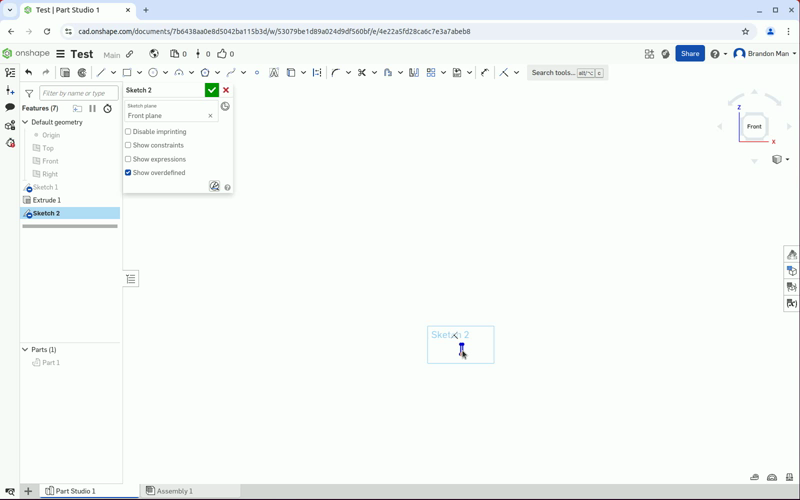
scroll(6)
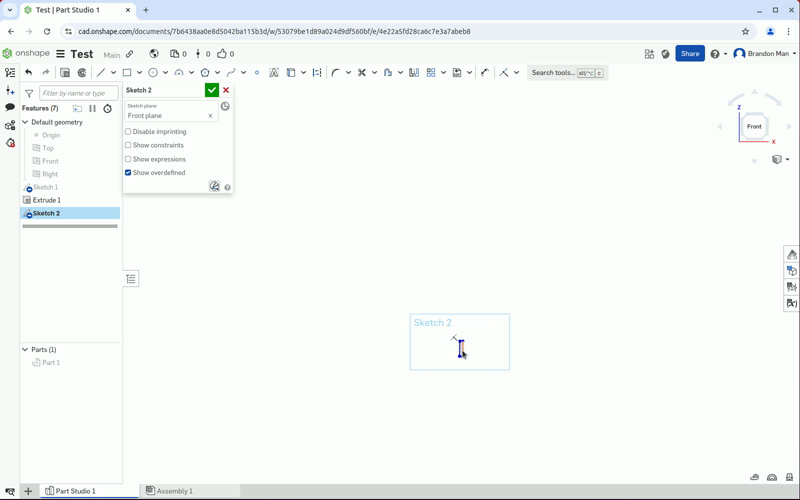
scroll(6)
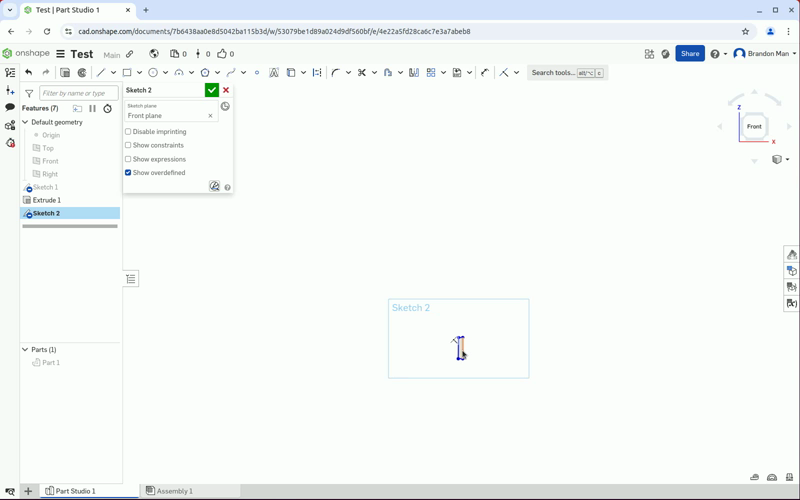
scroll(6)
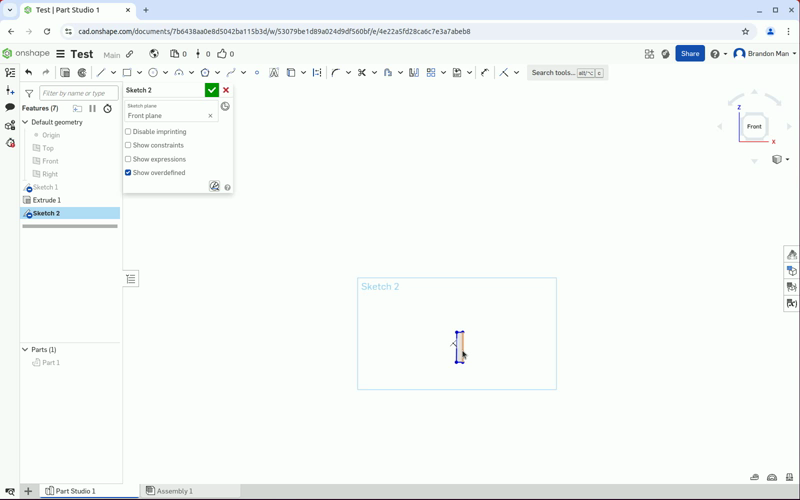
scroll(6)
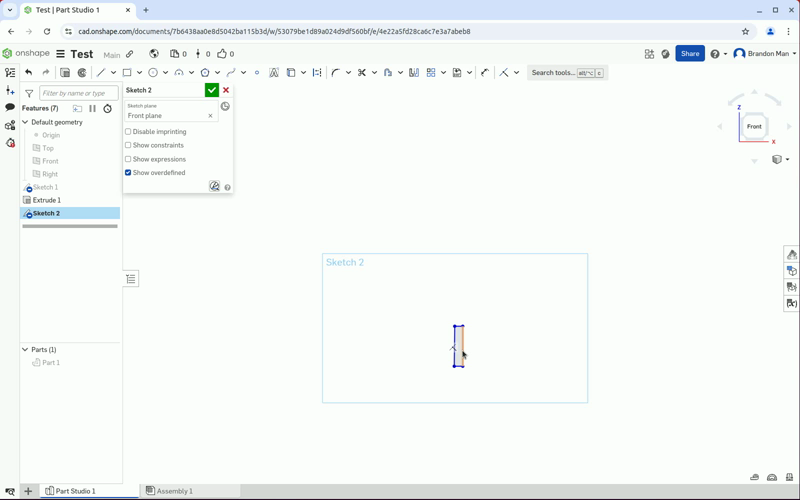
scroll(6)
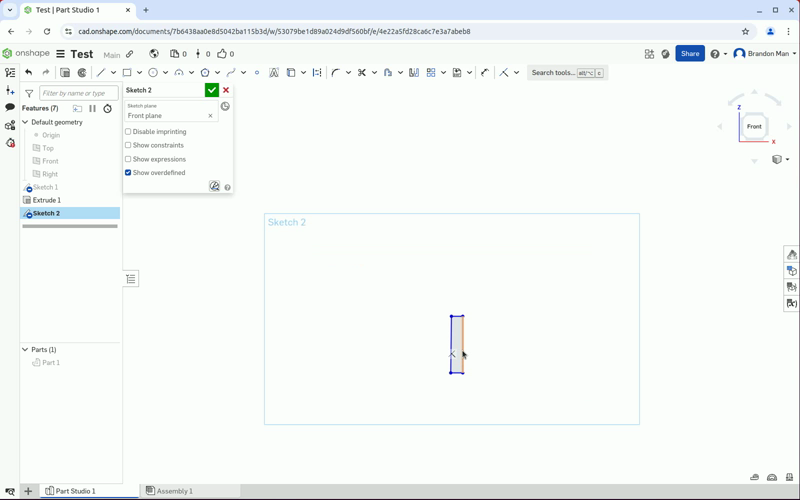
scroll(6)
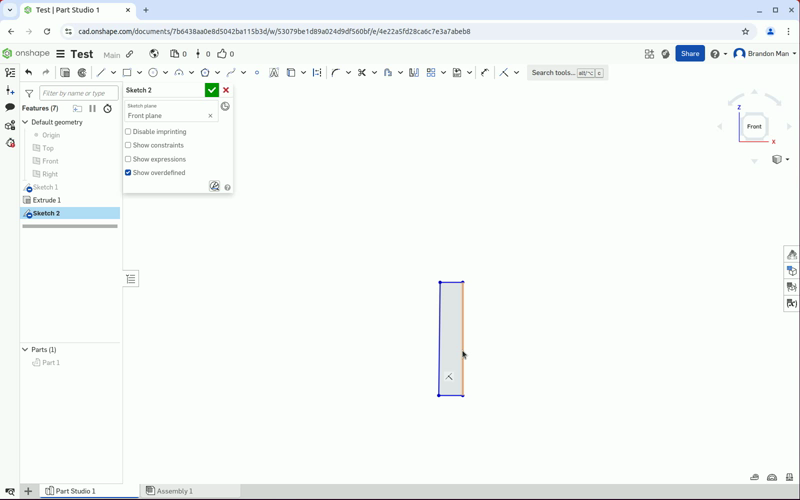
click(462, 350)
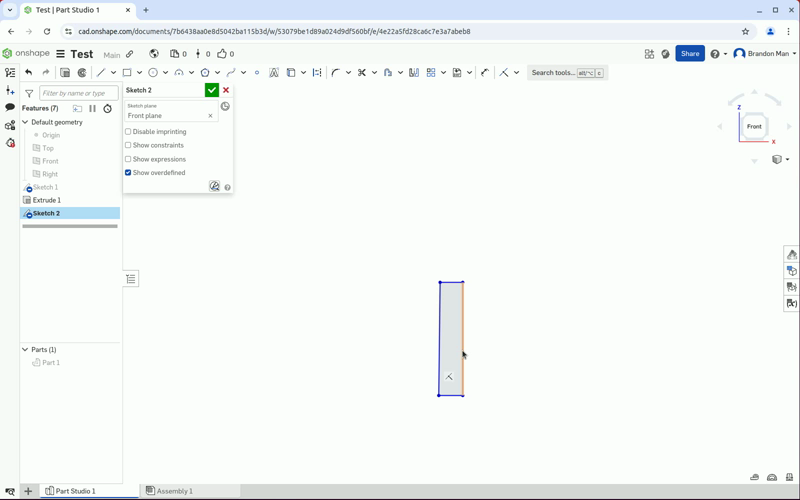
scroll(-6)
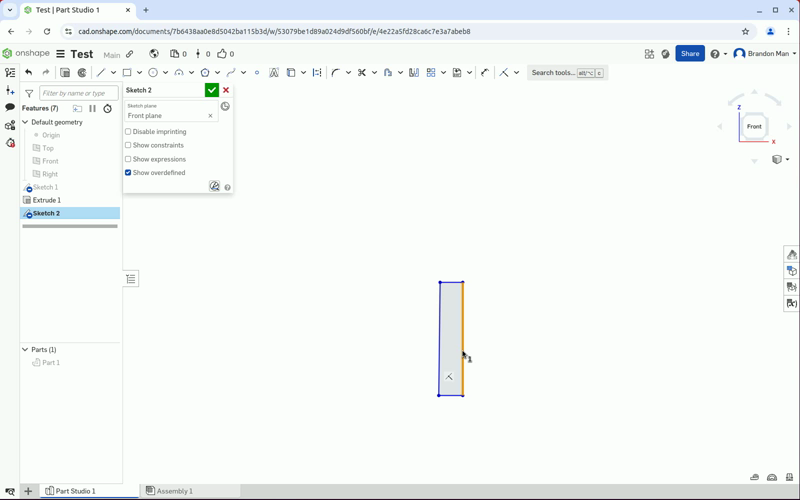
scroll(-6)
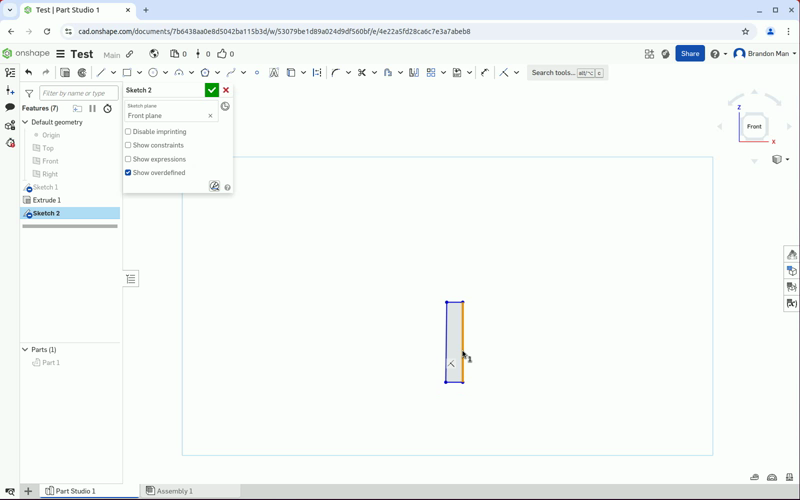
scroll(-6)
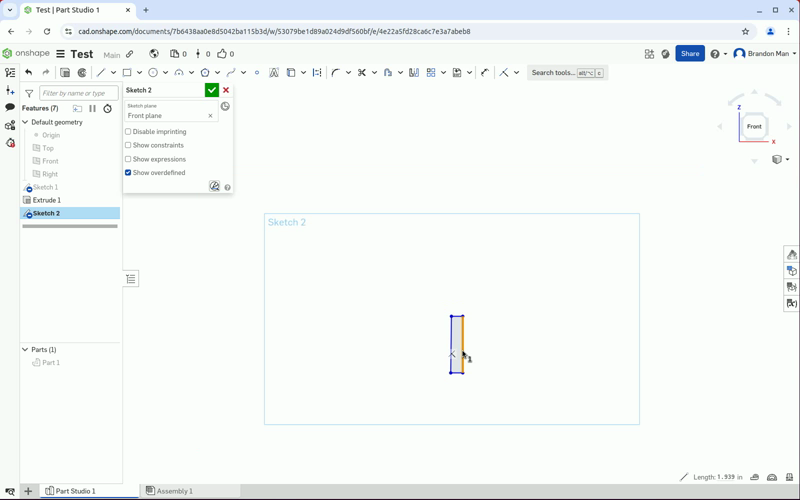
scroll(-6)
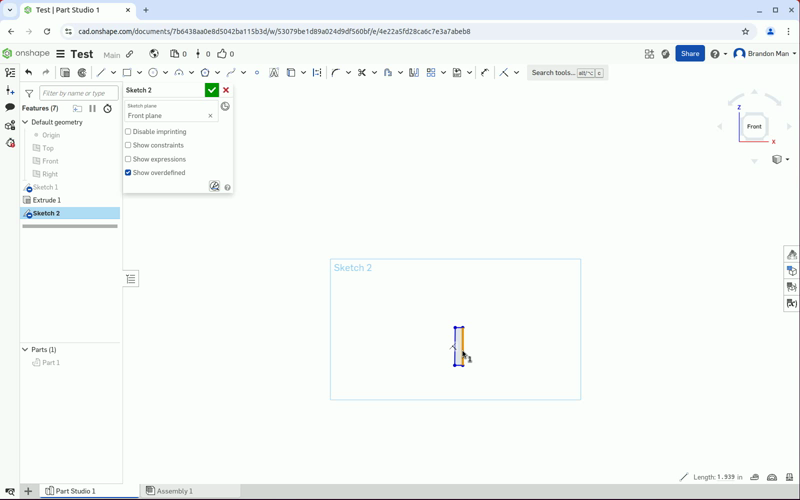
scroll(-6)
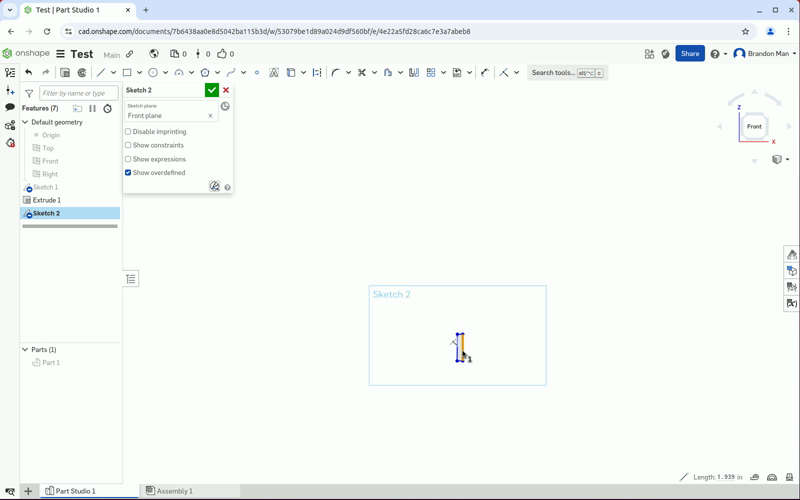
scroll(-6)
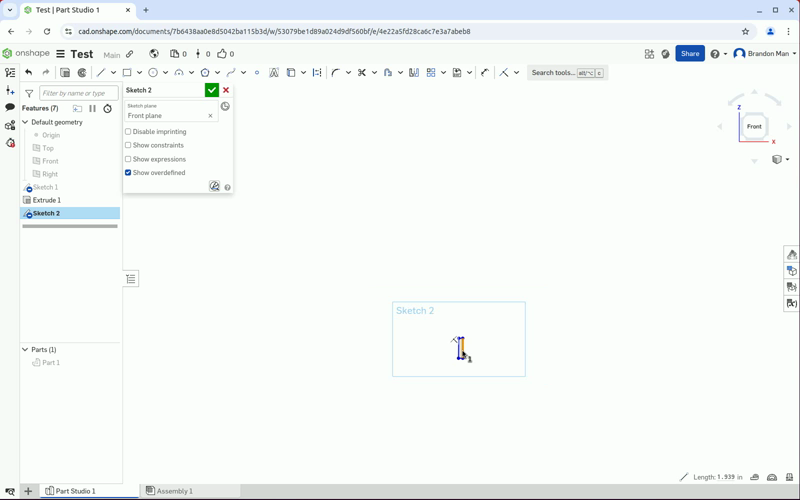
scroll(-6)
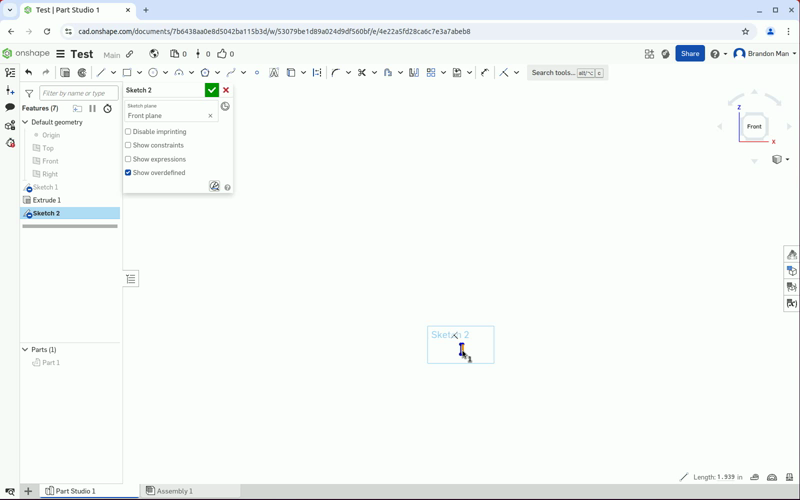
mouse_move(73, 352)
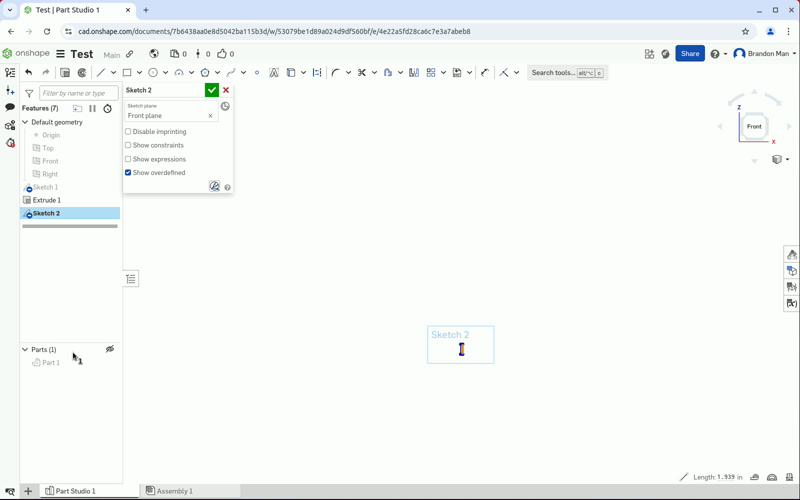
key(shift+y)
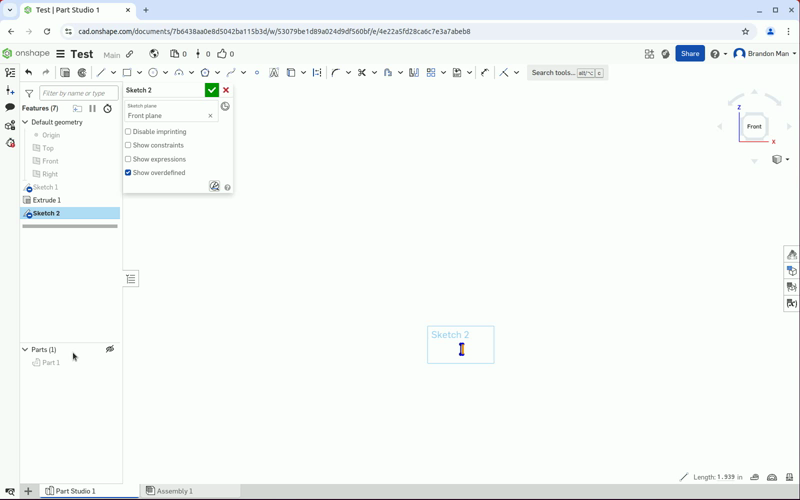
key(shift+e)
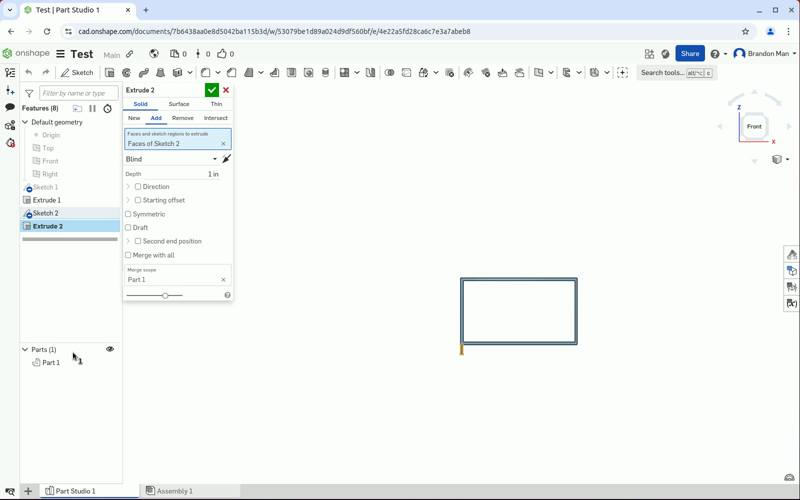
mouse_move(143, 106)
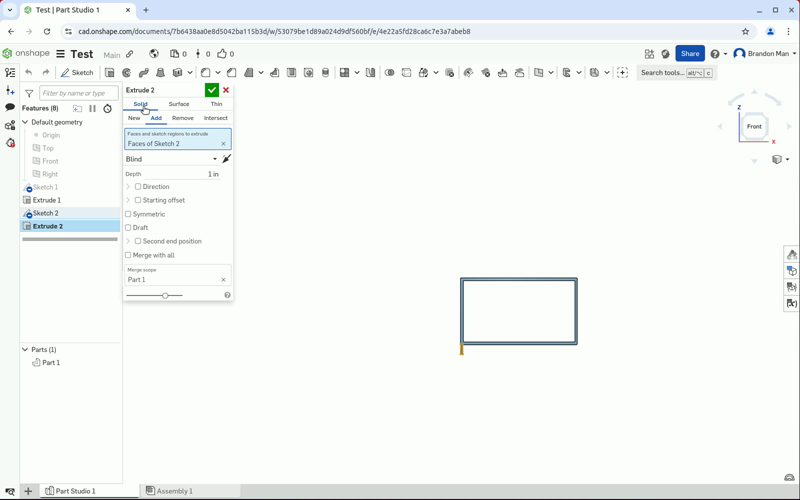
click(143, 106)
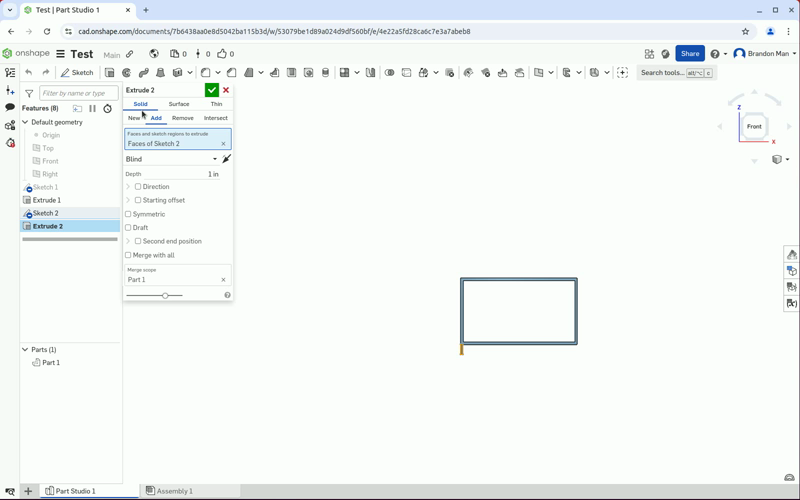
mouse_move(137, 120)
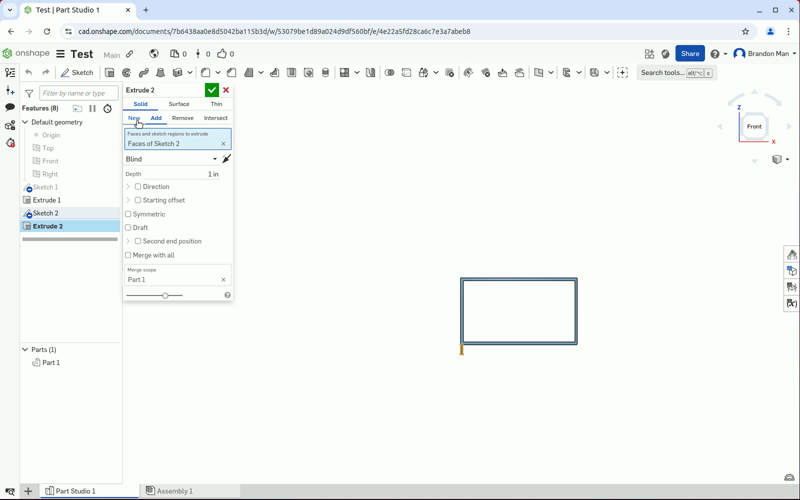
click(137, 120)
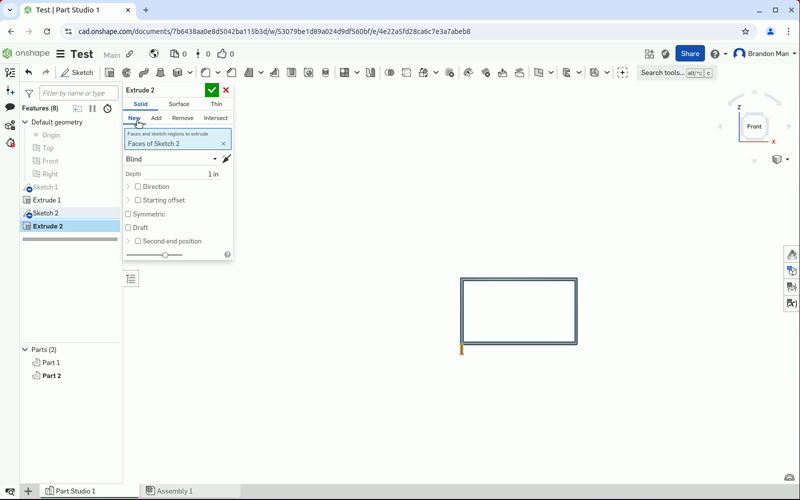
key(tab, 4)
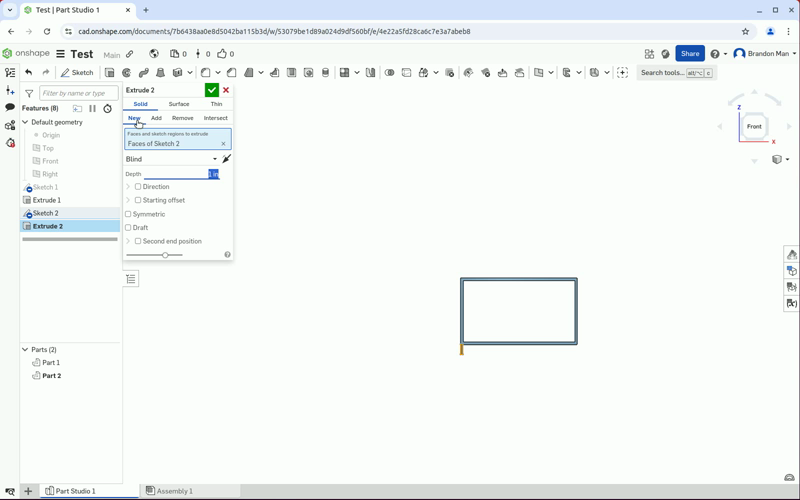
text(0.481)
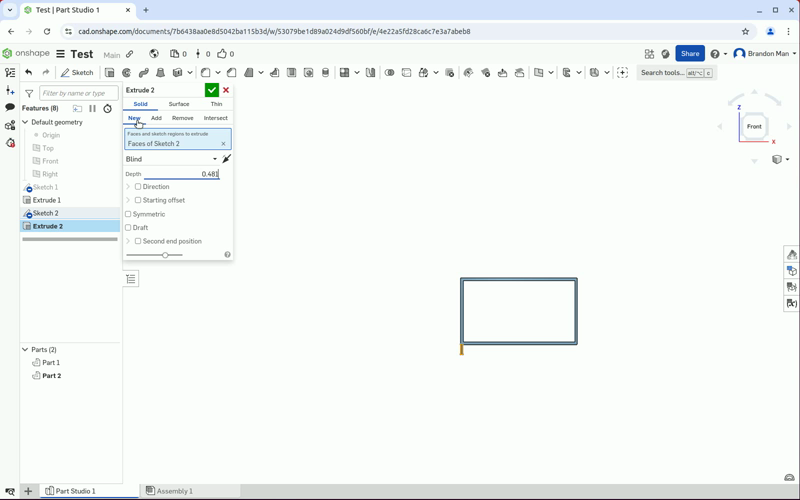
key(enter)
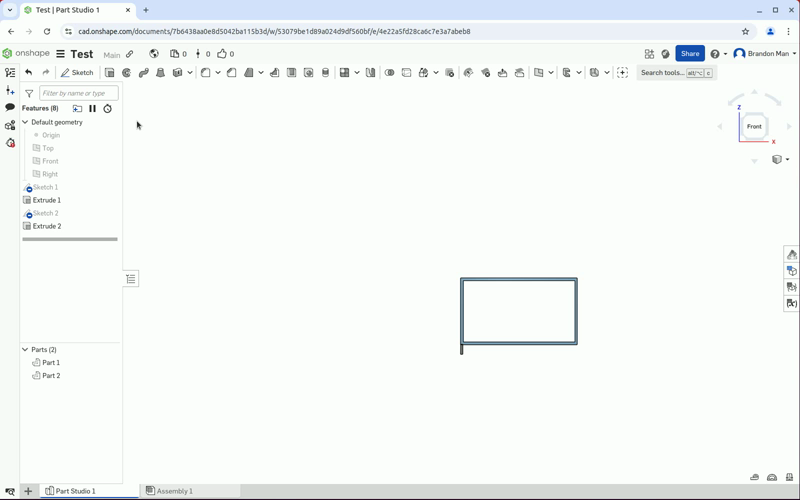
key(shift+h)
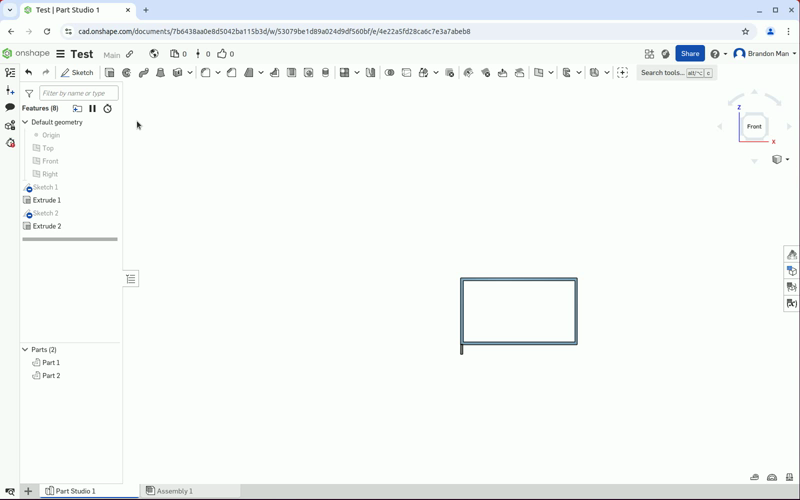
key(shift+h)
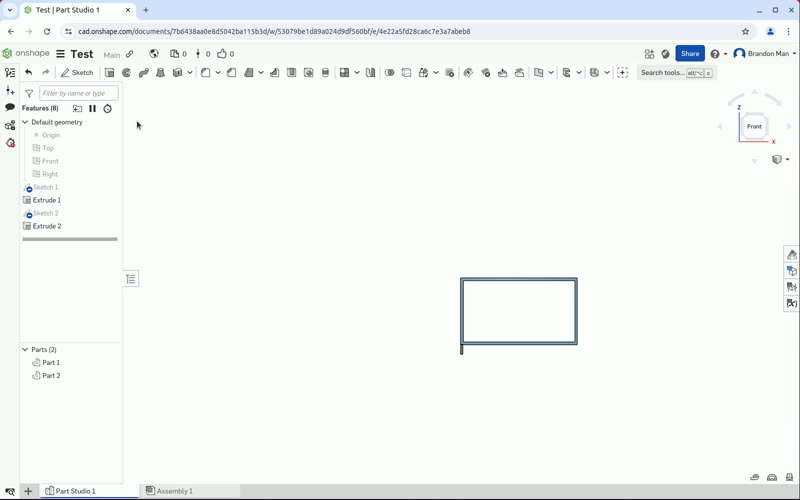
mouse_move(73, 189)
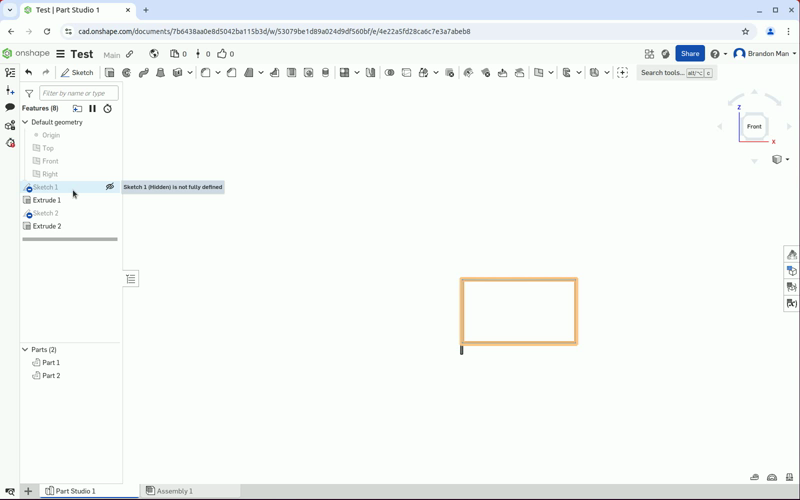
click(73, 189)
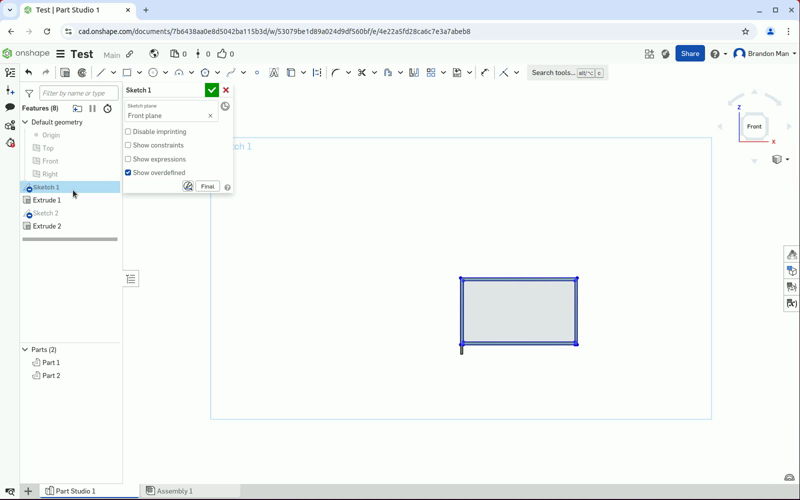
mouse_move(229, 92)
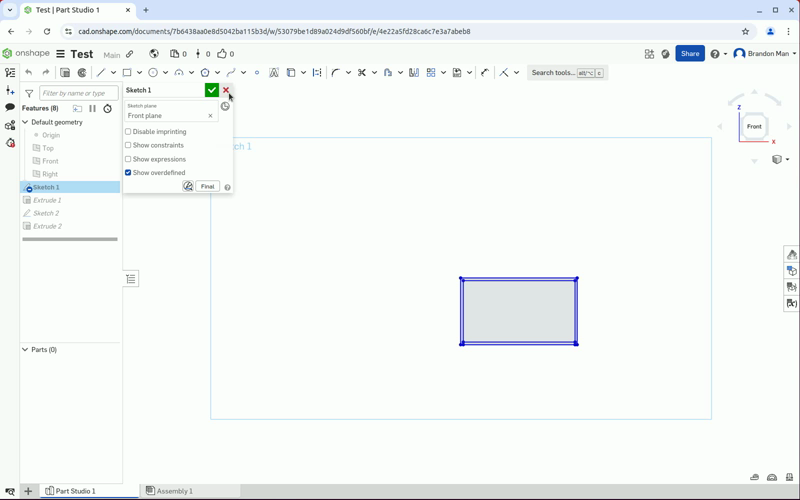
click(229, 92)
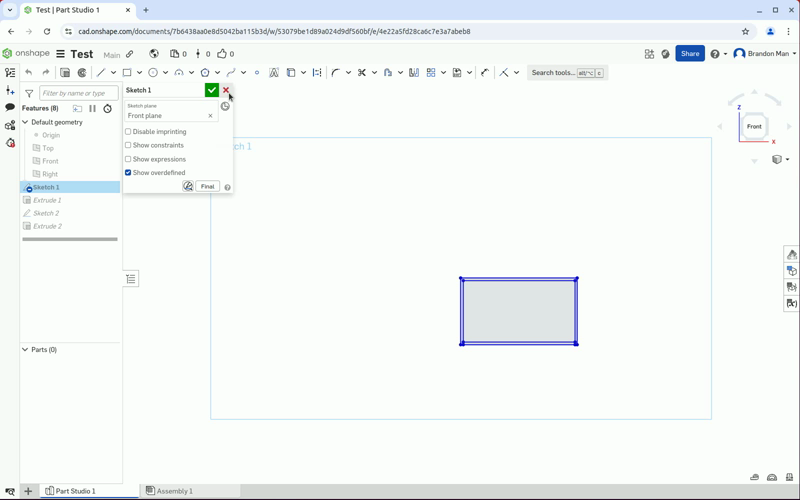
key(shift+s)
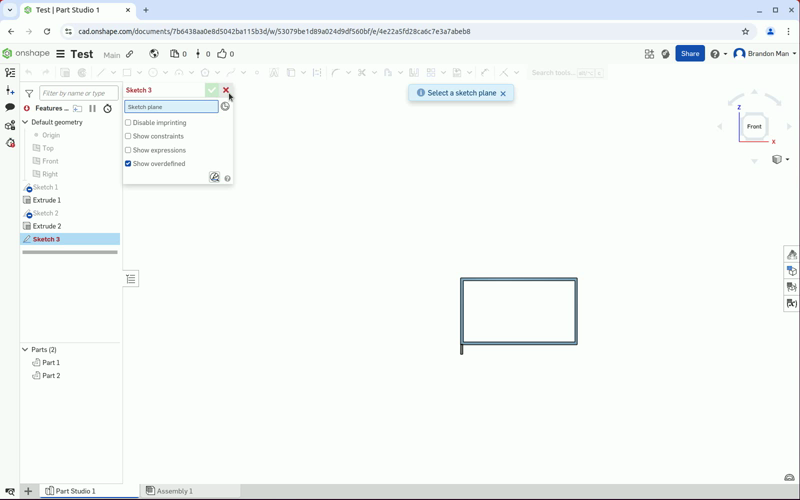
mouse_move(73, 163)
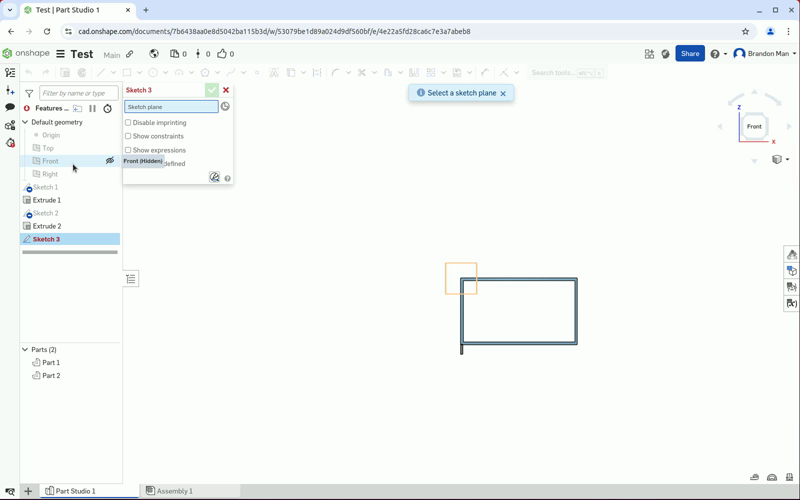
click(73, 163)
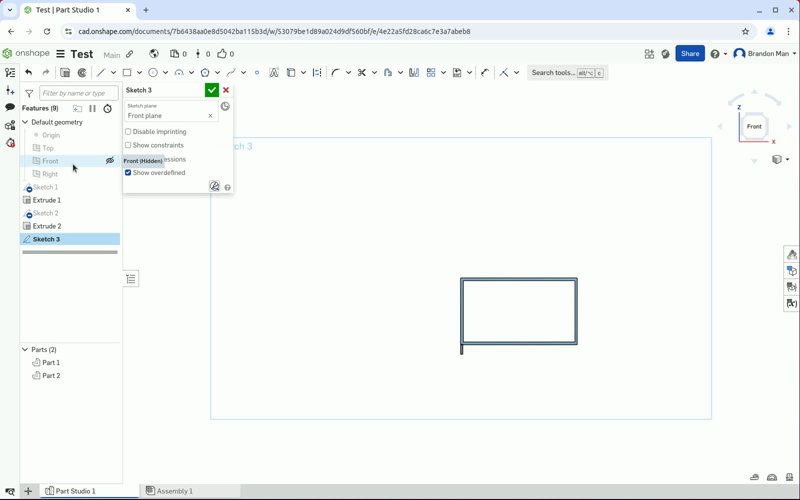
mouse_move(73, 352)
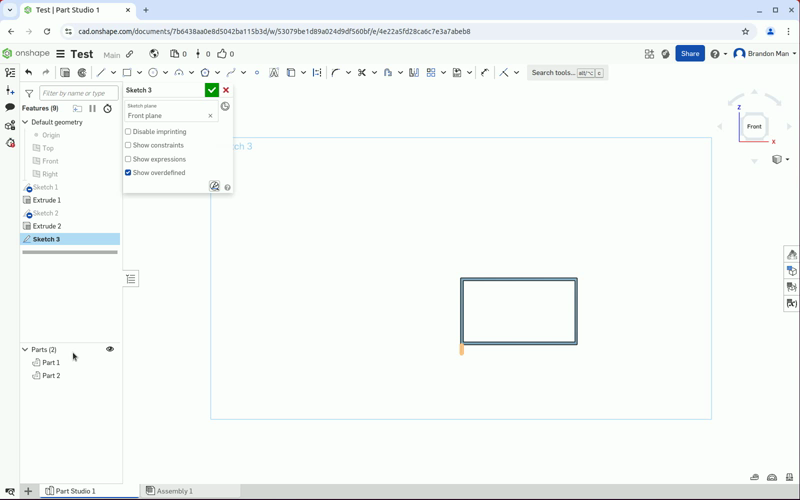
key(y)
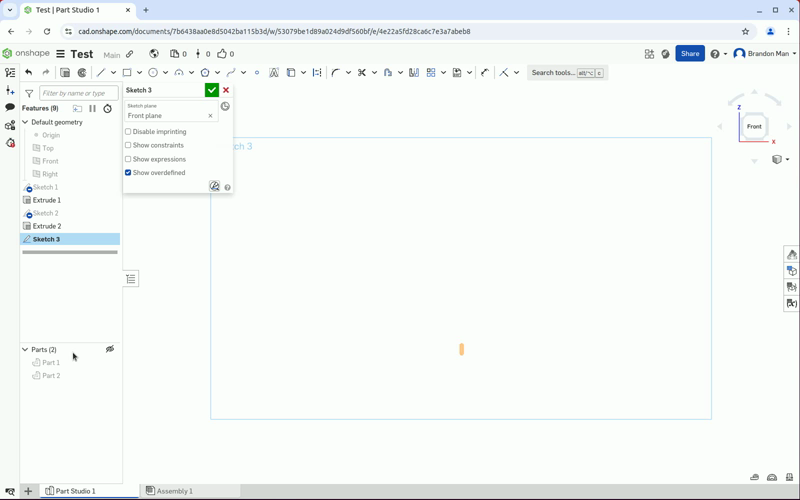
key(l)
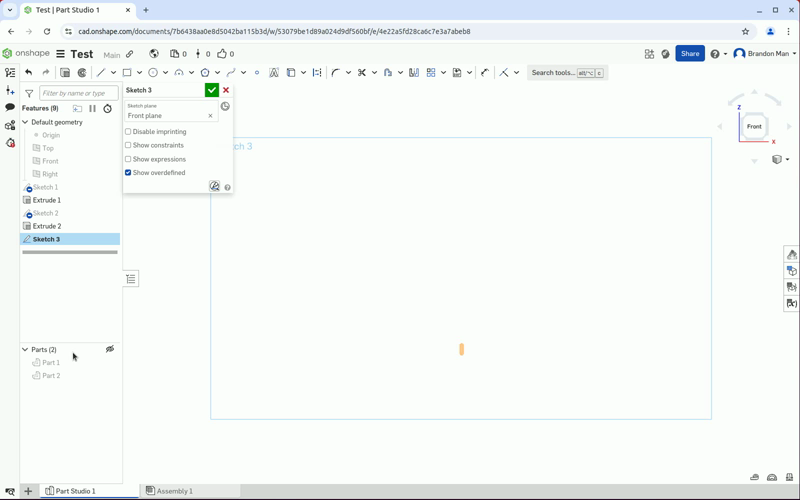
key_down(shift)
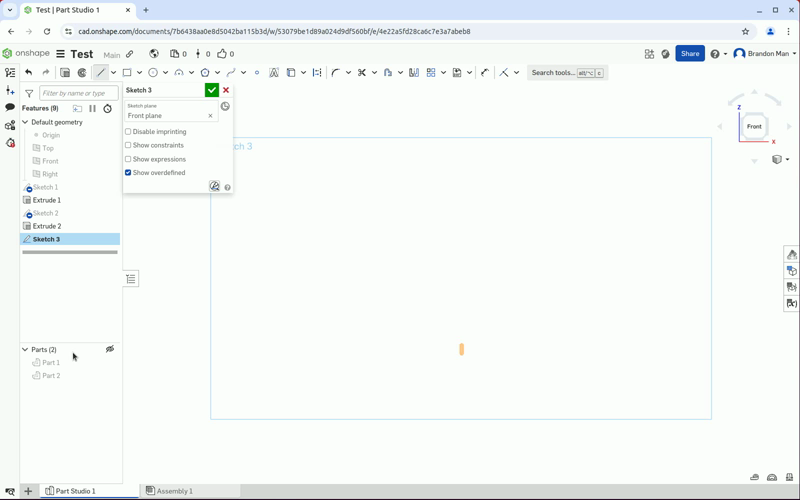
mouse_move(569, 354)
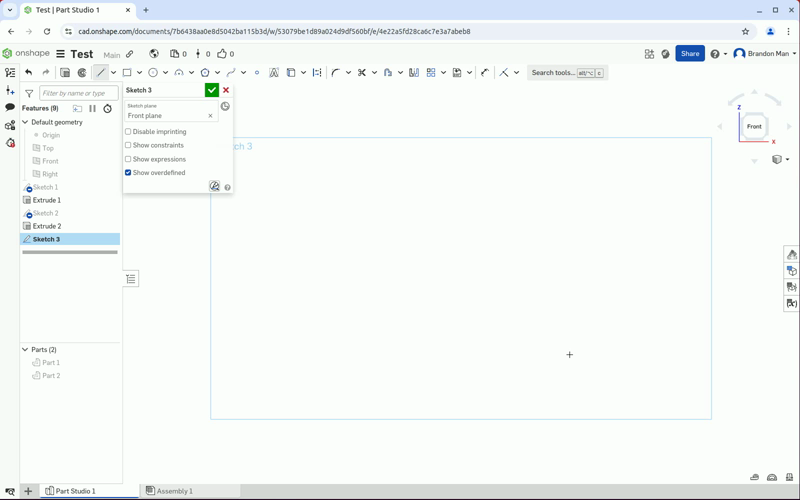
click(569, 354)
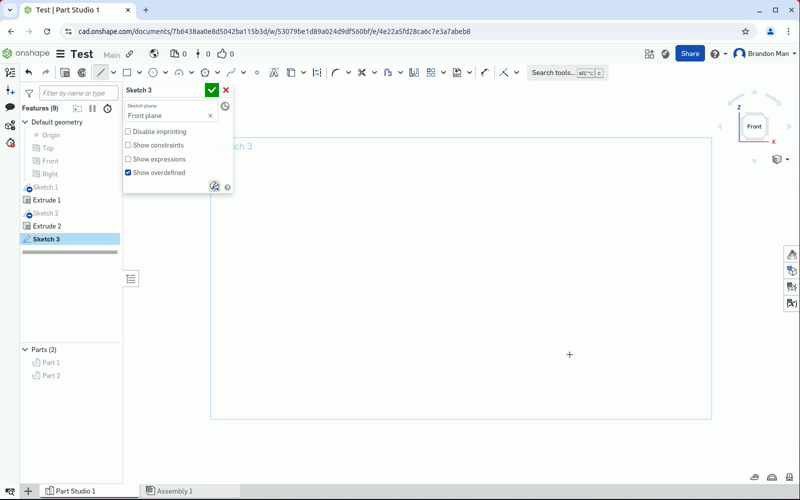
key_up(shift)
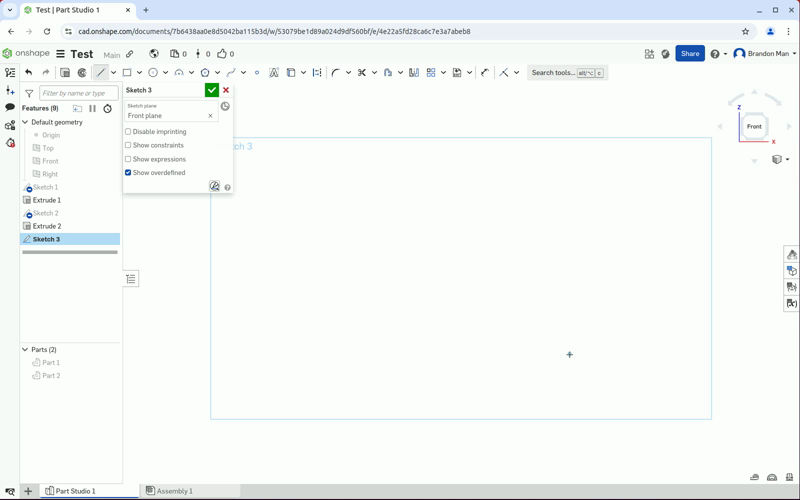
key_down(shift)
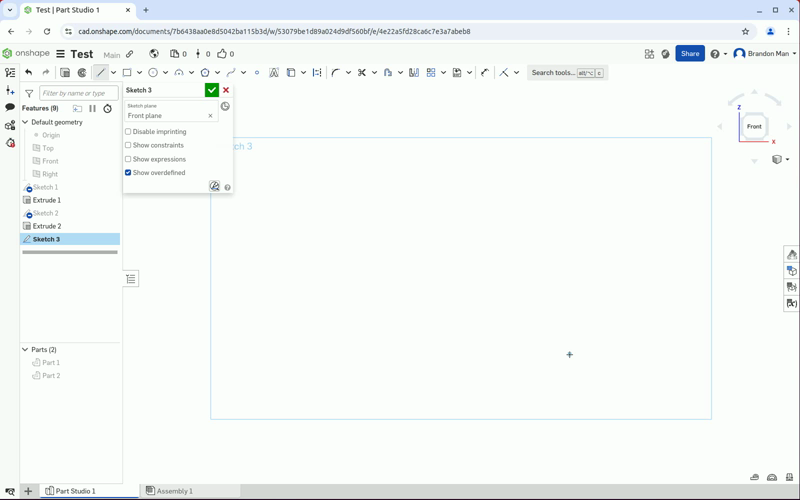
mouse_move(589, 354)
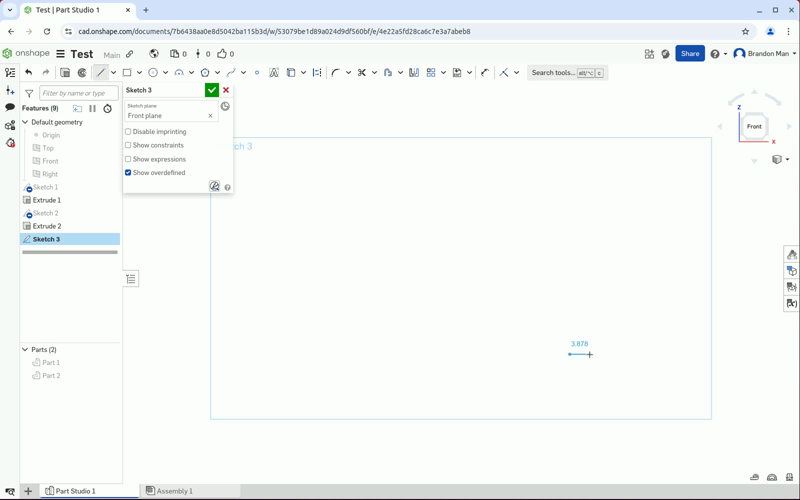
mouse_move(572, 354)
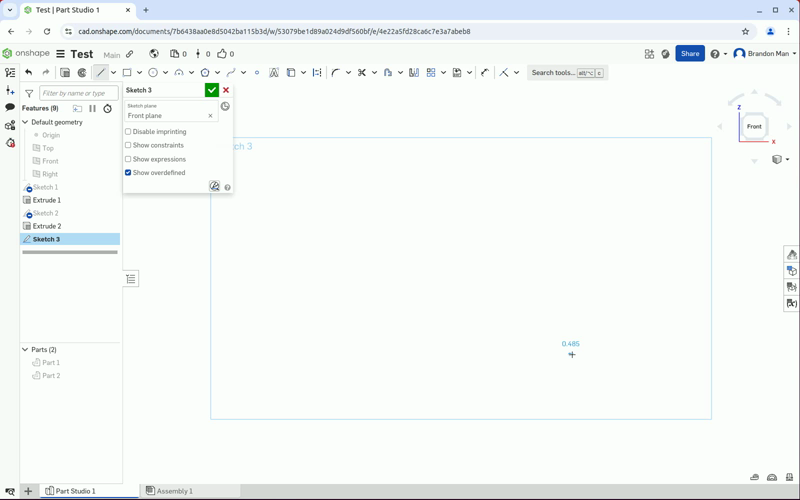
scroll(6)
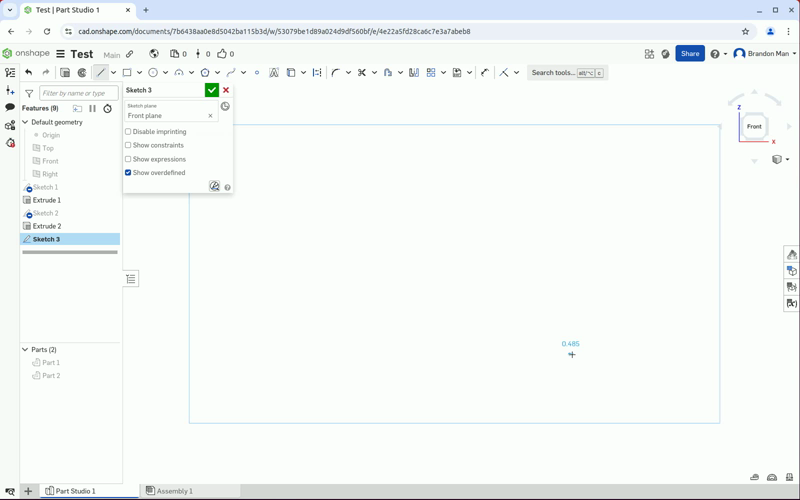
scroll(6)
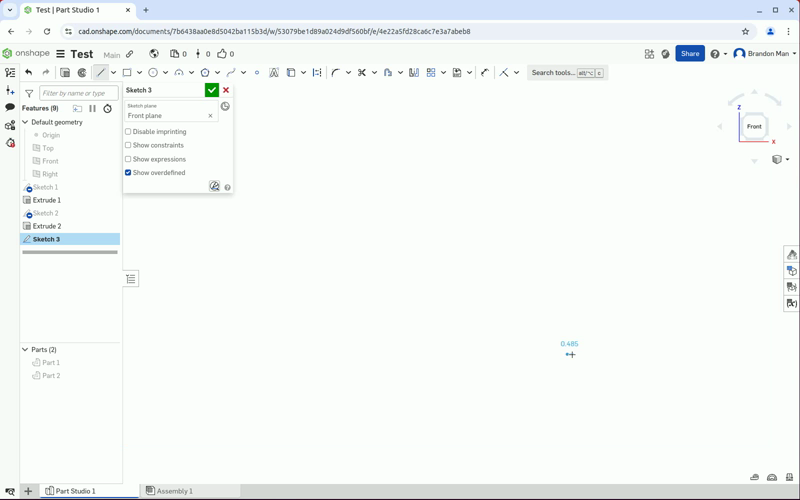
scroll(6)
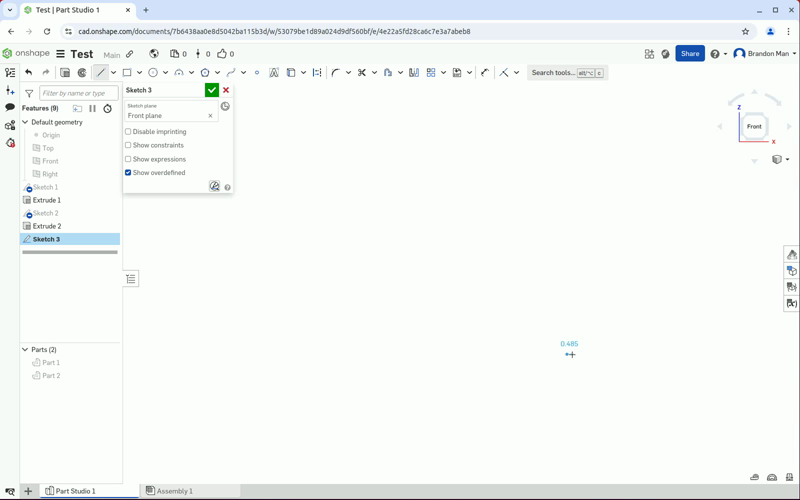
scroll(6)
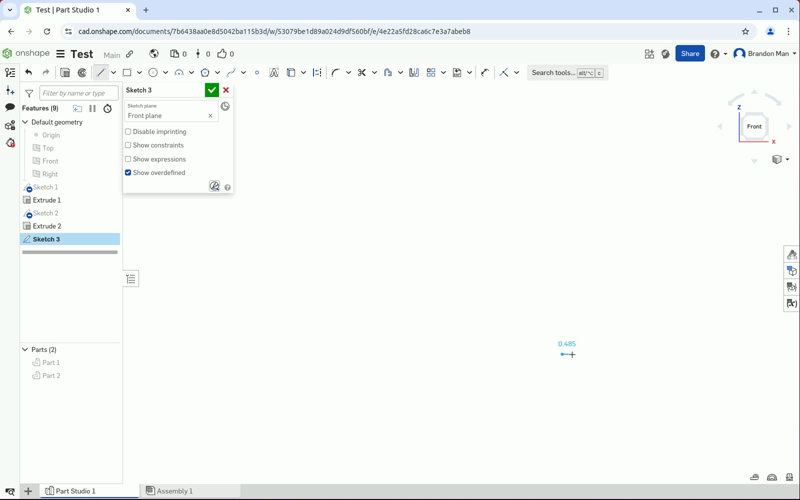
scroll(6)
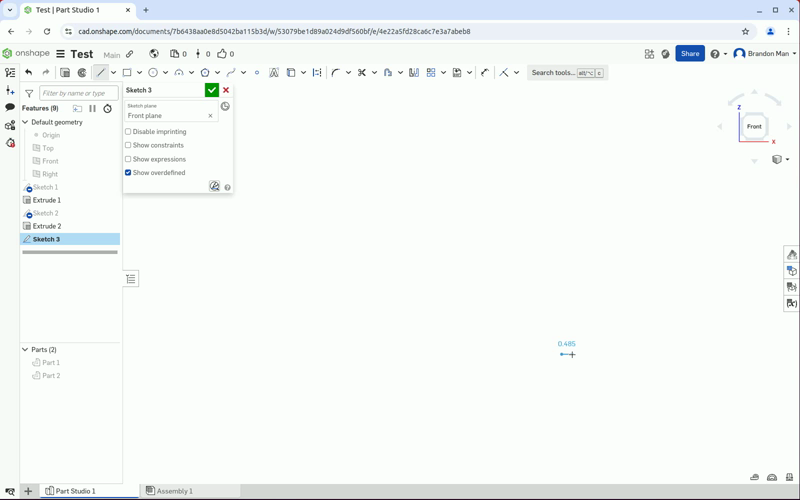
scroll(6)
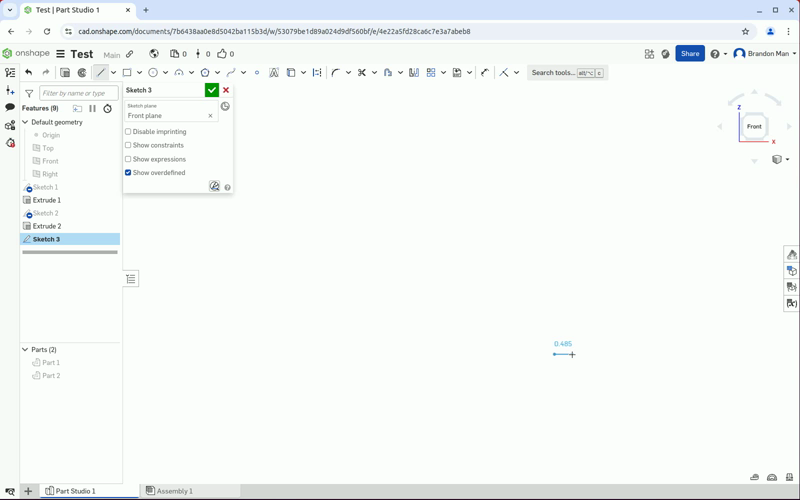
scroll(6)
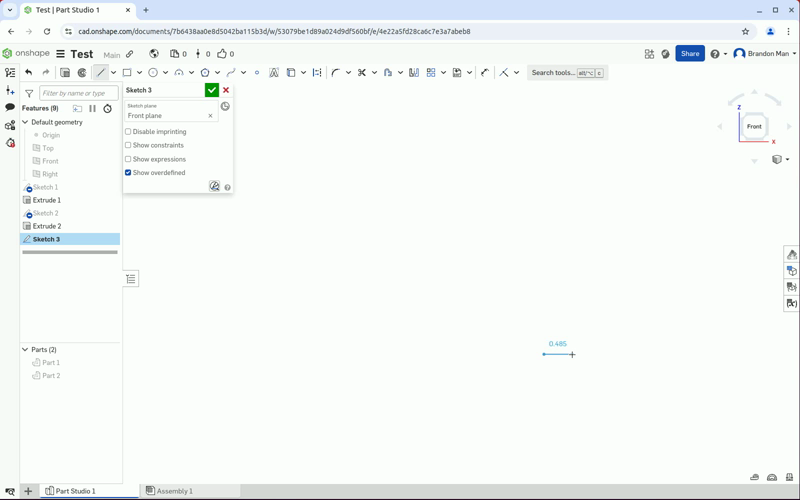
click(572, 354)
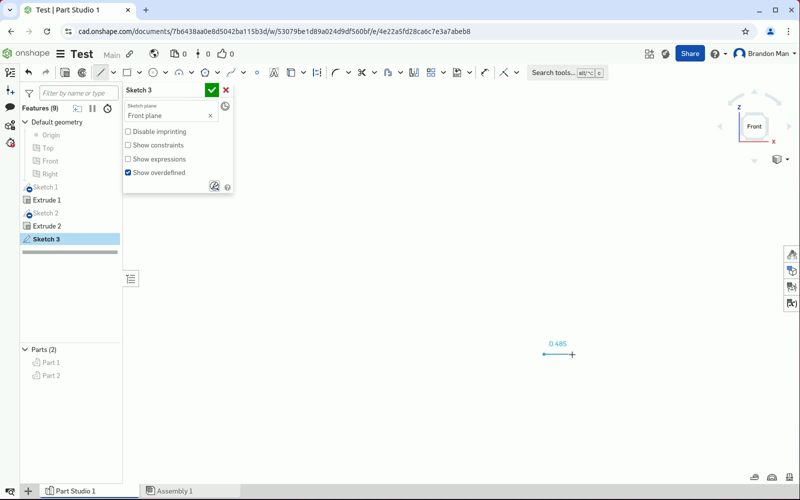
scroll(-6)
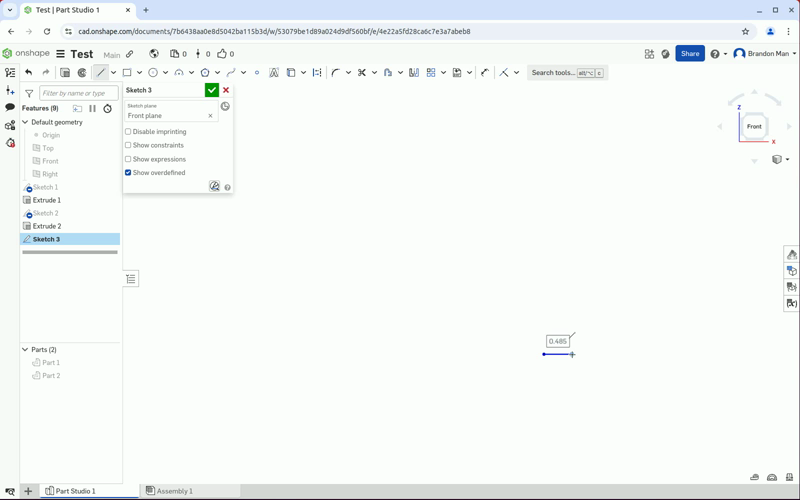
scroll(-6)
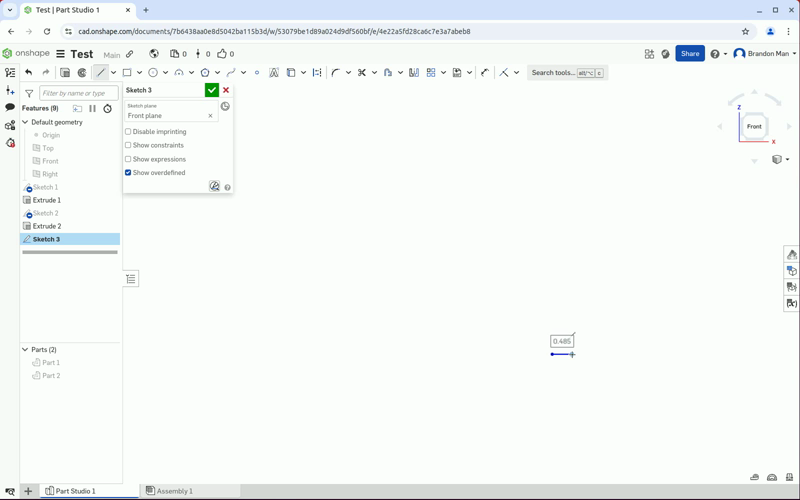
scroll(-6)
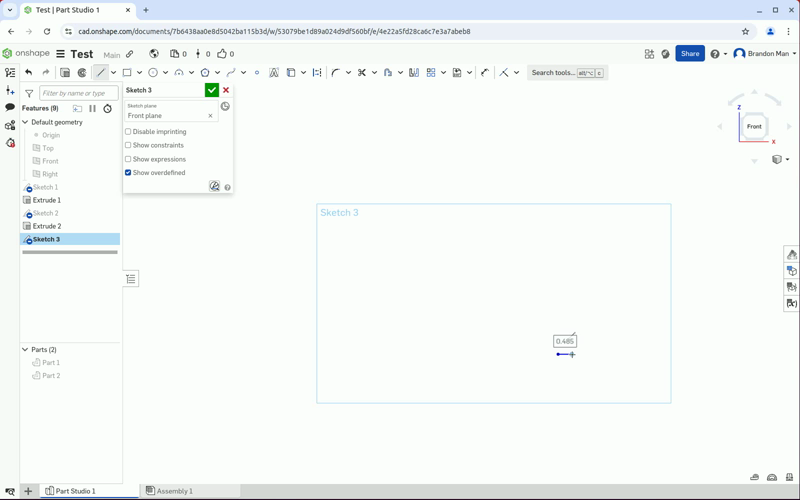
scroll(-6)
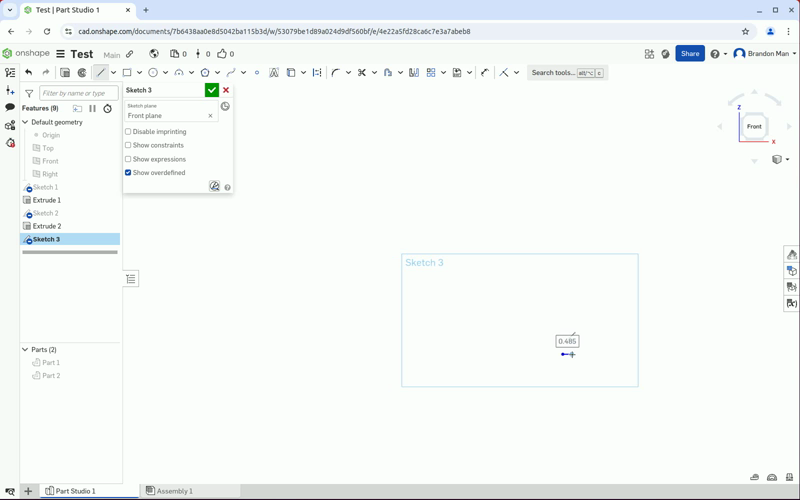
scroll(-6)
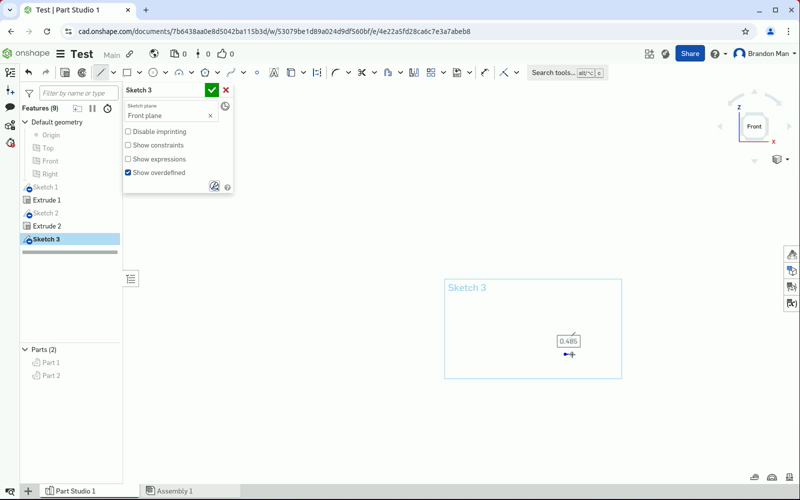
scroll(-6)
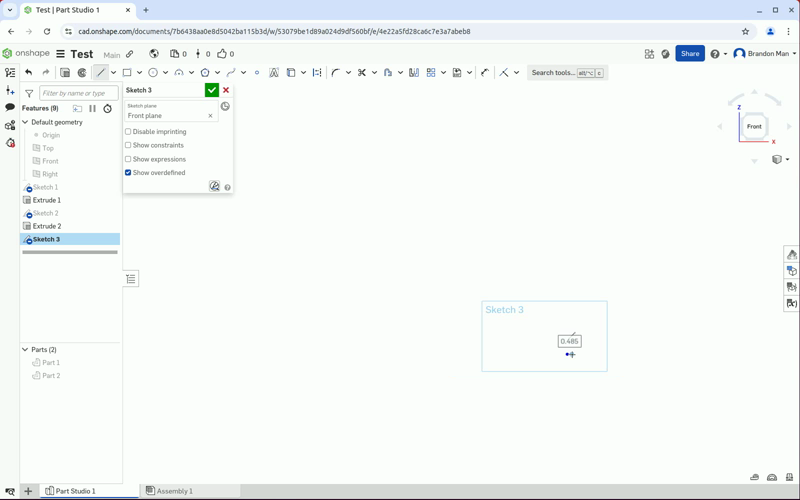
scroll(-6)
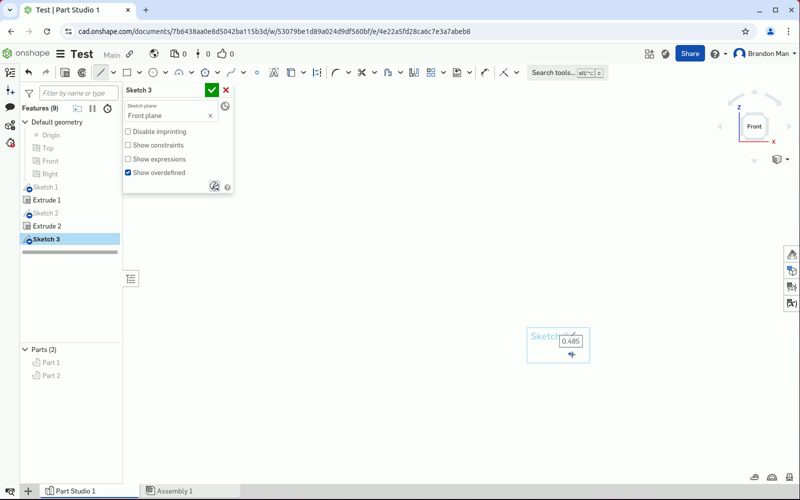
key_up(shift)
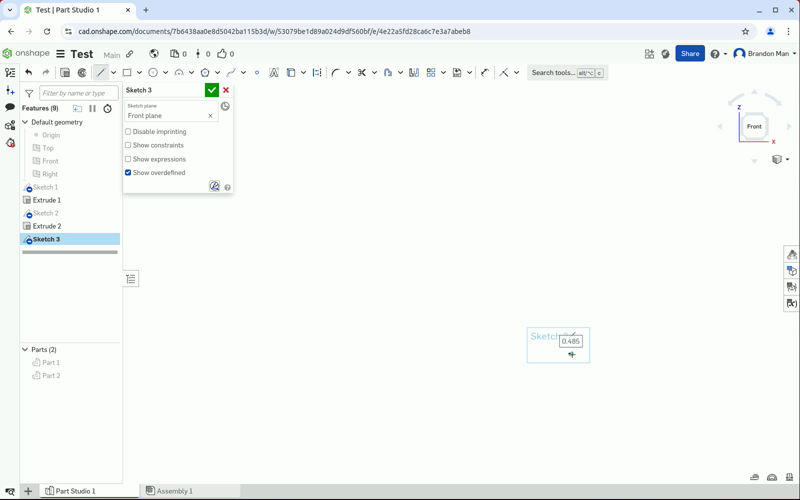
key_down(shift)
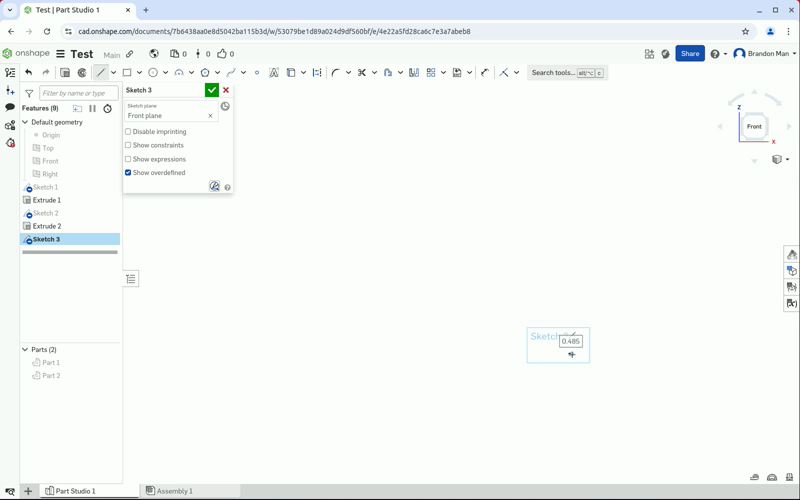
mouse_move(589, 354)
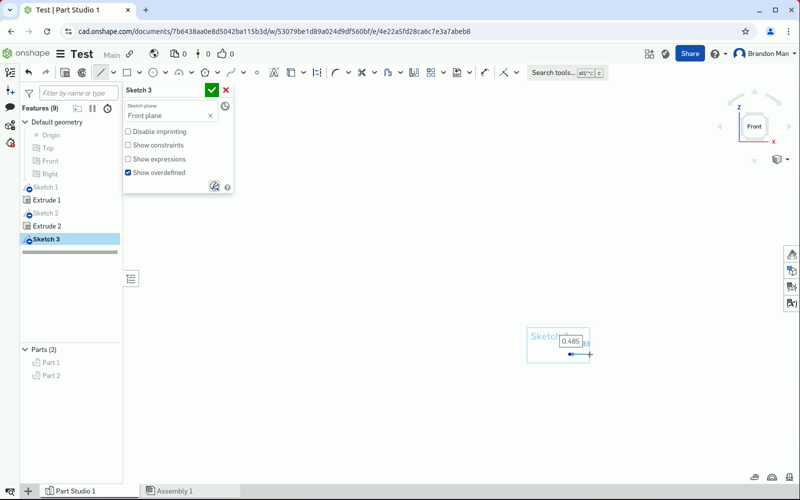
mouse_move(572, 344)
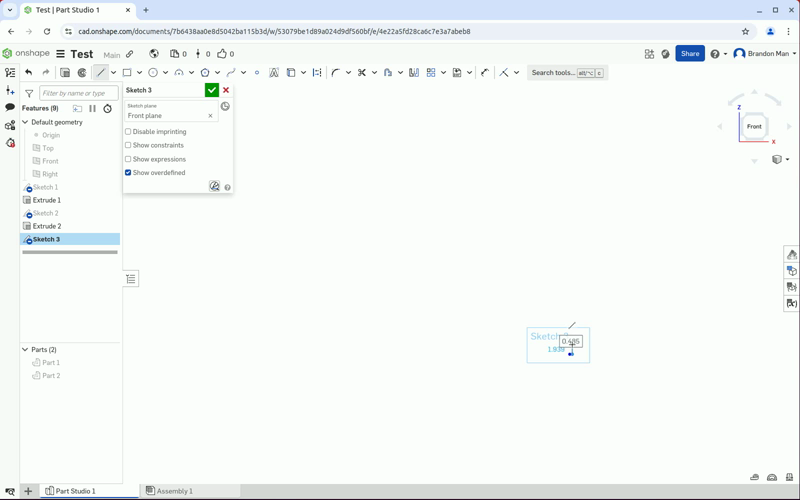
click(572, 344)
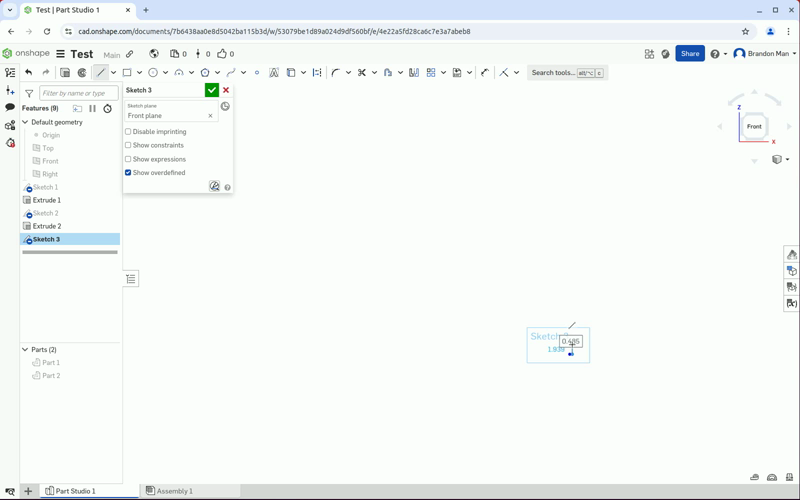
key_up(shift)
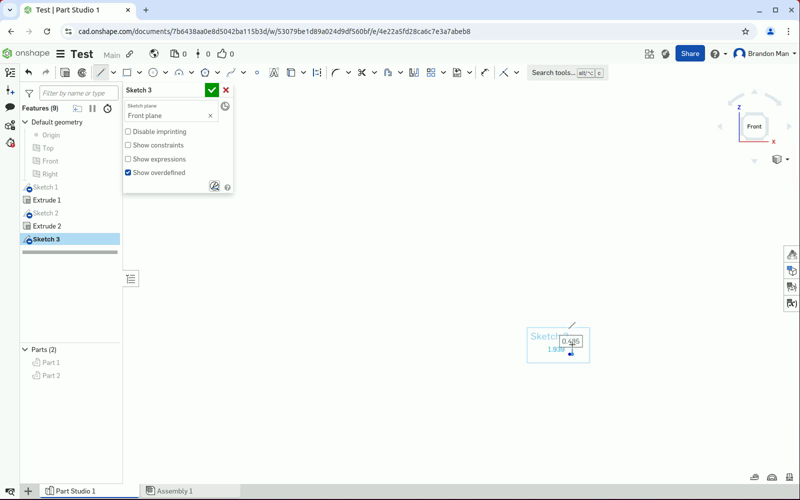
key_down(shift)
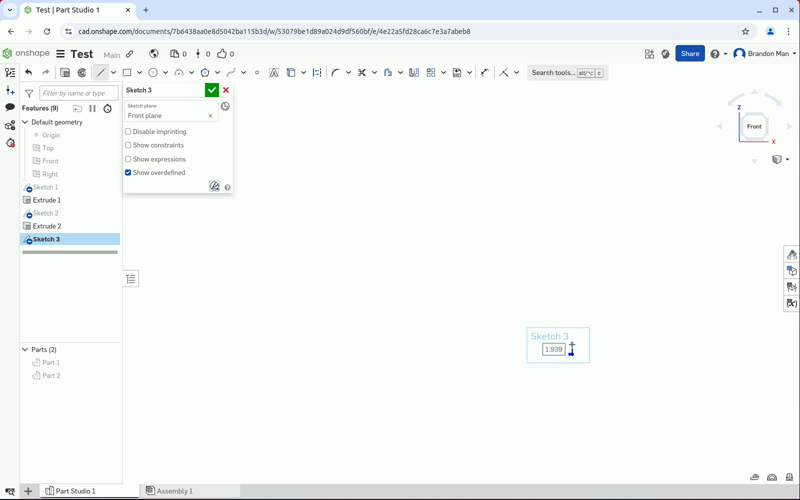
mouse_move(589, 344)
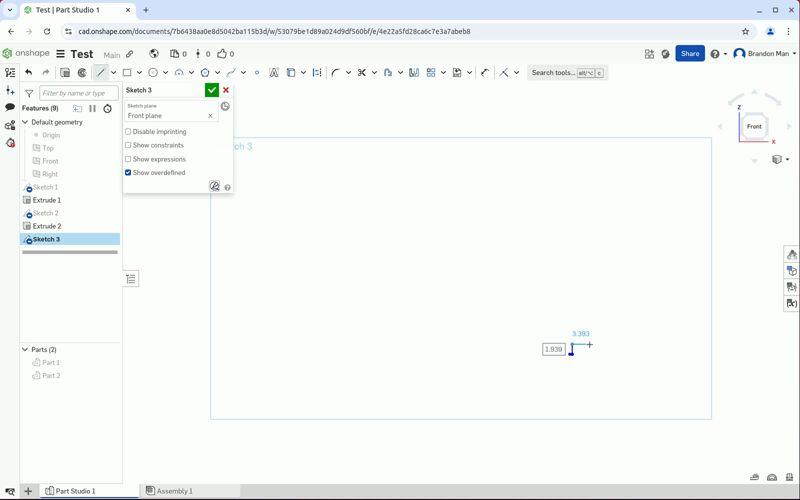
mouse_move(569, 344)
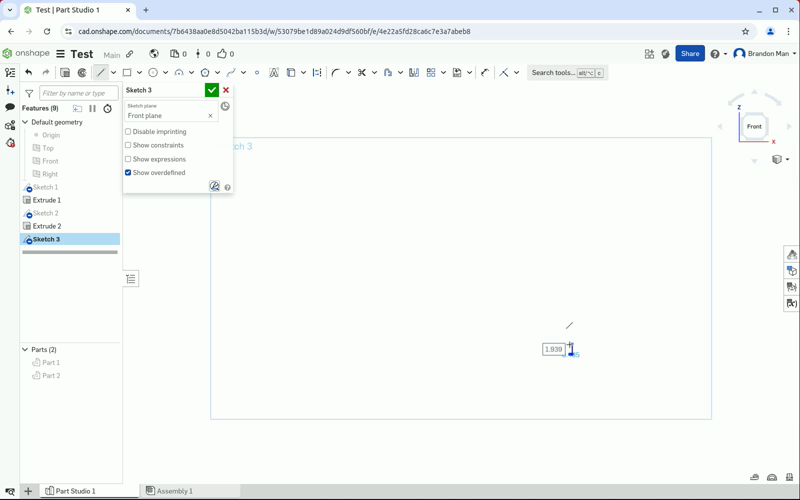
scroll(6)
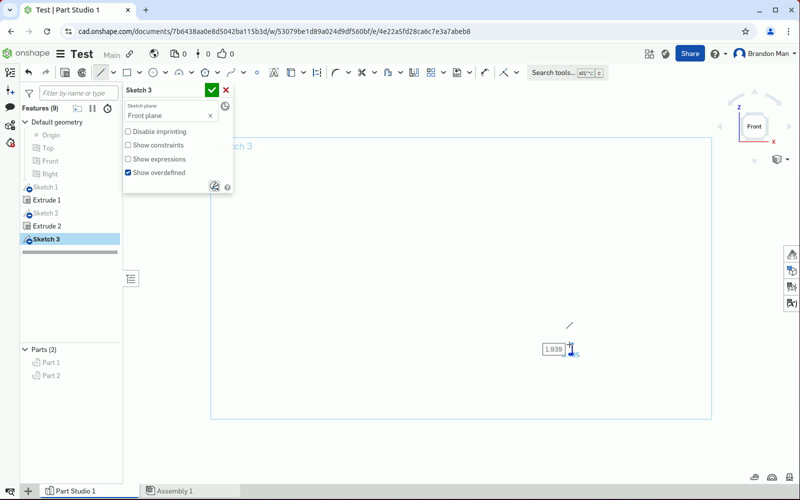
scroll(6)
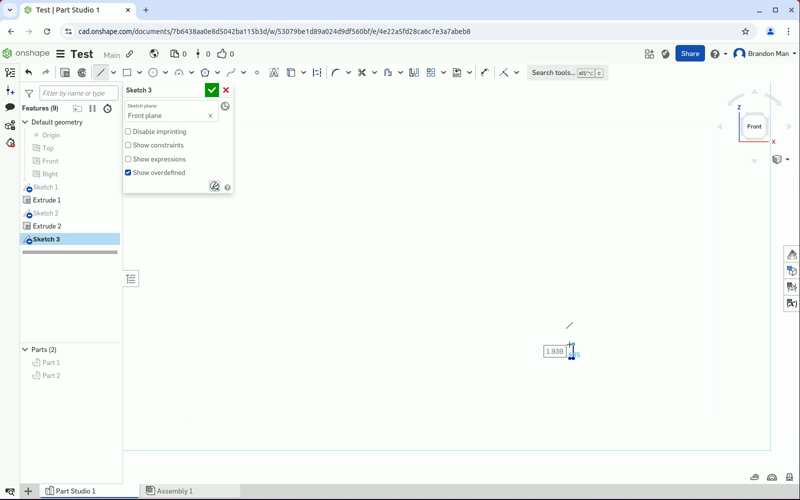
scroll(6)
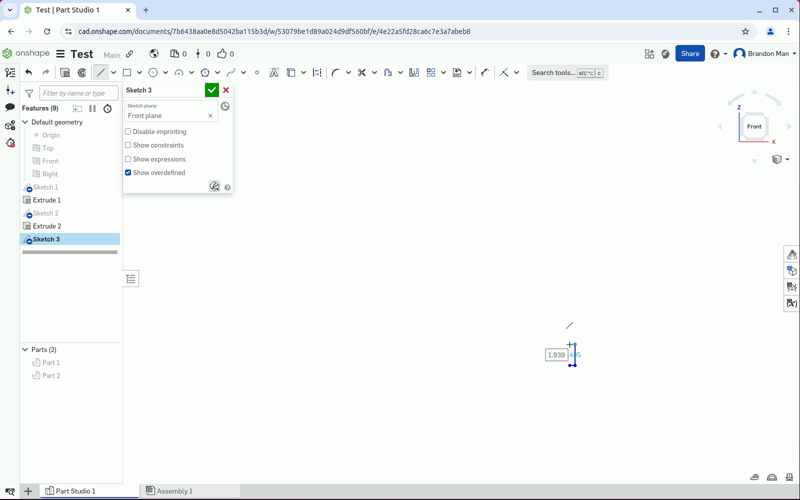
scroll(6)
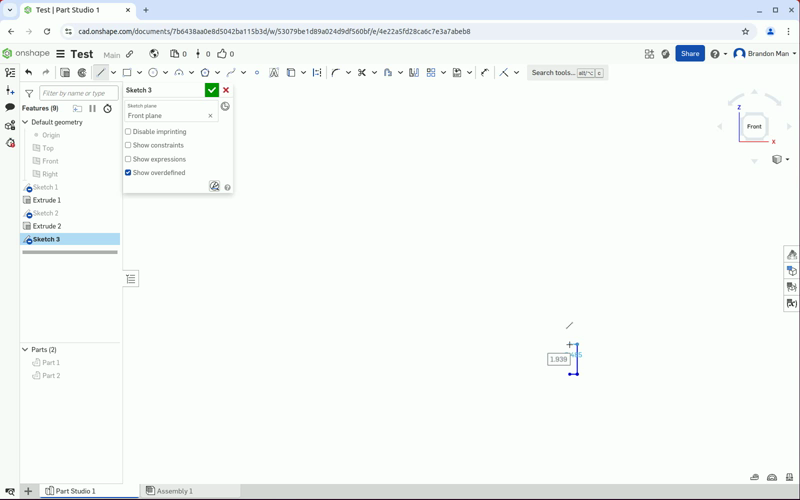
scroll(6)
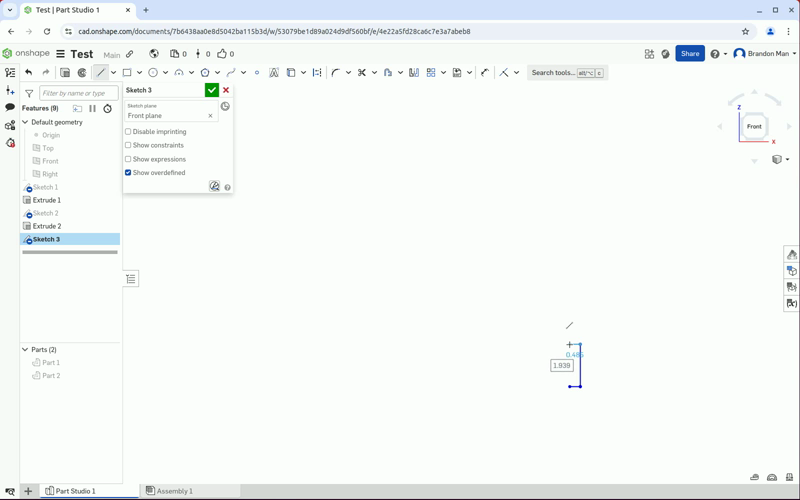
scroll(6)
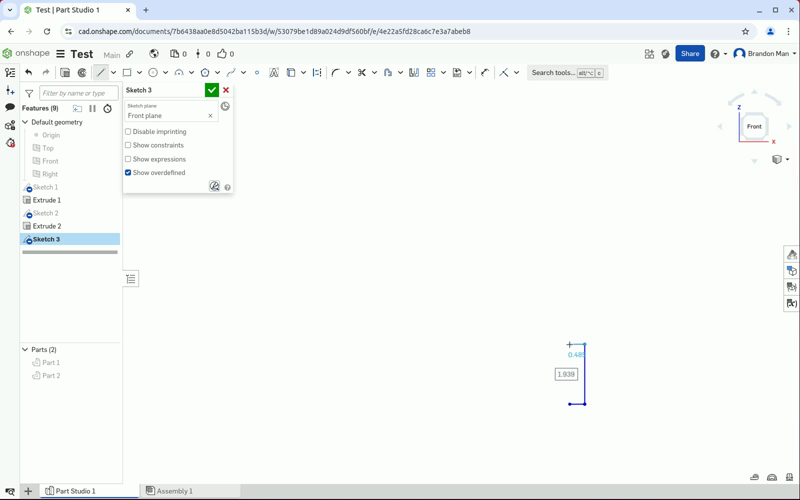
scroll(6)
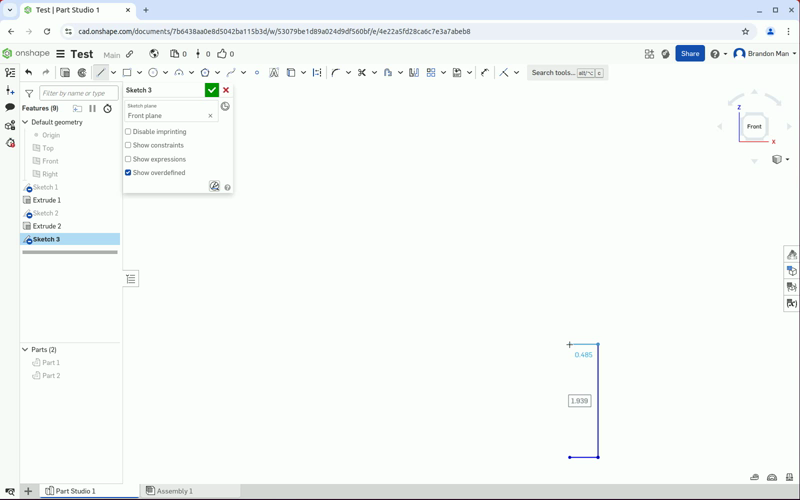
click(569, 344)
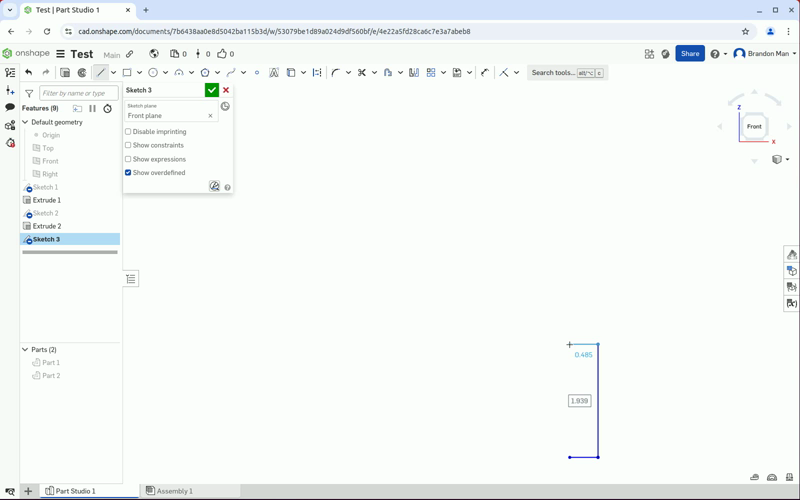
scroll(-6)
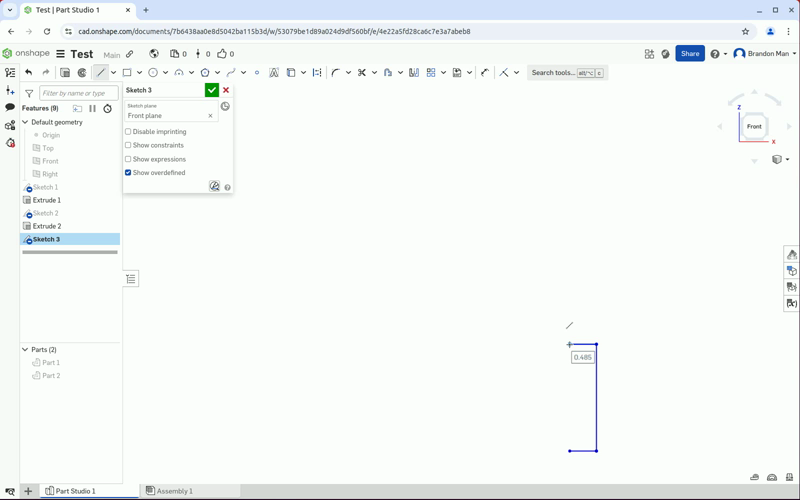
scroll(-6)
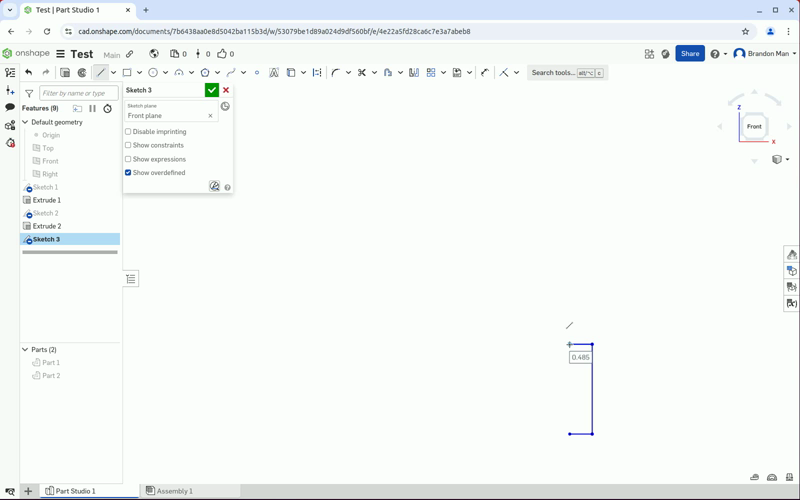
scroll(-6)
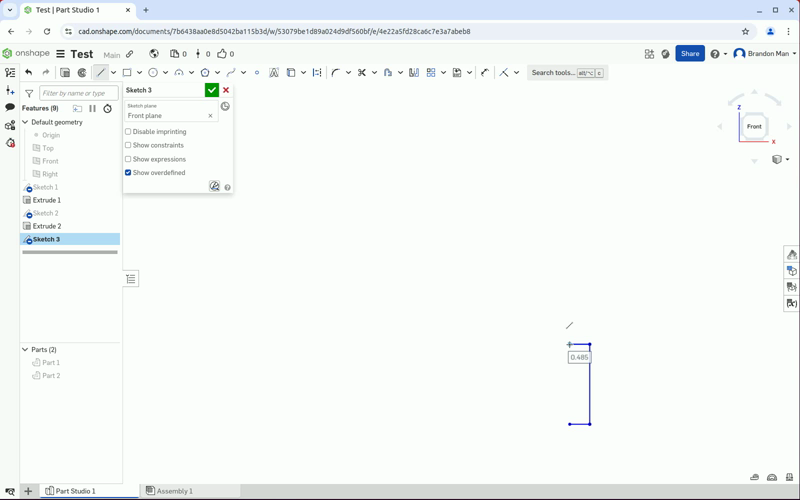
scroll(-6)
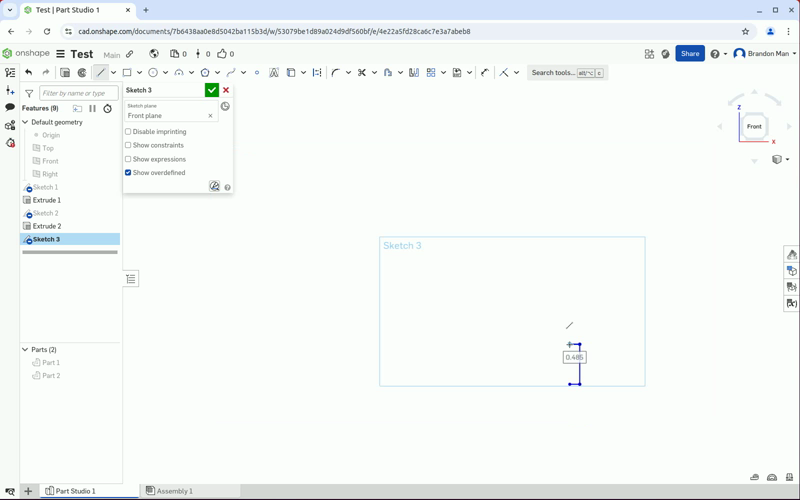
scroll(-6)
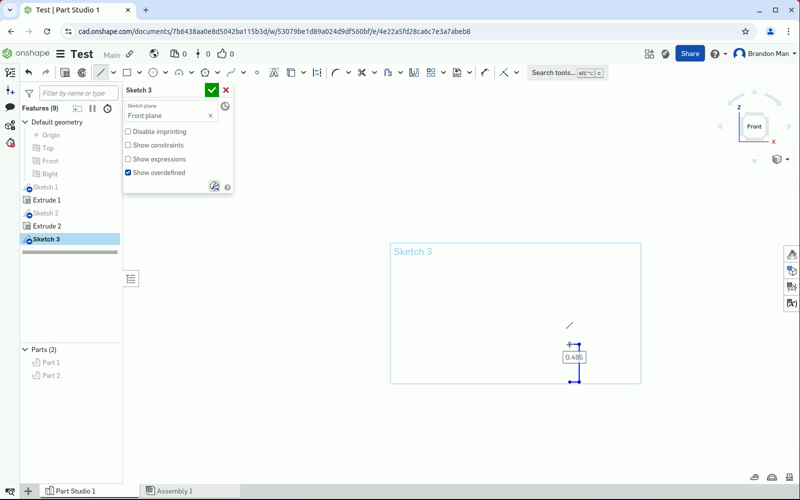
scroll(-6)
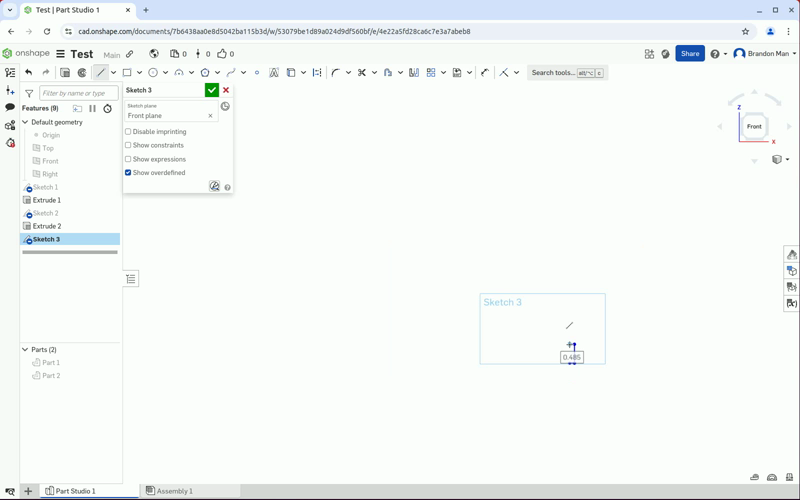
scroll(-6)
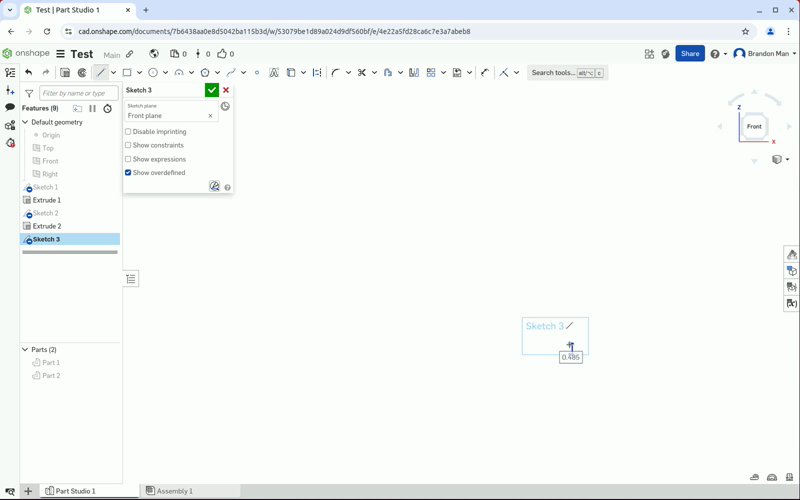
key_up(shift)
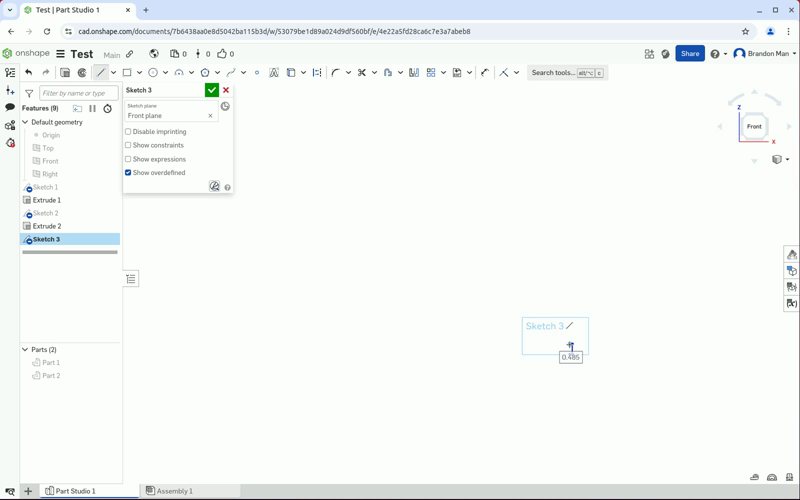
mouse_move(589, 344)
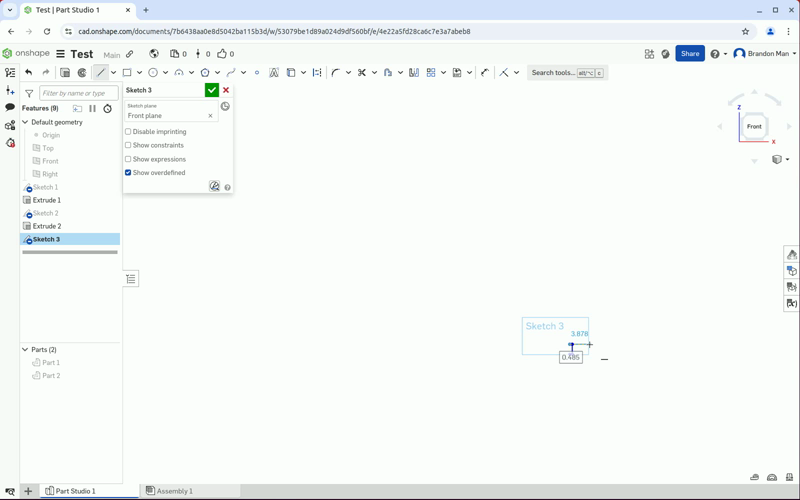
key_down(shift)
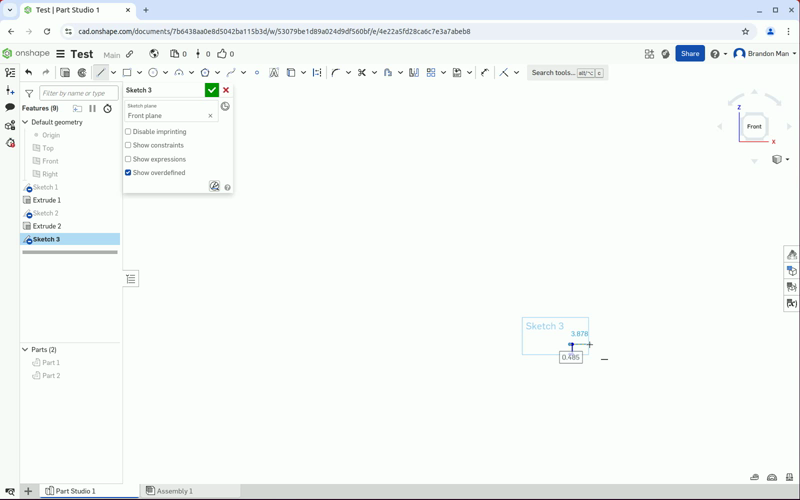
mouse_move(569, 354)
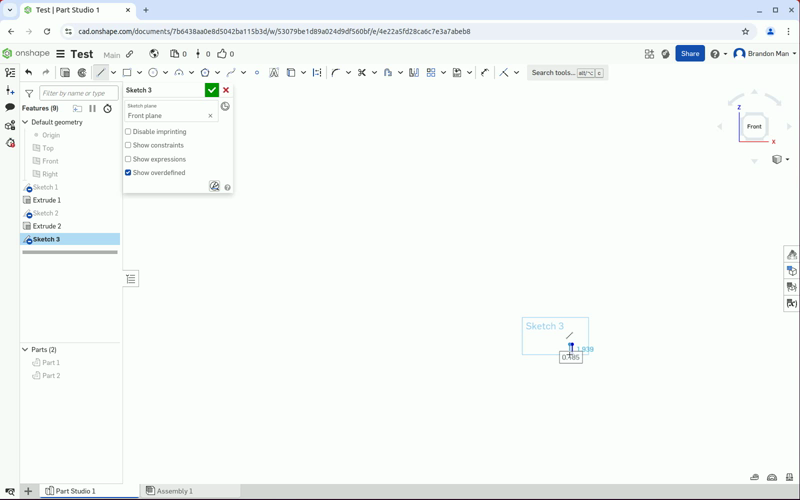
scroll(6)
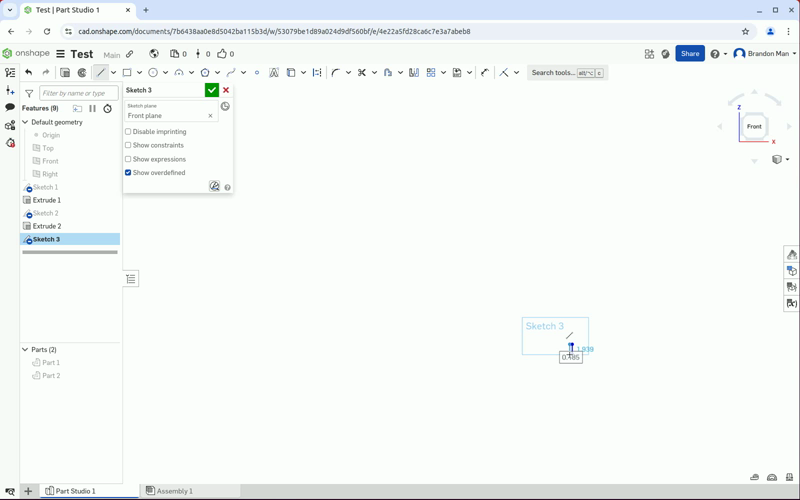
scroll(6)
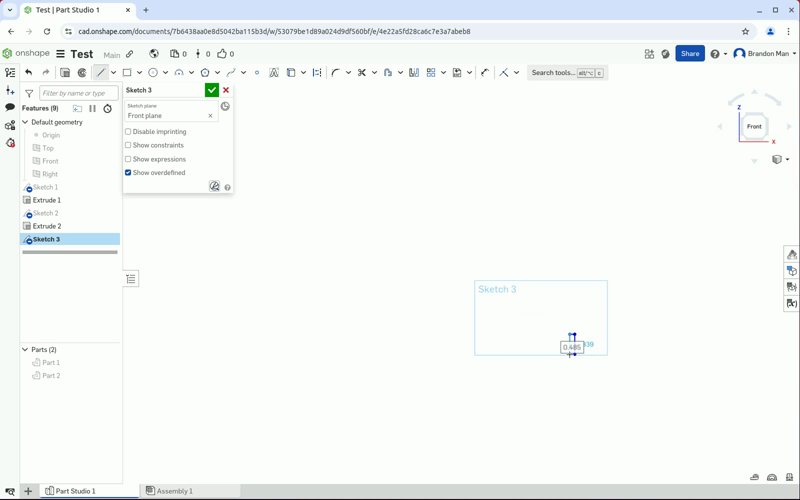
scroll(6)
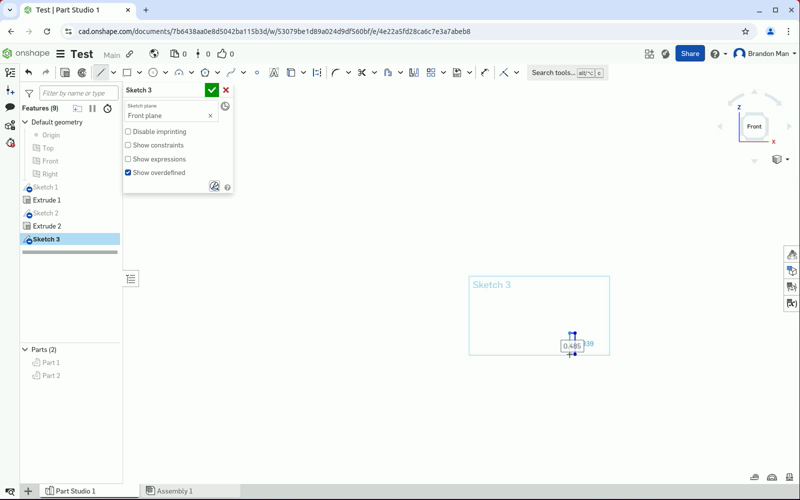
scroll(6)
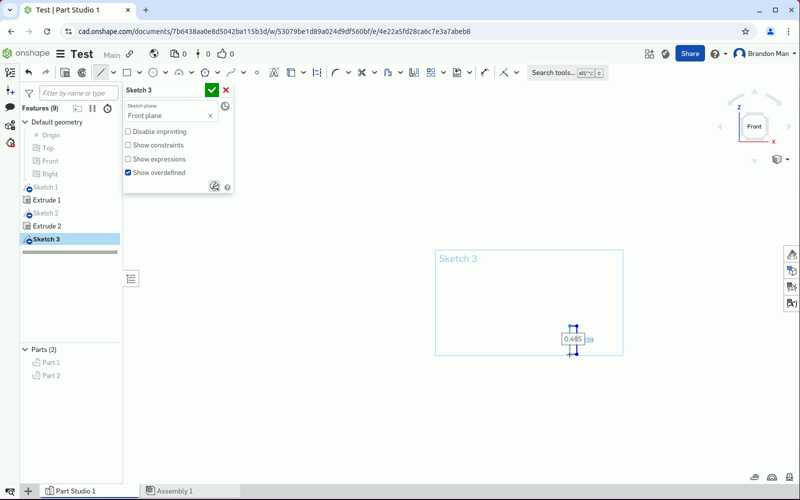
scroll(6)
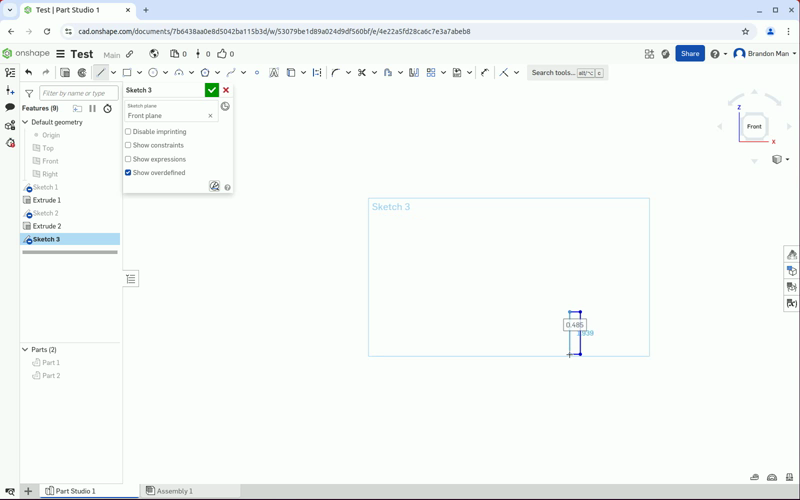
scroll(6)
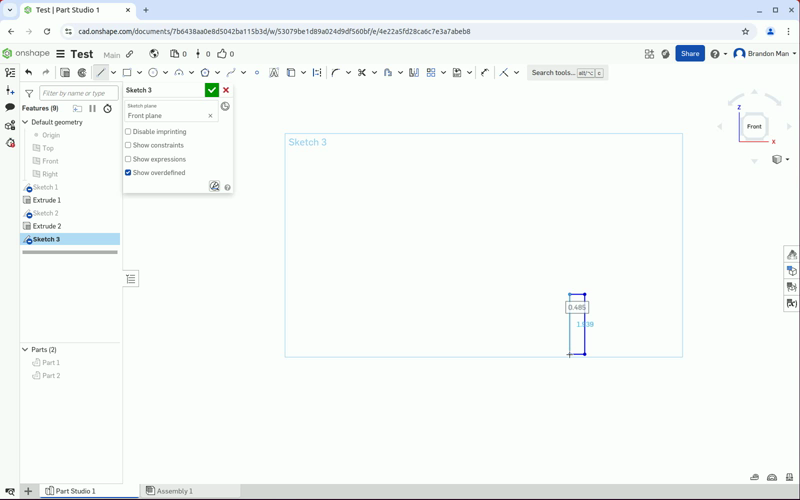
scroll(6)
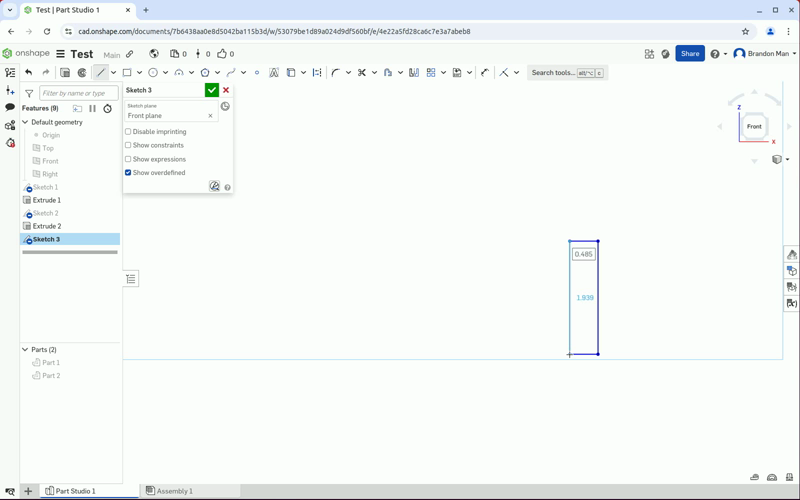
key_up(shift)
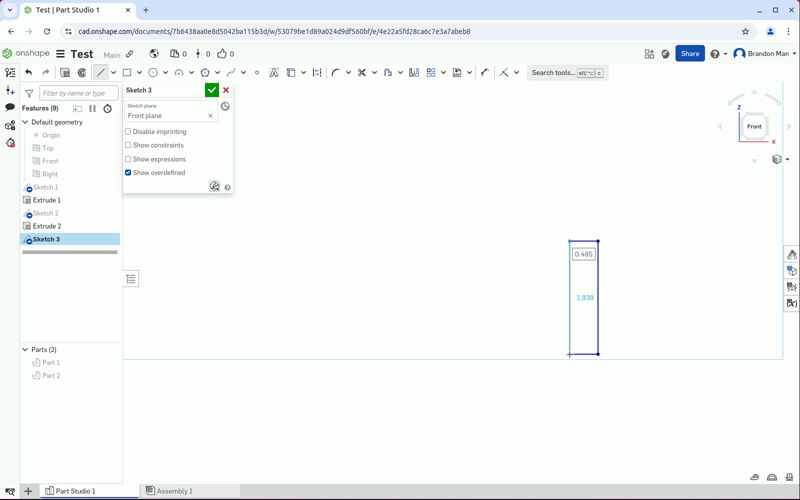
click(569, 354)
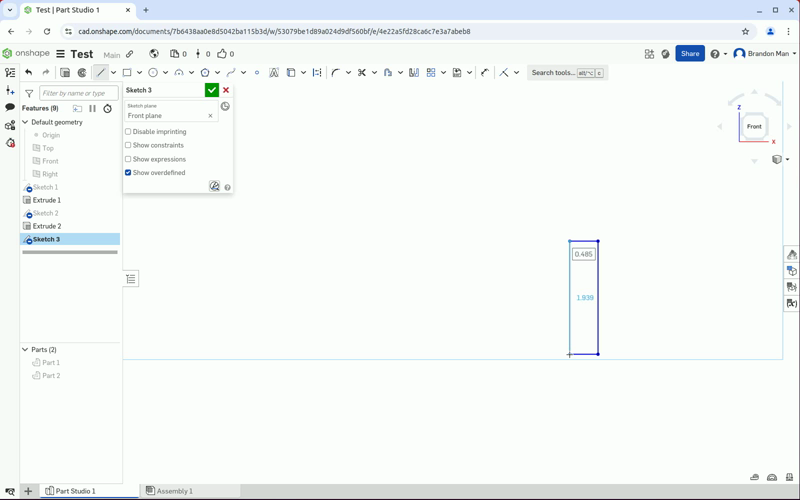
scroll(-6)
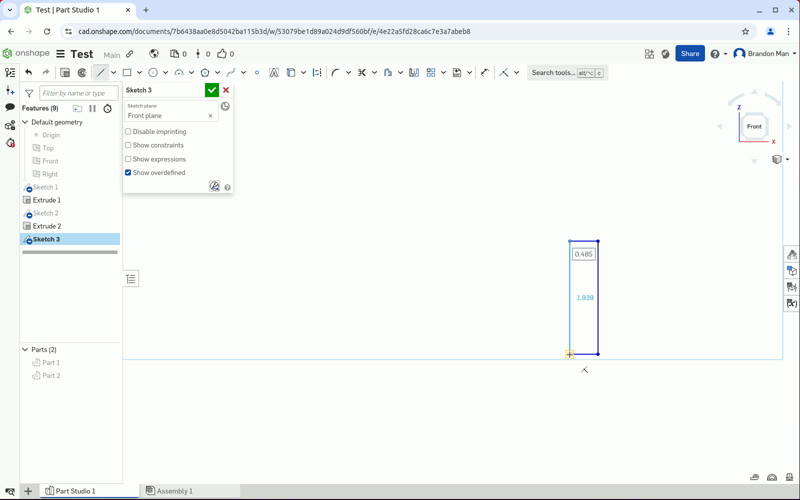
scroll(-6)
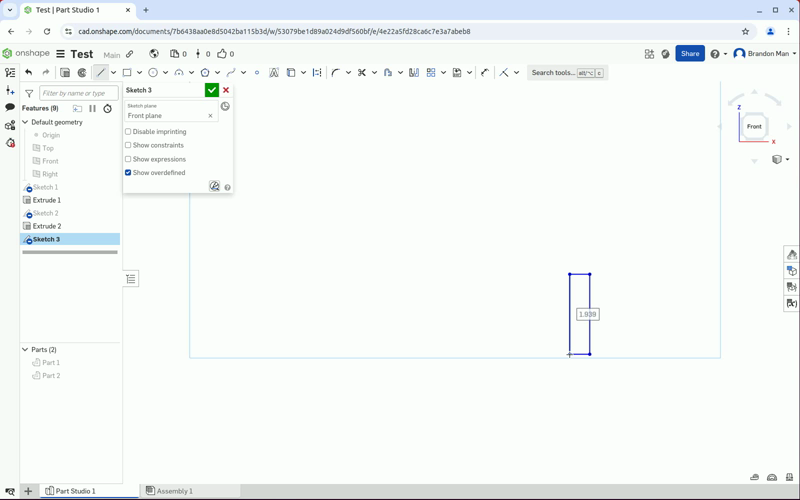
scroll(-6)
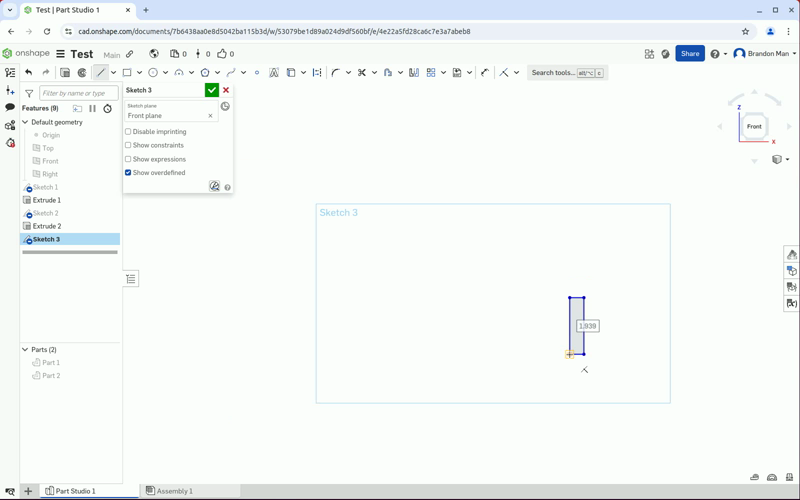
scroll(-6)
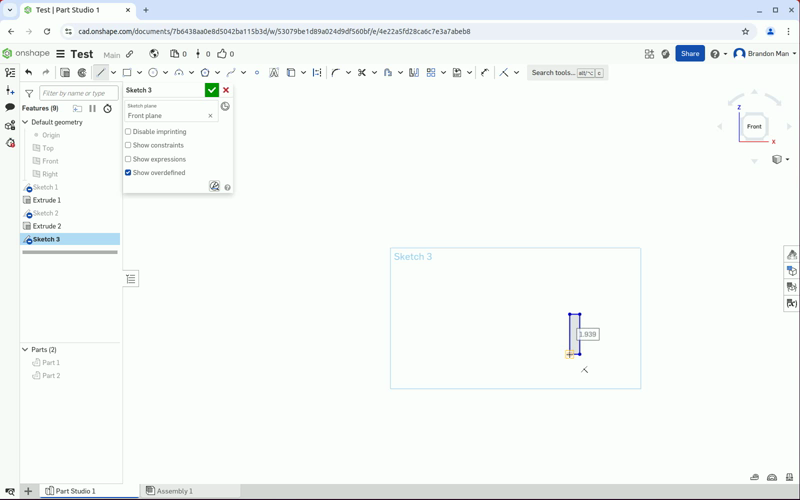
scroll(-6)
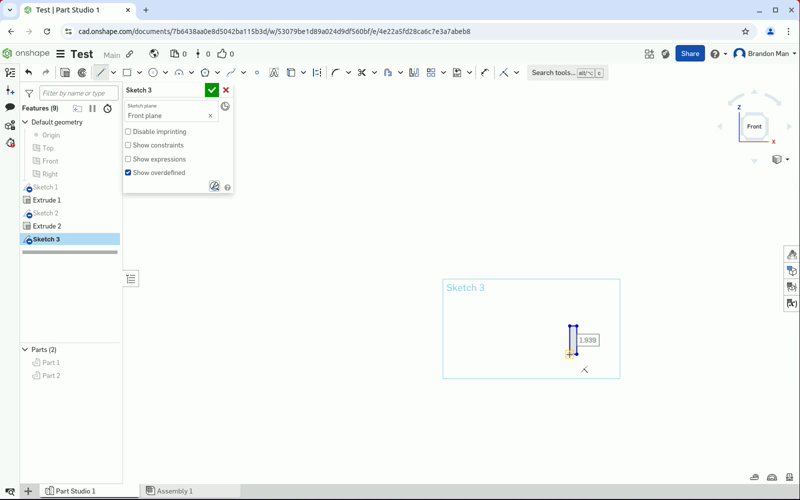
scroll(-6)
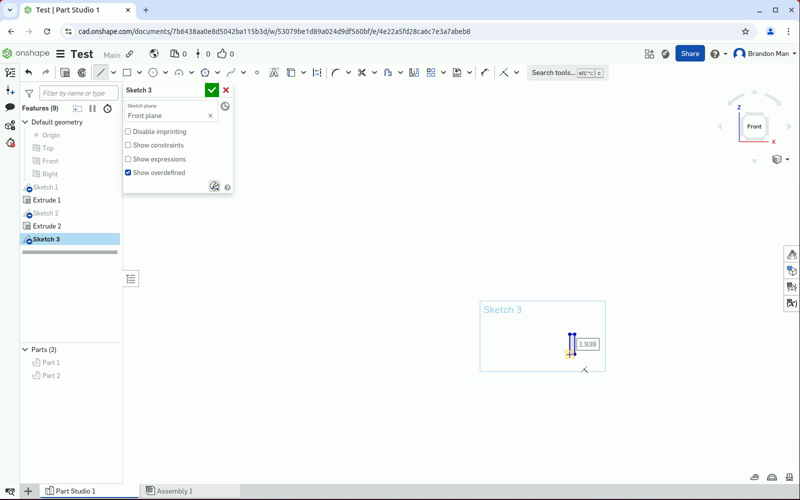
scroll(-6)
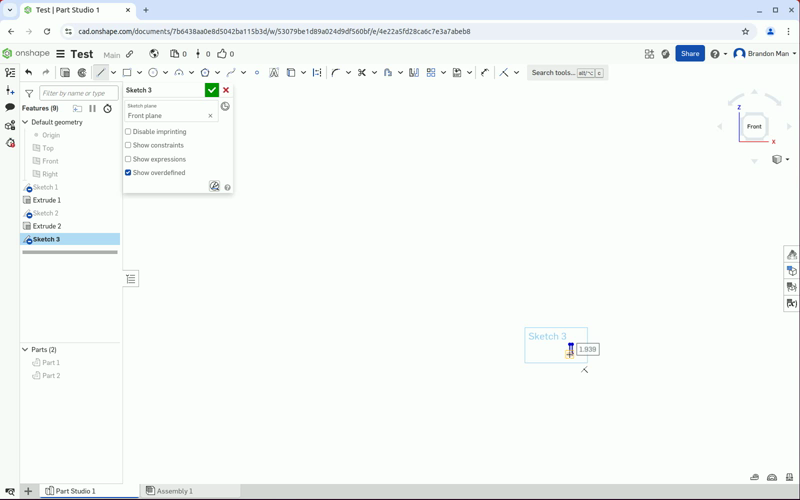
key(esc)
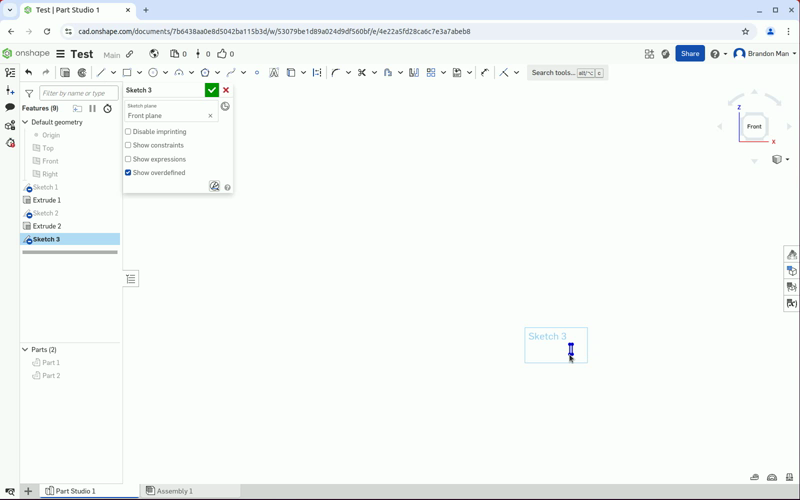
mouse_move(570, 352)
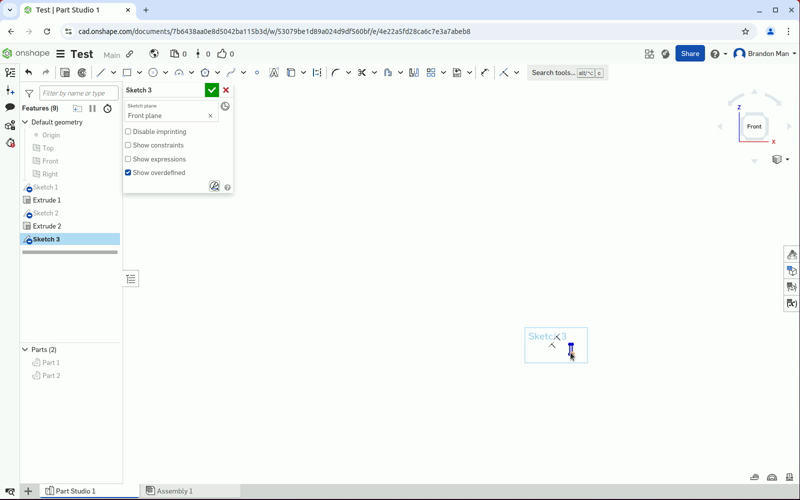
scroll(6)
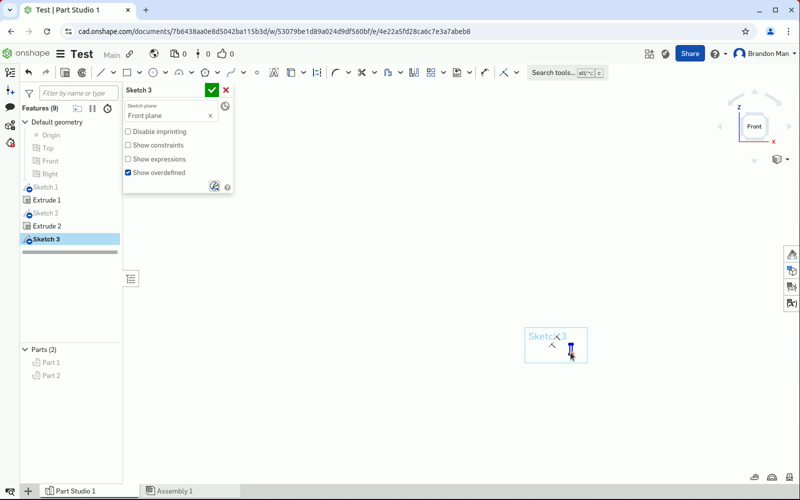
scroll(6)
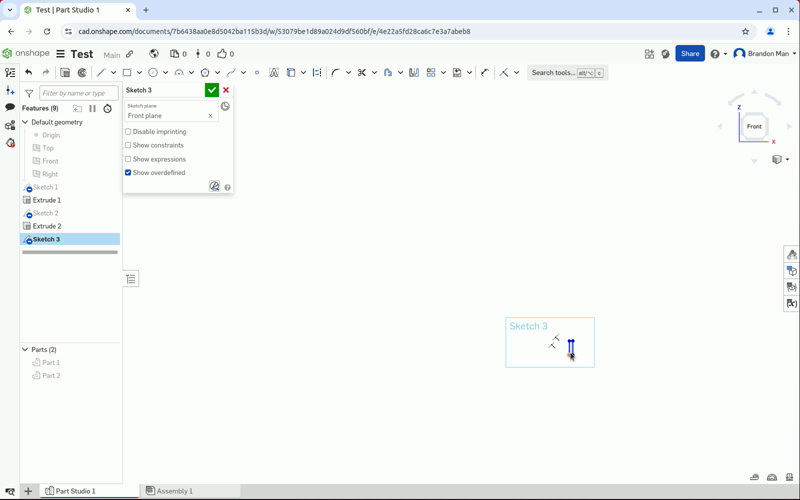
scroll(6)
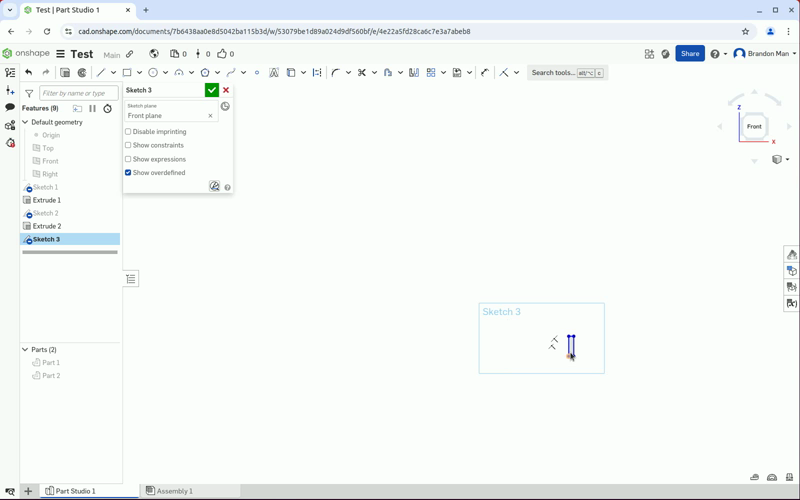
scroll(6)
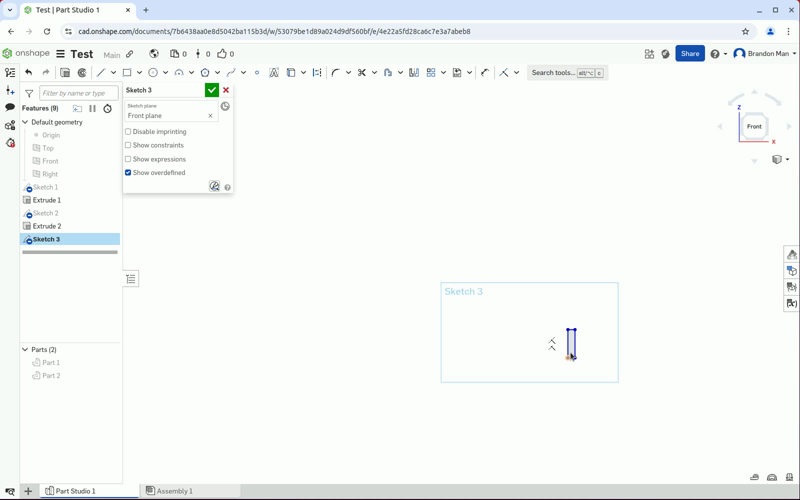
scroll(6)
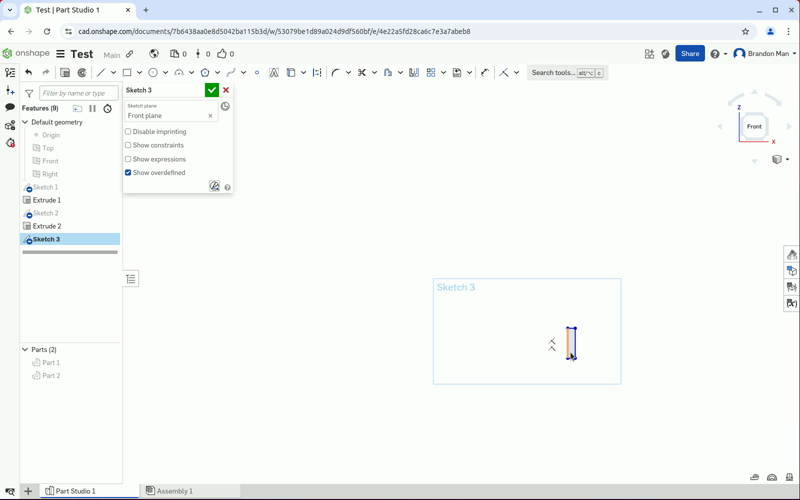
scroll(6)
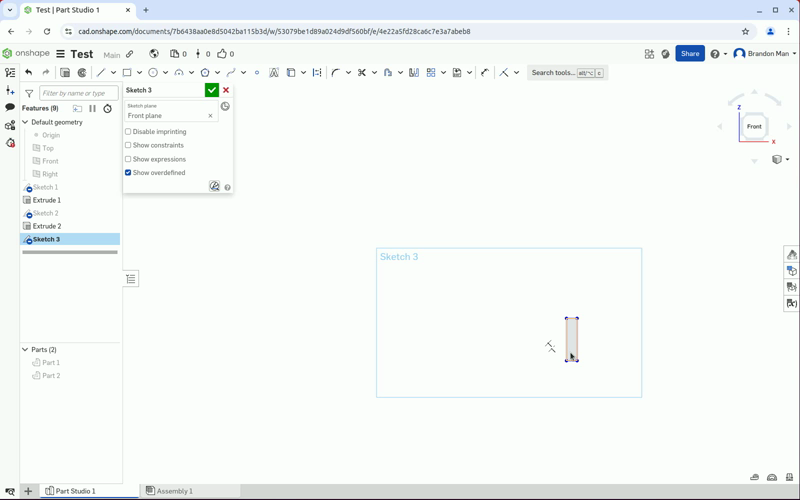
scroll(6)
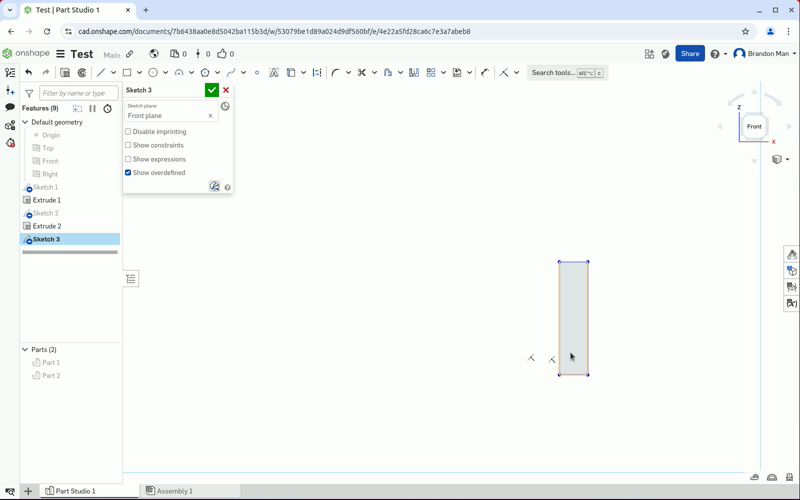
click(570, 352)
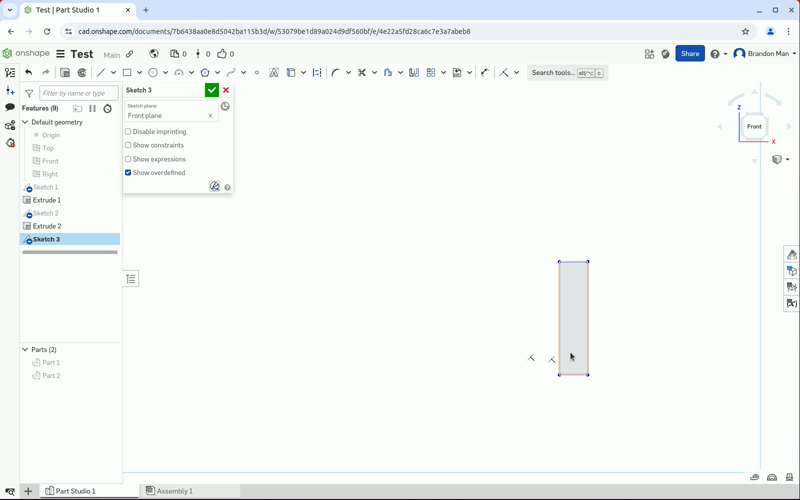
scroll(-6)
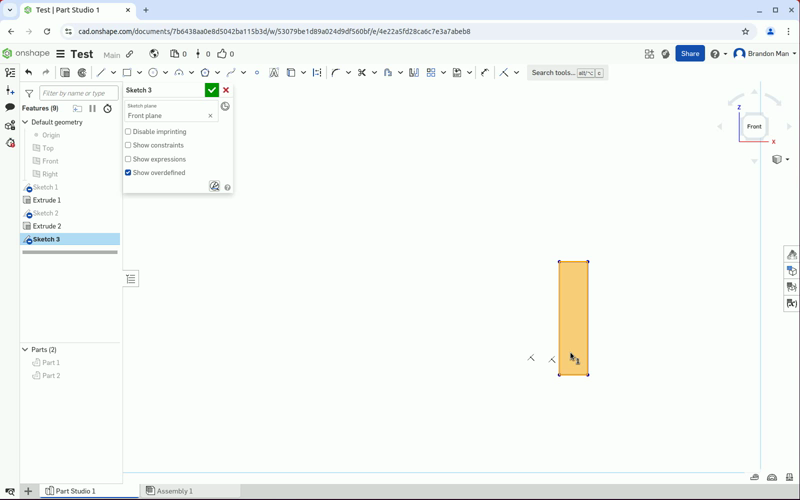
scroll(-6)
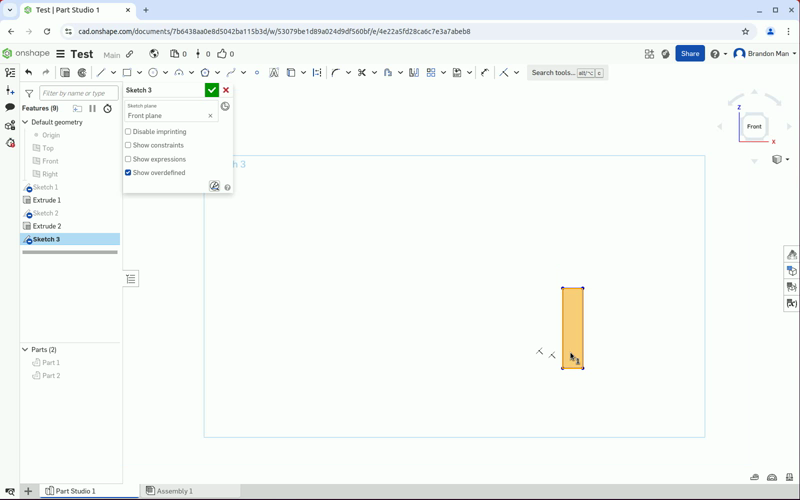
scroll(-6)
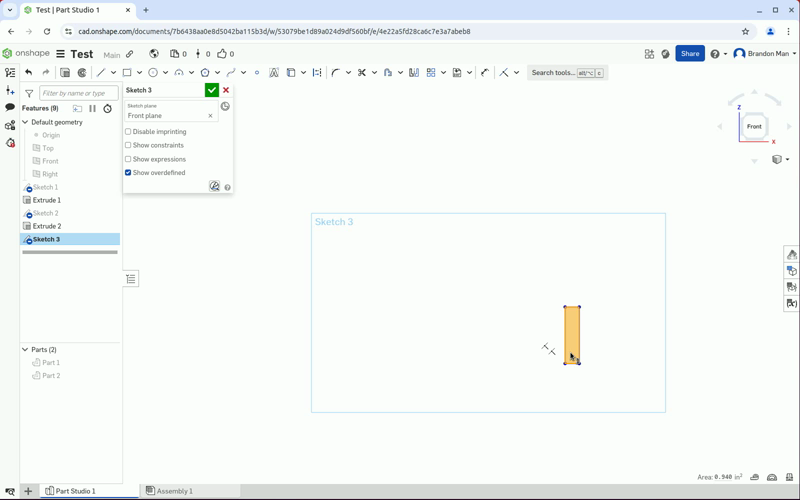
scroll(-6)
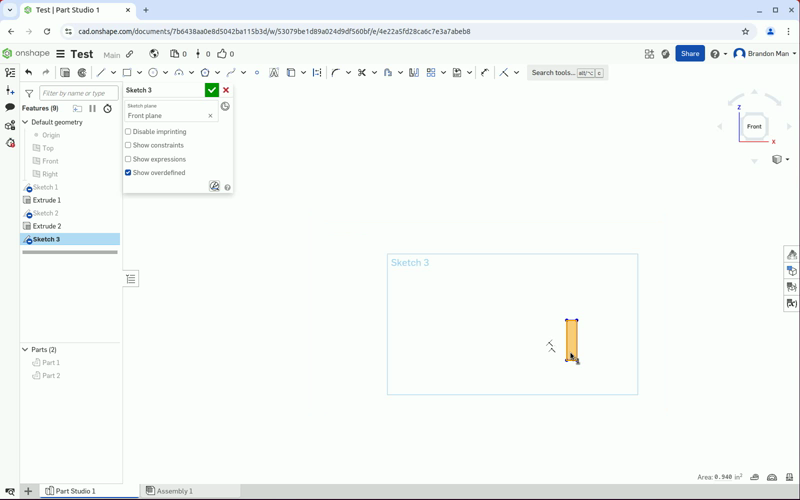
scroll(-6)
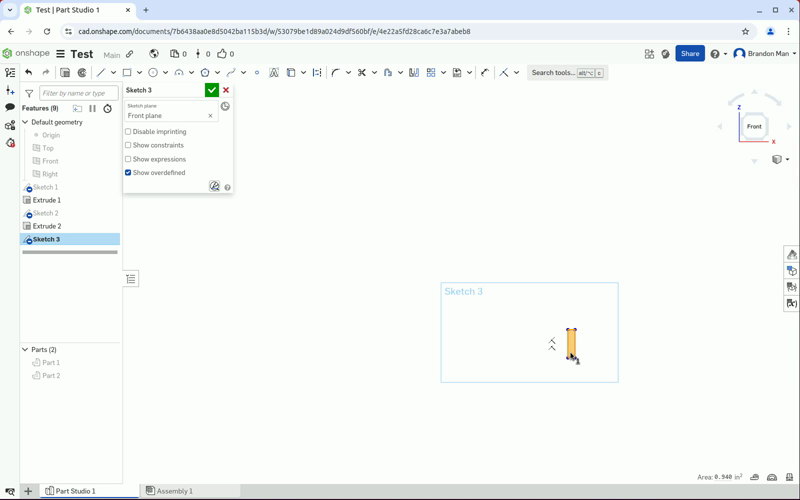
scroll(-6)
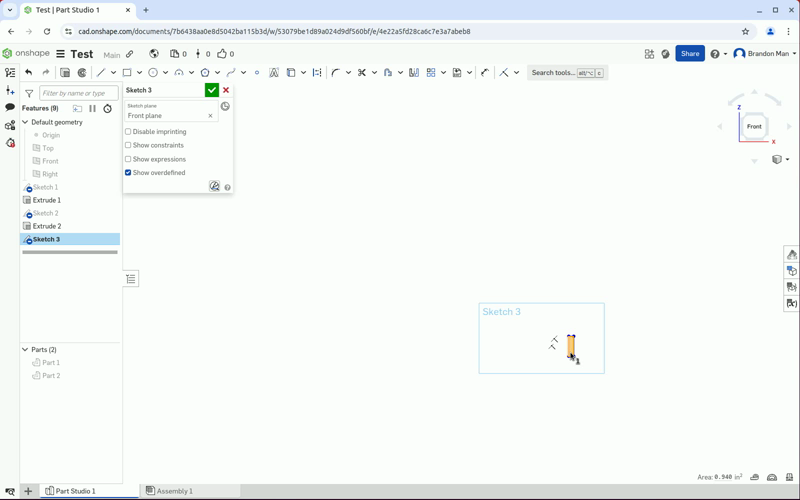
scroll(-6)
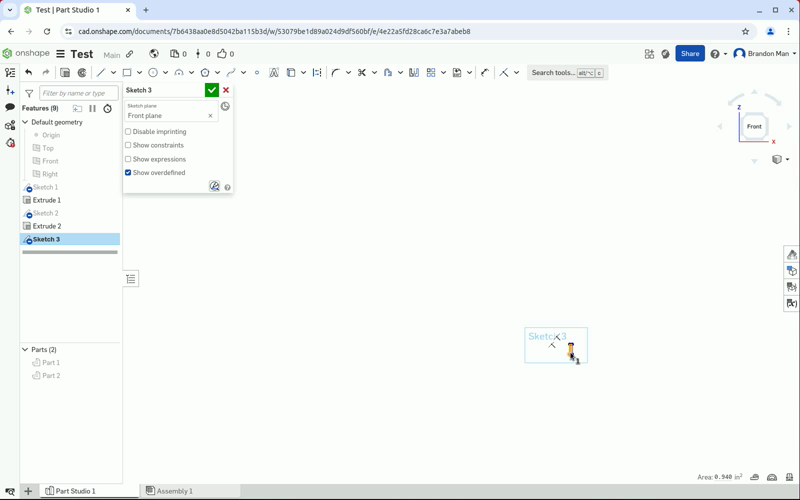
mouse_move(73, 352)
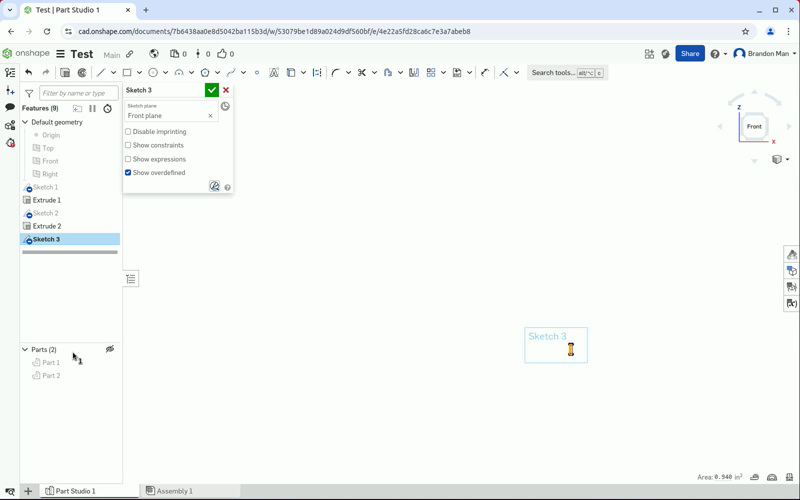
key(shift+y)
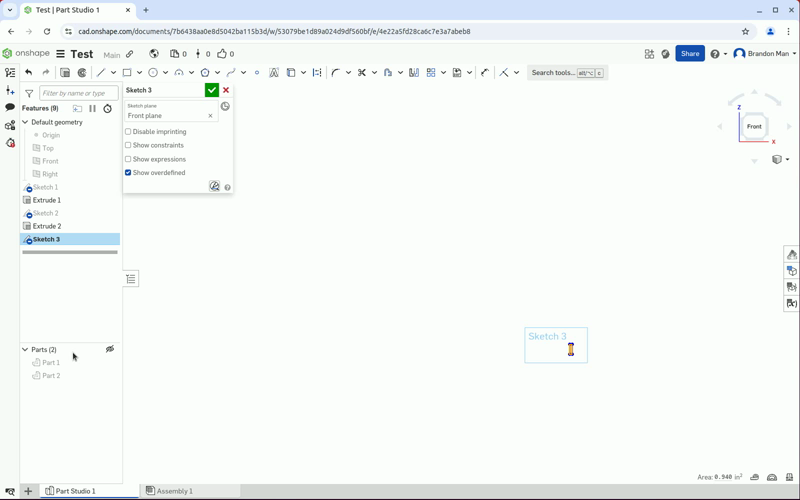
key(shift+e)
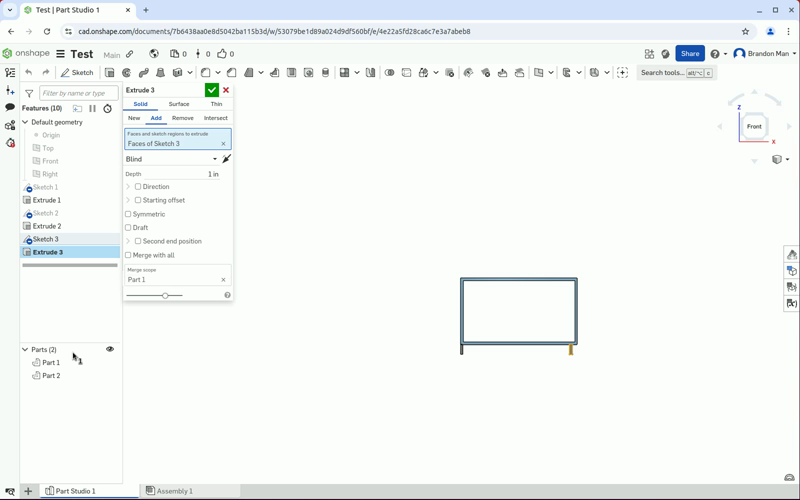
mouse_move(143, 106)
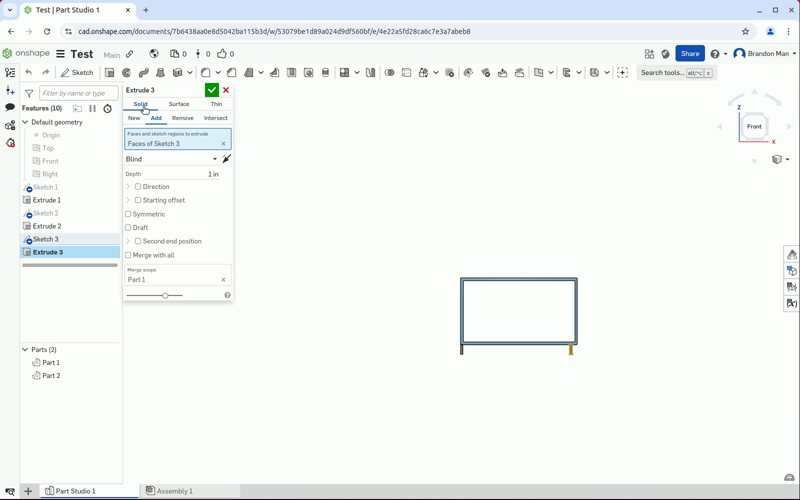
click(143, 106)
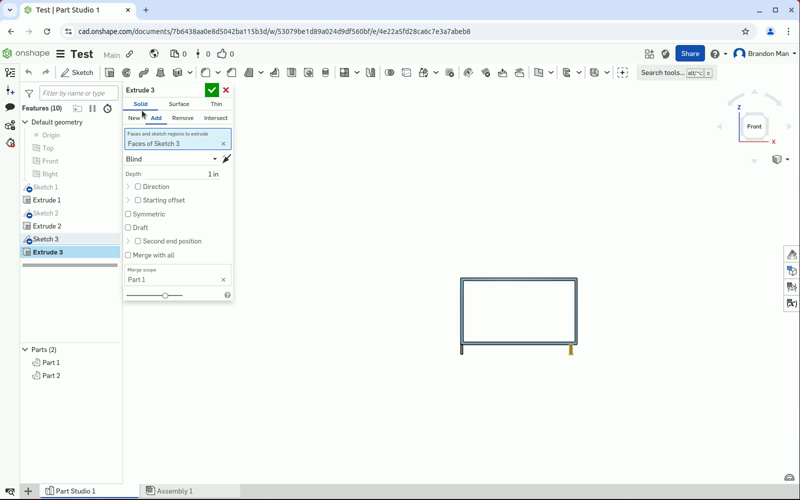
mouse_move(137, 120)
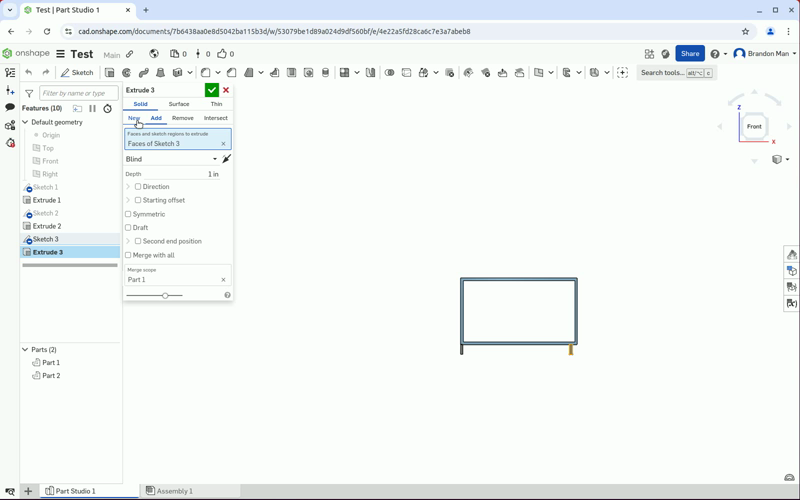
click(137, 120)
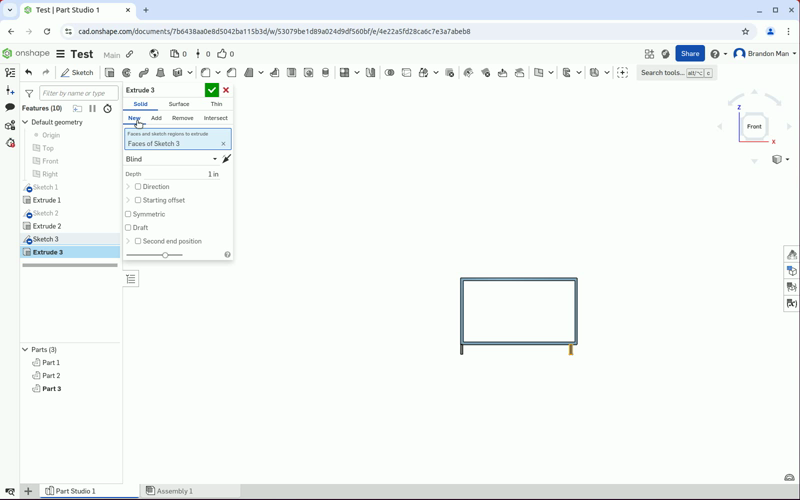
key(tab, 4)
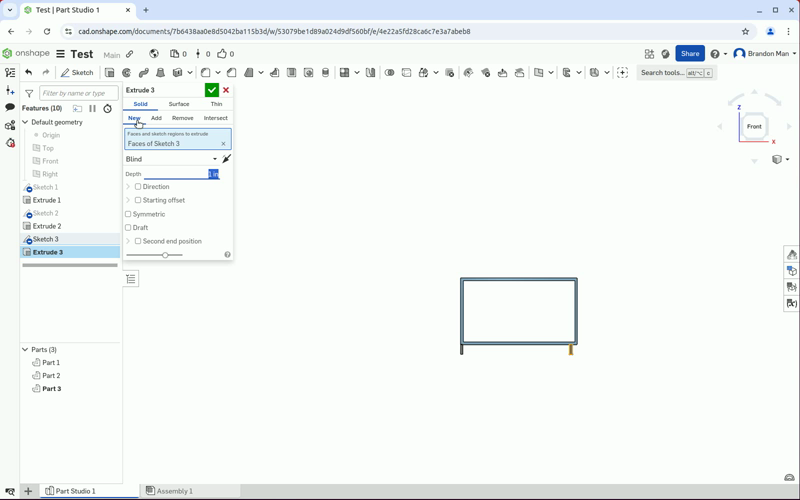
text(0.481)
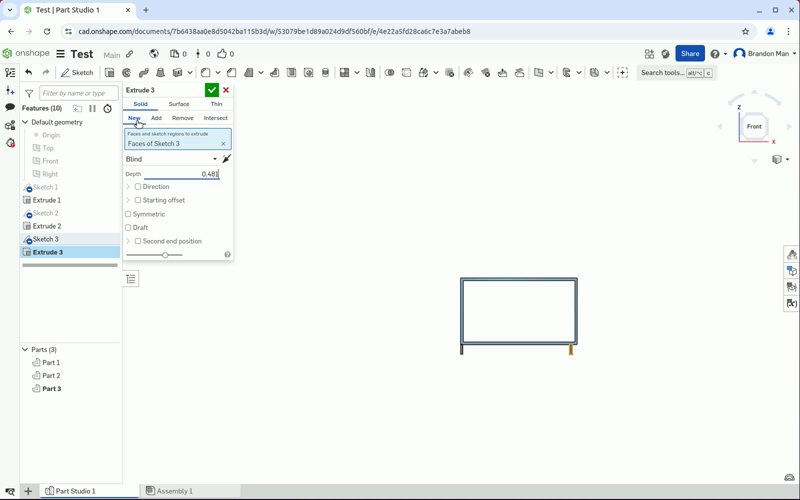
key(enter)
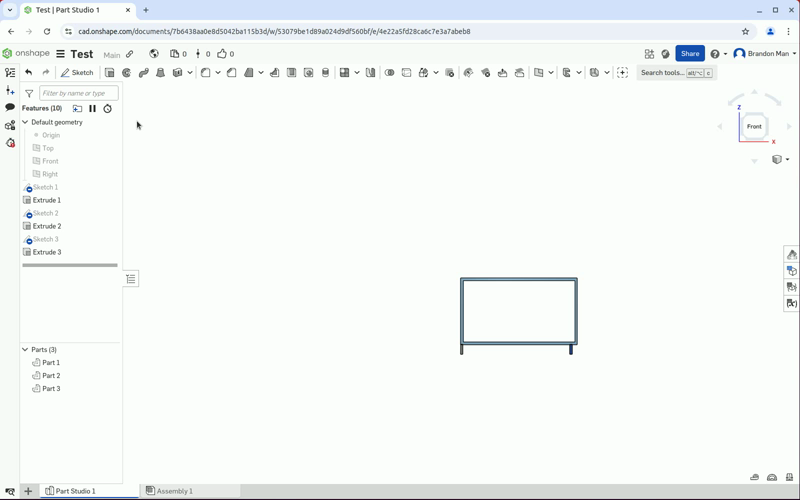
key(shift+h)
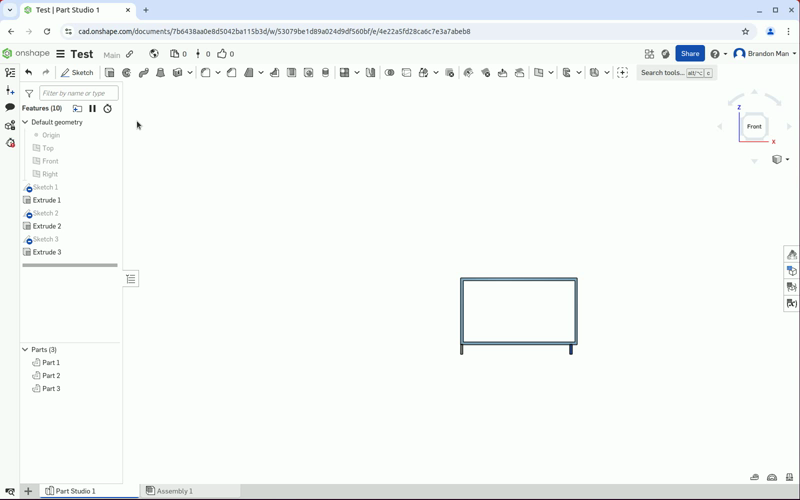
key(shift+h)
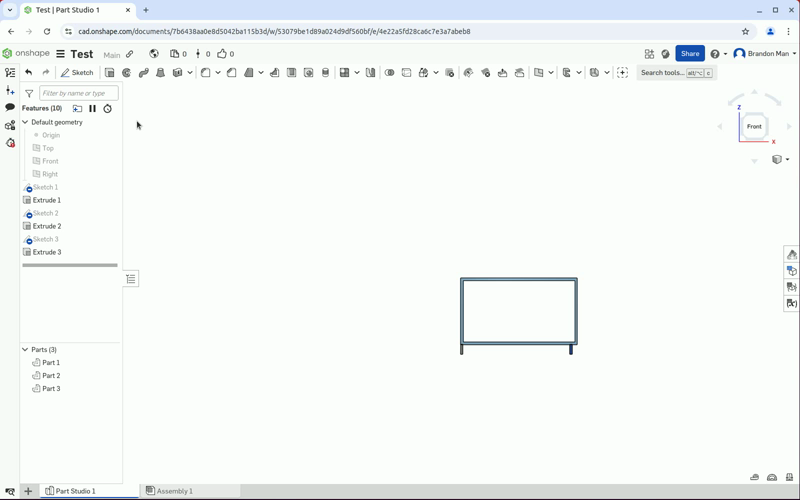
mouse_move(73, 189)
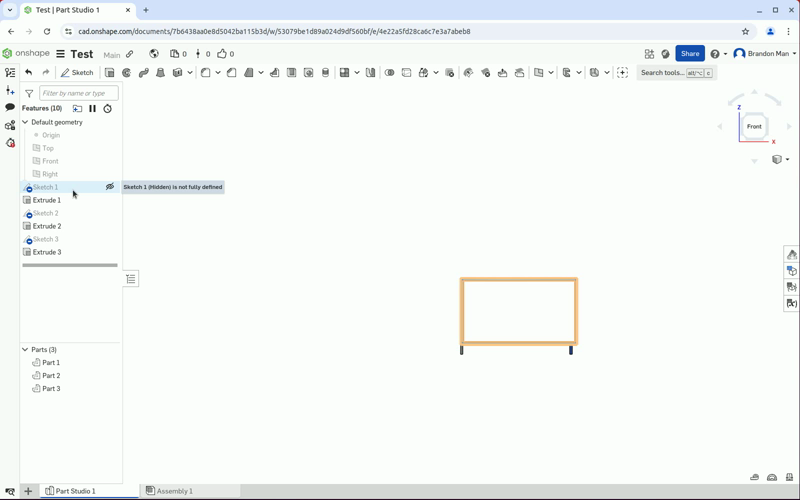
click(73, 189)
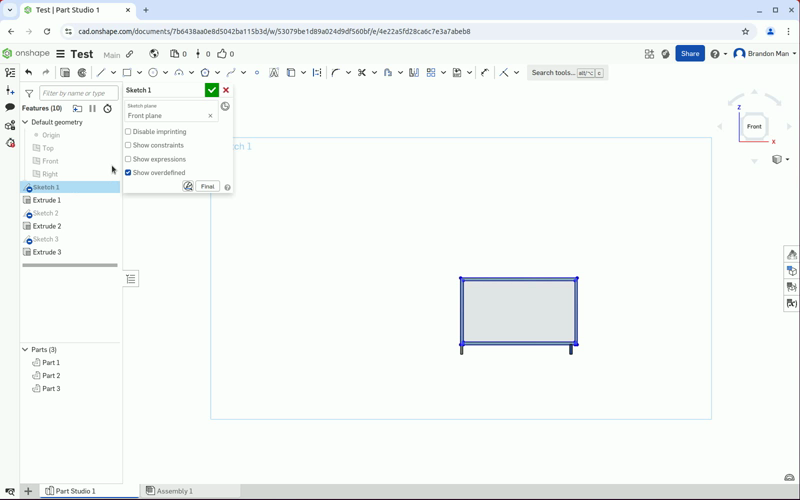
mouse_move(229, 92)
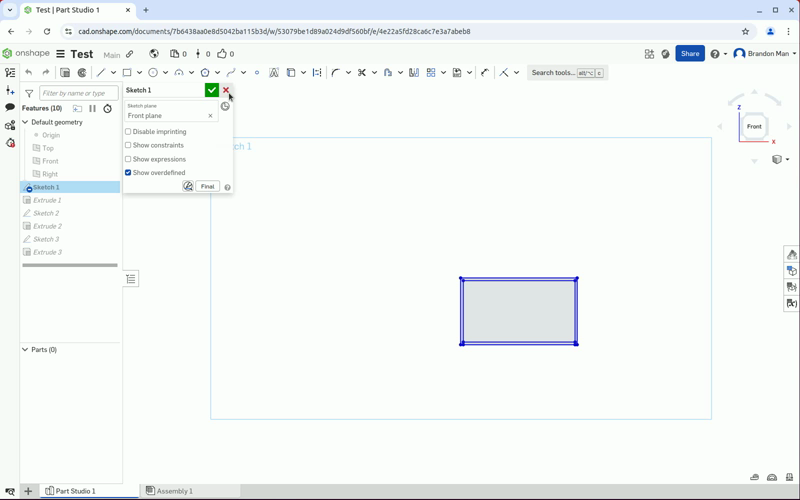
click(229, 92)
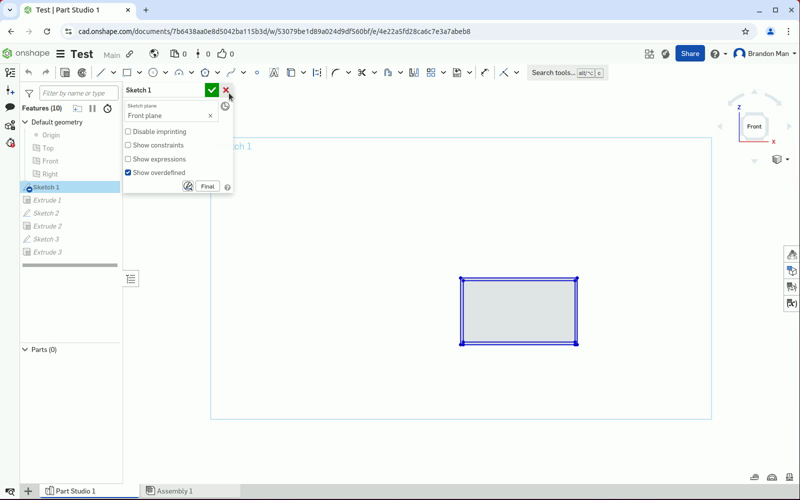
key(shift+s)
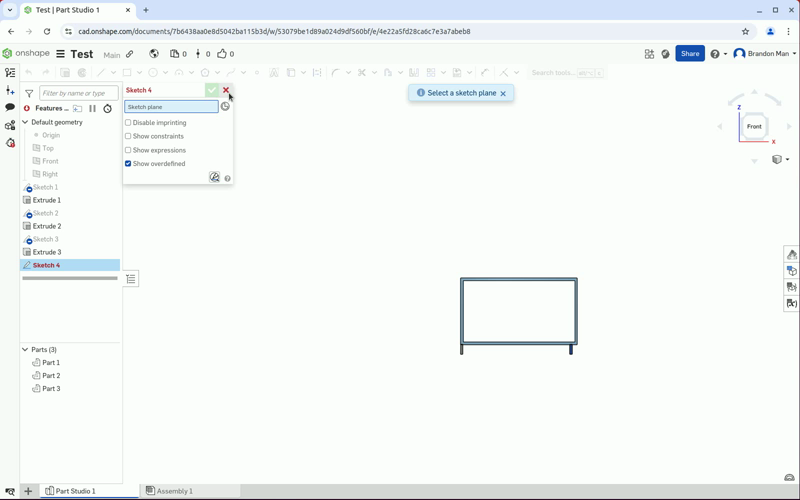
mouse_move(73, 163)
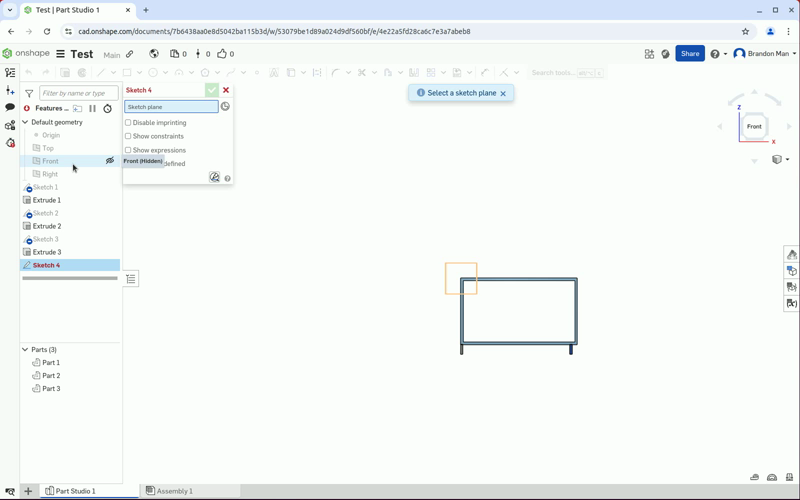
click(73, 163)
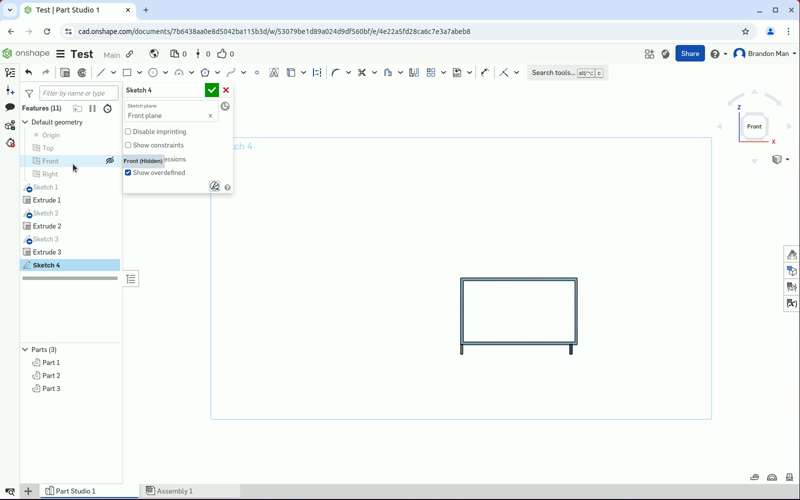
mouse_move(73, 352)
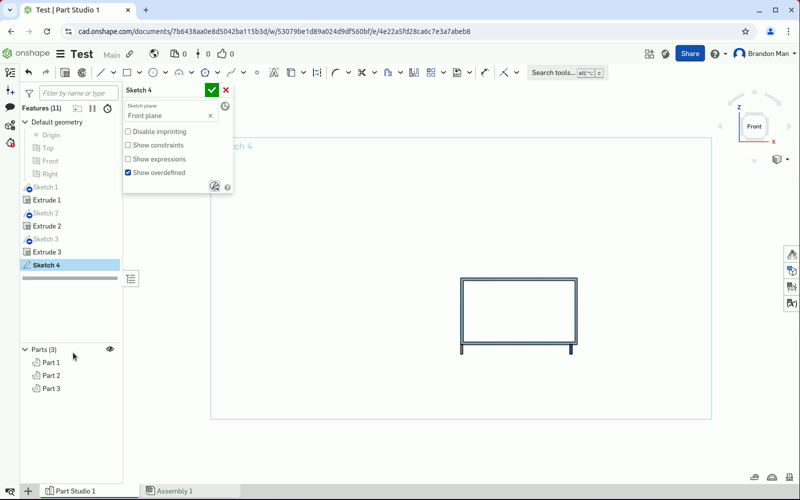
key(y)
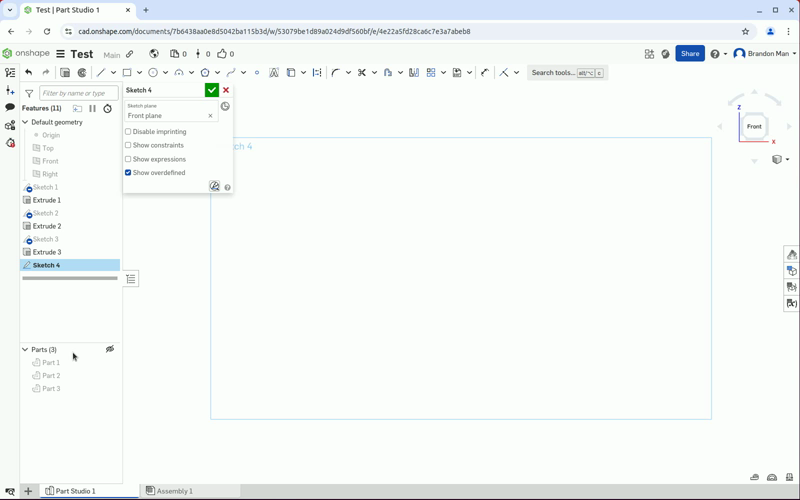
key(l)
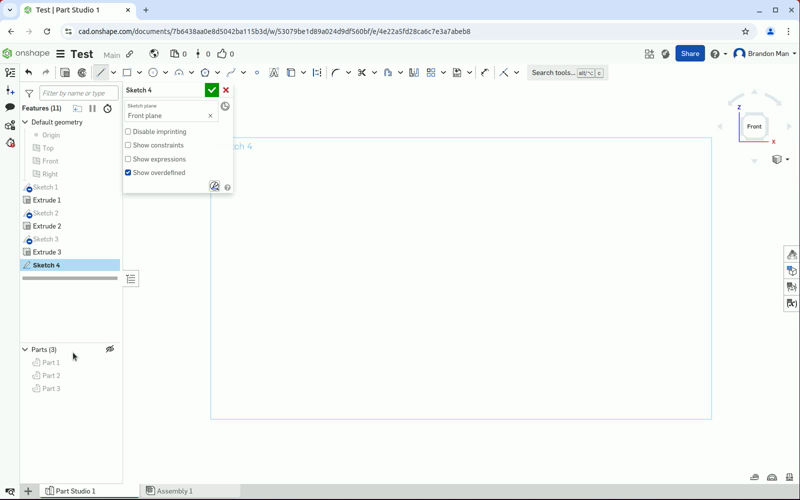
key_down(shift)
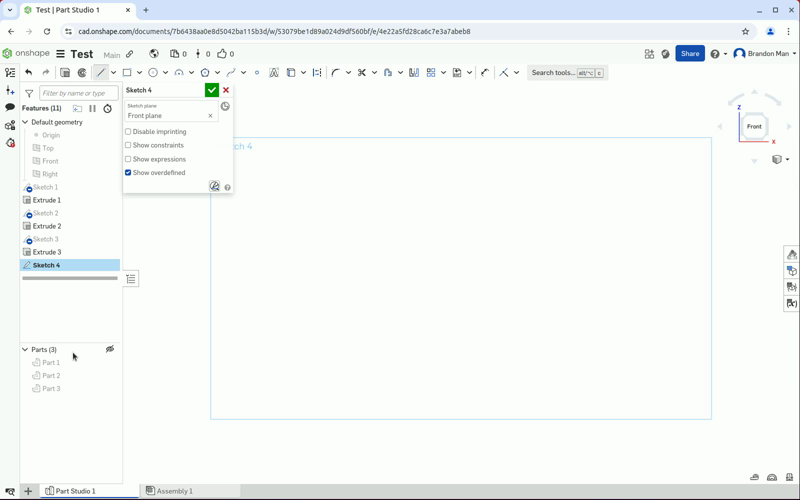
mouse_move(458, 355)
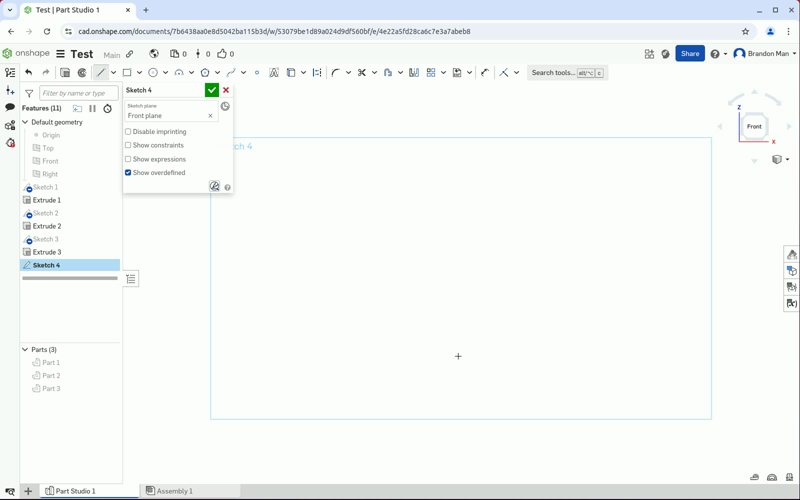
click(458, 355)
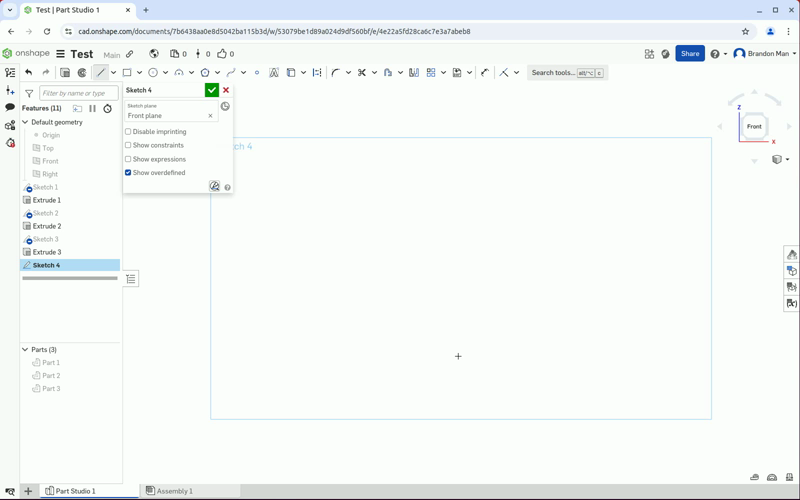
key_up(shift)
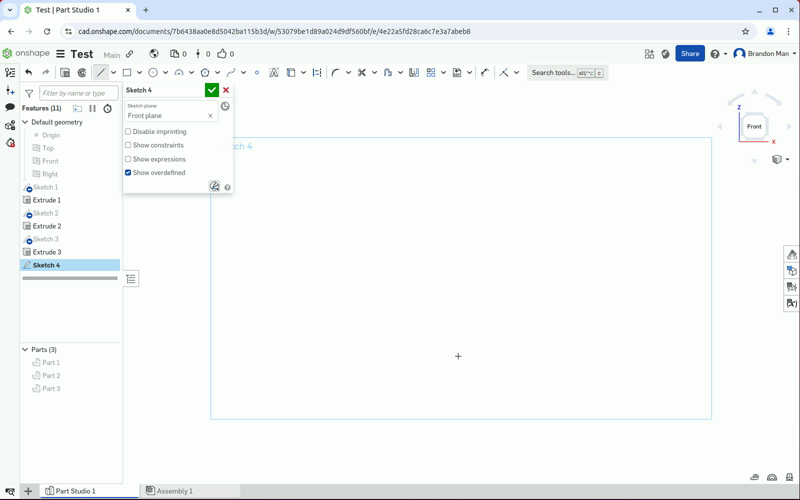
key_down(shift)
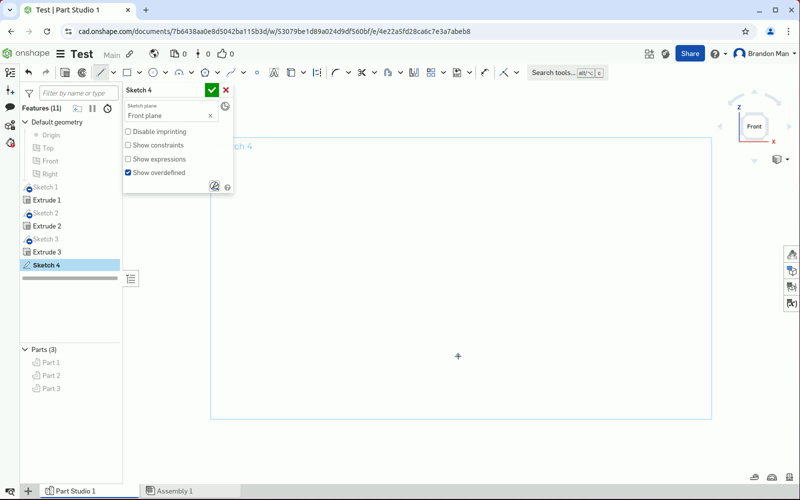
mouse_move(488, 355)
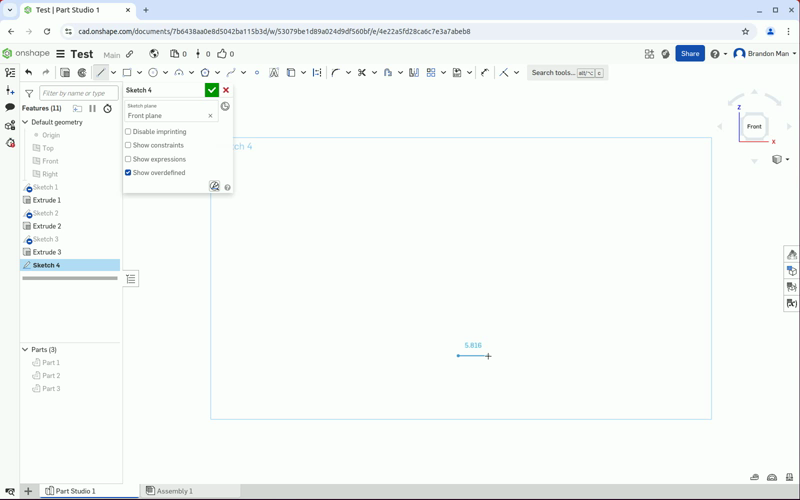
mouse_move(465, 355)
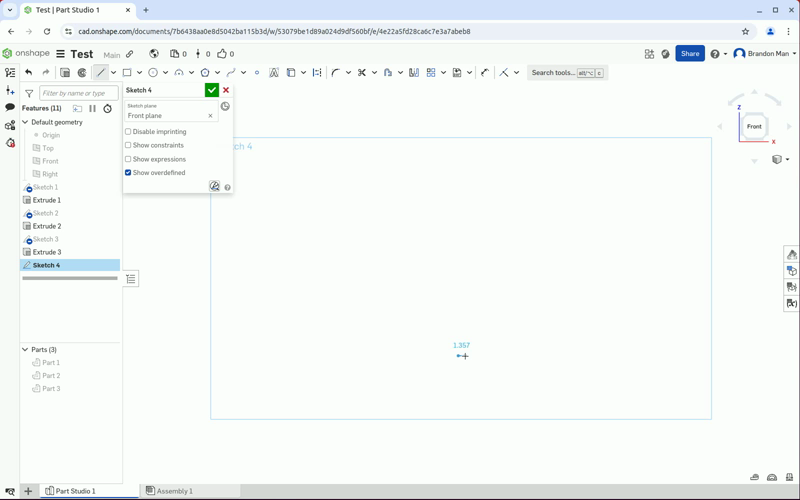
scroll(6)
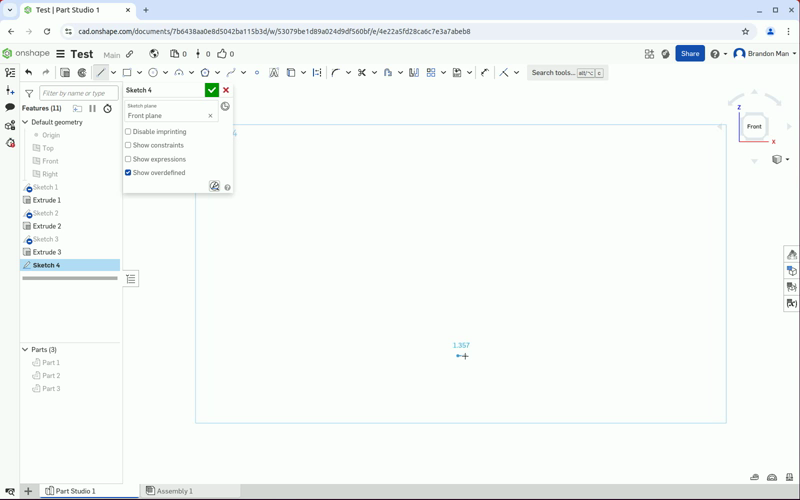
scroll(6)
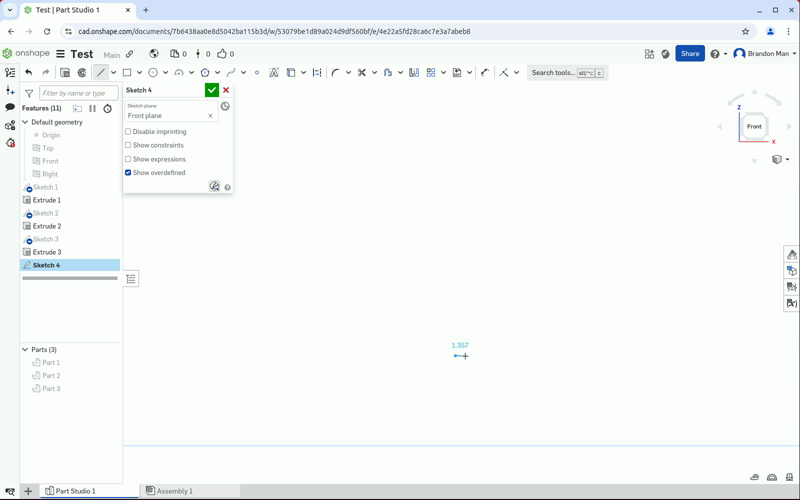
scroll(6)
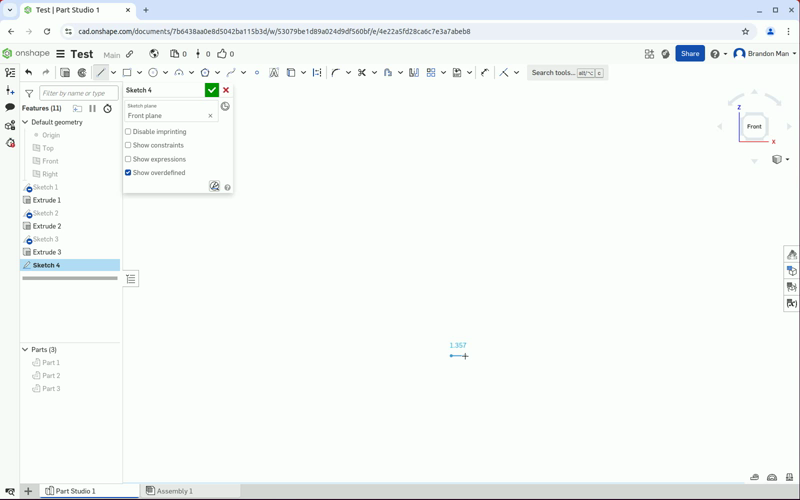
scroll(6)
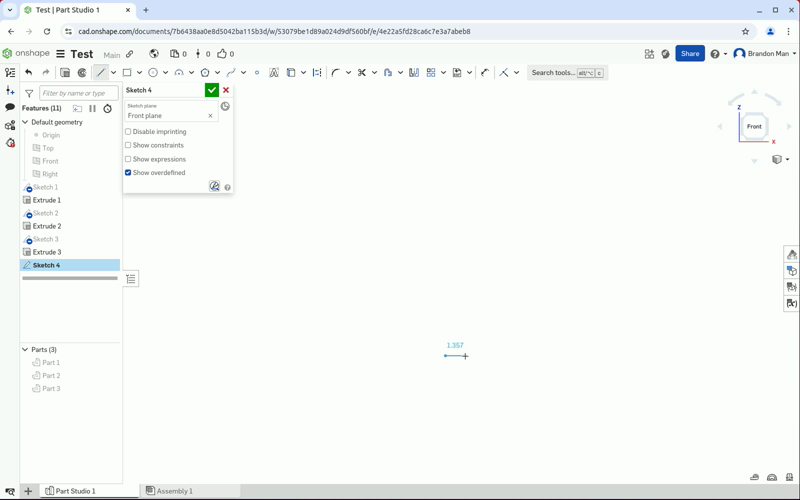
scroll(6)
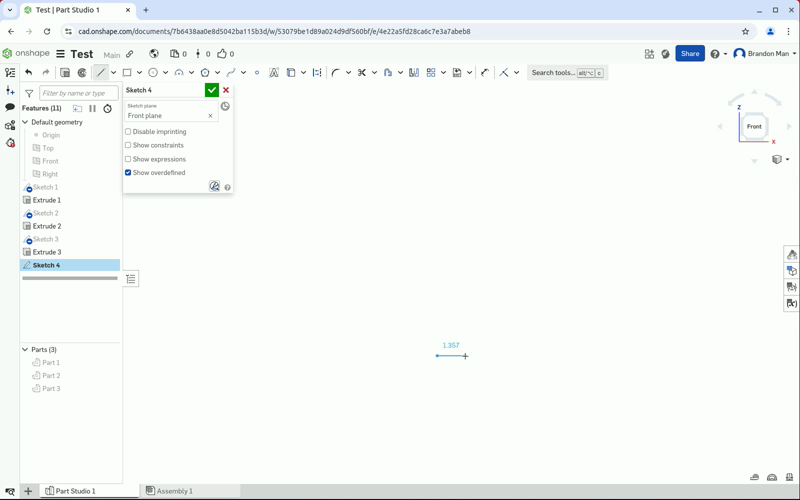
scroll(6)
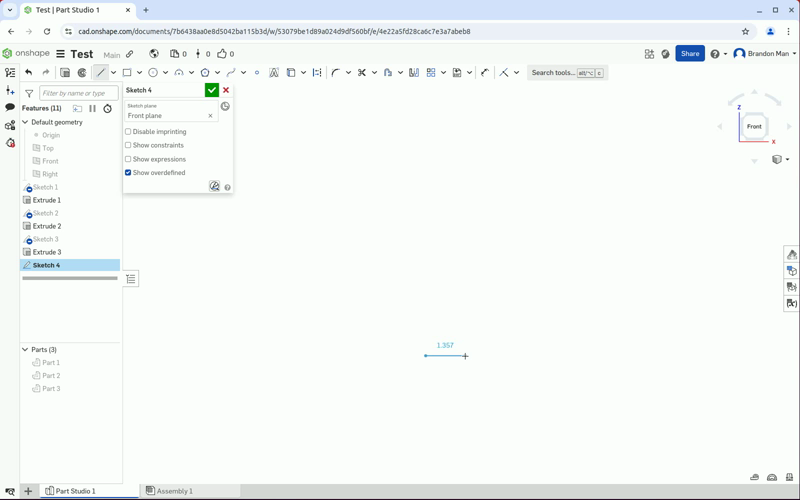
scroll(6)
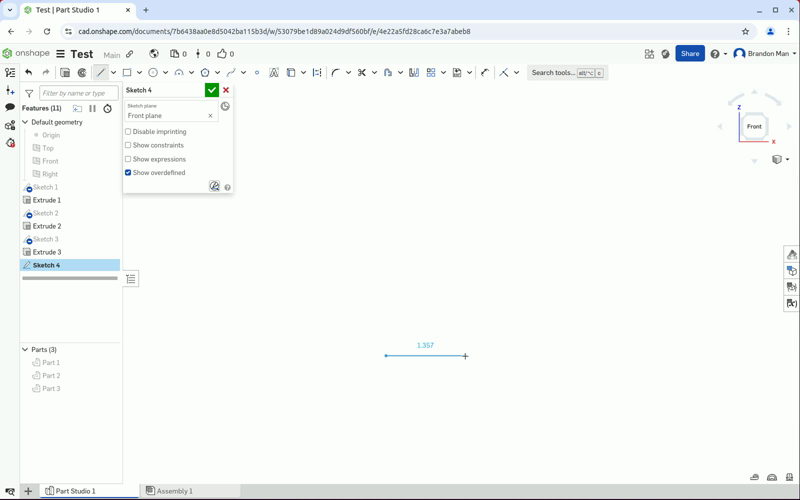
click(465, 355)
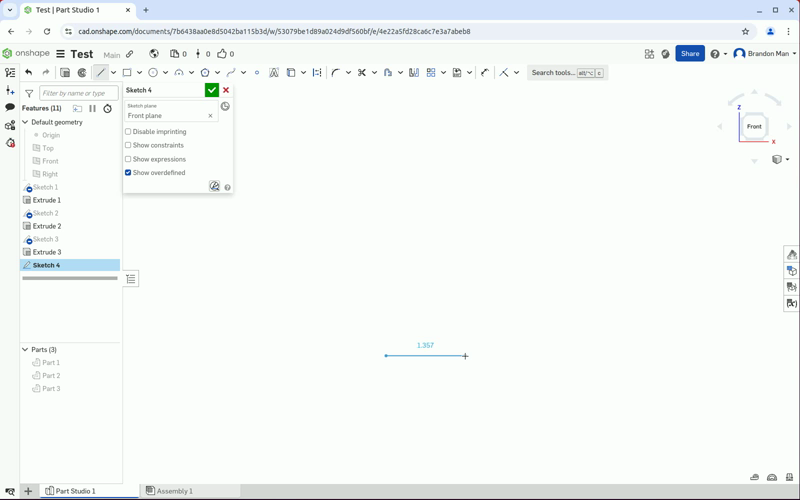
scroll(-6)
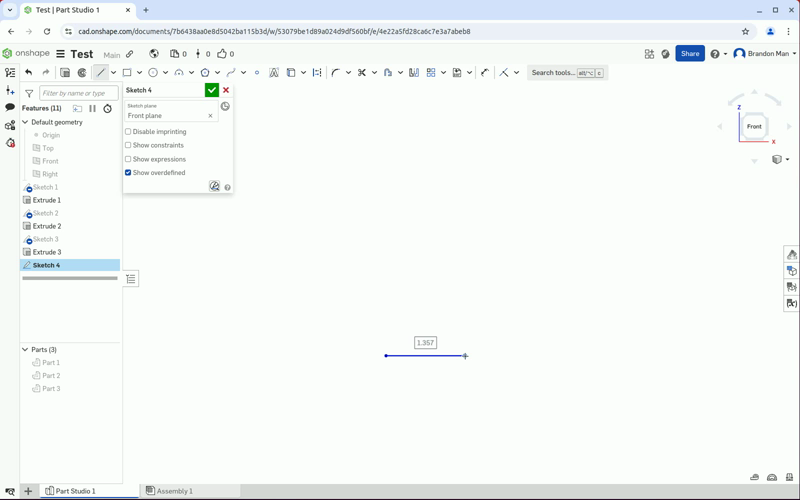
scroll(-6)
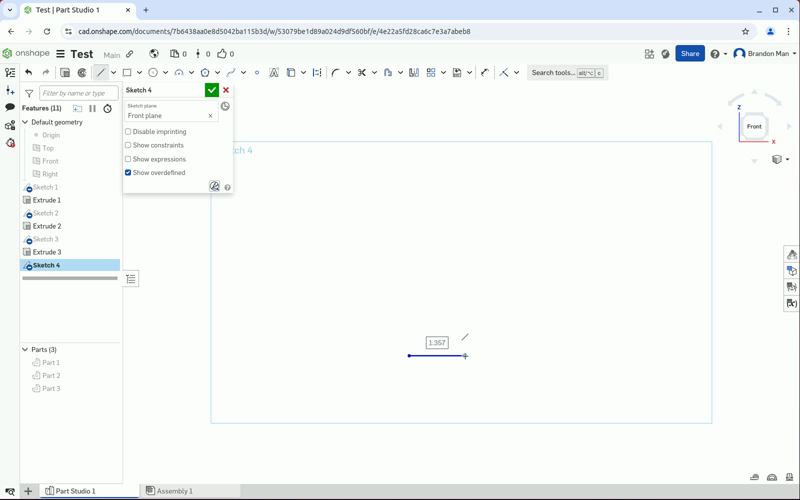
scroll(-6)
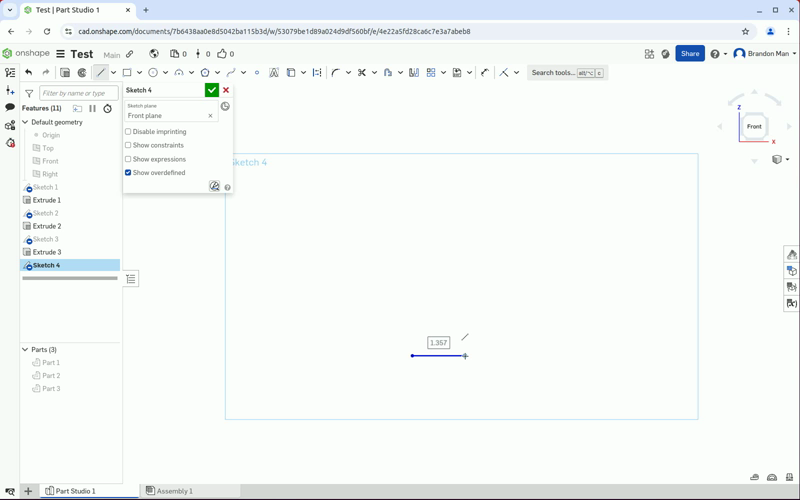
scroll(-6)
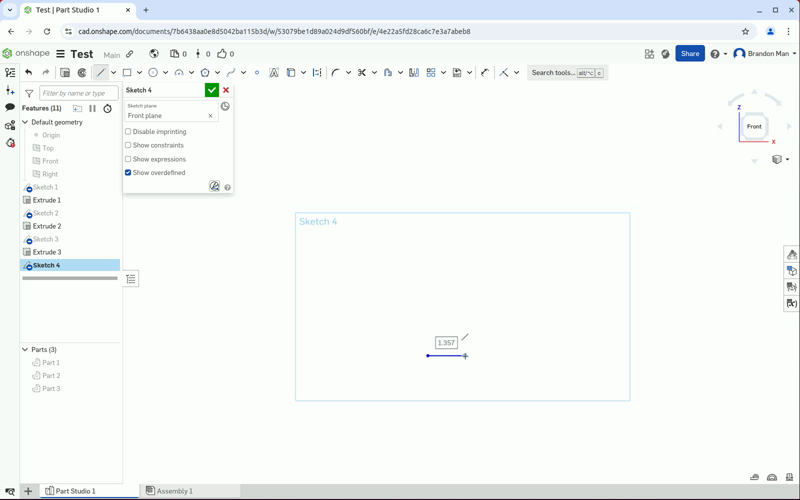
scroll(-6)
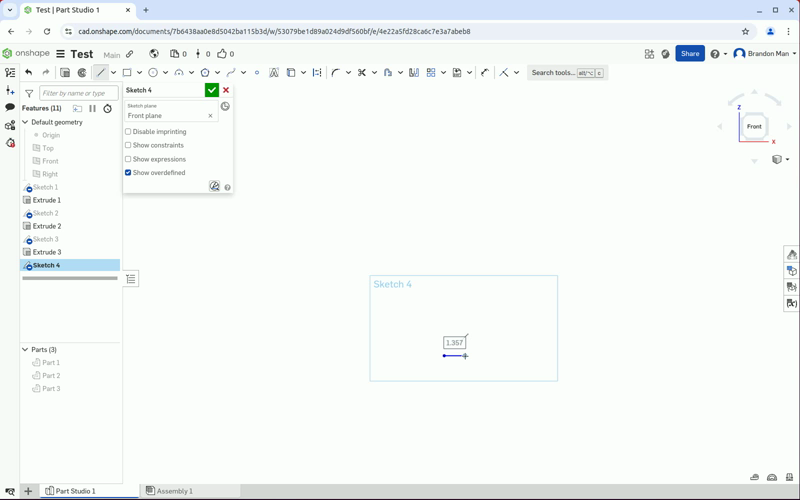
scroll(-6)
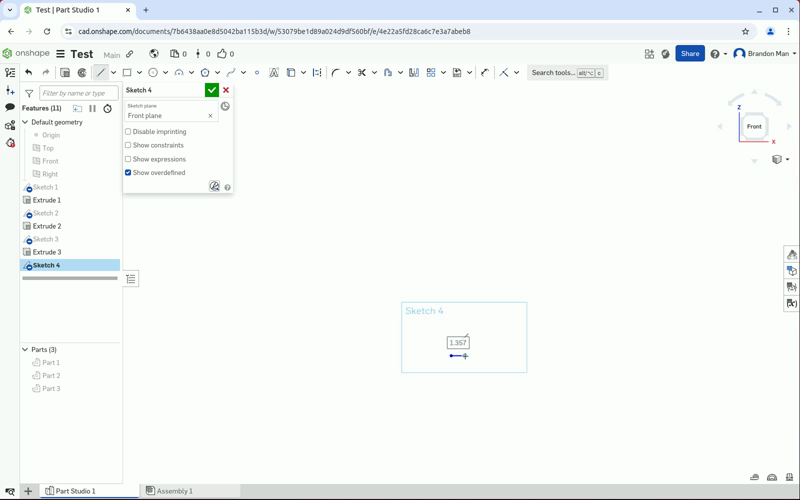
scroll(-6)
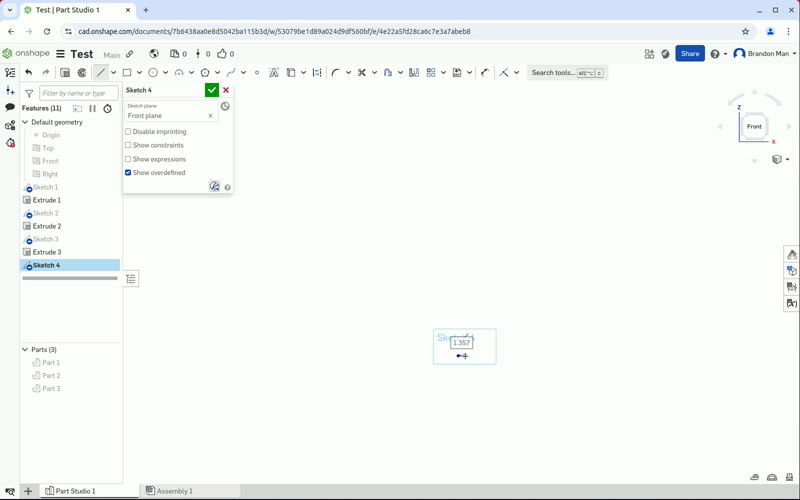
key_up(shift)
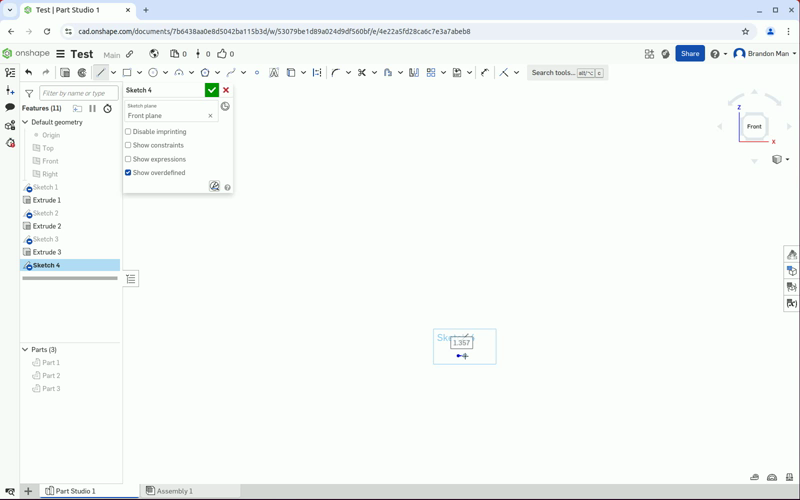
key_down(shift)
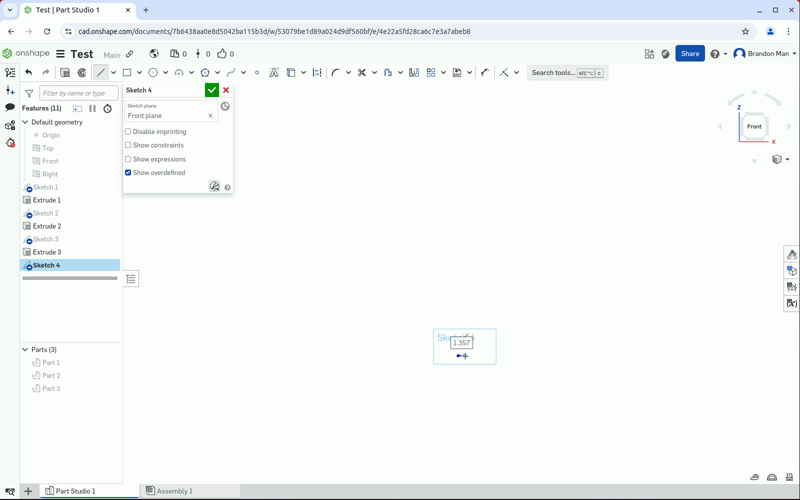
mouse_move(495, 355)
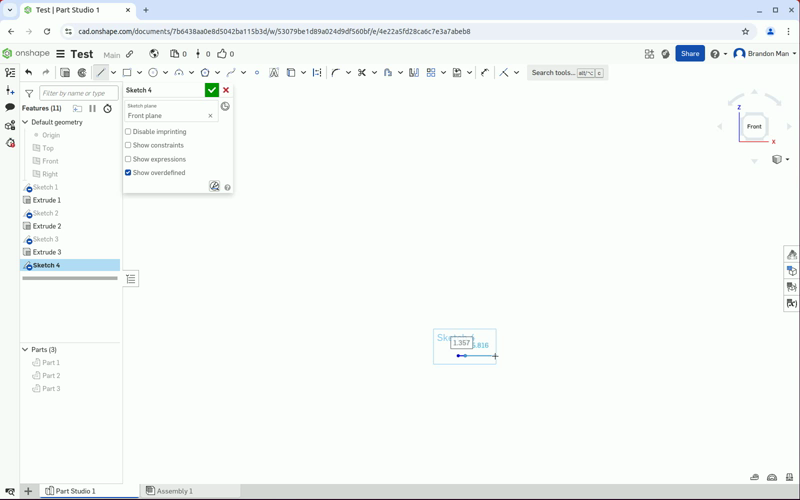
mouse_move(465, 354)
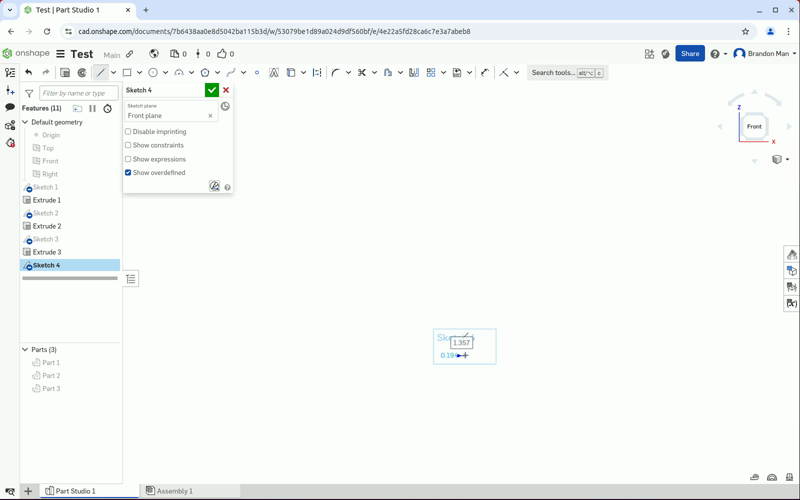
scroll(6)
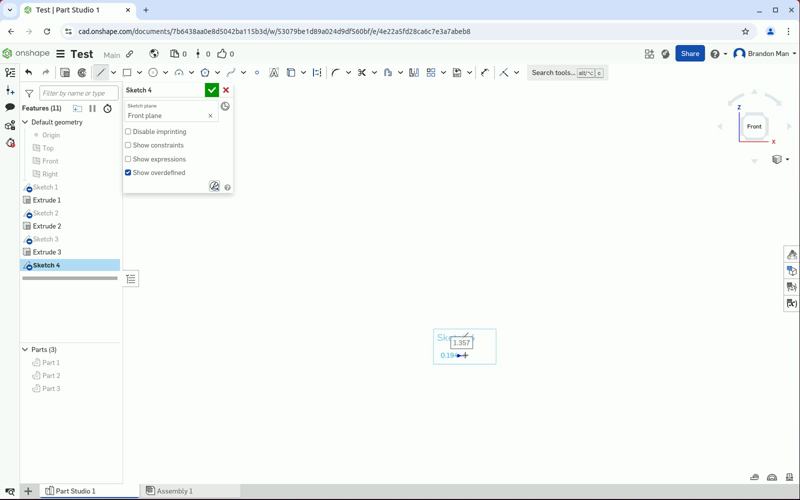
scroll(6)
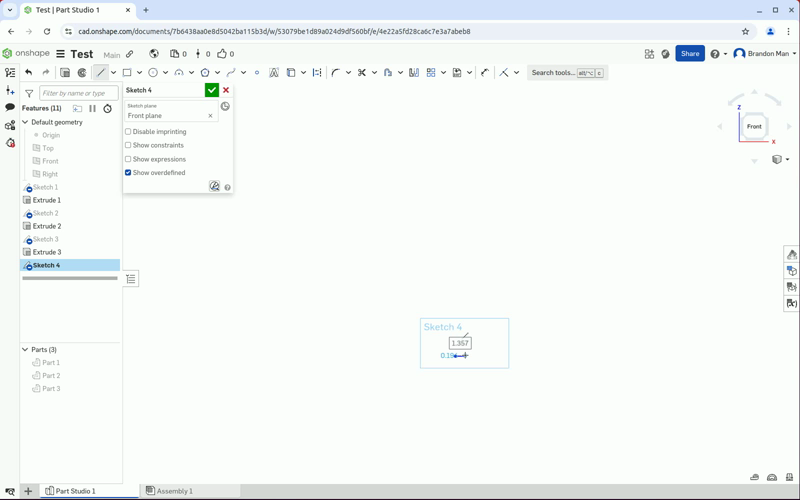
scroll(6)
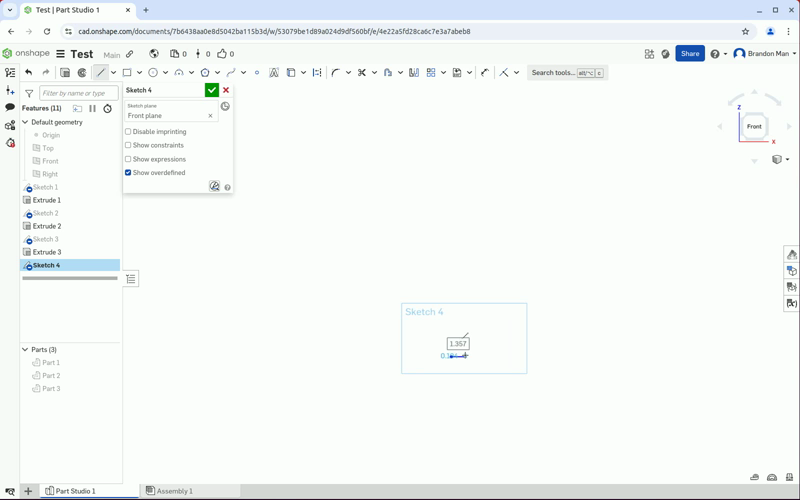
scroll(6)
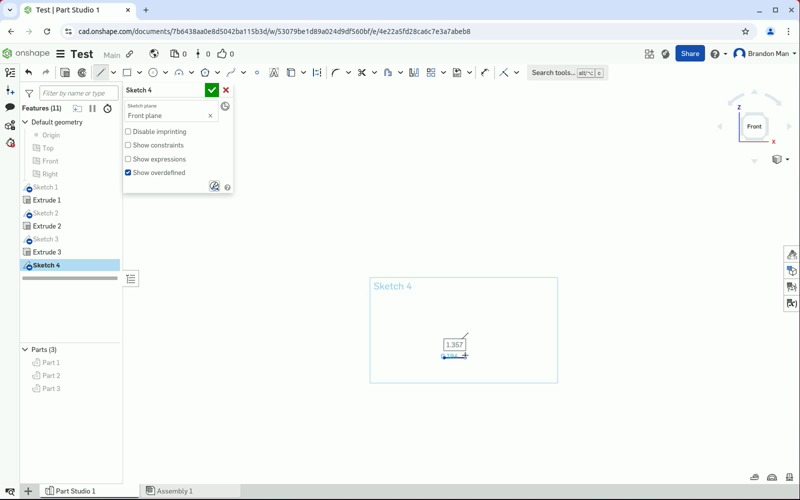
scroll(6)
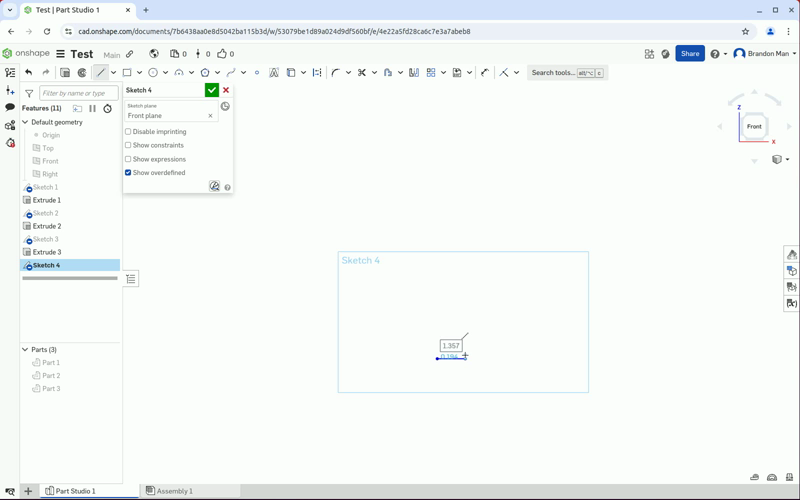
scroll(6)
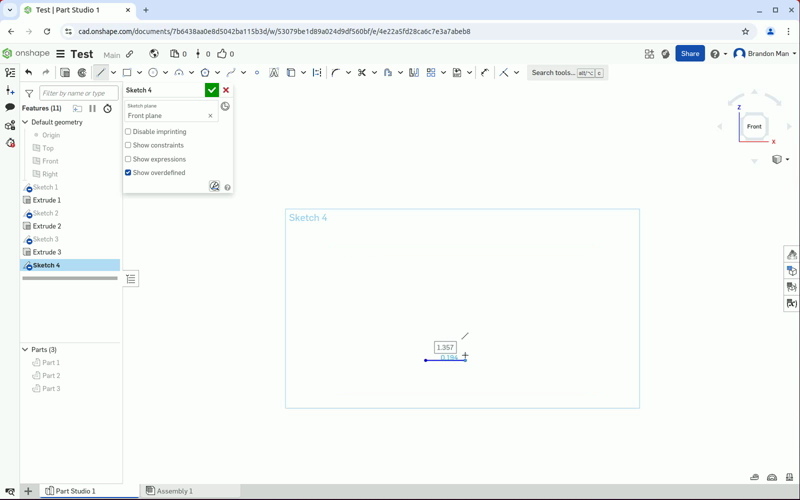
scroll(6)
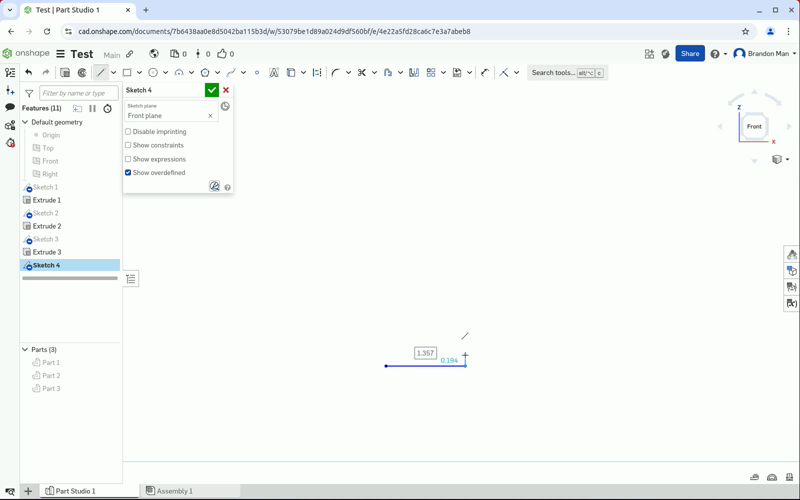
click(465, 354)
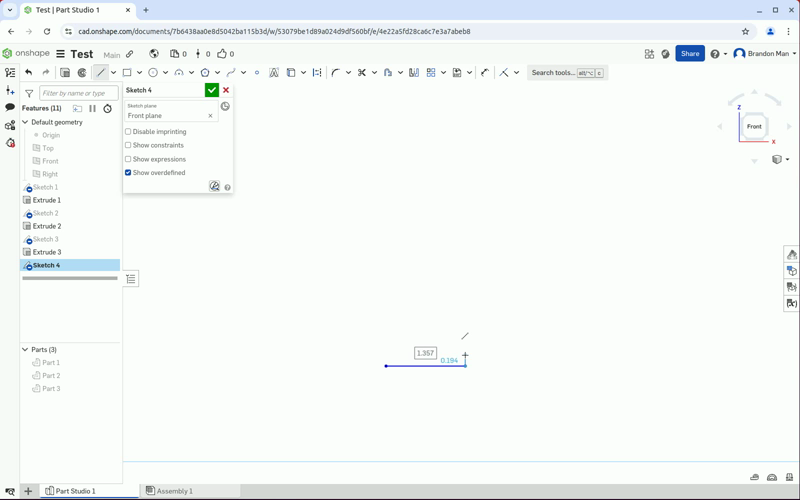
scroll(-6)
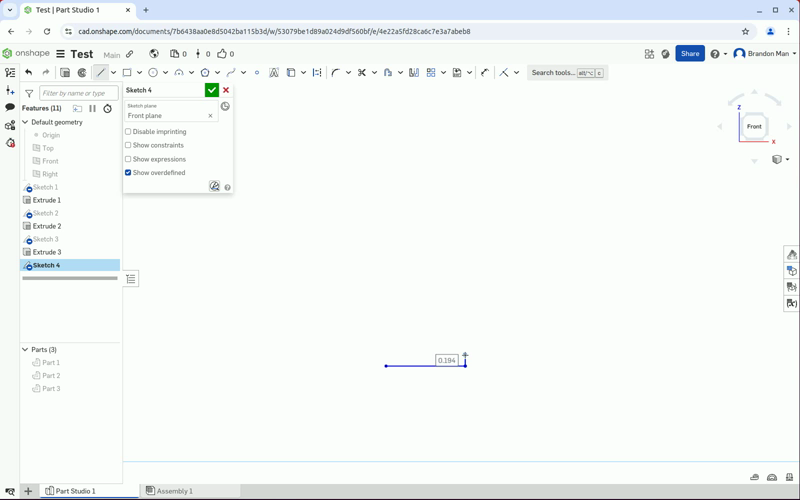
scroll(-6)
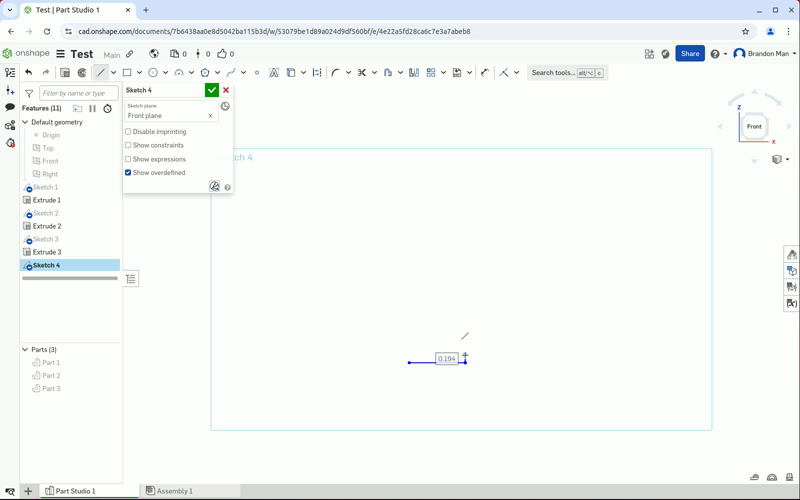
scroll(-6)
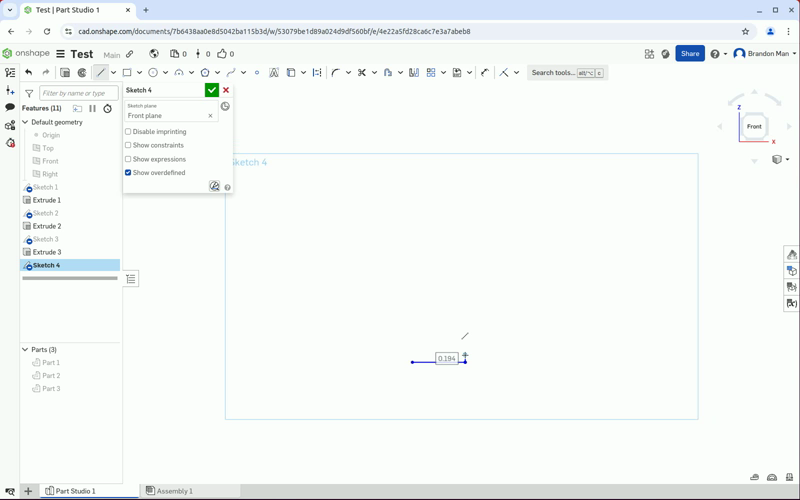
scroll(-6)
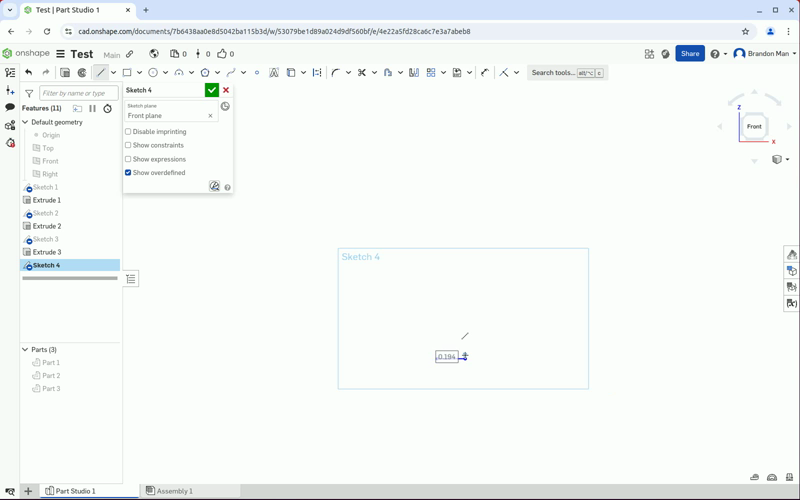
scroll(-6)
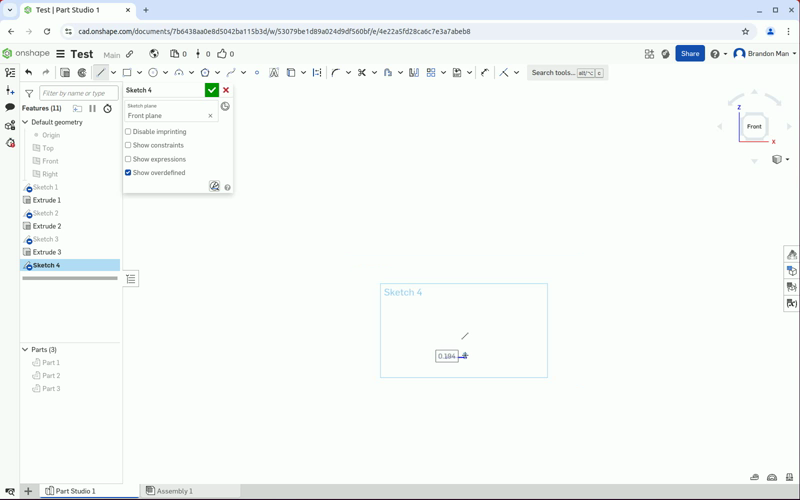
scroll(-6)
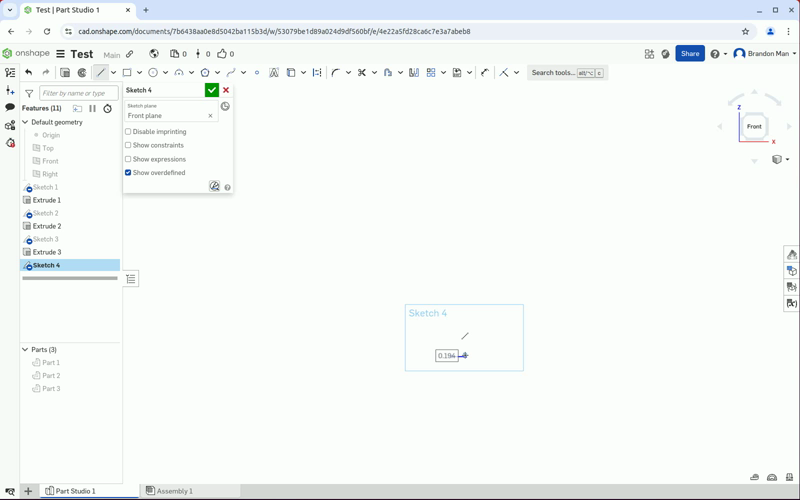
scroll(-6)
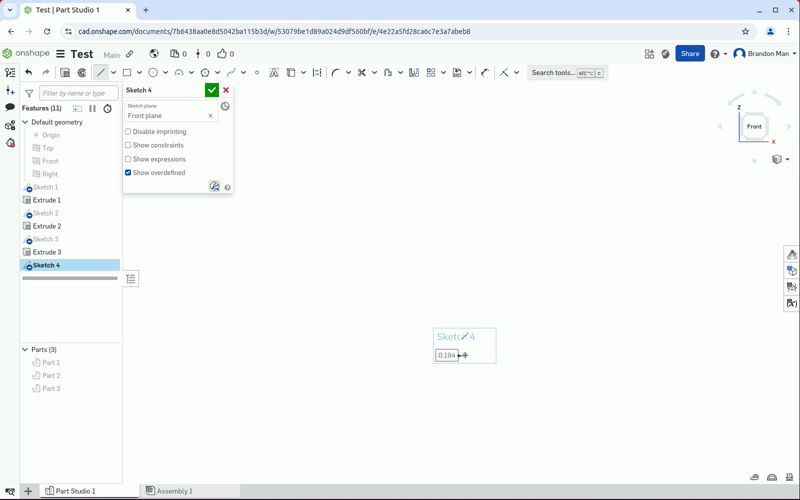
key_up(shift)
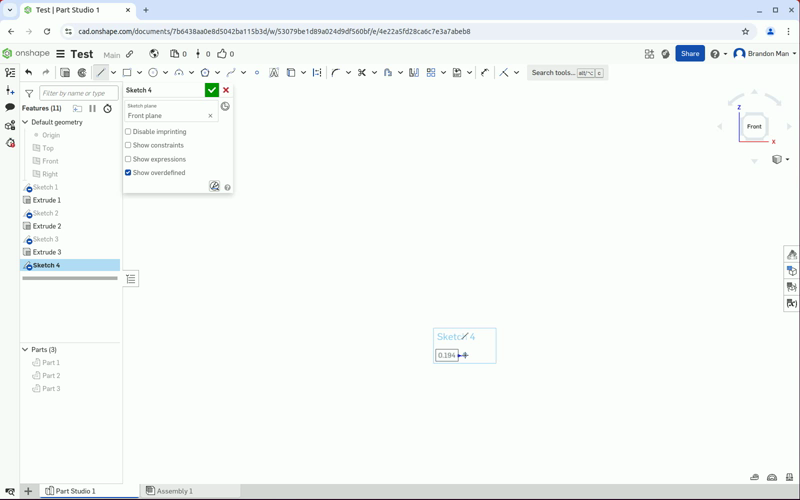
key_down(shift)
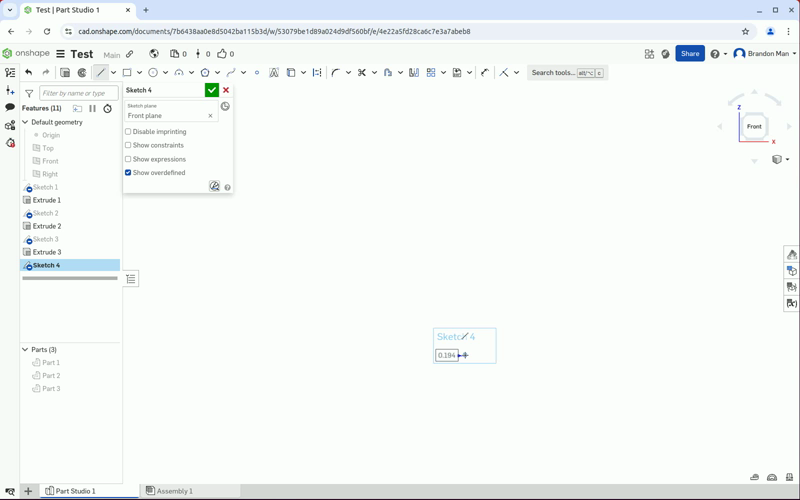
mouse_move(495, 354)
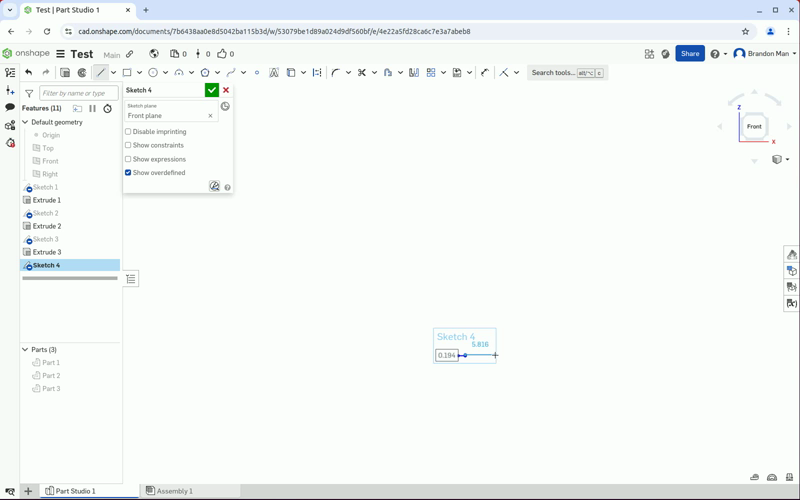
mouse_move(462, 354)
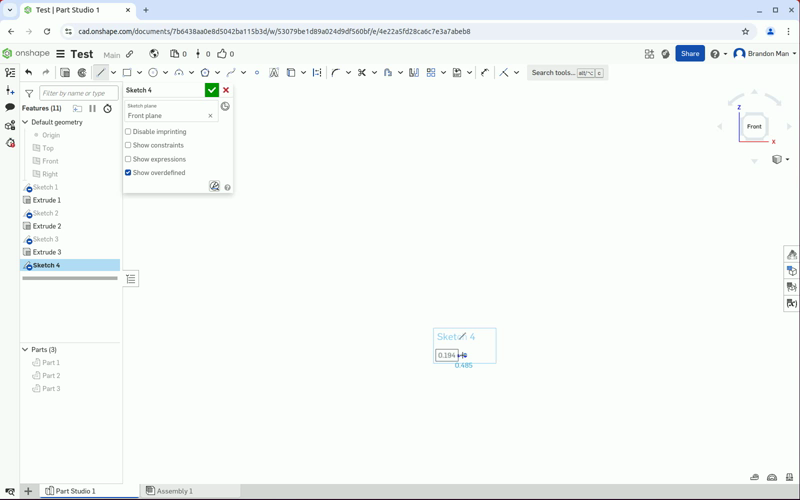
scroll(6)
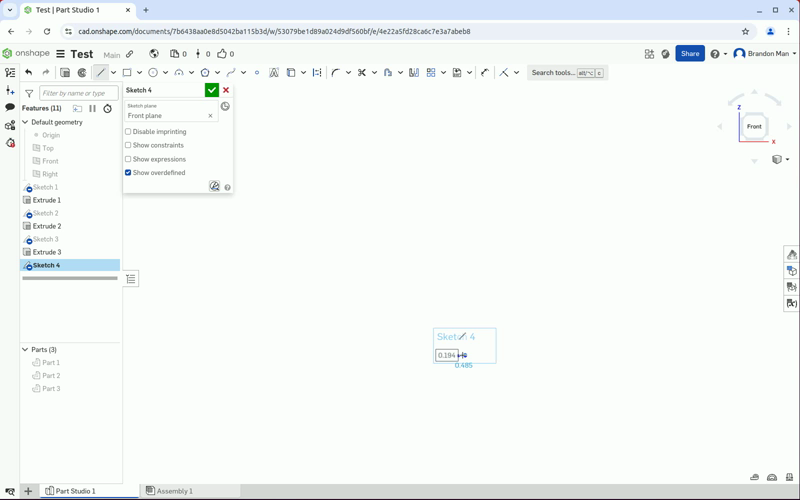
scroll(6)
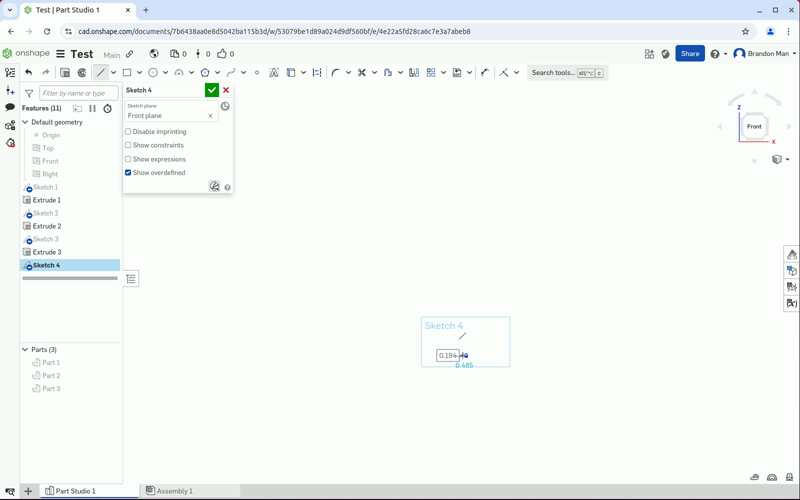
scroll(6)
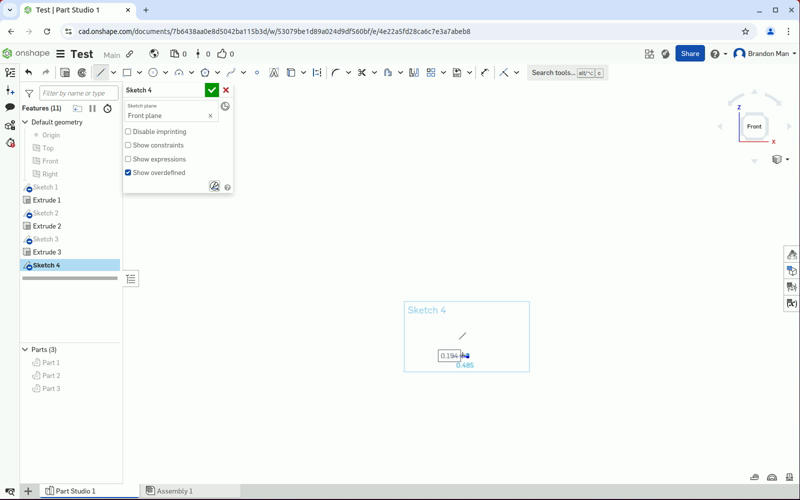
scroll(6)
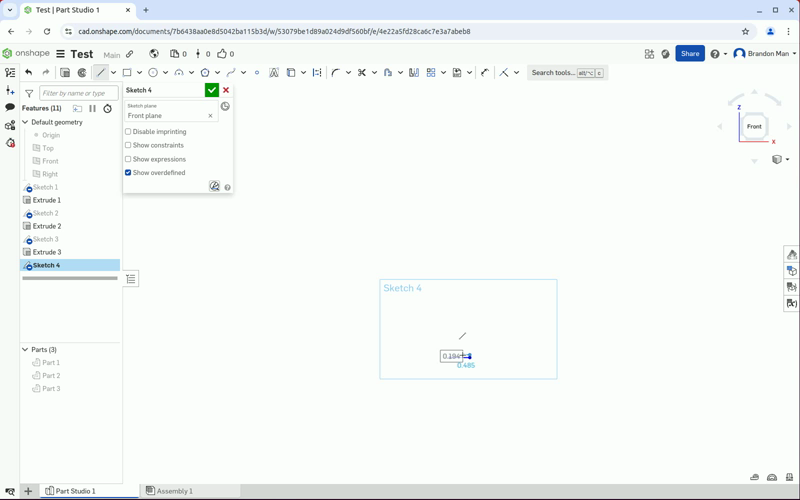
scroll(6)
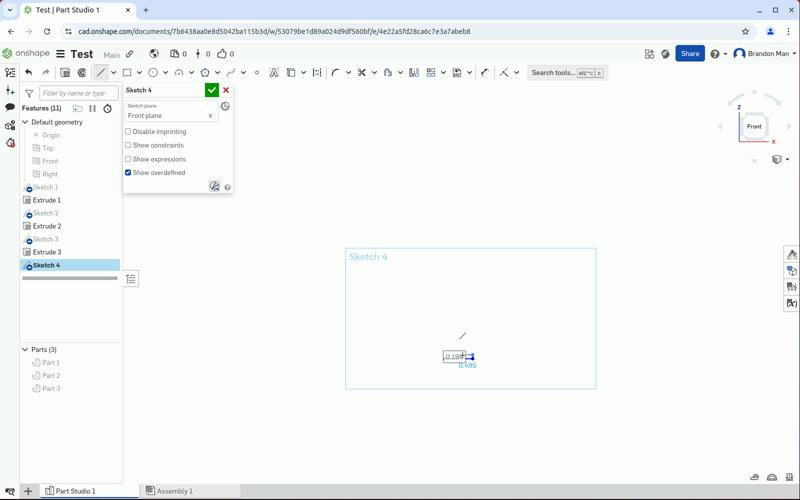
scroll(6)
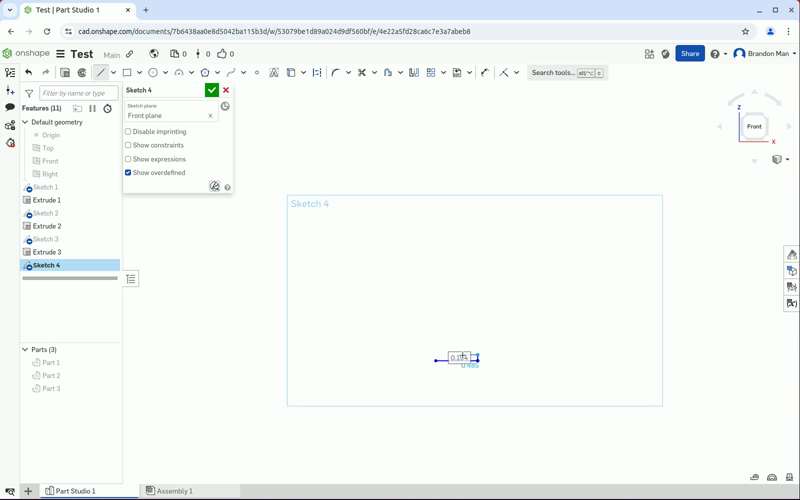
scroll(6)
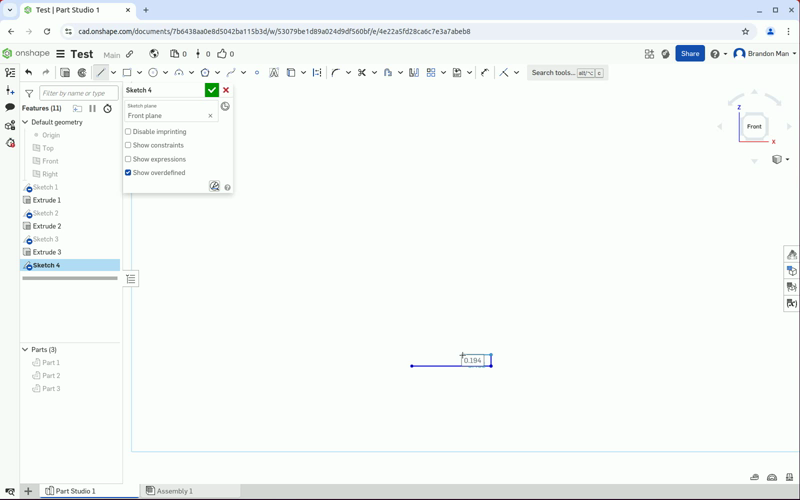
click(462, 354)
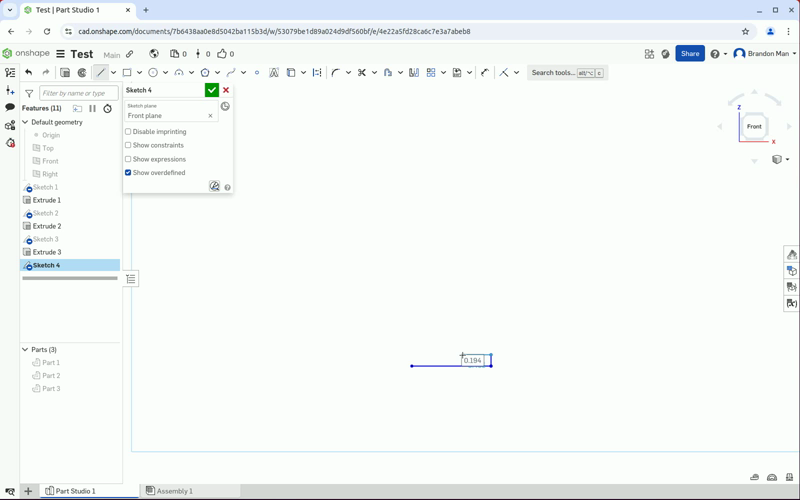
scroll(-6)
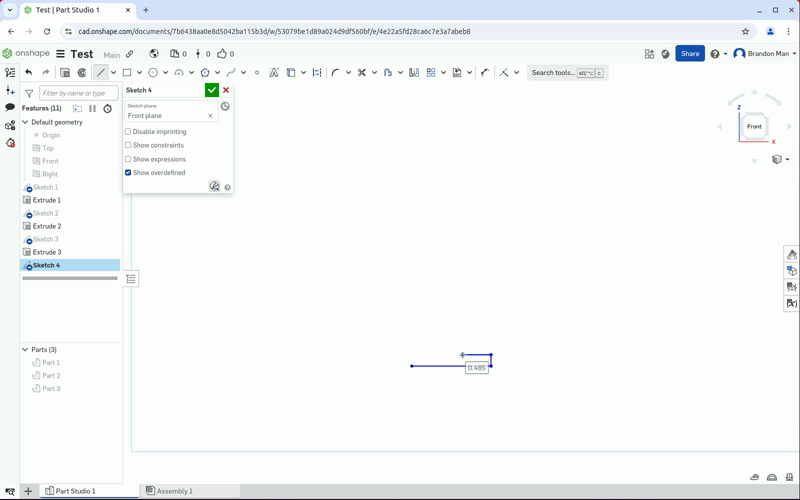
scroll(-6)
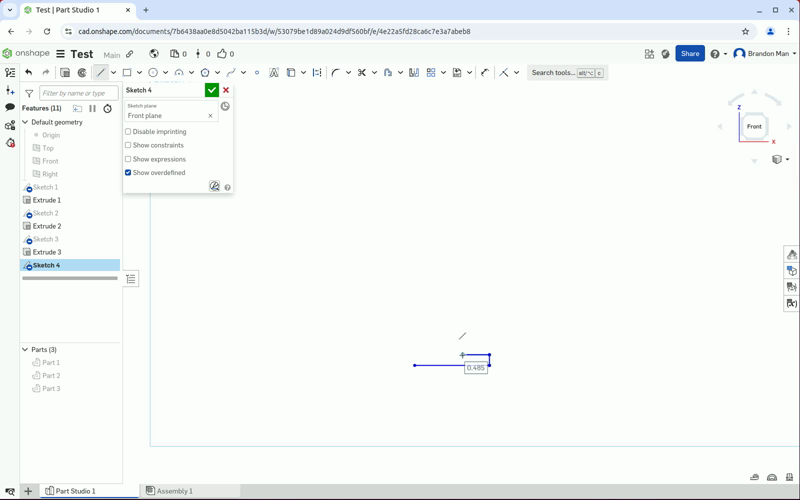
scroll(-6)
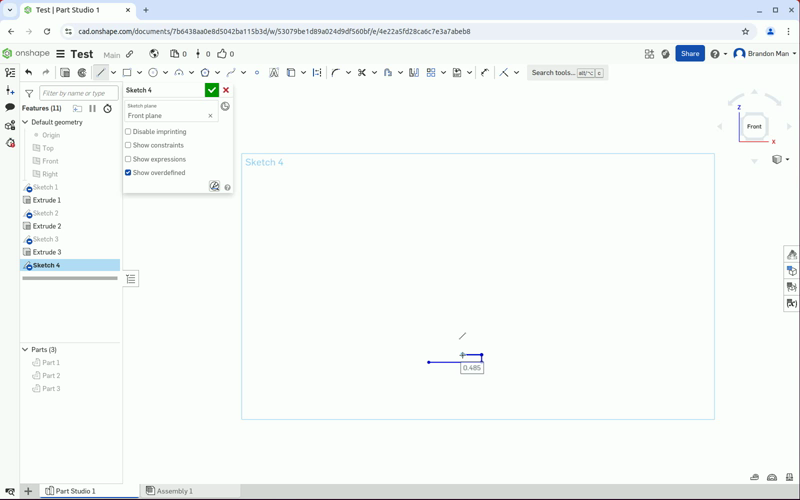
scroll(-6)
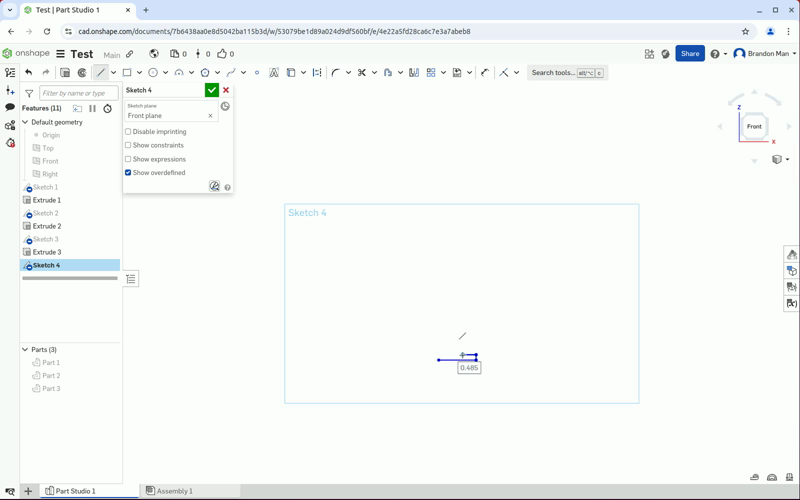
scroll(-6)
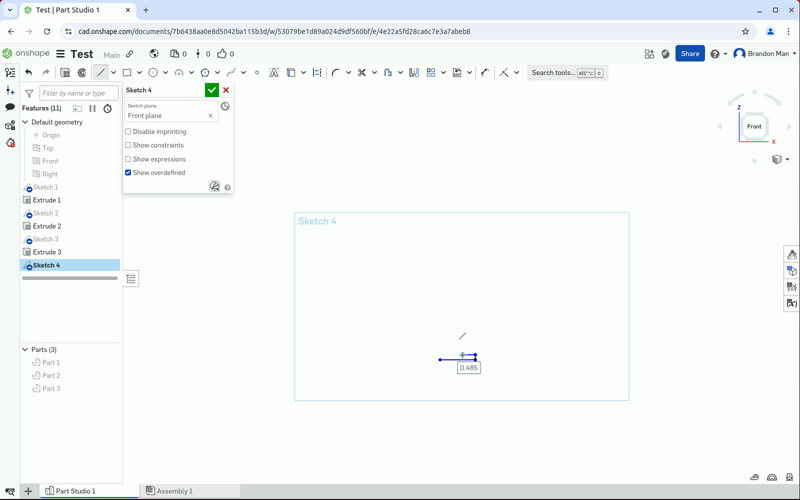
scroll(-6)
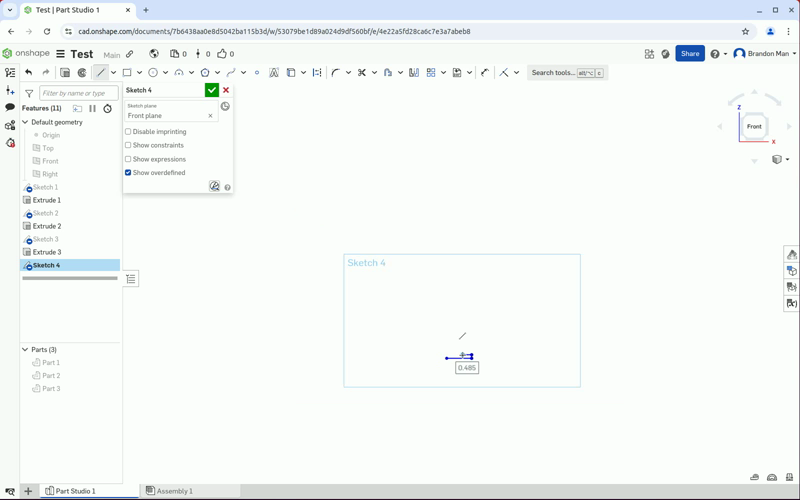
scroll(-6)
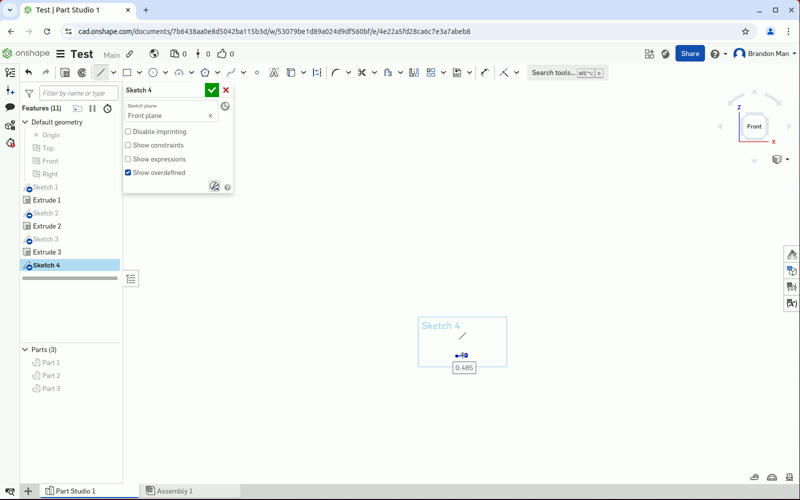
key_up(shift)
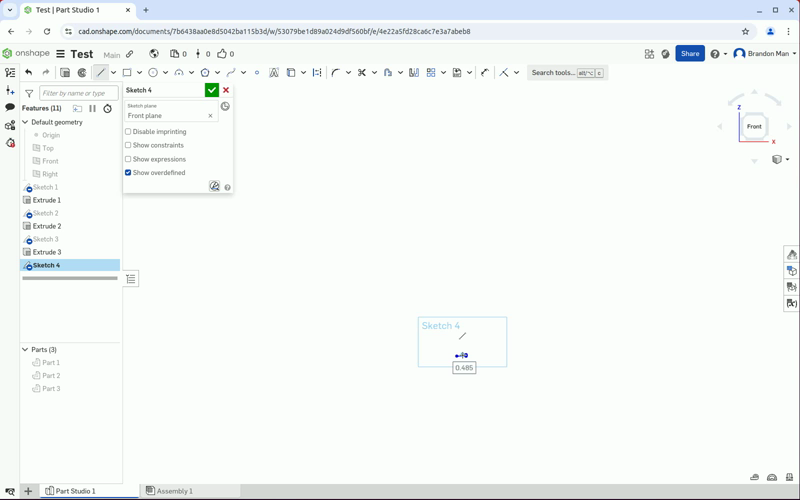
key_down(shift)
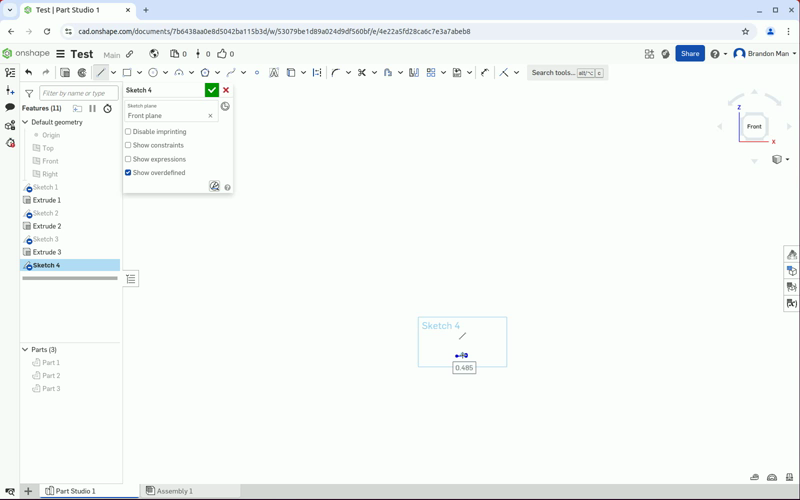
mouse_move(492, 354)
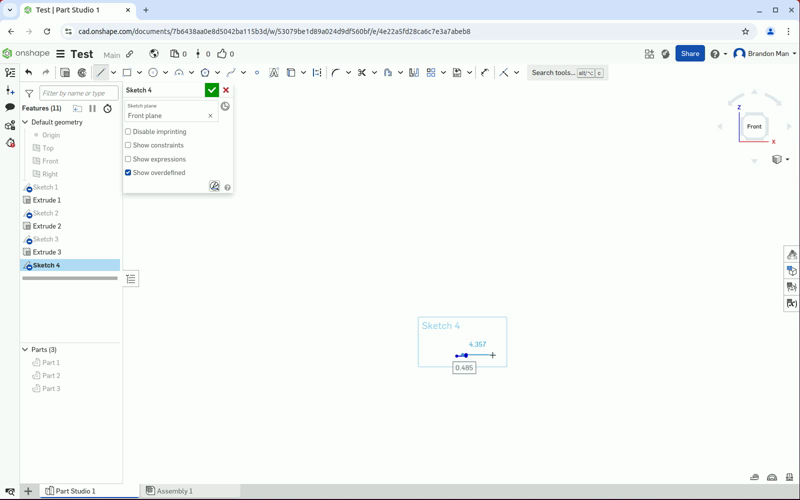
mouse_move(460, 354)
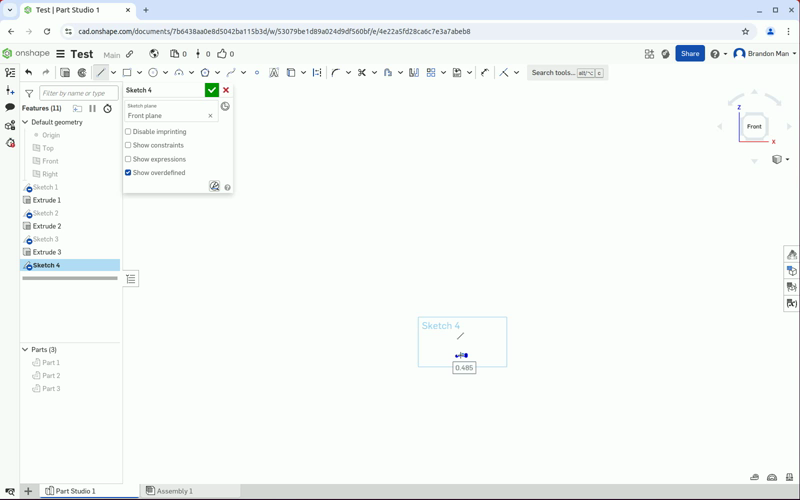
scroll(6)
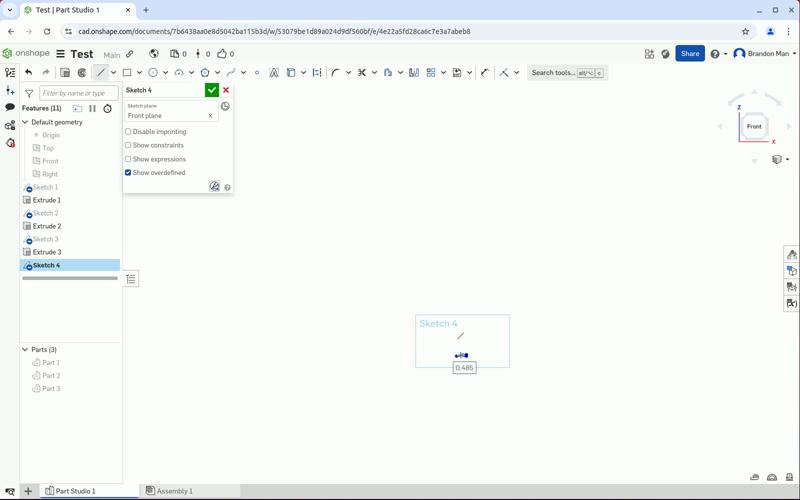
scroll(6)
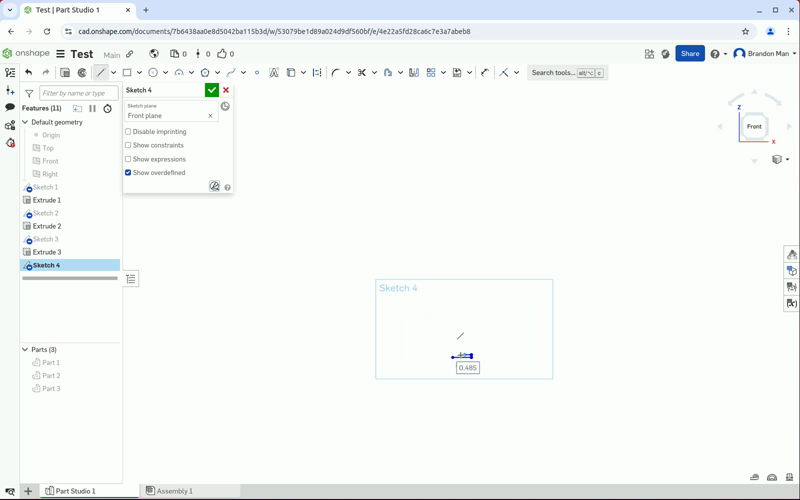
scroll(6)
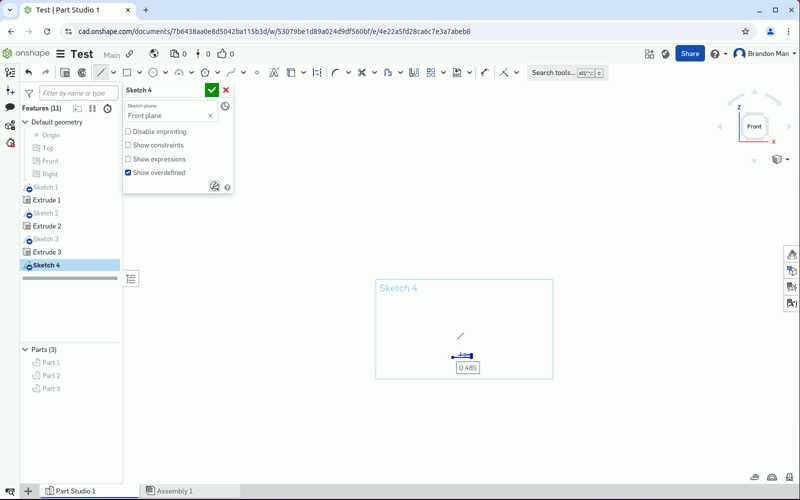
scroll(6)
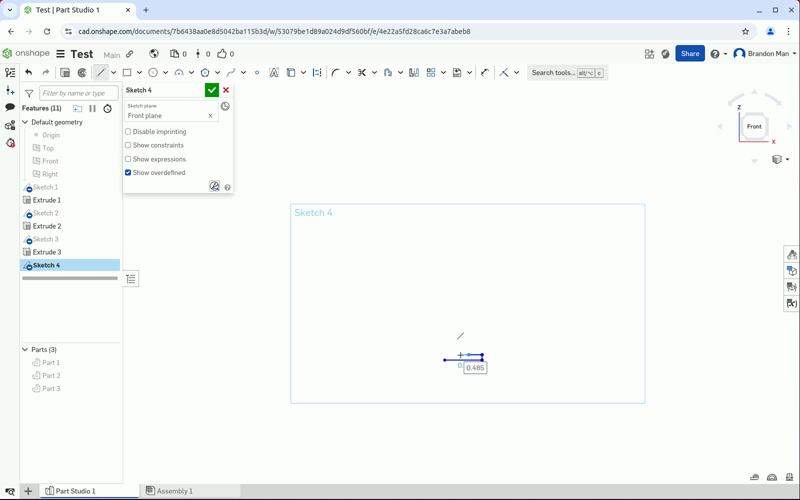
scroll(6)
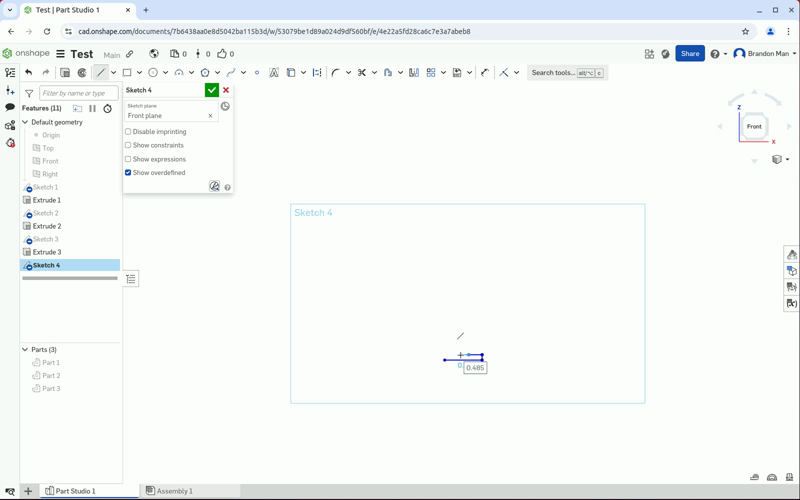
scroll(6)
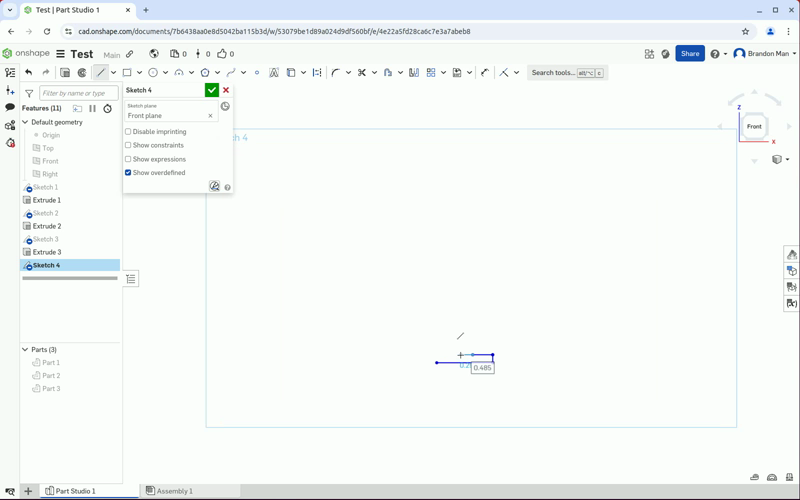
scroll(6)
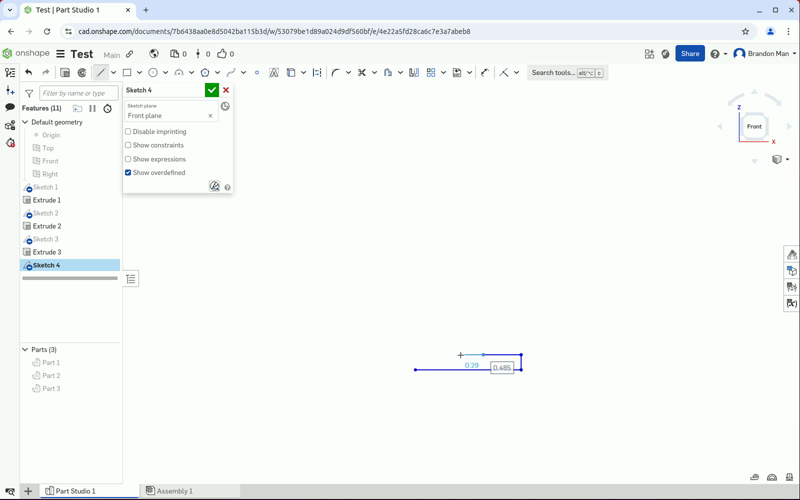
click(460, 354)
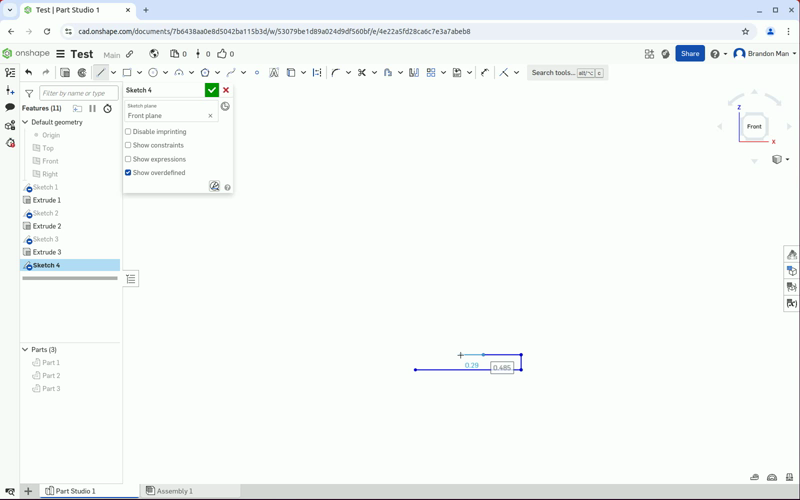
scroll(-6)
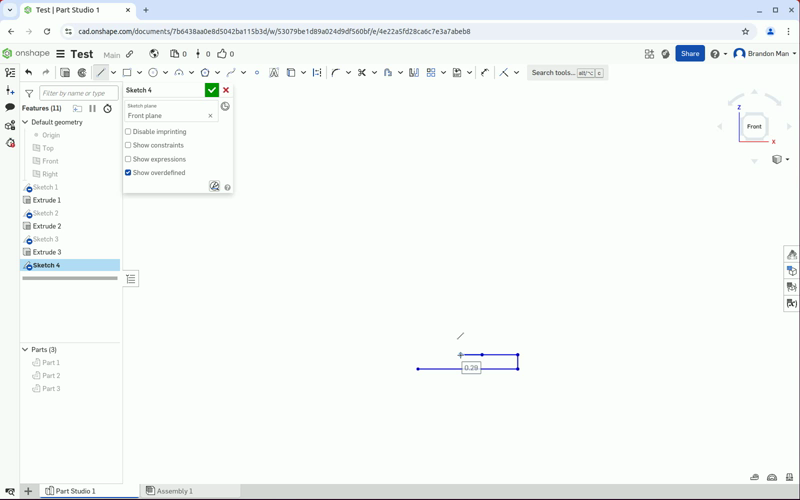
scroll(-6)
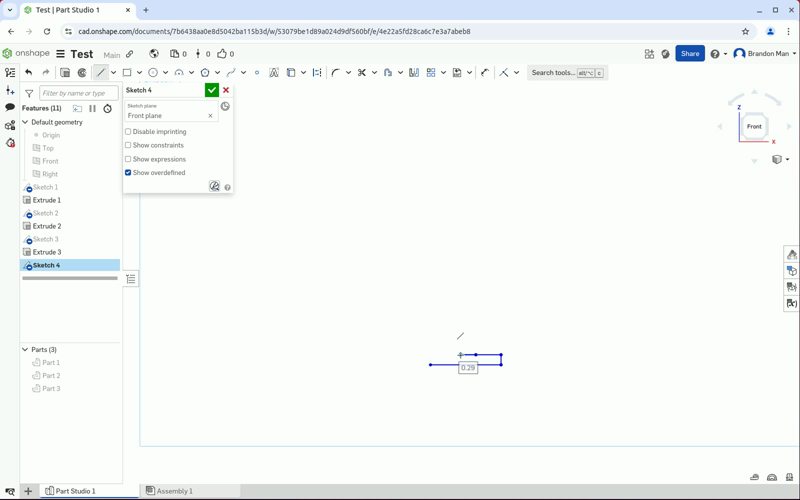
scroll(-6)
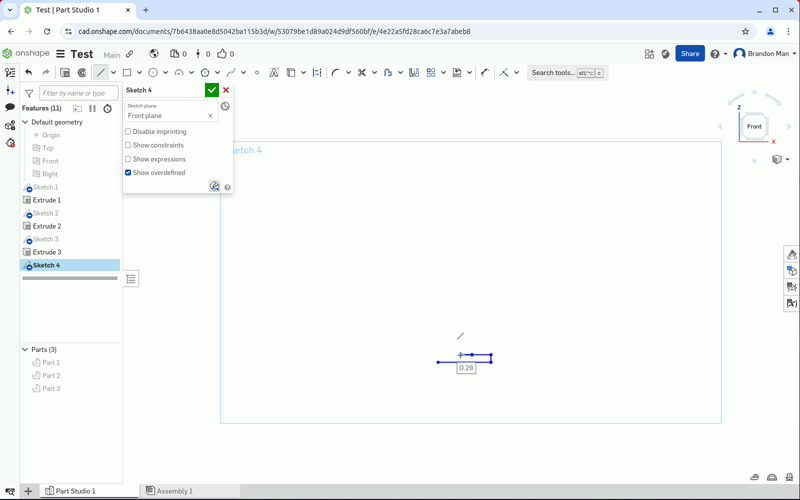
scroll(-6)
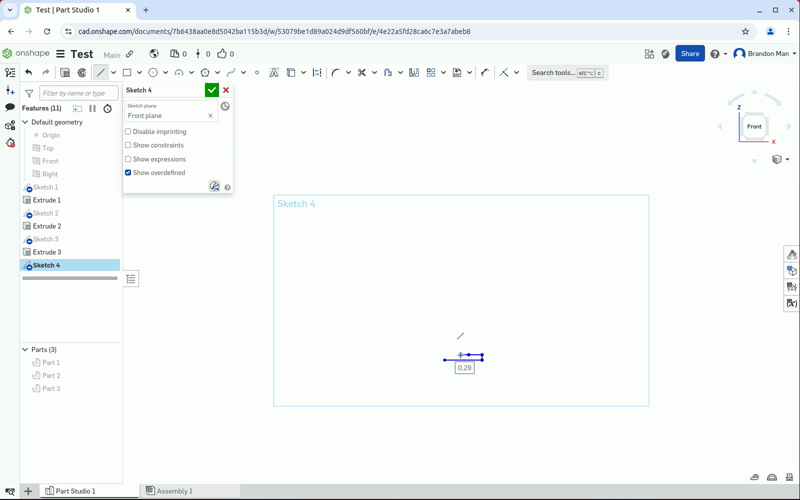
scroll(-6)
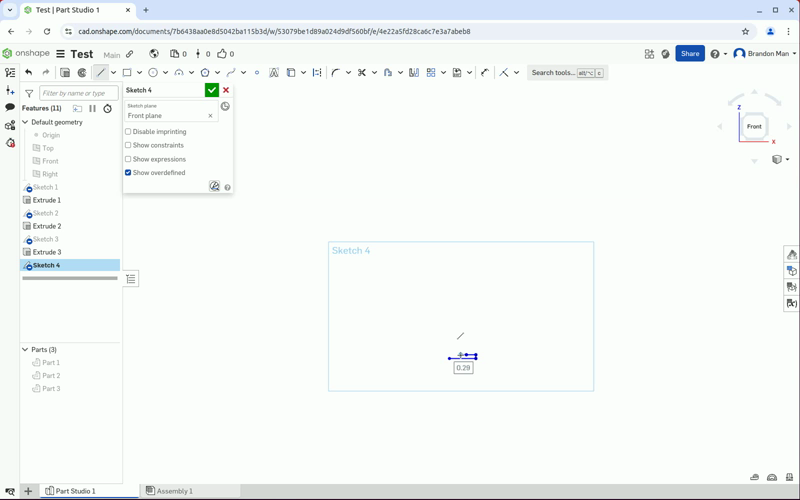
scroll(-6)
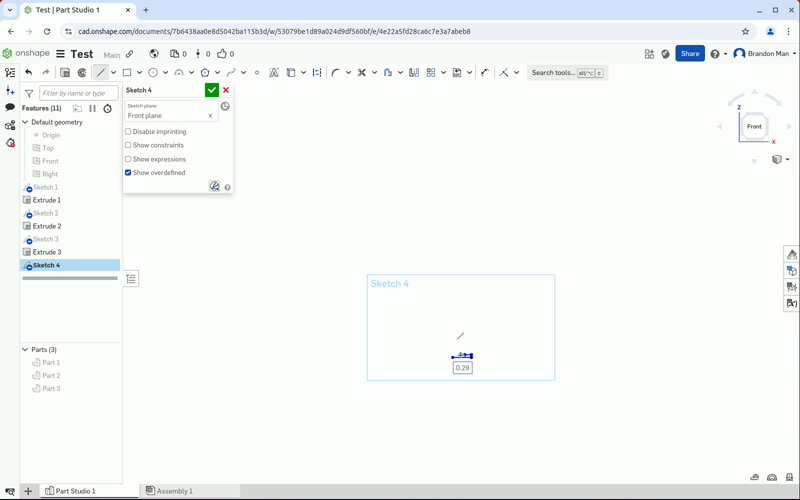
scroll(-6)
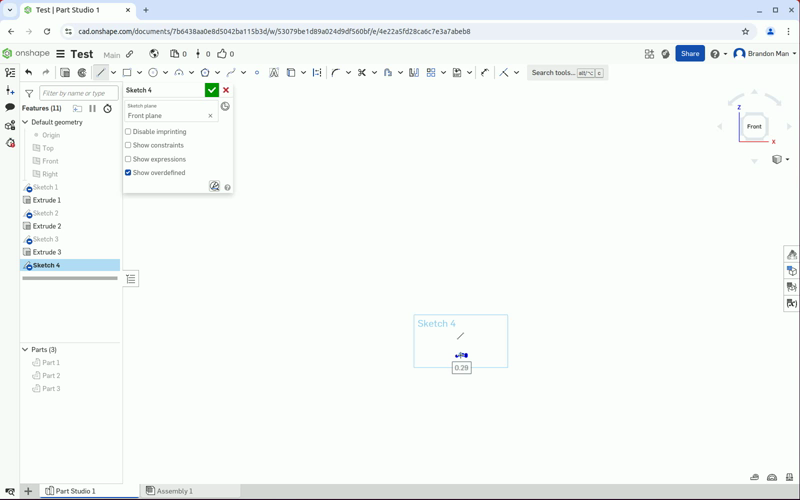
key_up(shift)
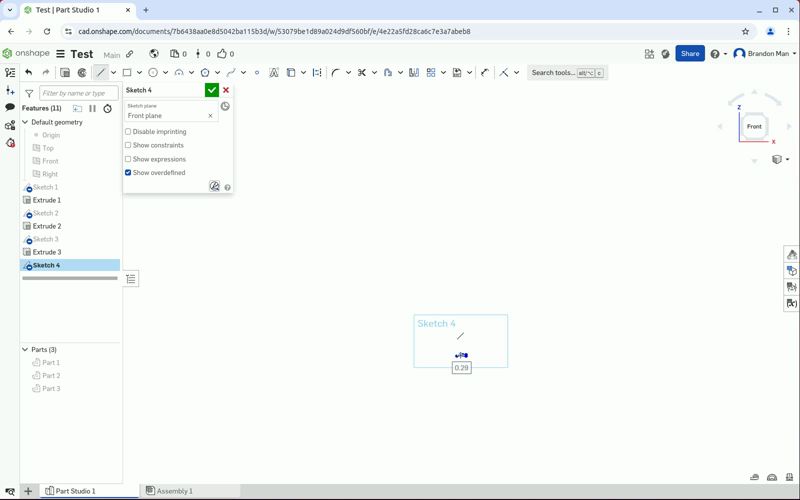
key_down(shift)
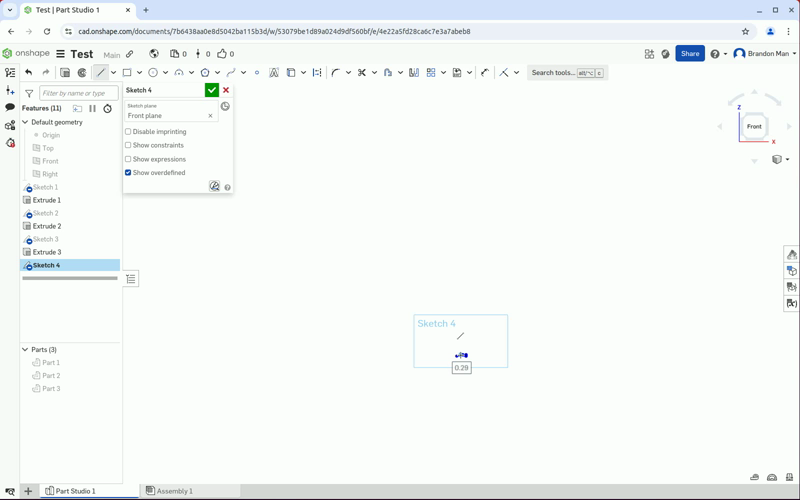
mouse_move(490, 354)
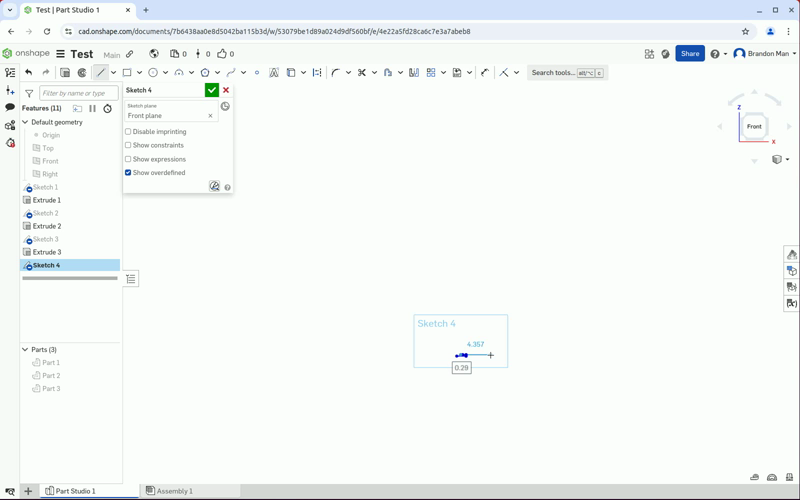
mouse_move(458, 354)
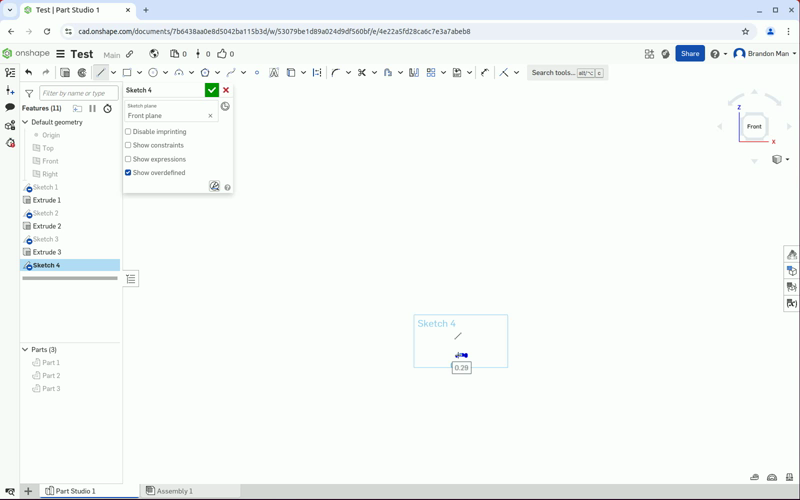
scroll(6)
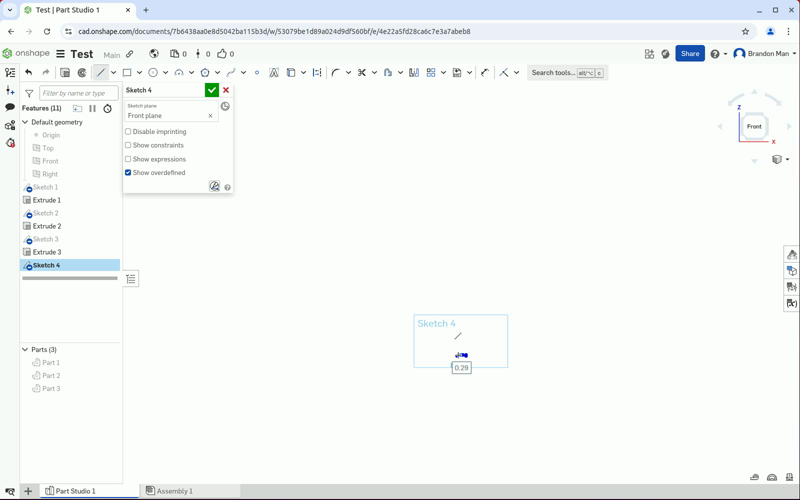
scroll(6)
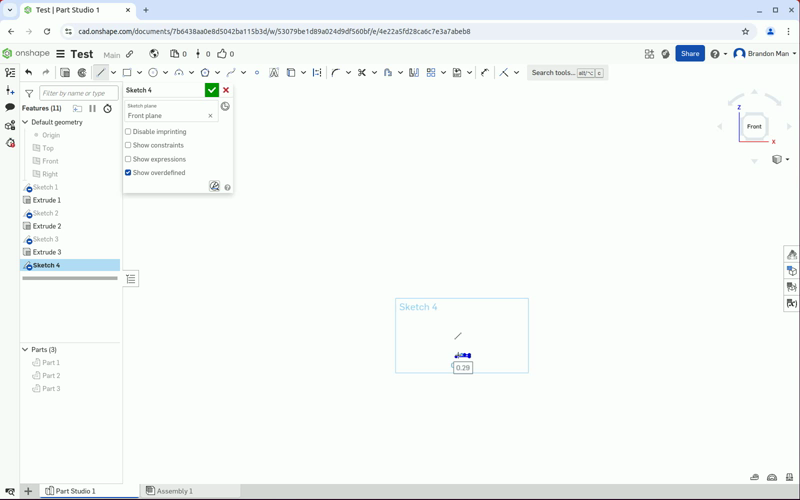
scroll(6)
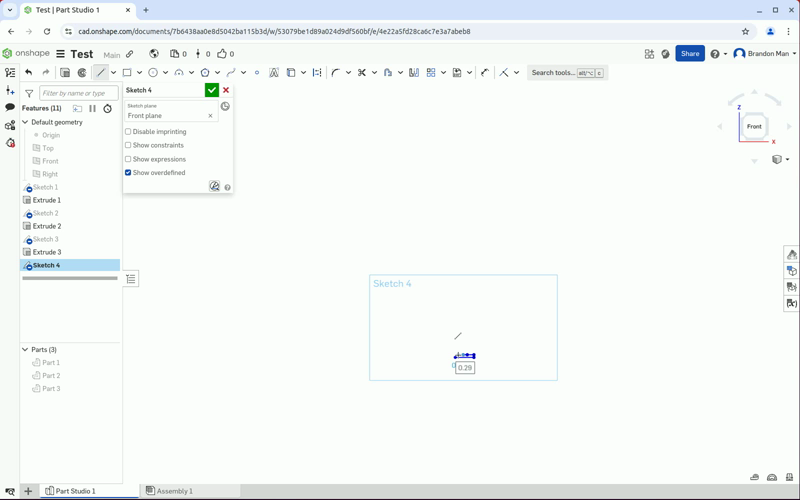
scroll(6)
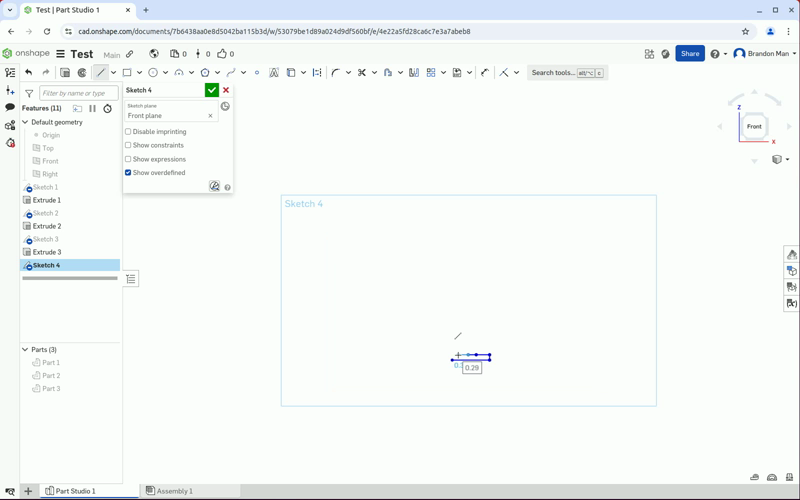
scroll(6)
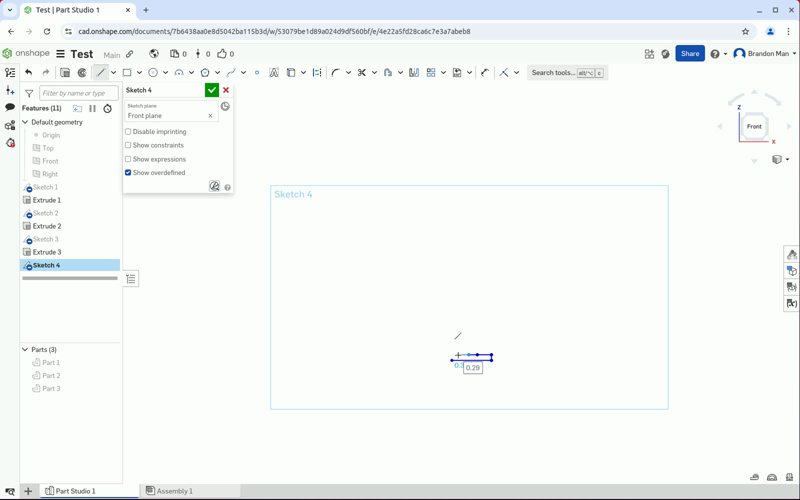
scroll(6)
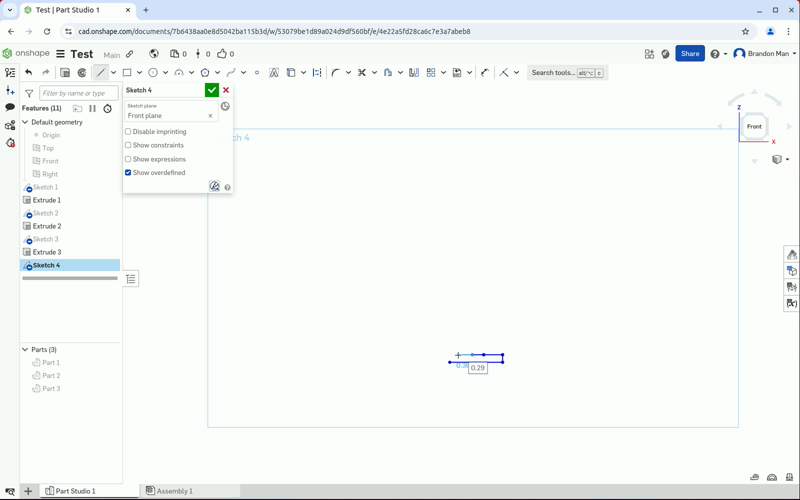
scroll(6)
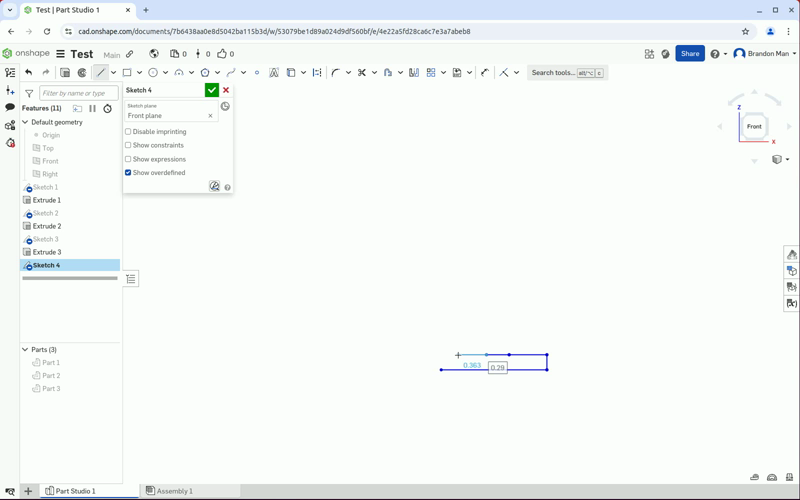
click(458, 354)
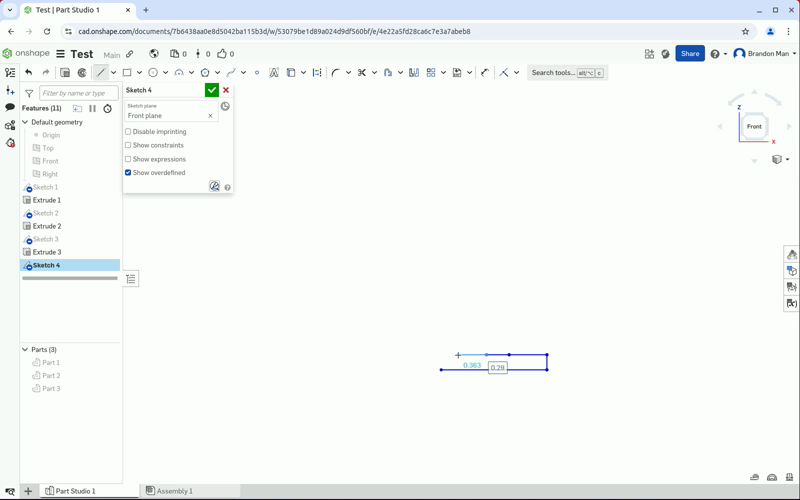
scroll(-6)
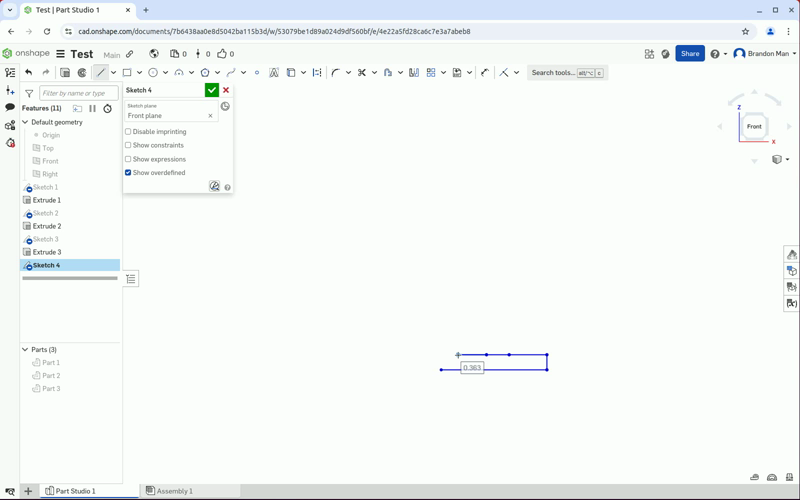
scroll(-6)
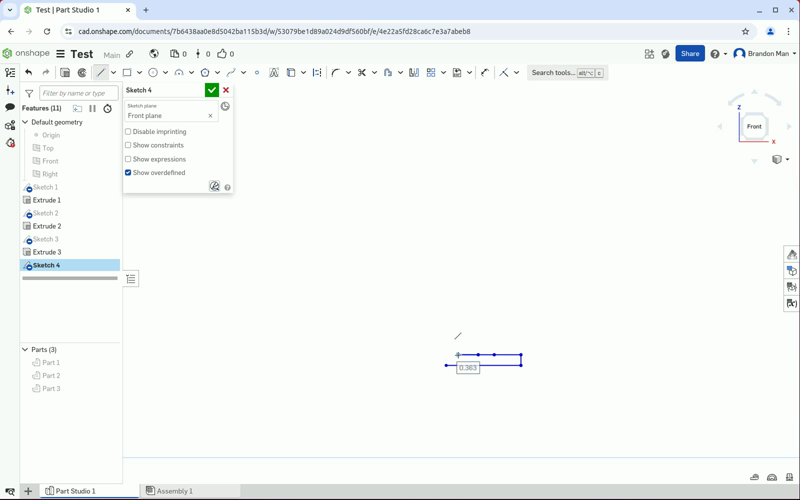
scroll(-6)
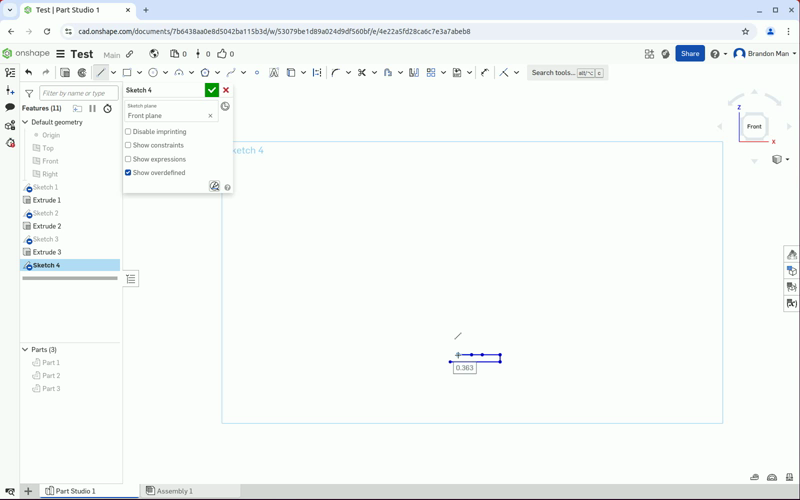
scroll(-6)
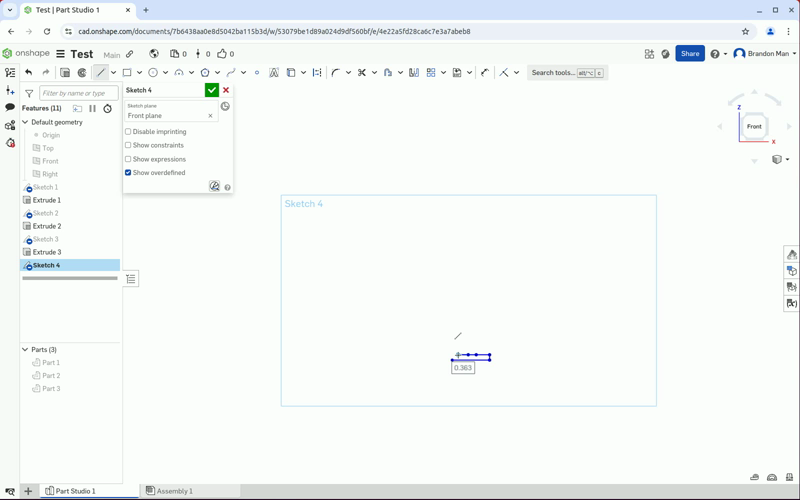
scroll(-6)
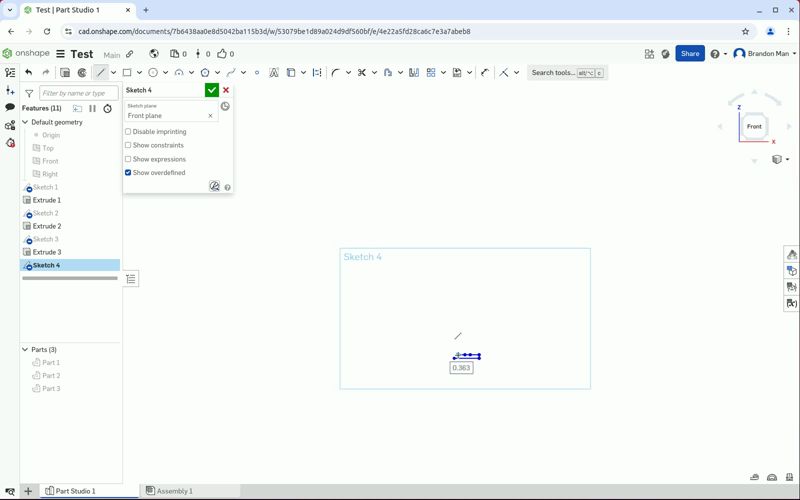
scroll(-6)
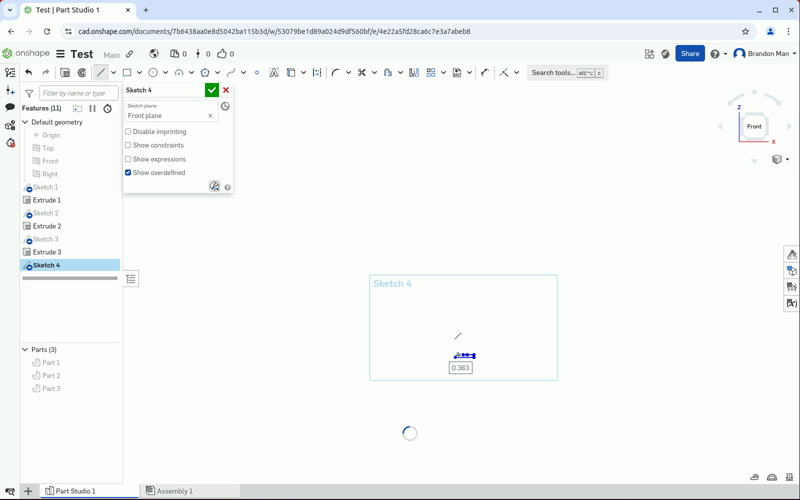
scroll(-6)
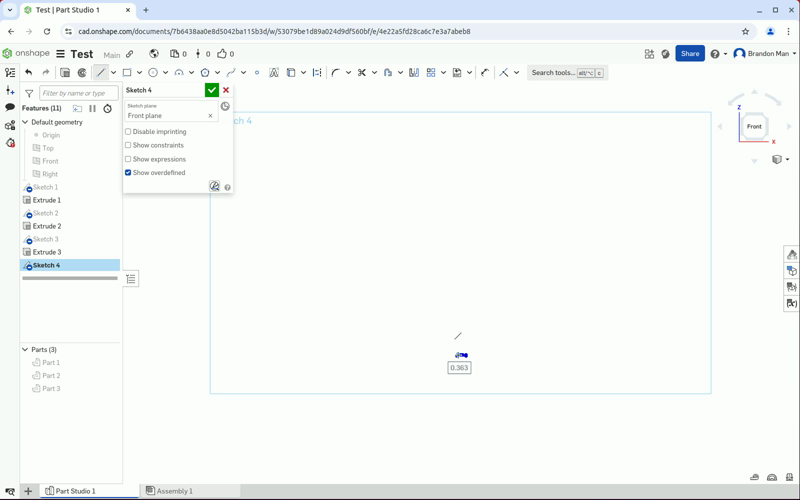
key_up(shift)
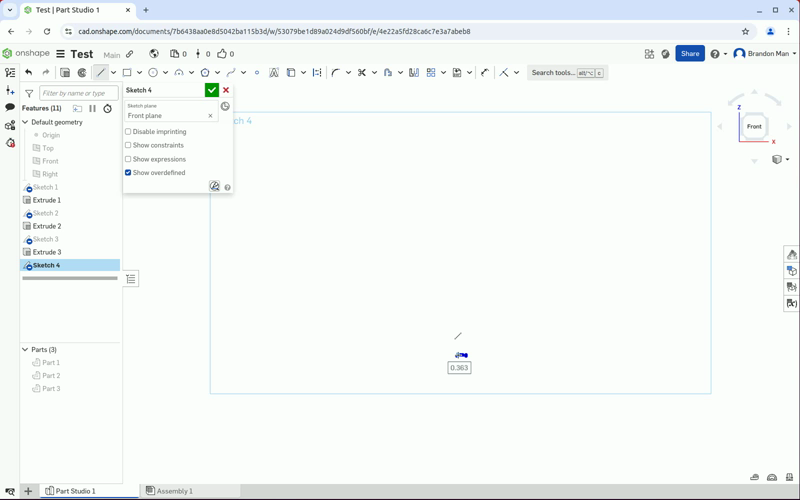
mouse_move(488, 354)
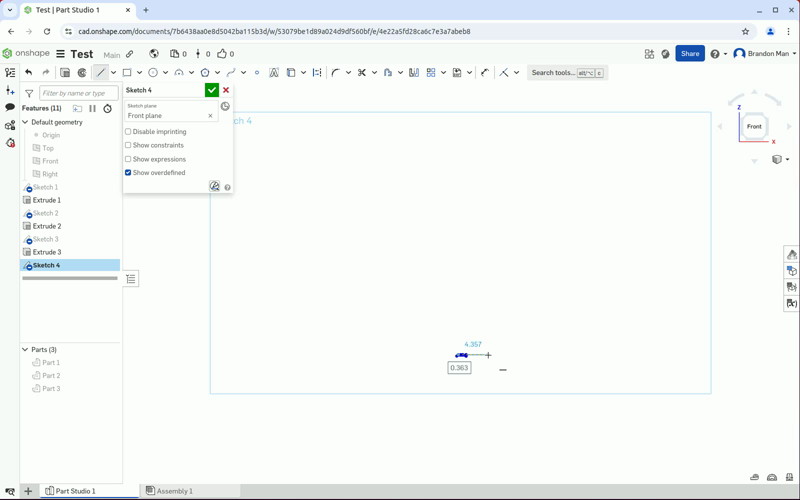
key_down(shift)
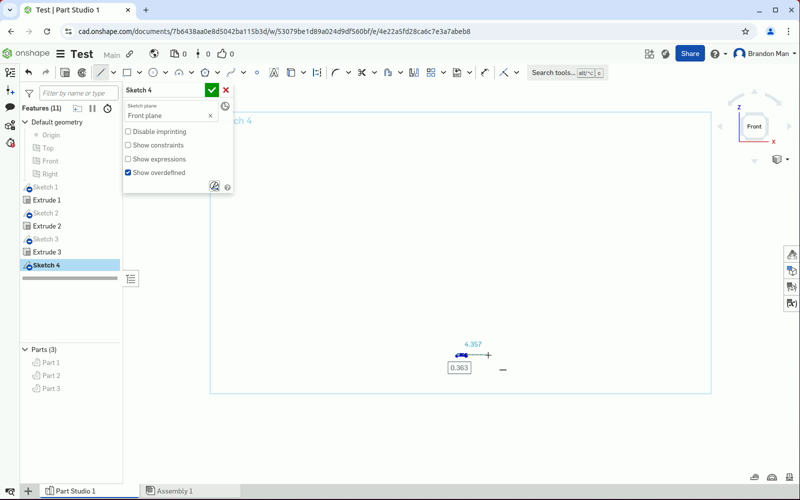
mouse_move(458, 355)
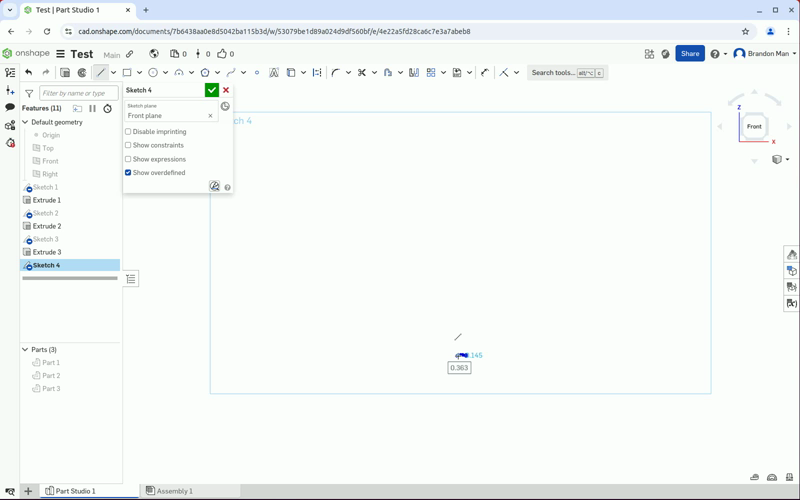
scroll(6)
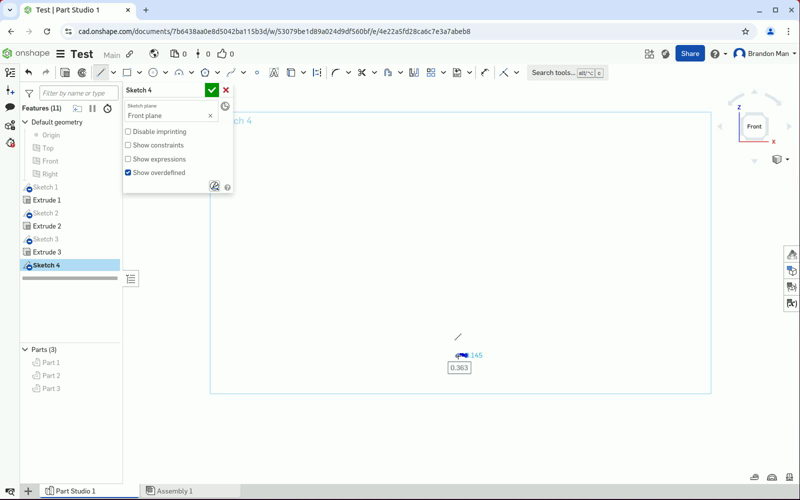
scroll(6)
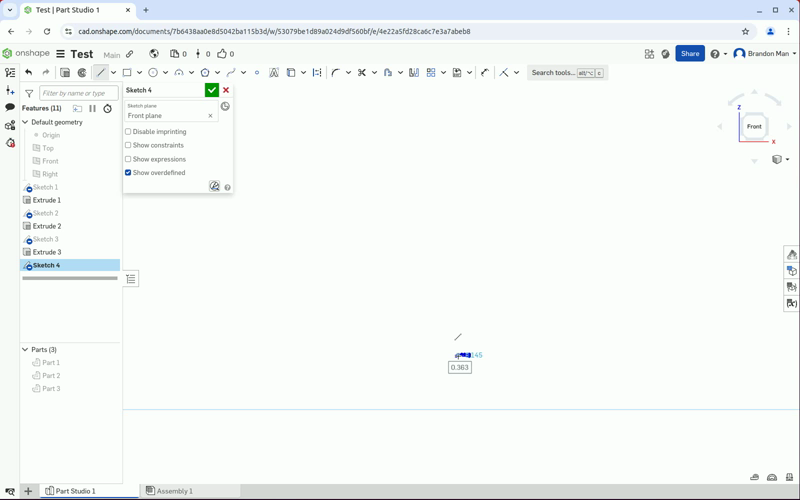
scroll(6)
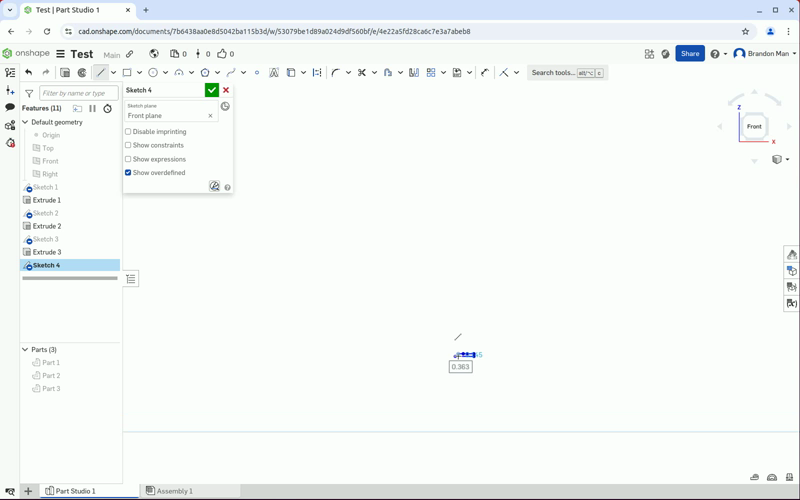
scroll(6)
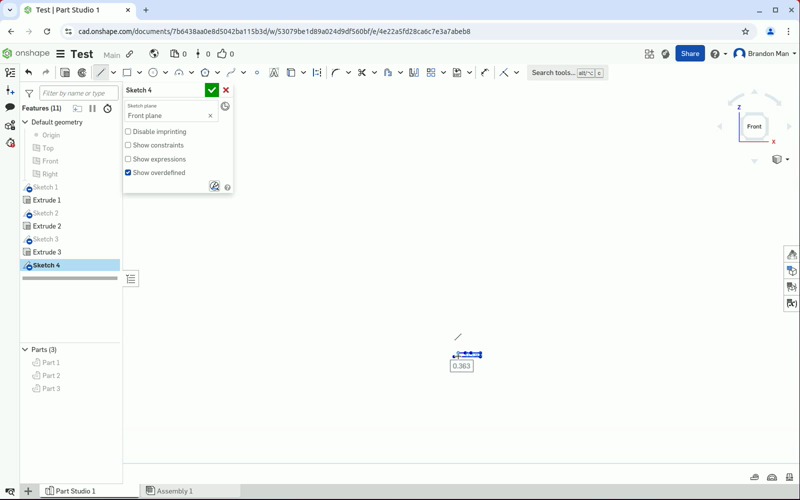
scroll(6)
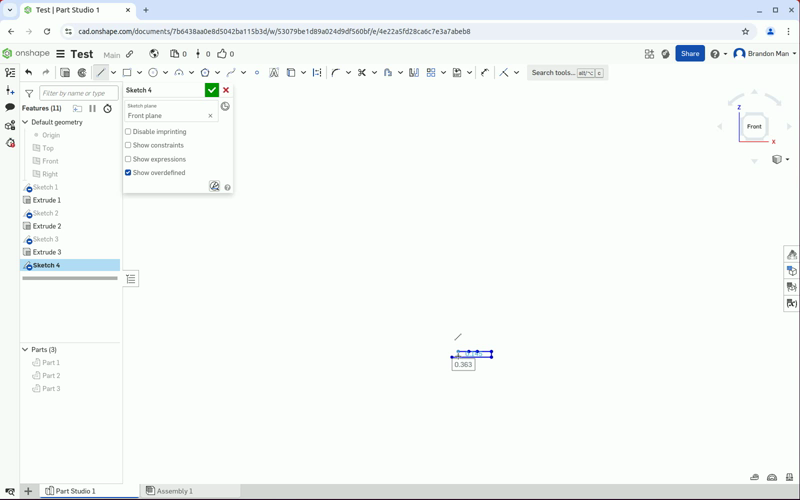
scroll(6)
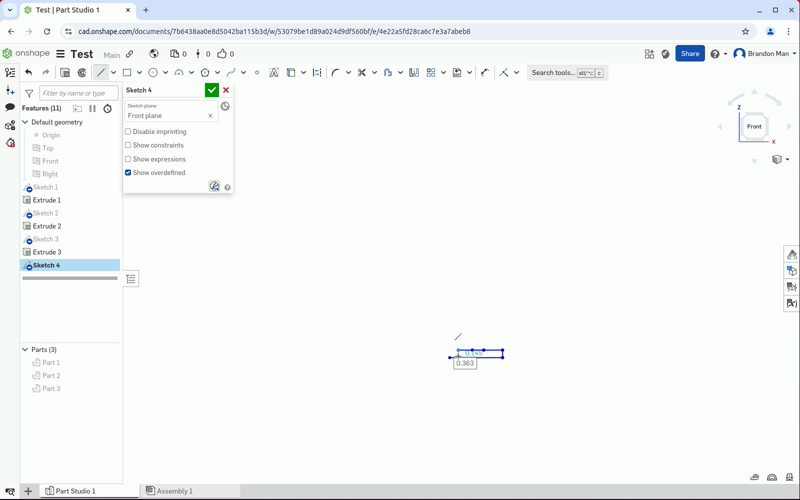
scroll(6)
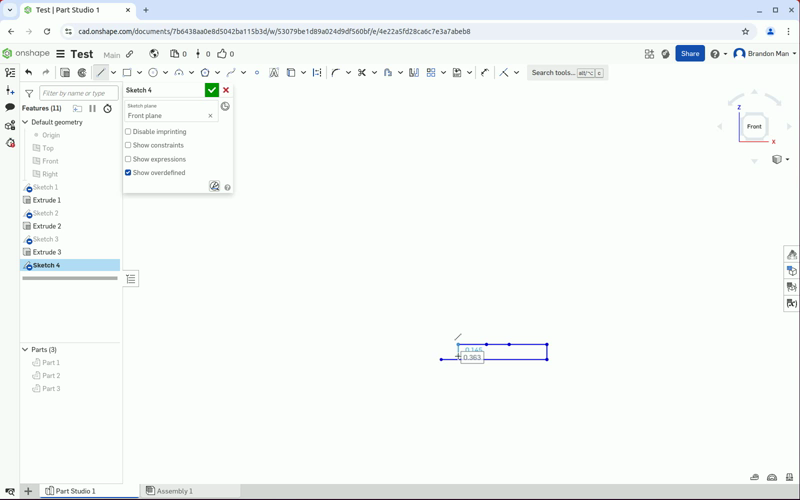
key_up(shift)
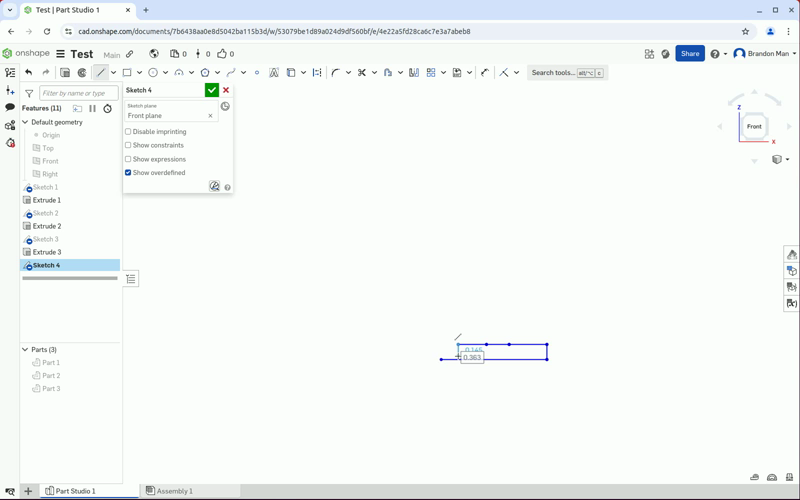
click(458, 355)
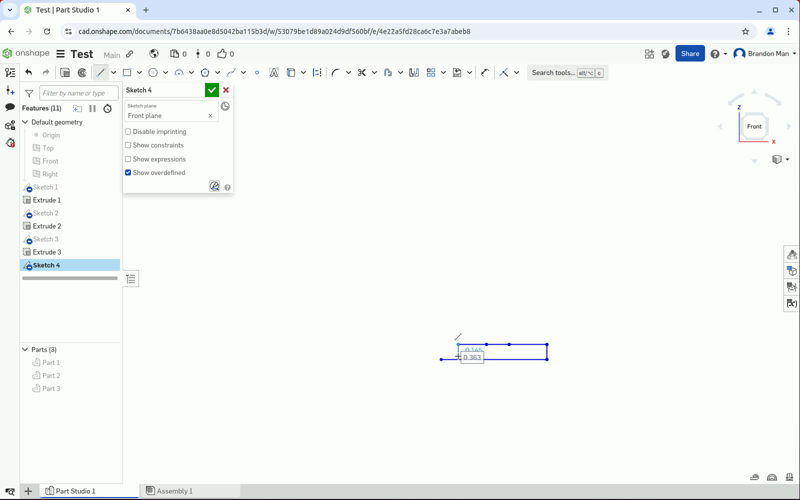
scroll(-6)
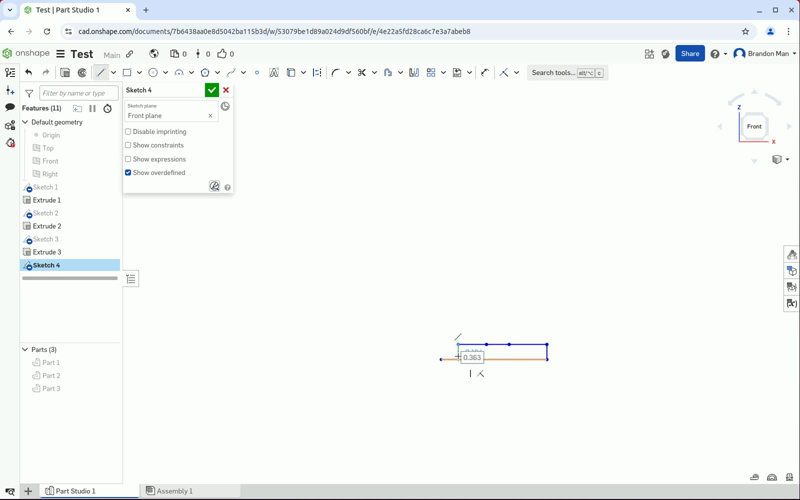
scroll(-6)
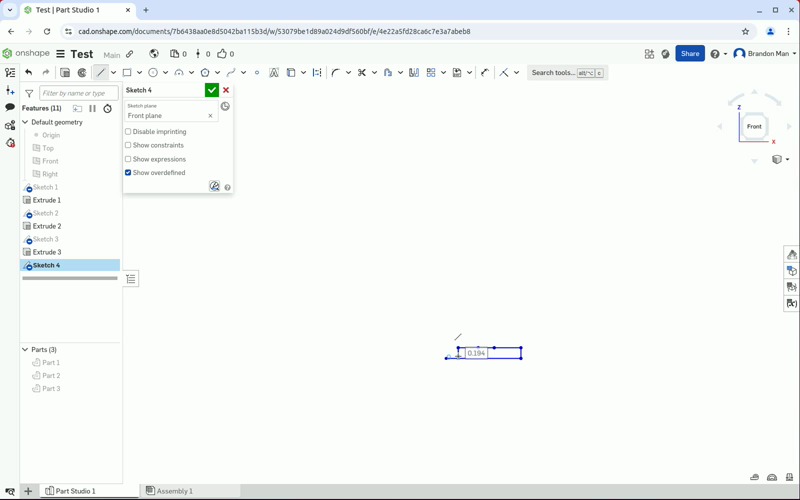
scroll(-6)
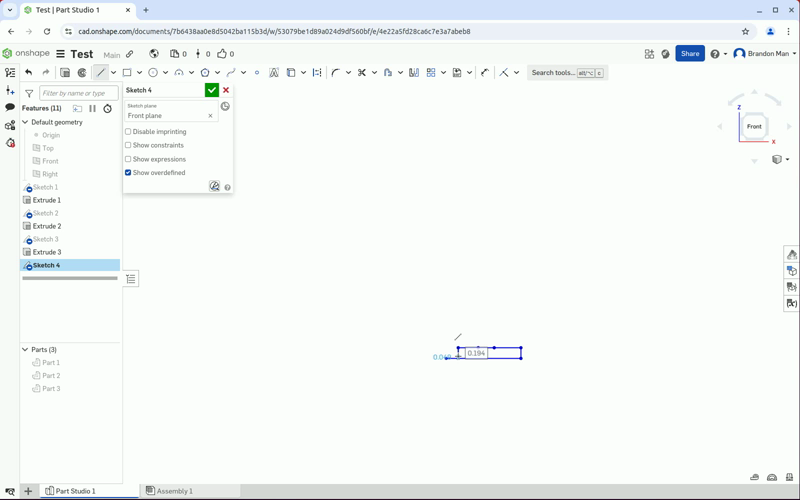
scroll(-6)
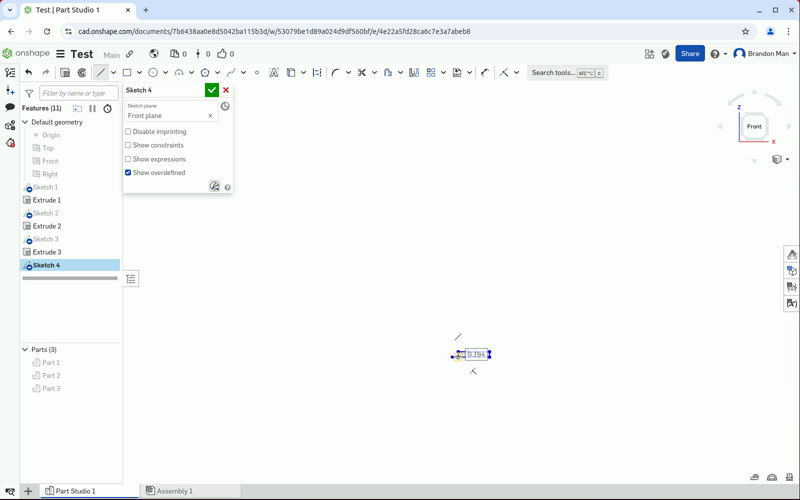
scroll(-6)
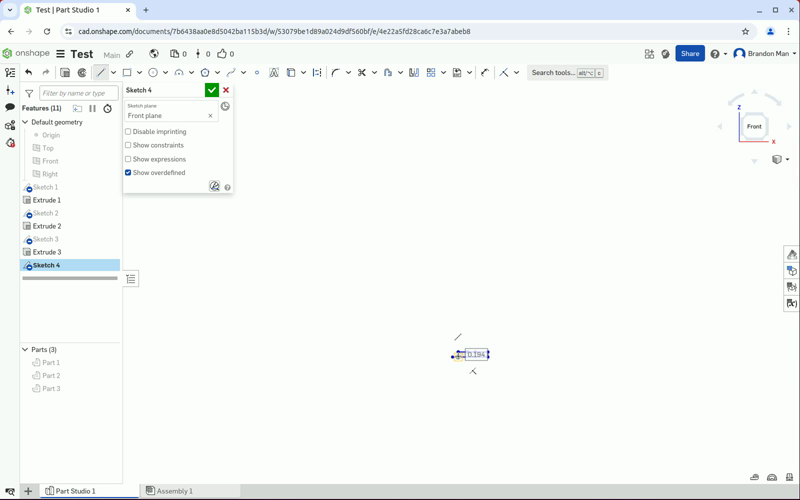
scroll(-6)
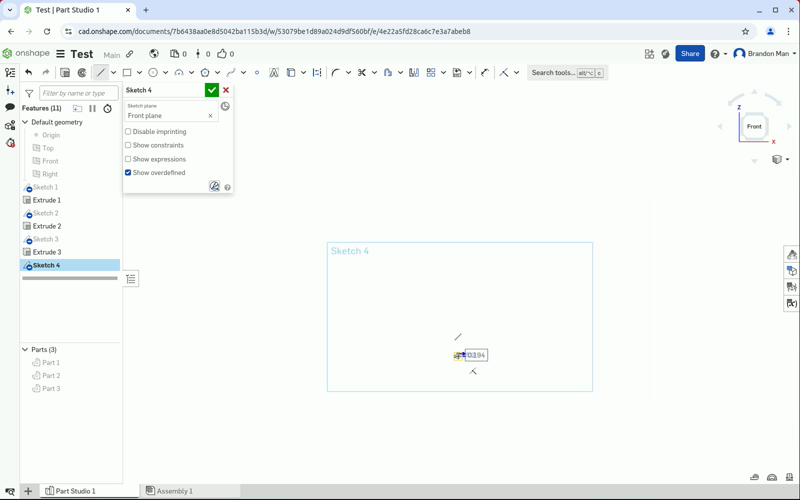
scroll(-6)
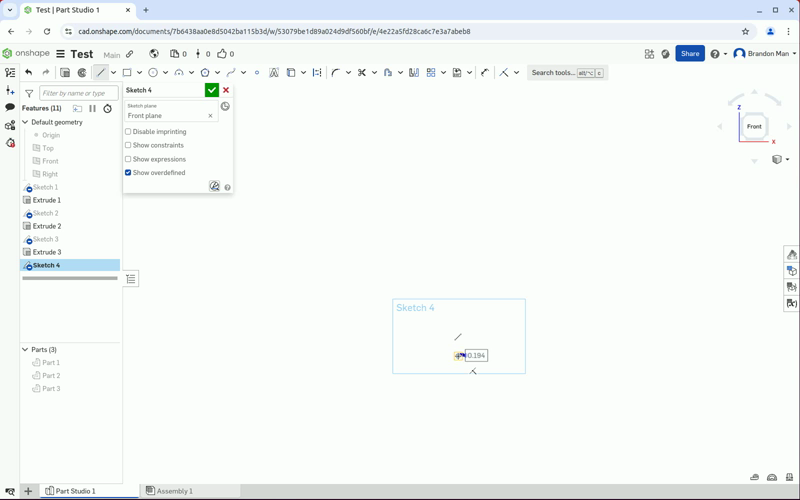
key(esc)
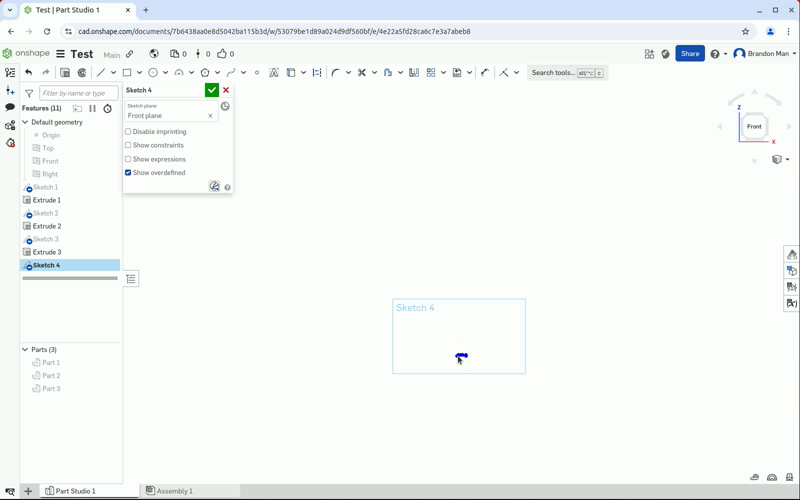
mouse_move(462, 355)
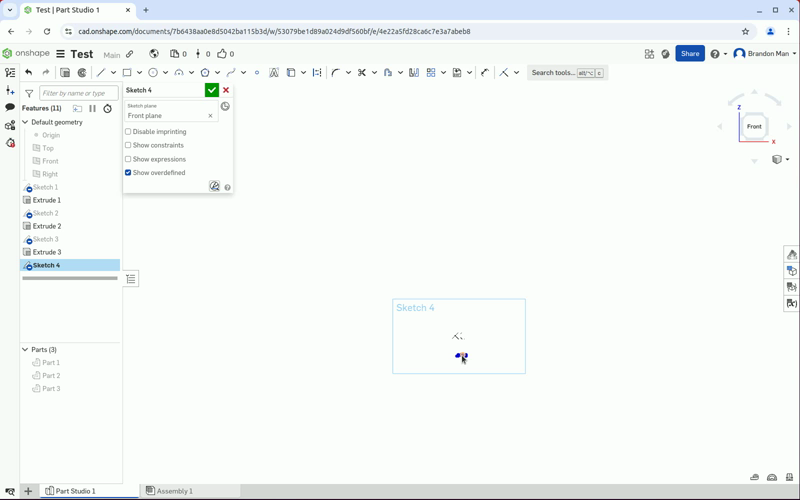
scroll(6)
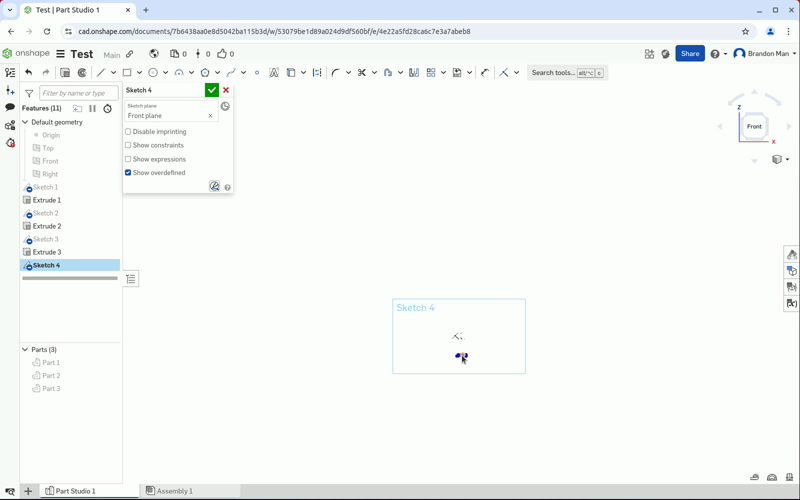
scroll(6)
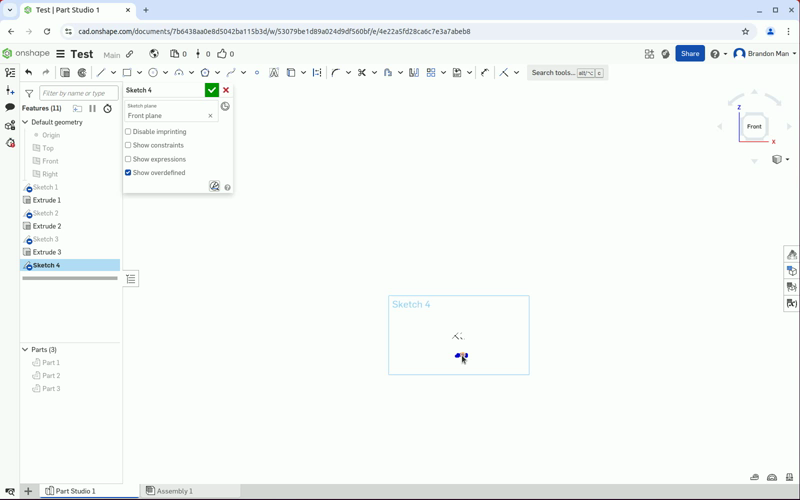
scroll(6)
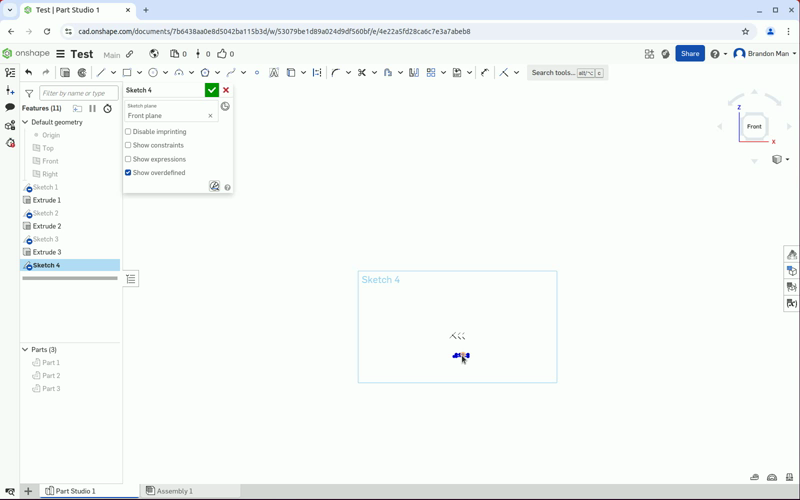
scroll(6)
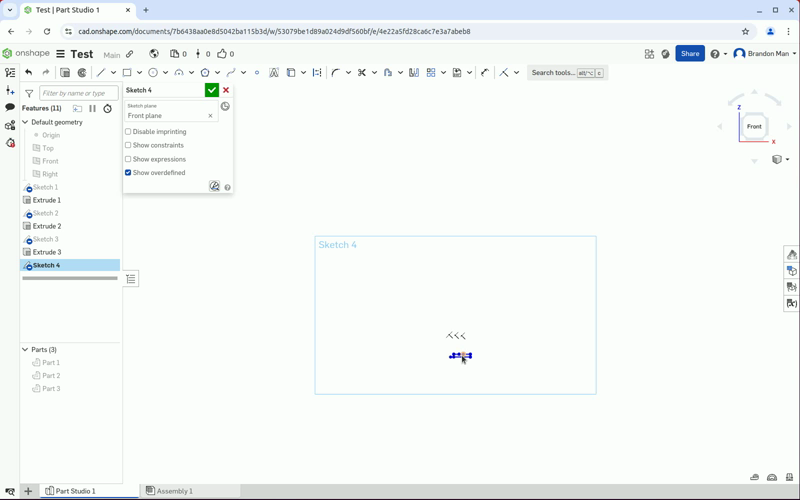
scroll(6)
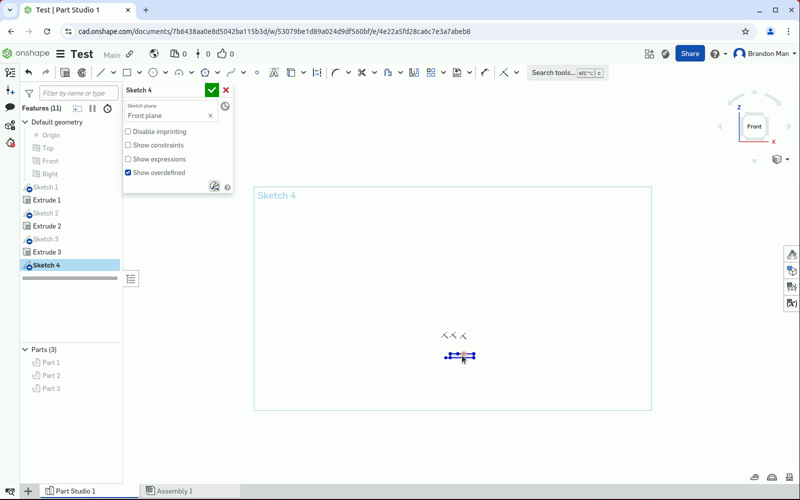
scroll(6)
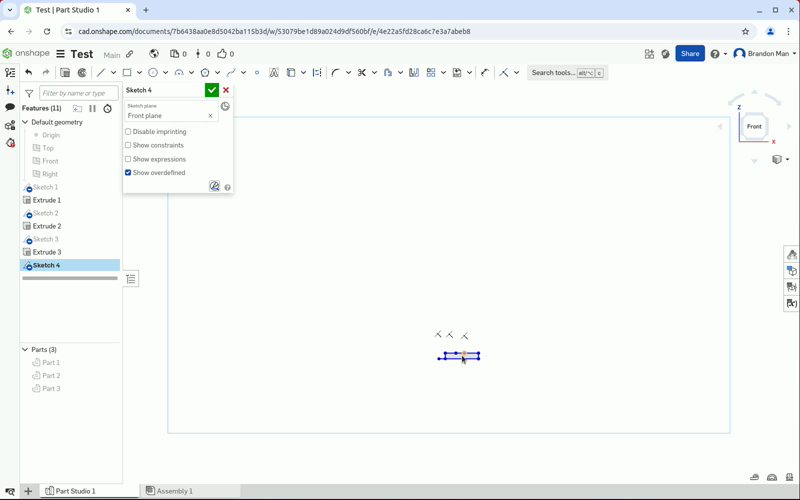
scroll(6)
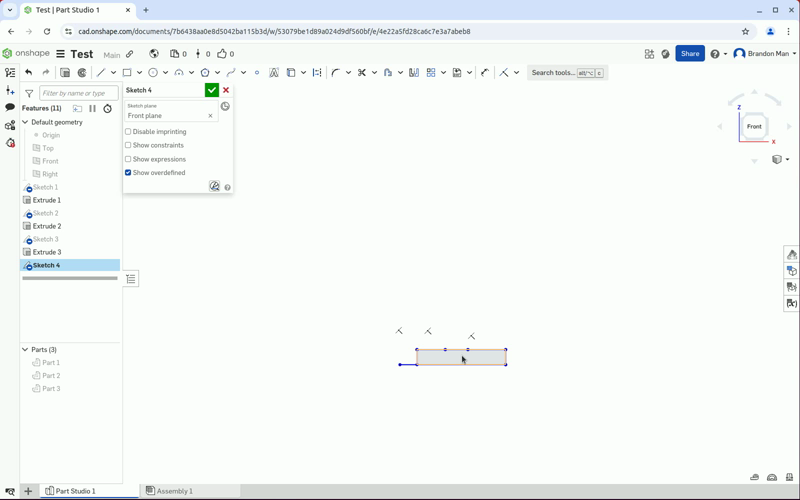
click(462, 355)
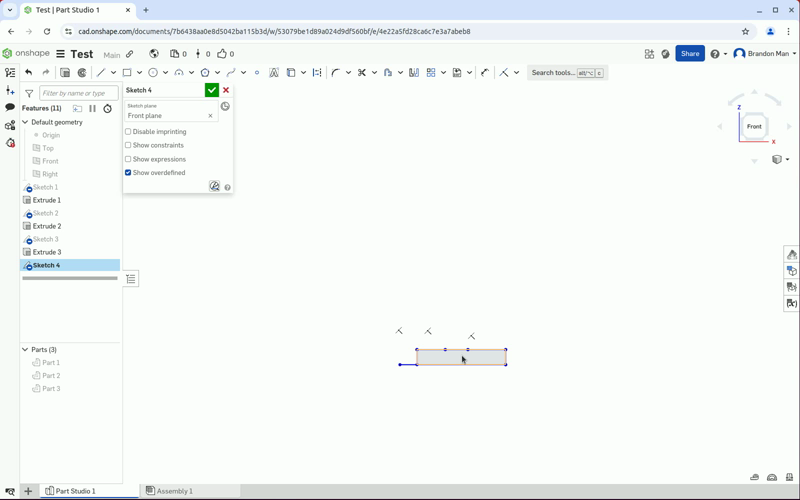
scroll(-6)
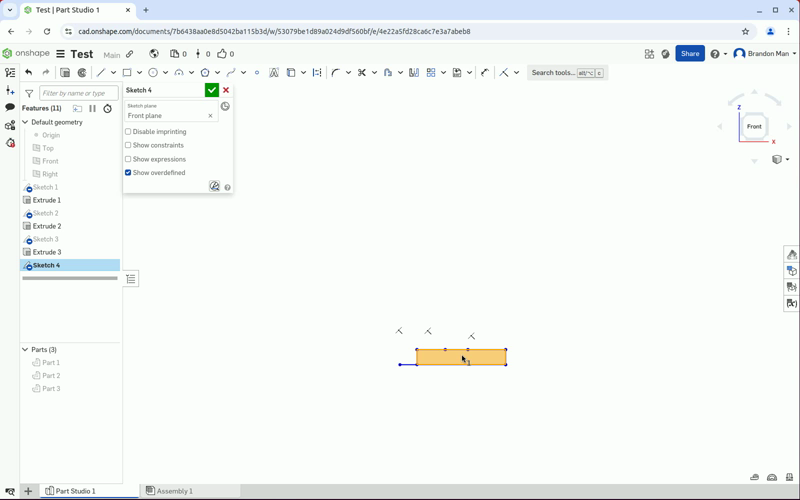
scroll(-6)
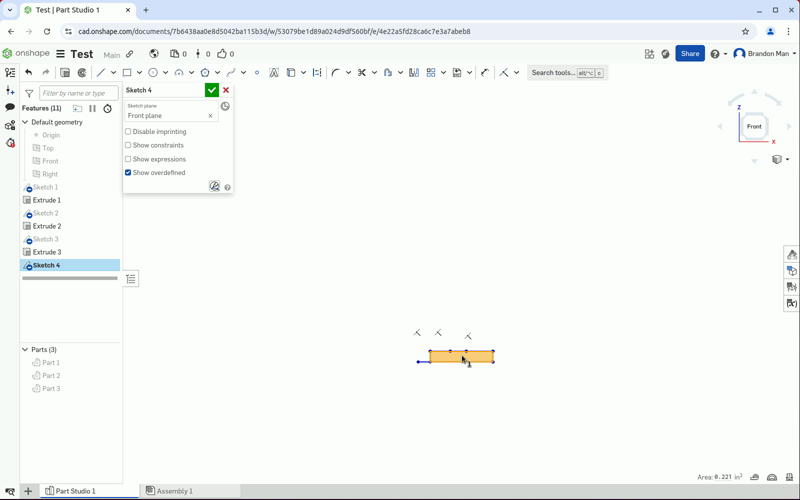
scroll(-6)
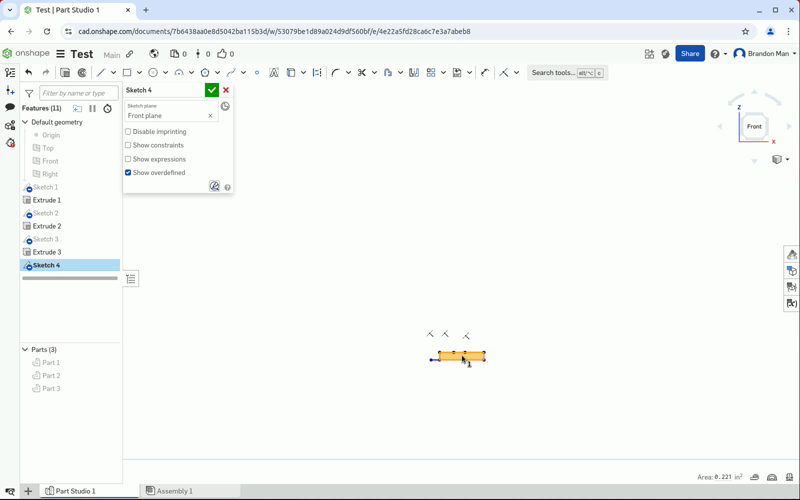
scroll(-6)
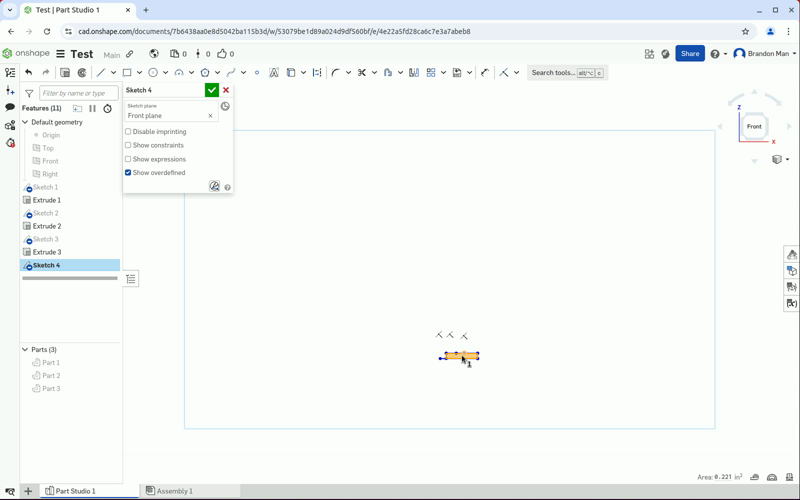
scroll(-6)
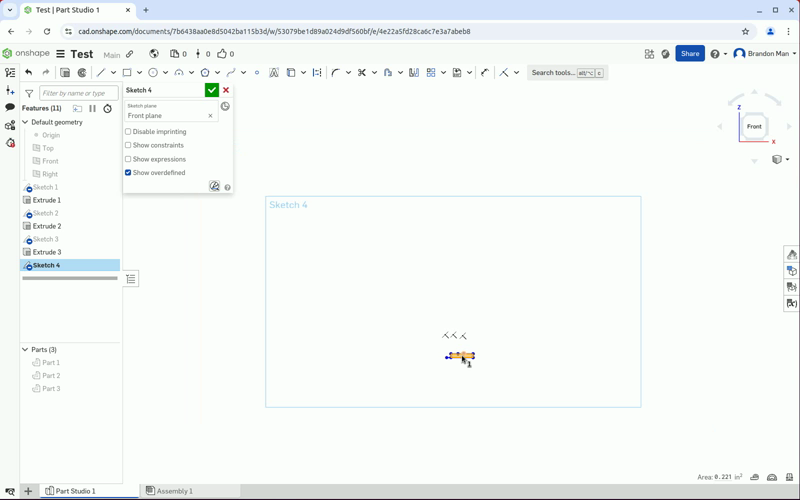
scroll(-6)
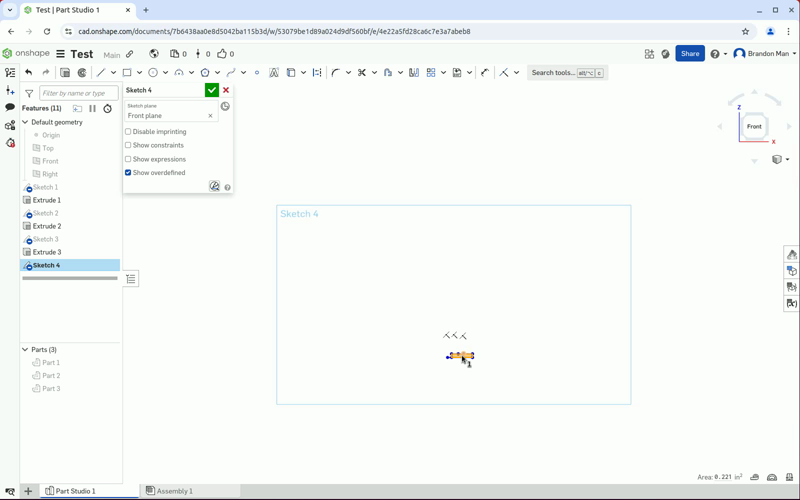
scroll(-6)
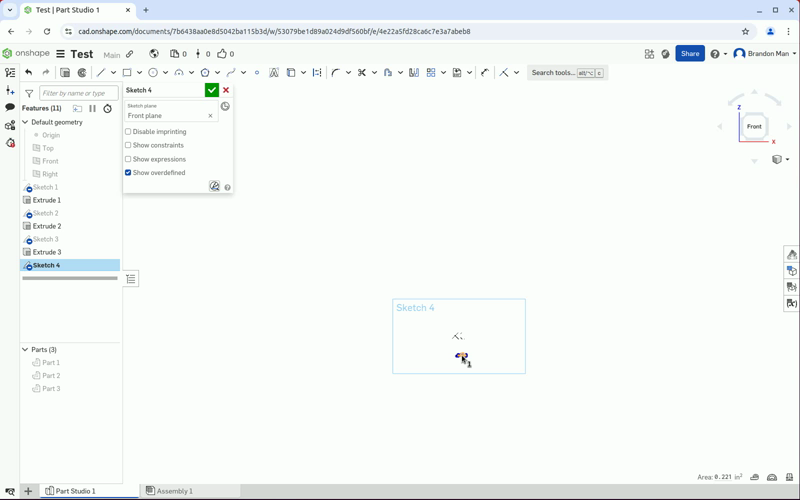
mouse_move(73, 352)
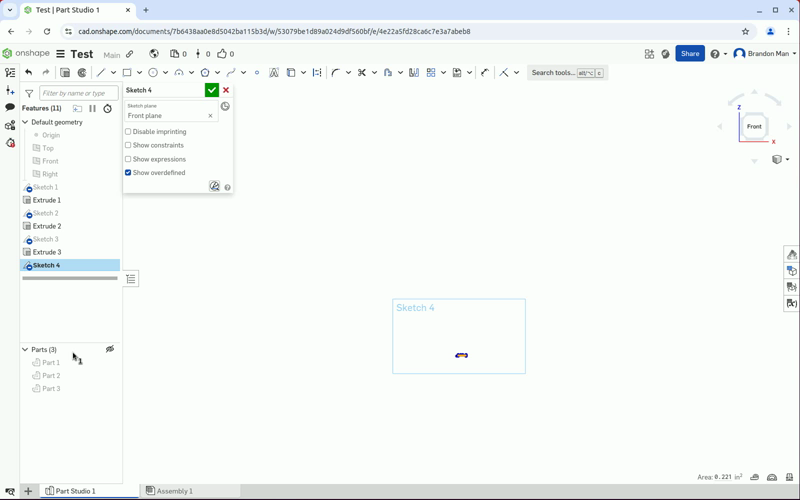
key(shift+y)
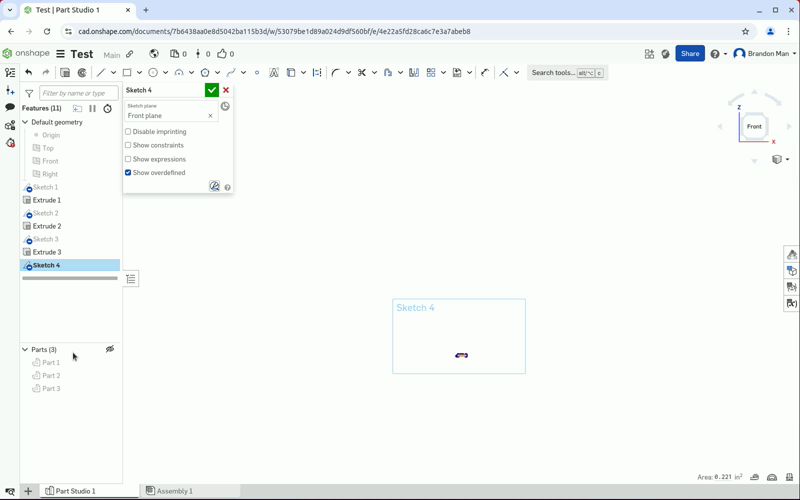
key(shift+e)
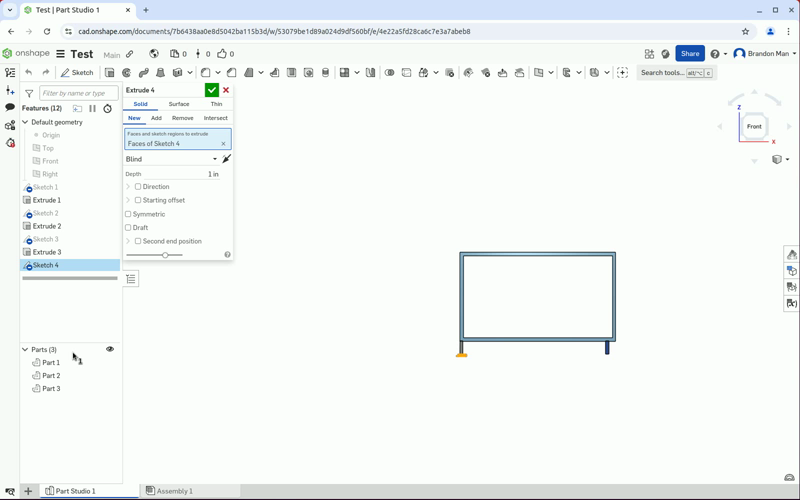
mouse_move(143, 106)
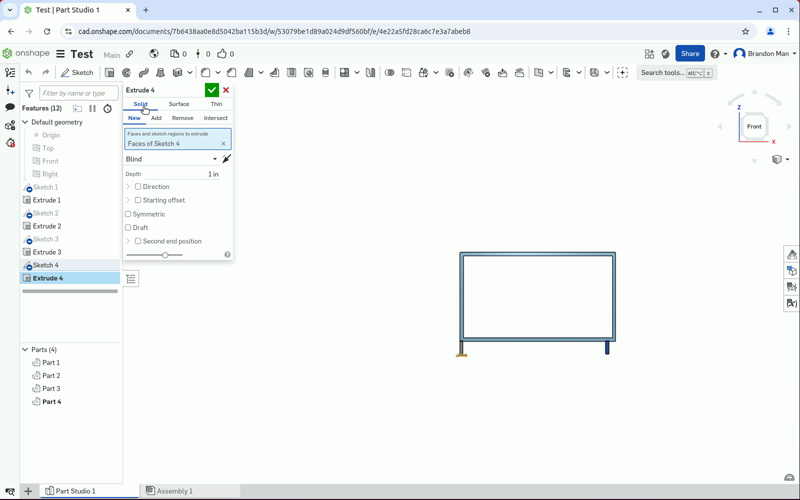
click(143, 106)
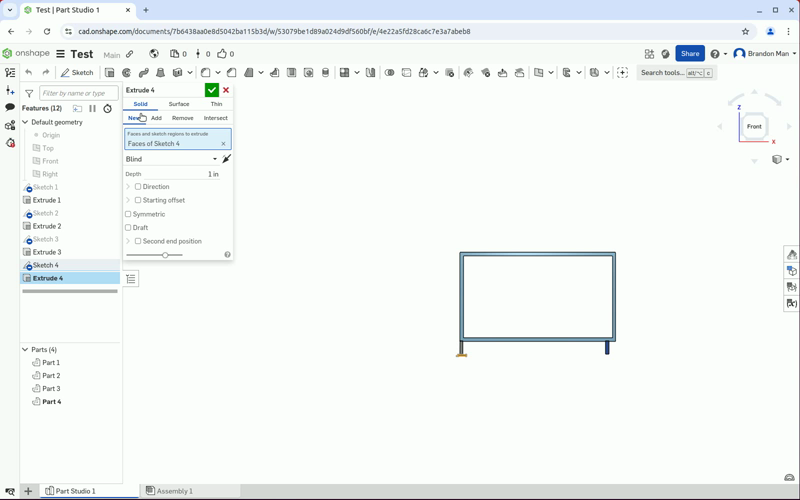
mouse_move(137, 120)
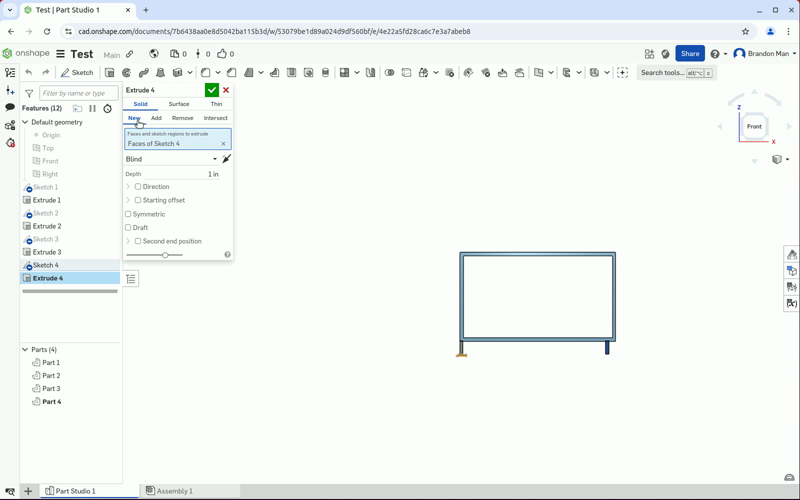
click(137, 120)
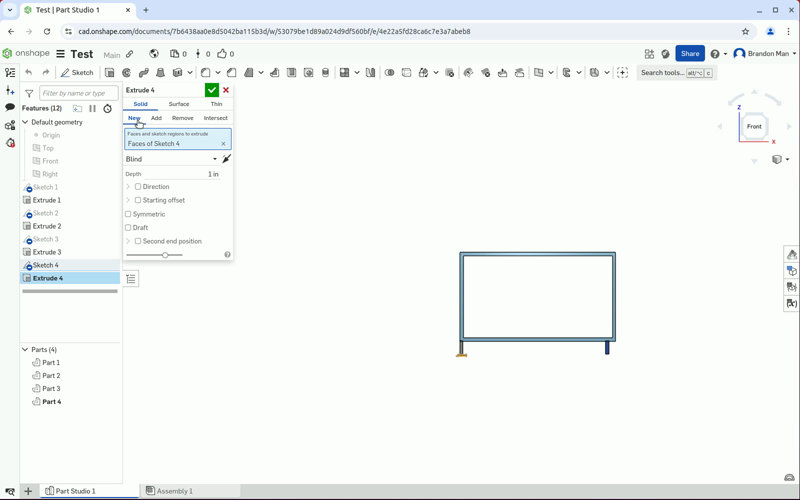
key(tab, 4)
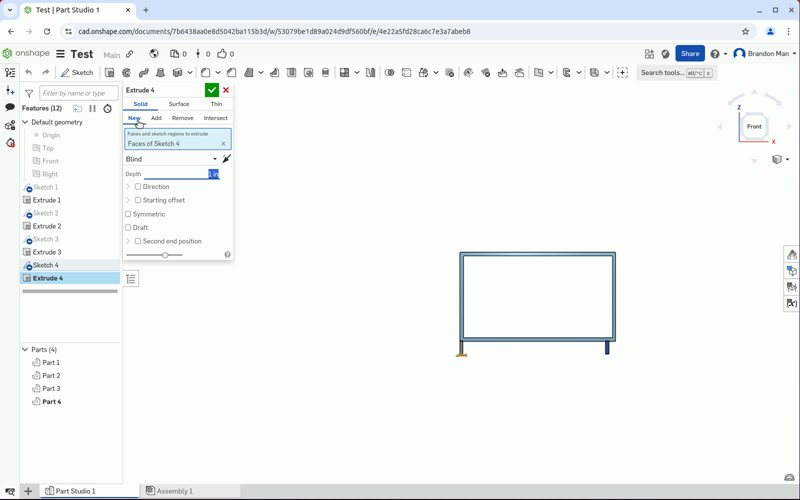
text(0.722)
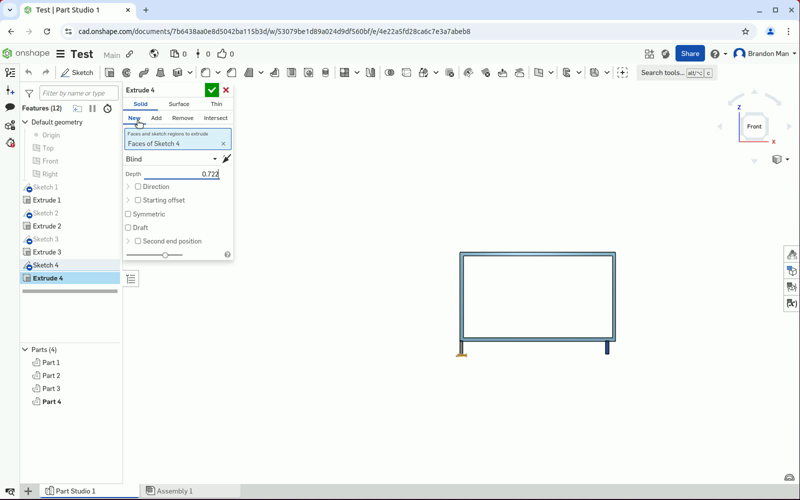
key(enter)
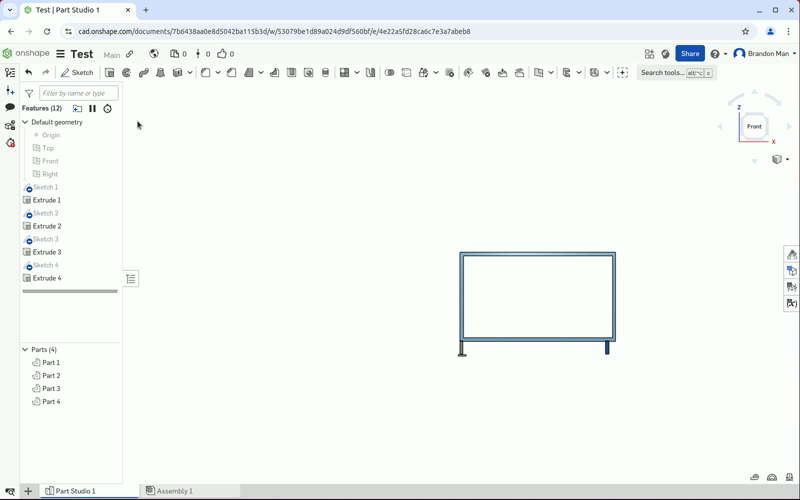
key(shift+h)
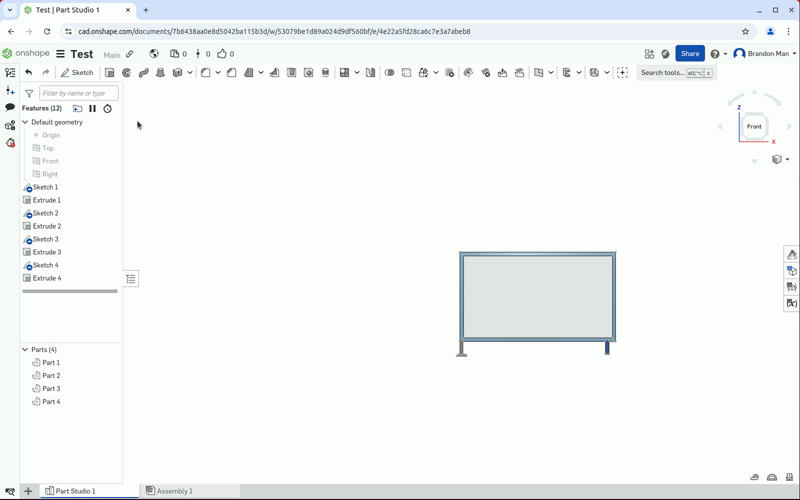
key(shift+h)
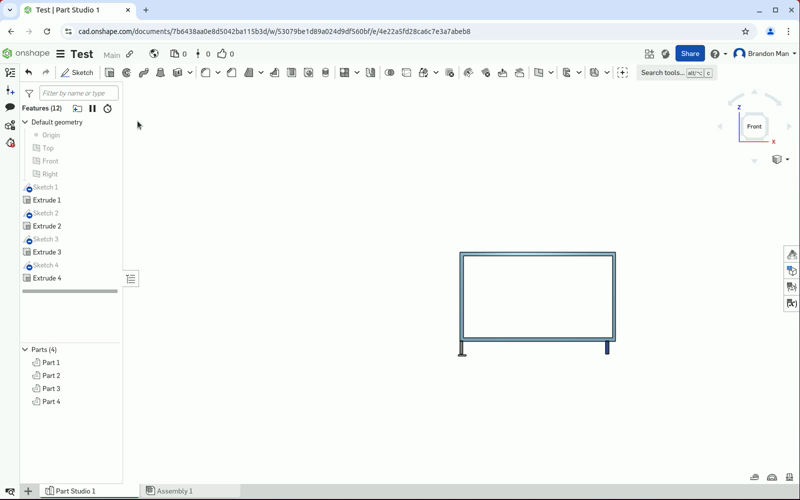
mouse_move(73, 189)
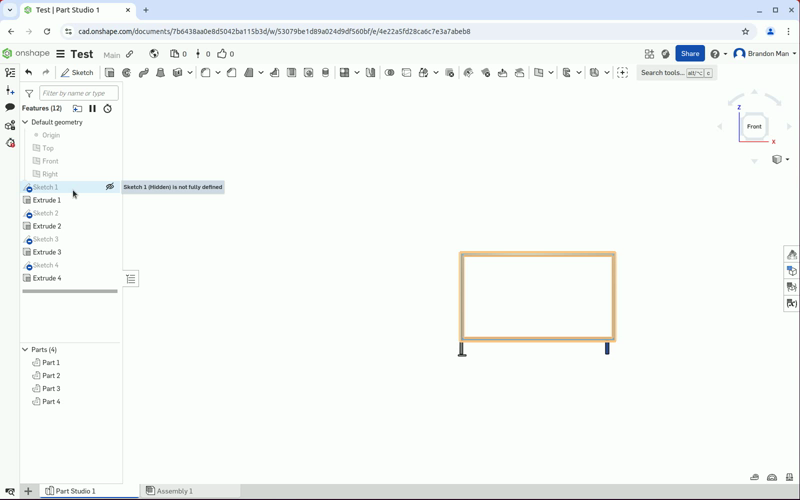
click(73, 189)
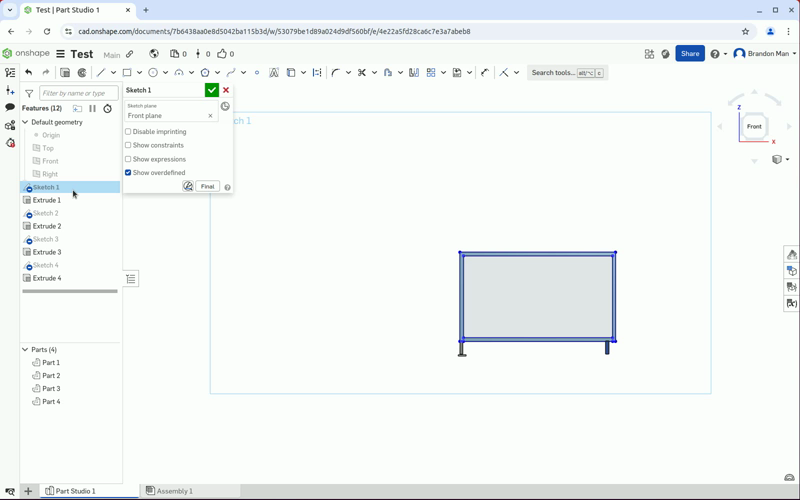
mouse_move(229, 92)
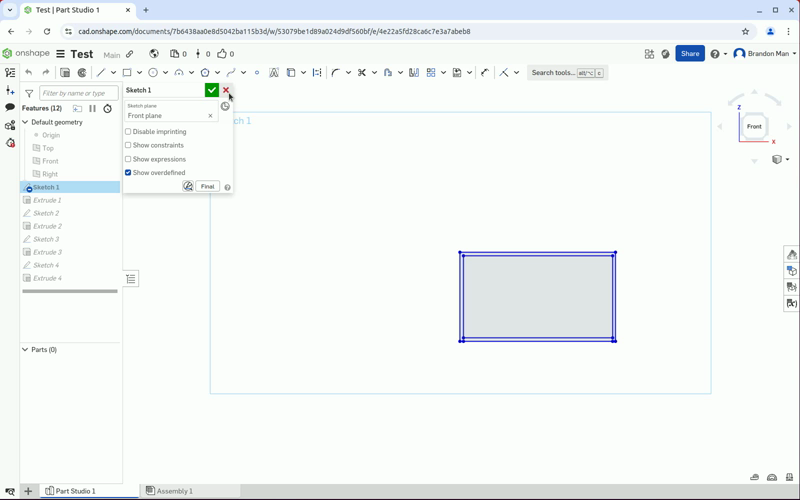
click(229, 92)
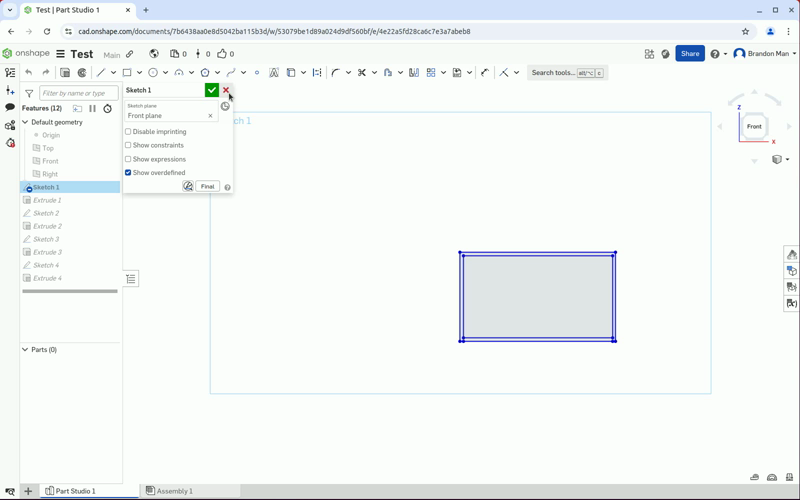
key(shift+s)
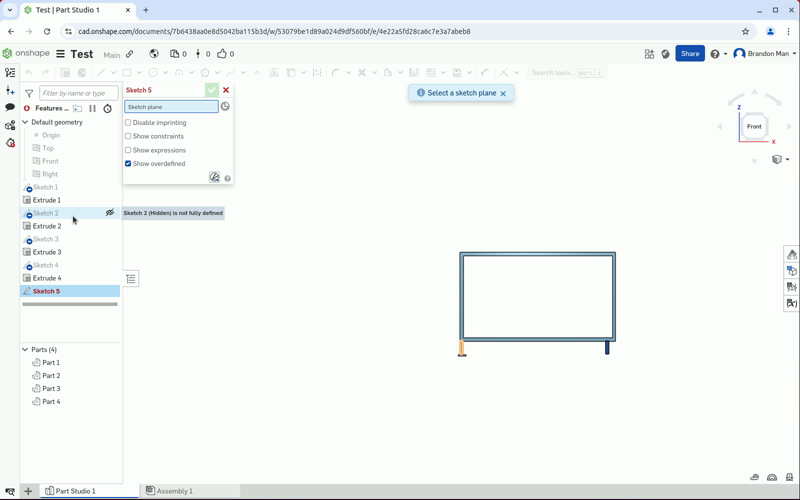
scroll(3)
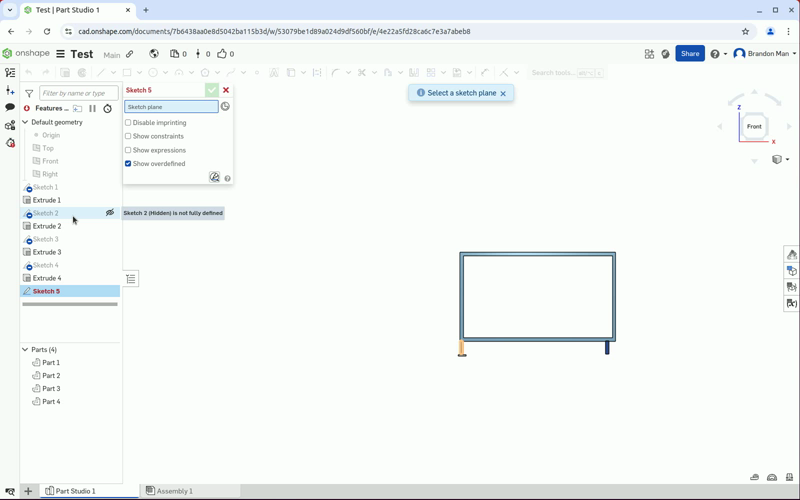
mouse_move(73, 163)
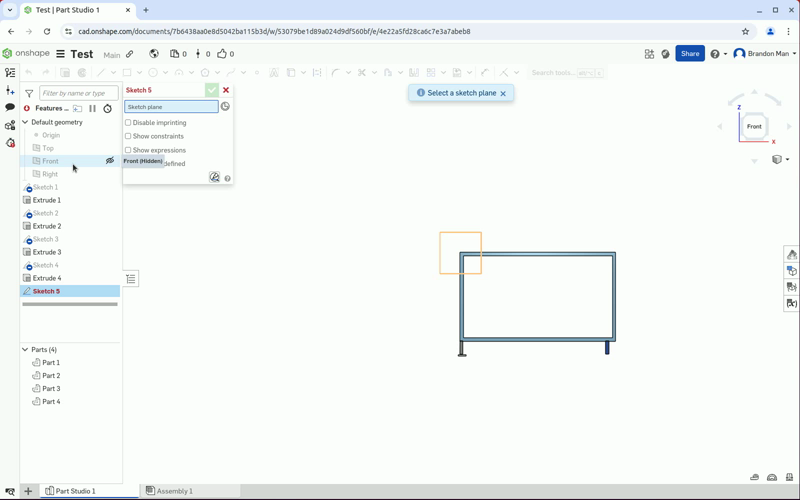
click(73, 163)
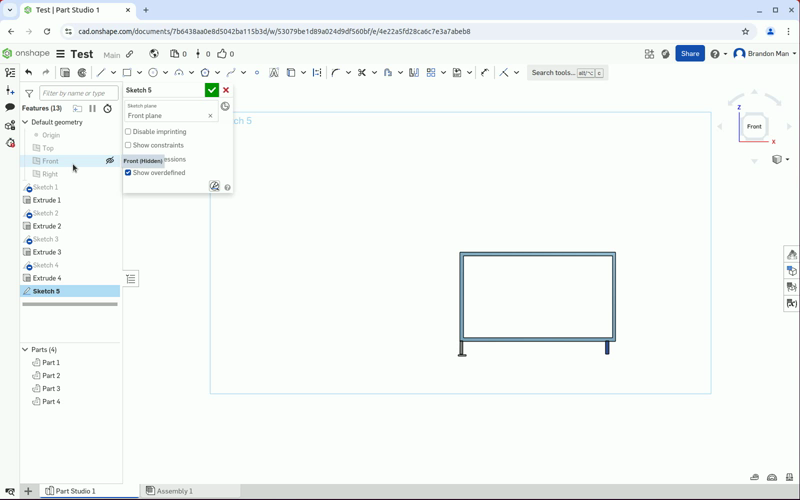
mouse_move(73, 352)
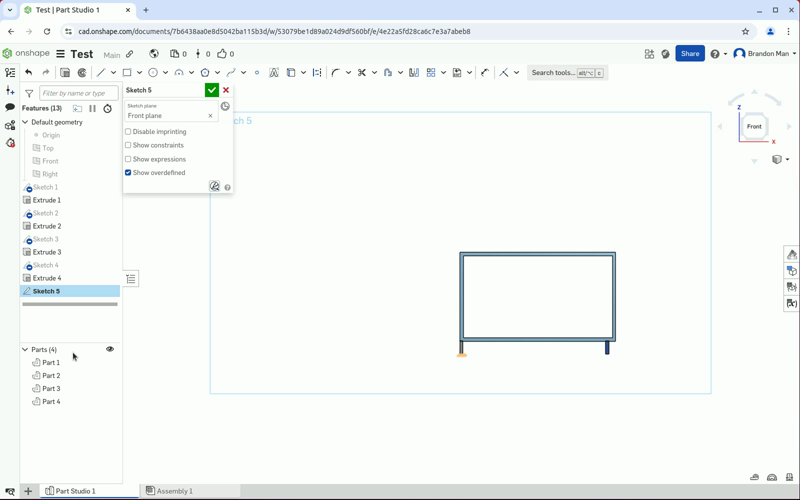
key(y)
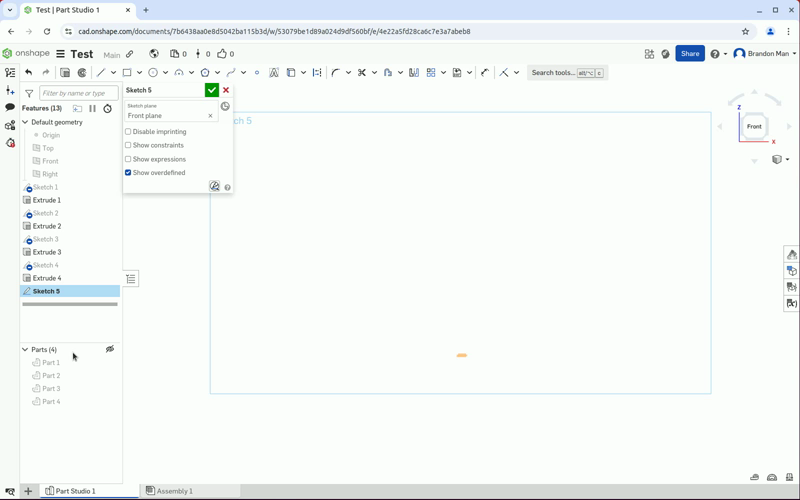
key(l)
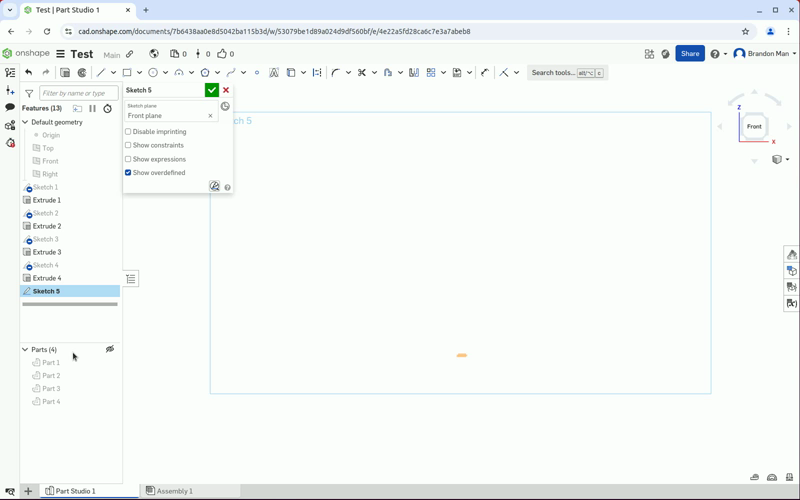
key_down(shift)
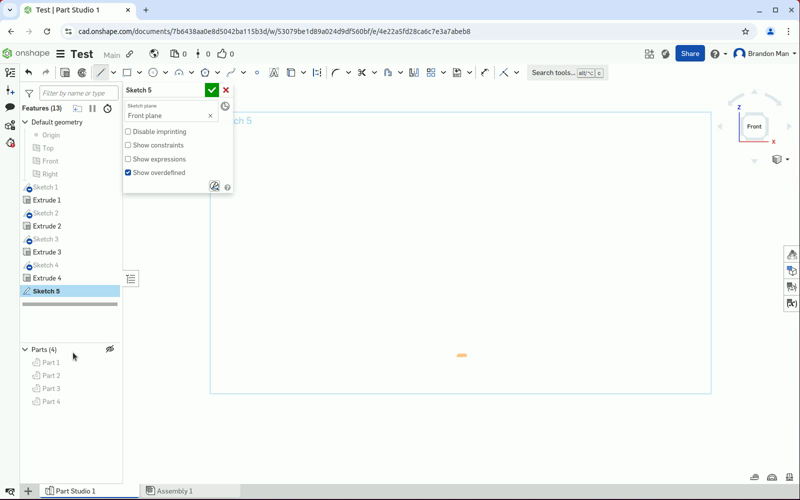
mouse_move(567, 355)
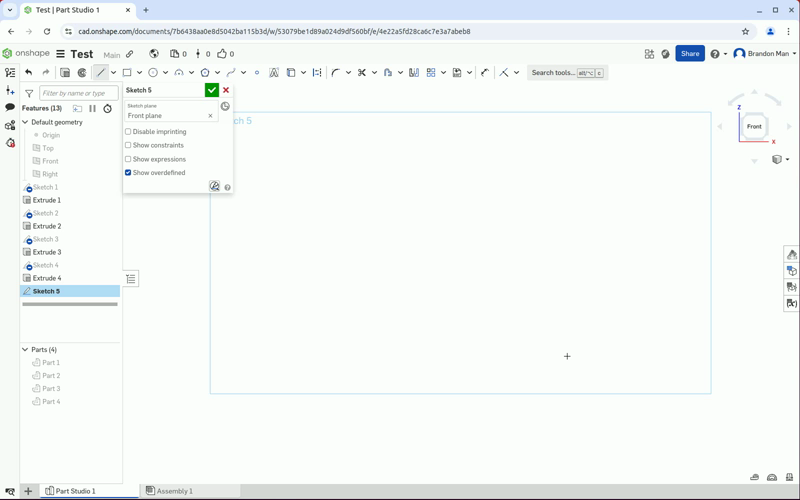
click(567, 355)
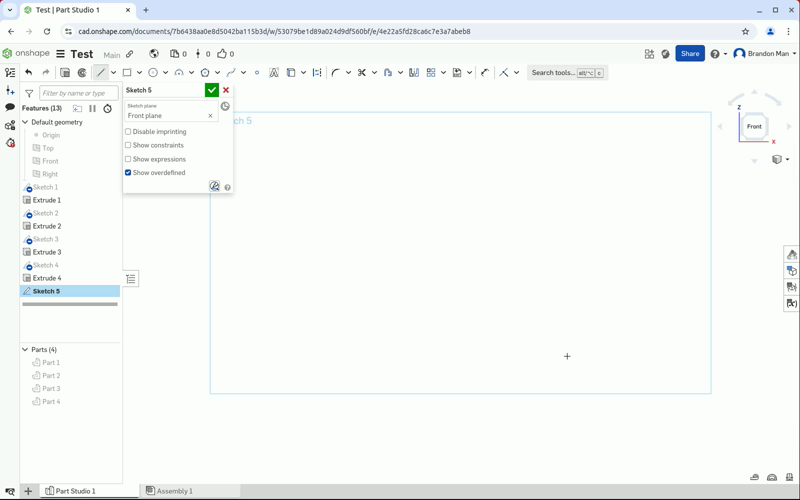
key_up(shift)
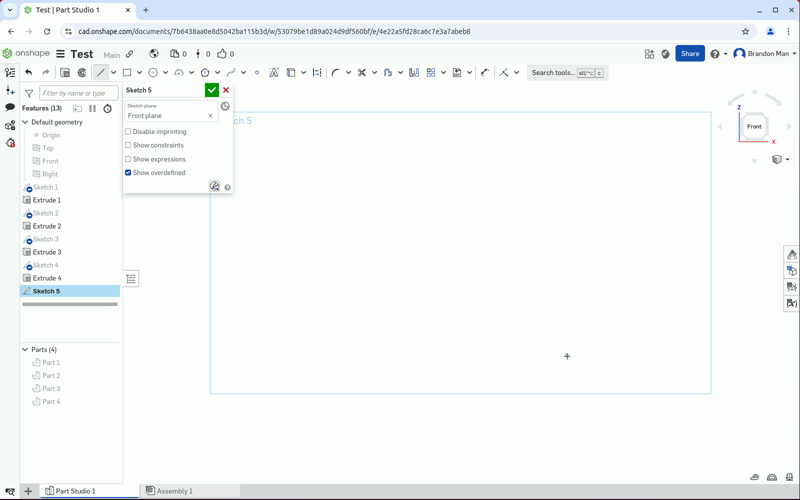
key_down(shift)
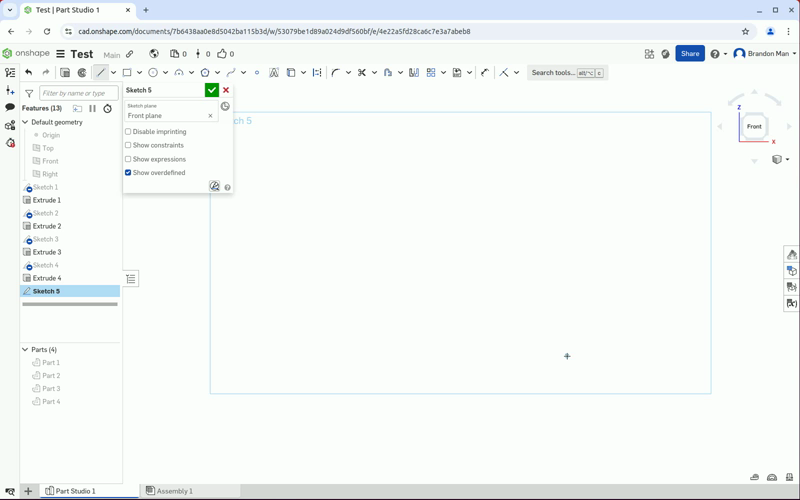
mouse_move(589, 355)
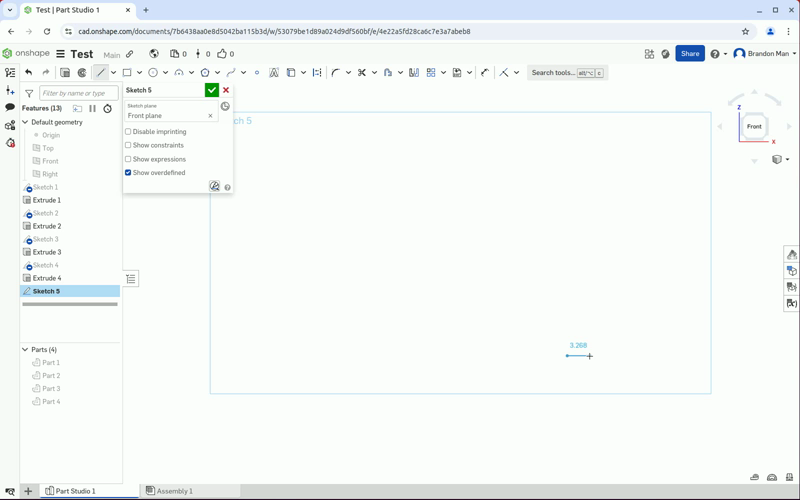
mouse_move(574, 355)
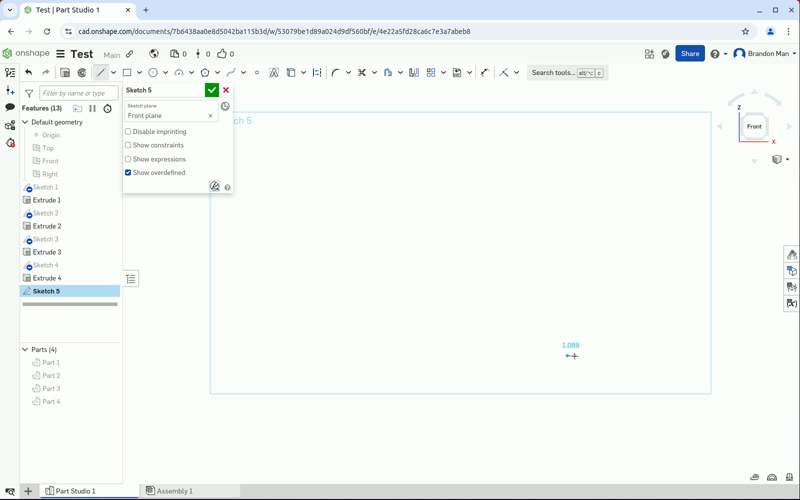
scroll(6)
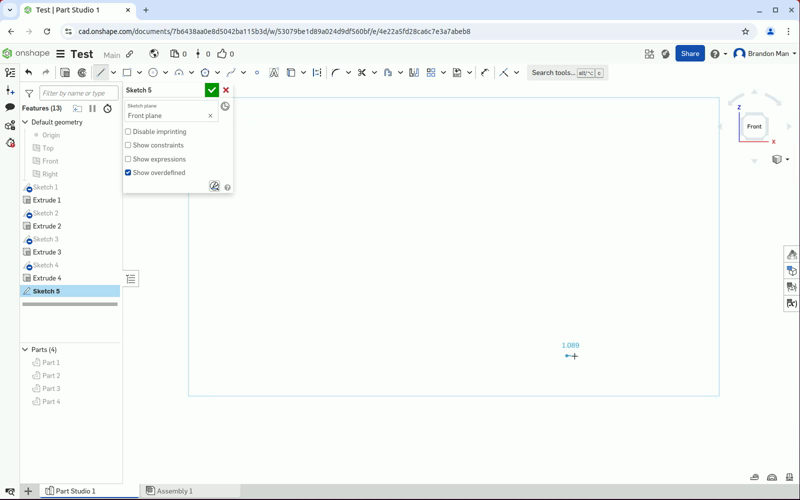
scroll(6)
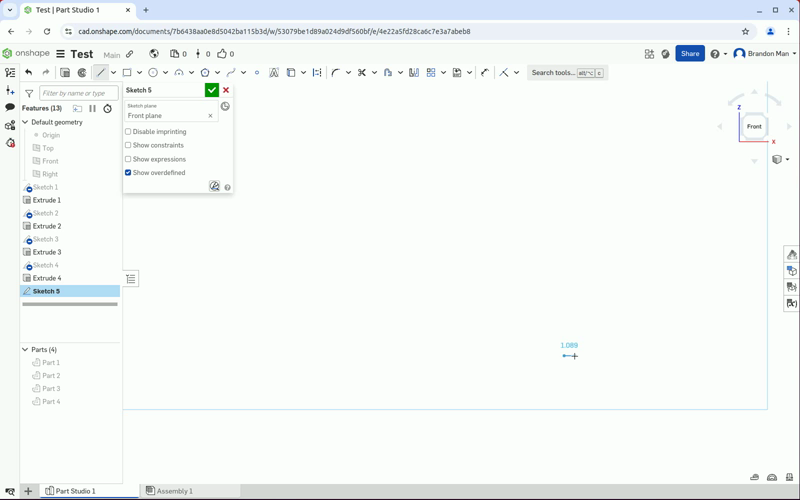
scroll(6)
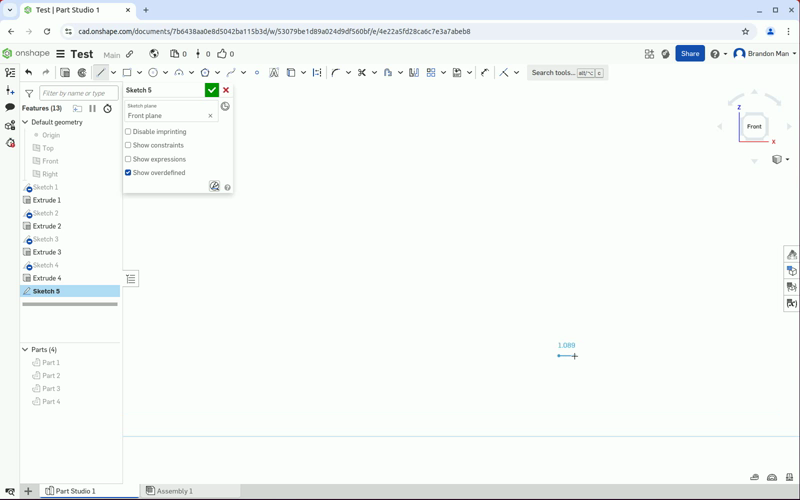
scroll(6)
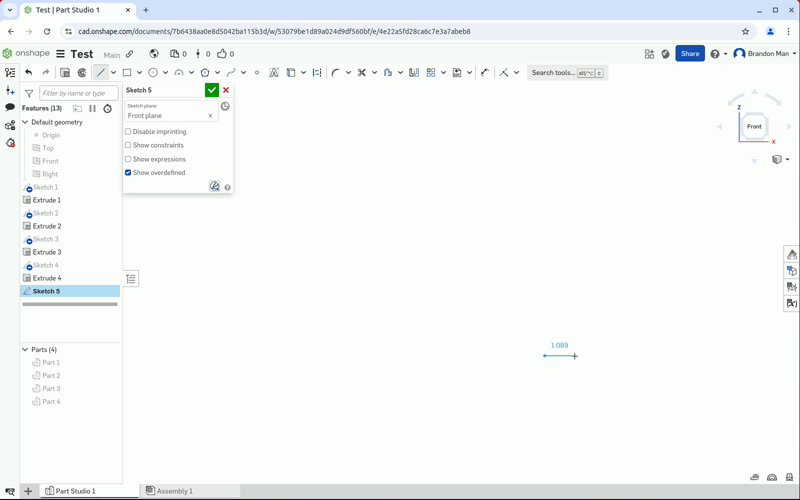
scroll(6)
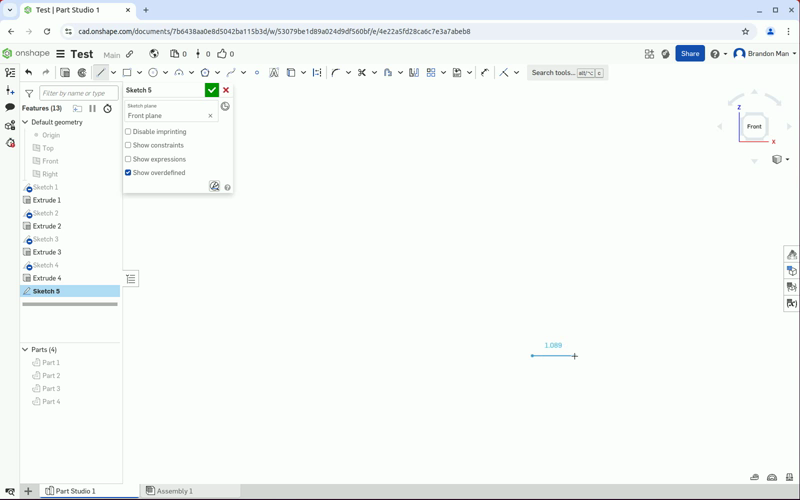
scroll(6)
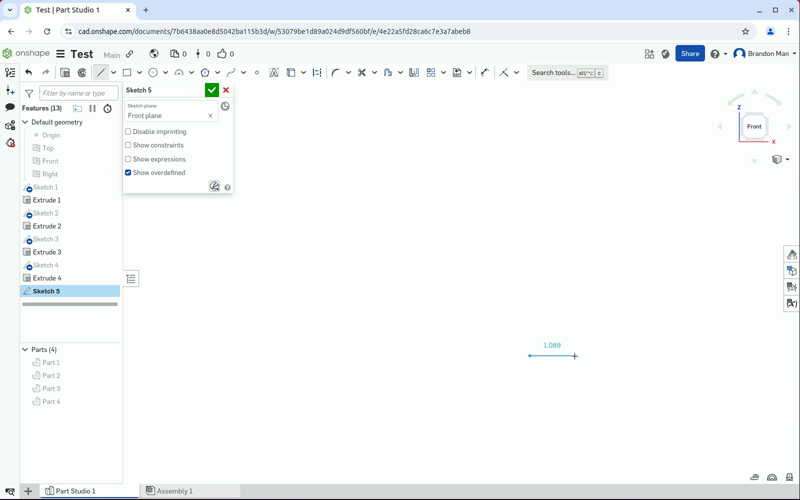
scroll(6)
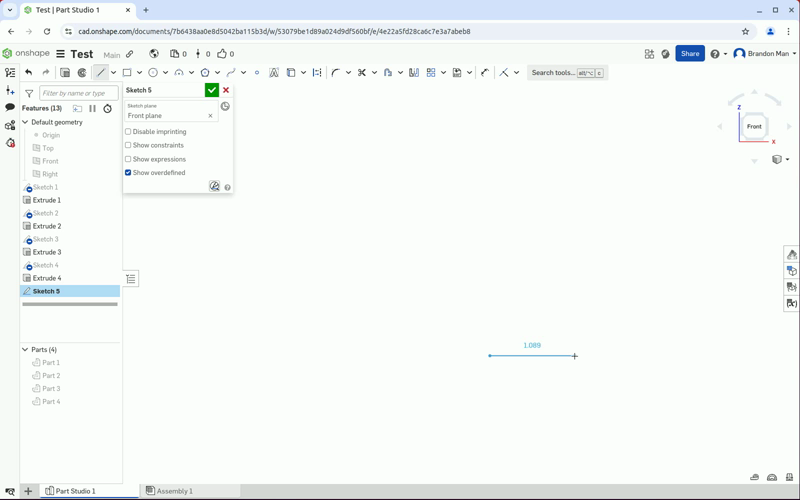
click(574, 355)
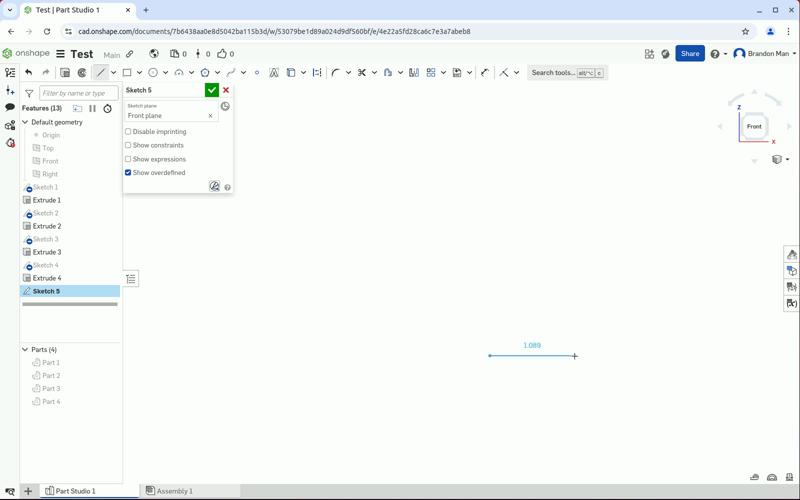
scroll(-6)
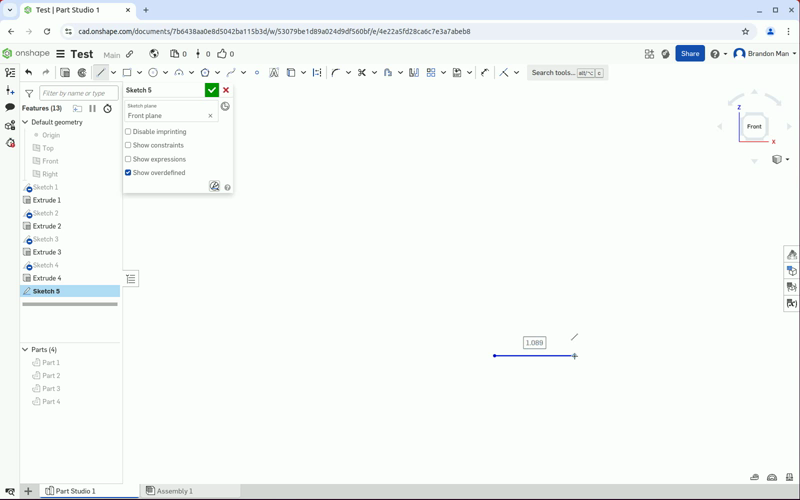
scroll(-6)
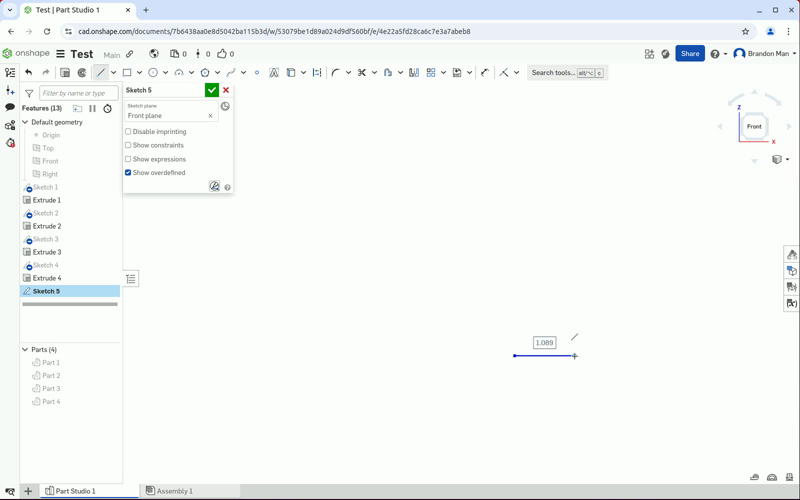
scroll(-6)
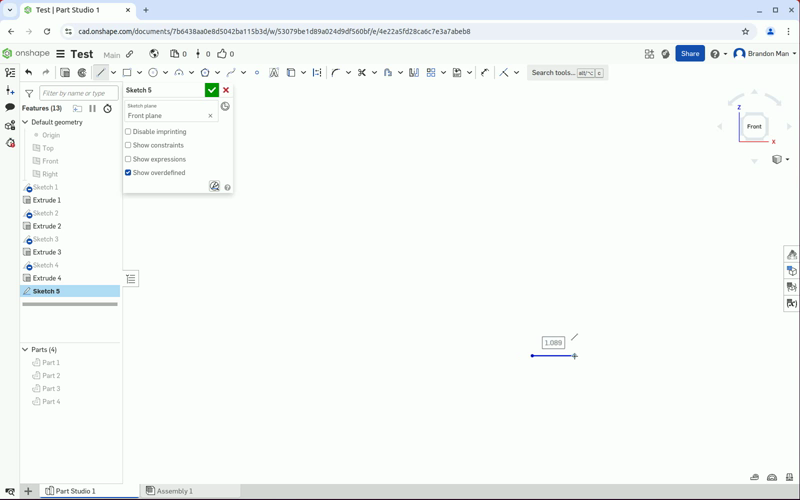
scroll(-6)
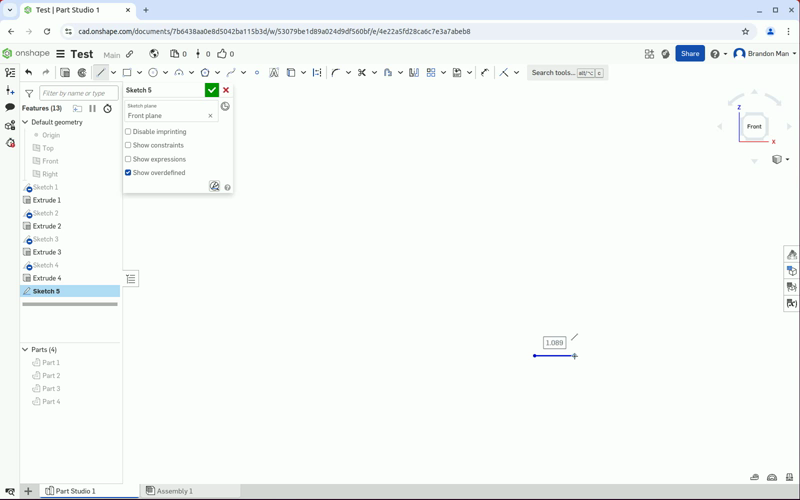
scroll(-6)
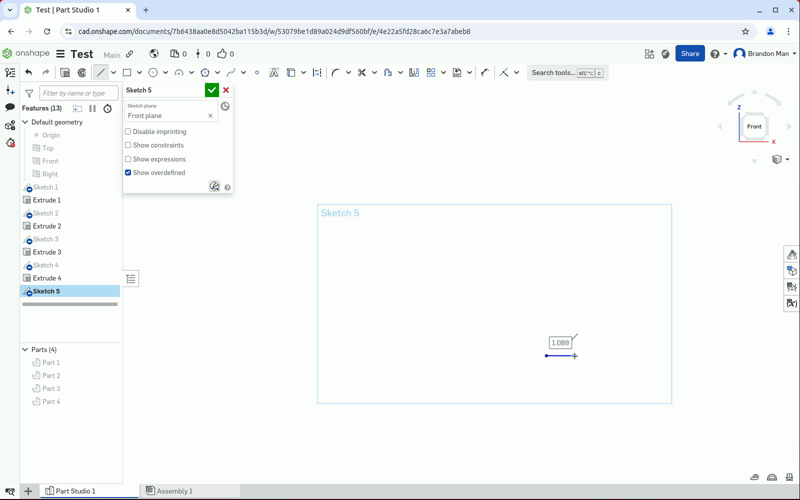
scroll(-6)
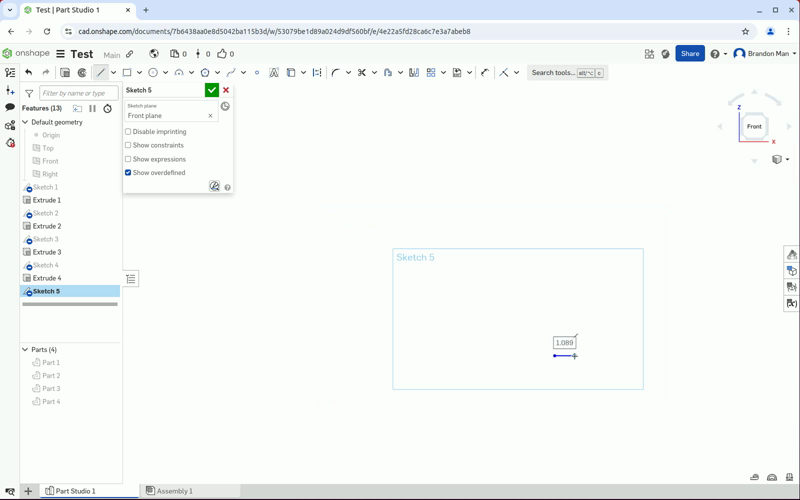
scroll(-6)
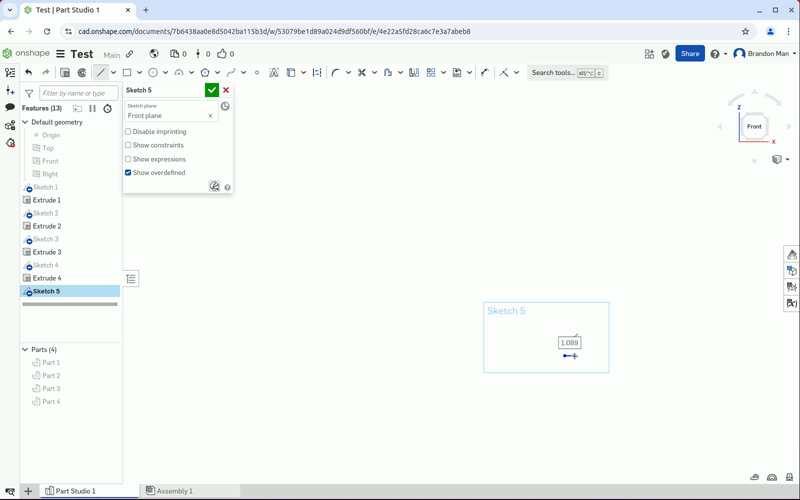
key_up(shift)
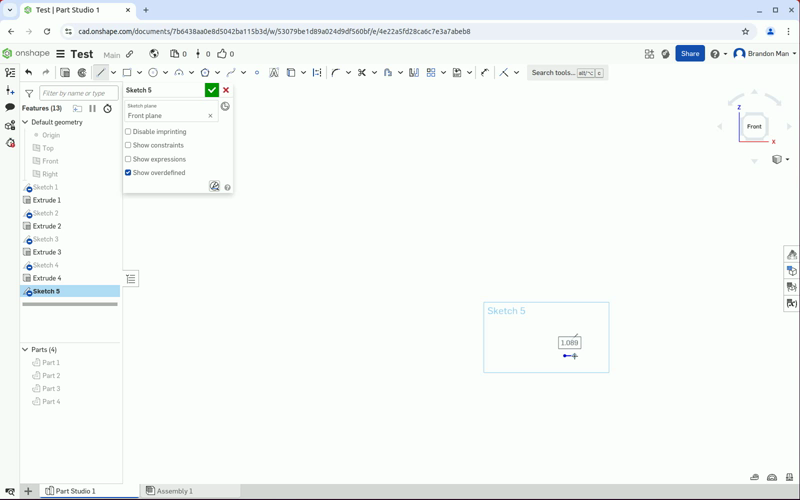
key_down(shift)
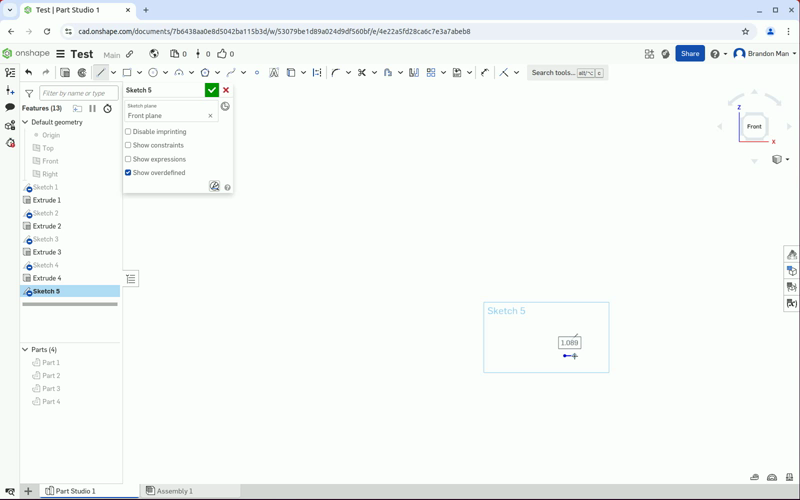
mouse_move(589, 355)
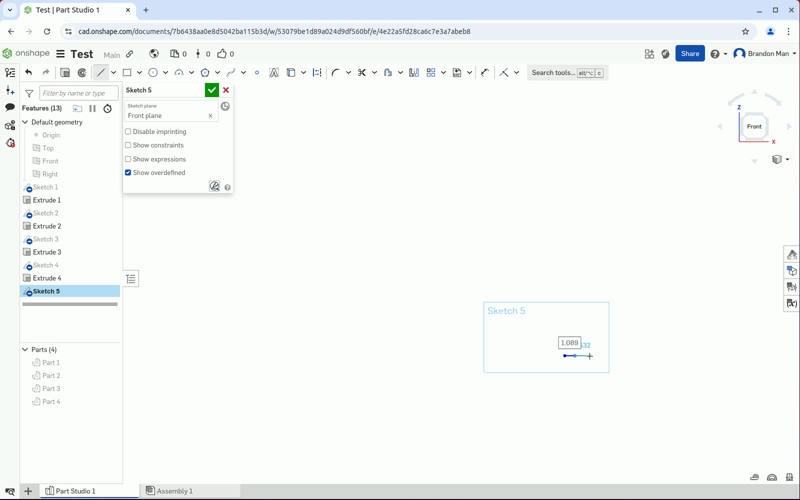
mouse_move(574, 354)
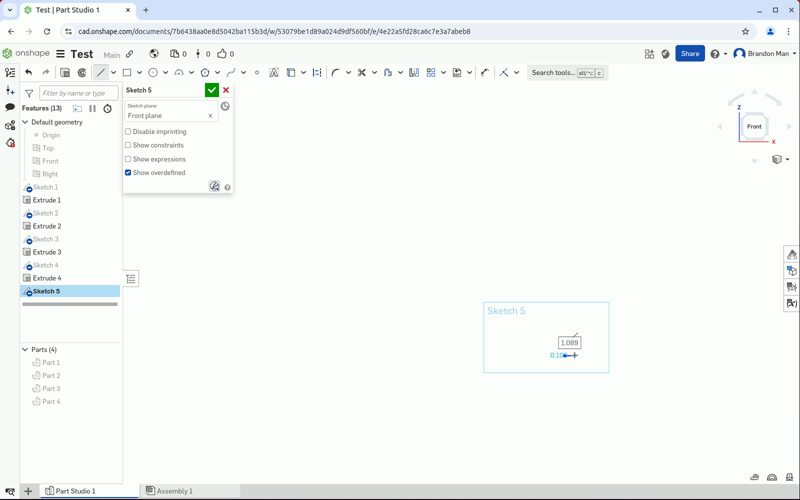
scroll(6)
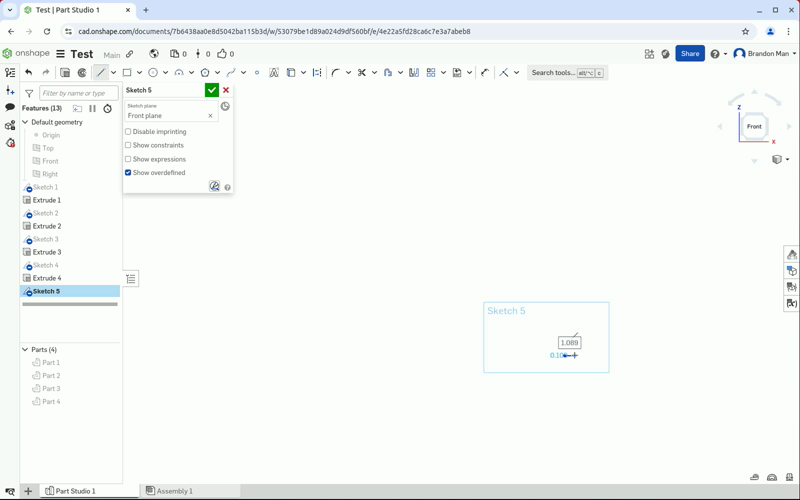
scroll(6)
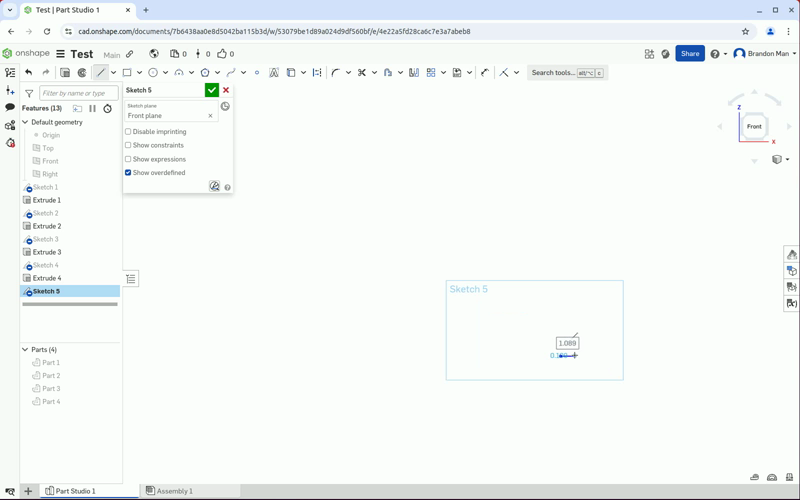
scroll(6)
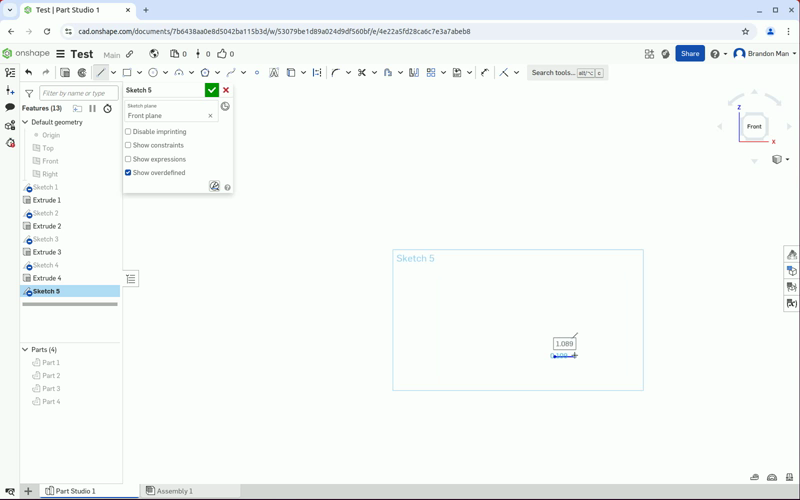
scroll(6)
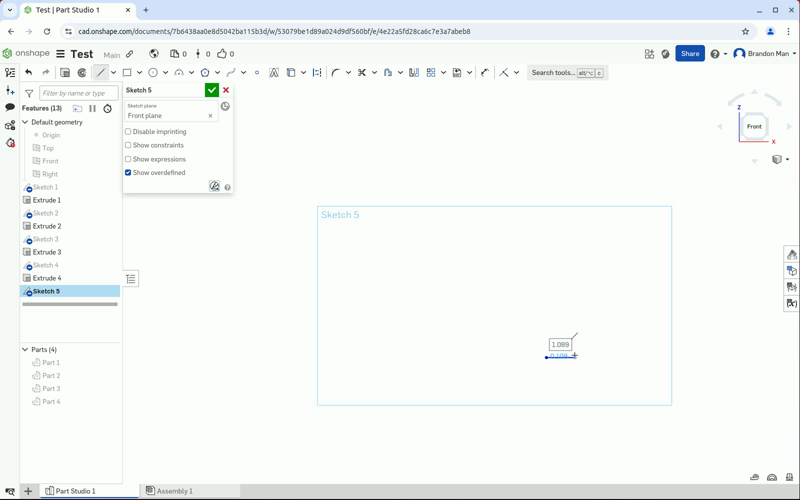
scroll(6)
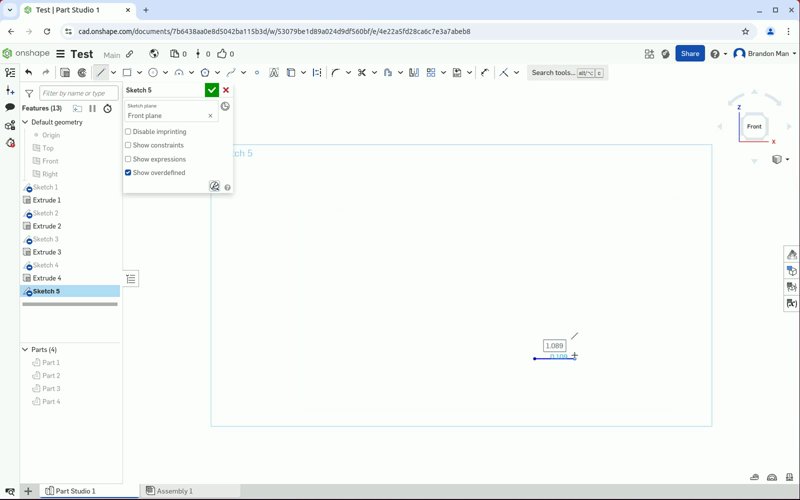
scroll(6)
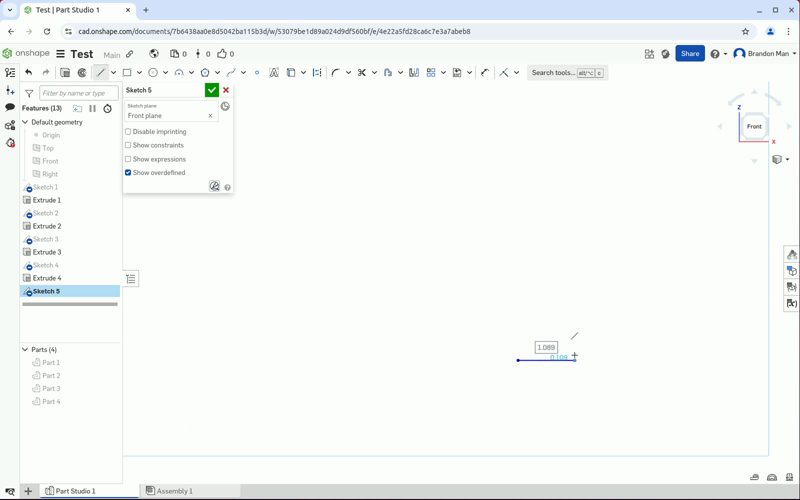
scroll(6)
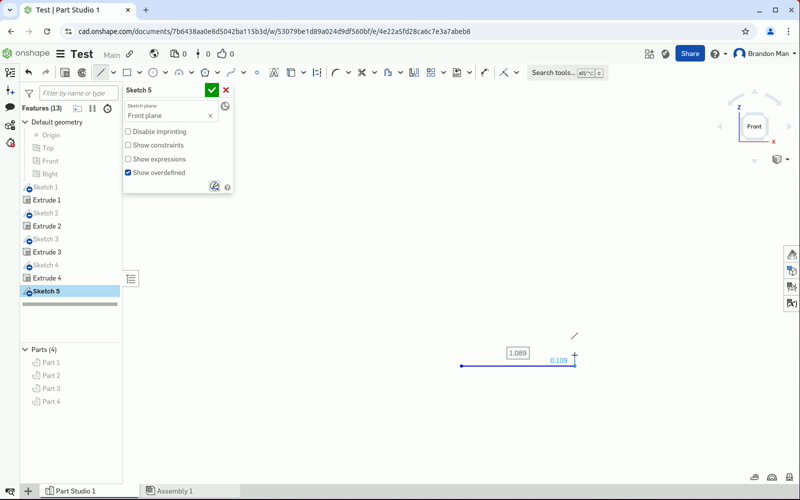
click(574, 354)
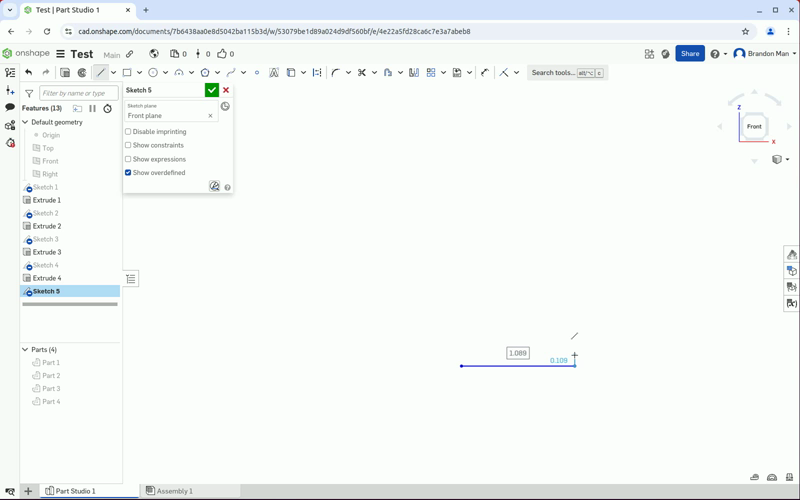
scroll(-6)
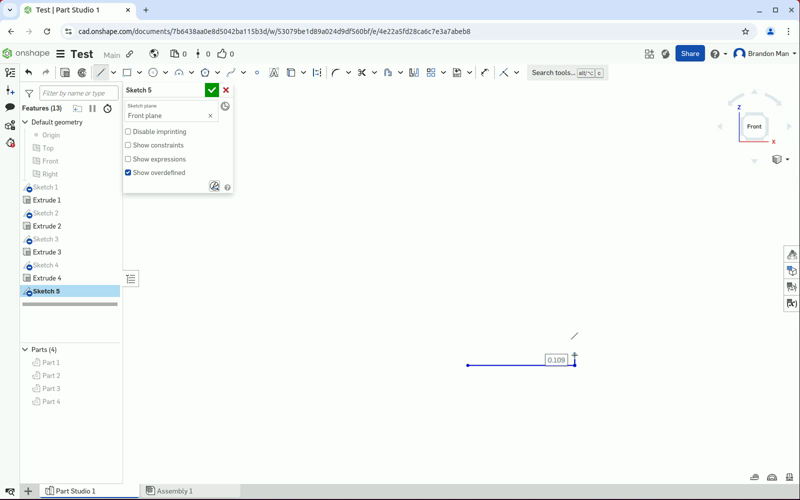
scroll(-6)
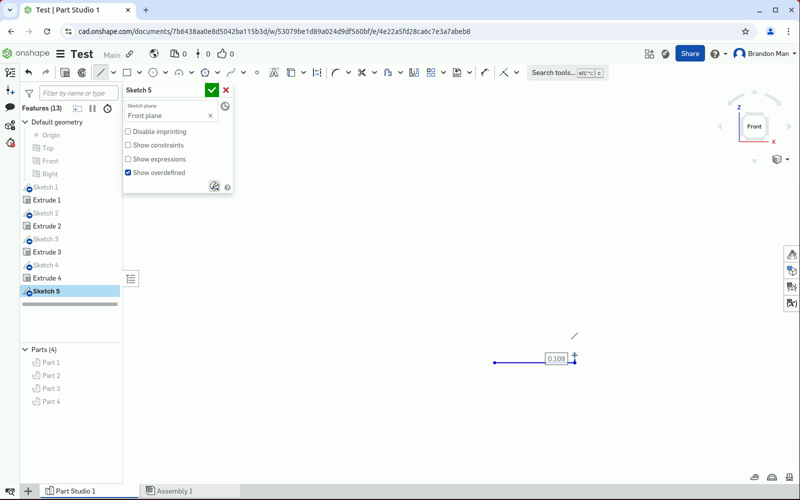
scroll(-6)
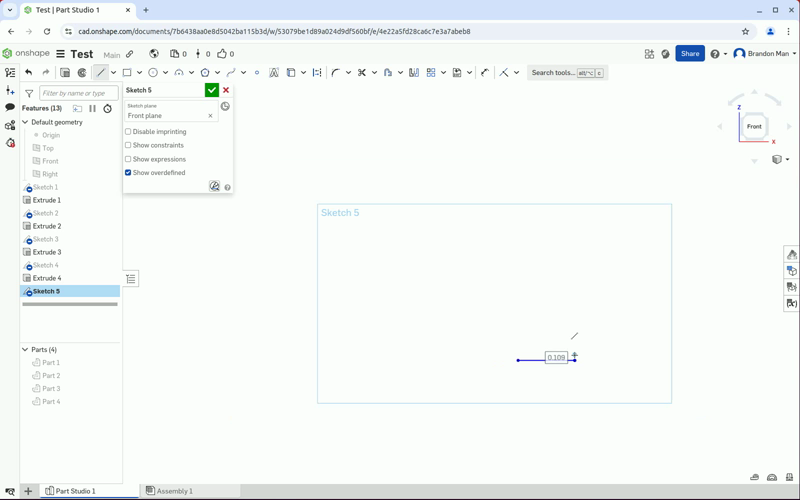
scroll(-6)
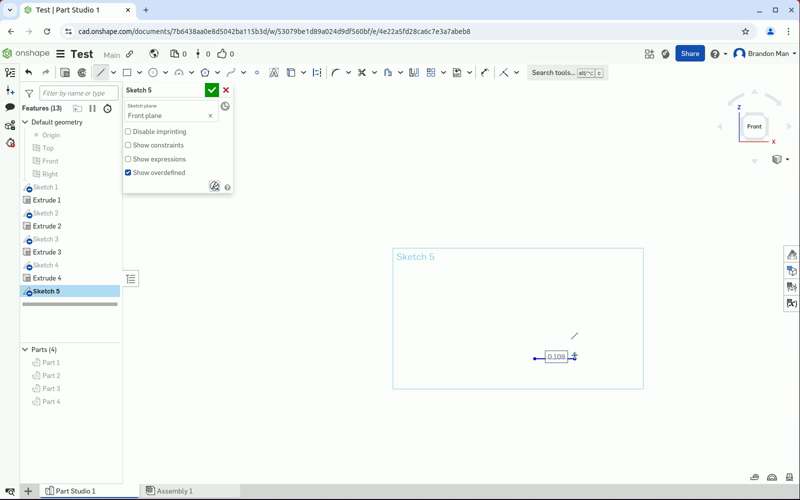
scroll(-6)
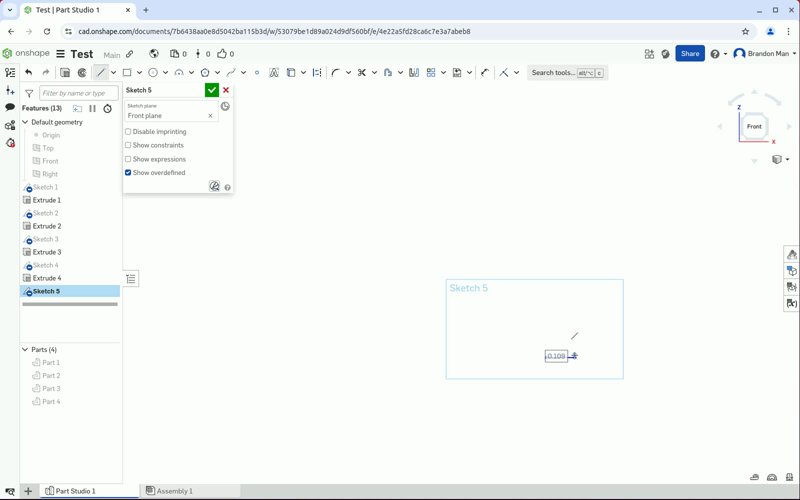
scroll(-6)
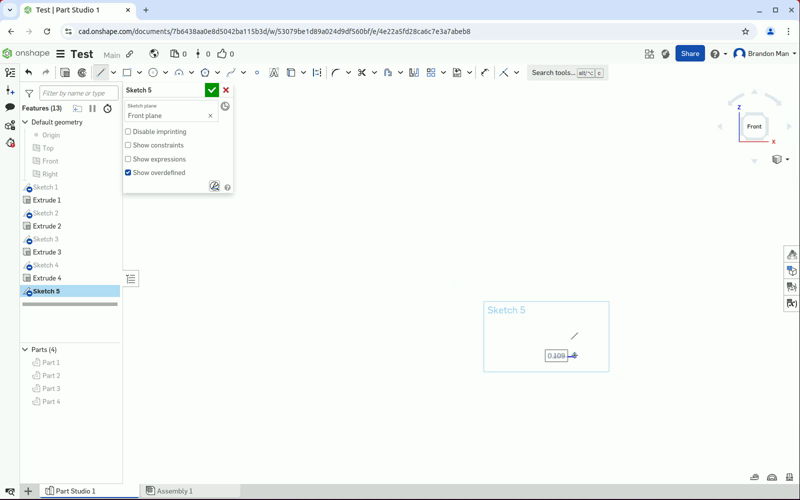
scroll(-6)
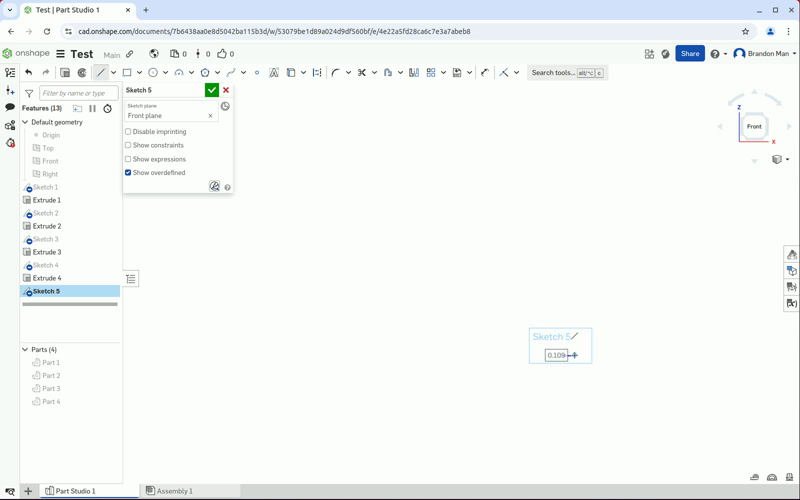
key_up(shift)
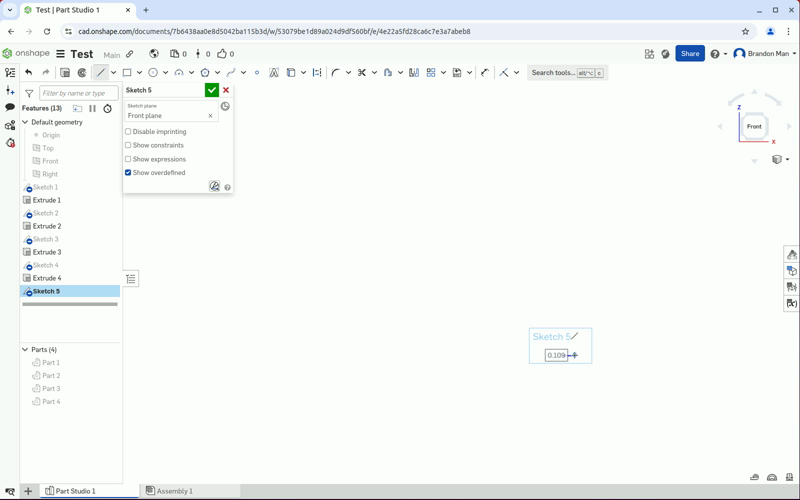
key_down(shift)
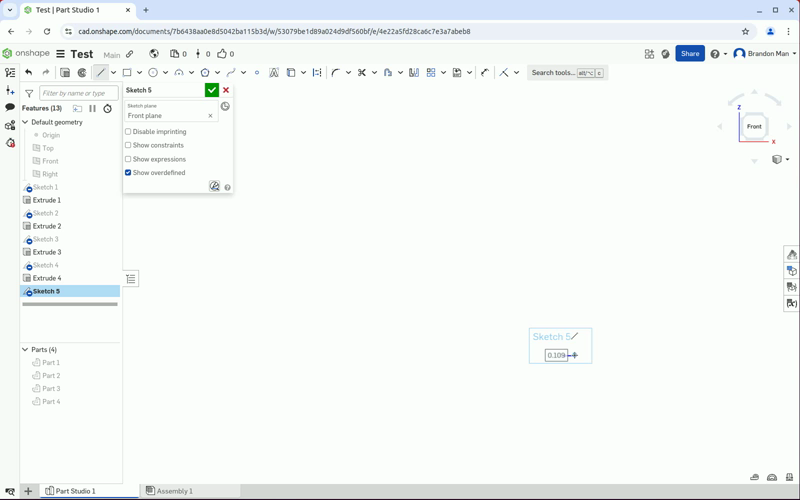
mouse_move(589, 354)
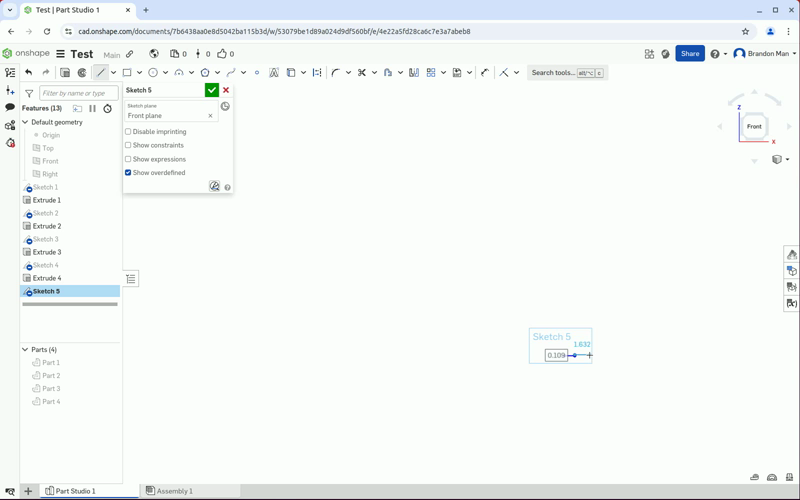
mouse_move(572, 354)
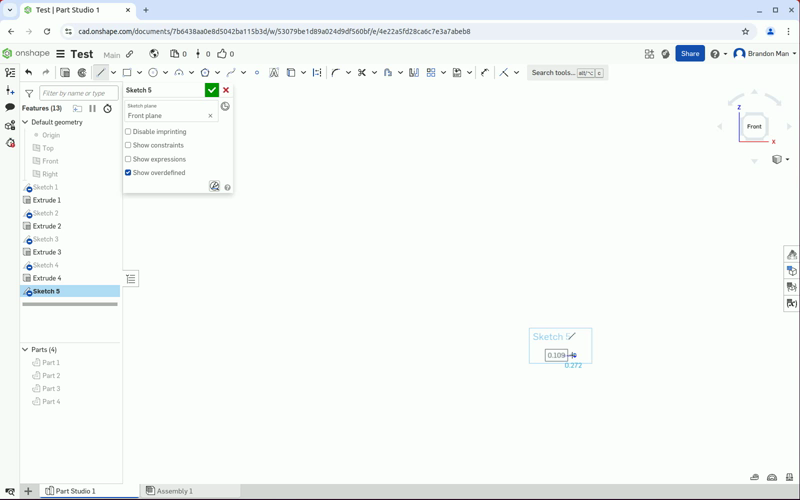
scroll(6)
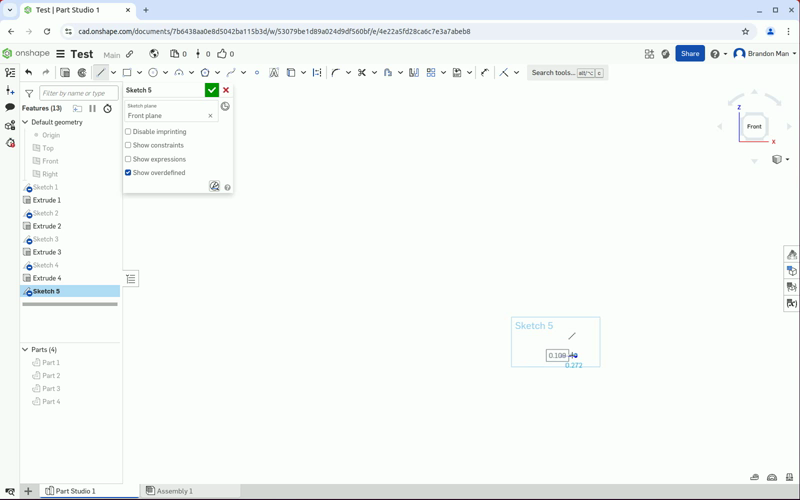
scroll(6)
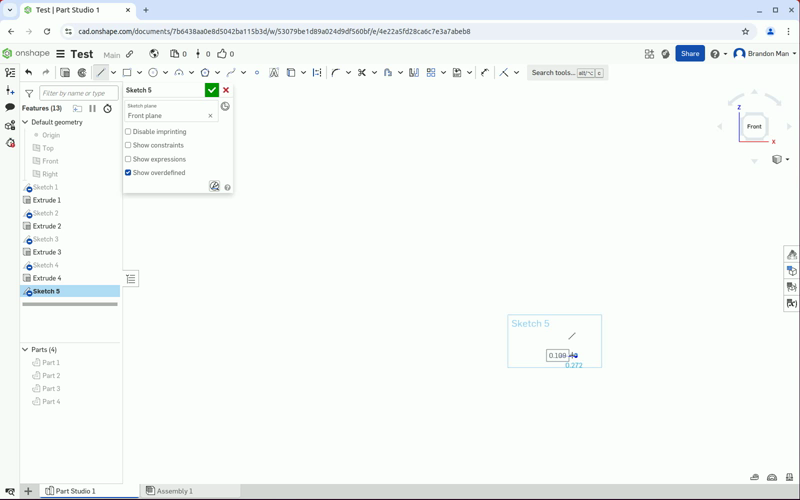
scroll(6)
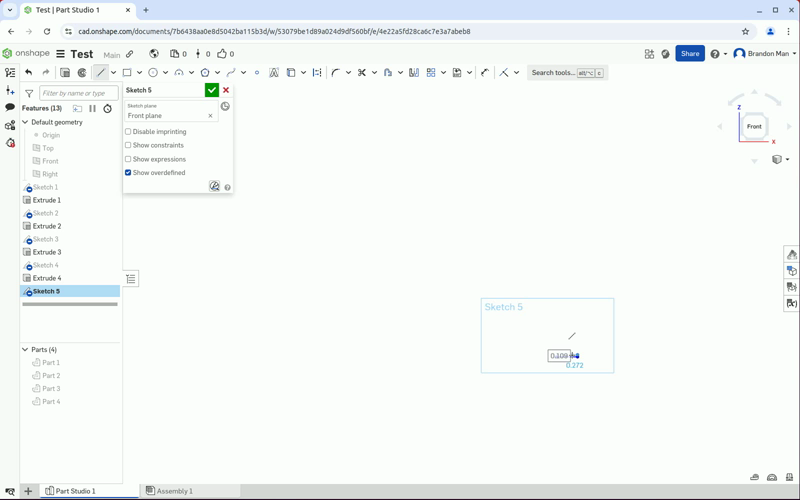
scroll(6)
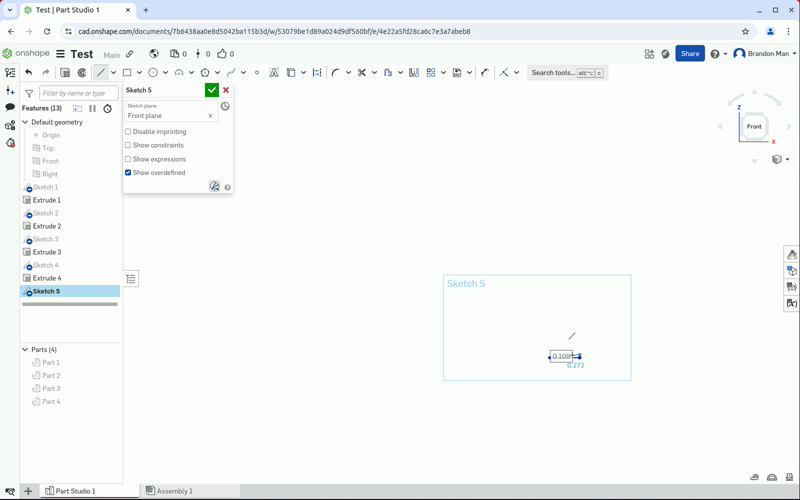
scroll(6)
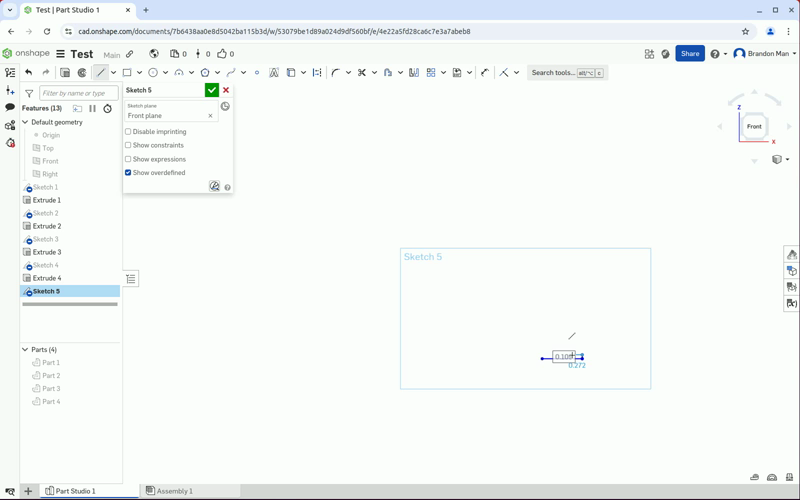
scroll(6)
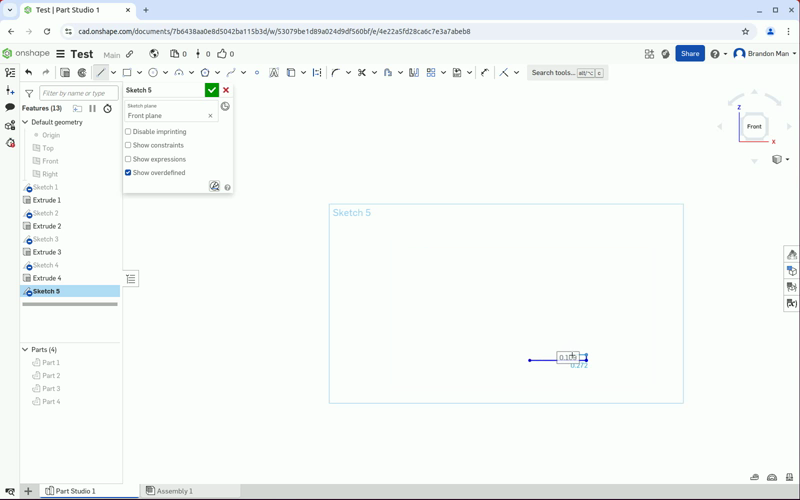
scroll(6)
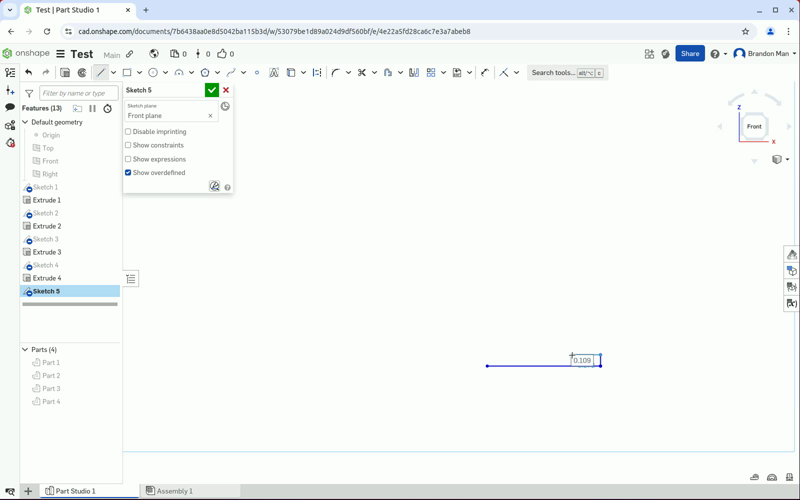
click(572, 354)
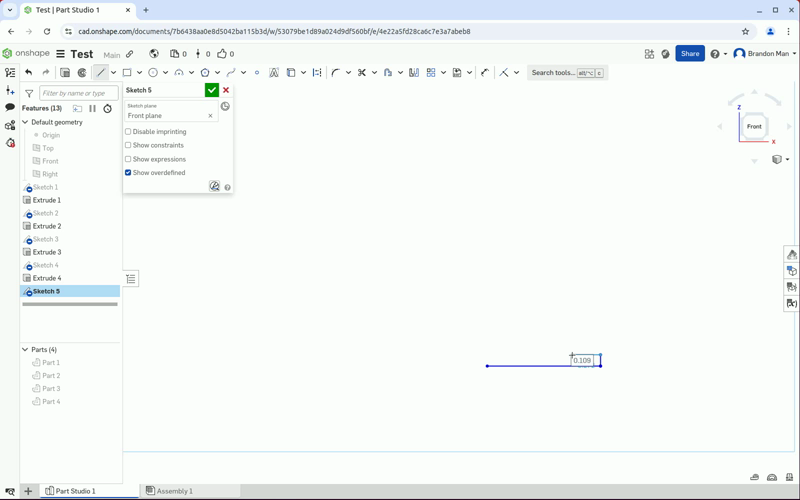
scroll(-6)
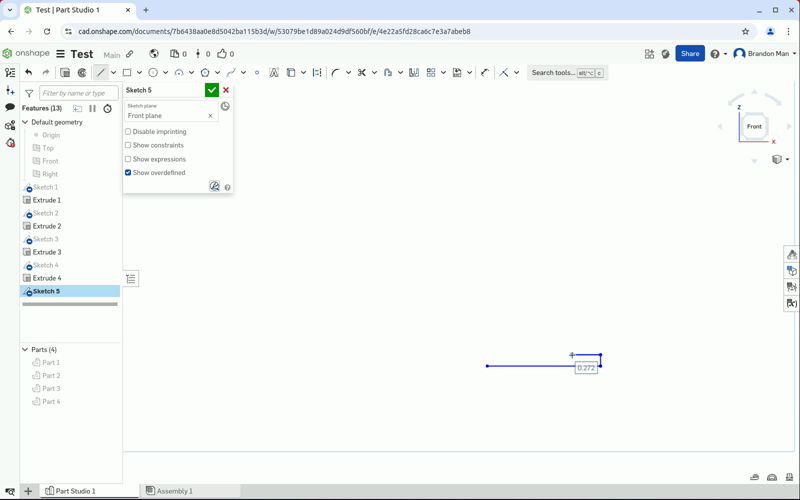
scroll(-6)
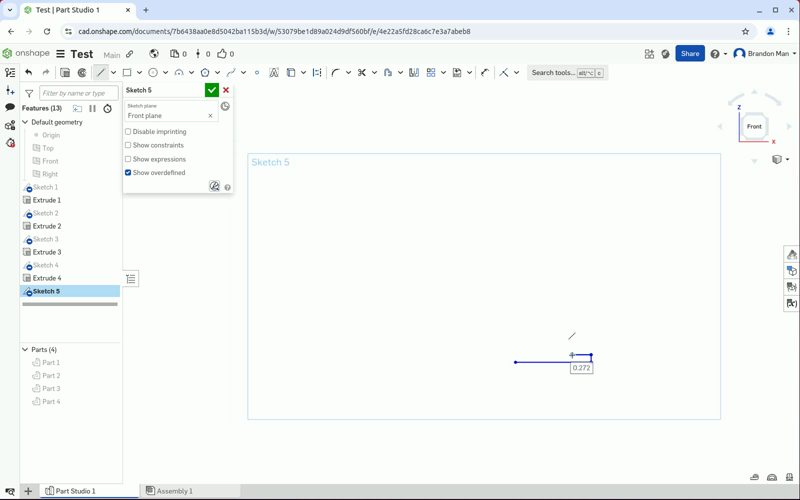
scroll(-6)
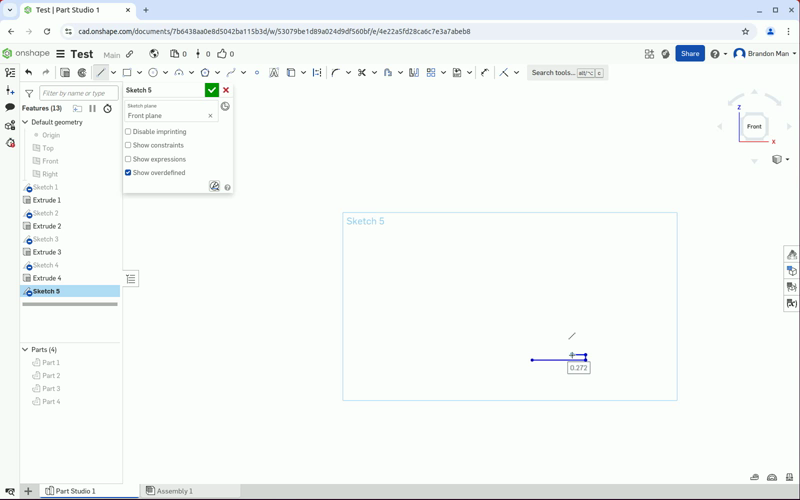
scroll(-6)
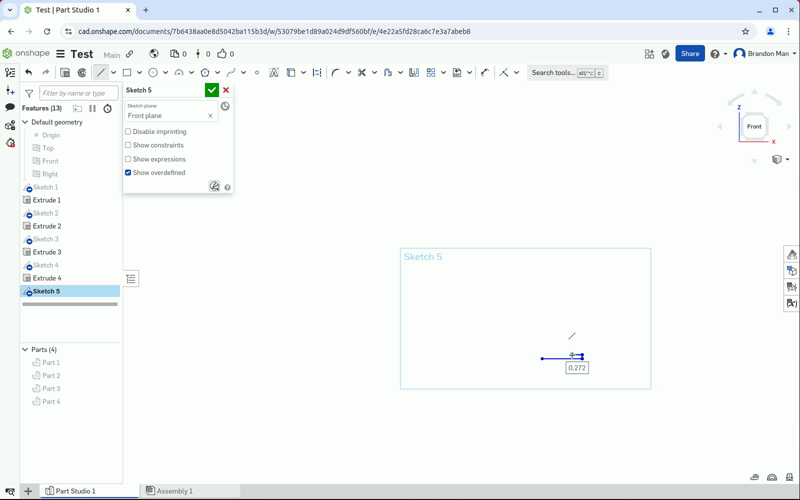
scroll(-6)
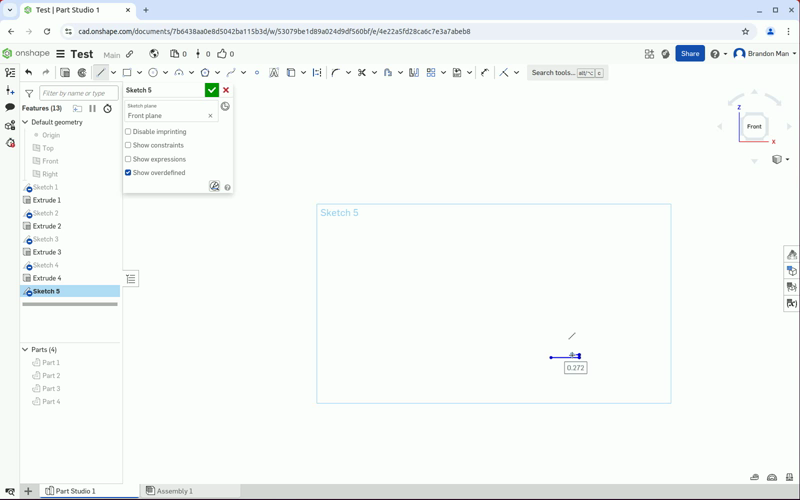
scroll(-6)
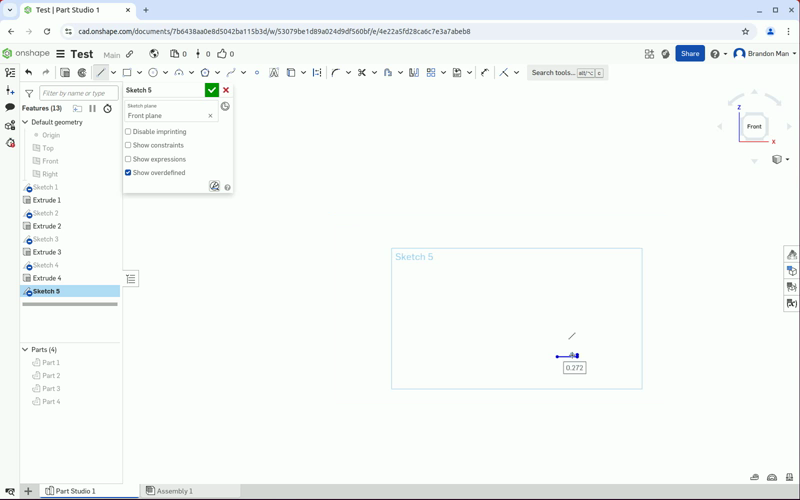
scroll(-6)
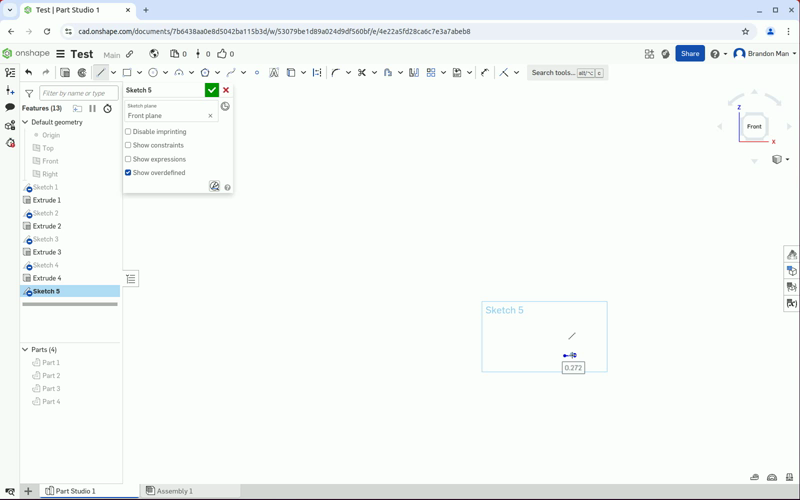
key_up(shift)
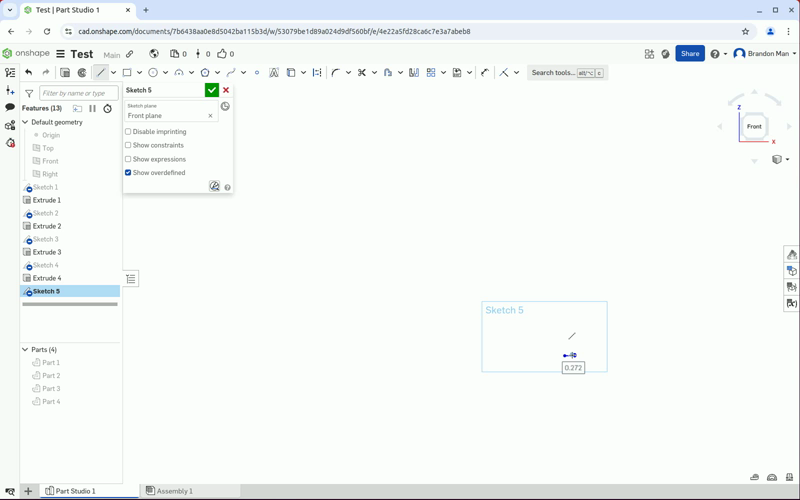
key_down(shift)
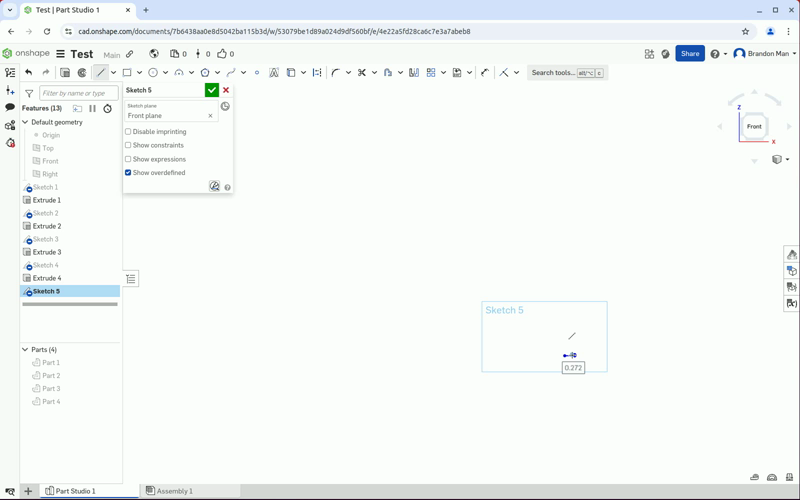
mouse_move(589, 354)
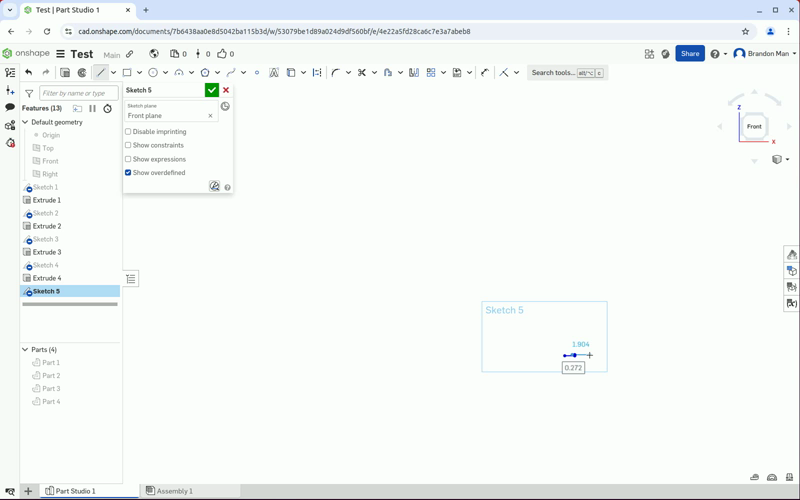
mouse_move(569, 354)
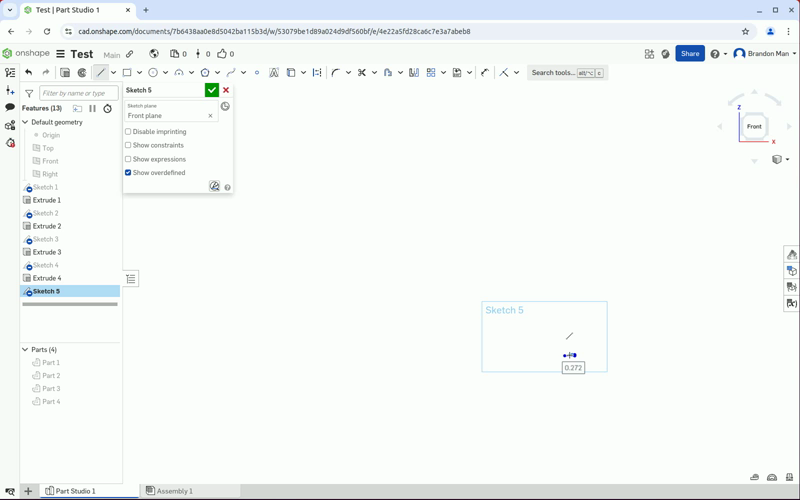
scroll(6)
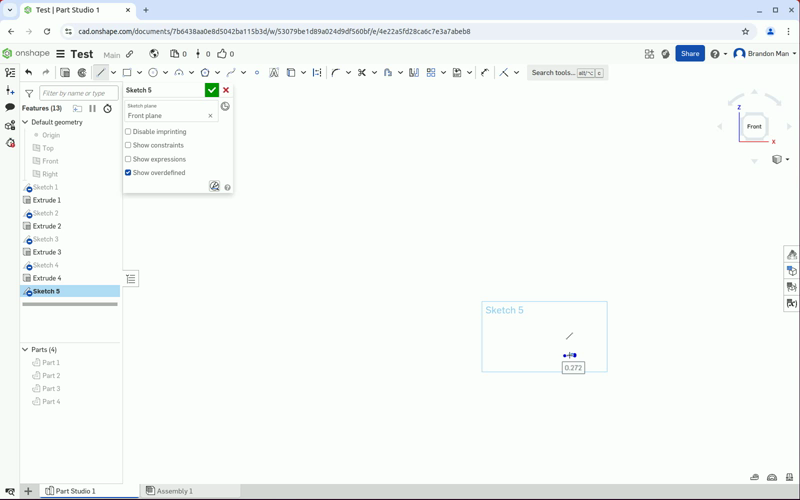
scroll(6)
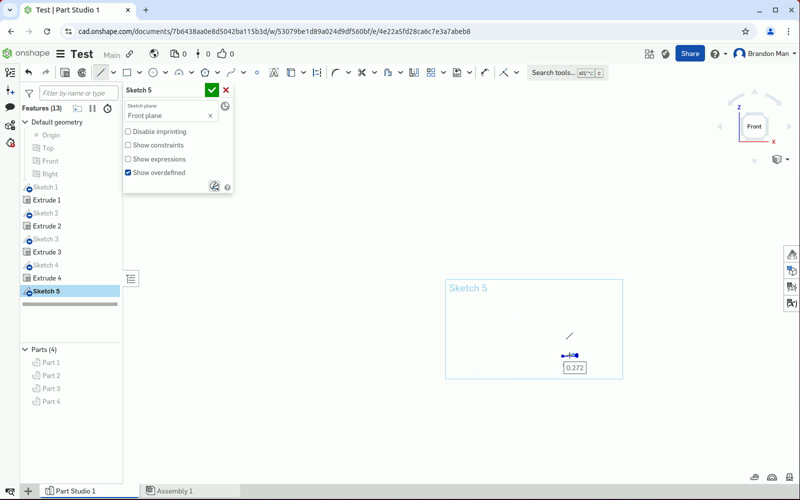
scroll(6)
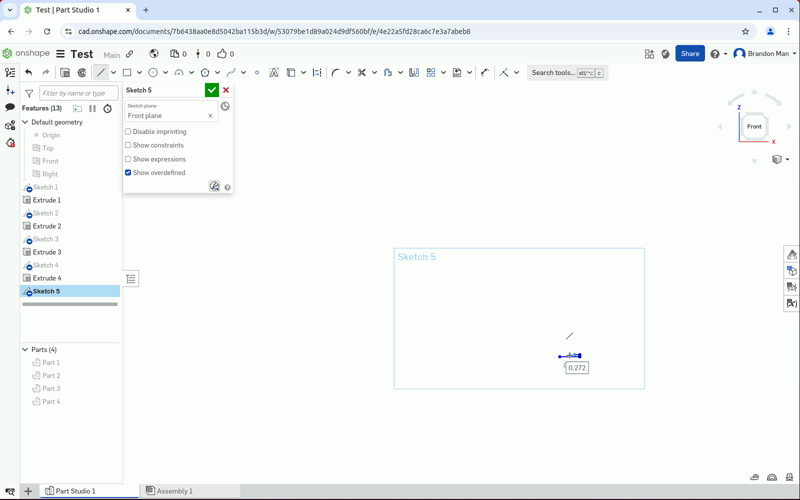
scroll(6)
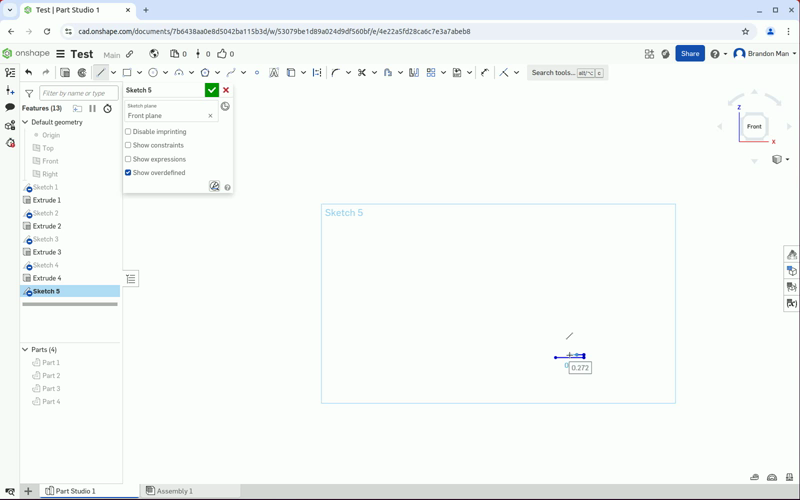
scroll(6)
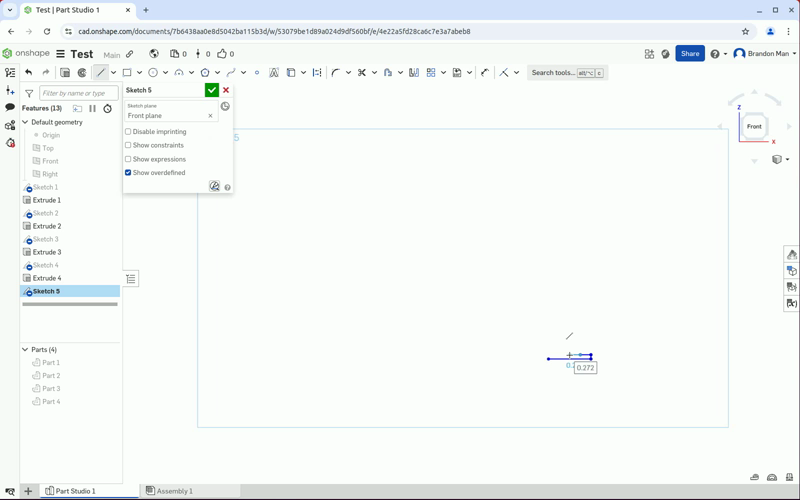
scroll(6)
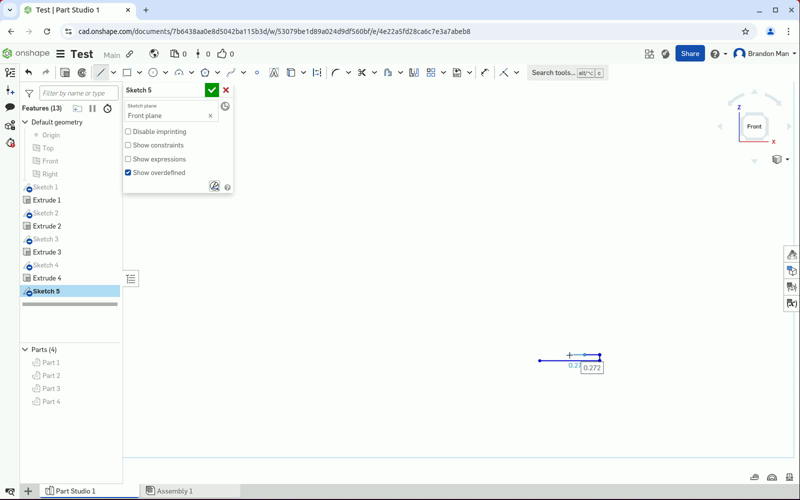
scroll(6)
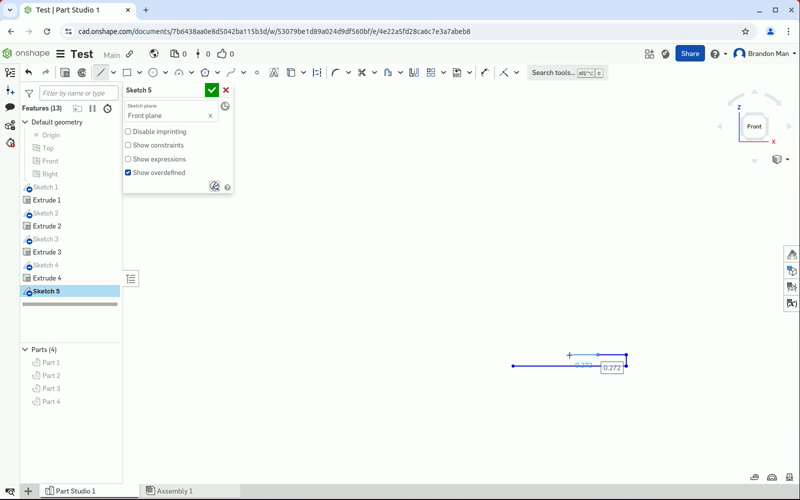
click(569, 354)
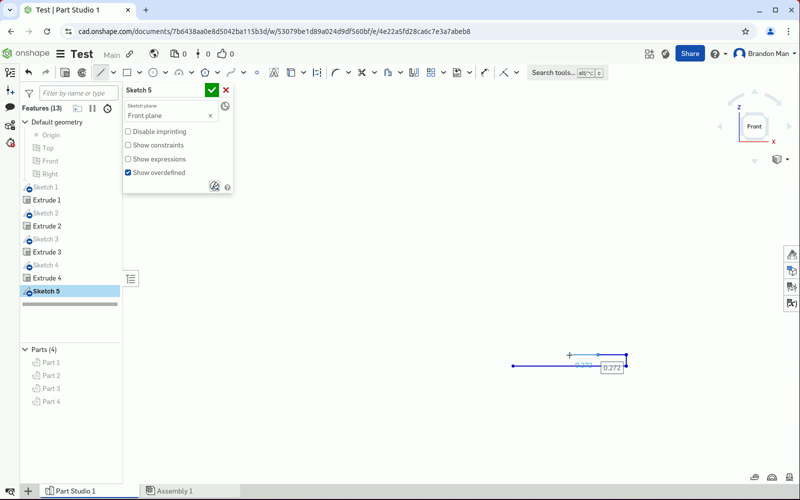
scroll(-6)
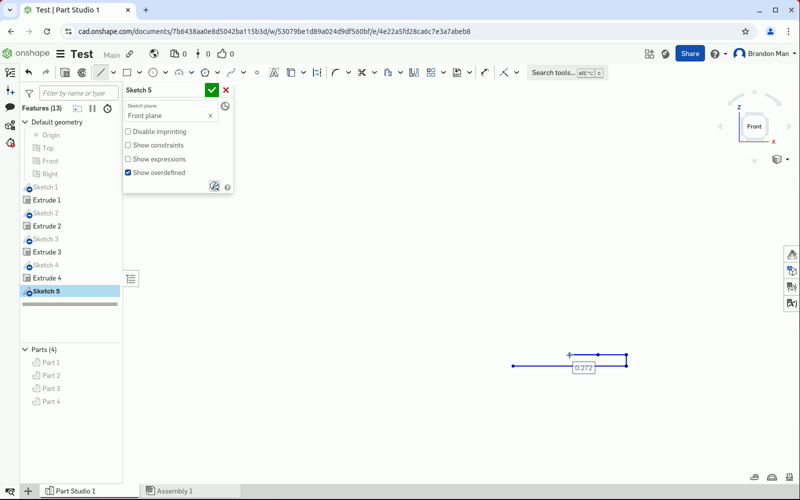
scroll(-6)
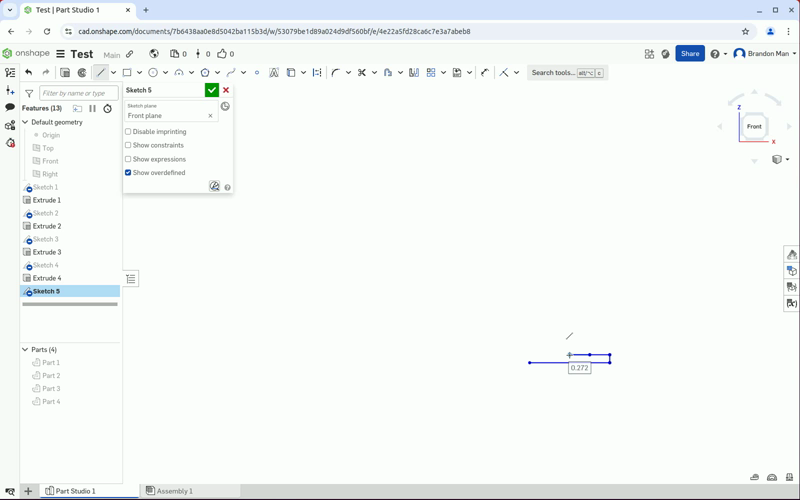
scroll(-6)
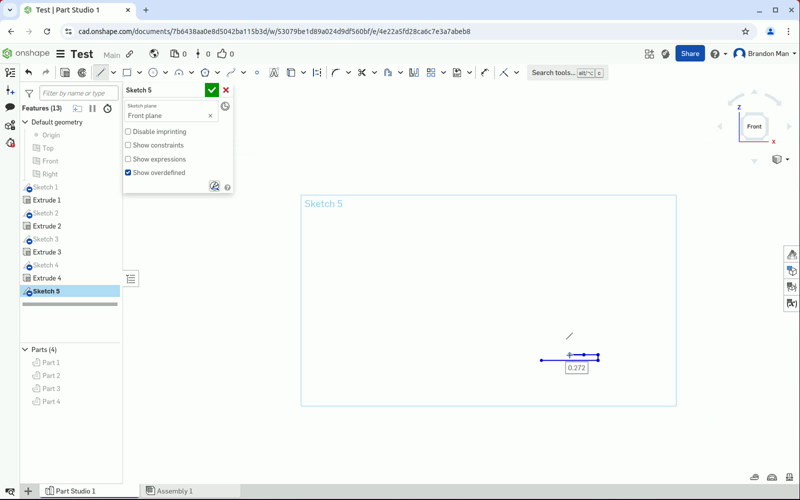
scroll(-6)
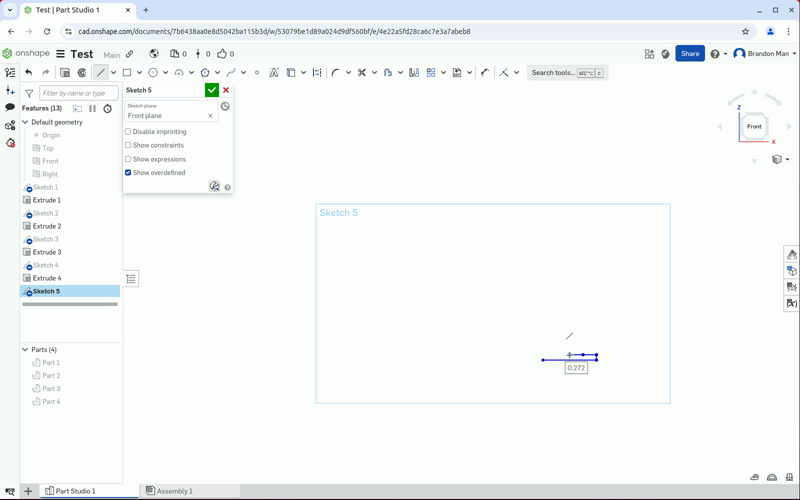
scroll(-6)
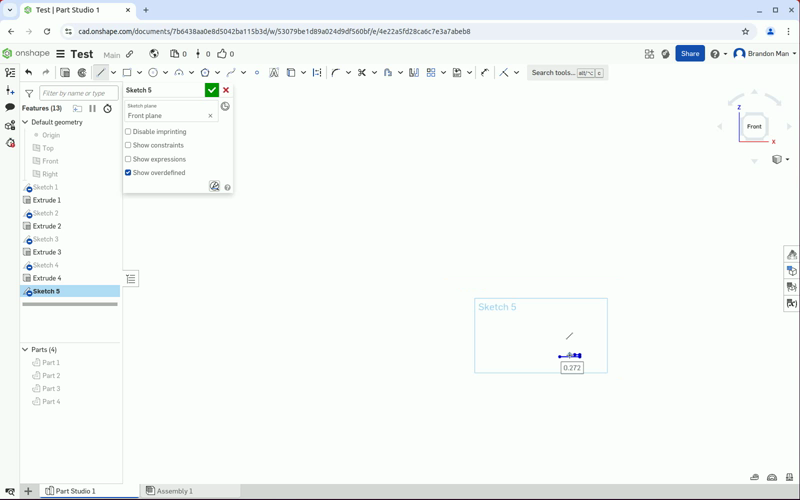
scroll(-6)
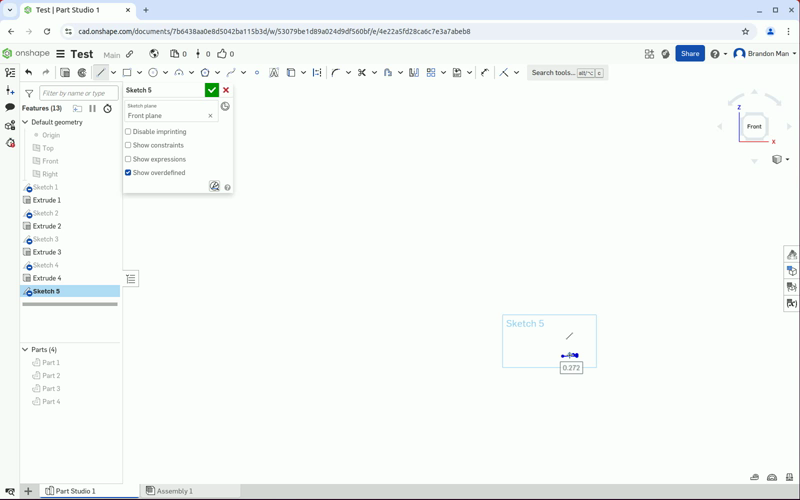
scroll(-6)
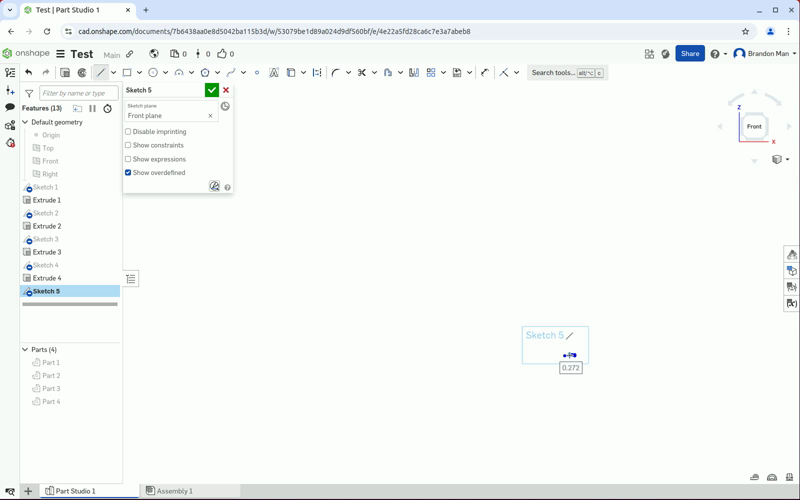
key_up(shift)
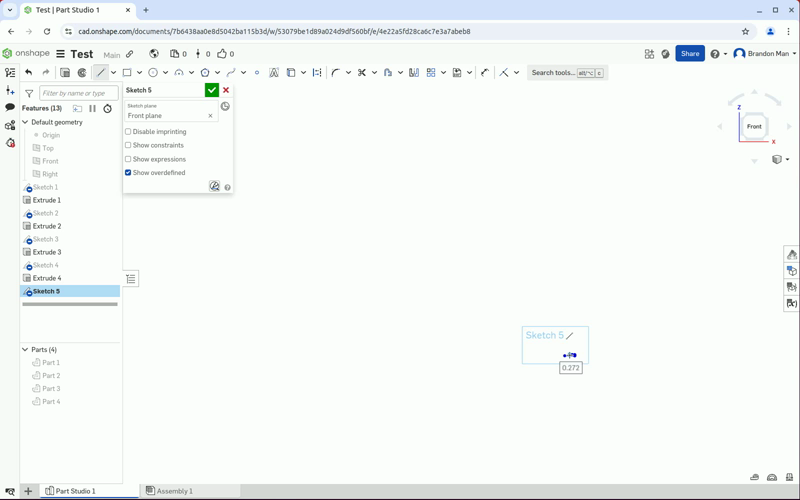
key_down(shift)
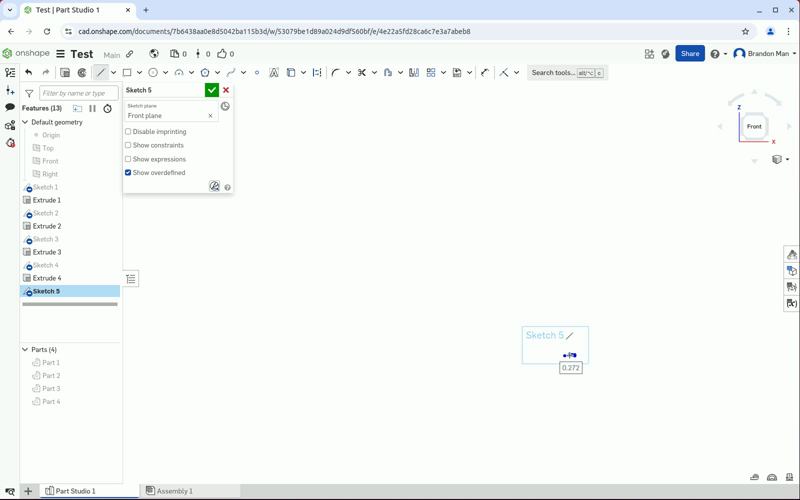
mouse_move(589, 354)
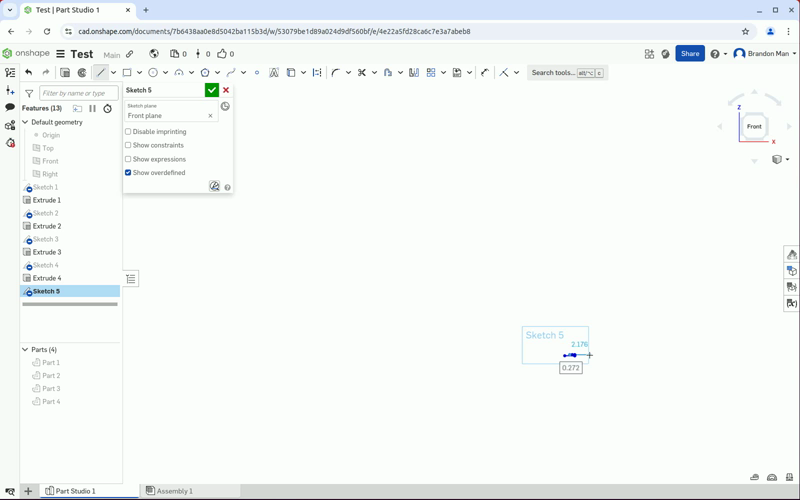
mouse_move(567, 354)
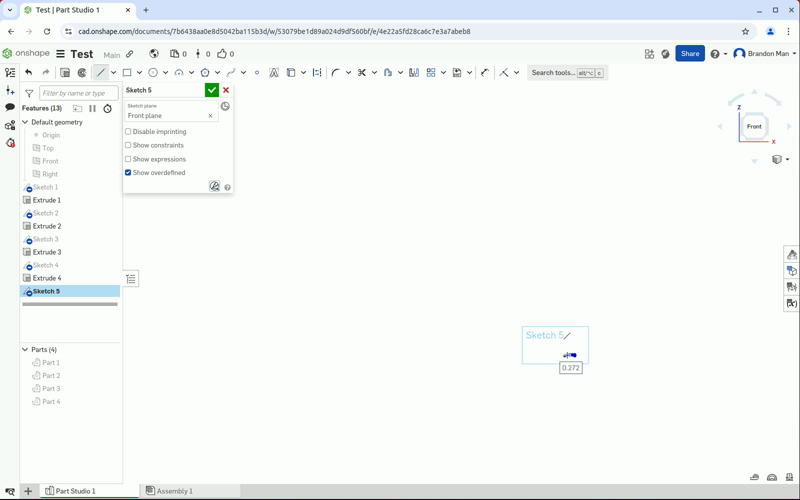
scroll(6)
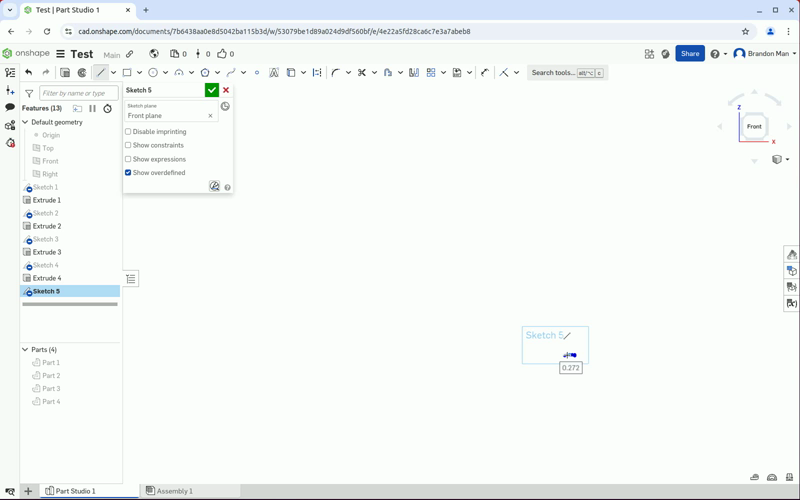
scroll(6)
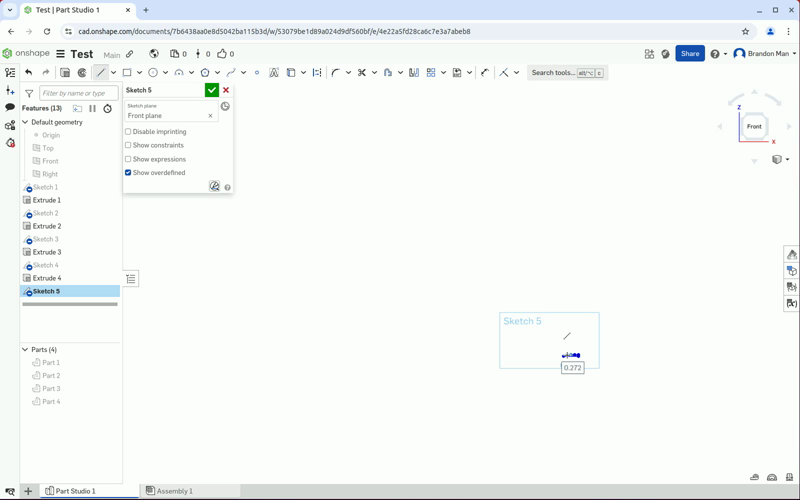
scroll(6)
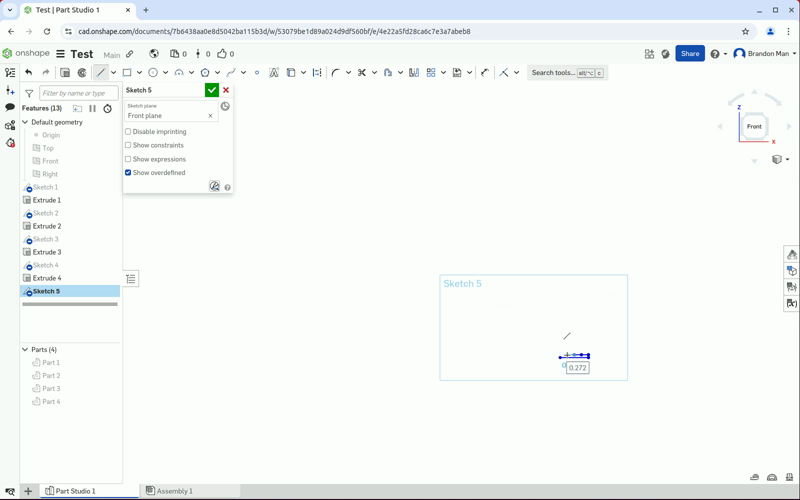
scroll(6)
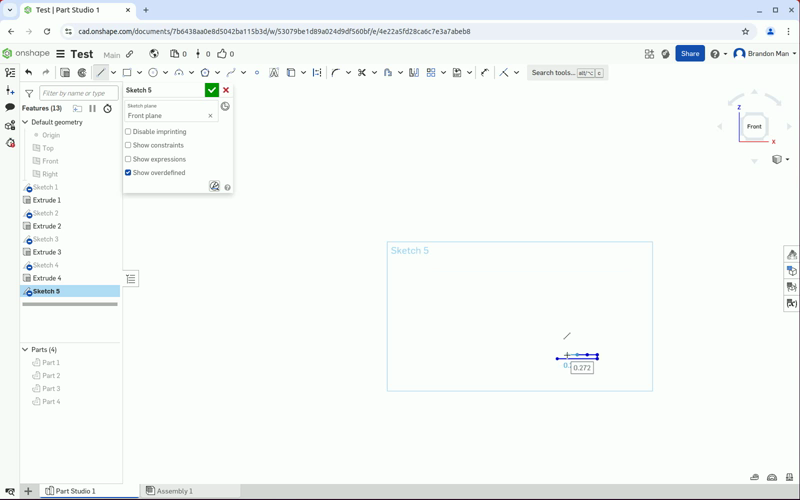
scroll(6)
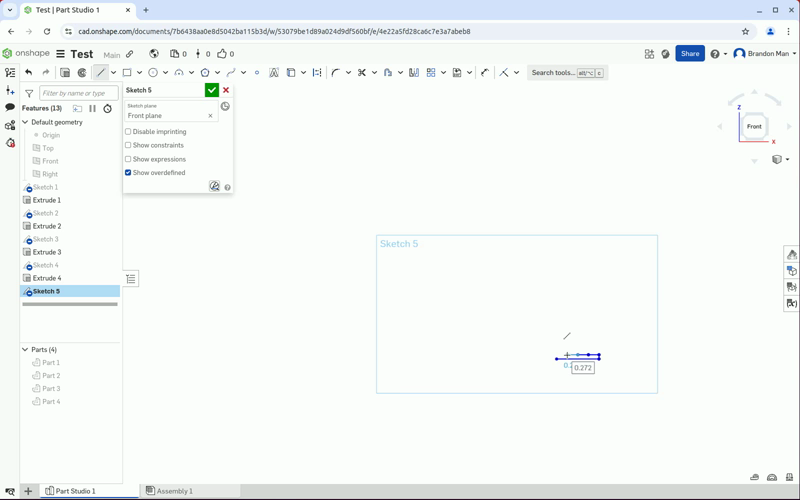
scroll(6)
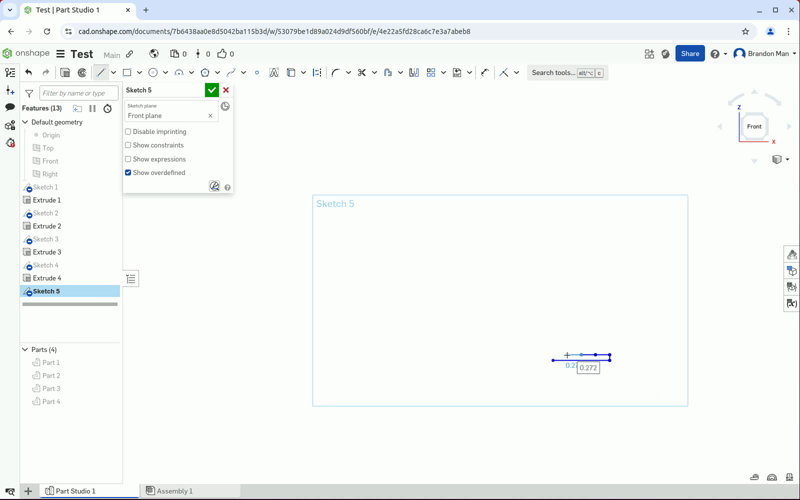
scroll(6)
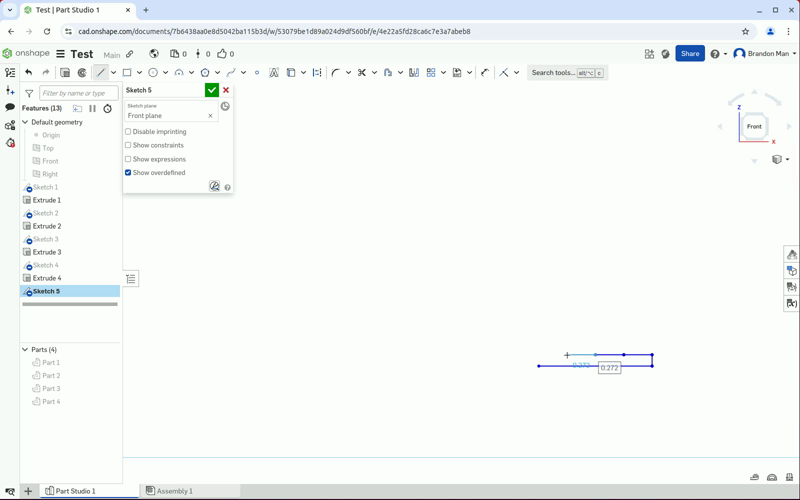
click(567, 354)
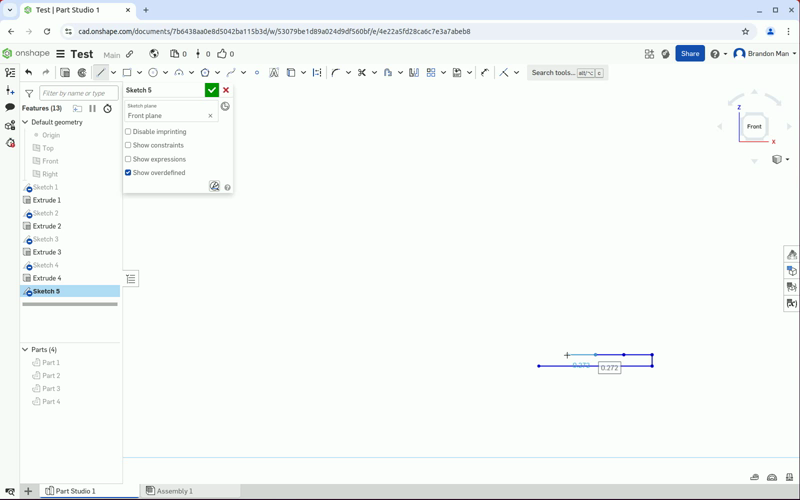
scroll(-6)
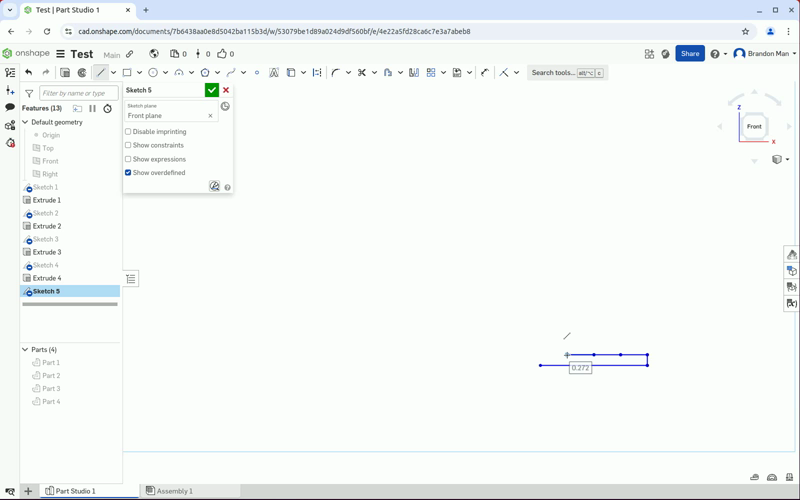
scroll(-6)
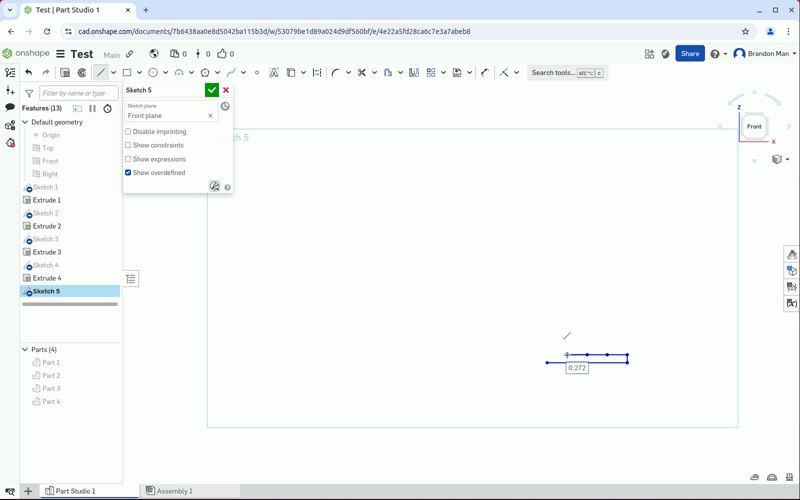
scroll(-6)
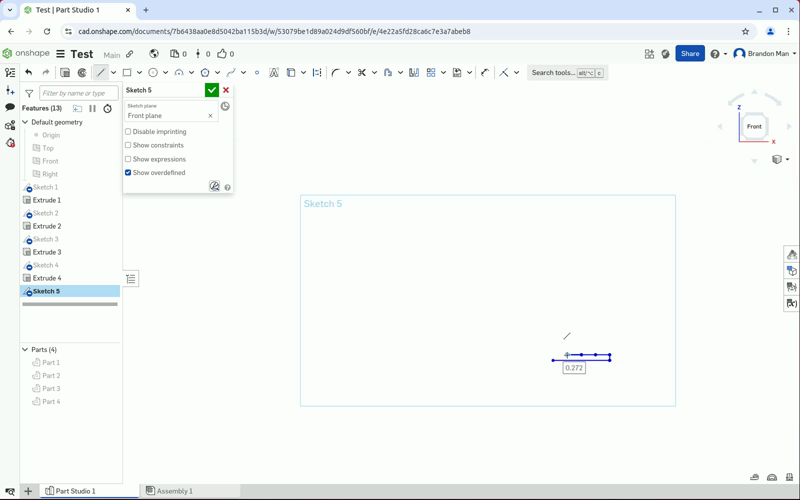
scroll(-6)
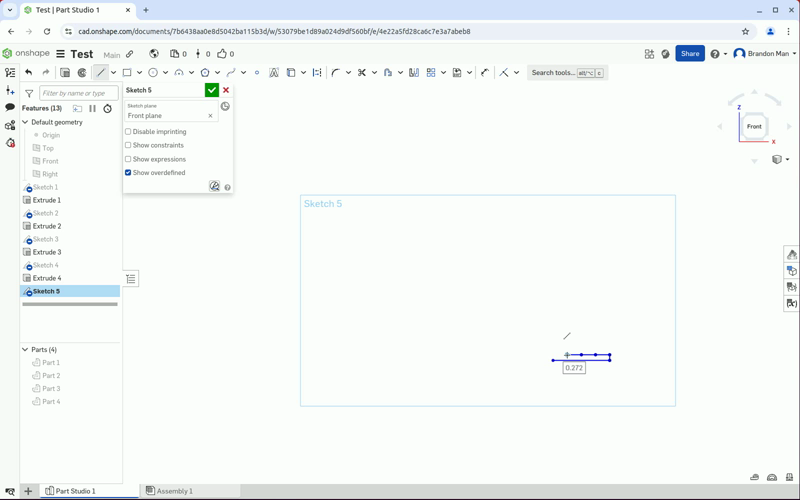
scroll(-6)
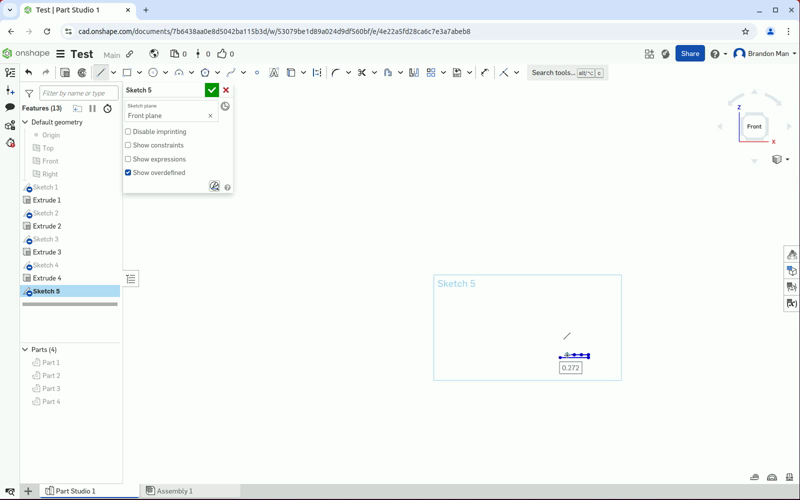
scroll(-6)
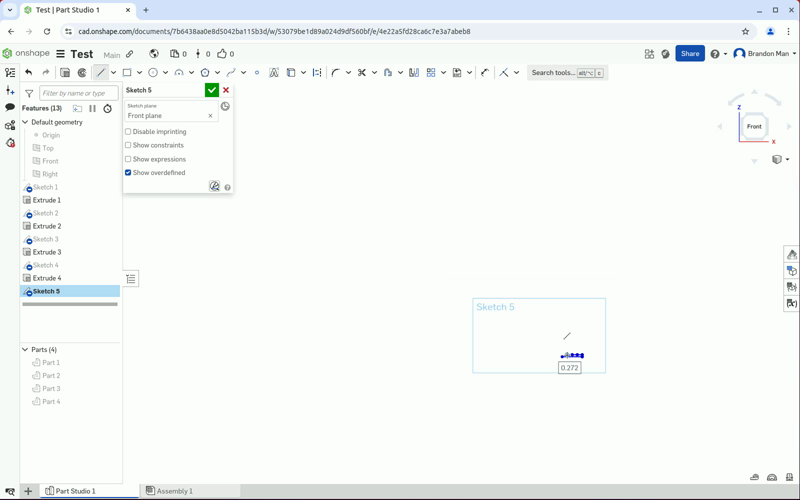
scroll(-6)
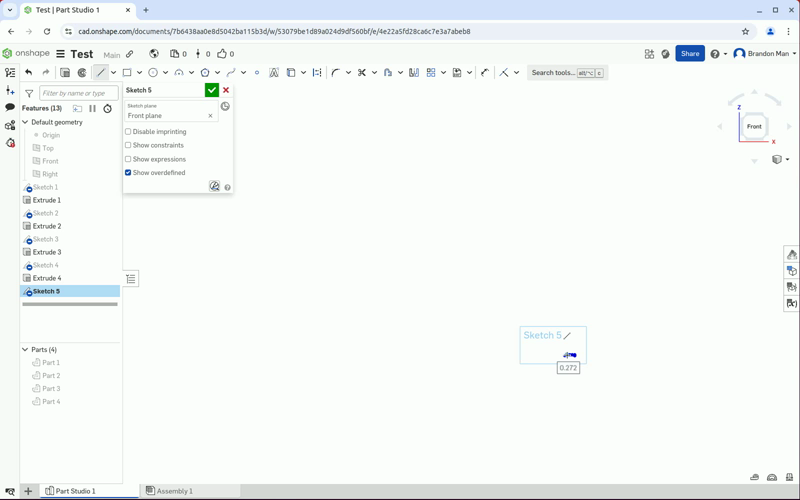
key_up(shift)
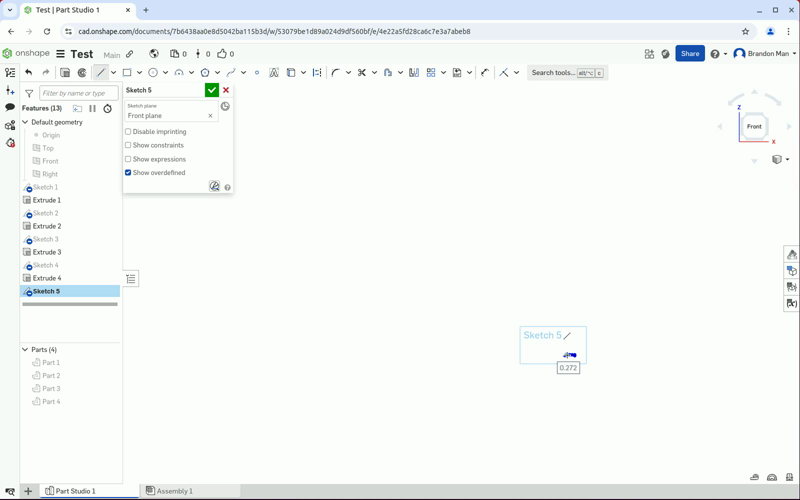
mouse_move(589, 354)
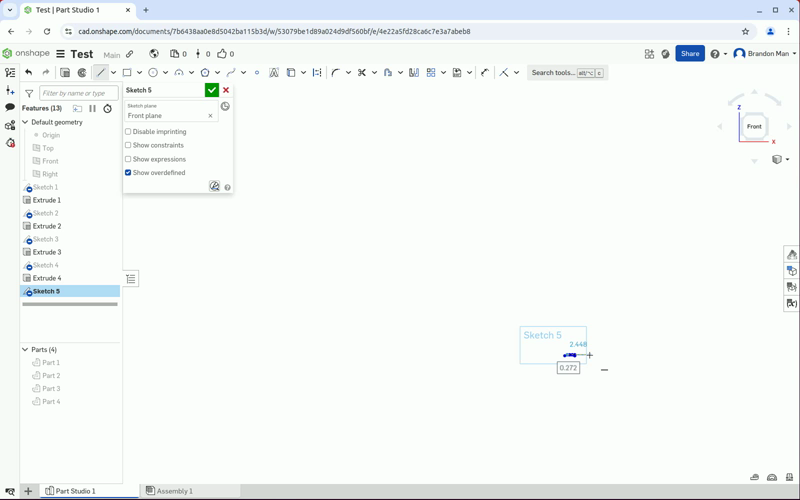
key_down(shift)
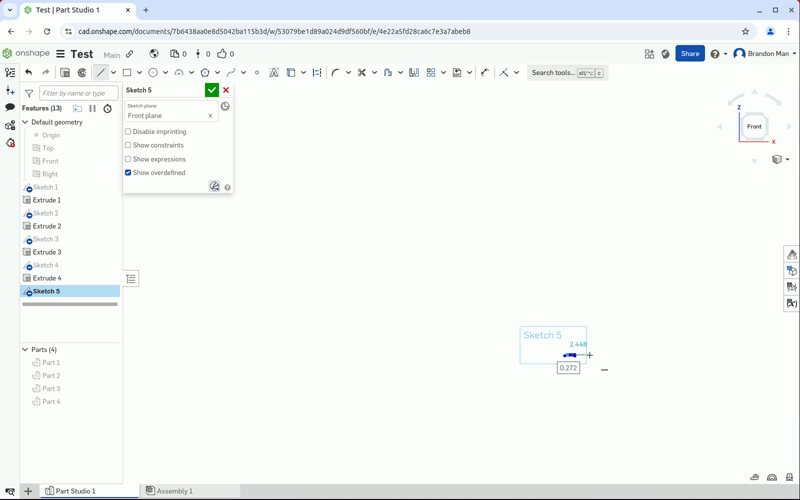
mouse_move(567, 355)
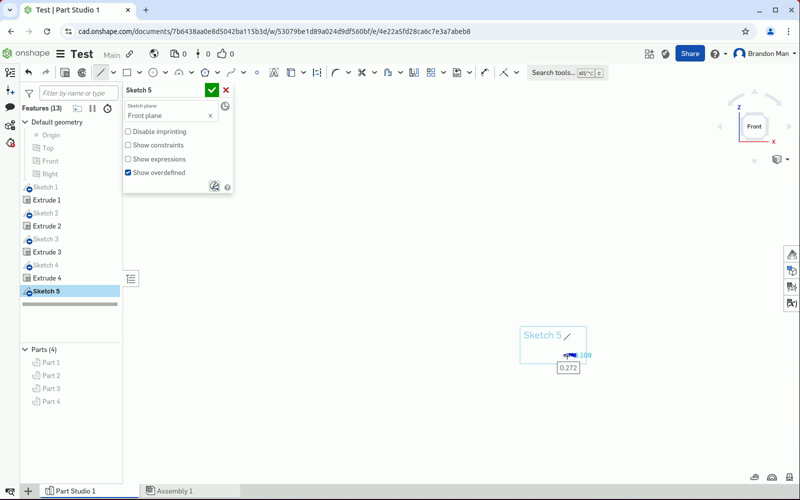
scroll(6)
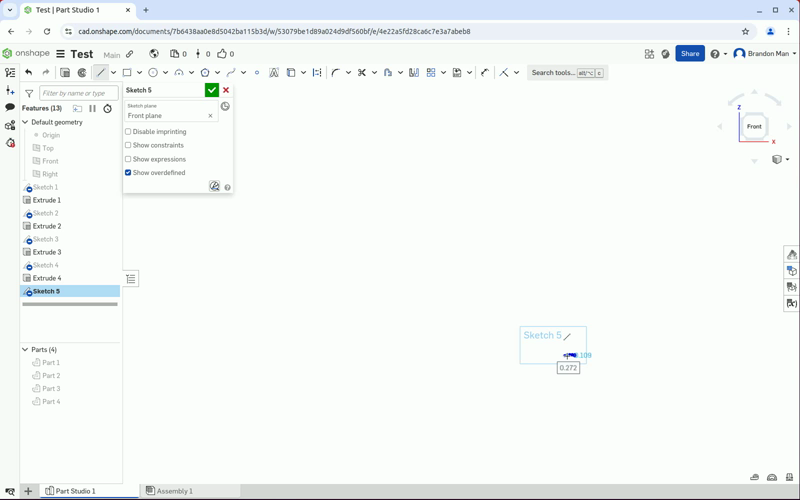
scroll(6)
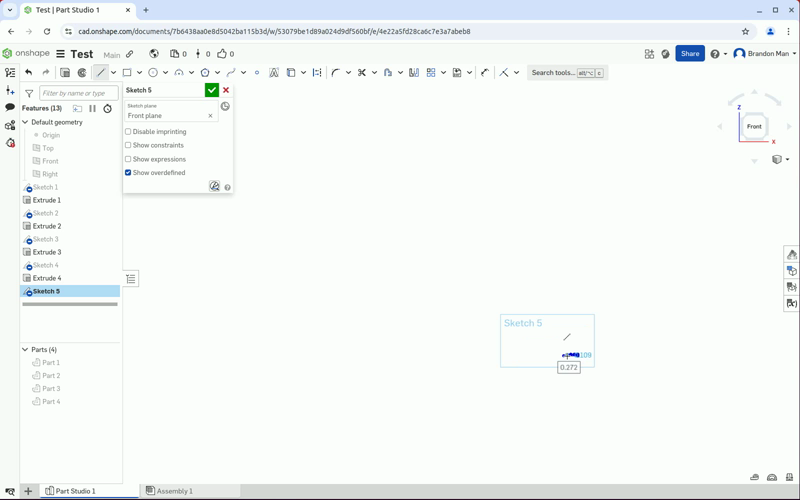
scroll(6)
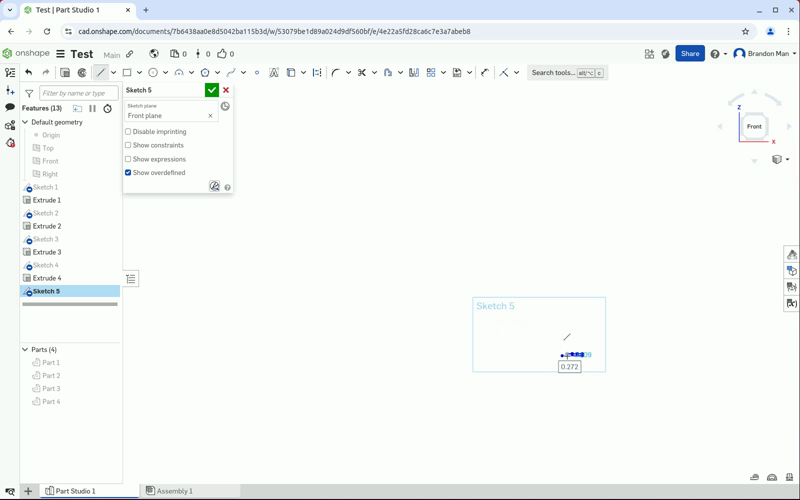
scroll(6)
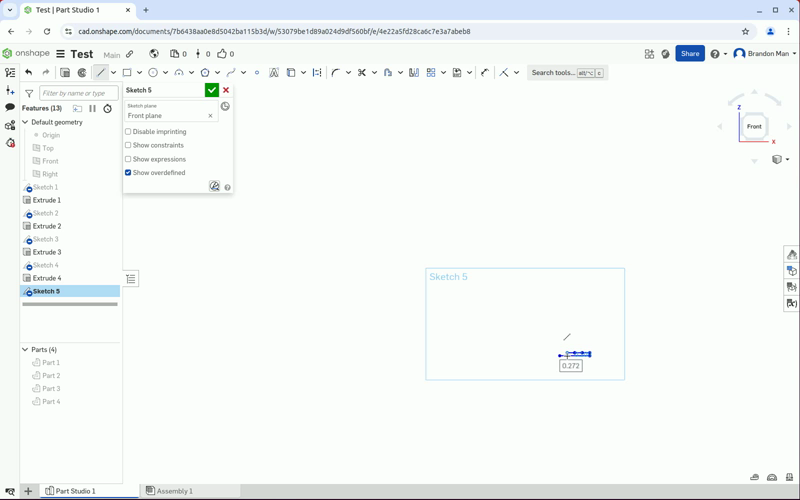
scroll(6)
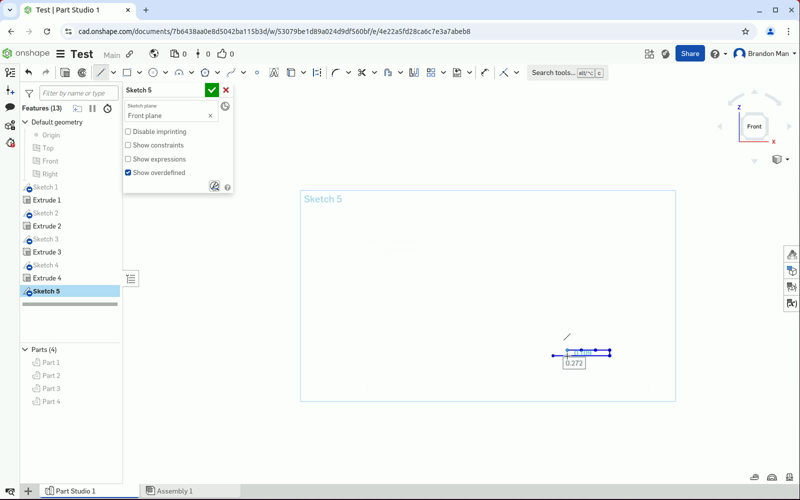
scroll(6)
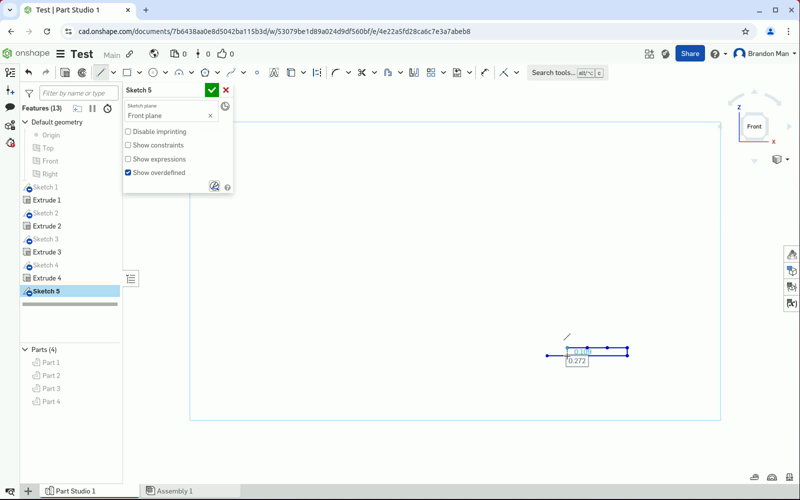
scroll(6)
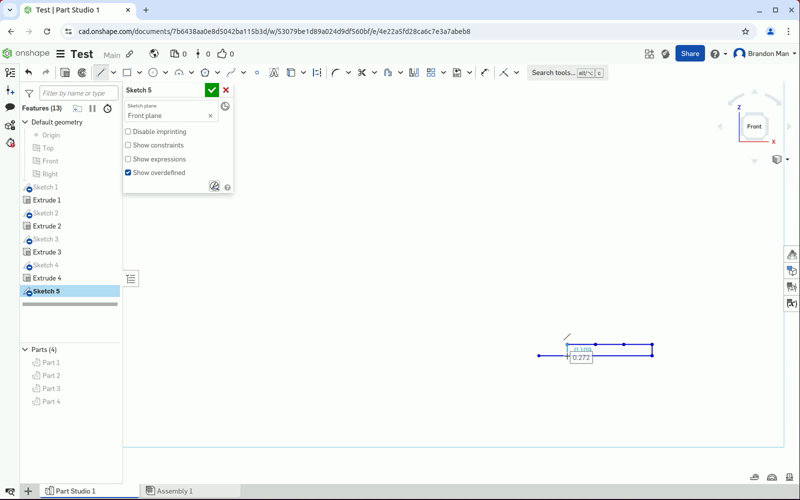
key_up(shift)
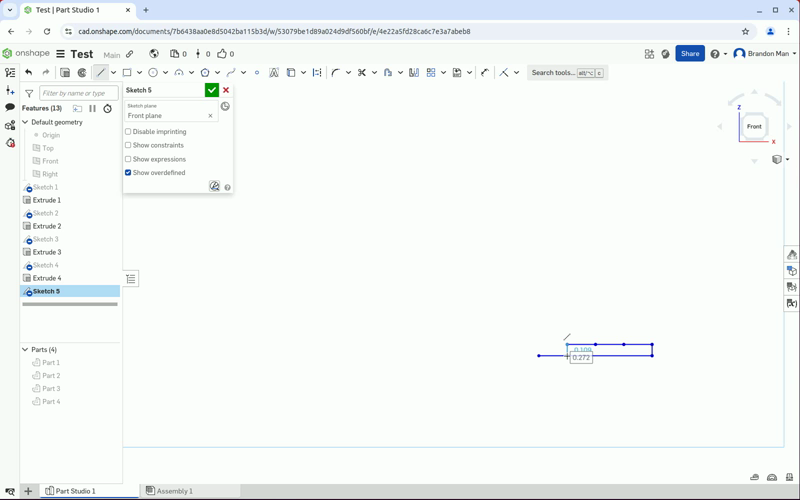
click(567, 355)
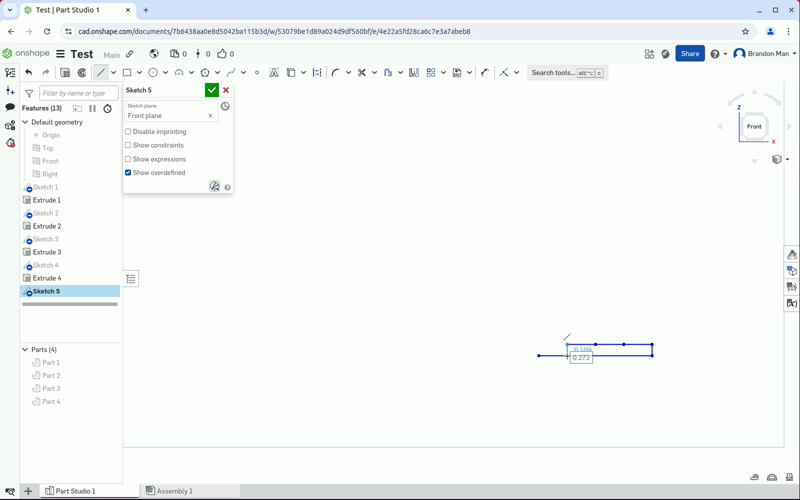
scroll(-6)
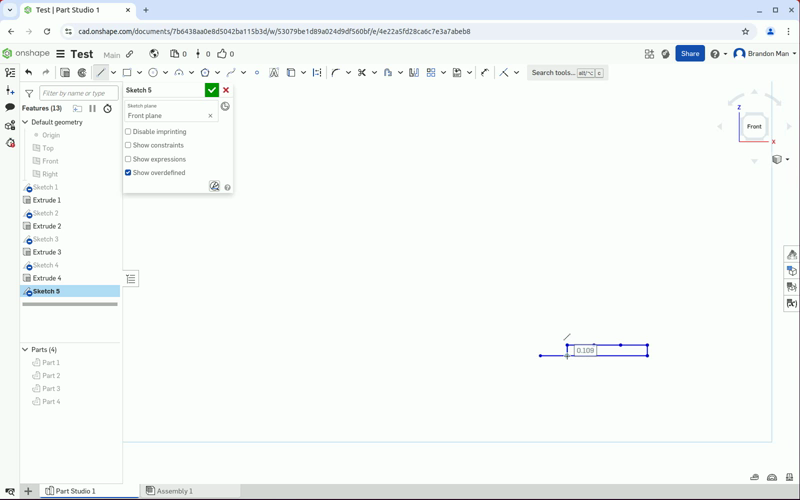
scroll(-6)
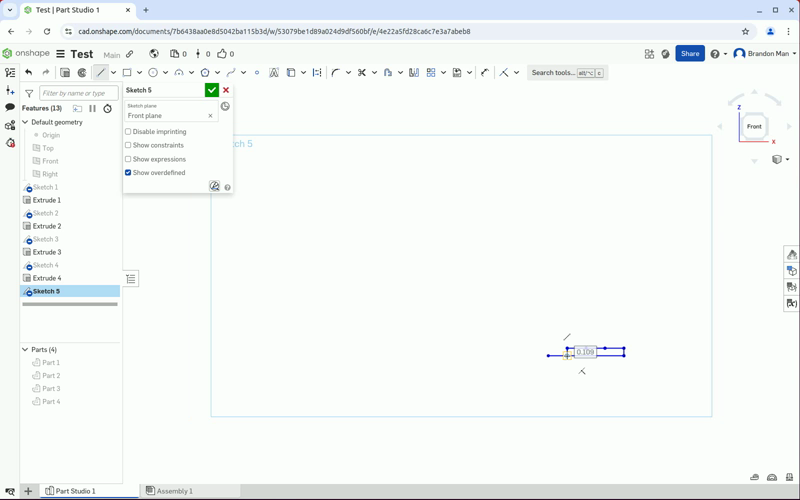
scroll(-6)
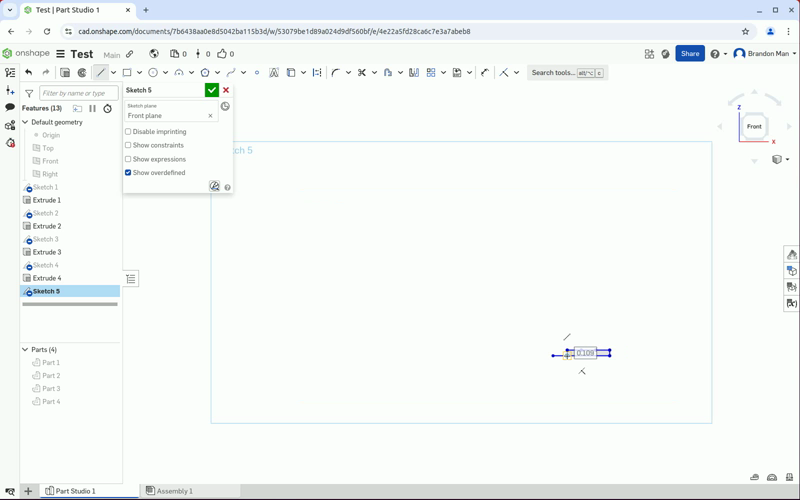
scroll(-6)
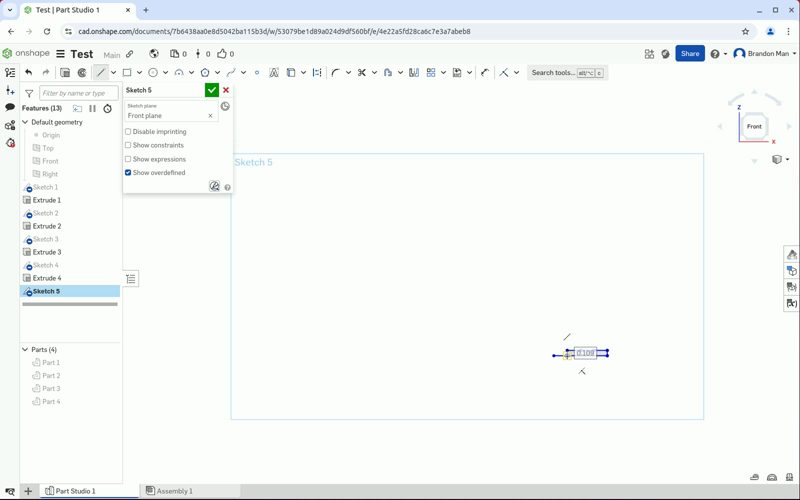
scroll(-6)
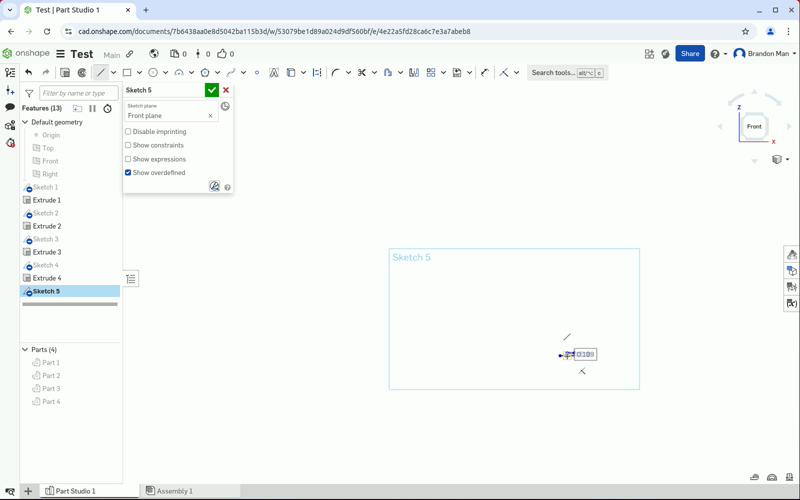
scroll(-6)
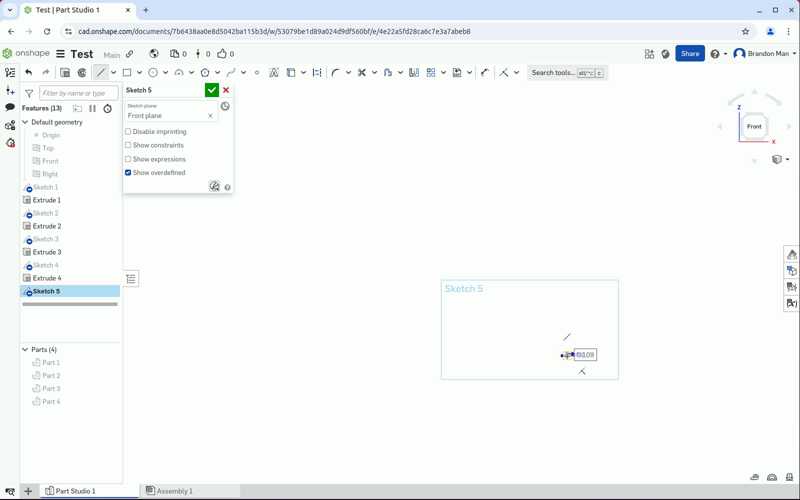
scroll(-6)
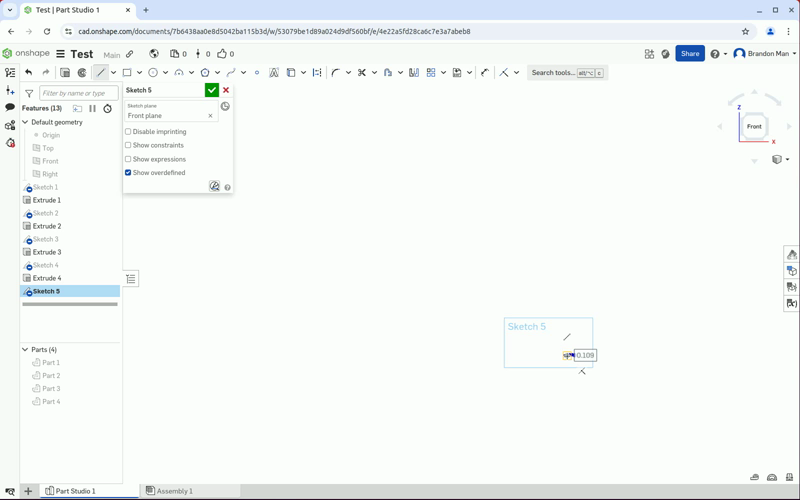
key(esc)
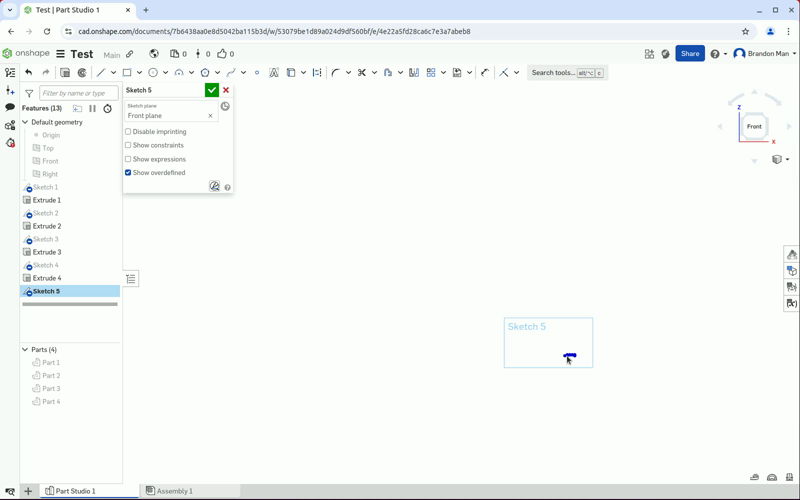
mouse_move(570, 355)
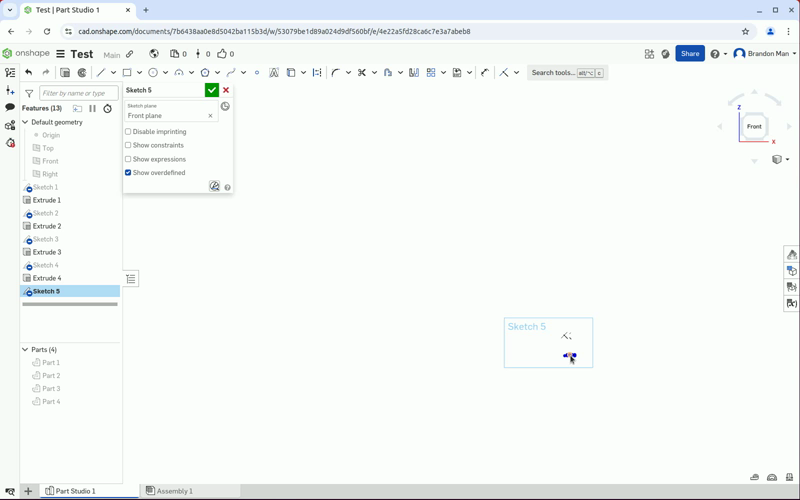
scroll(6)
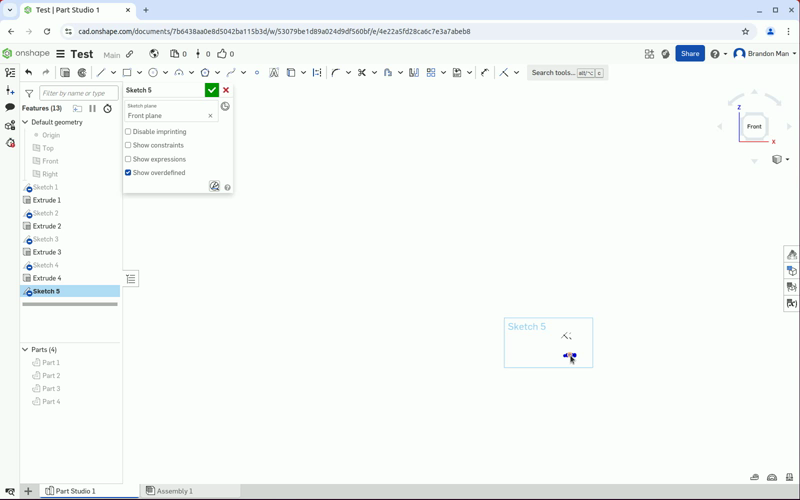
scroll(6)
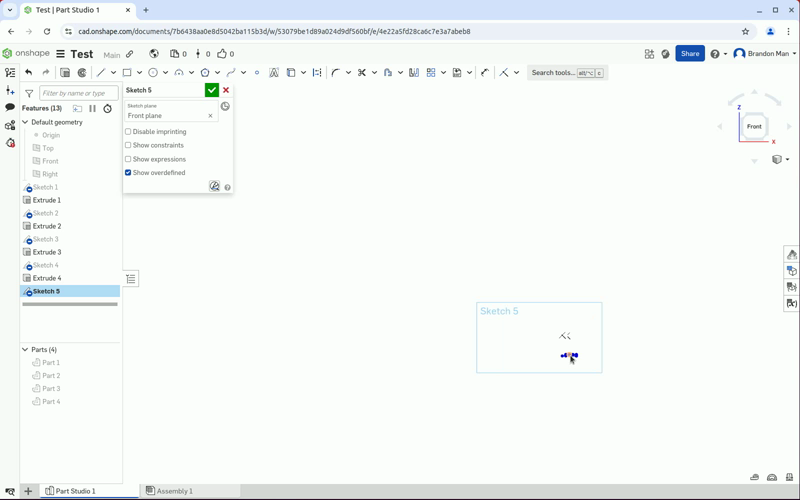
scroll(6)
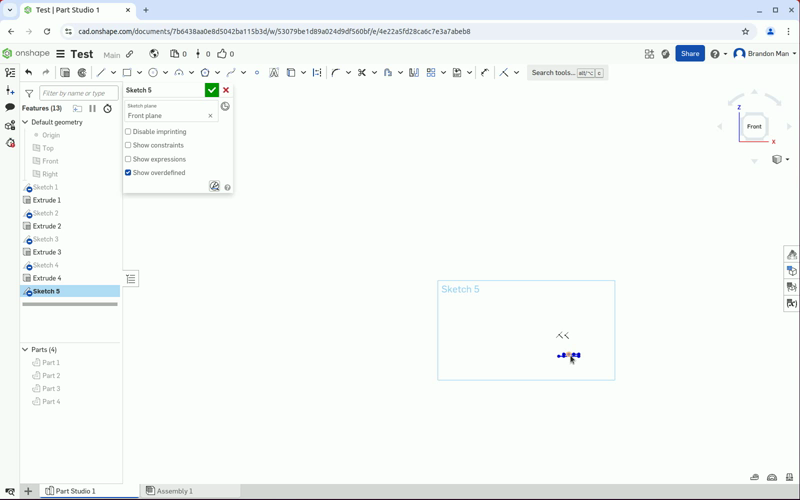
scroll(6)
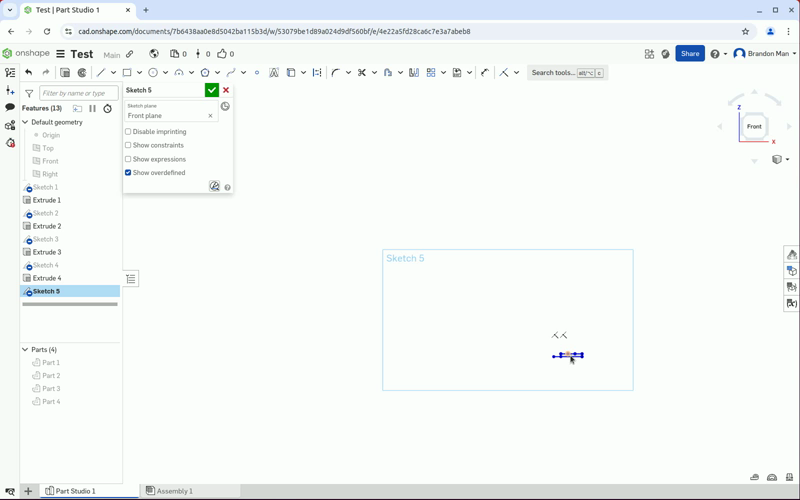
scroll(6)
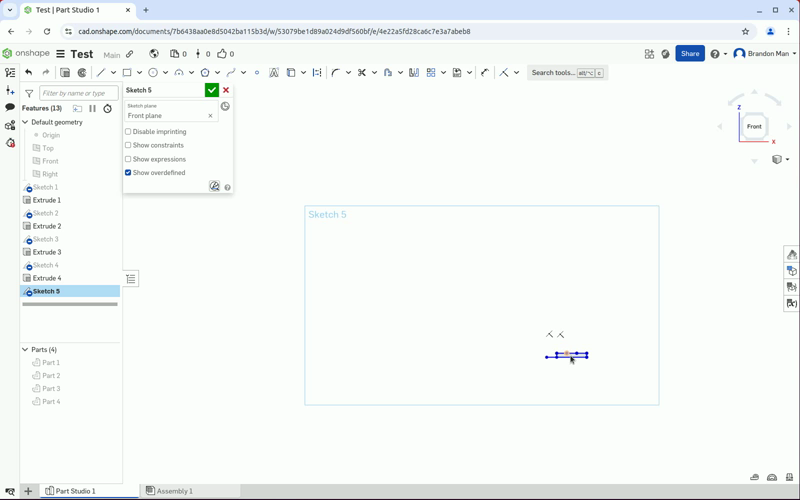
scroll(6)
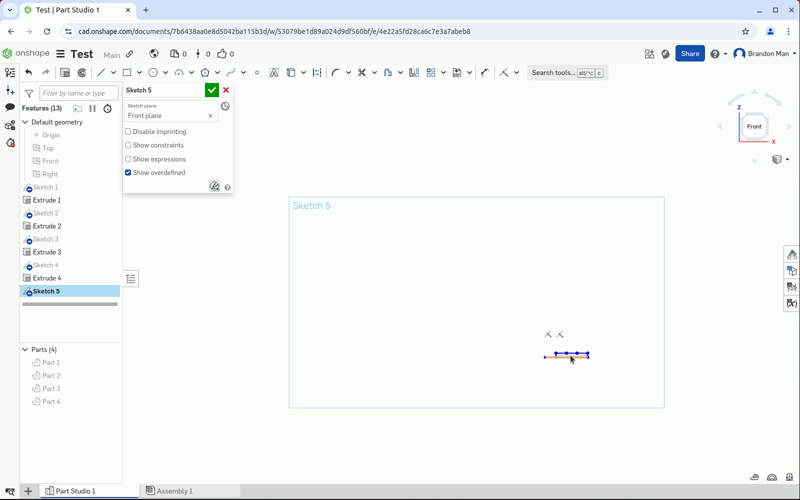
scroll(6)
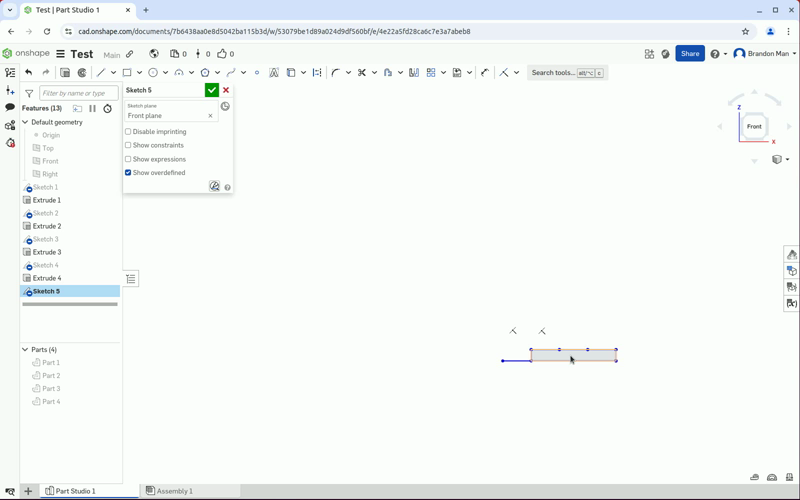
click(570, 355)
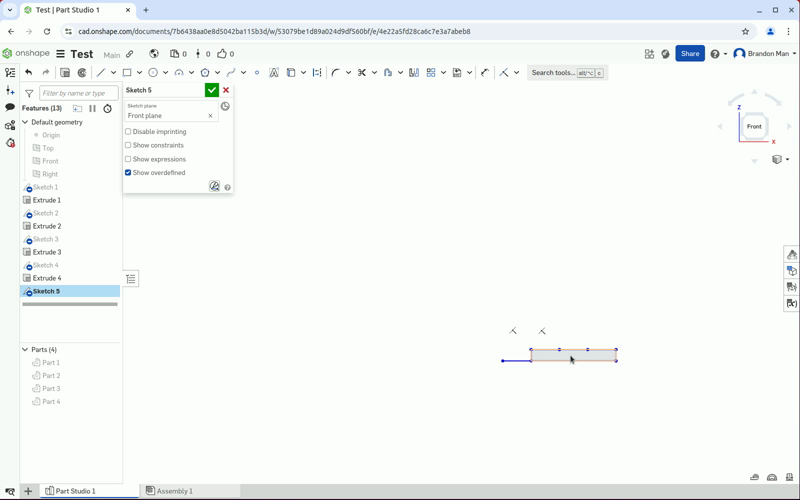
scroll(-6)
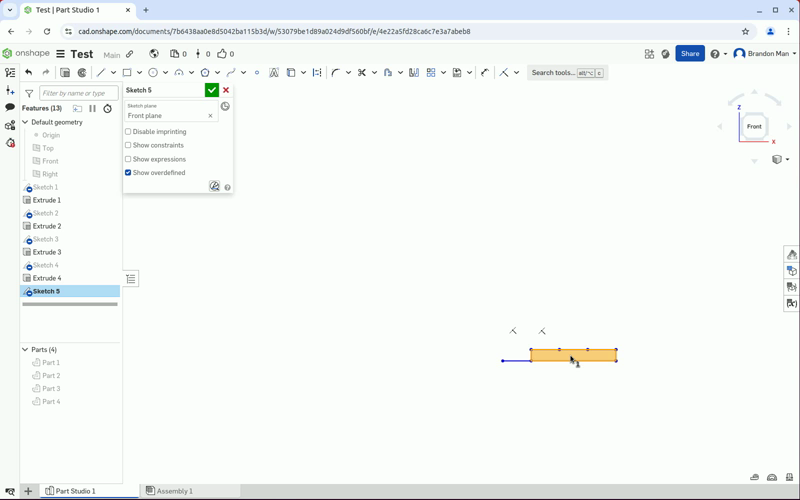
scroll(-6)
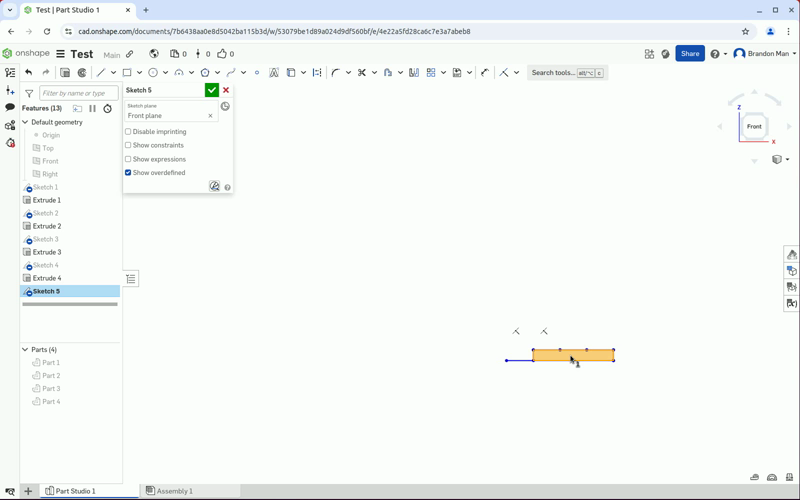
scroll(-6)
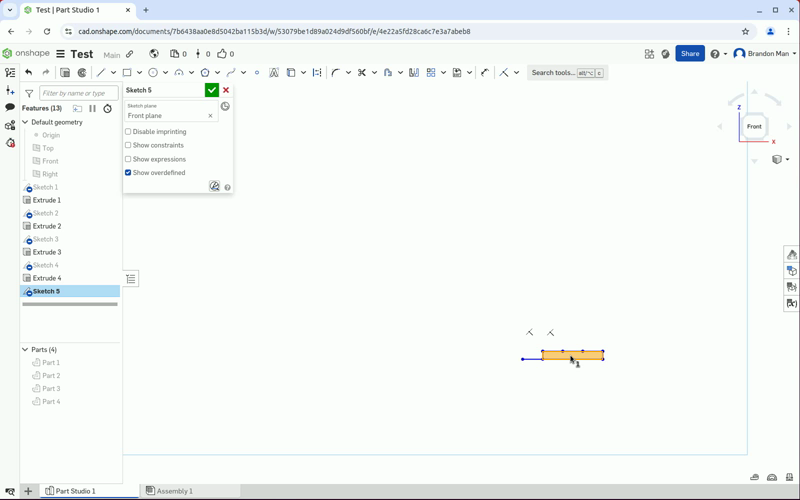
scroll(-6)
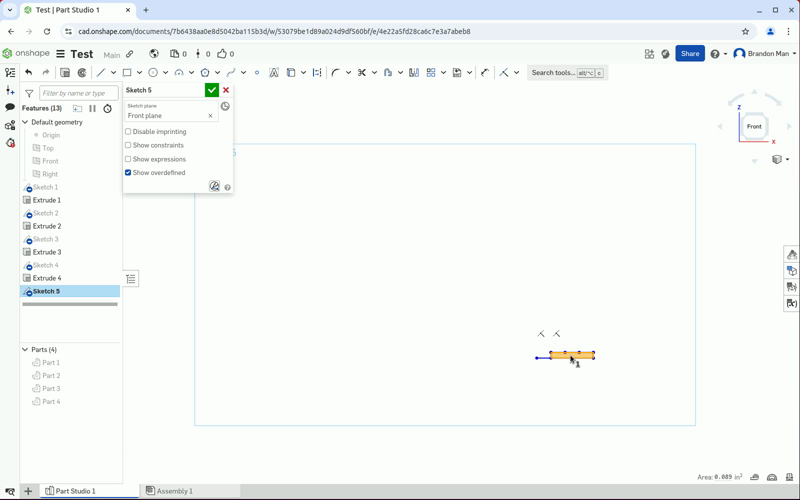
scroll(-6)
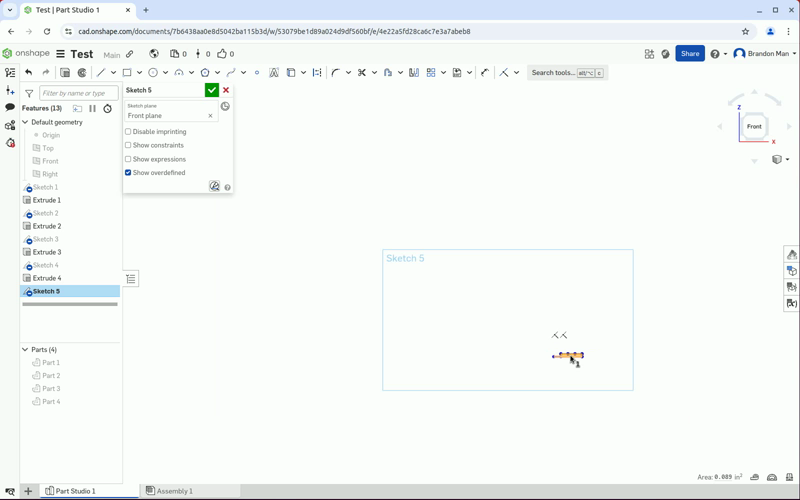
scroll(-6)
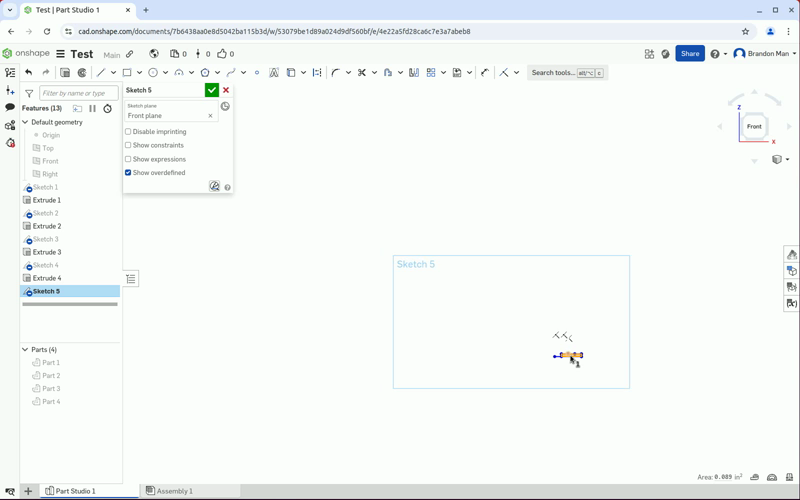
scroll(-6)
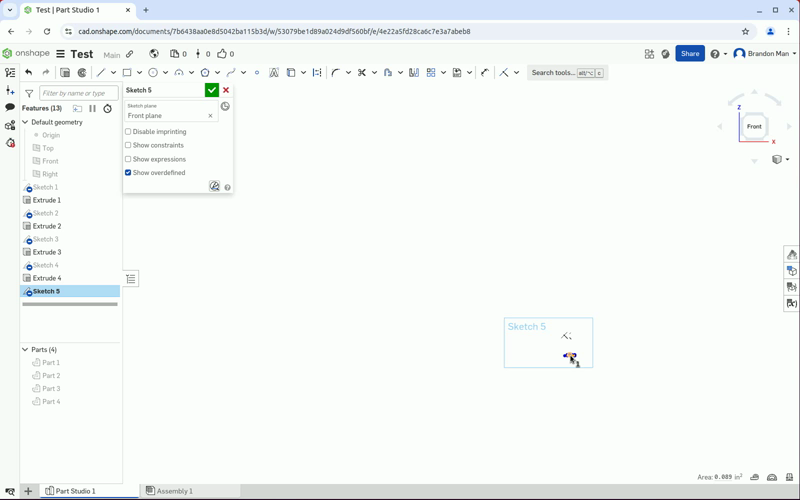
mouse_move(73, 352)
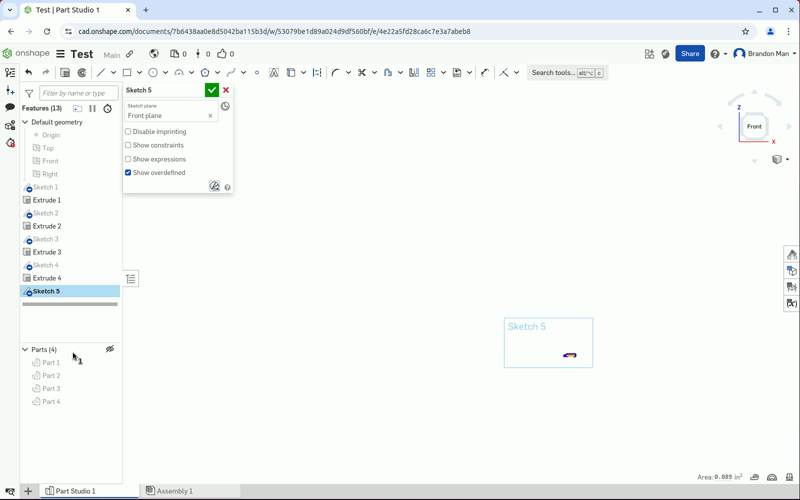
key(shift+y)
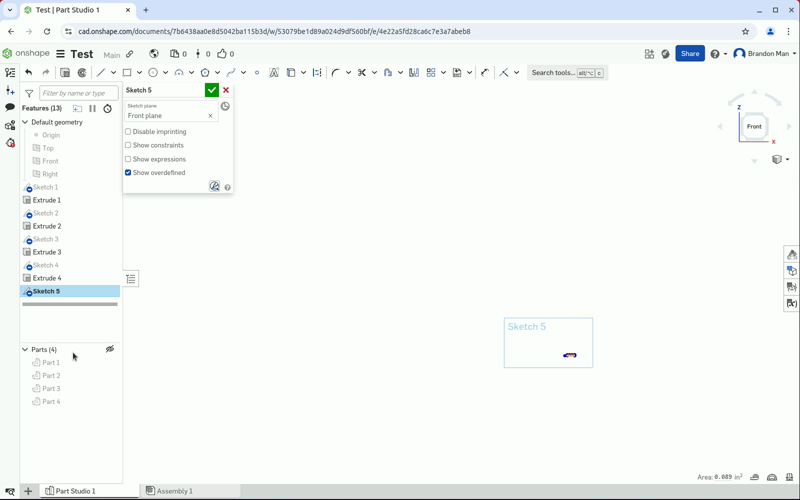
key(shift+e)
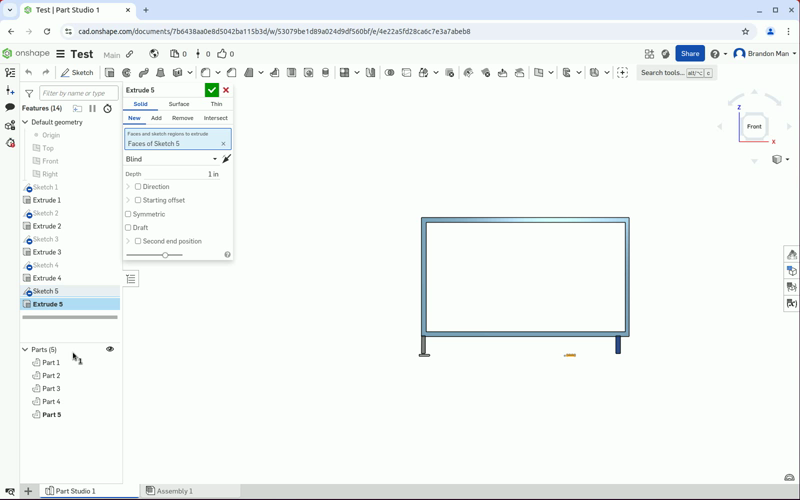
mouse_move(143, 106)
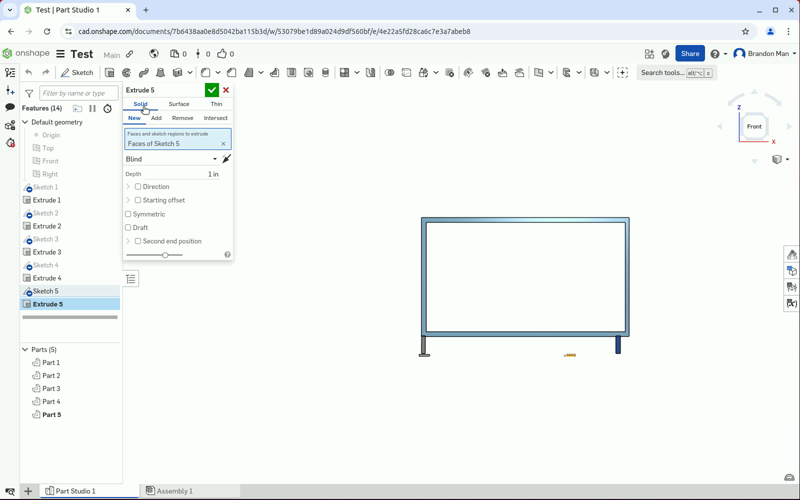
click(143, 106)
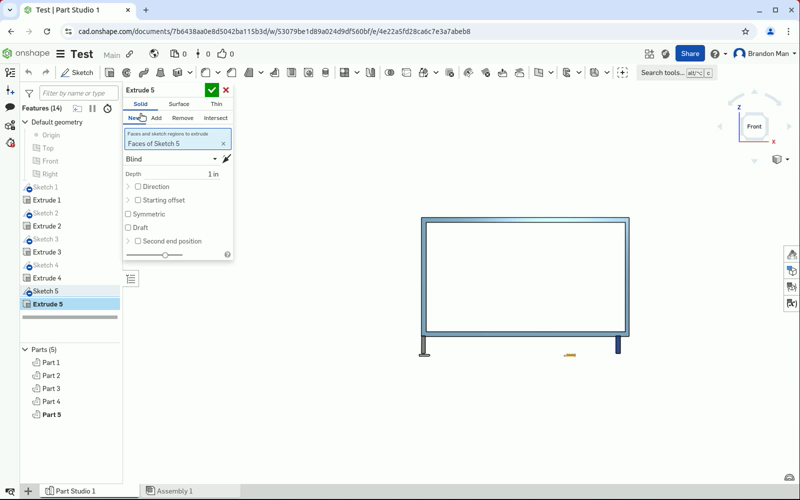
mouse_move(137, 120)
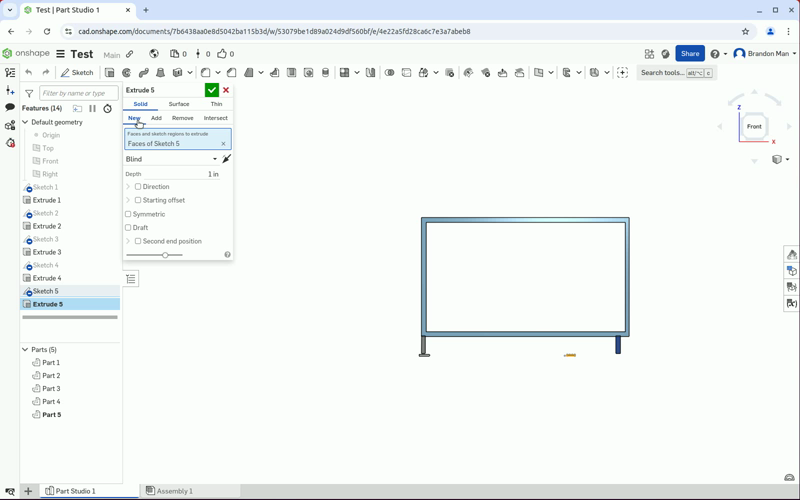
click(137, 120)
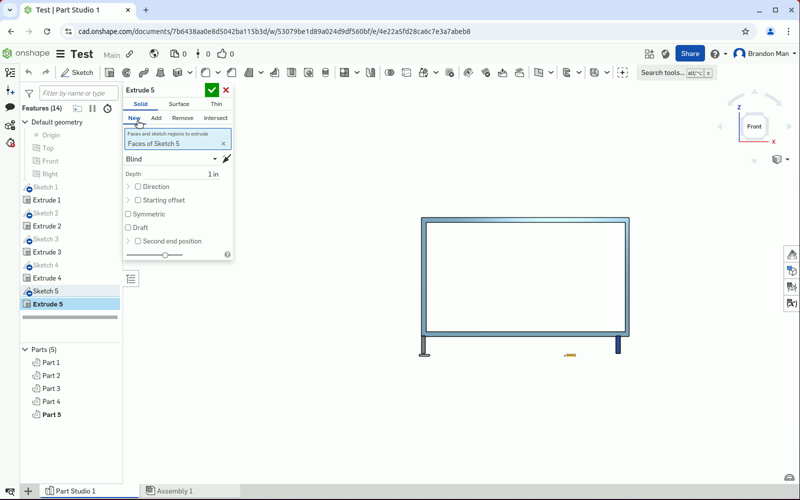
key(tab, 4)
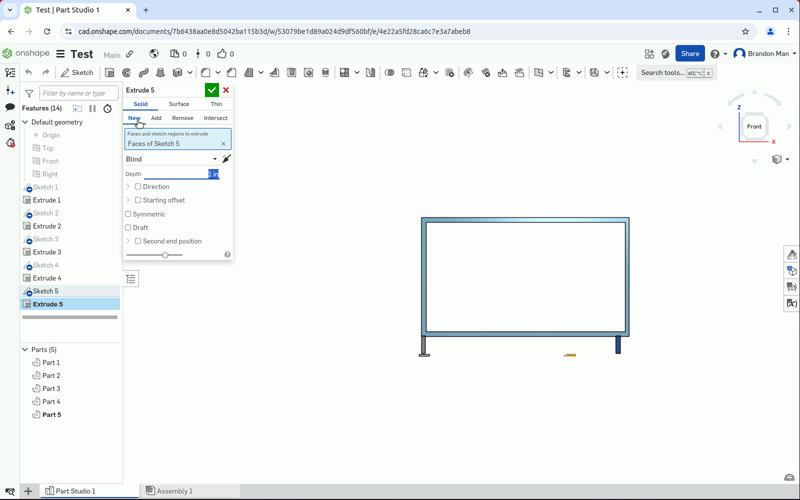
text(0.722)
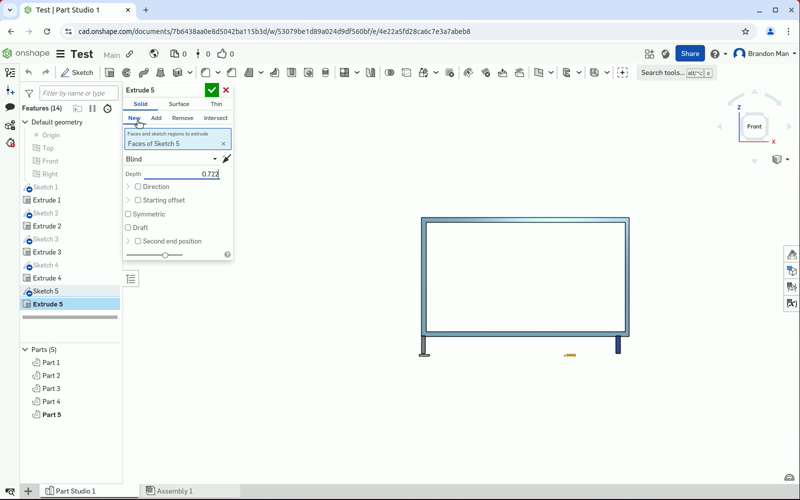
key(enter)
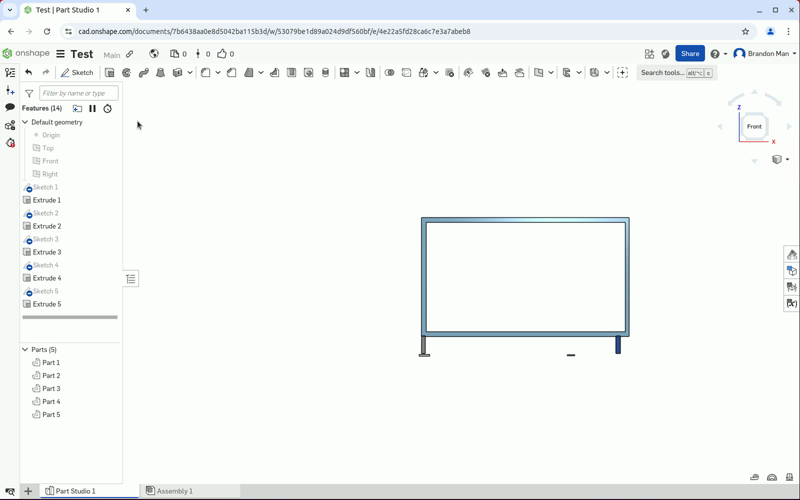
key(shift+h)
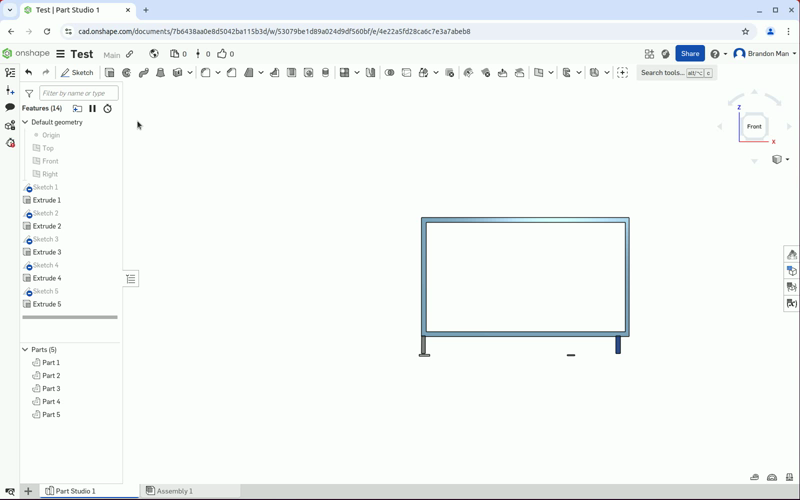
key(shift+h)
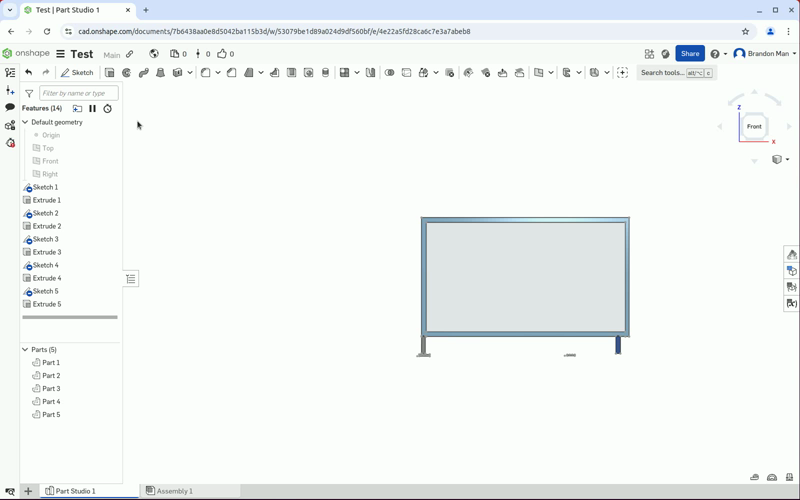
key(shift+7)
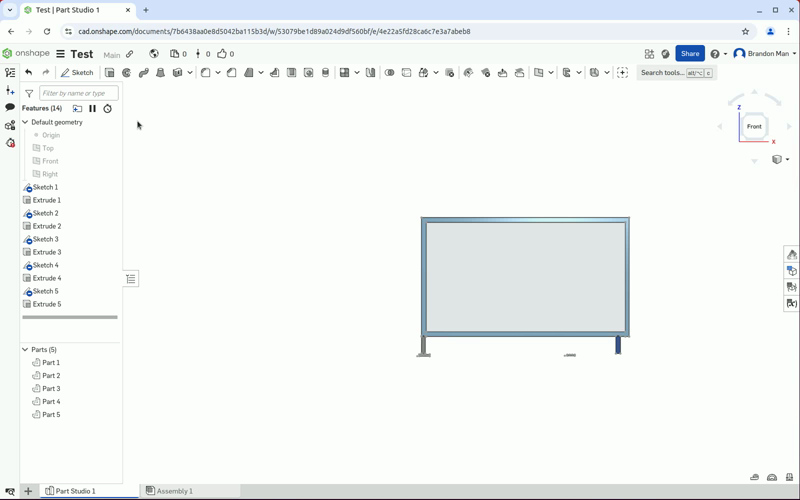
key(left, 2)
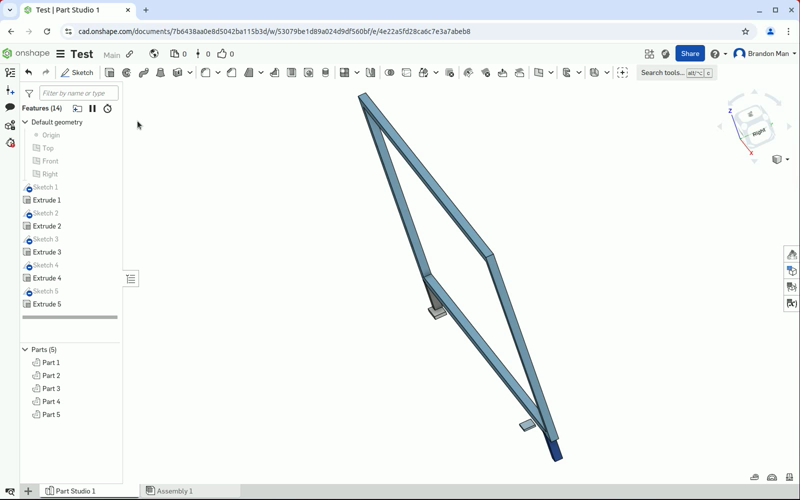
key(down, 2)
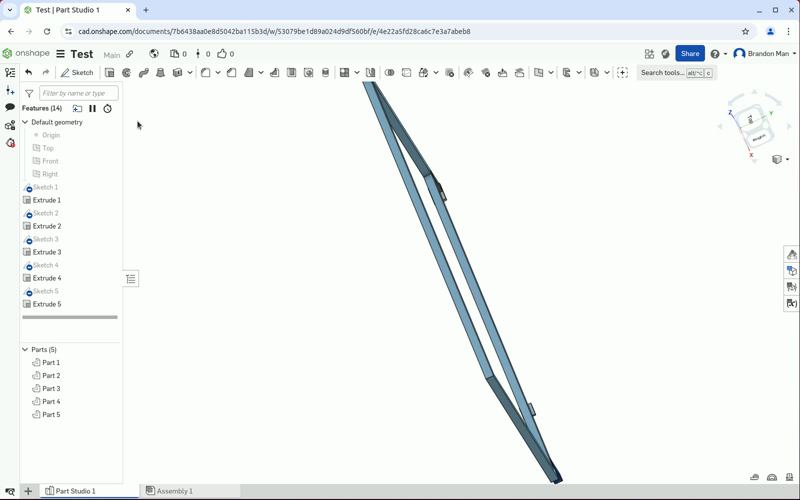
key(up, 2)
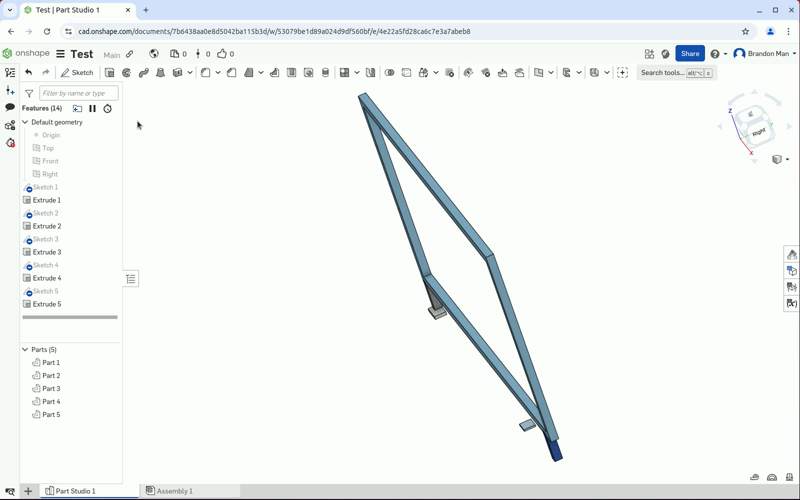
key(right, 2)
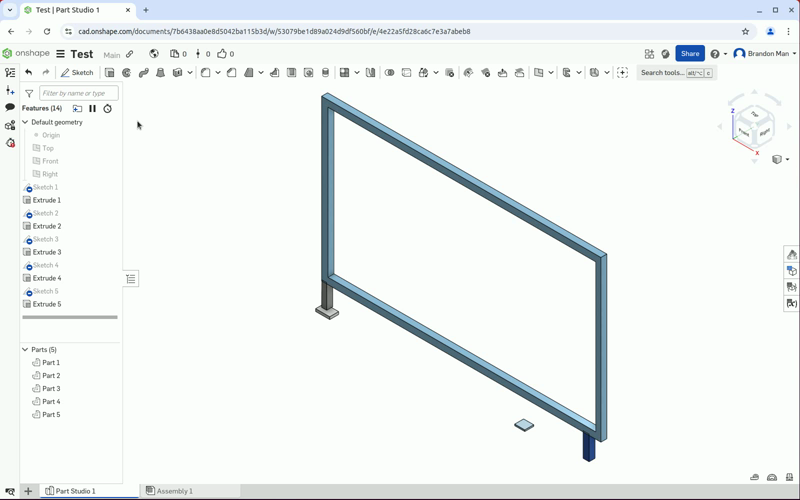
mouse_move(73, 189)
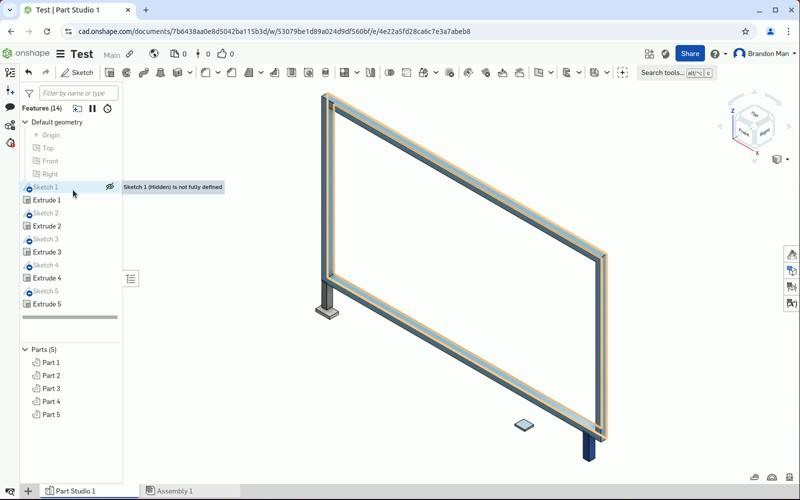
click(73, 189)